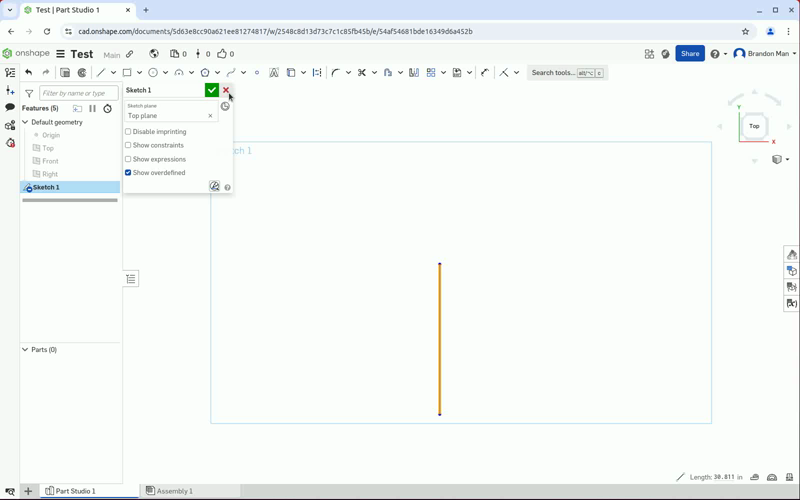
key(shift+h)
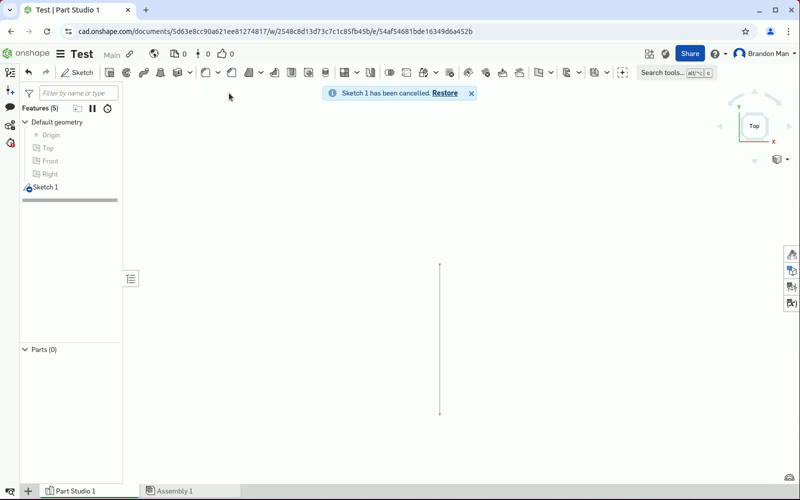
key(shift+s)
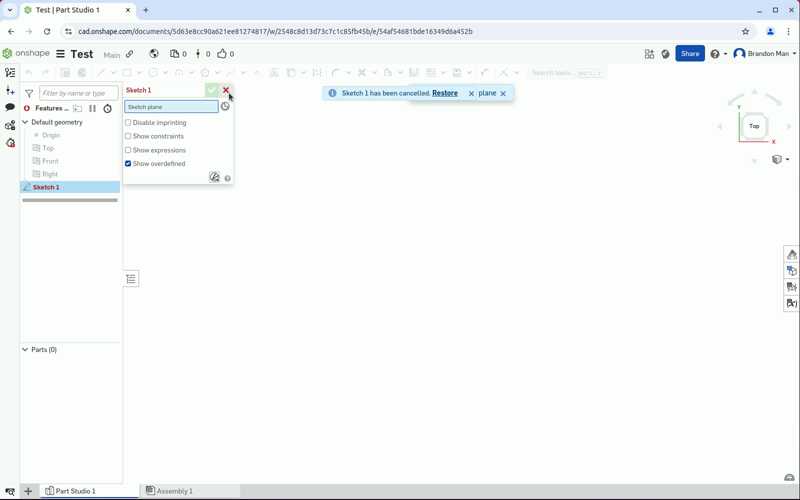
mouse_move(73, 150)
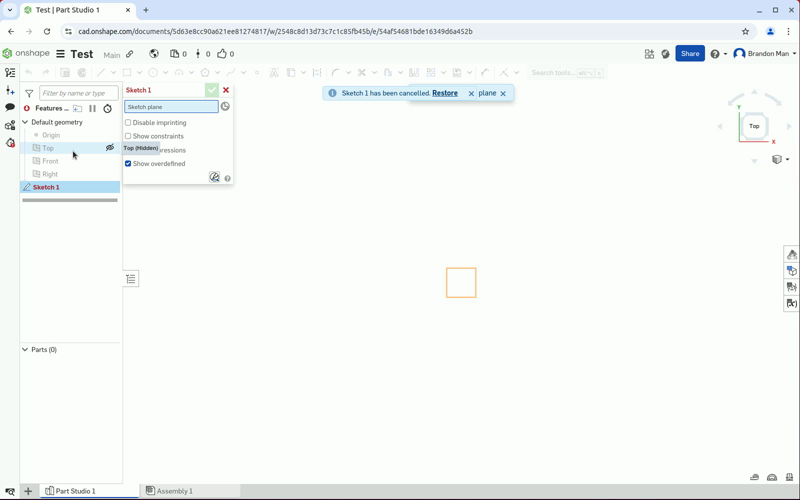
click(73, 150)
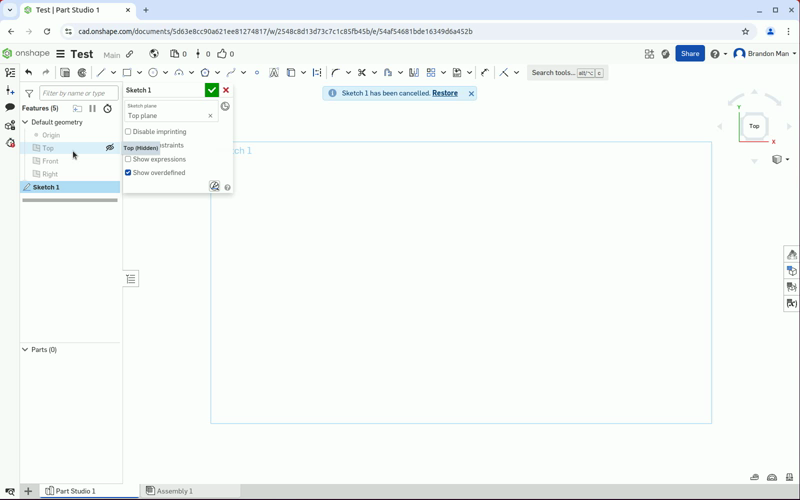
mouse_move(73, 352)
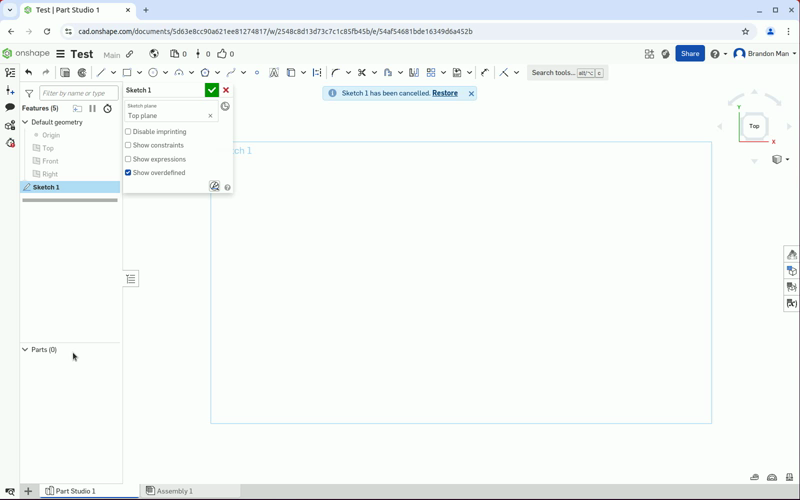
key(y)
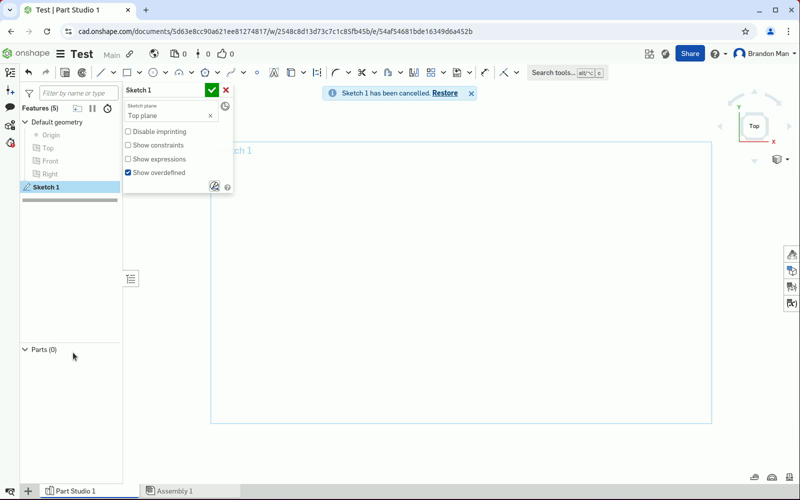
key(l)
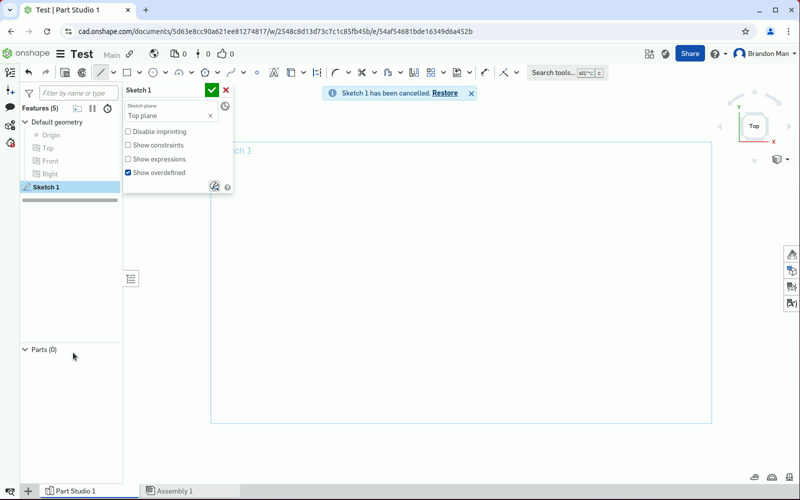
key_down(shift)
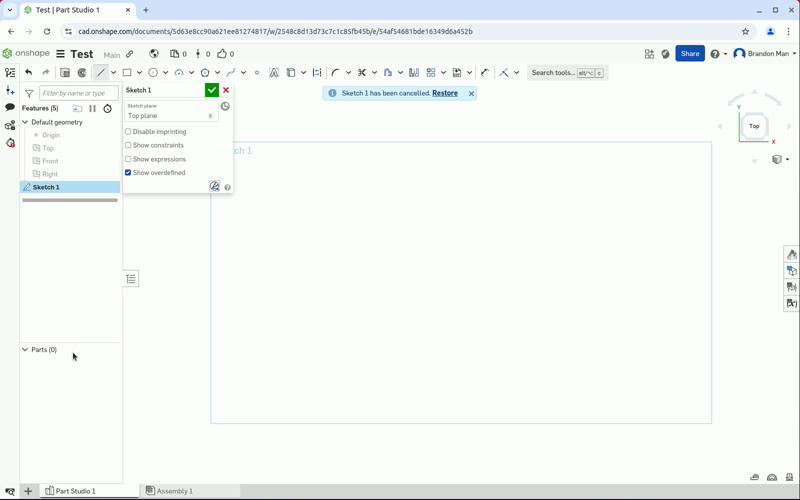
mouse_move(426, 293)
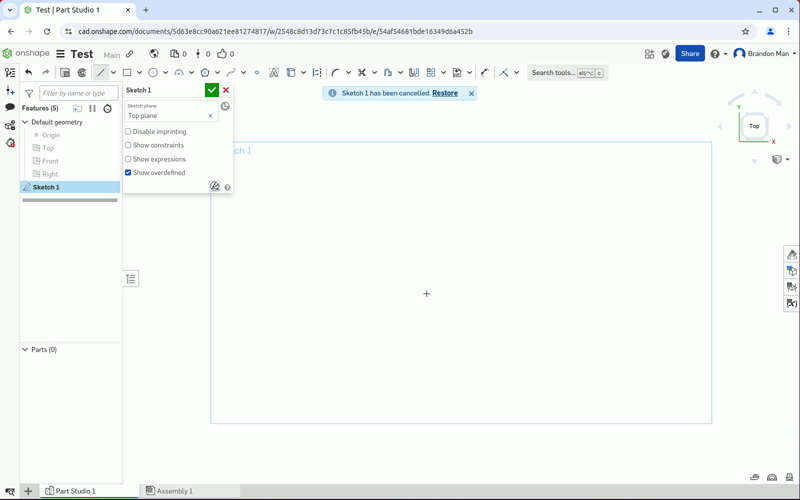
click(426, 293)
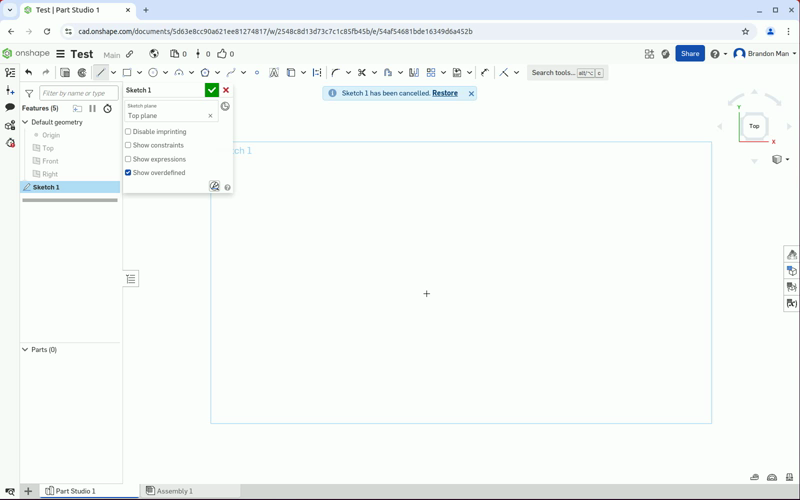
key_up(shift)
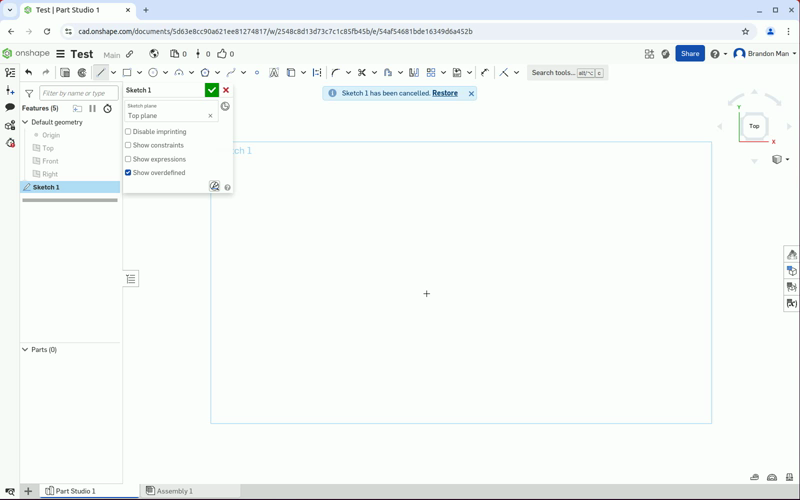
key_down(shift)
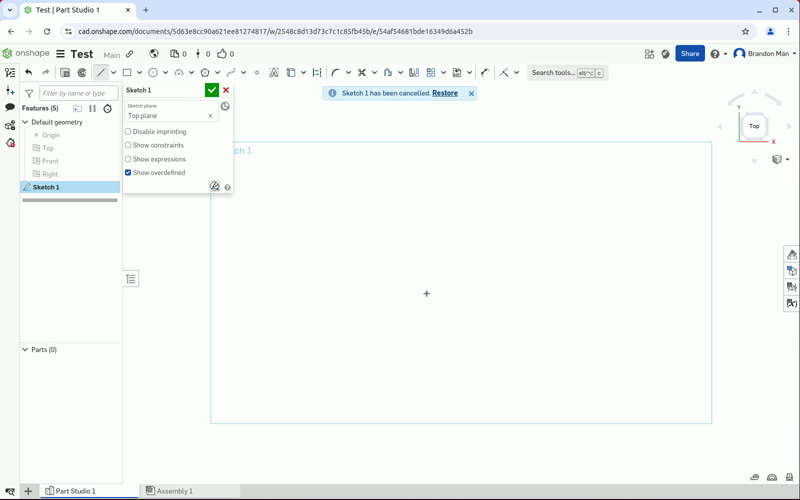
mouse_move(495, 293)
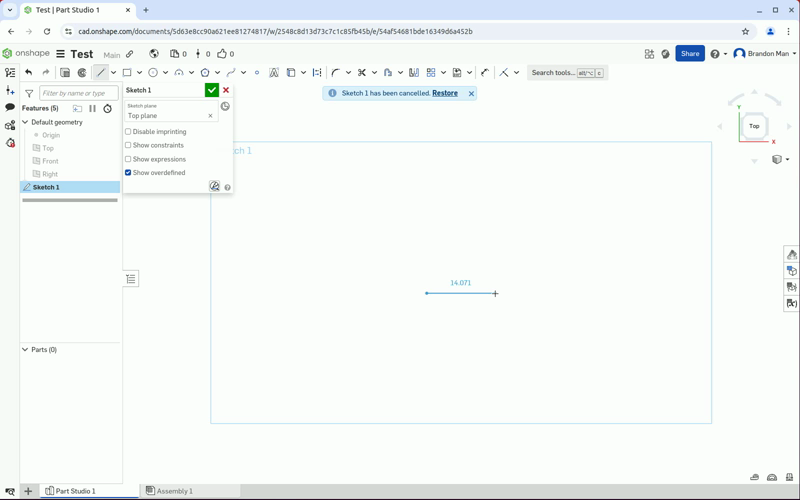
click(495, 293)
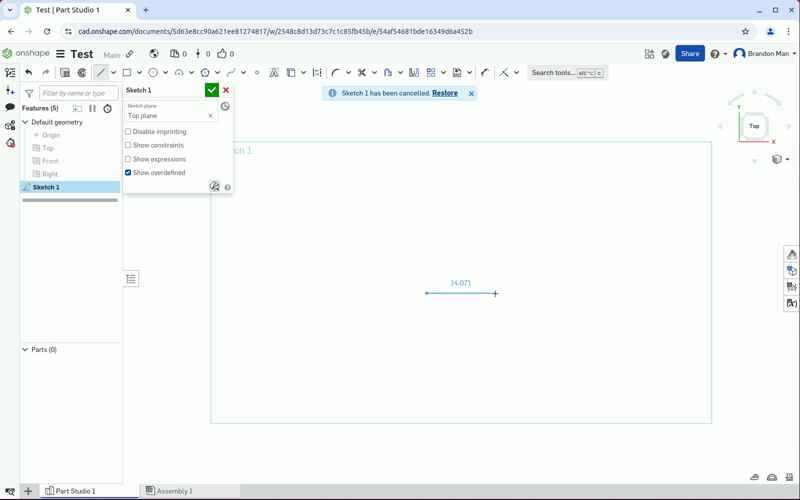
key_up(shift)
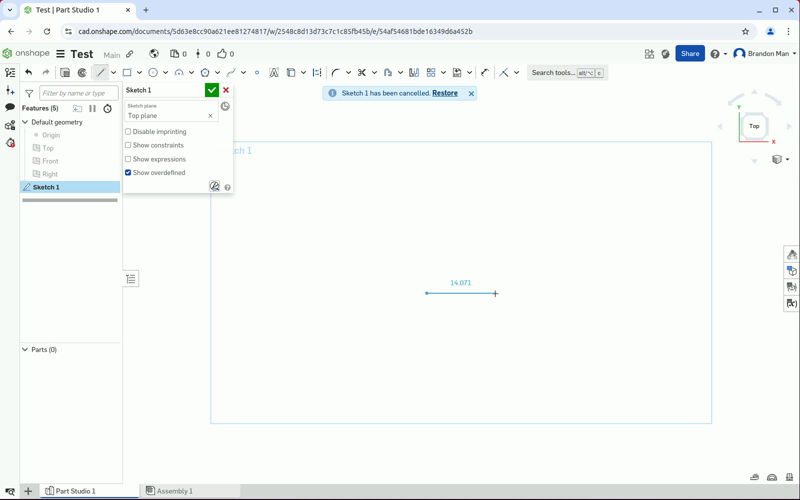
key_down(shift)
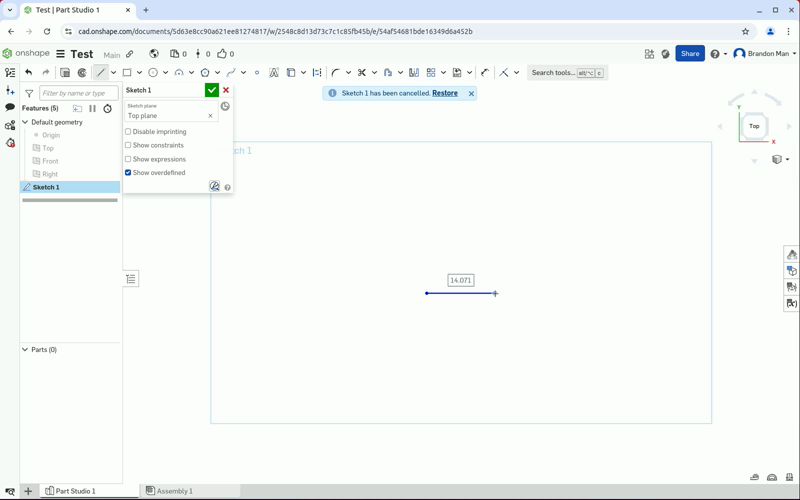
mouse_move(525, 293)
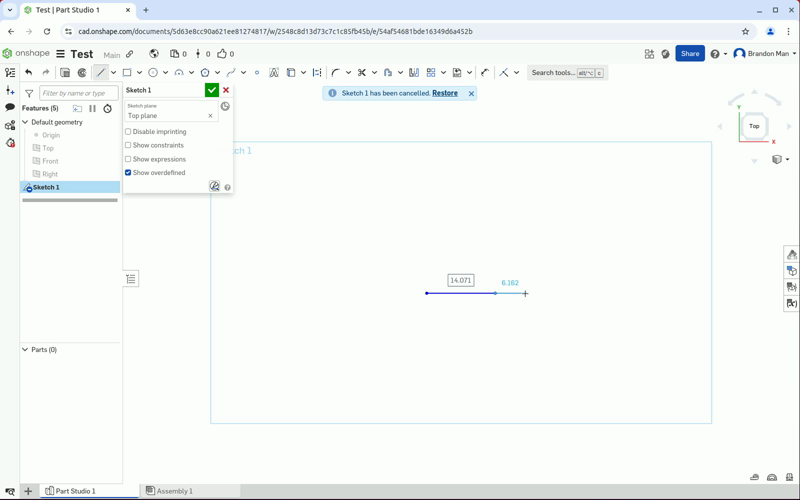
mouse_move(495, 272)
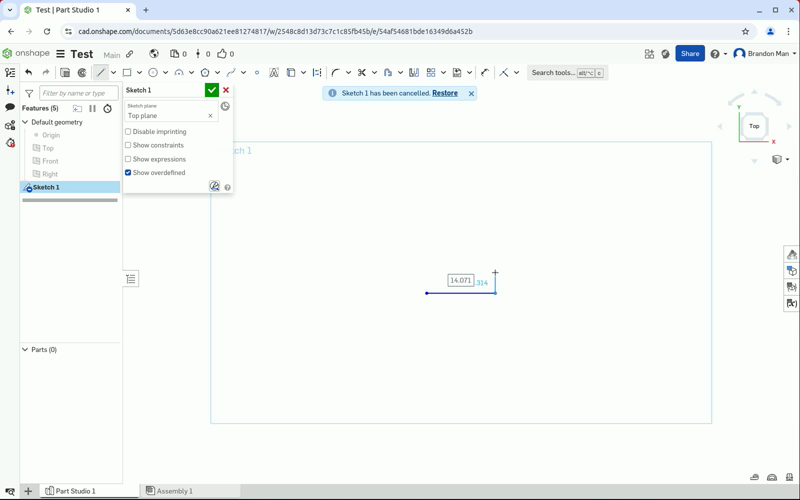
click(495, 272)
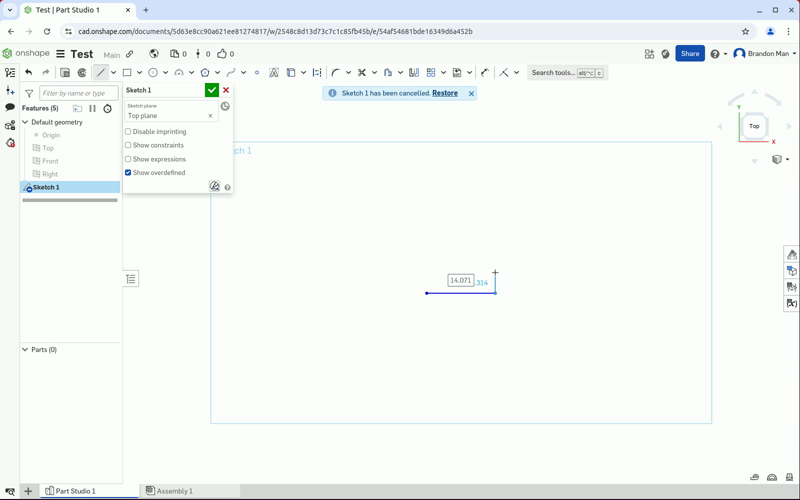
key_up(shift)
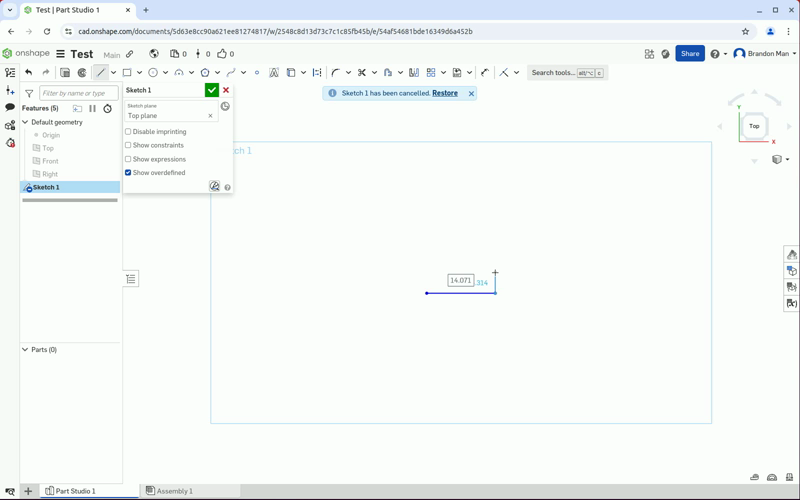
key_down(shift)
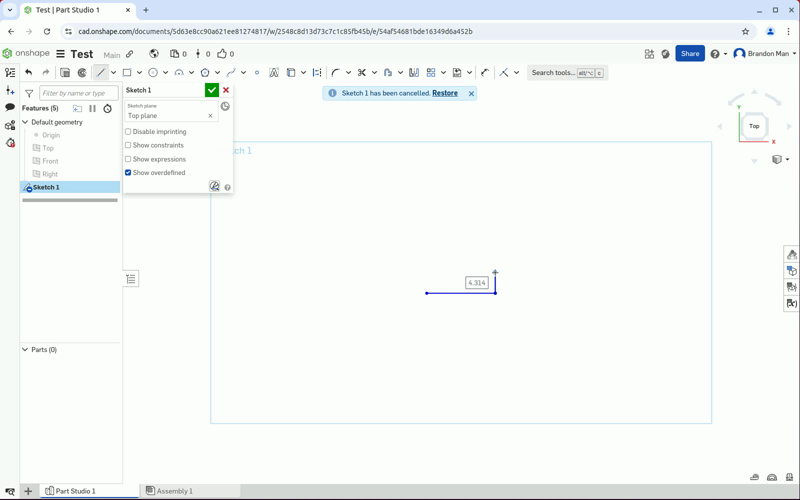
mouse_move(426, 272)
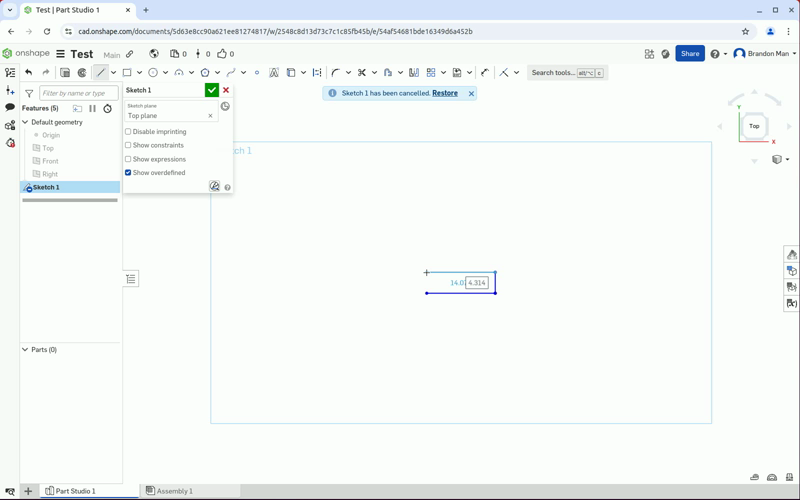
click(426, 272)
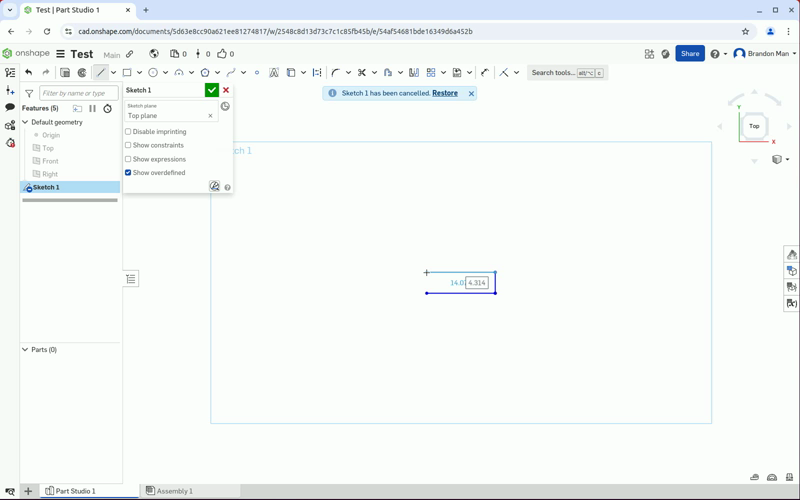
key_up(shift)
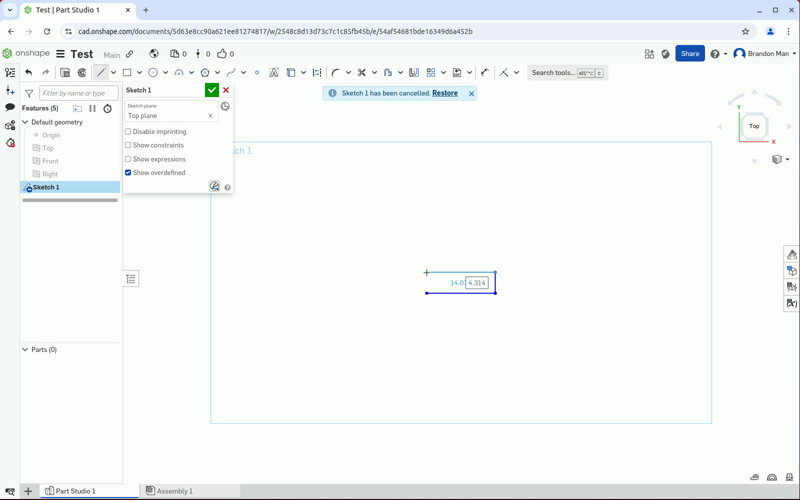
mouse_move(456, 272)
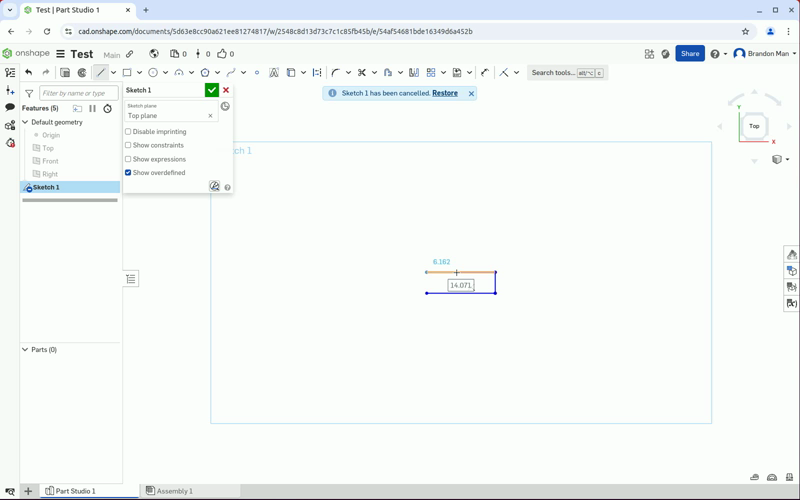
key_down(shift)
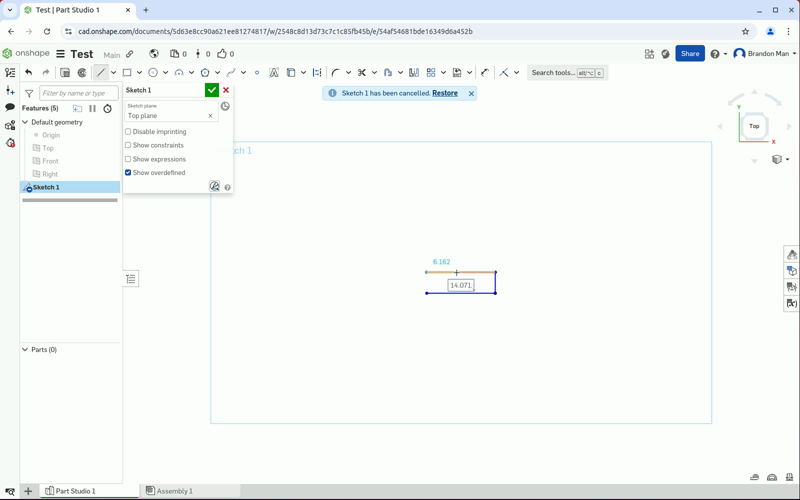
mouse_move(426, 293)
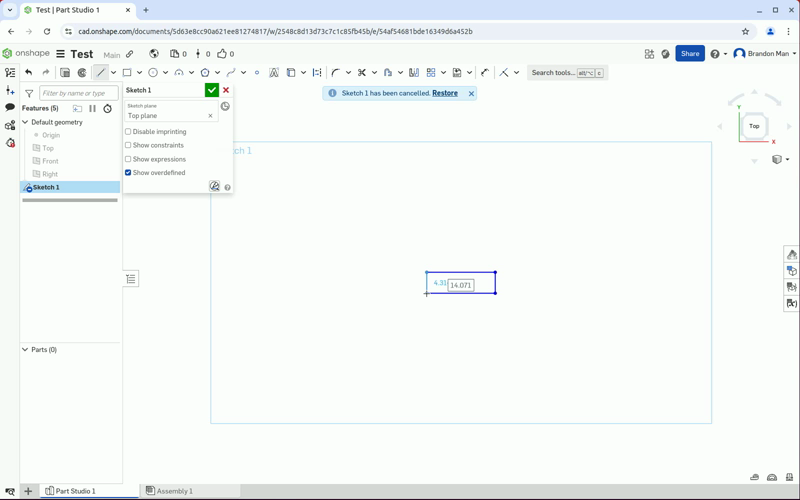
key_up(shift)
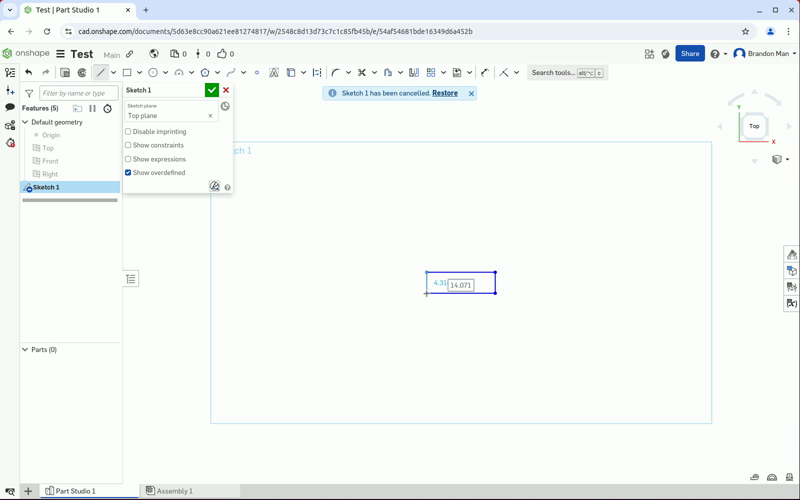
click(426, 293)
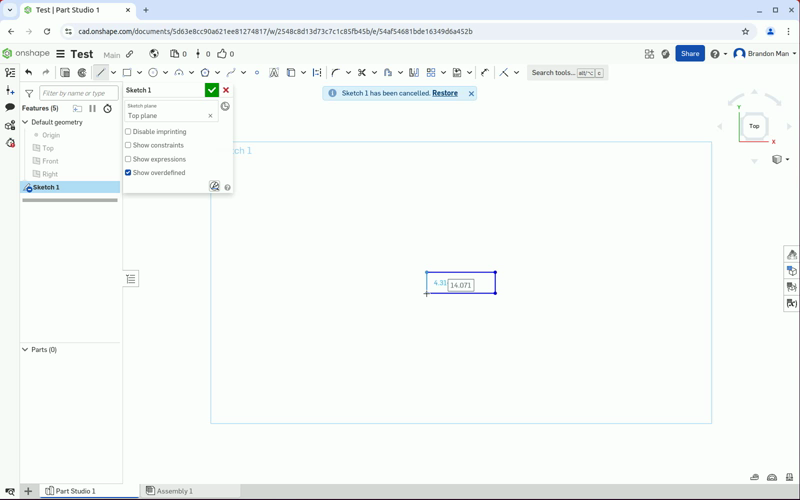
key(esc)
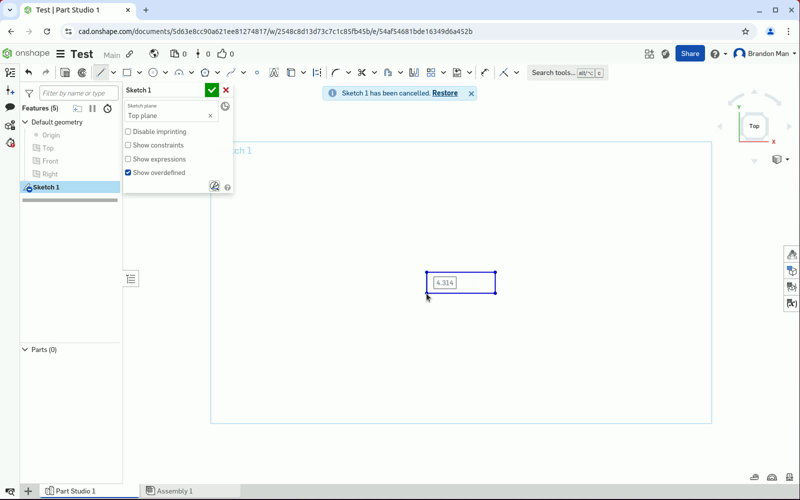
key(c)
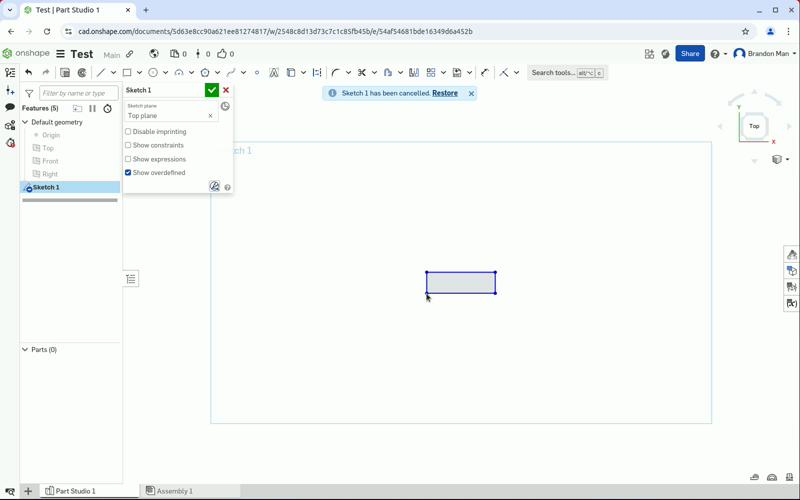
key_down(shift)
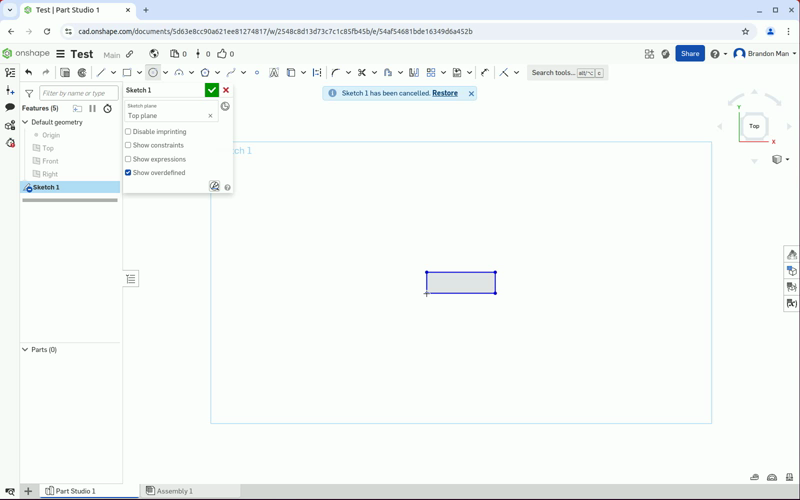
mouse_move(431, 288)
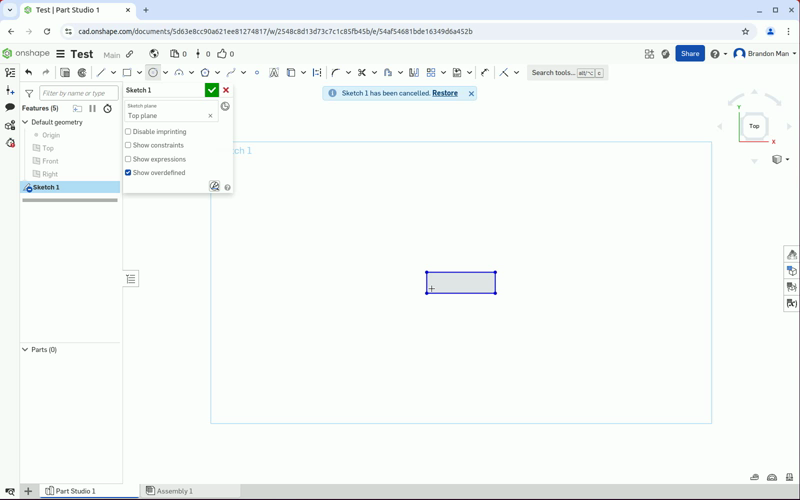
click(431, 288)
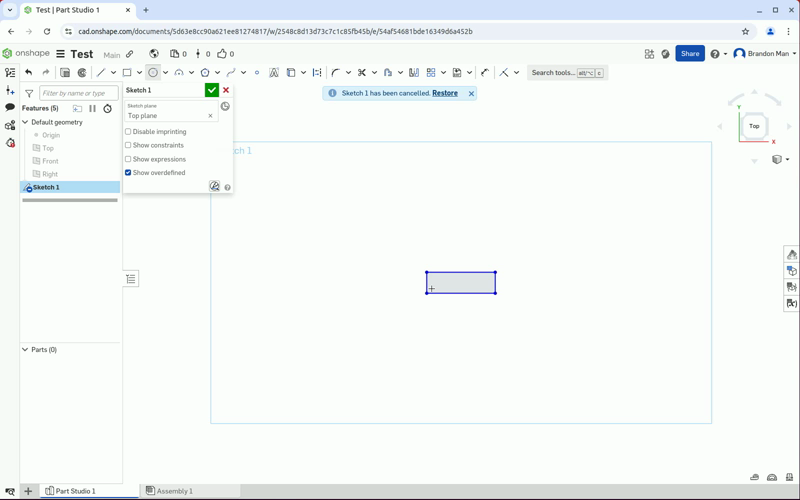
key_up(shift)
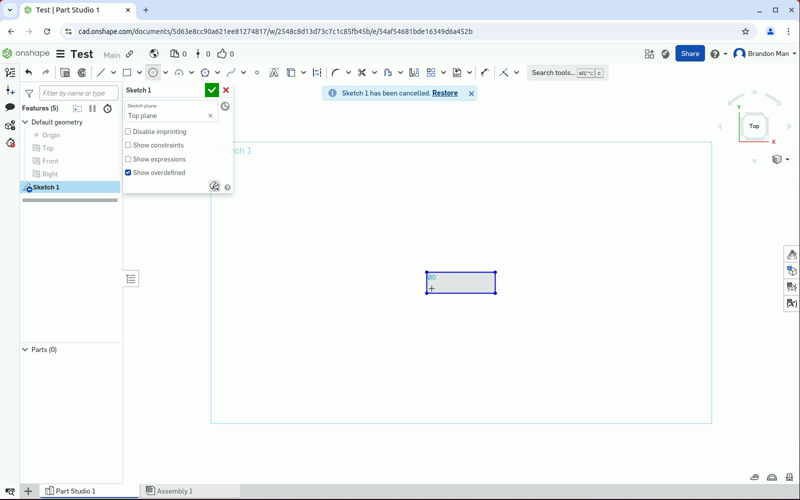
mouse_move(433, 288)
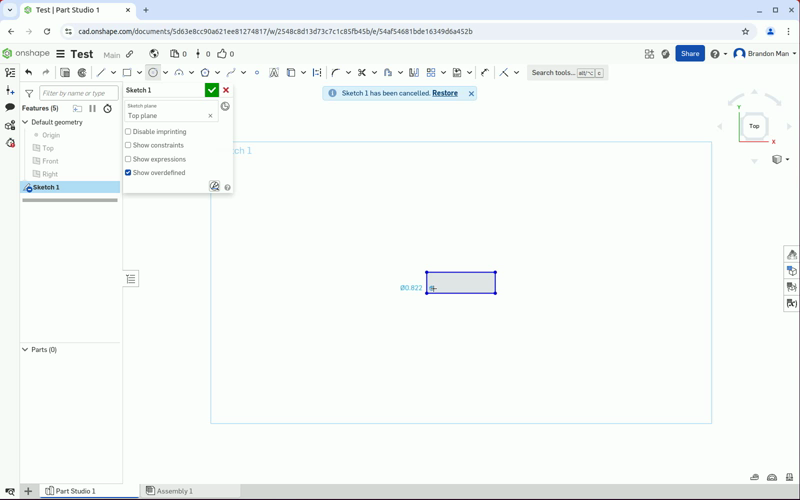
scroll(6)
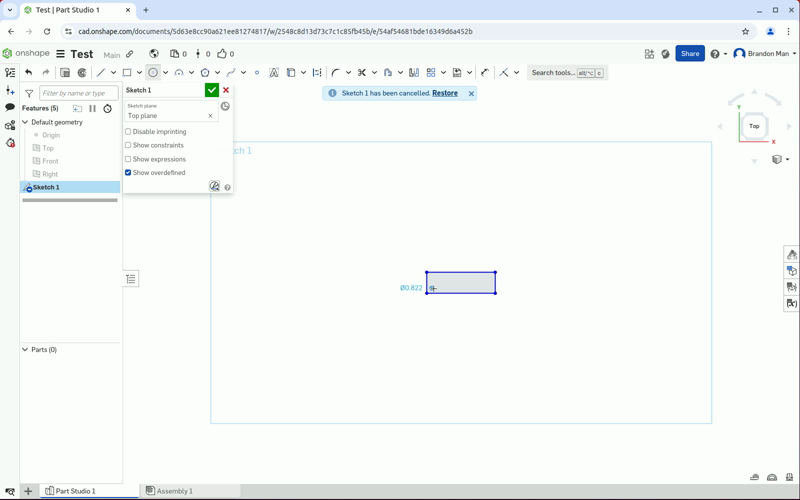
scroll(6)
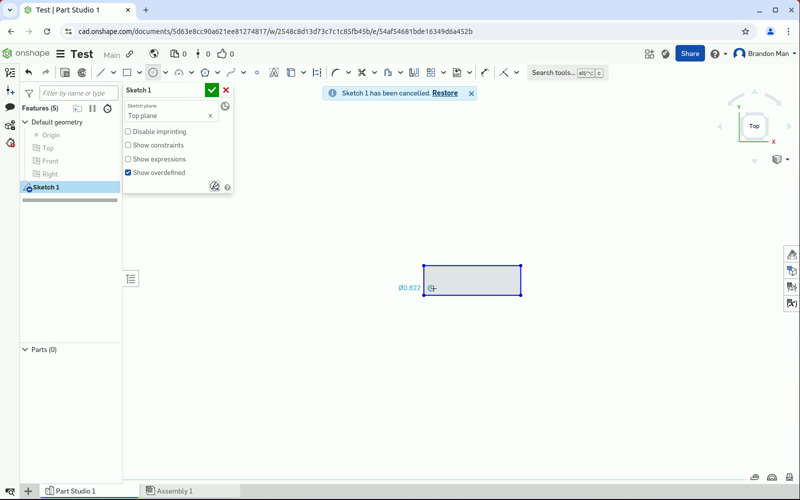
scroll(6)
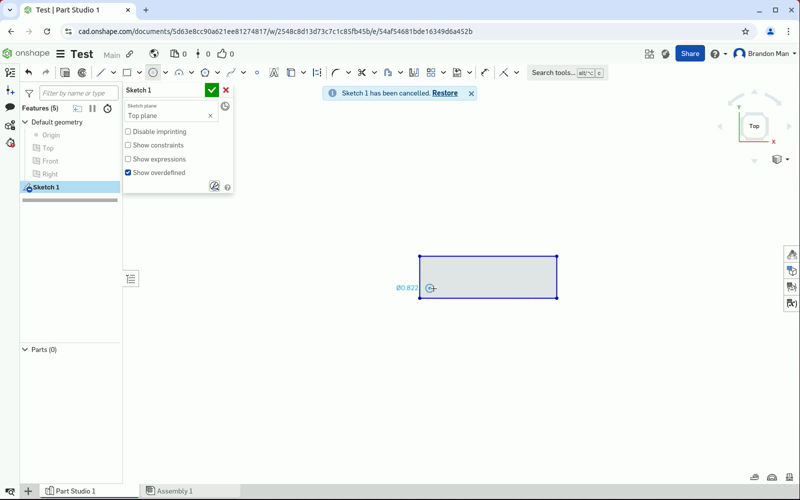
scroll(6)
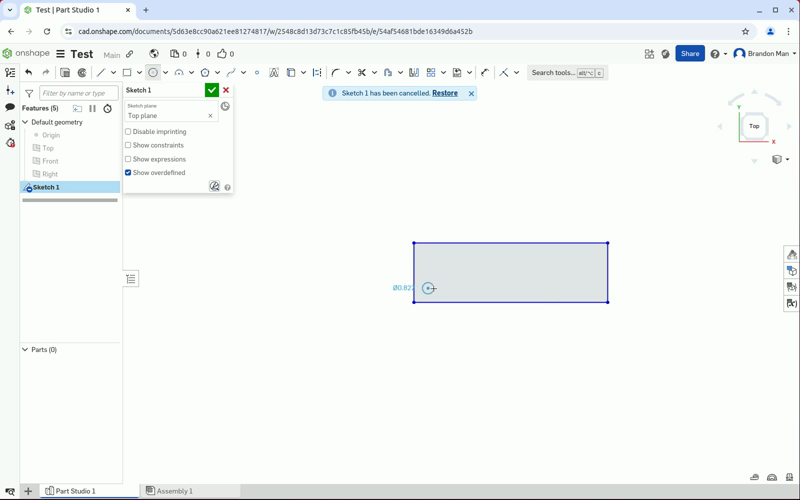
scroll(6)
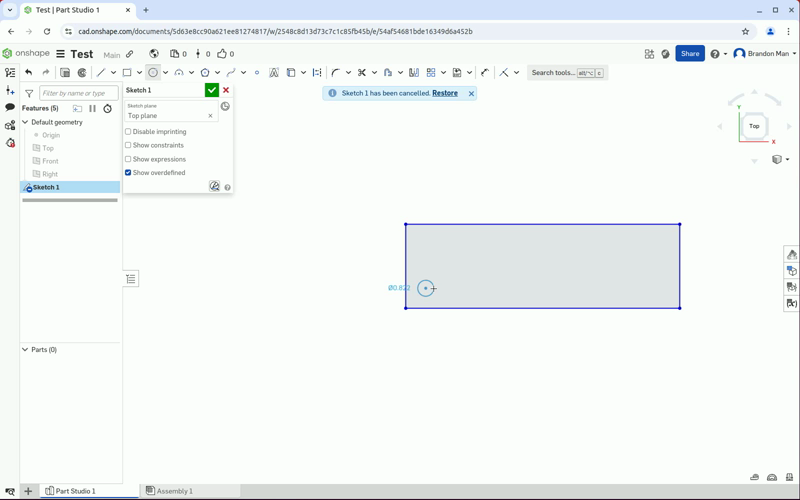
scroll(6)
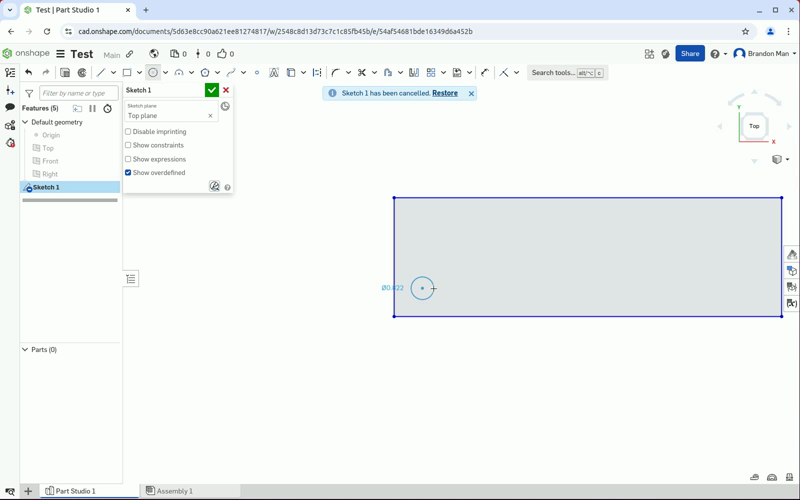
scroll(6)
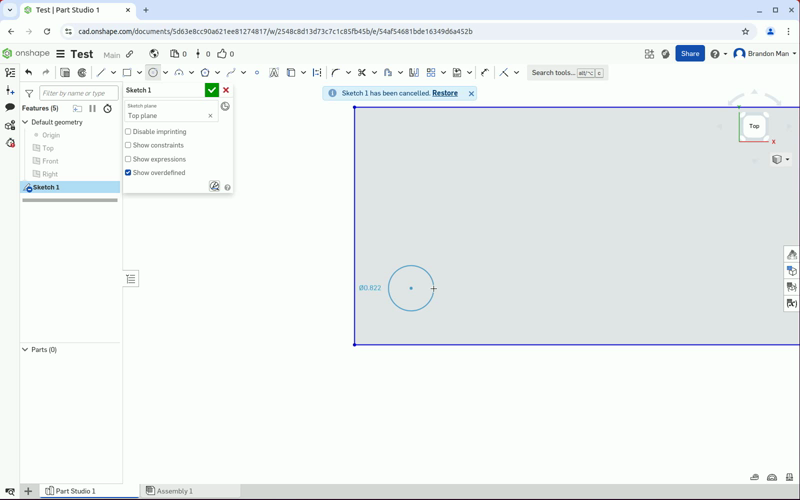
click(433, 288)
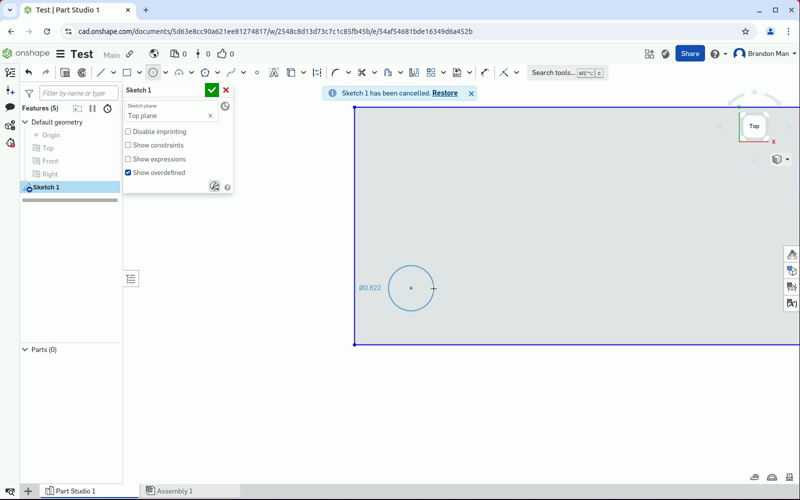
scroll(-6)
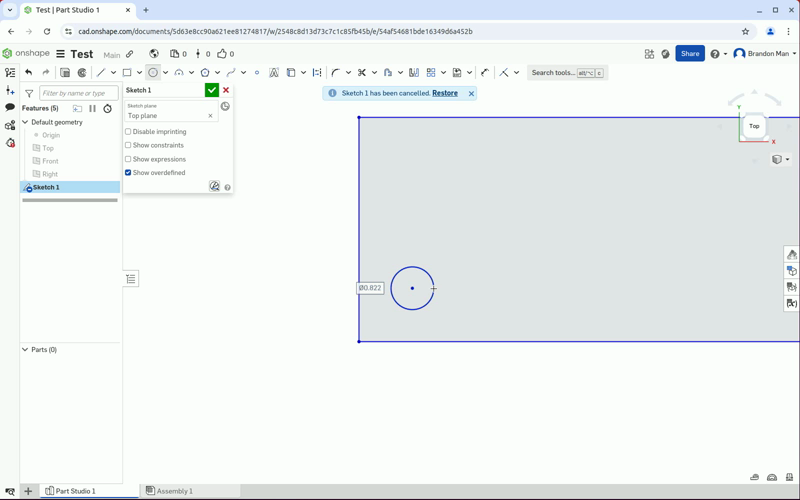
scroll(-6)
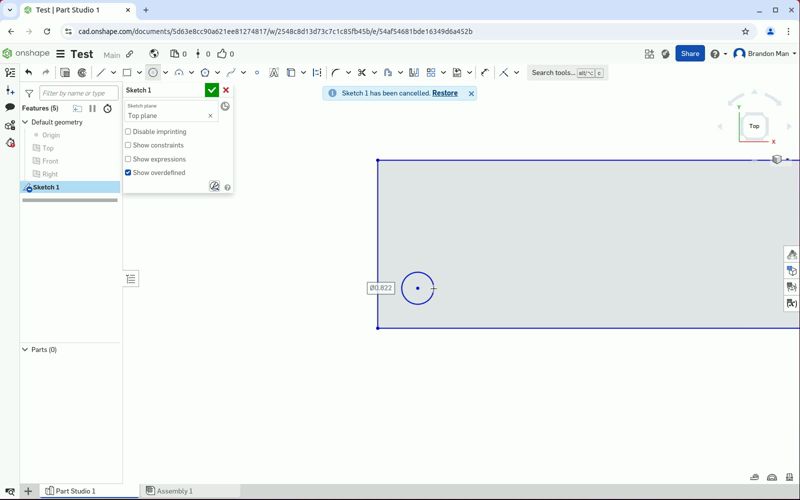
scroll(-6)
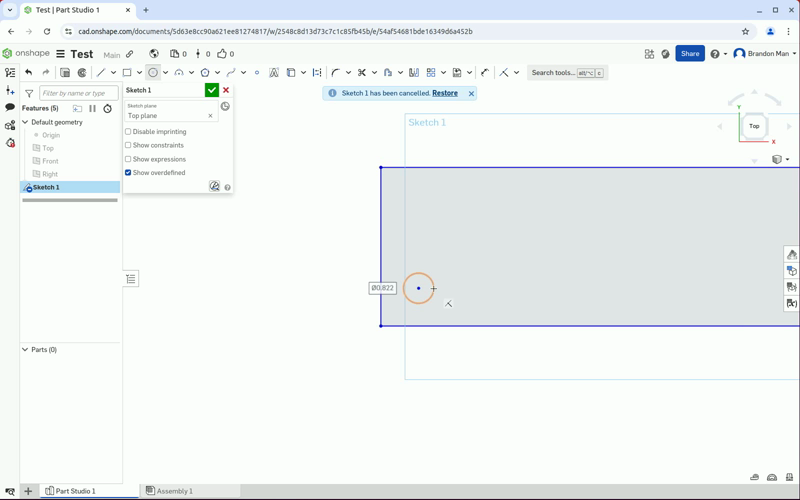
scroll(-6)
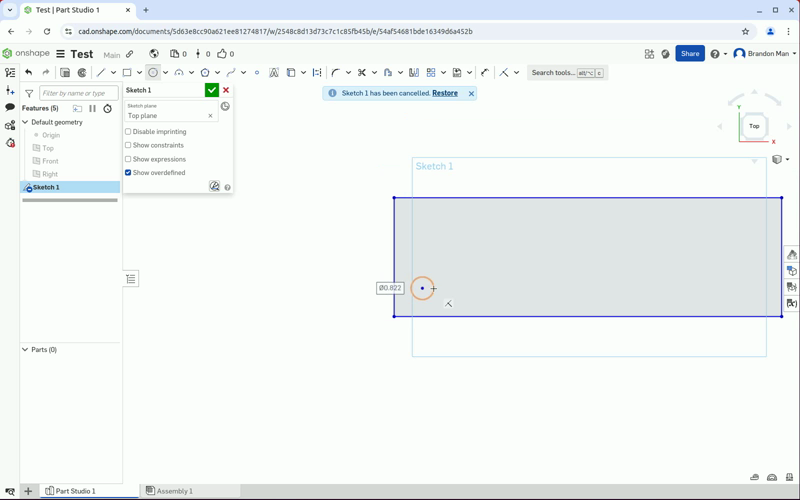
scroll(-6)
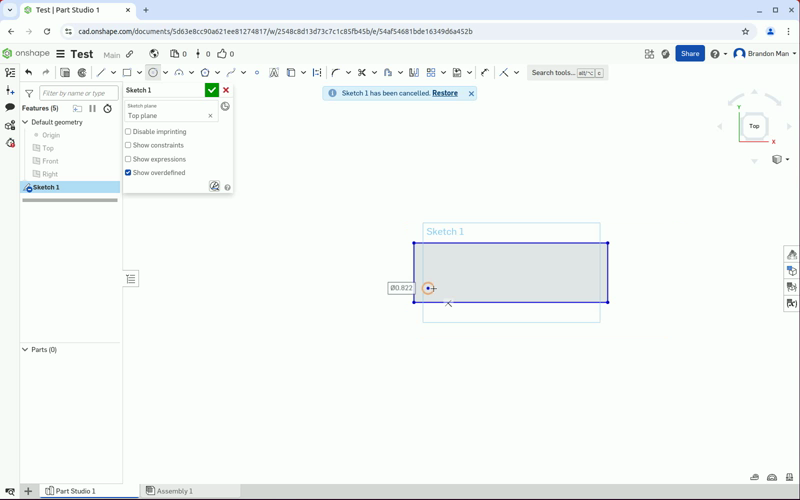
scroll(-6)
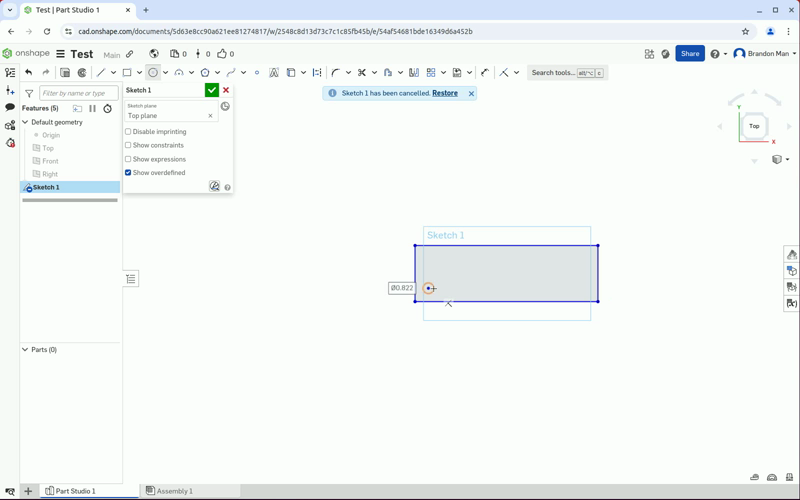
scroll(-6)
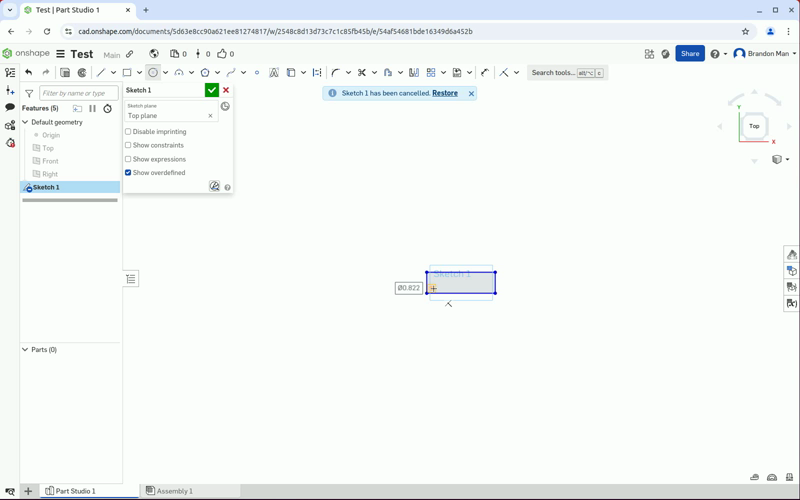
key(esc)
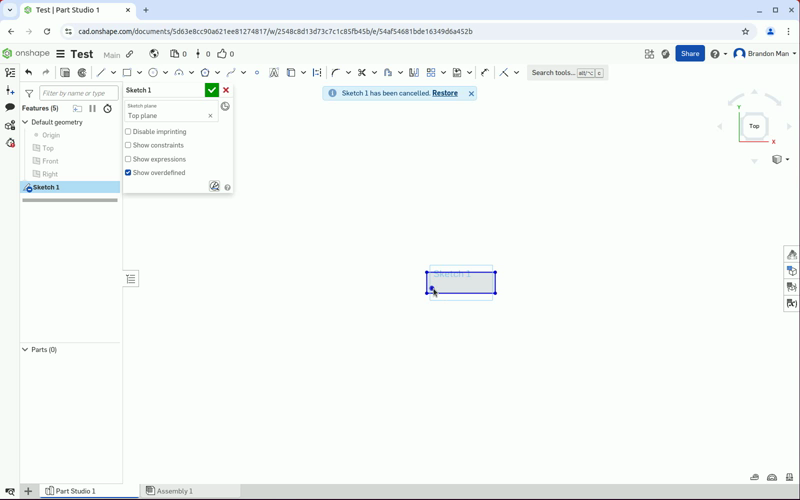
key(c)
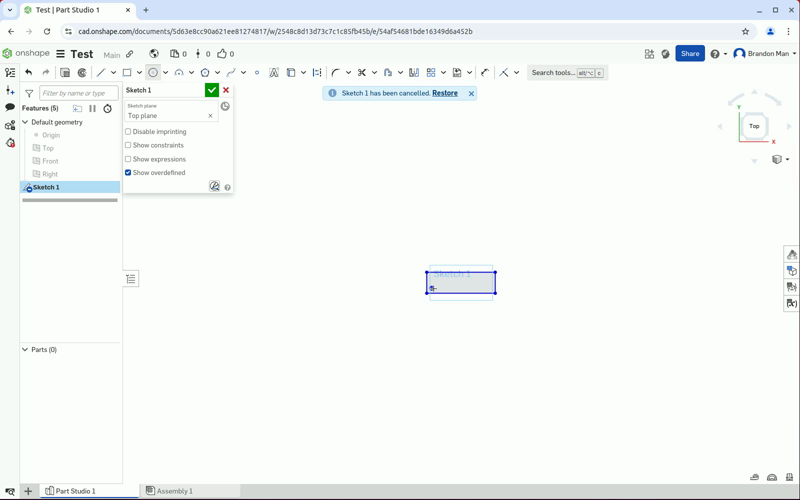
key_down(shift)
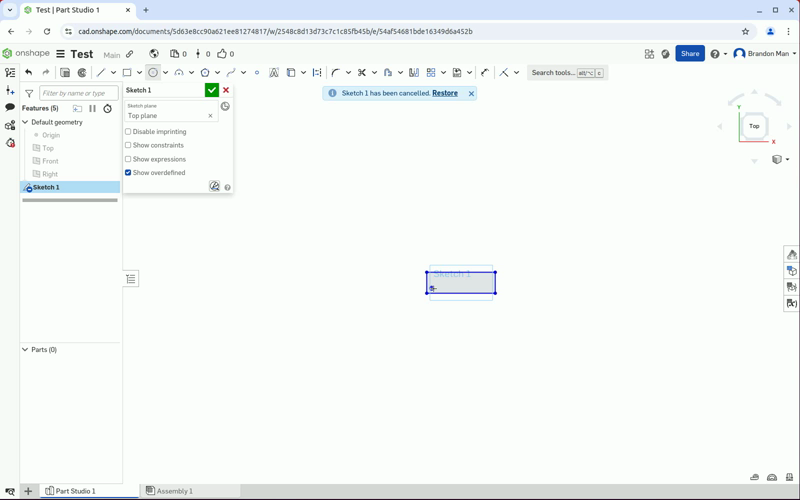
mouse_move(446, 278)
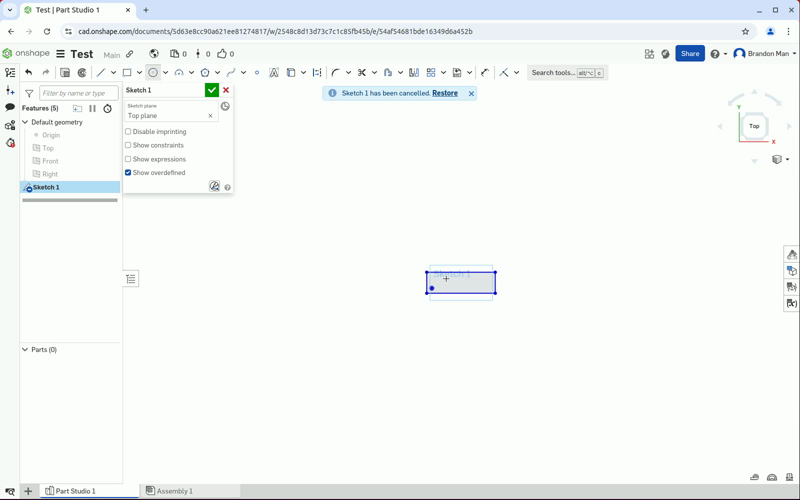
click(446, 278)
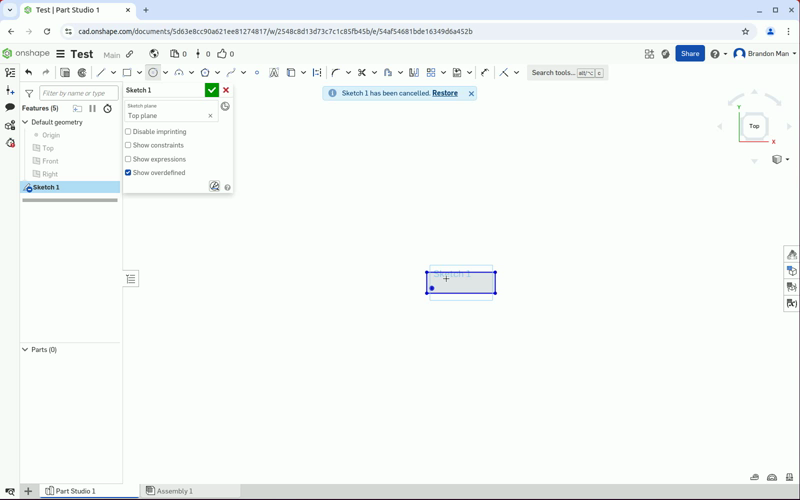
key_up(shift)
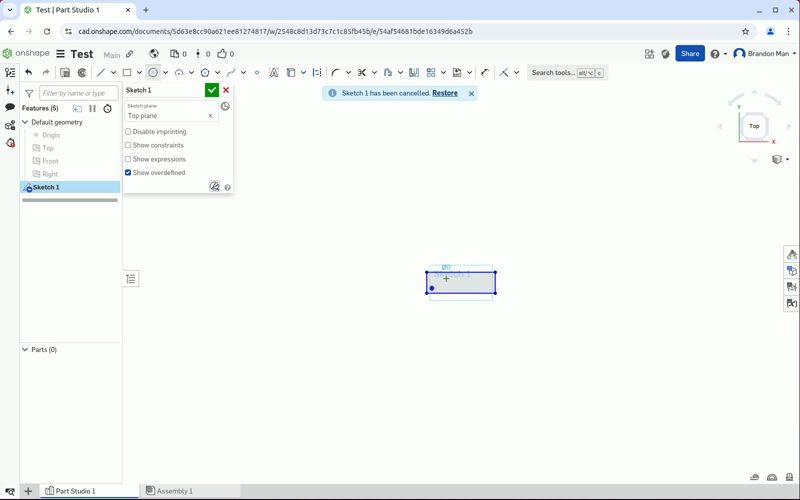
mouse_move(448, 278)
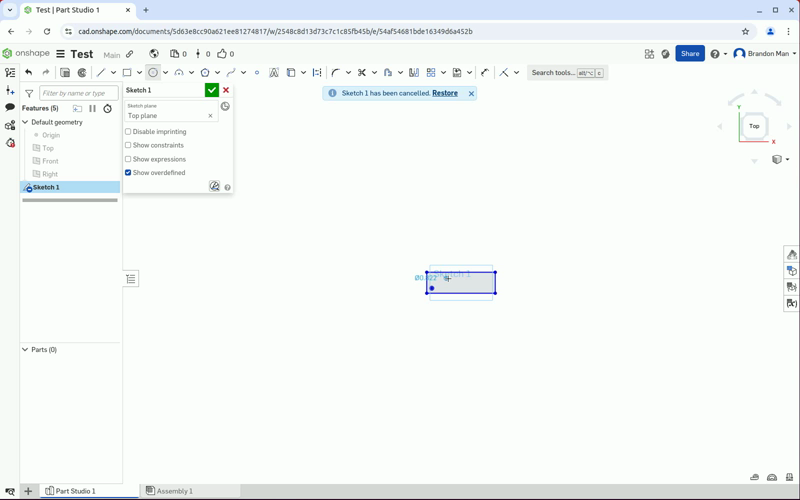
scroll(6)
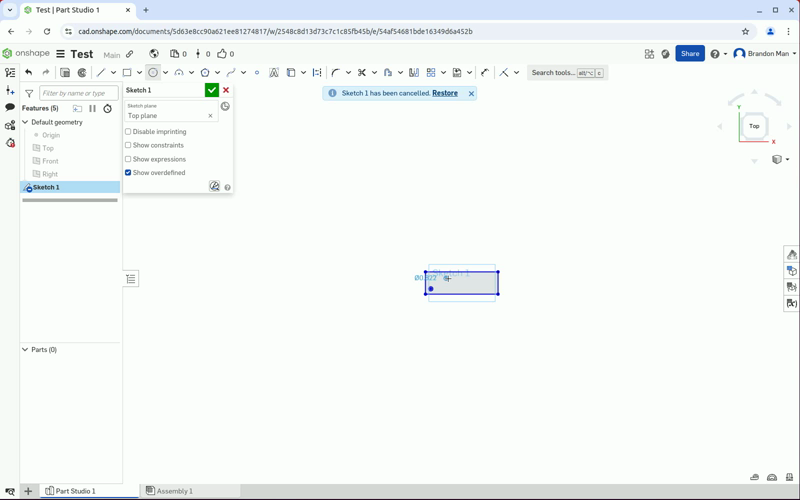
scroll(6)
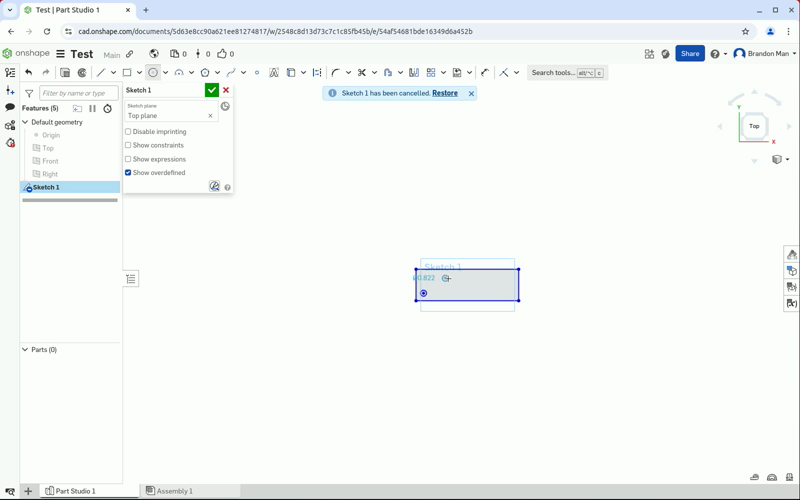
scroll(6)
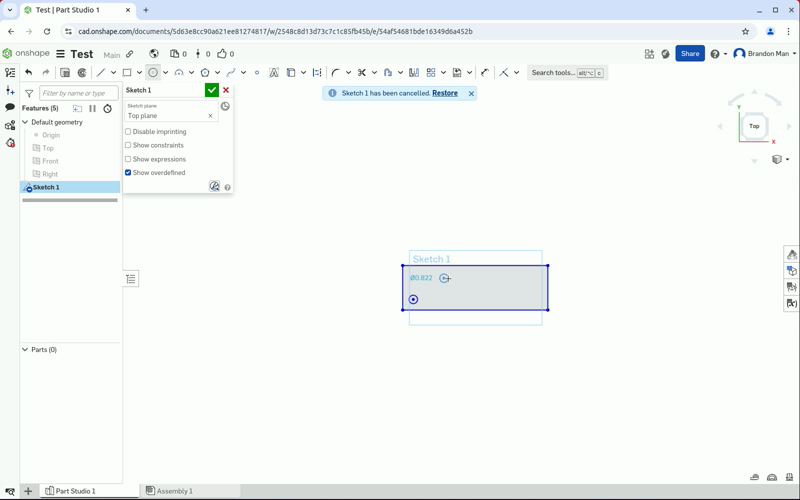
scroll(6)
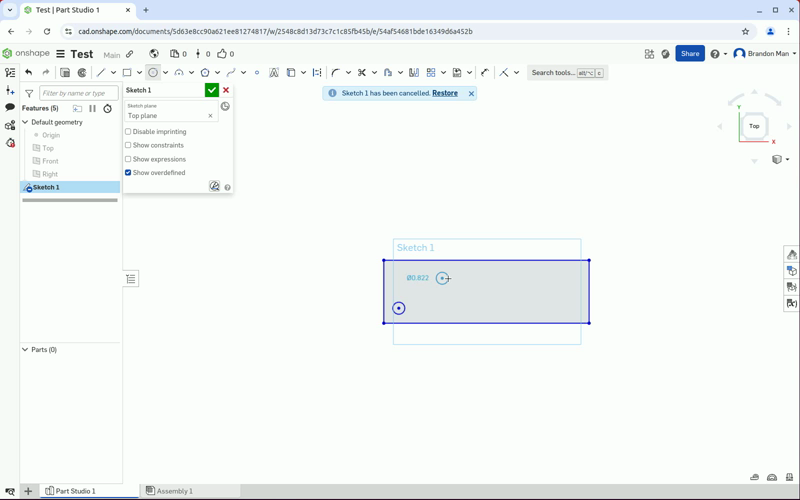
scroll(6)
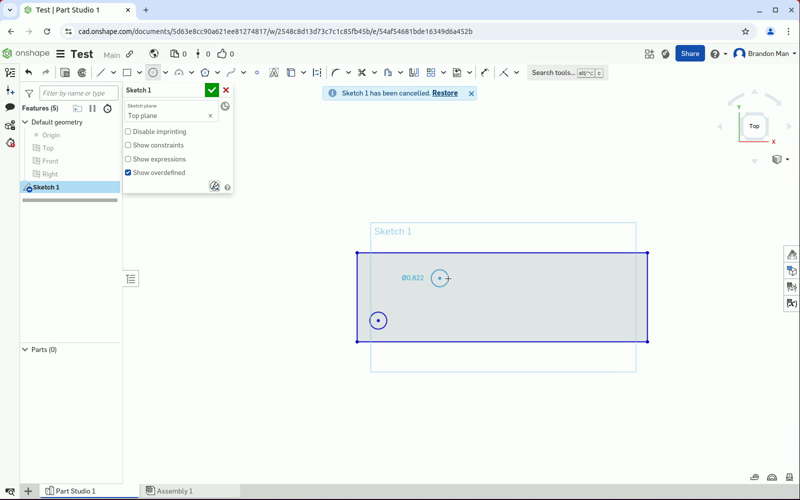
scroll(6)
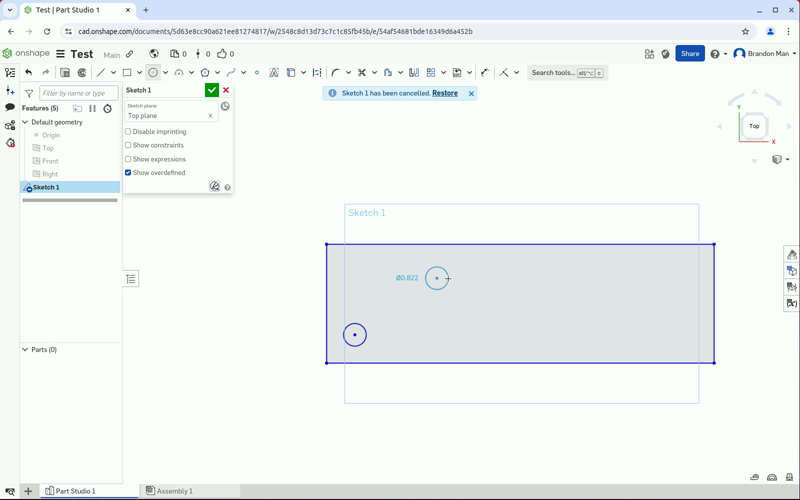
scroll(6)
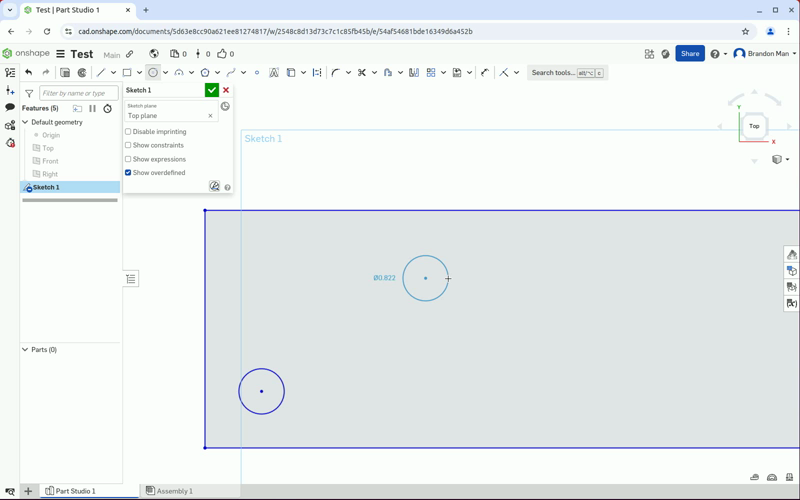
click(448, 278)
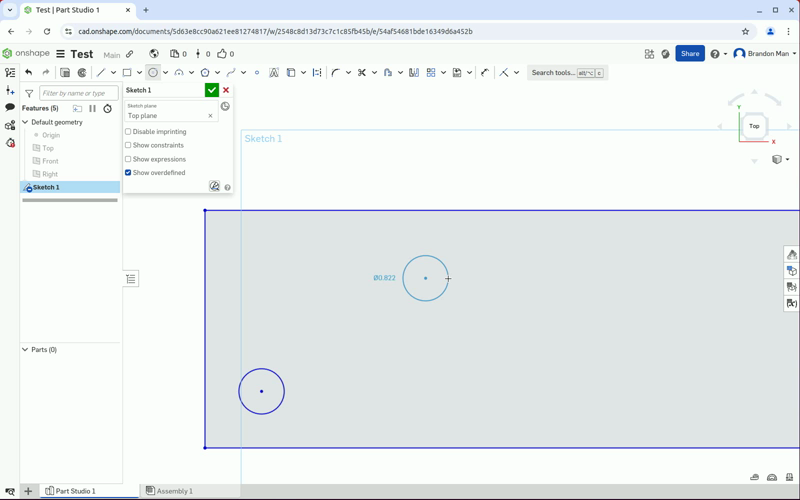
scroll(-6)
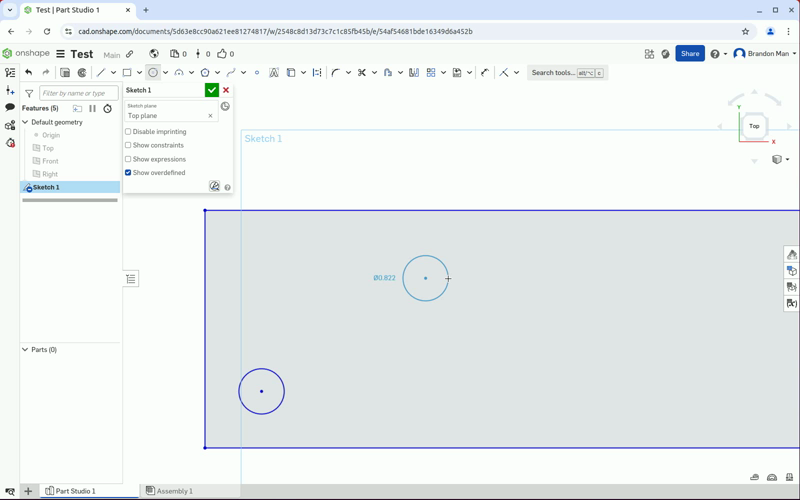
scroll(-6)
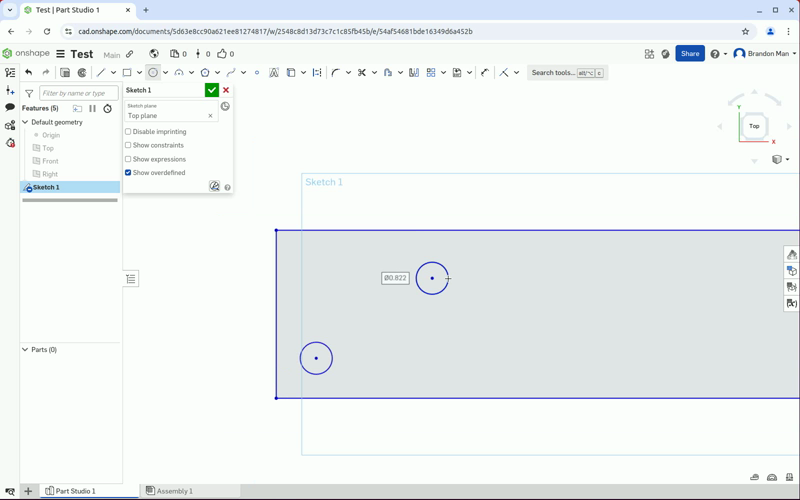
scroll(-6)
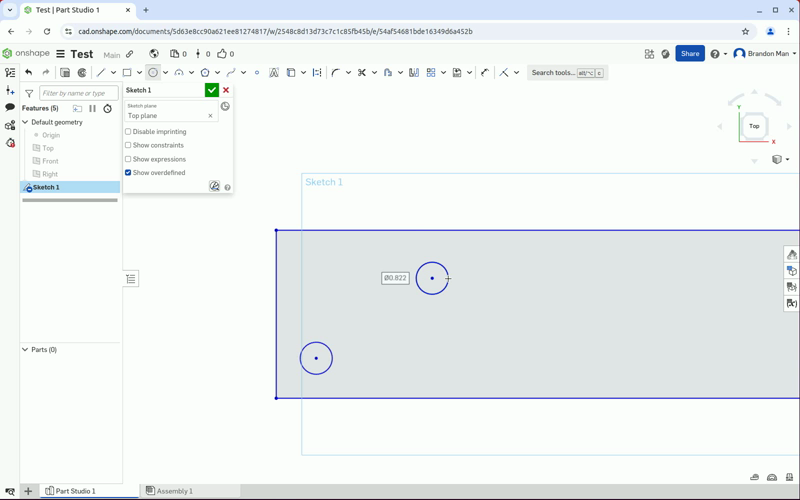
scroll(-6)
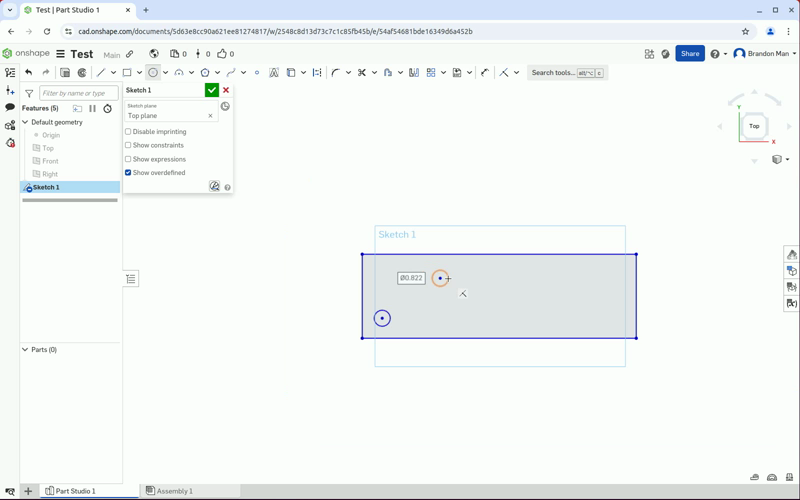
scroll(-6)
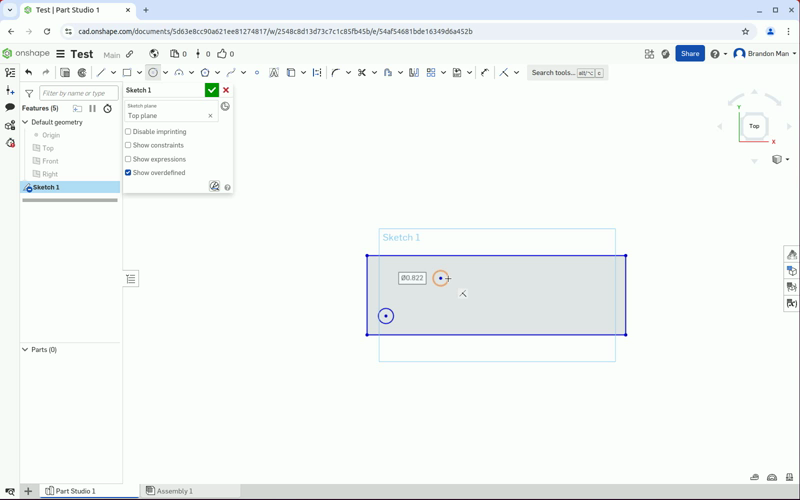
scroll(-6)
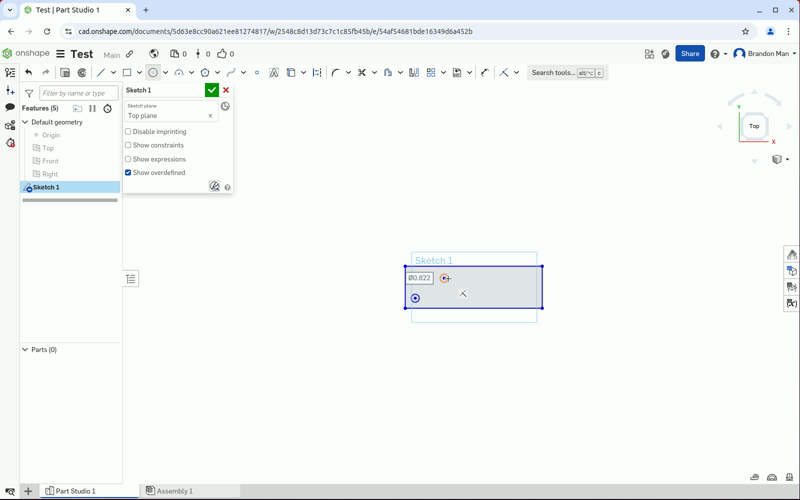
scroll(-6)
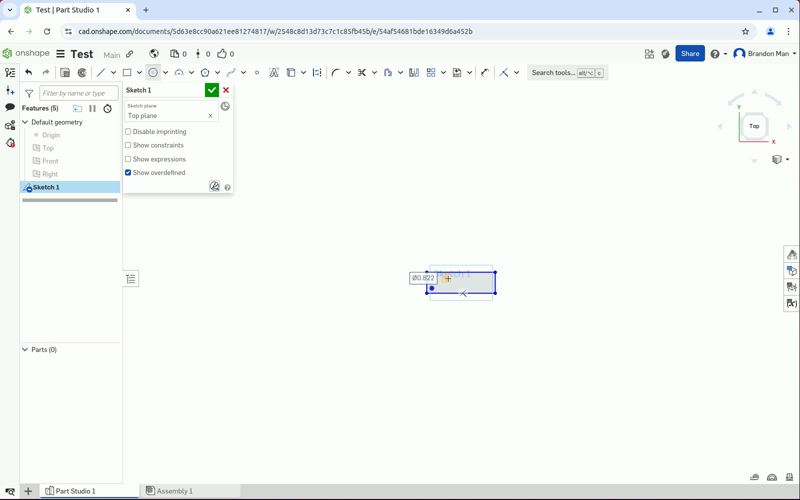
key(esc)
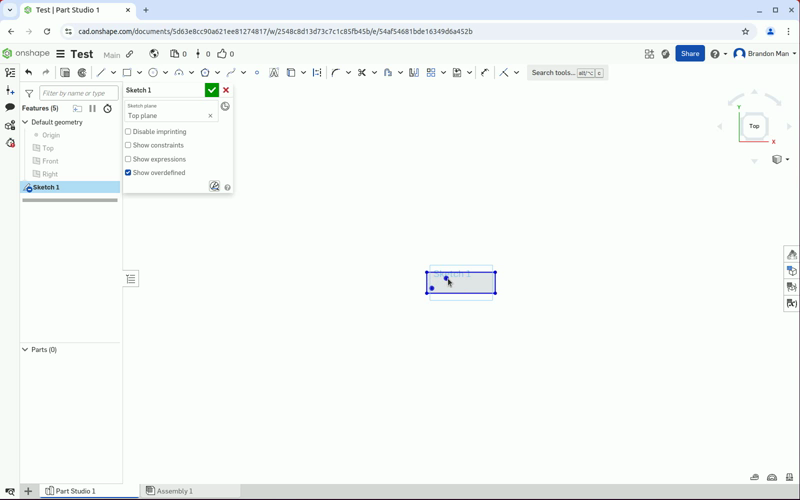
key(c)
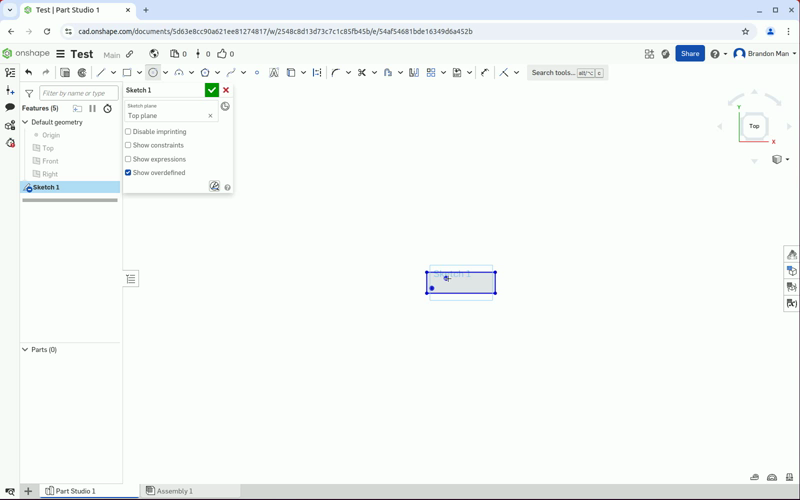
key_down(shift)
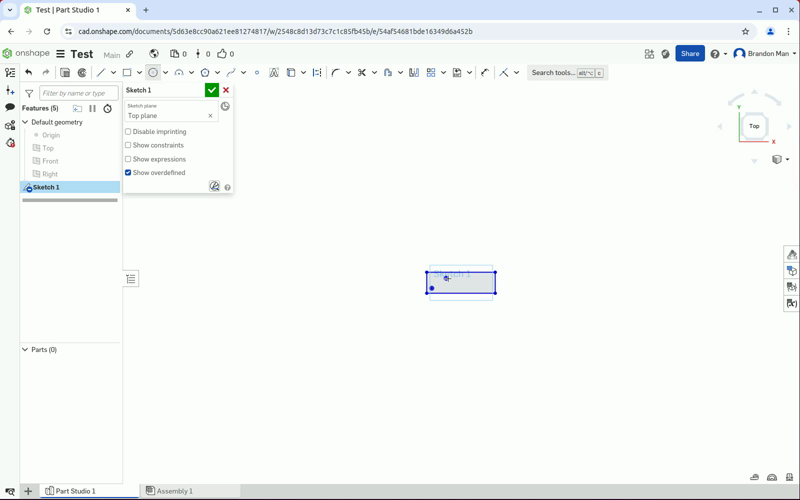
mouse_move(461, 288)
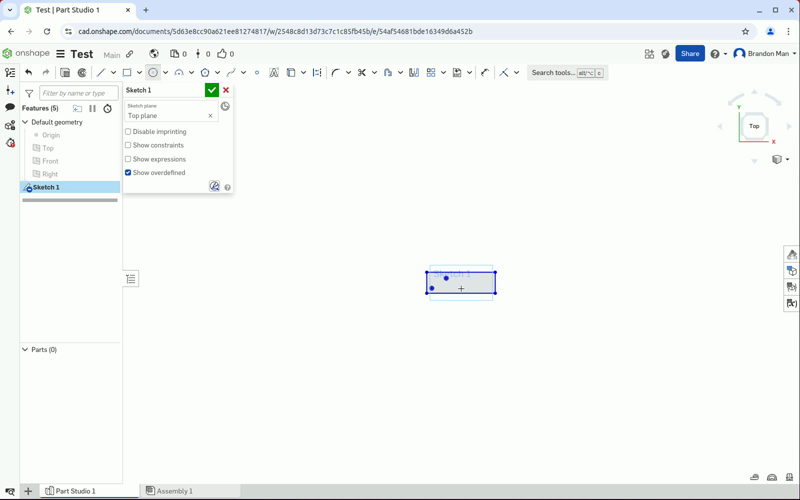
click(461, 288)
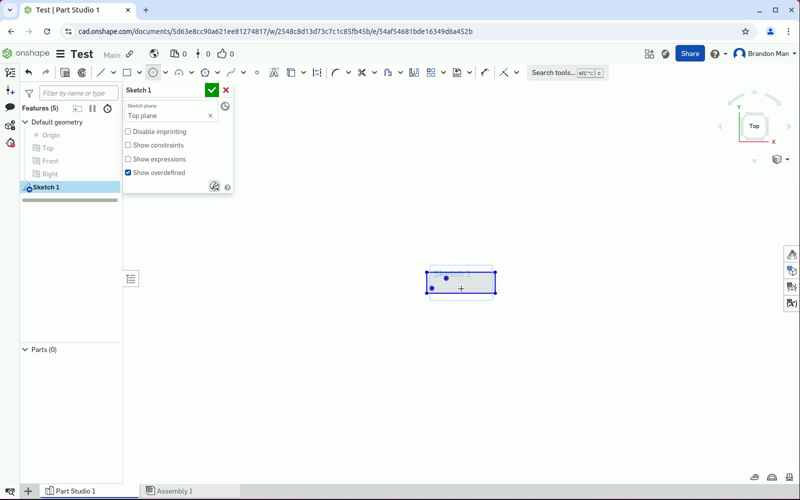
key_up(shift)
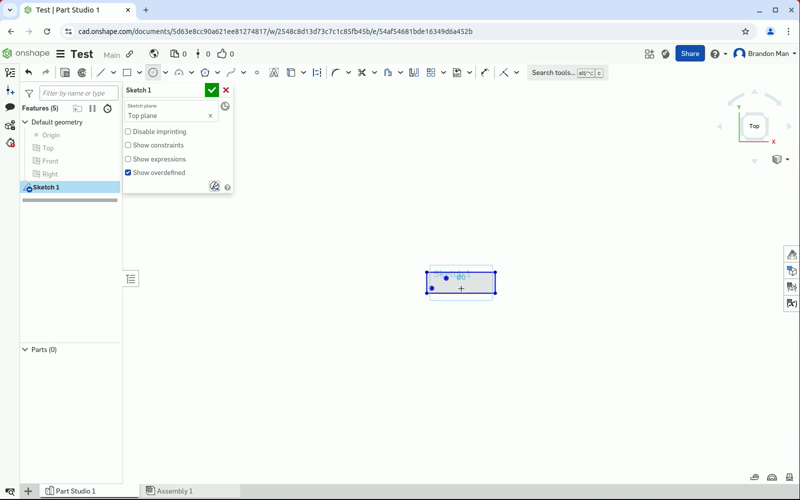
mouse_move(463, 288)
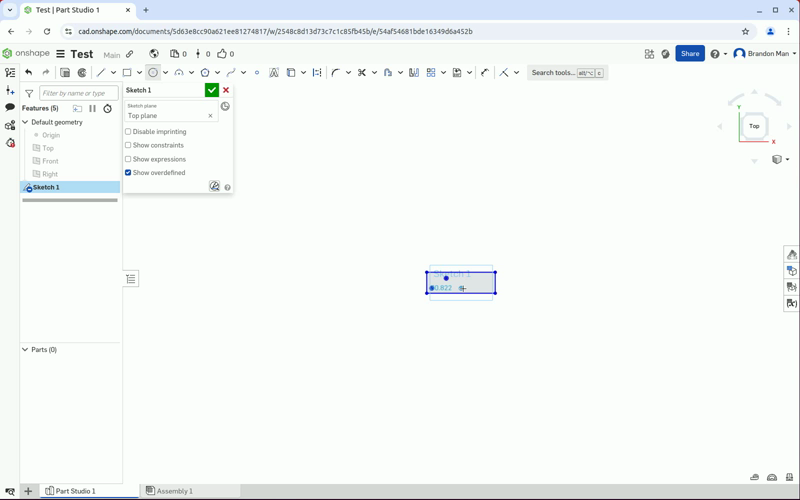
scroll(6)
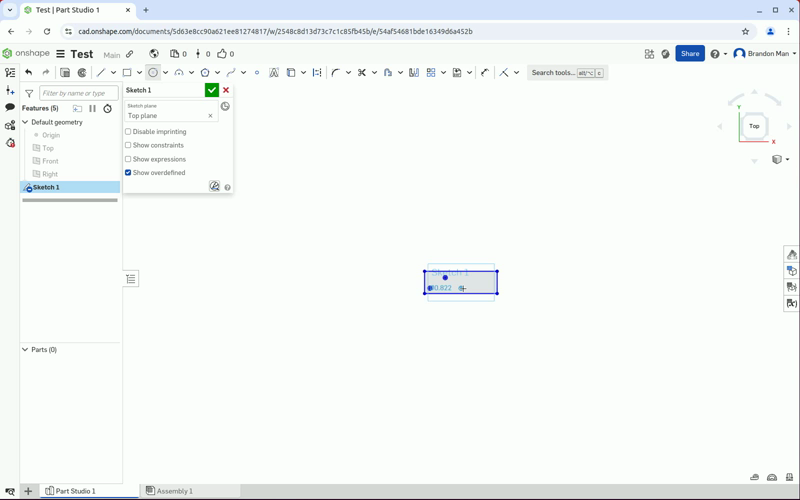
scroll(6)
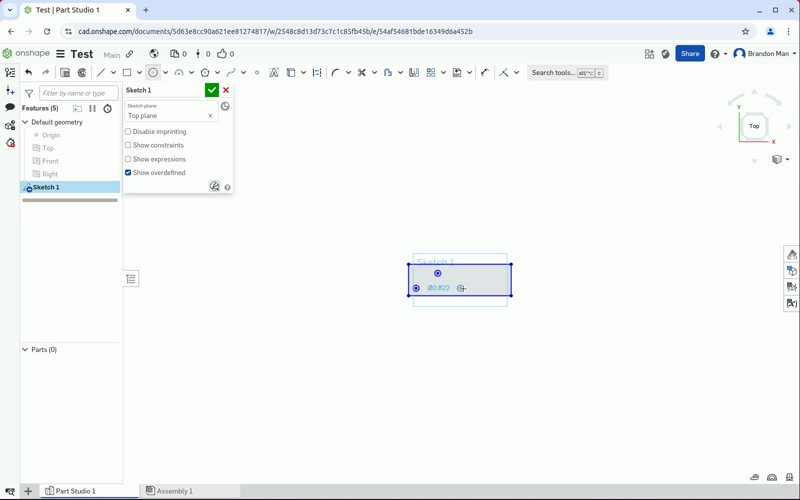
scroll(6)
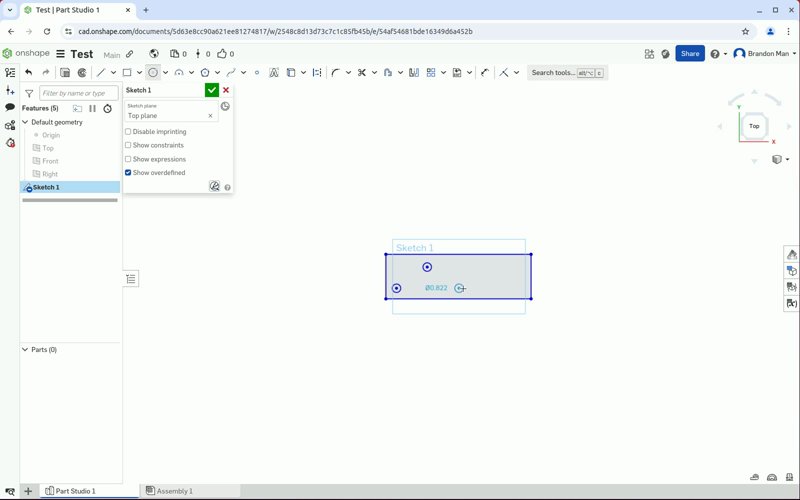
scroll(6)
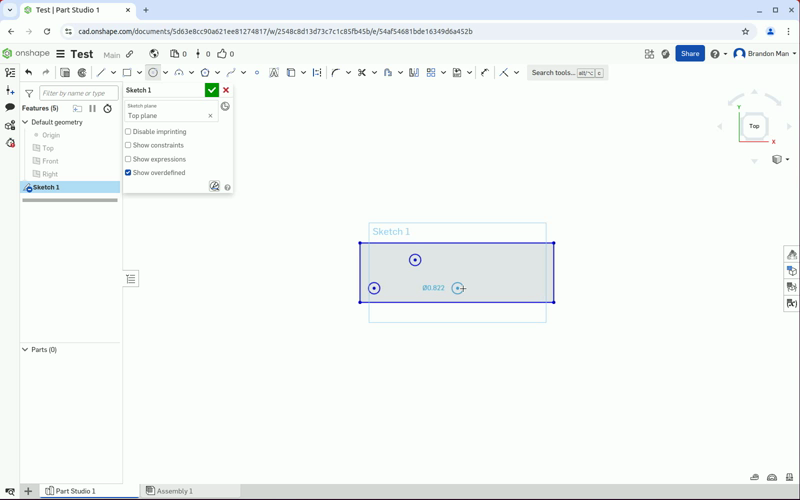
scroll(6)
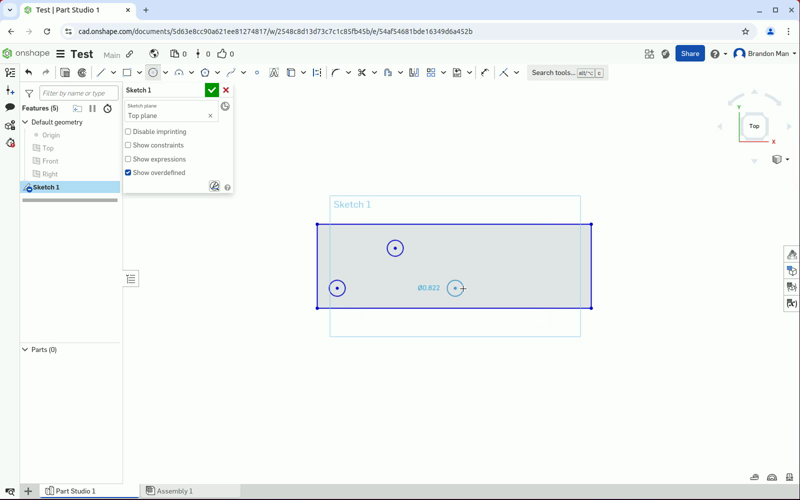
scroll(6)
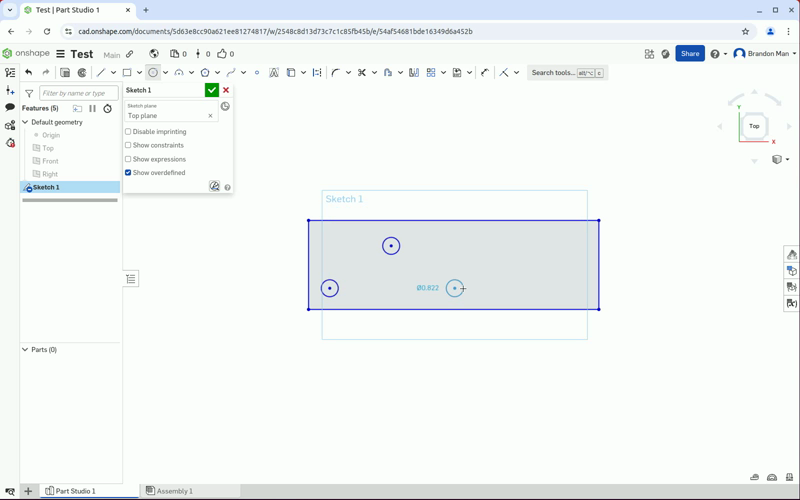
scroll(6)
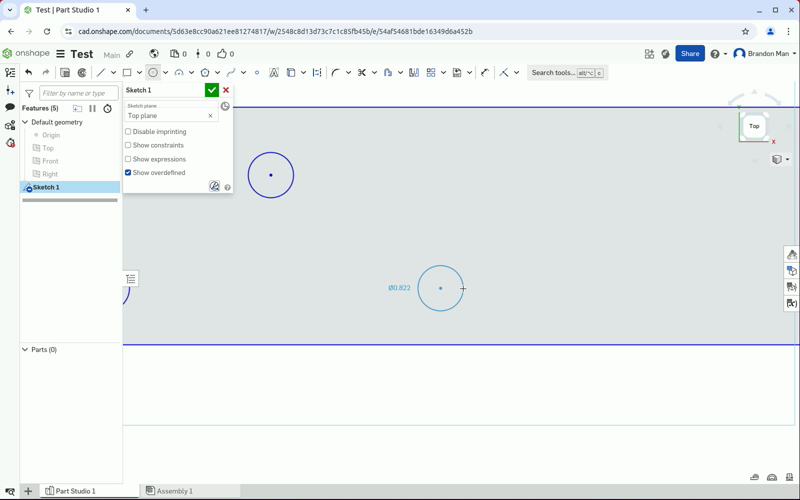
click(463, 288)
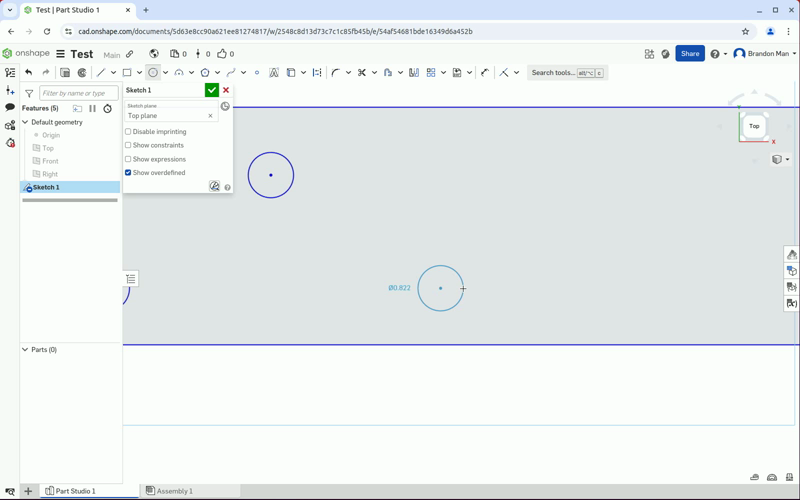
scroll(-6)
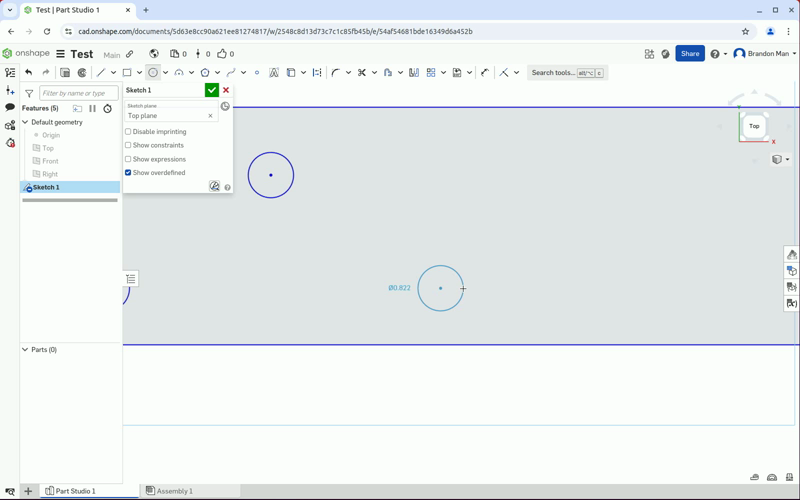
scroll(-6)
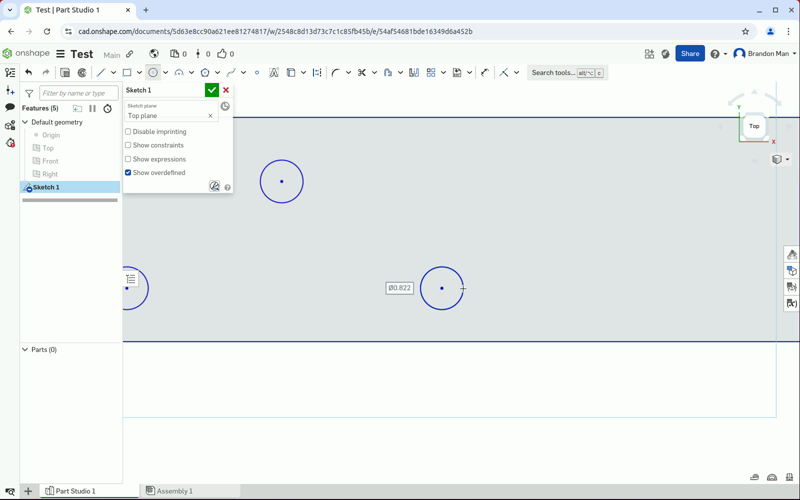
scroll(-6)
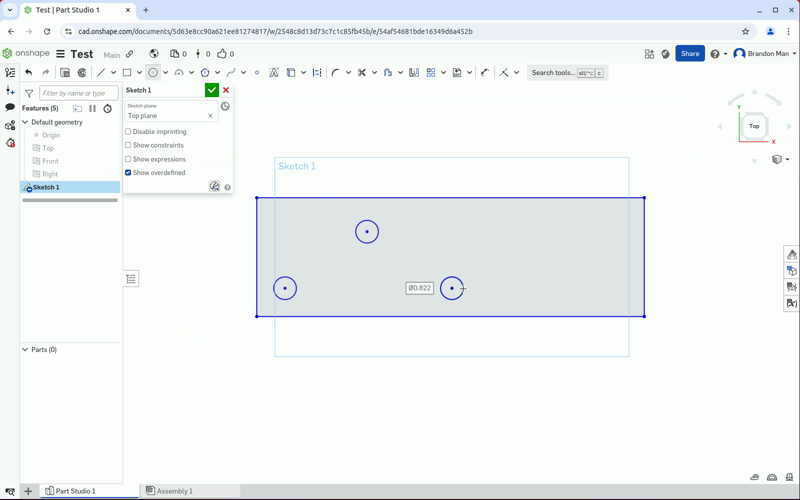
scroll(-6)
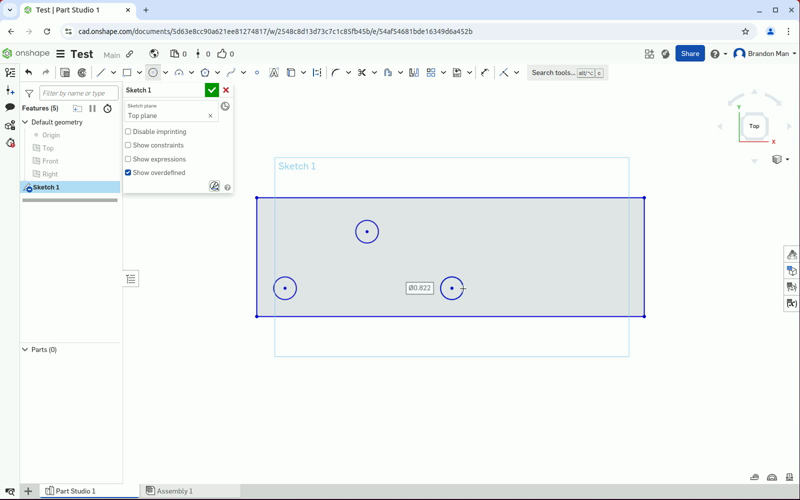
scroll(-6)
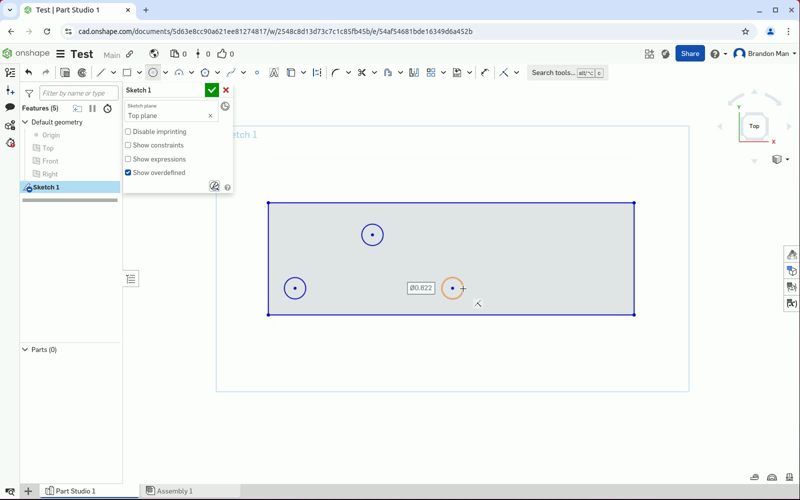
scroll(-6)
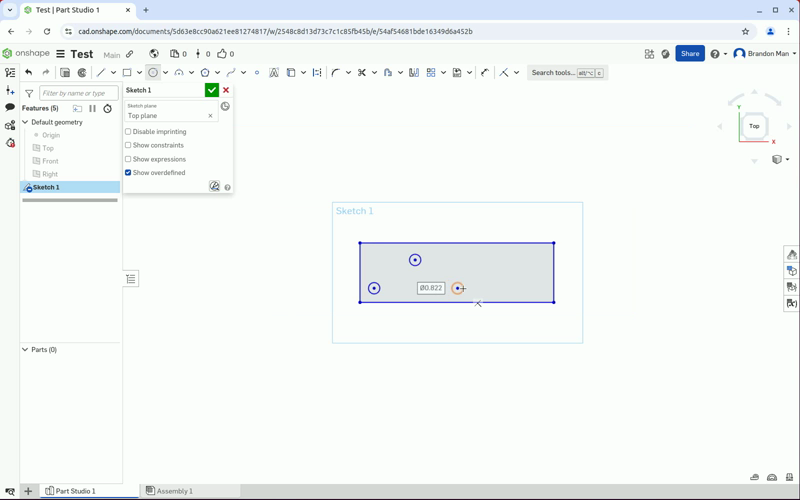
scroll(-6)
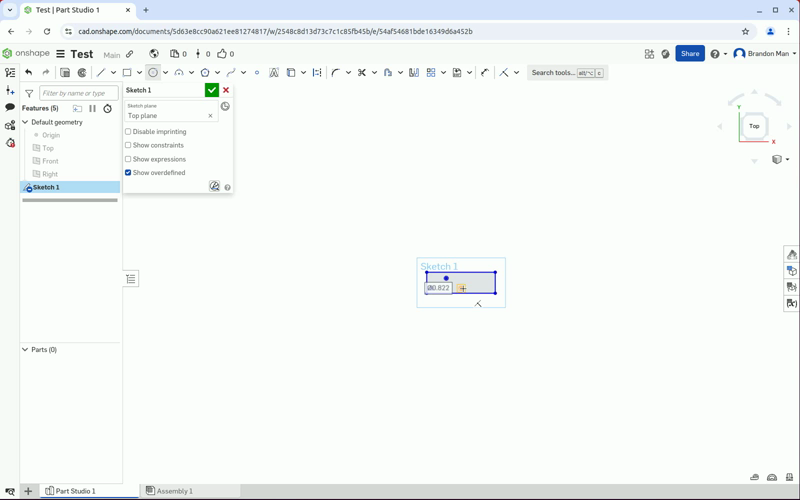
key(esc)
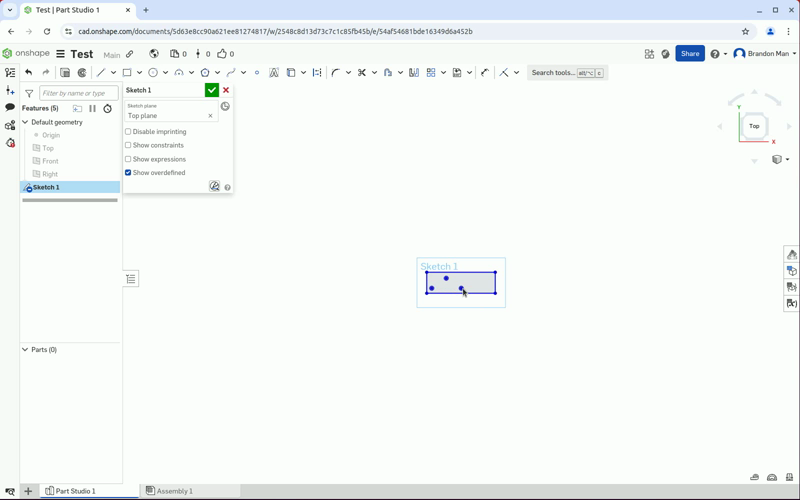
key(c)
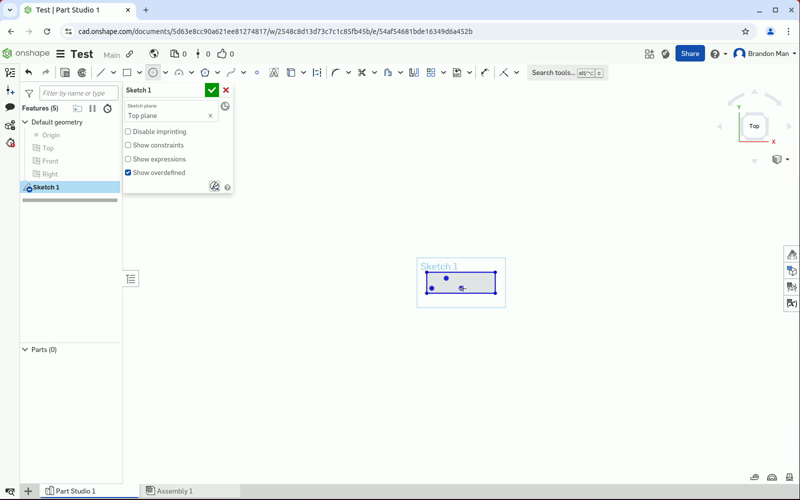
key_down(shift)
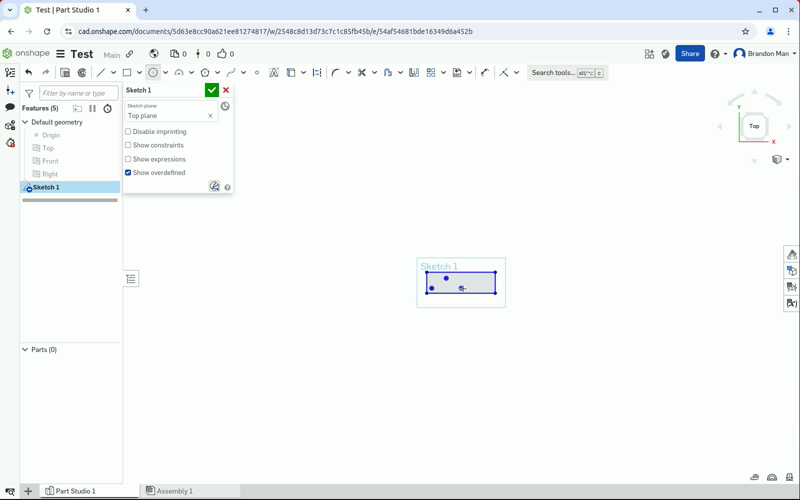
mouse_move(475, 278)
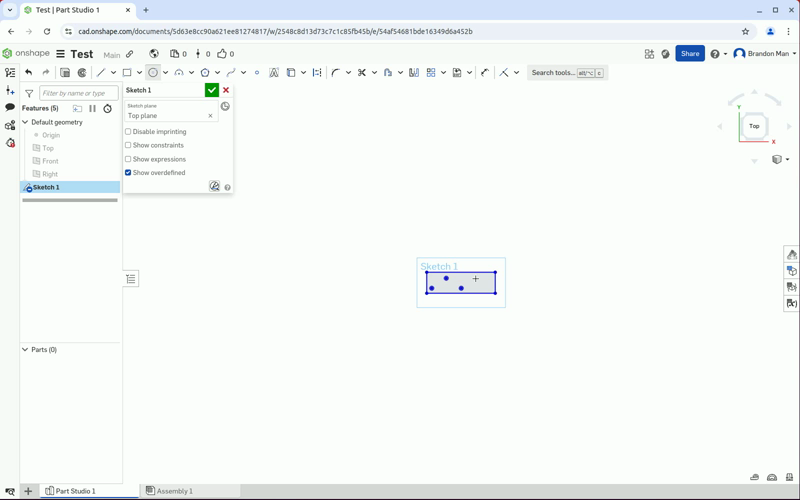
click(475, 278)
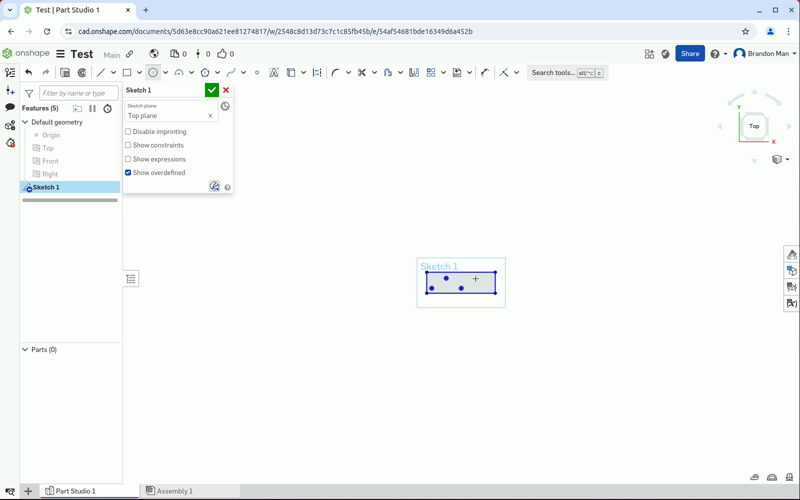
key_up(shift)
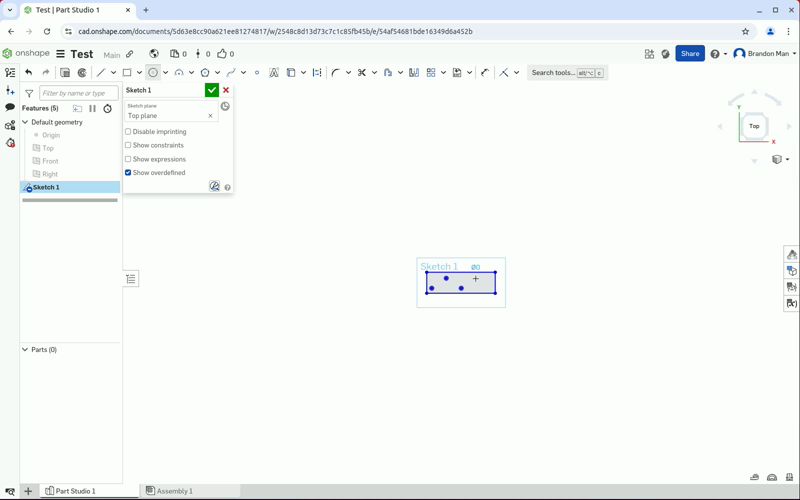
mouse_move(477, 278)
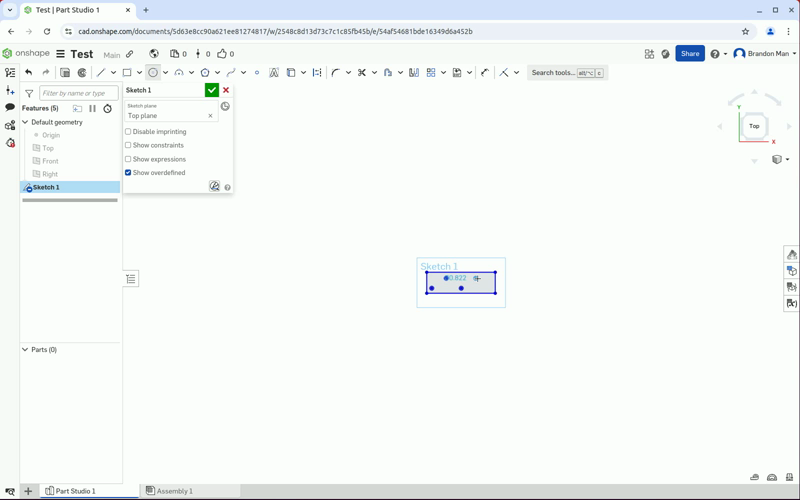
scroll(6)
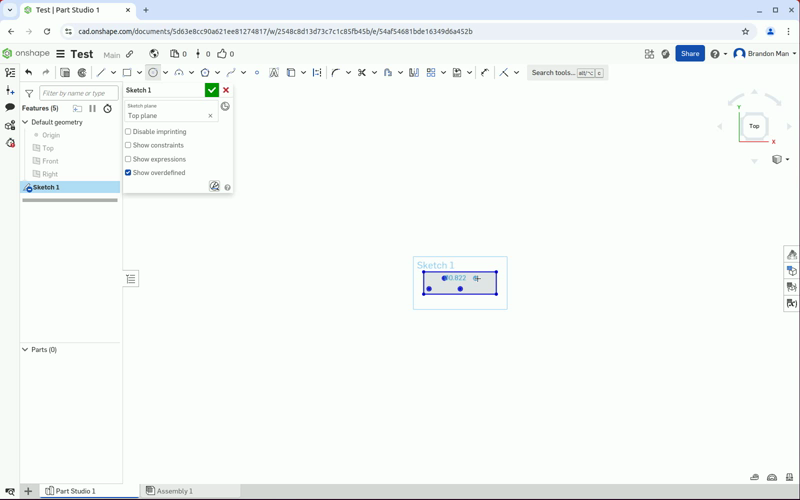
scroll(6)
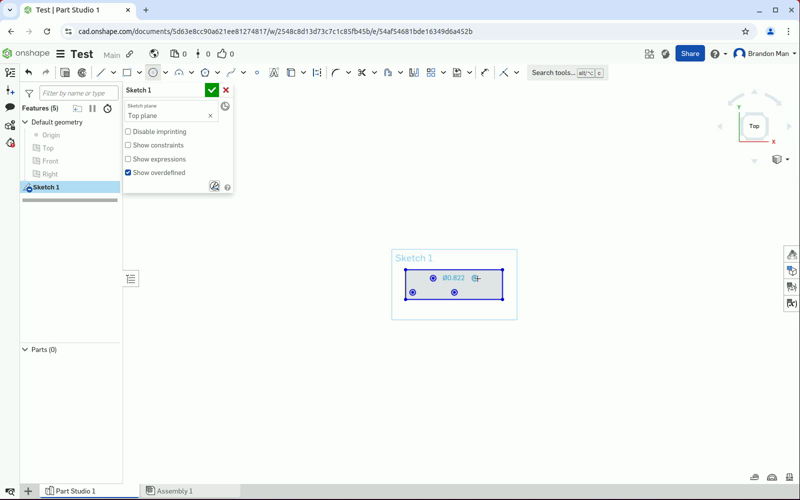
scroll(6)
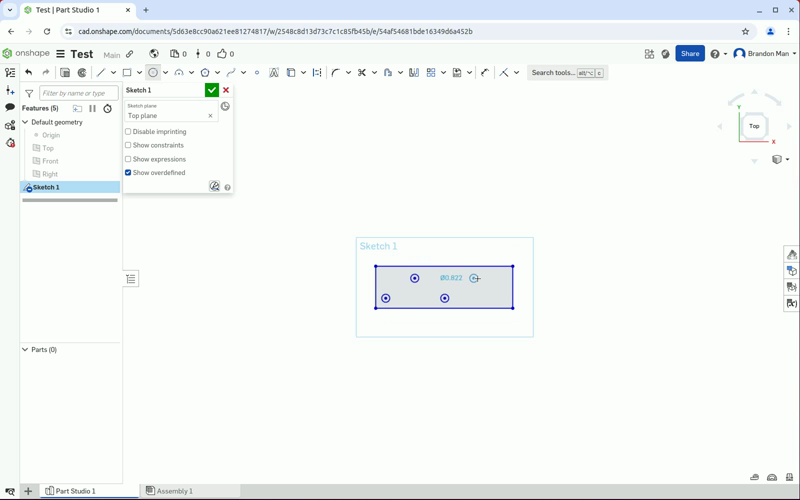
scroll(6)
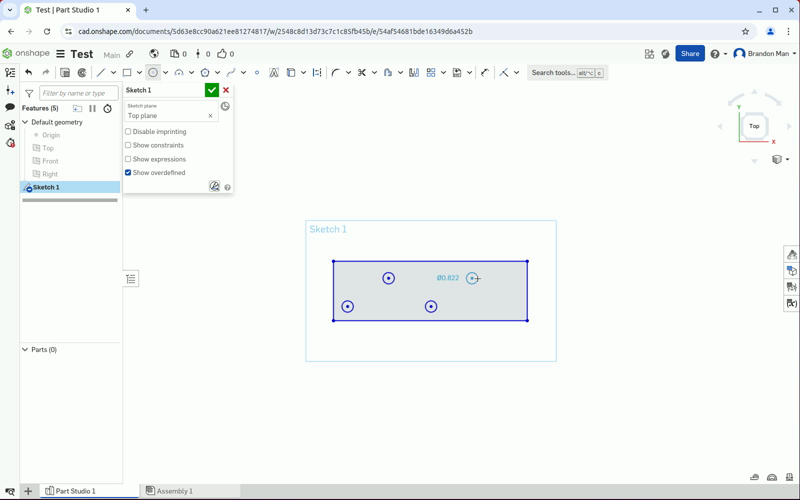
scroll(6)
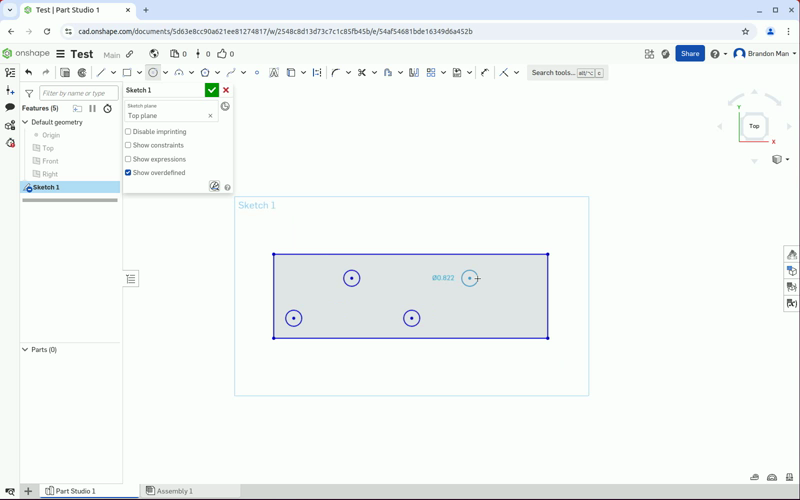
scroll(6)
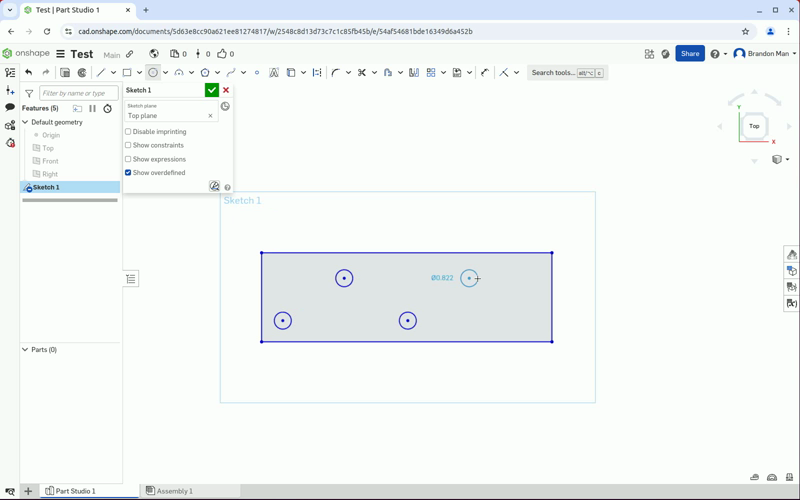
scroll(6)
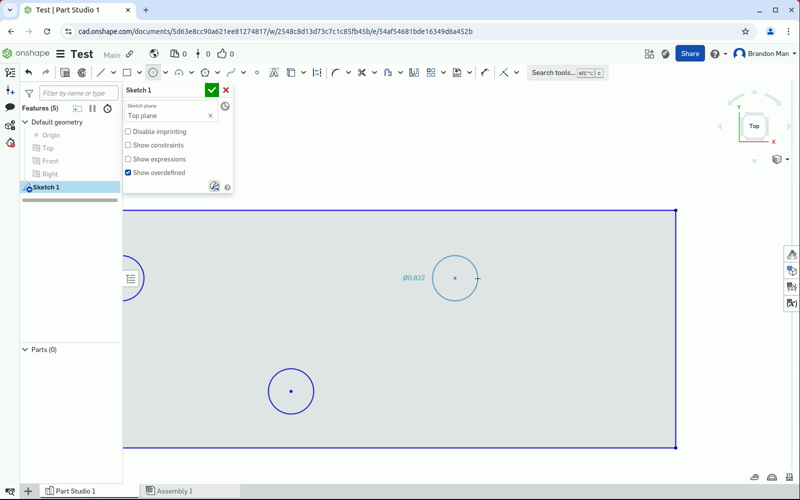
click(477, 278)
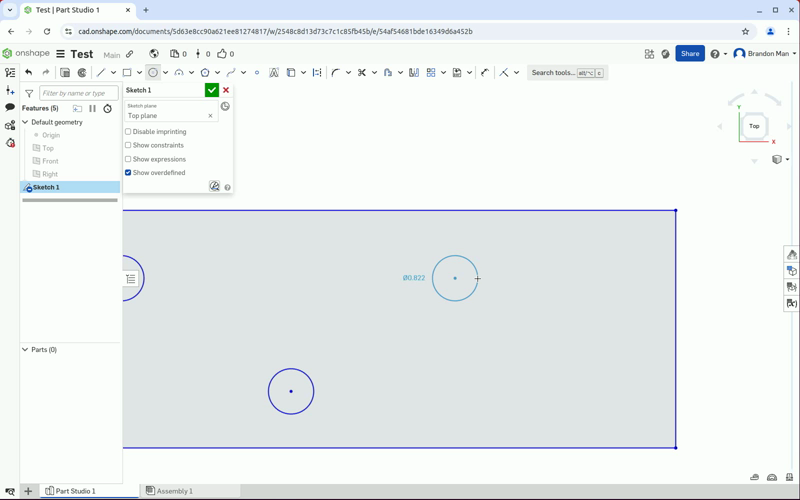
scroll(-6)
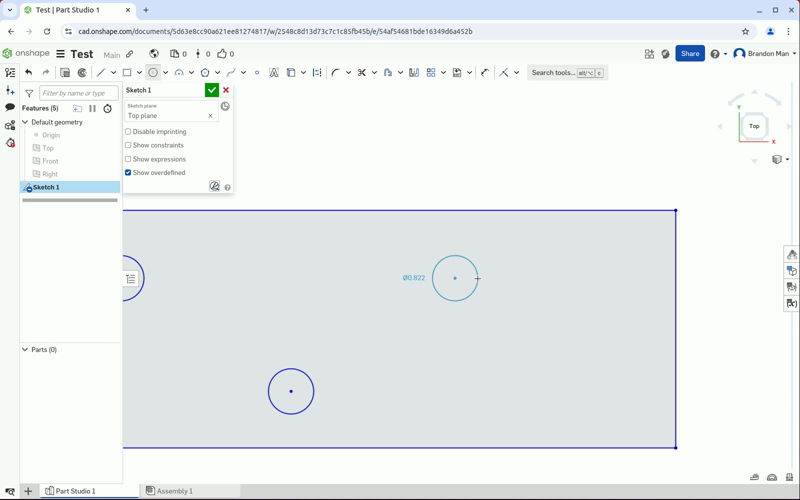
scroll(-6)
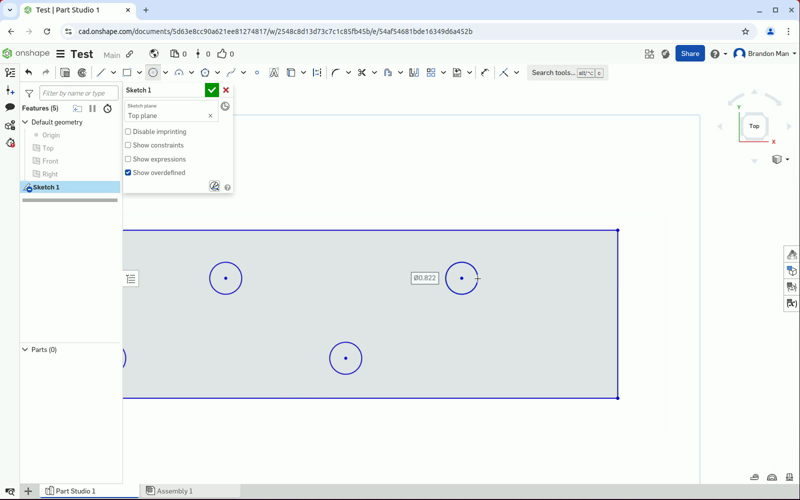
scroll(-6)
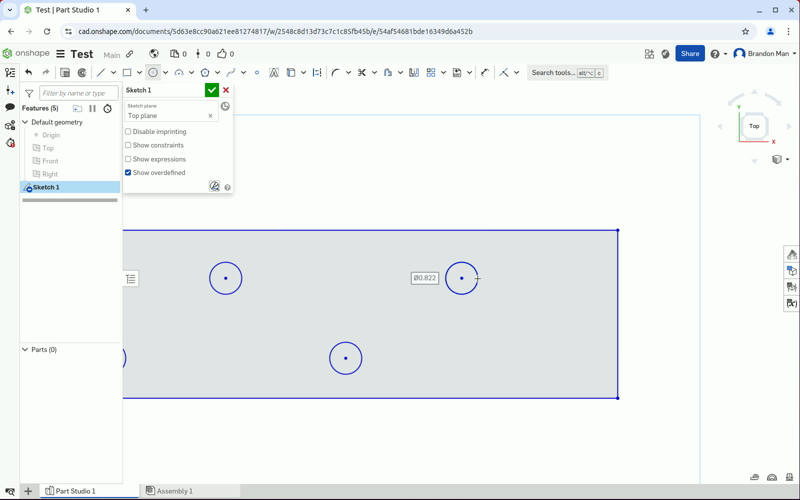
scroll(-6)
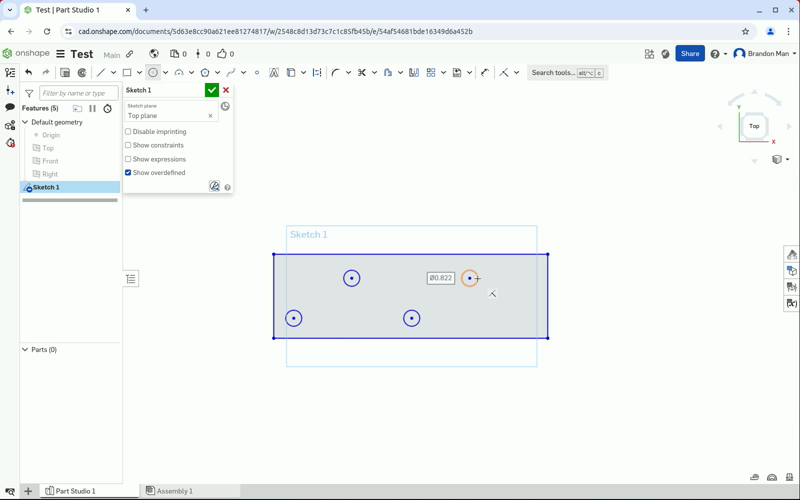
scroll(-6)
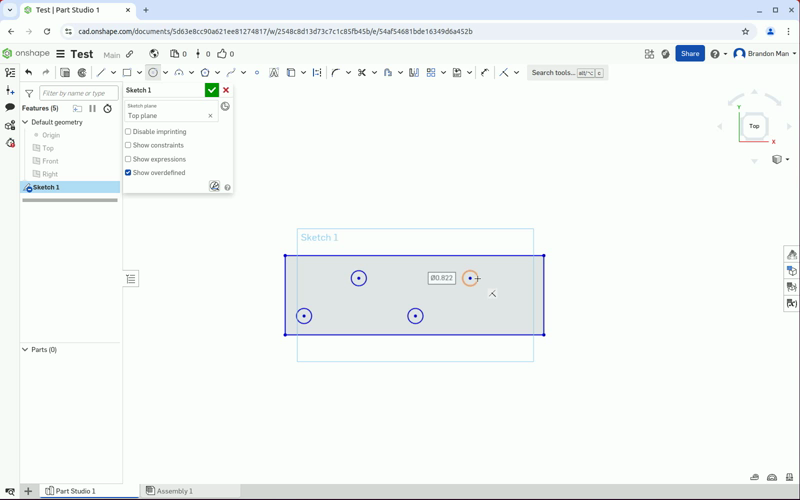
scroll(-6)
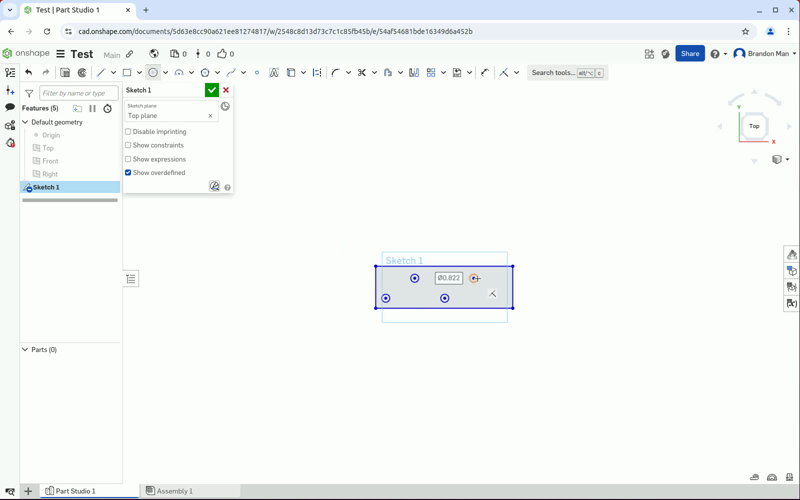
scroll(-6)
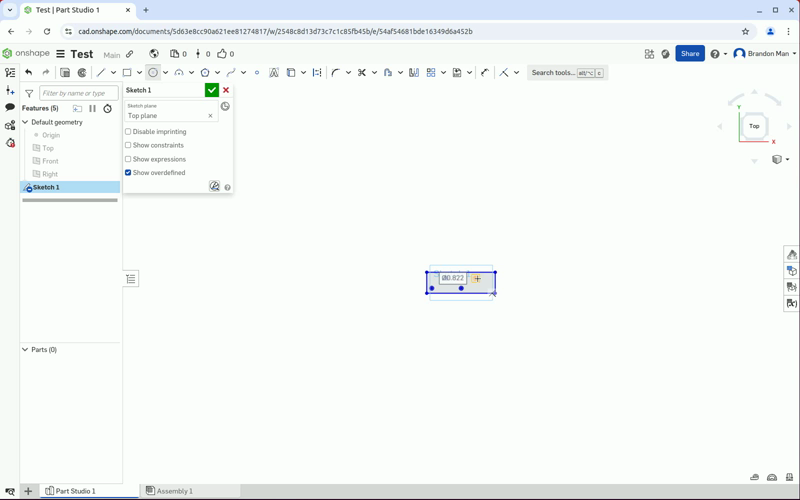
key(esc)
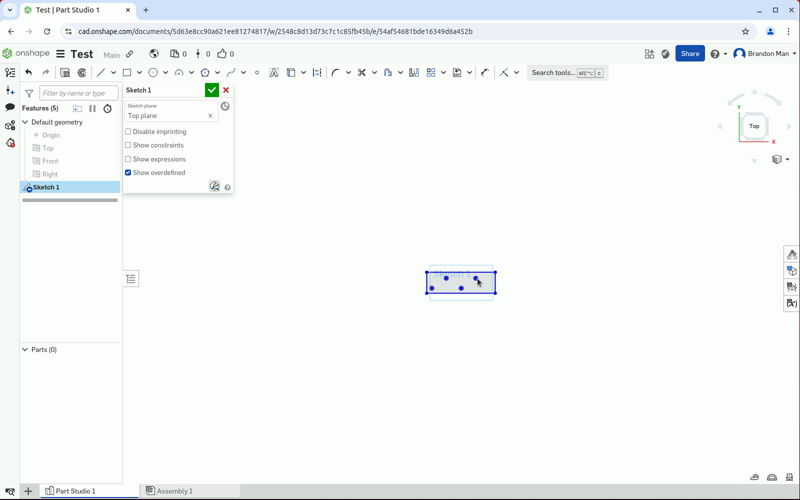
key(c)
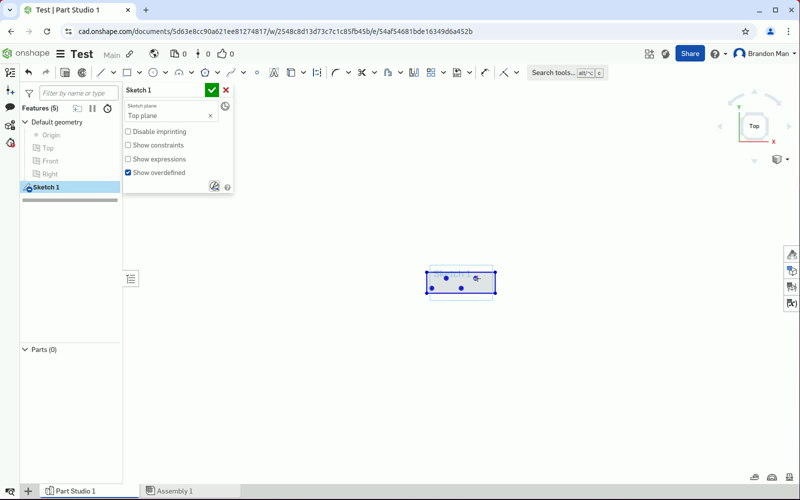
key_down(shift)
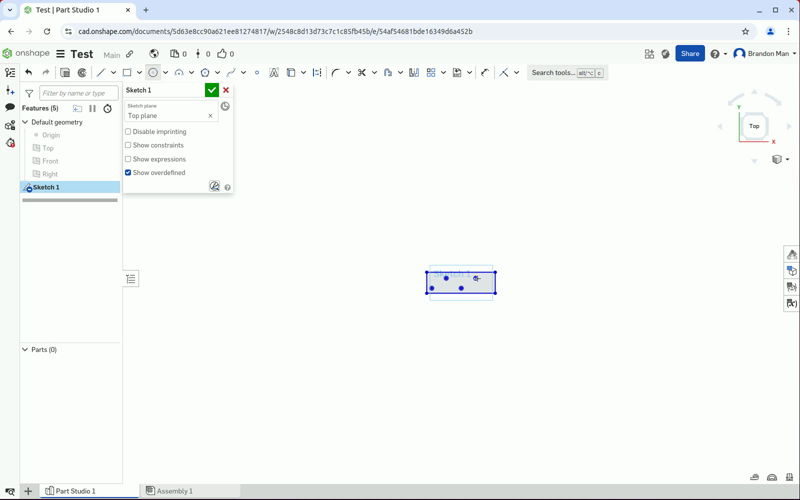
mouse_move(490, 288)
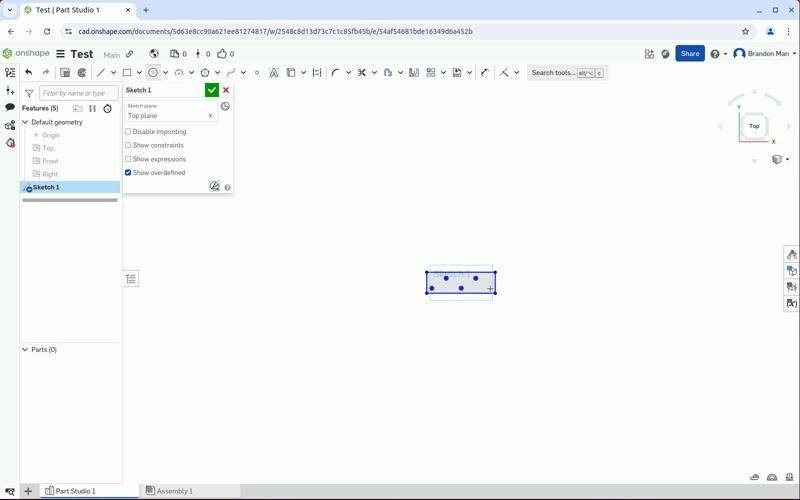
click(490, 288)
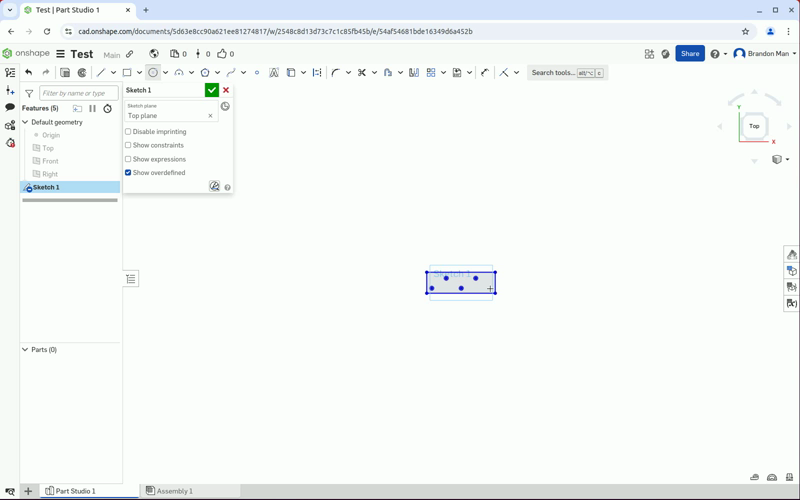
key_up(shift)
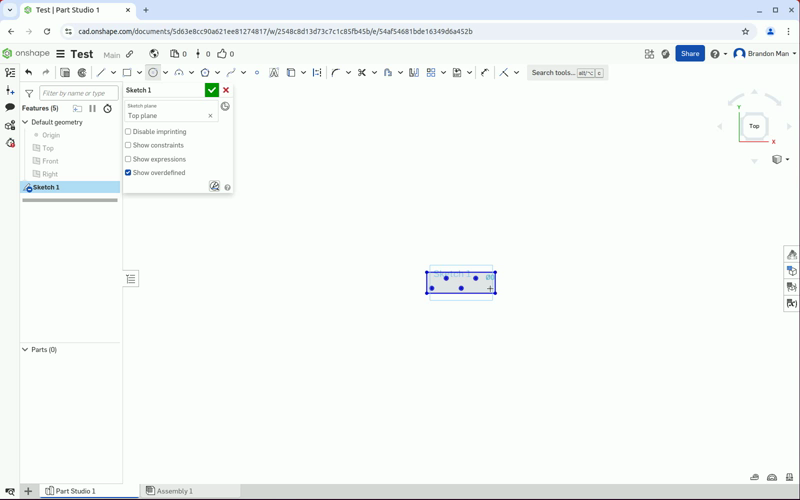
mouse_move(492, 288)
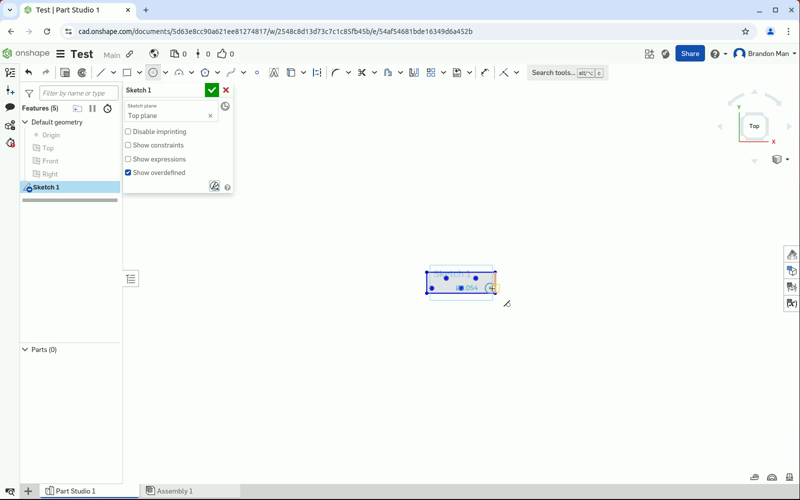
scroll(6)
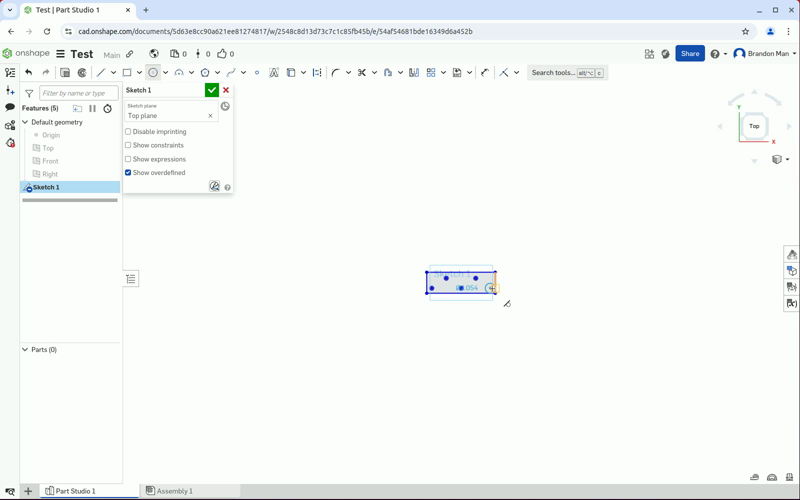
scroll(6)
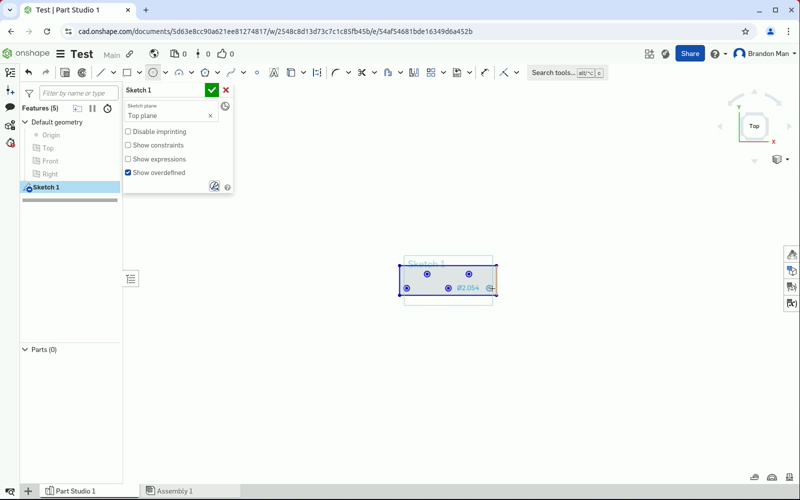
scroll(6)
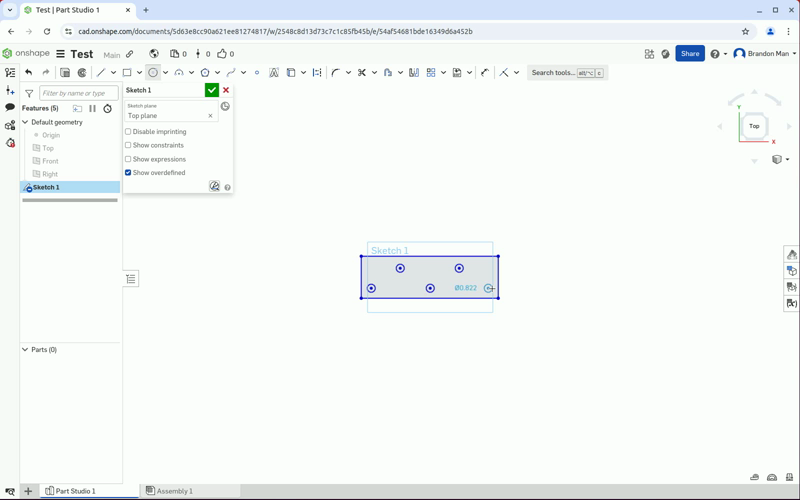
scroll(6)
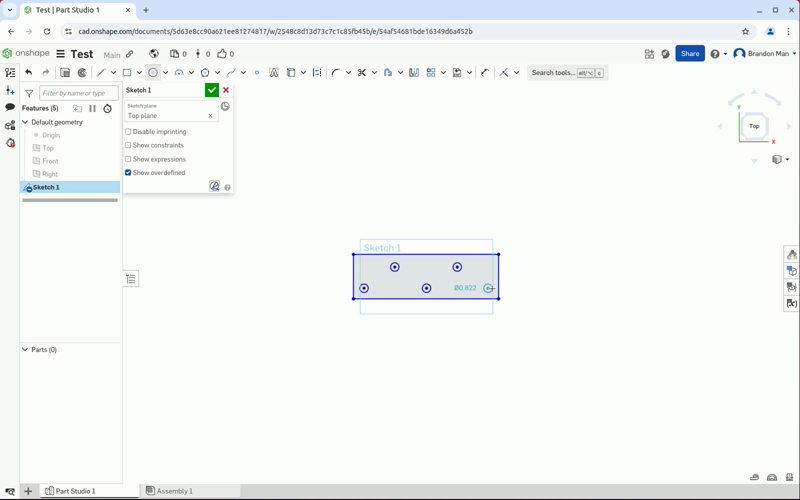
scroll(6)
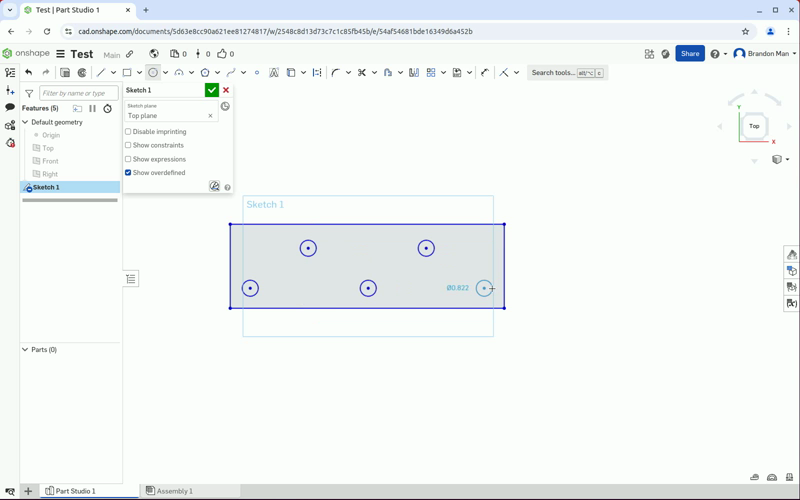
scroll(6)
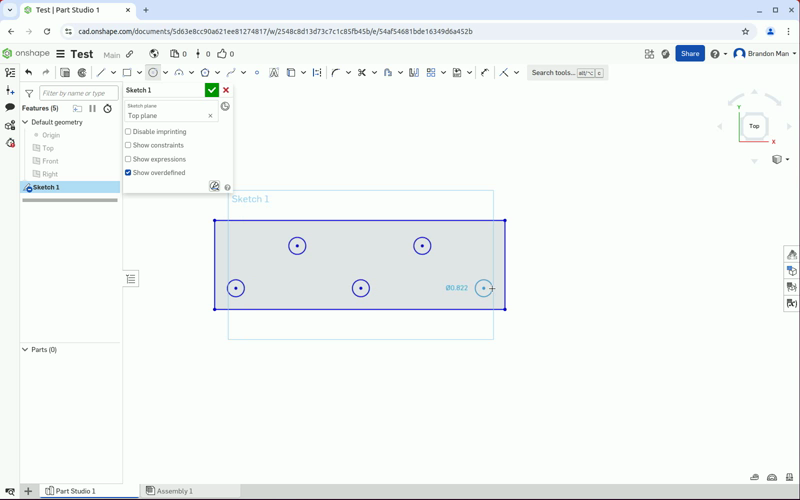
scroll(6)
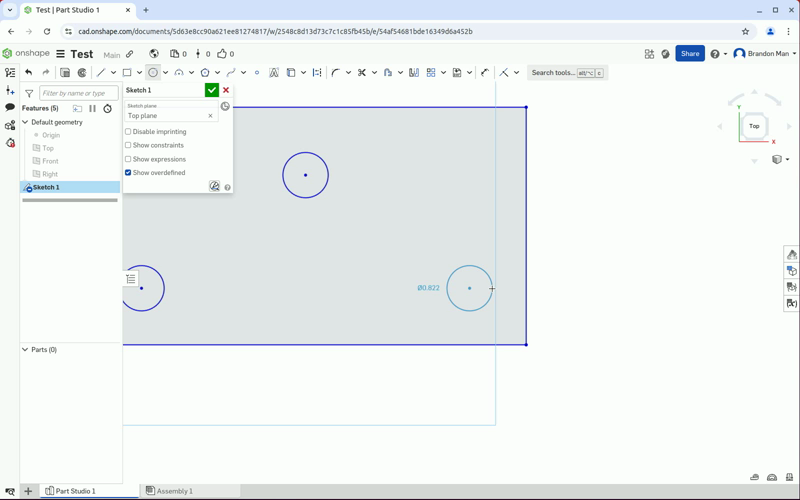
click(492, 288)
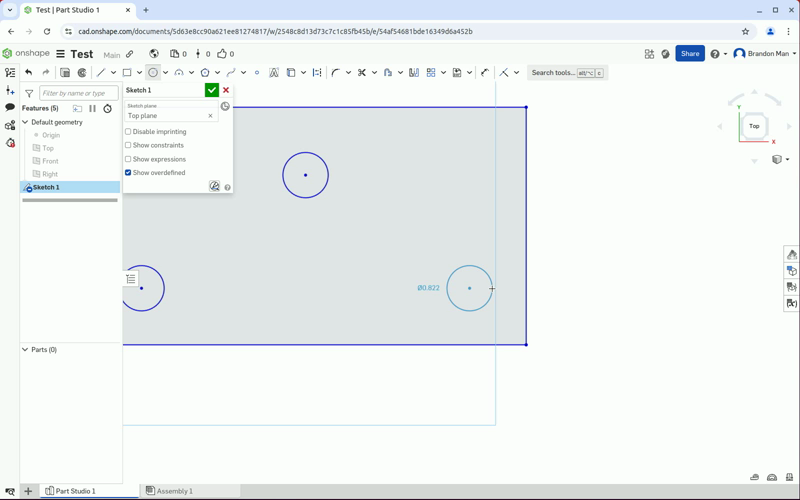
scroll(-6)
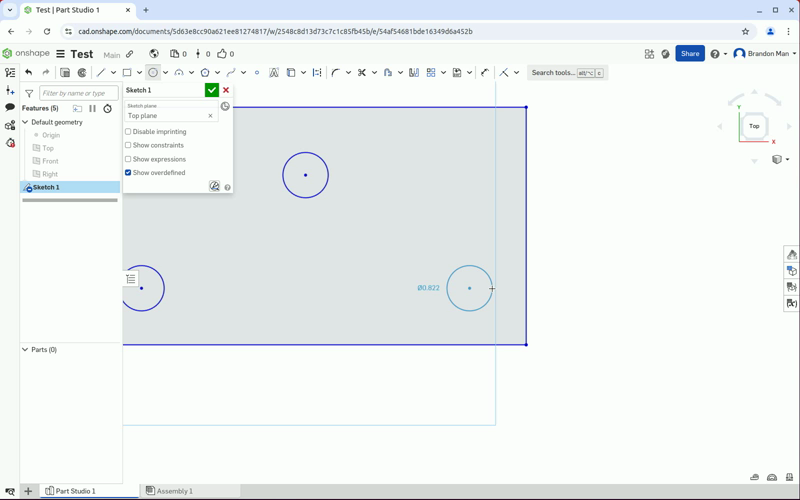
scroll(-6)
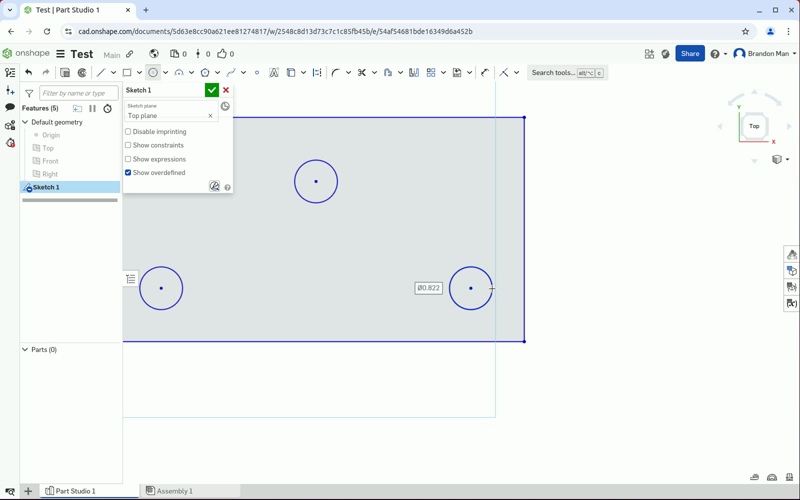
scroll(-6)
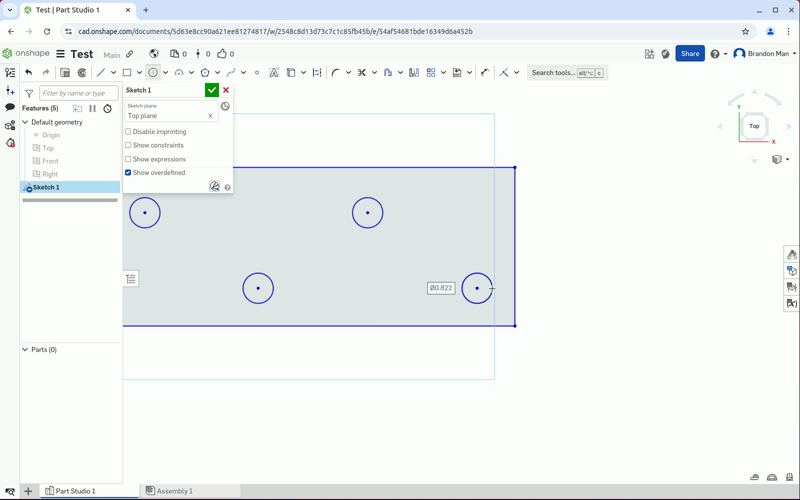
scroll(-6)
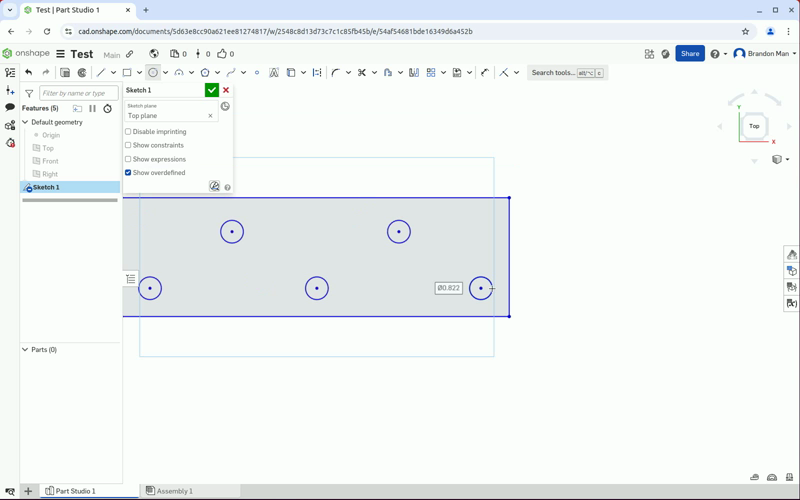
scroll(-6)
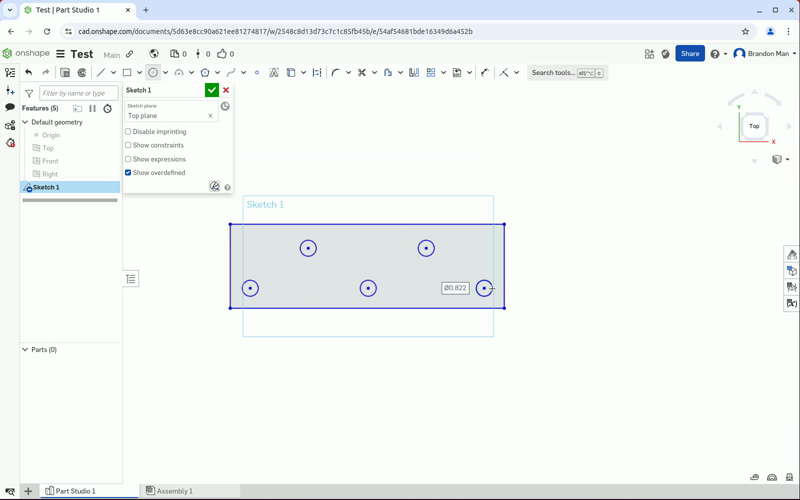
scroll(-6)
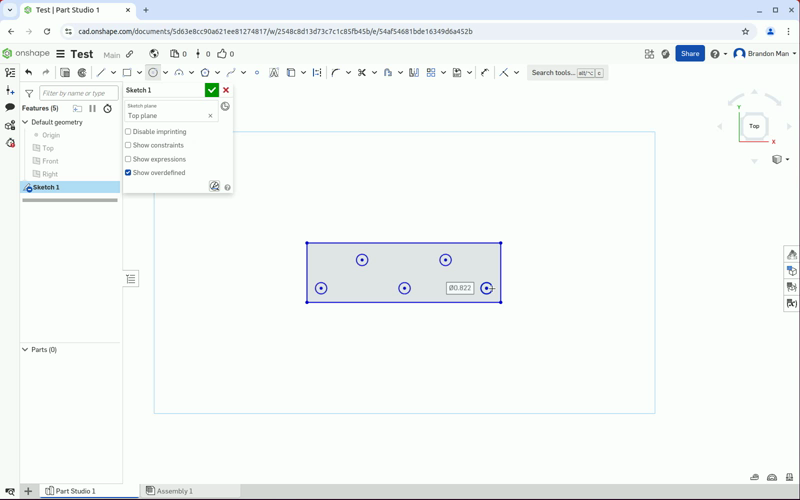
scroll(-6)
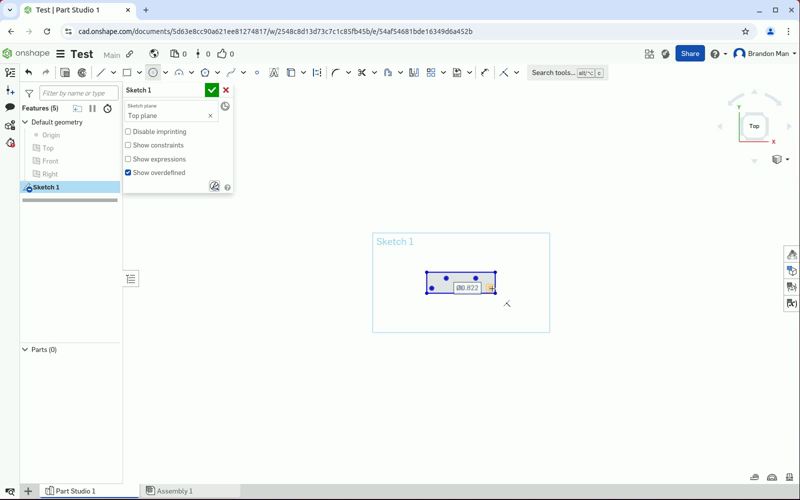
key(esc)
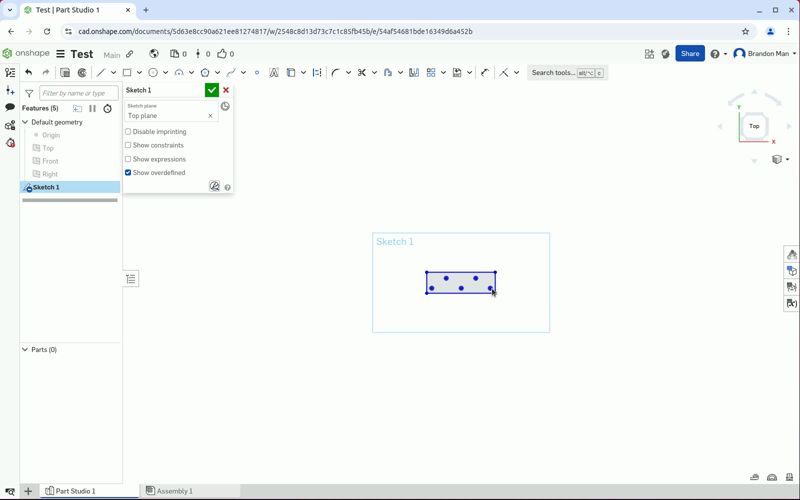
mouse_move(472, 274)
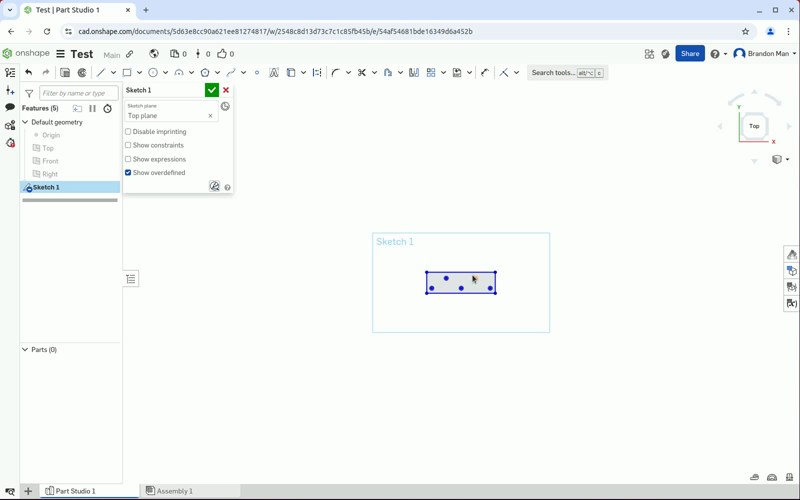
scroll(6)
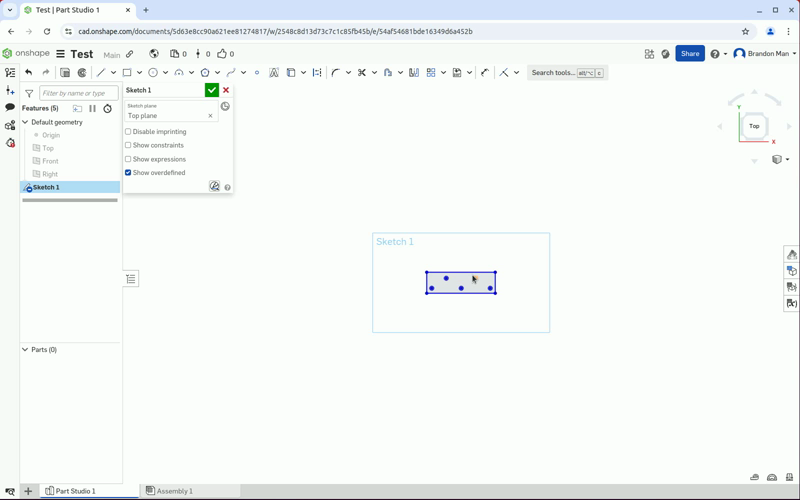
scroll(6)
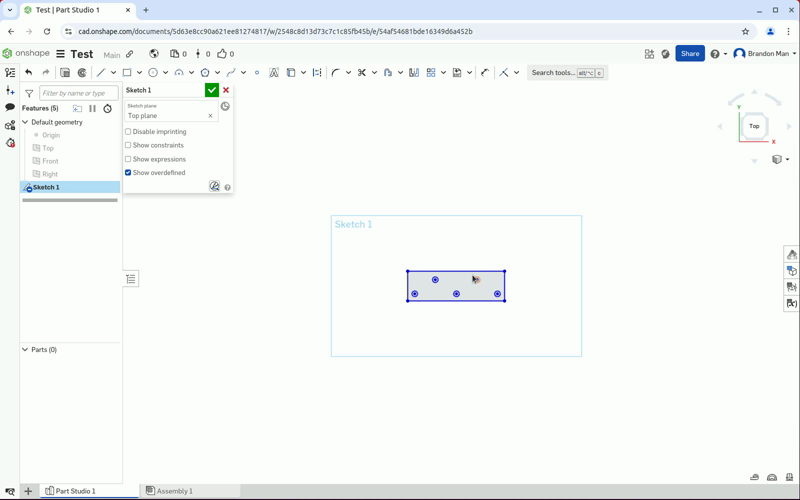
scroll(6)
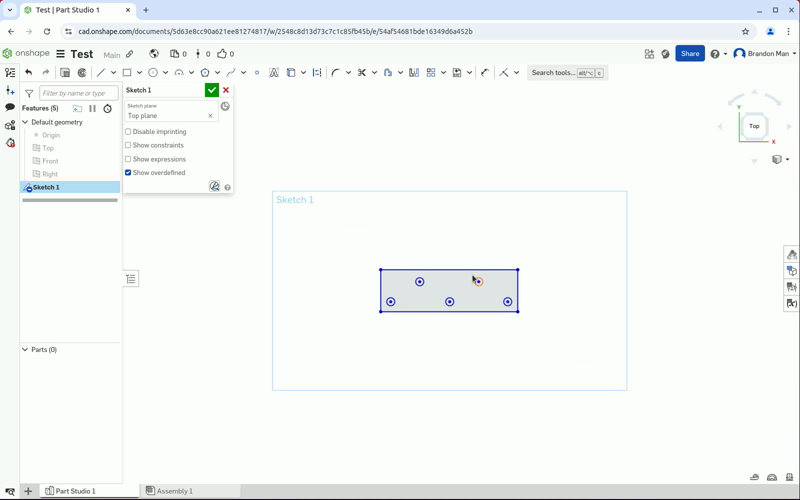
scroll(6)
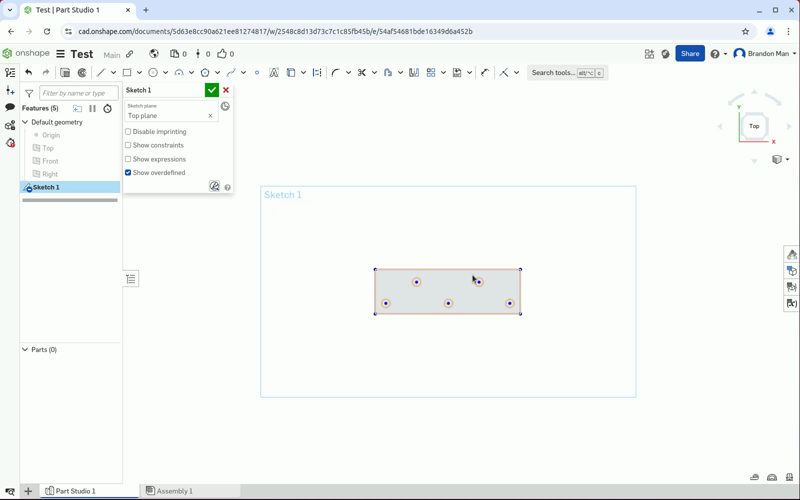
scroll(6)
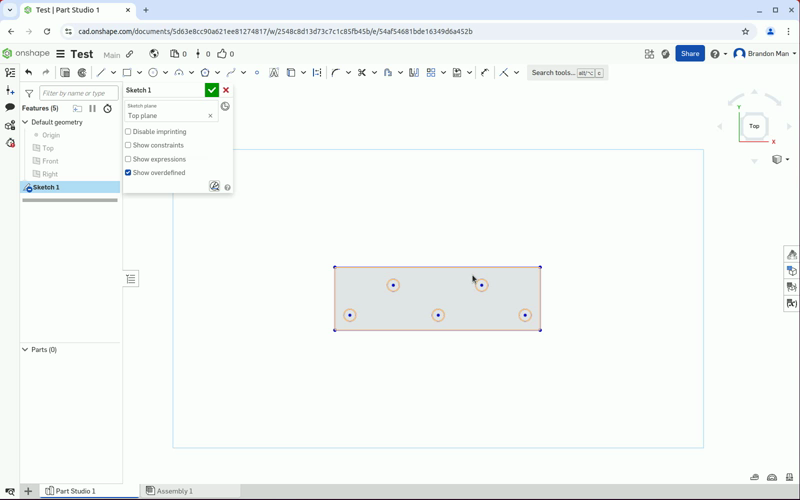
scroll(6)
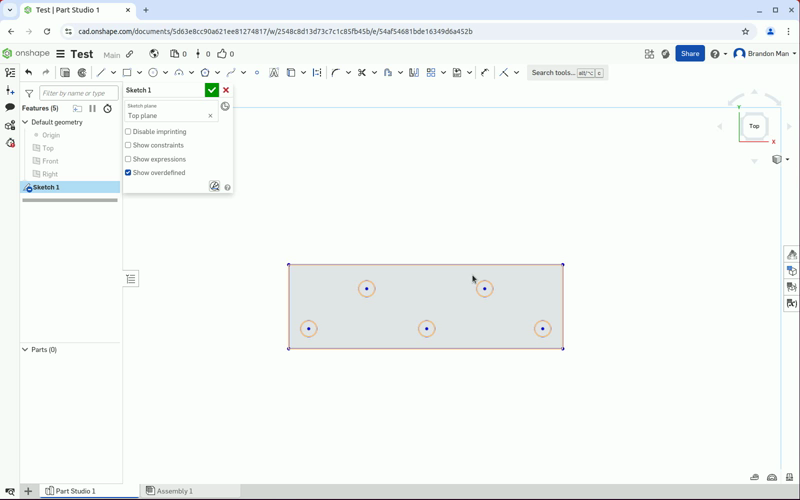
scroll(6)
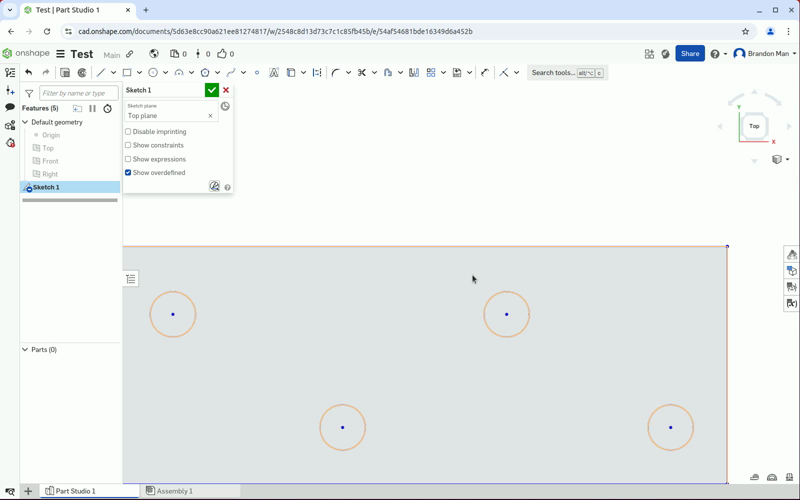
click(472, 274)
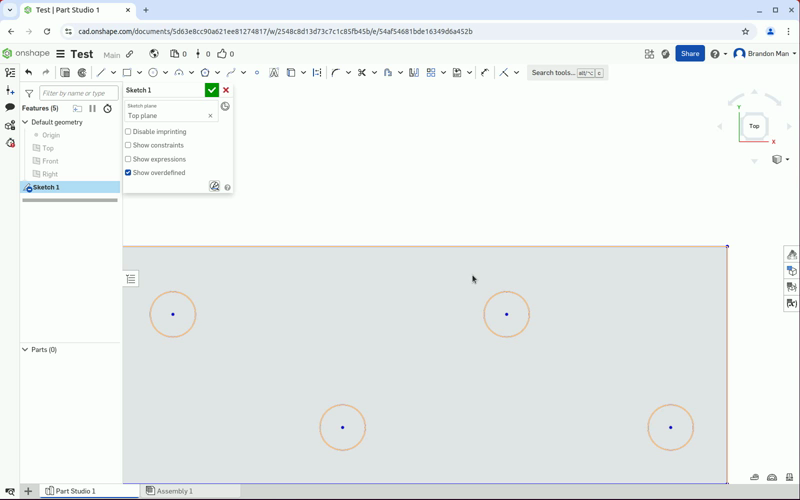
scroll(-6)
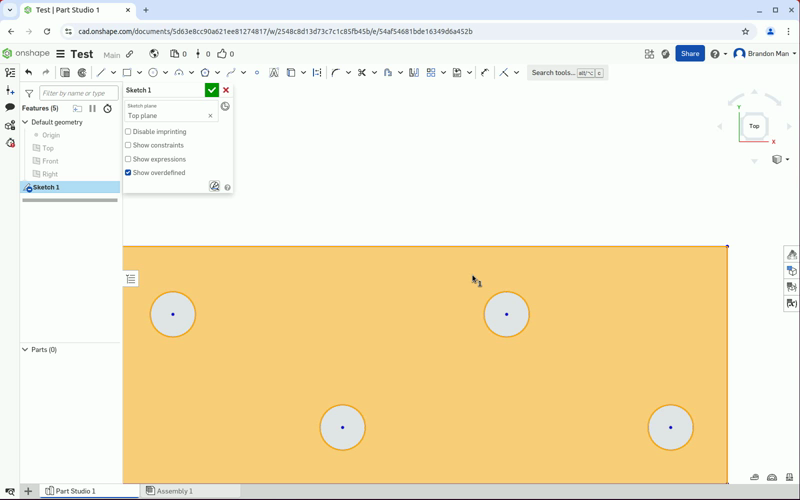
scroll(-6)
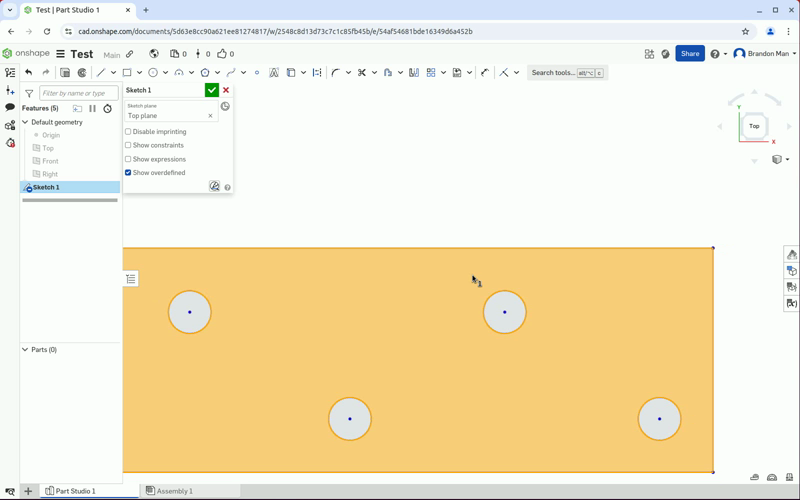
scroll(-6)
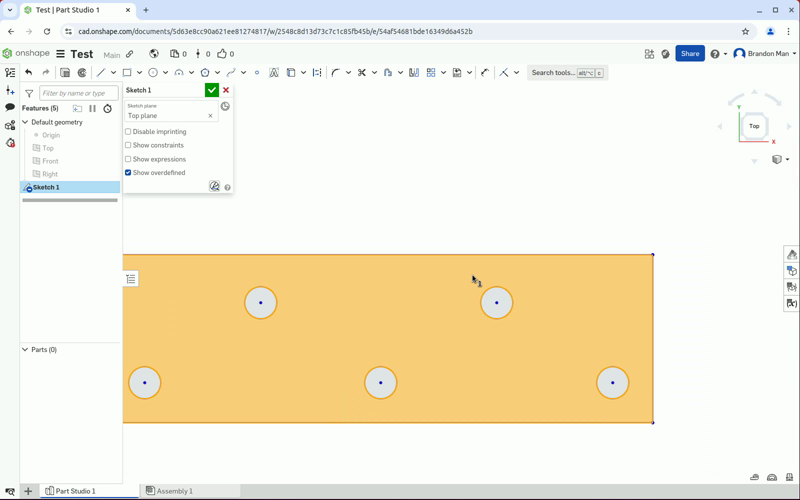
scroll(-6)
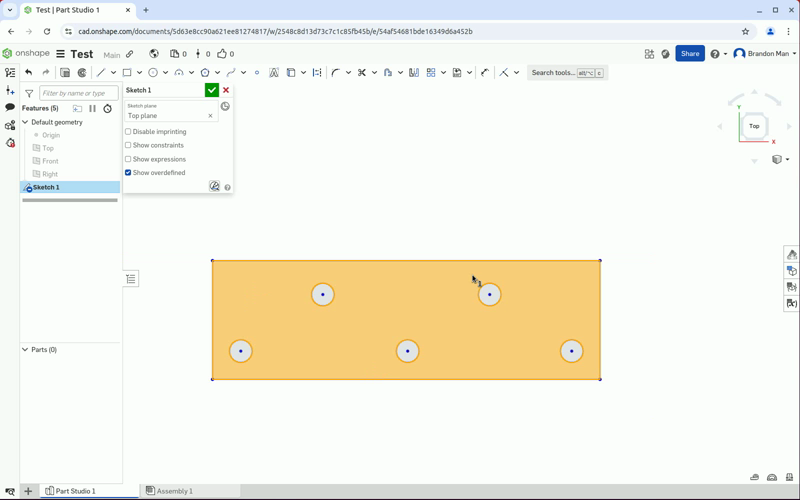
scroll(-6)
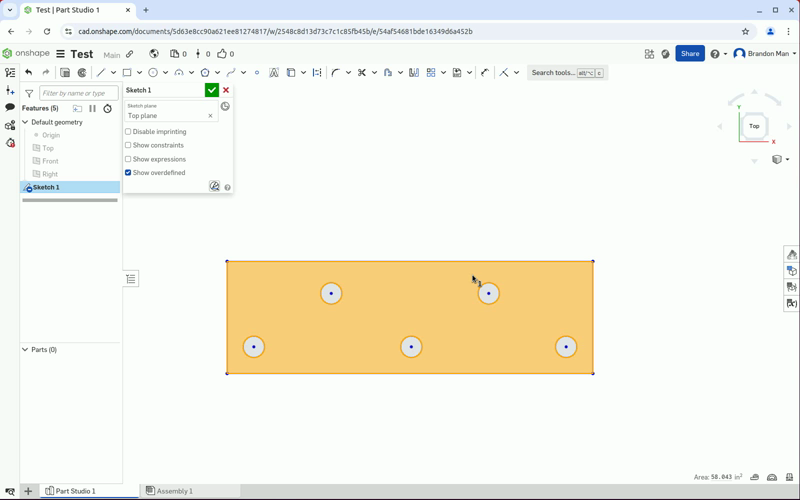
scroll(-6)
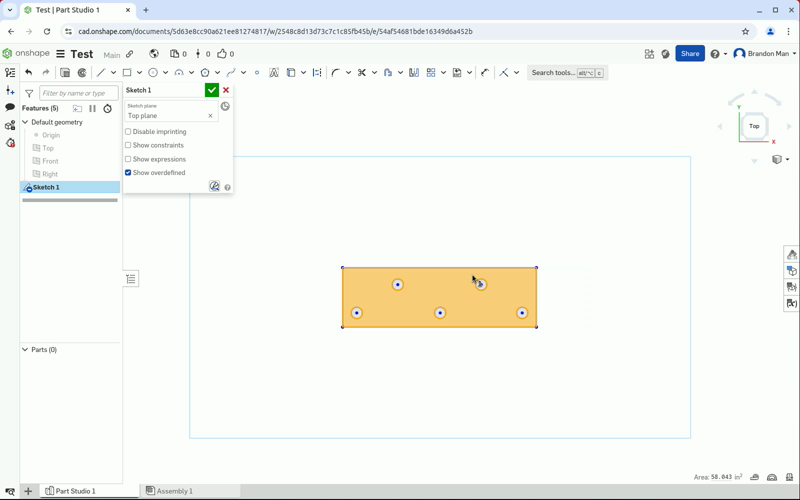
scroll(-6)
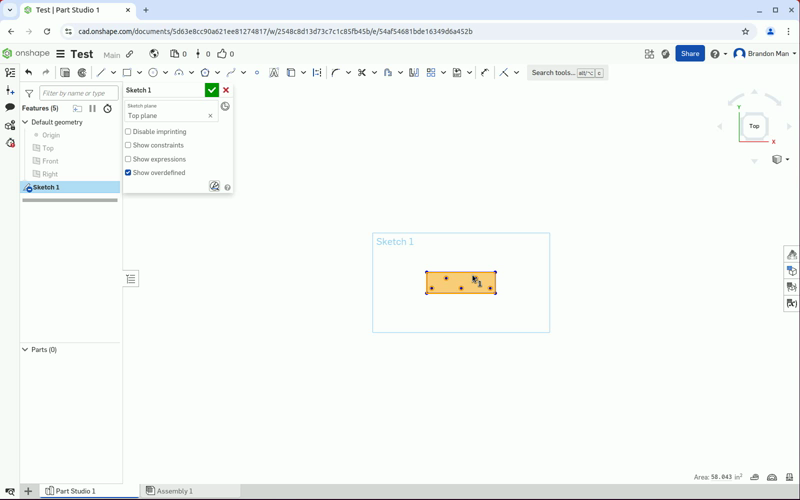
mouse_move(73, 352)
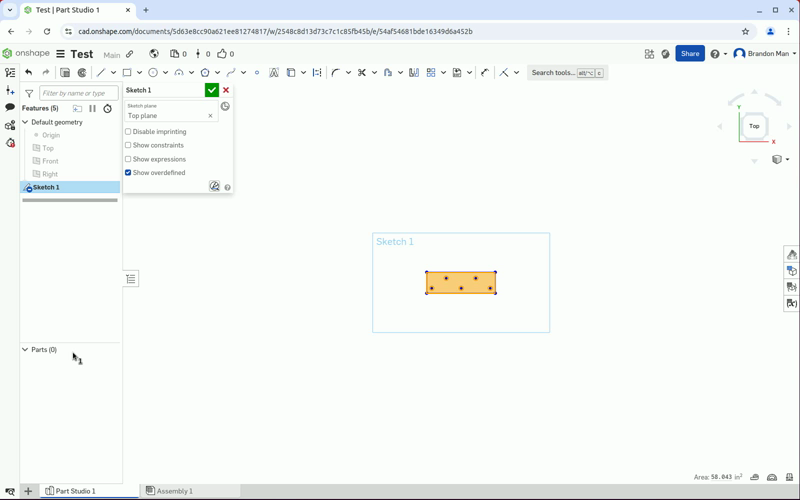
key(shift+y)
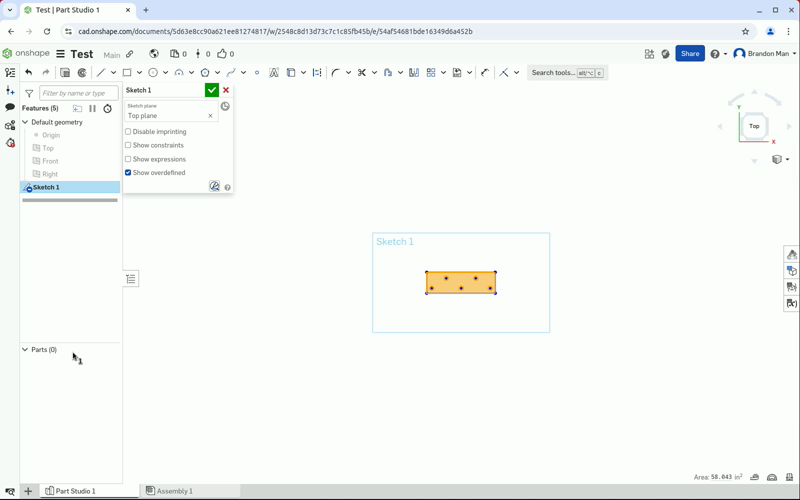
key(shift+e)
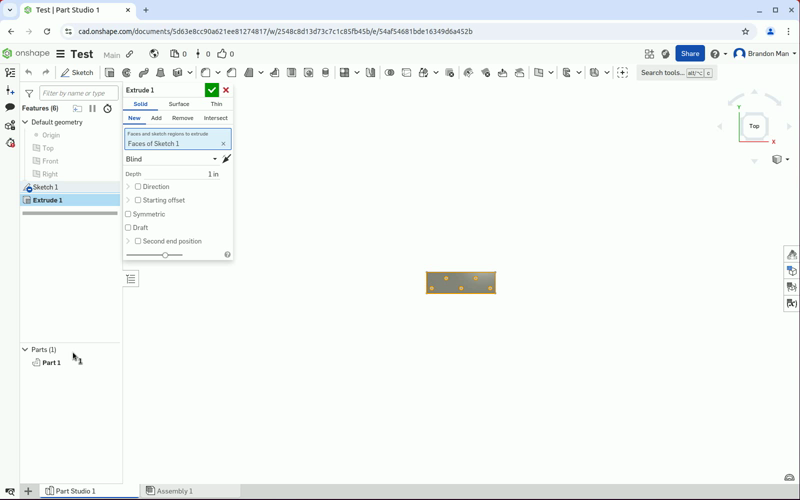
mouse_move(143, 106)
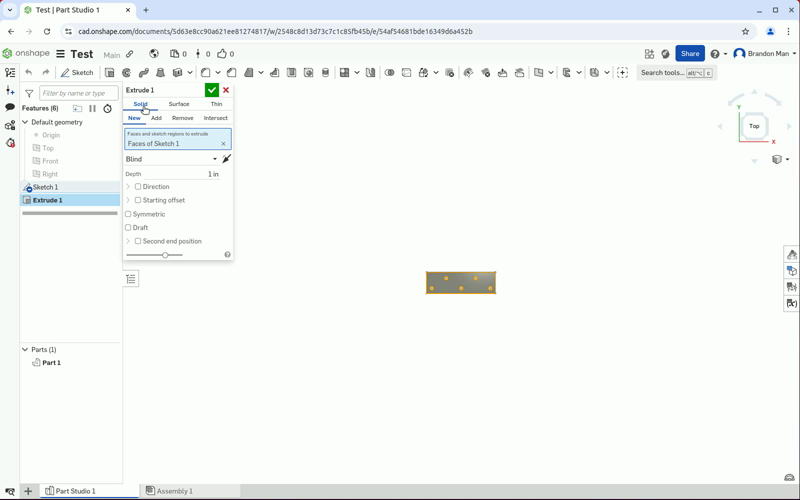
click(143, 106)
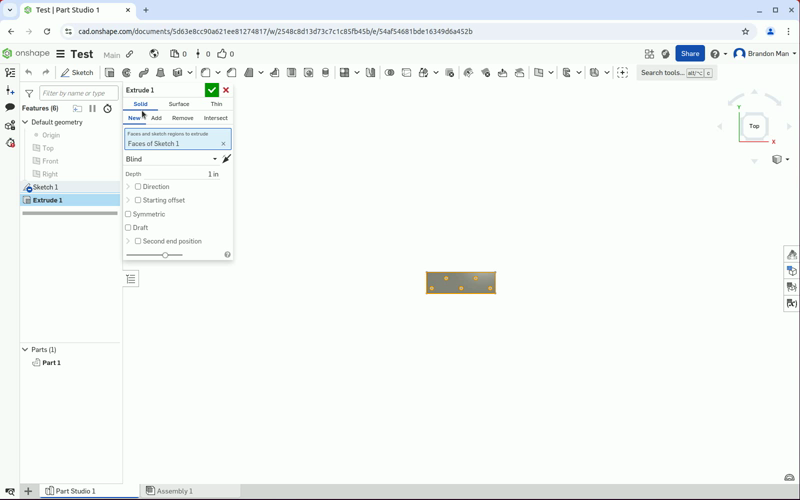
mouse_move(137, 120)
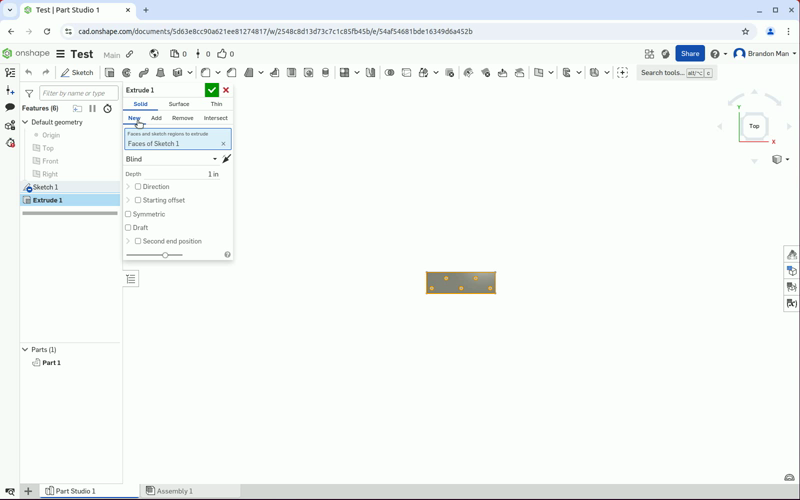
click(137, 120)
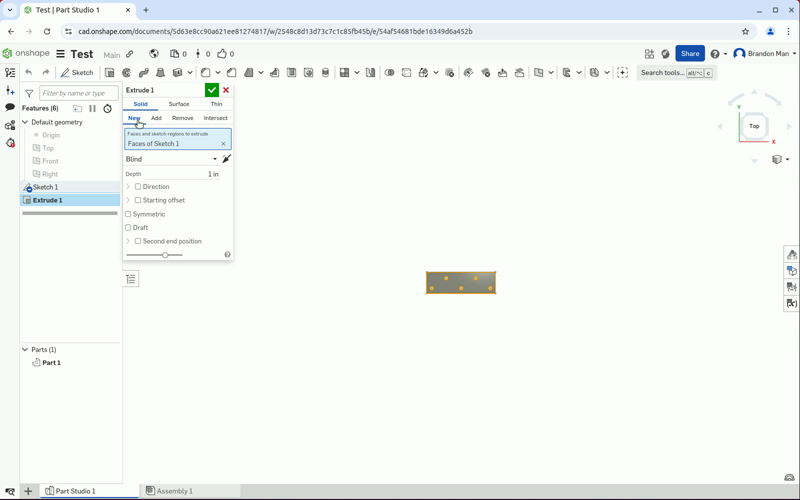
key(tab, 4)
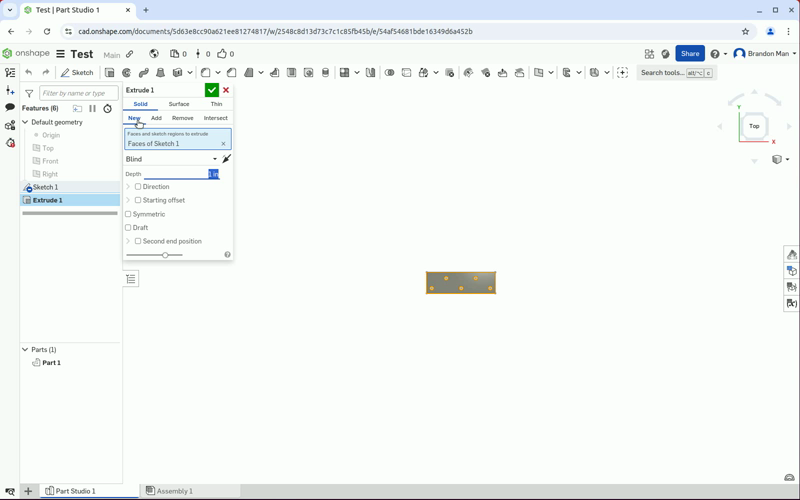
text(0.241)
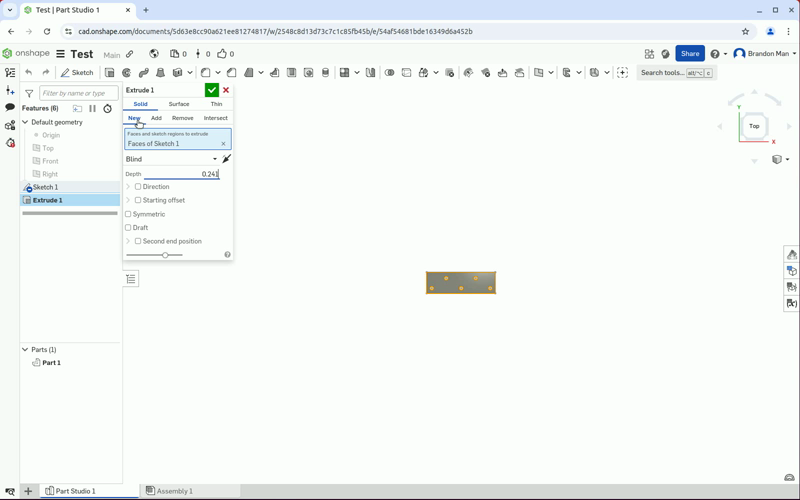
key(enter)
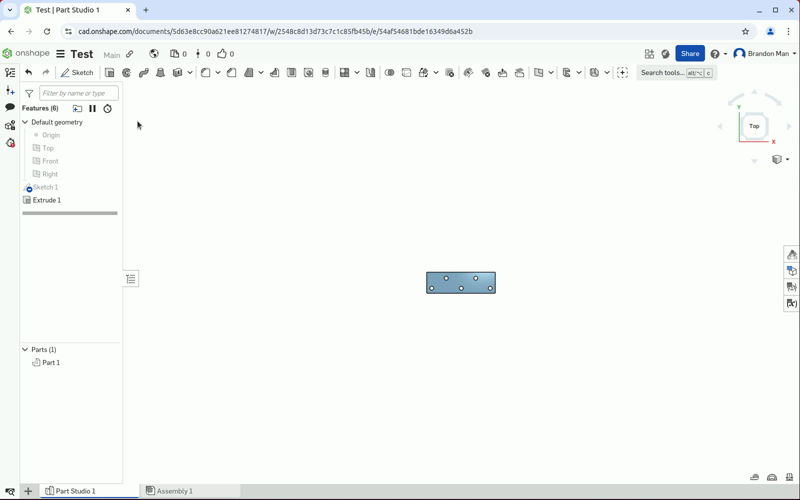
key(shift+h)
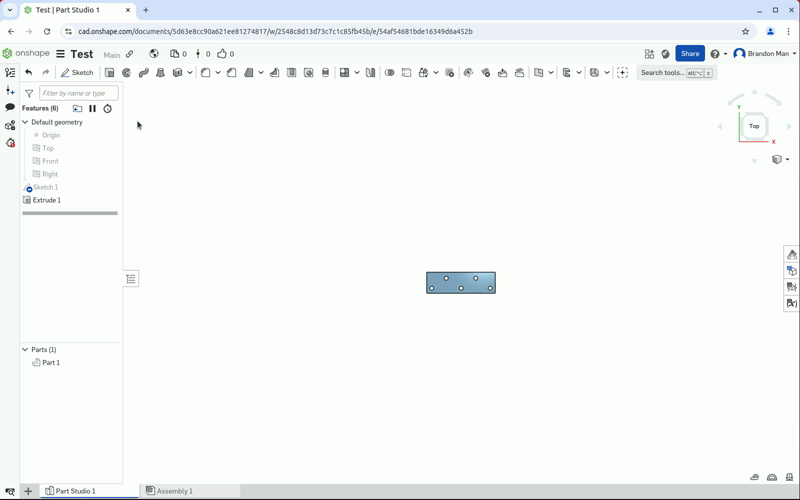
key(shift+h)
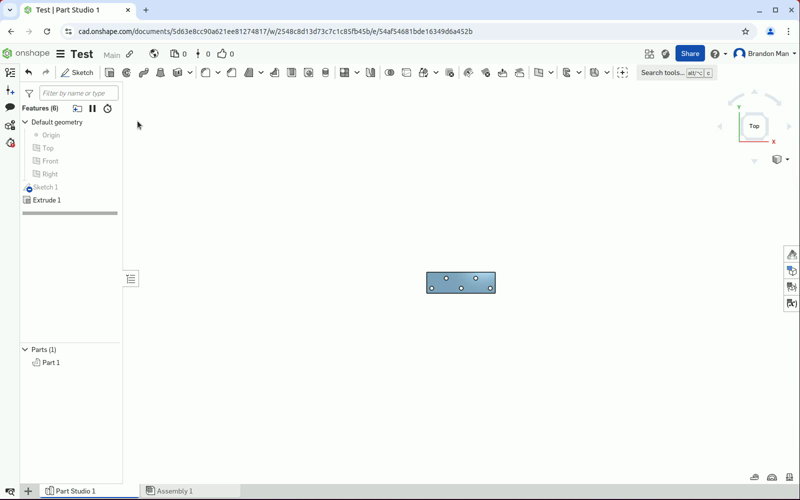
mouse_move(73, 189)
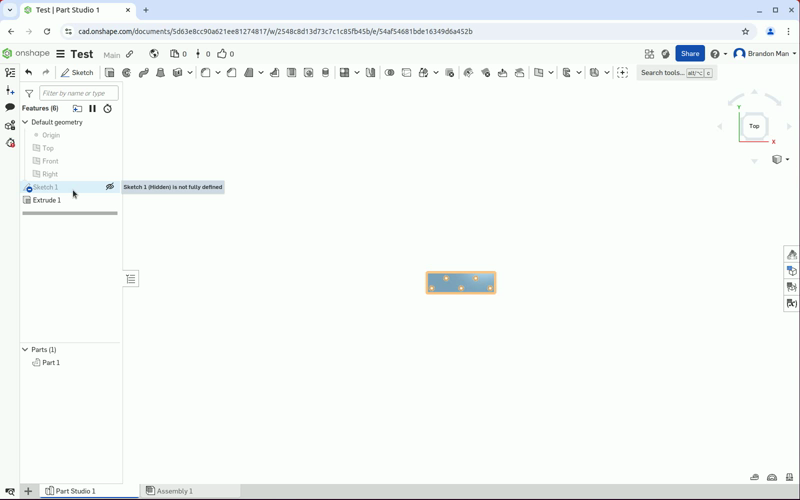
click(73, 189)
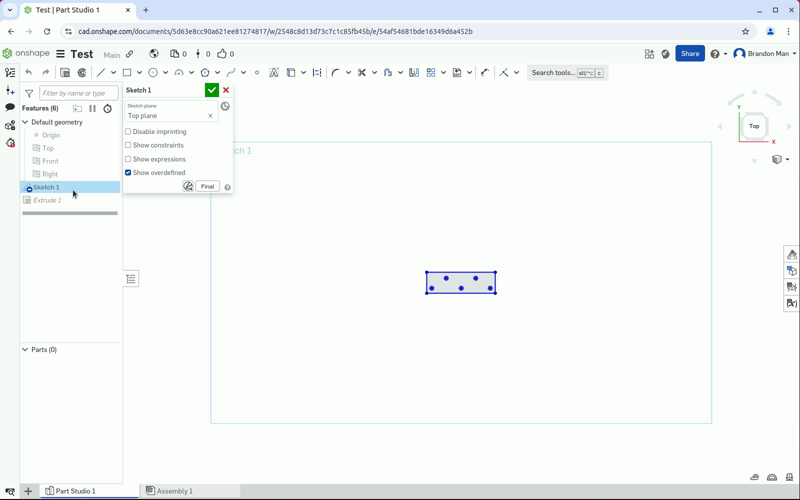
mouse_move(229, 92)
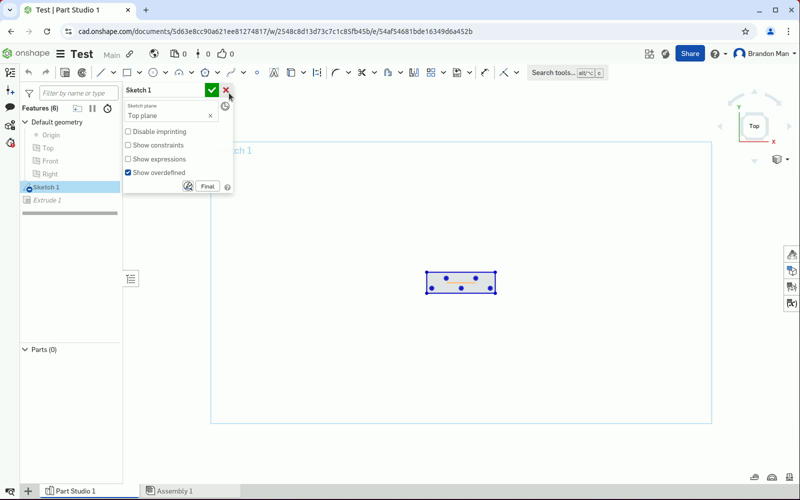
click(229, 92)
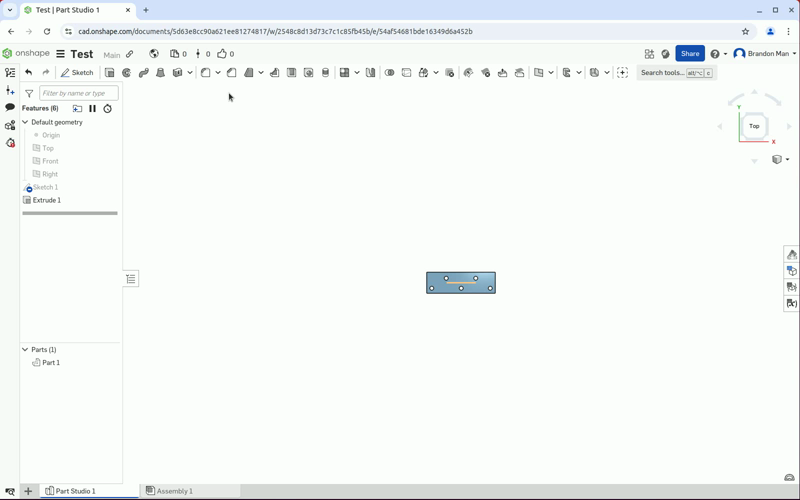
mouse_move(73, 352)
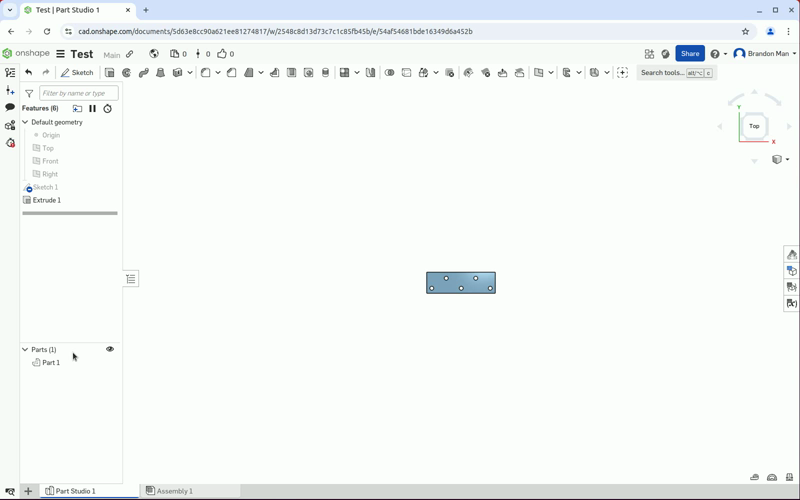
key(y)
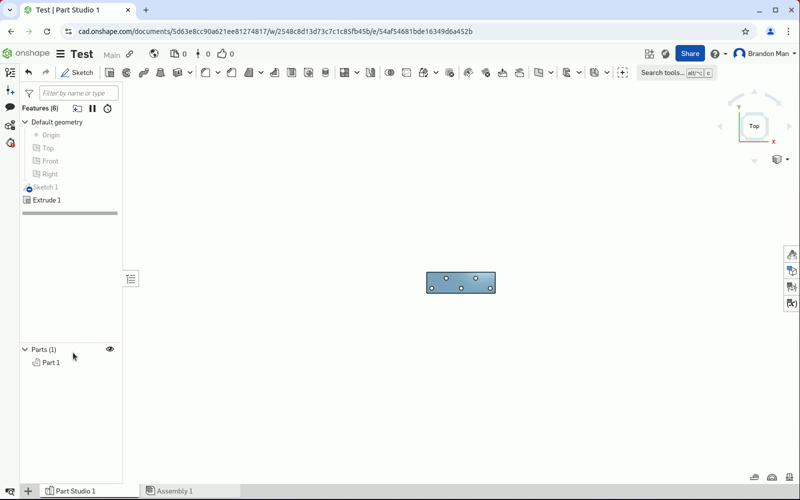
key(shift+p)
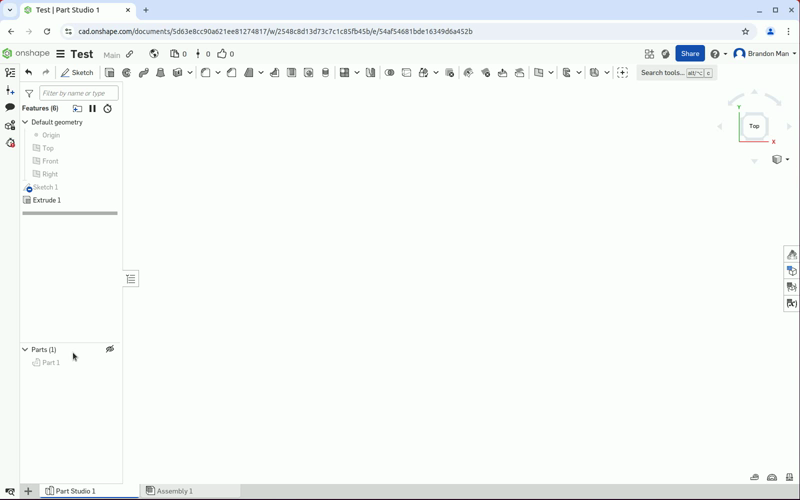
key(space)
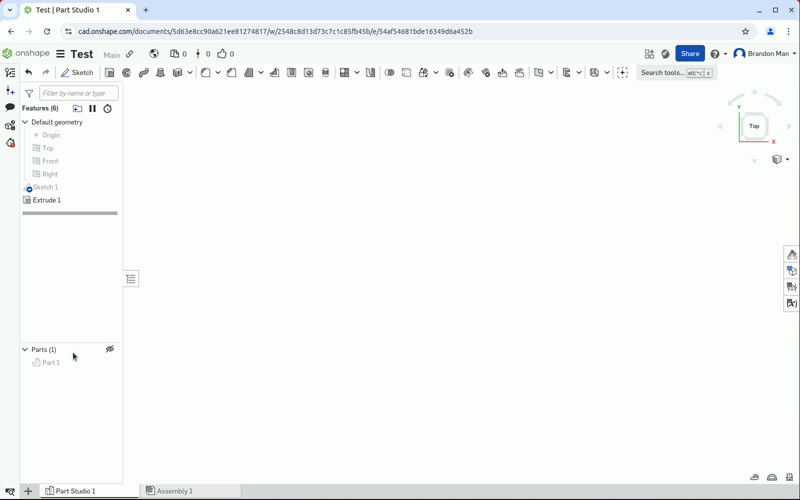
key_down(shift)
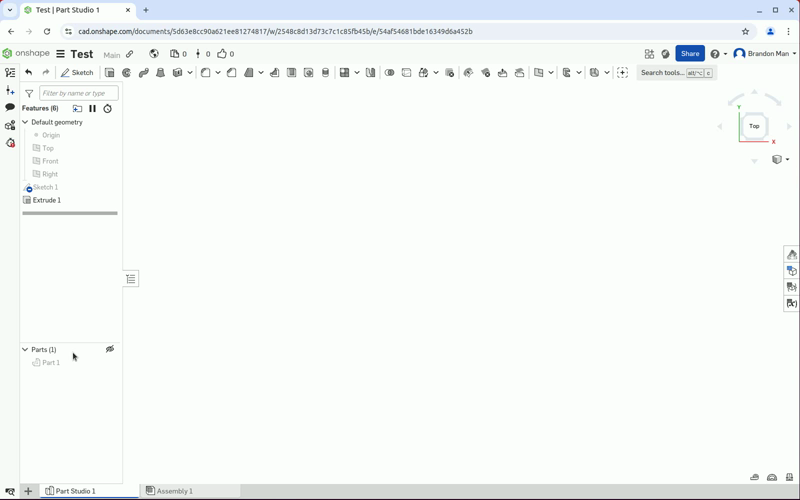
key(up)
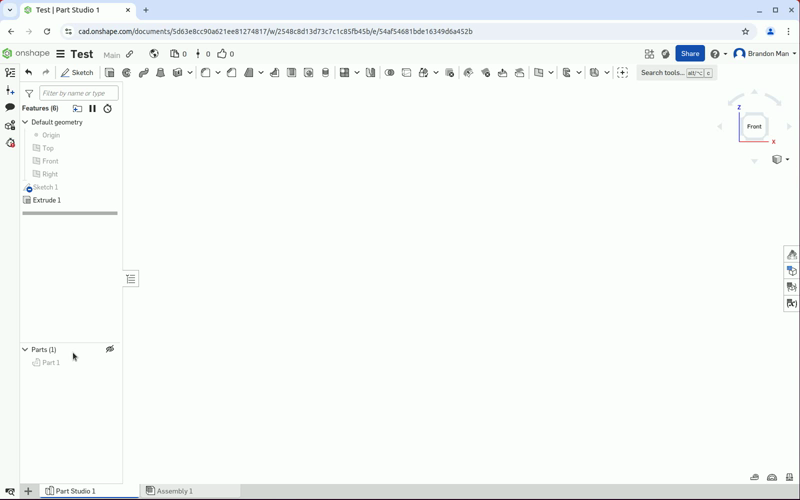
key_up(shift)
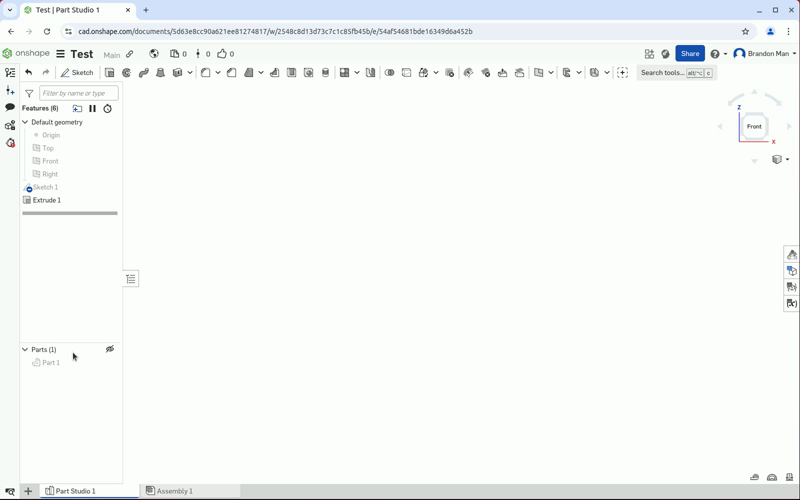
key(space)
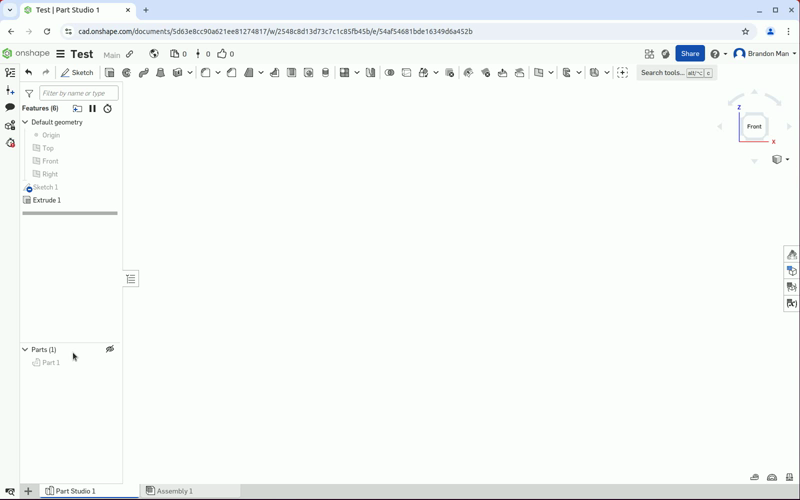
key_down(shift)
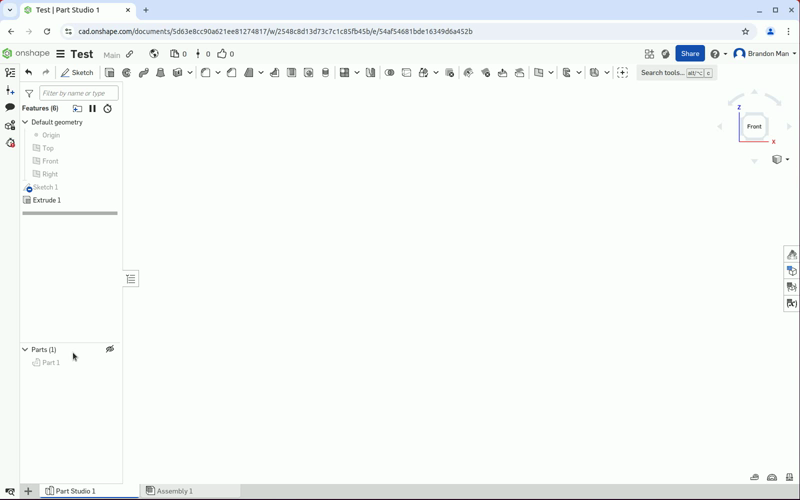
key(left)
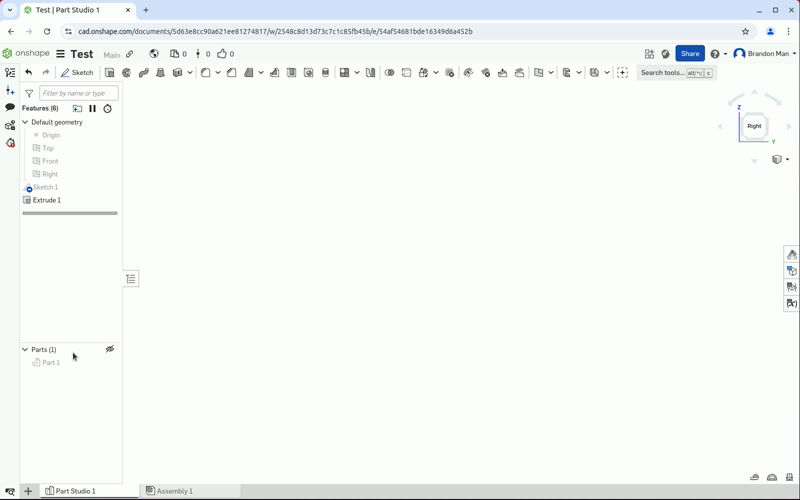
key_up(shift)
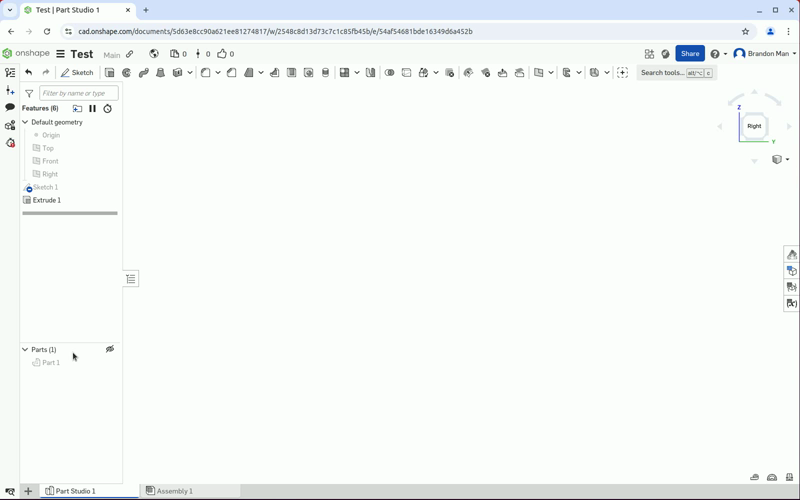
mouse_move(73, 352)
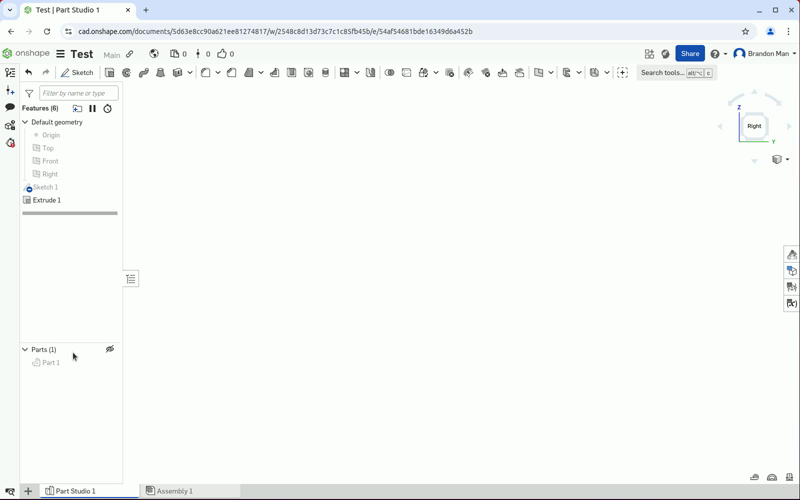
key(shift+y)
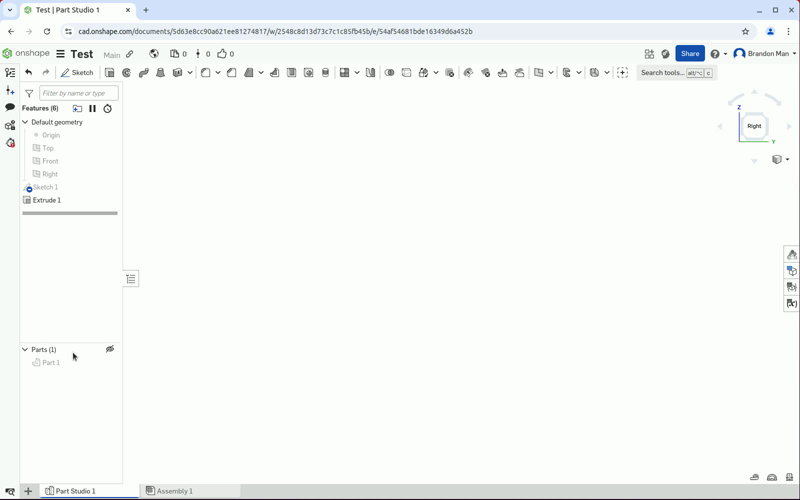
key(shift+s)
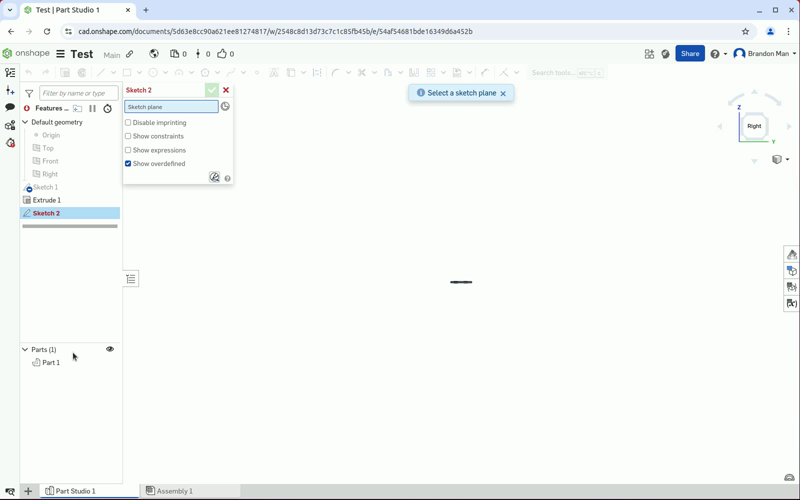
mouse_move(73, 176)
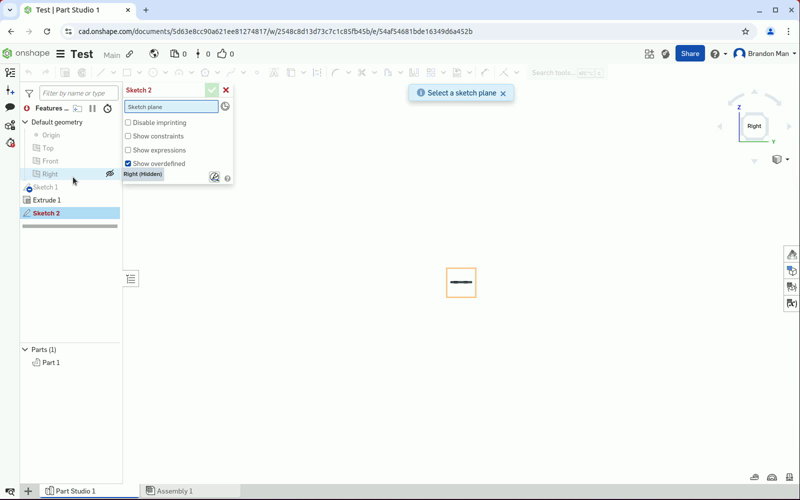
click(73, 176)
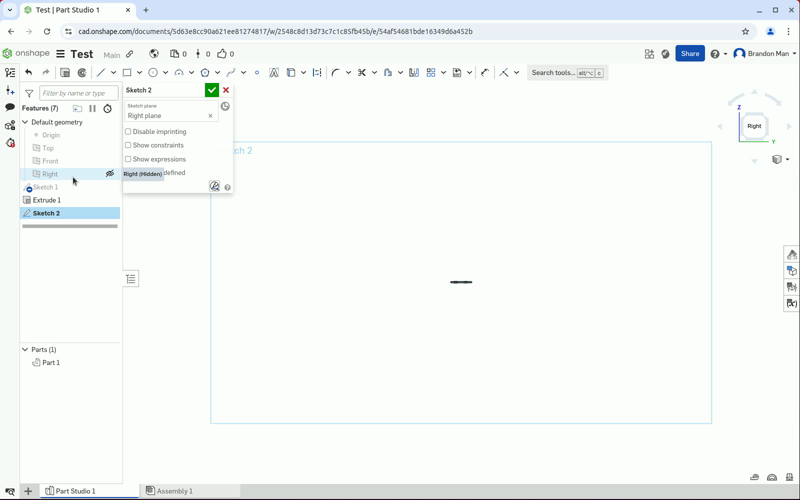
mouse_move(73, 352)
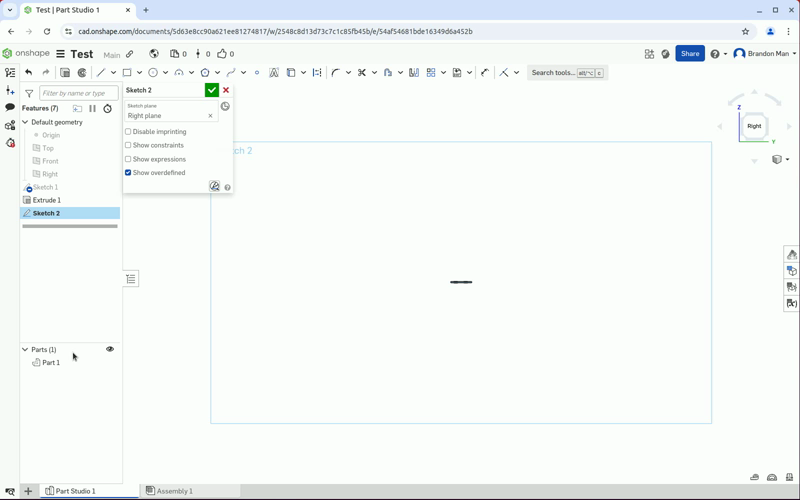
key(y)
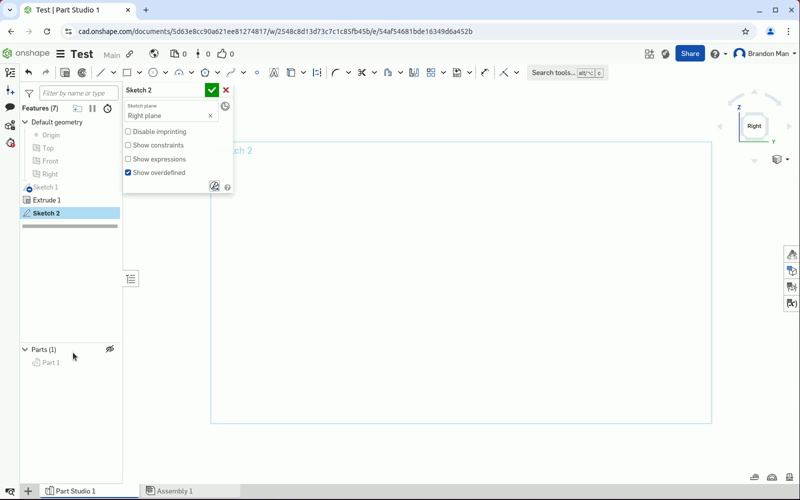
key(c)
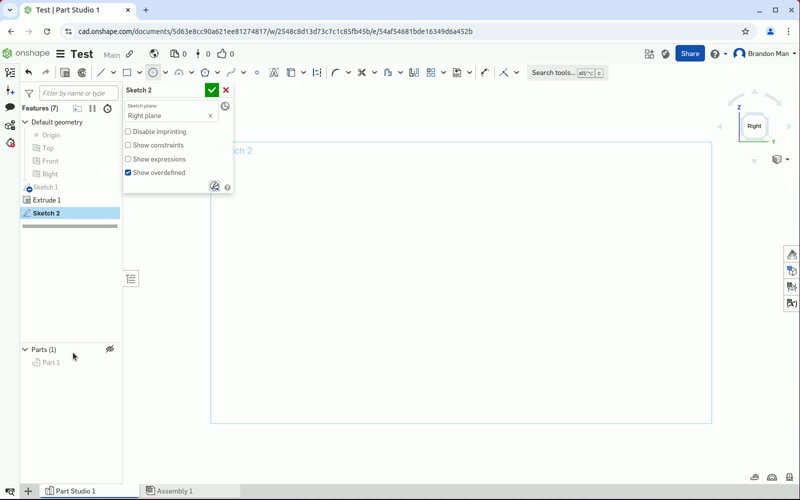
key_down(shift)
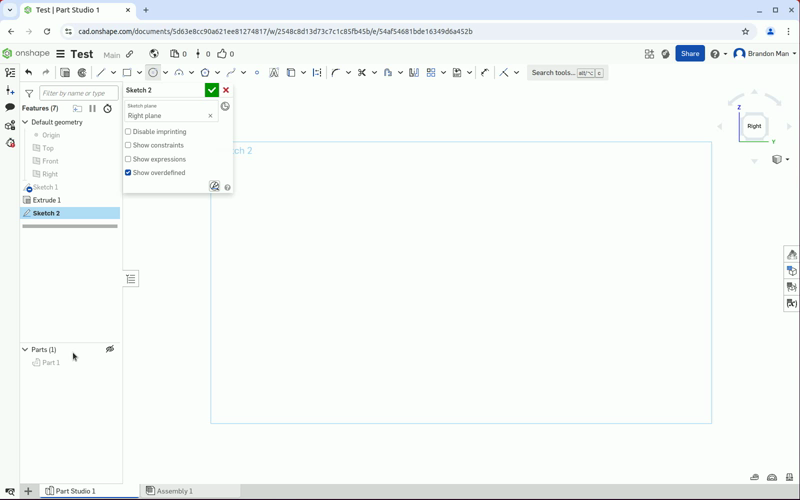
mouse_move(449, 282)
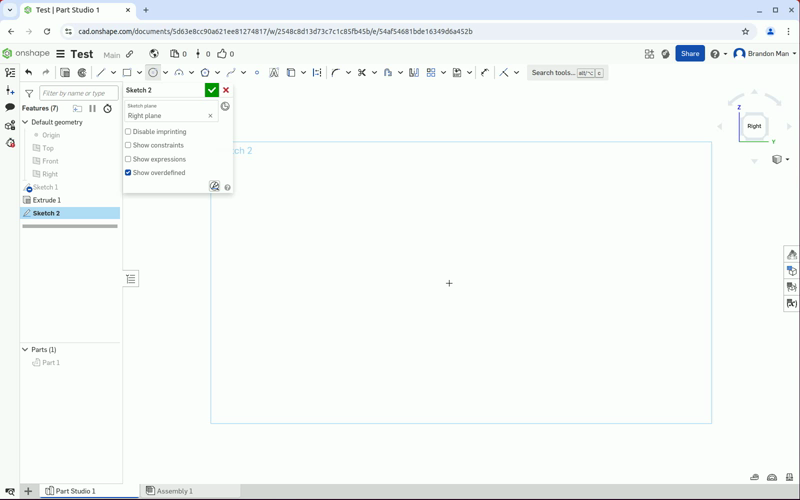
click(449, 282)
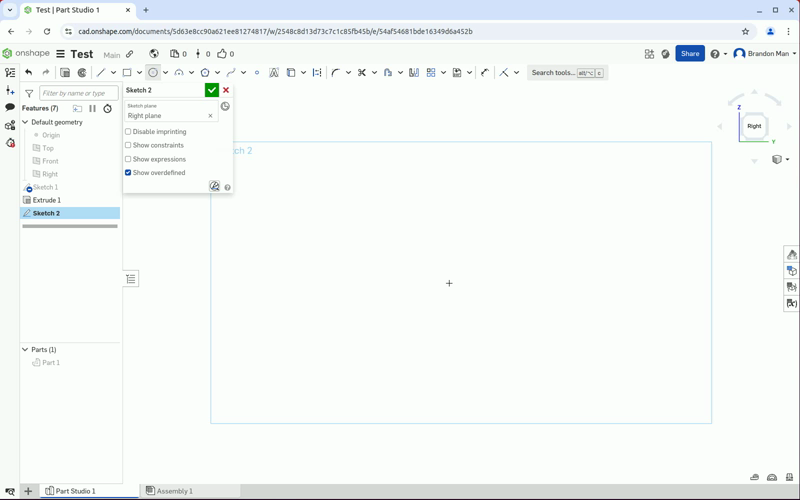
key_up(shift)
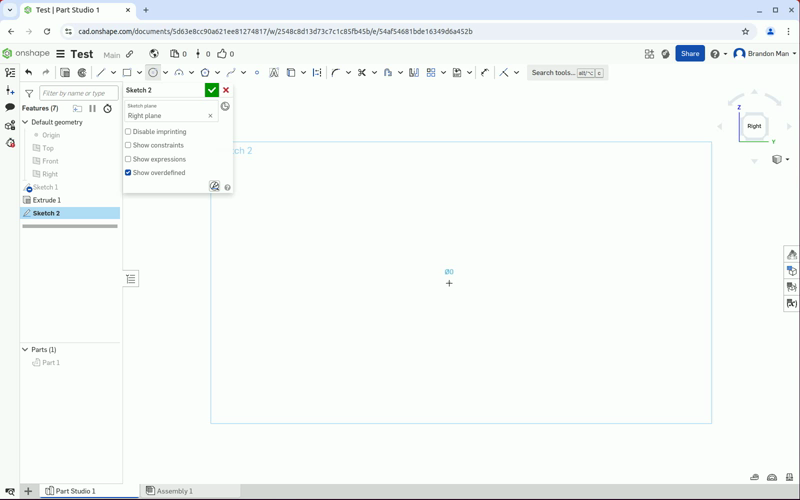
mouse_move(451, 282)
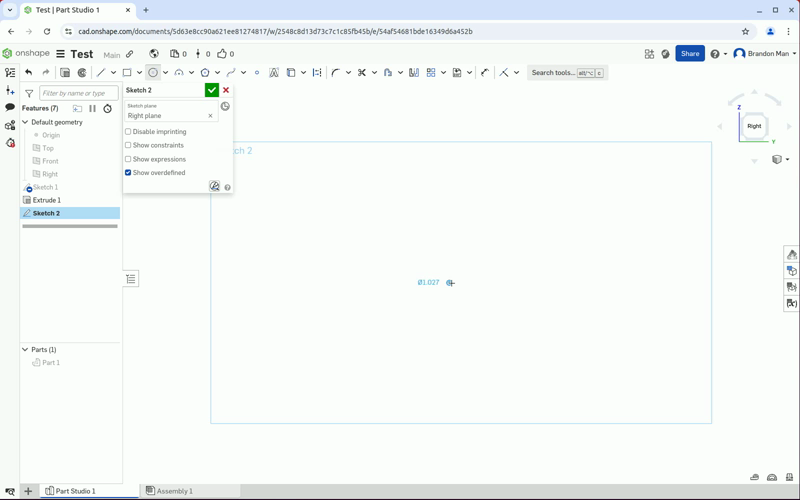
scroll(6)
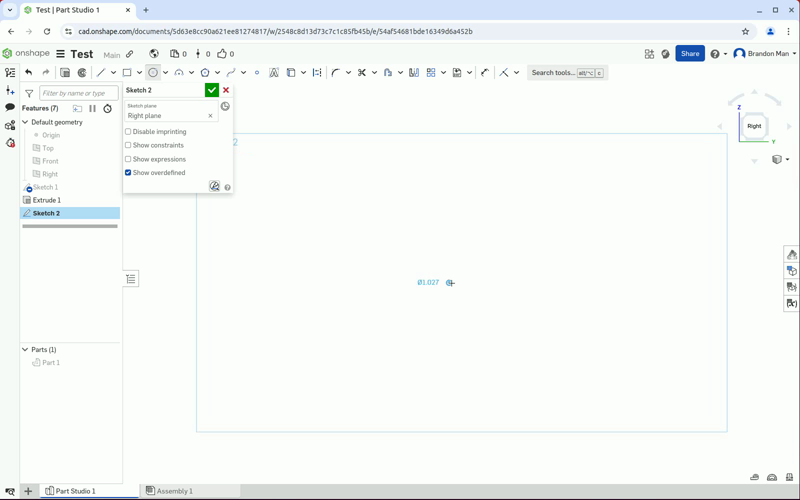
scroll(6)
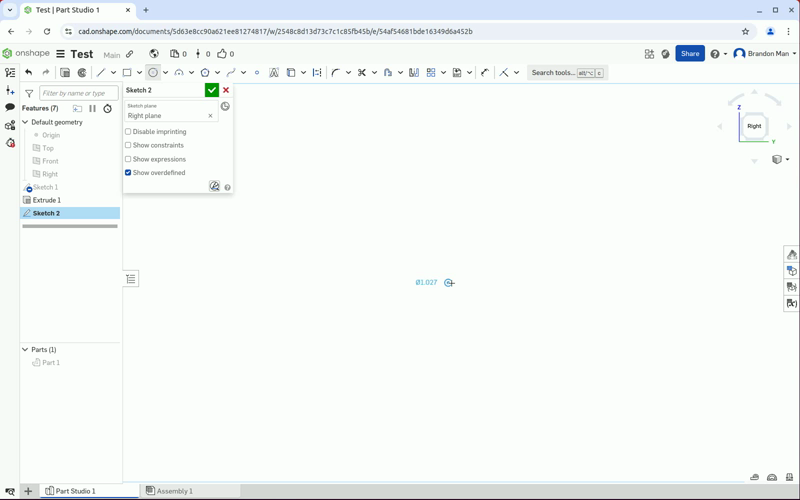
scroll(6)
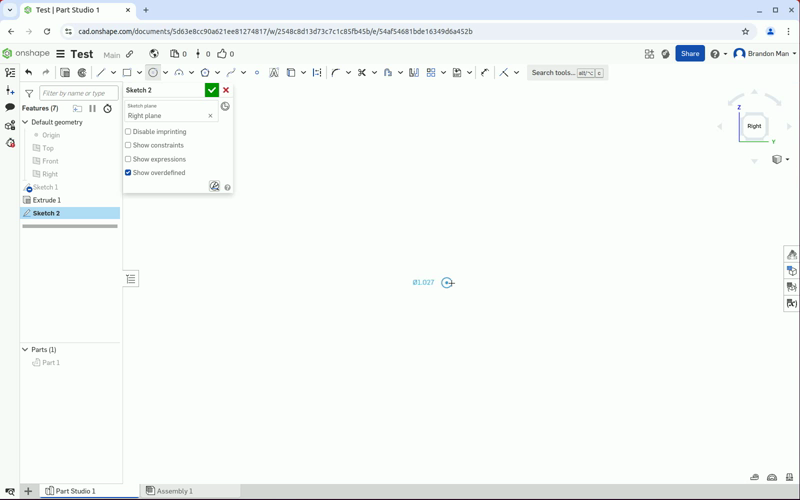
scroll(6)
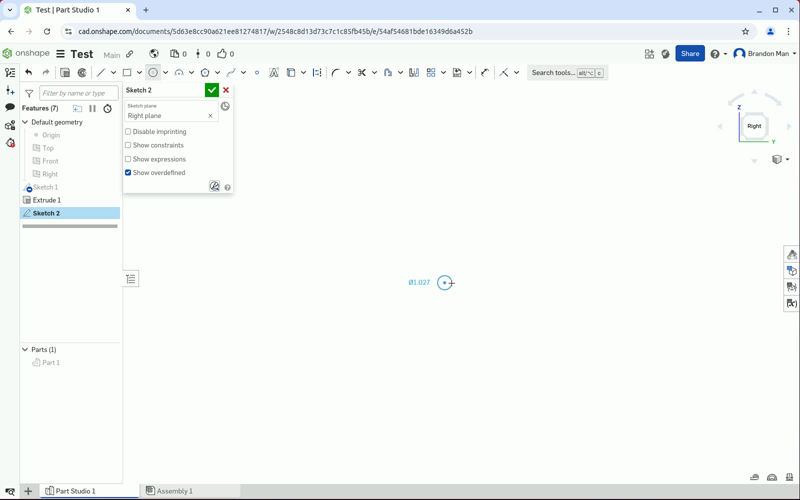
scroll(6)
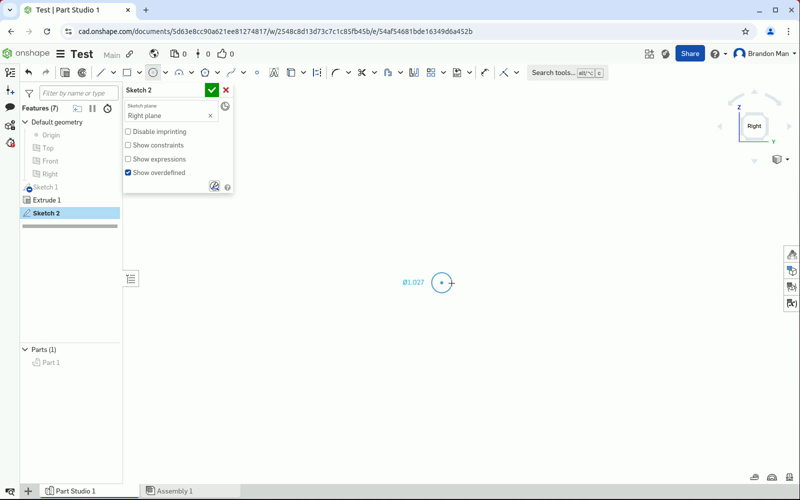
scroll(6)
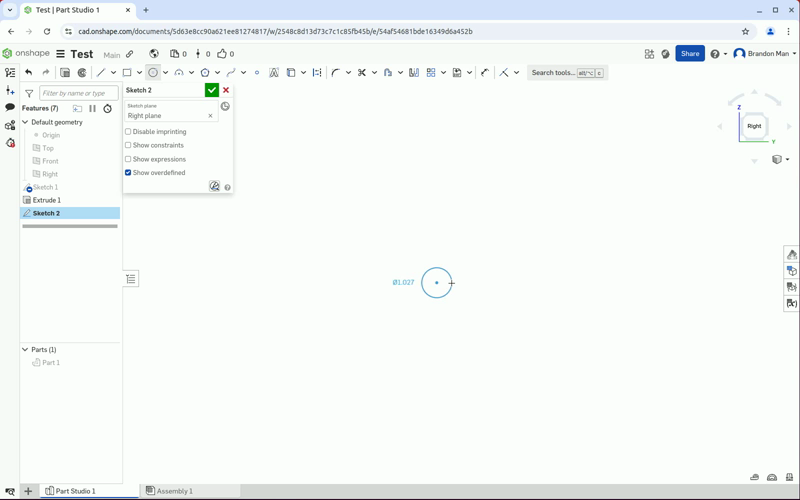
scroll(6)
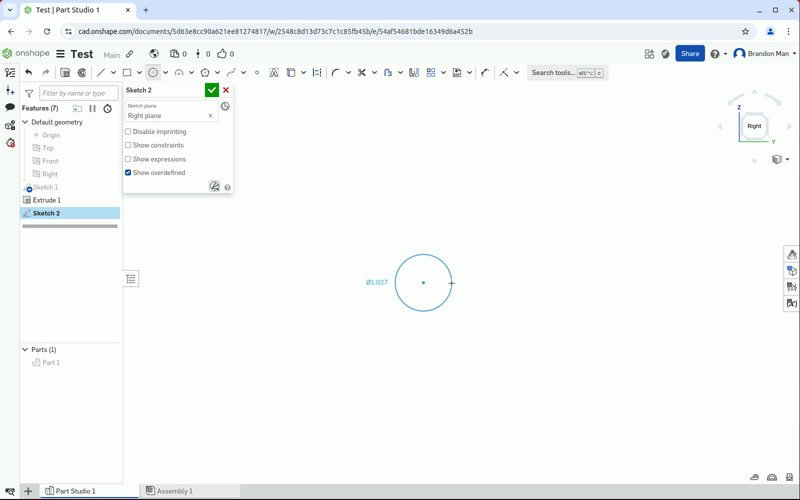
click(451, 282)
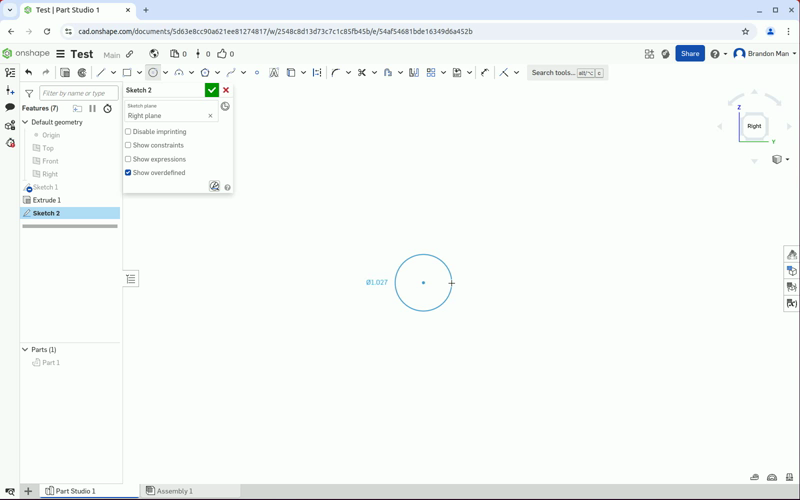
scroll(-6)
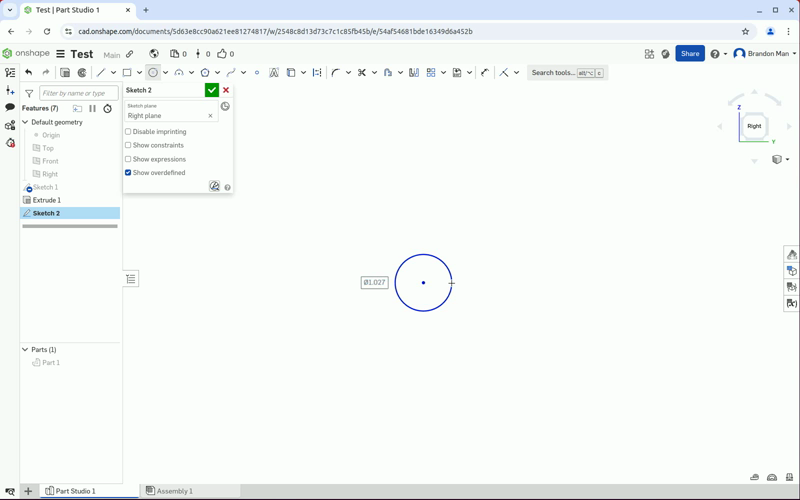
scroll(-6)
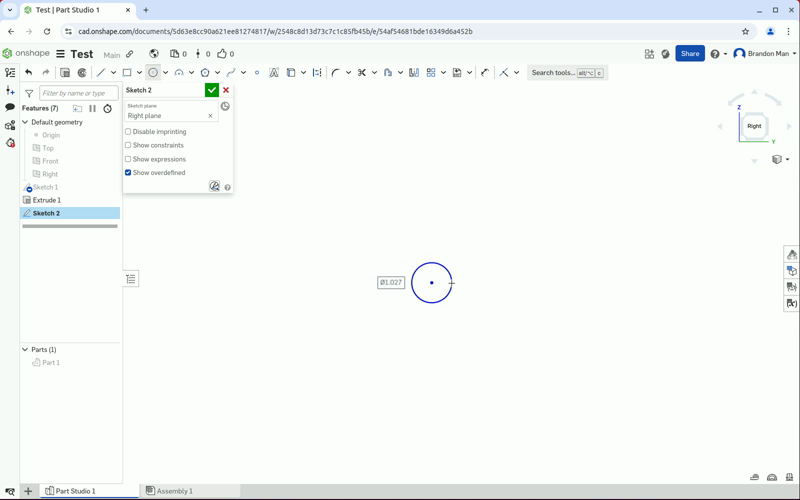
scroll(-6)
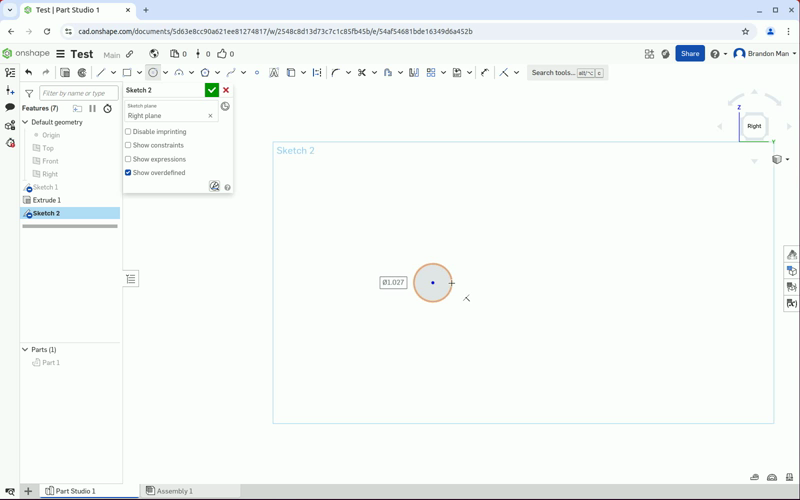
scroll(-6)
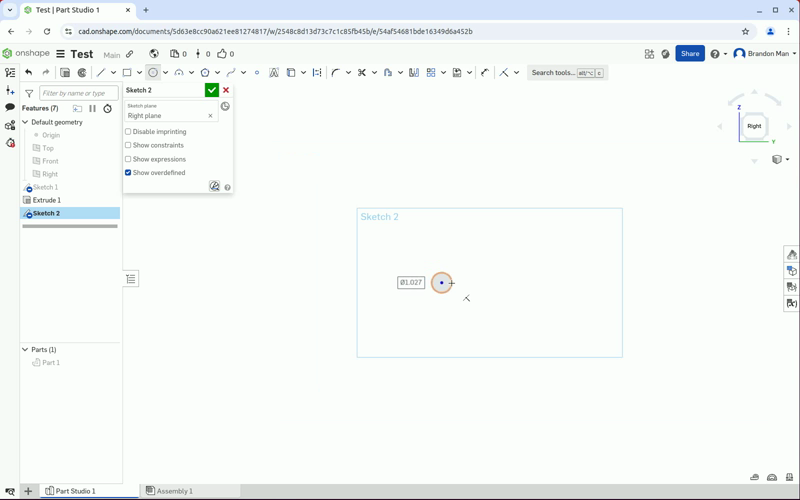
scroll(-6)
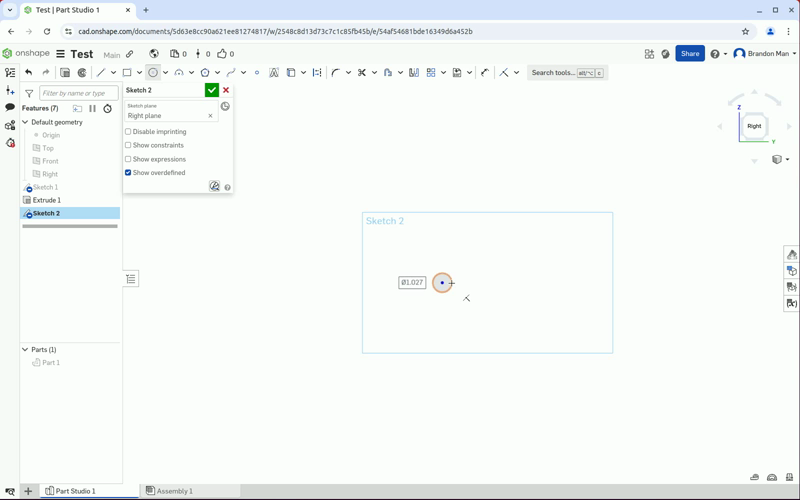
scroll(-6)
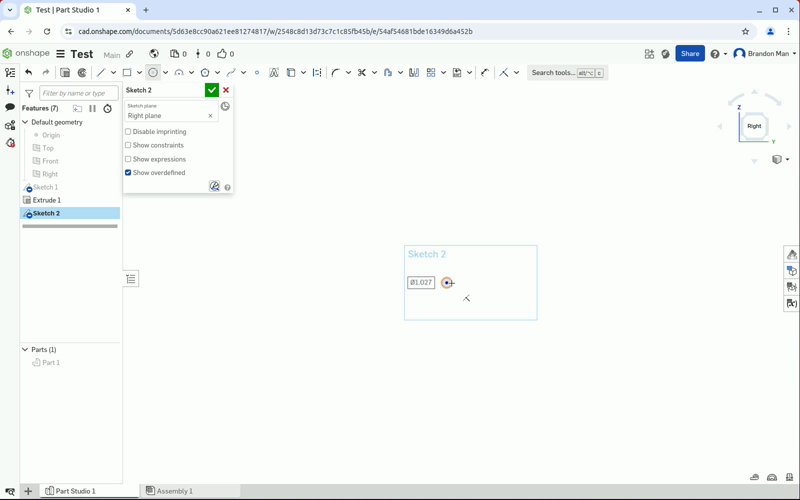
scroll(-6)
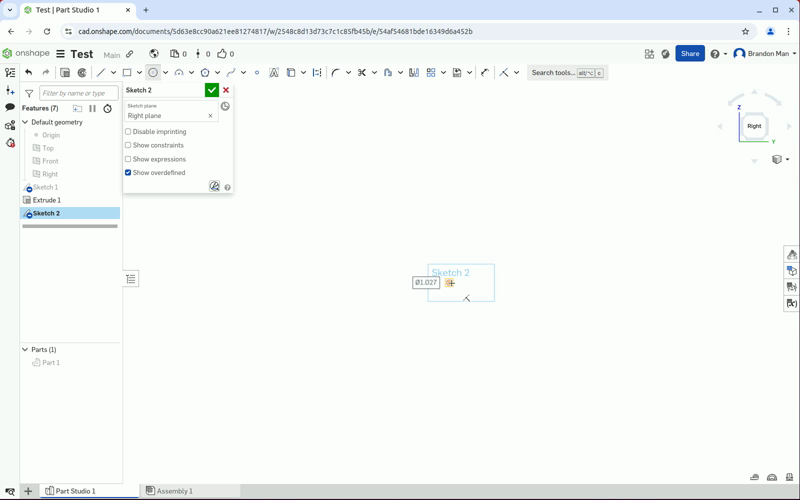
key(esc)
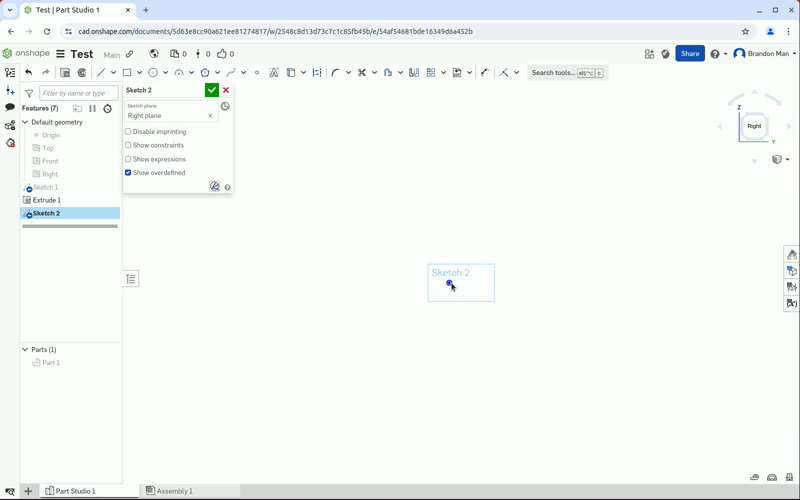
key(c)
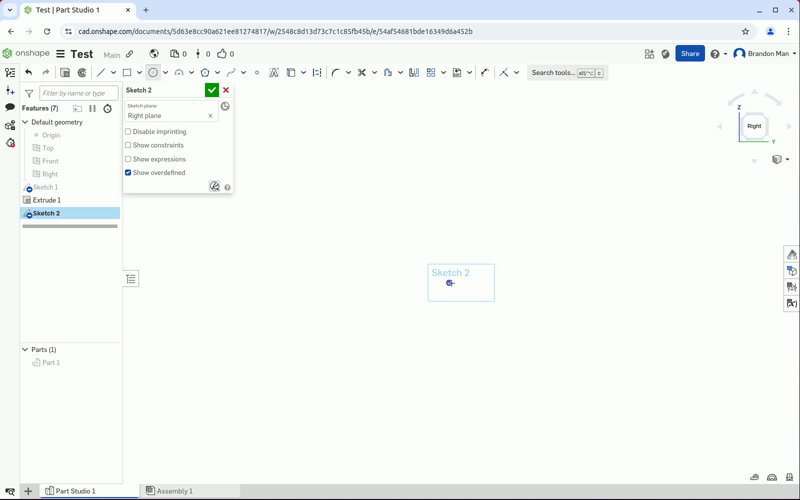
key_down(shift)
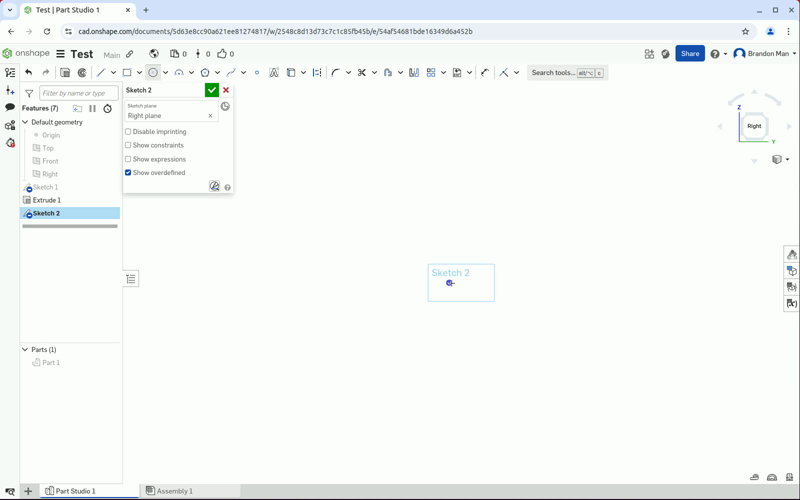
mouse_move(449, 282)
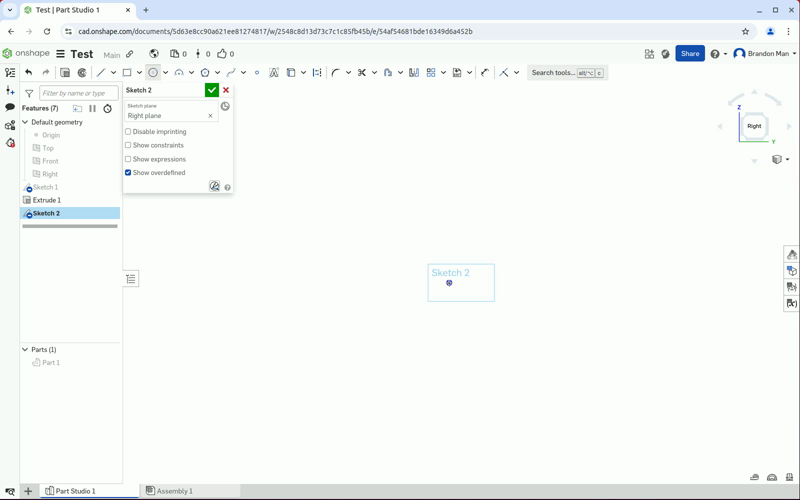
scroll(6)
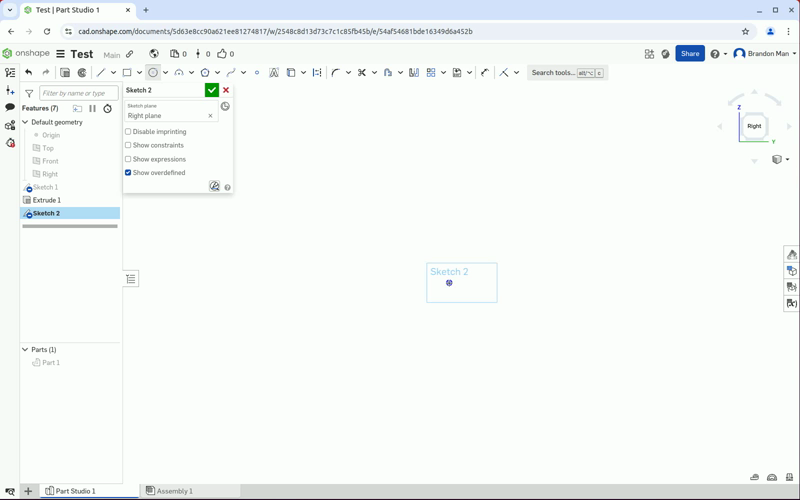
scroll(6)
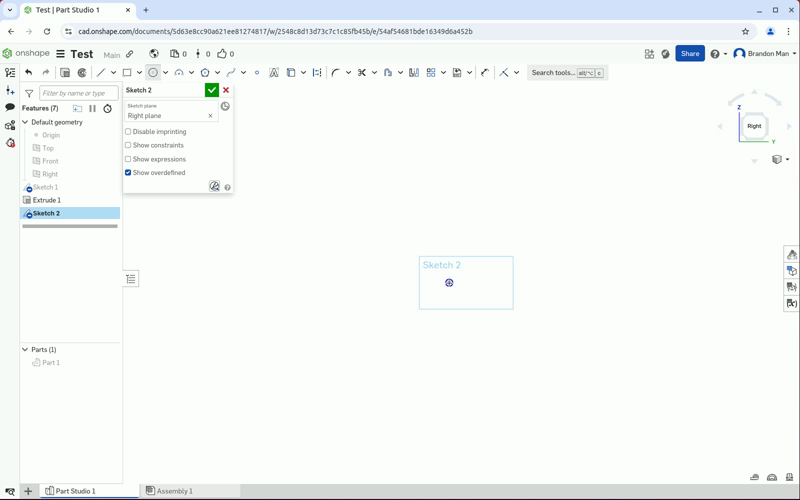
scroll(6)
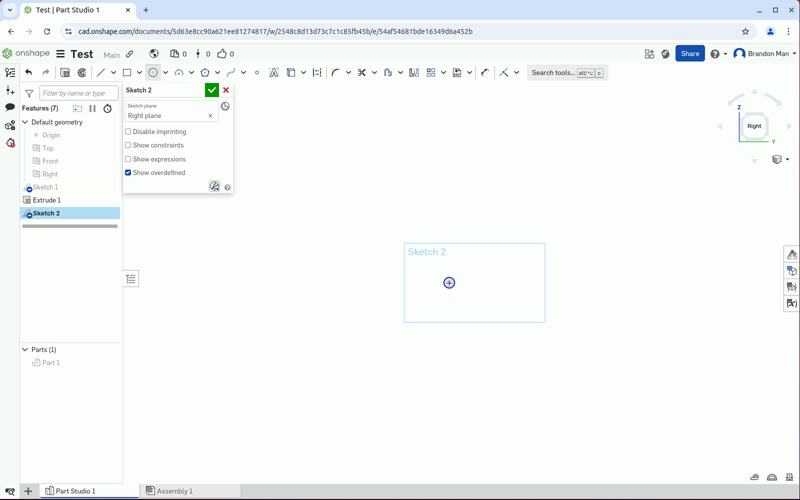
scroll(6)
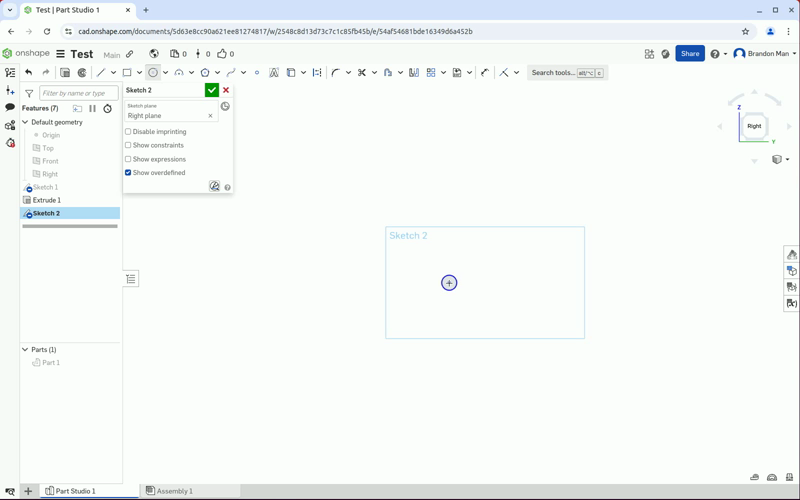
scroll(6)
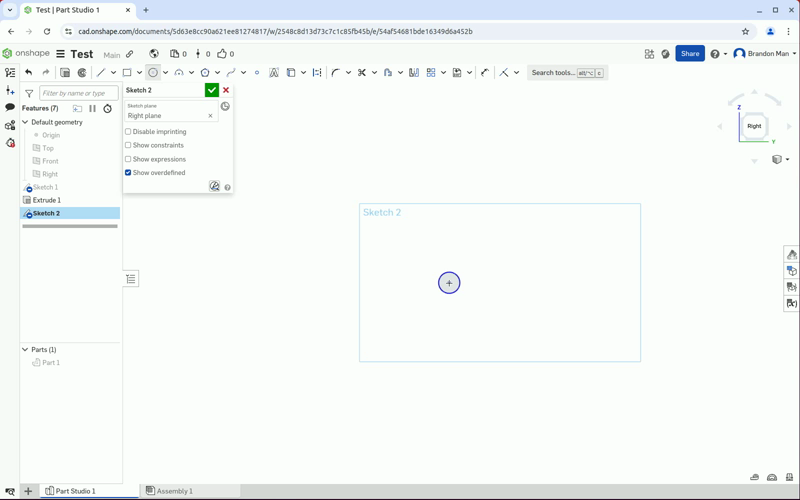
scroll(6)
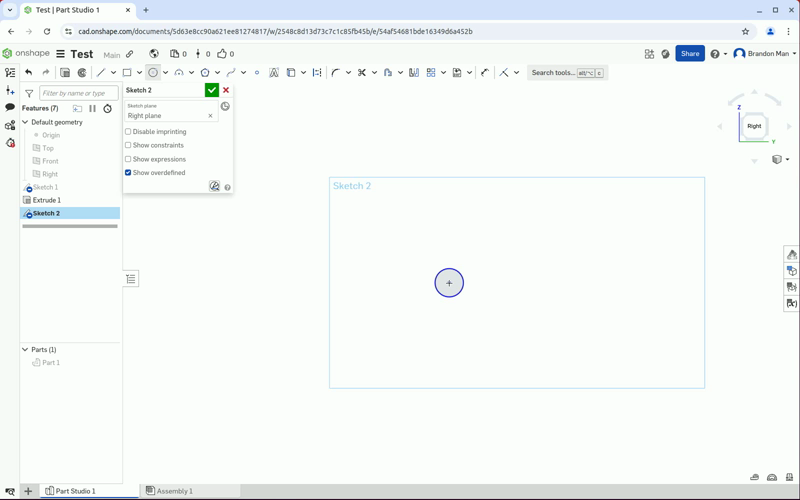
scroll(6)
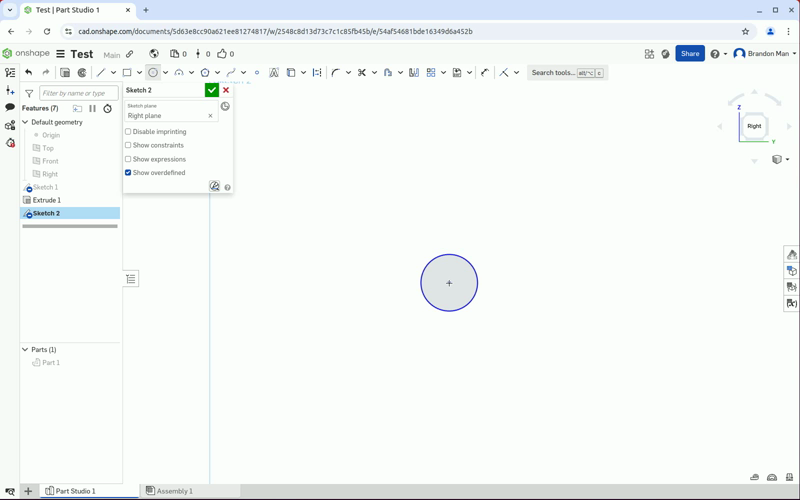
click(449, 282)
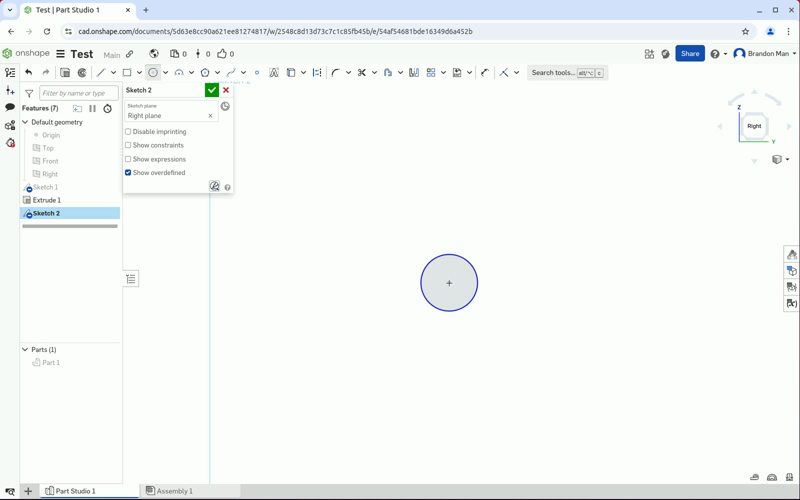
scroll(-6)
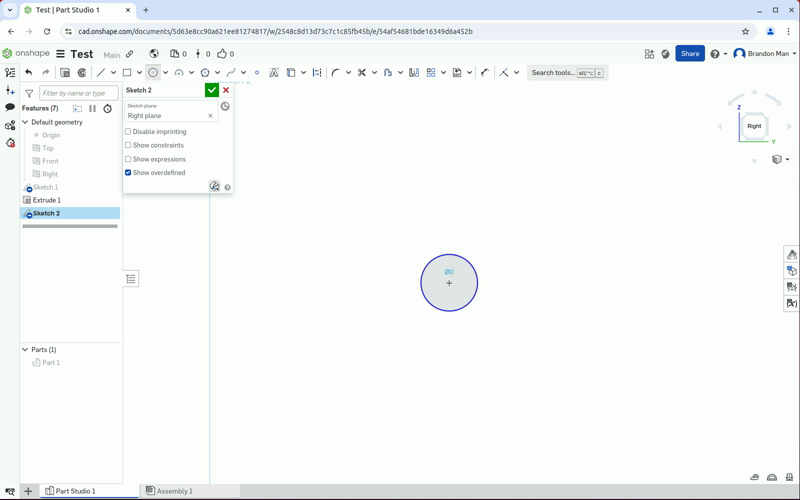
scroll(-6)
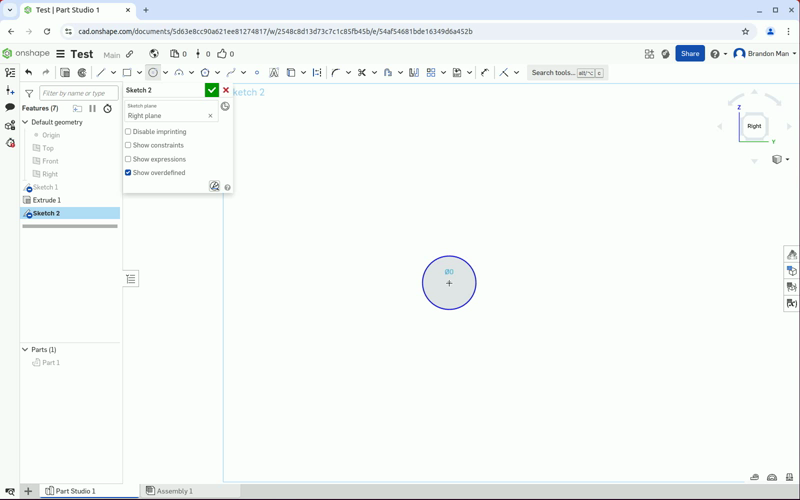
scroll(-6)
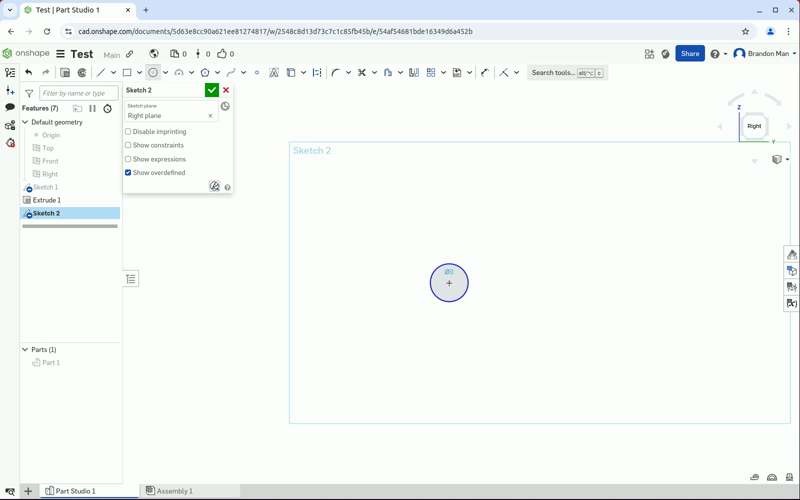
scroll(-6)
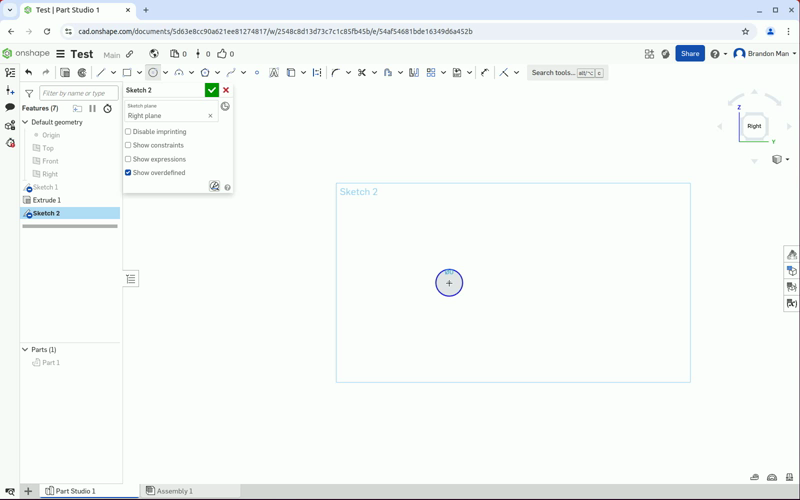
scroll(-6)
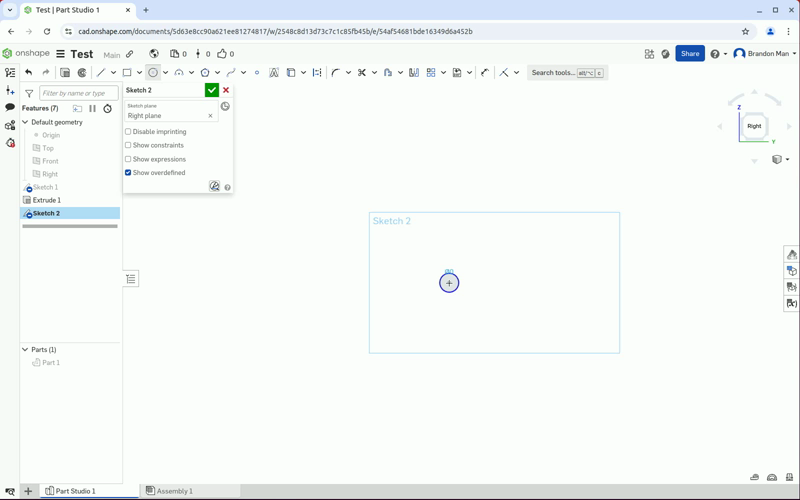
scroll(-6)
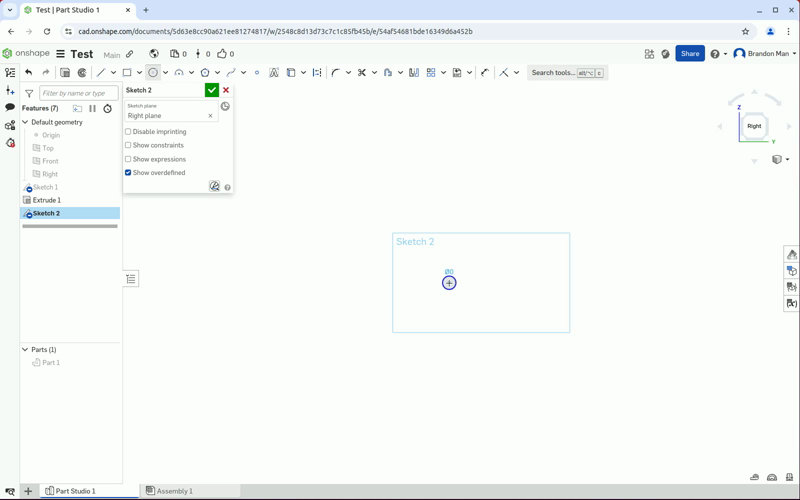
scroll(-6)
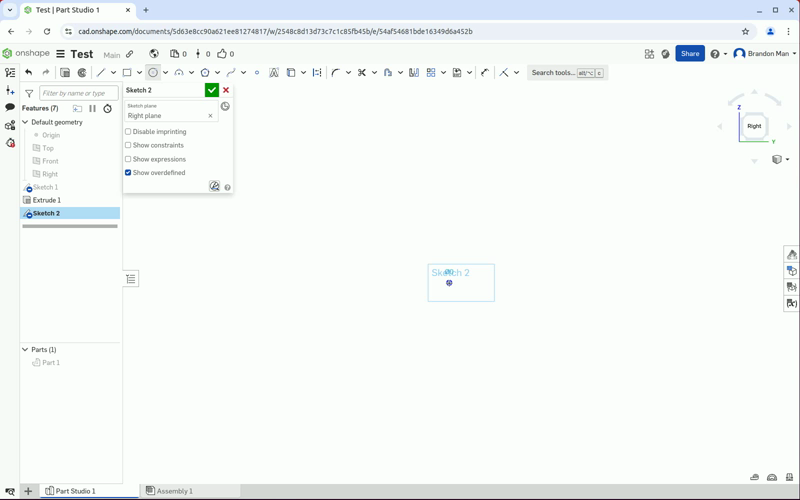
key_up(shift)
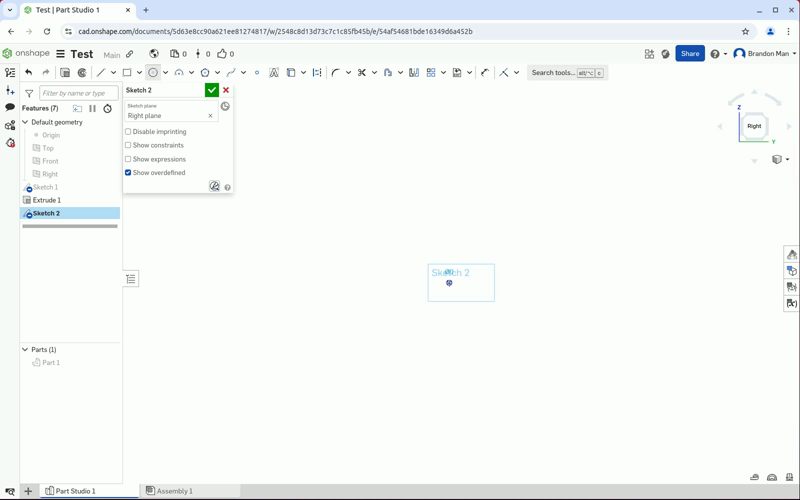
mouse_move(450, 282)
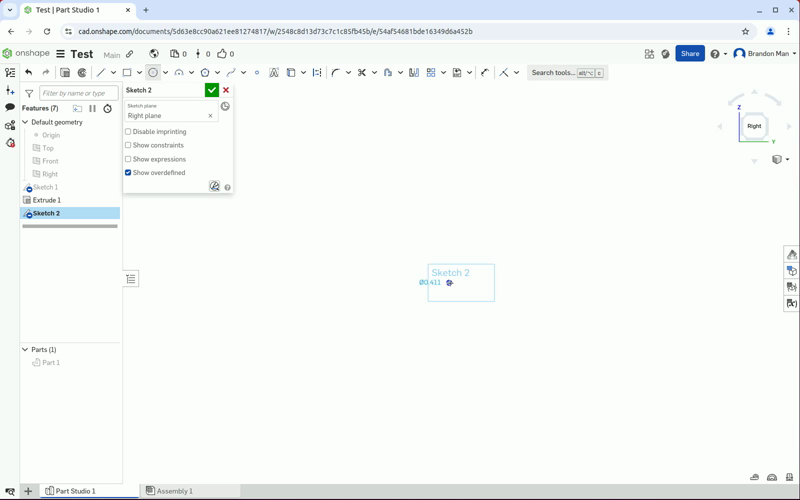
scroll(6)
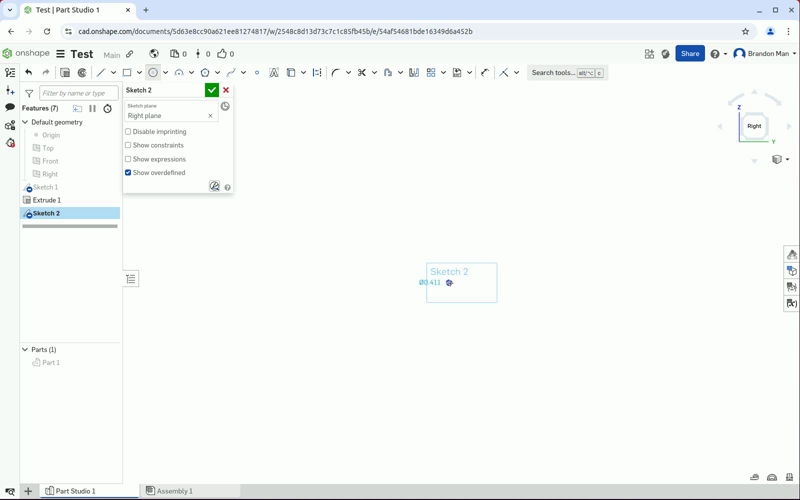
scroll(6)
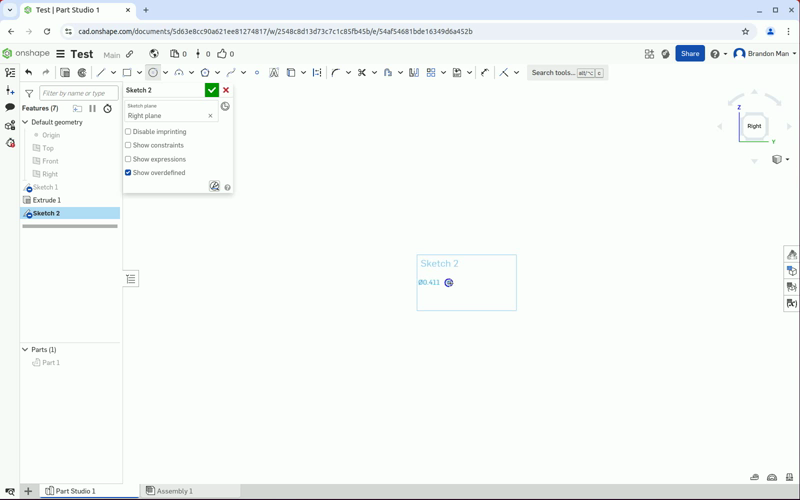
scroll(6)
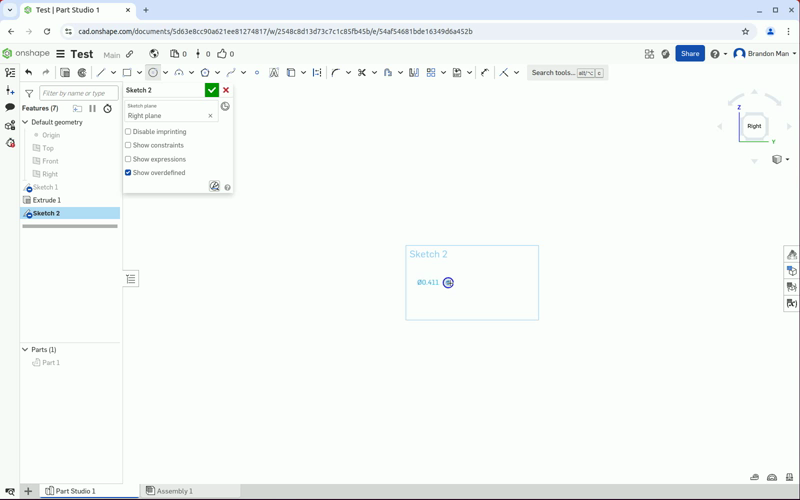
scroll(6)
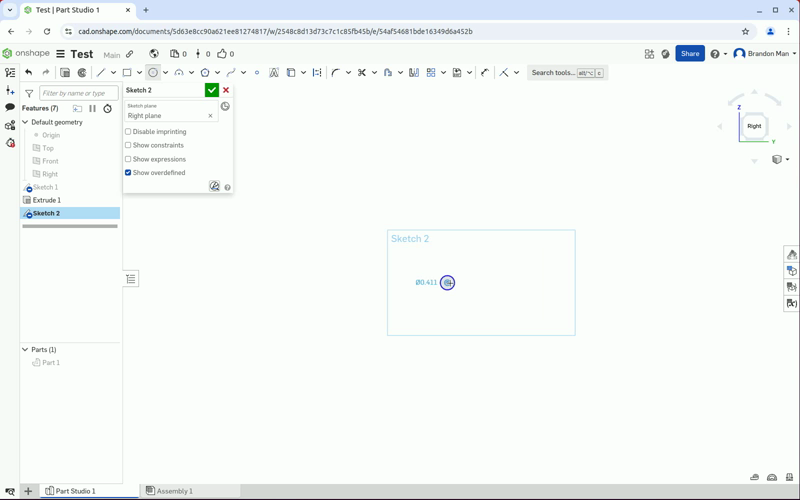
scroll(6)
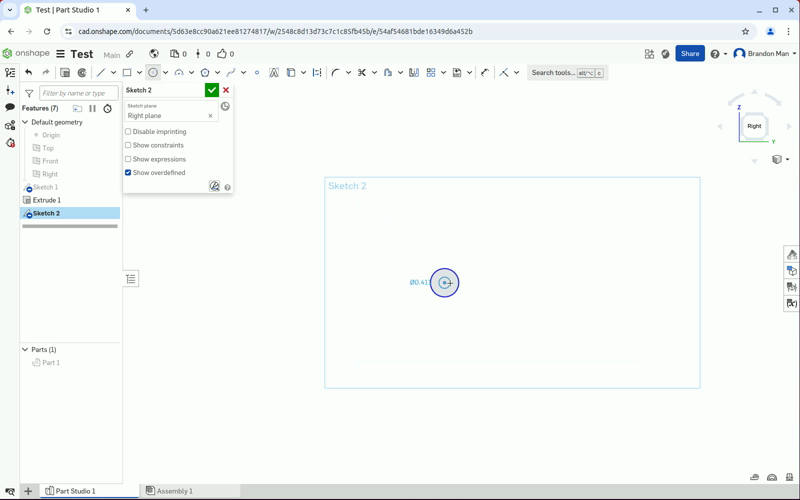
scroll(6)
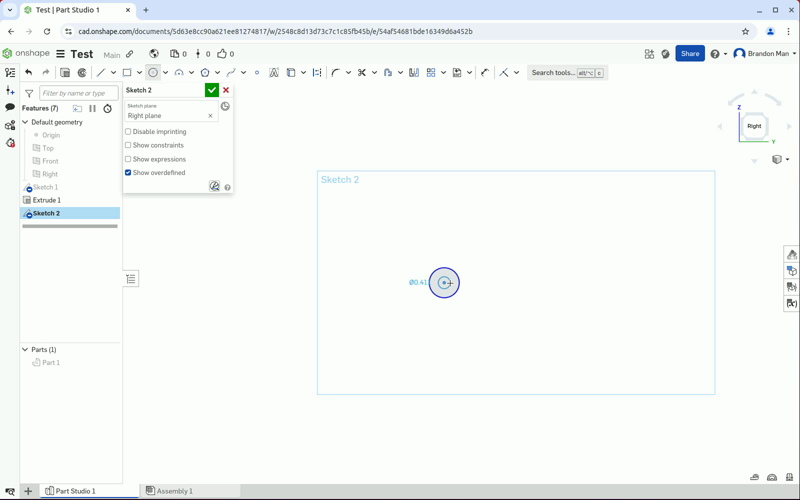
scroll(6)
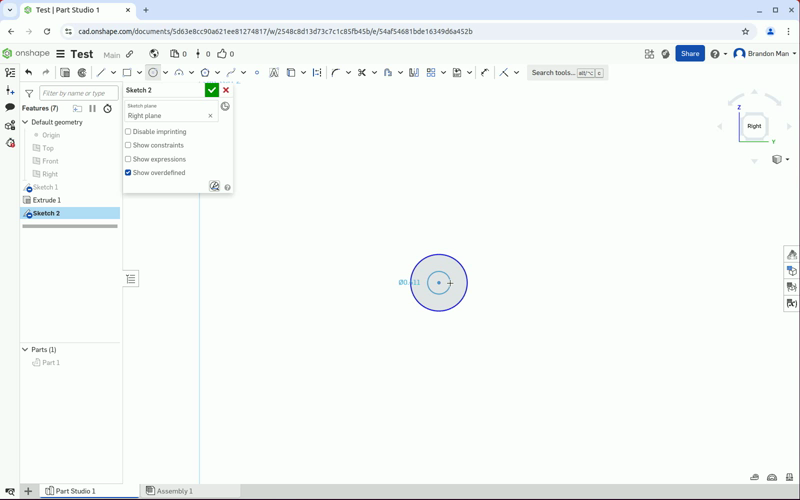
click(450, 282)
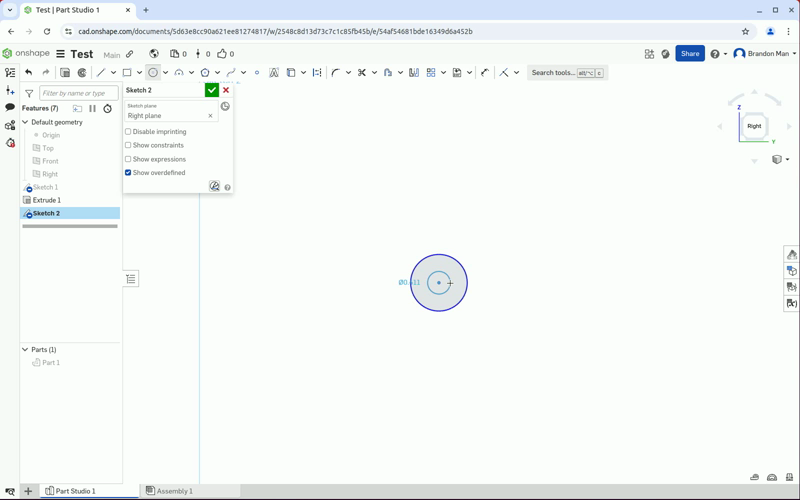
scroll(-6)
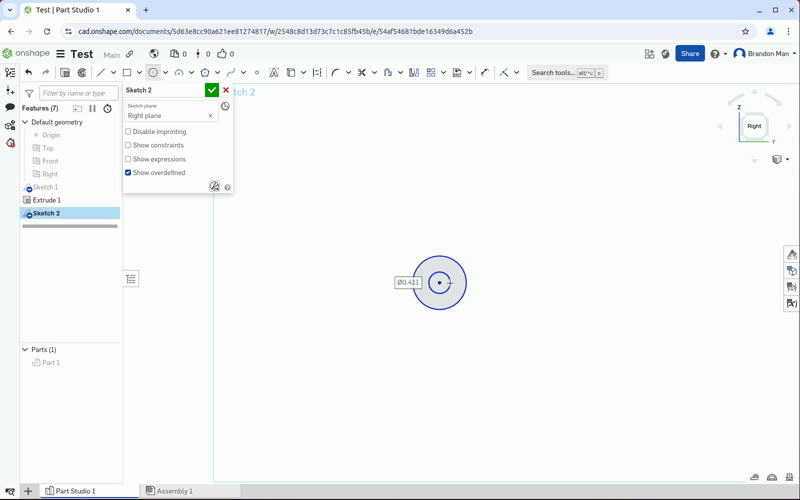
scroll(-6)
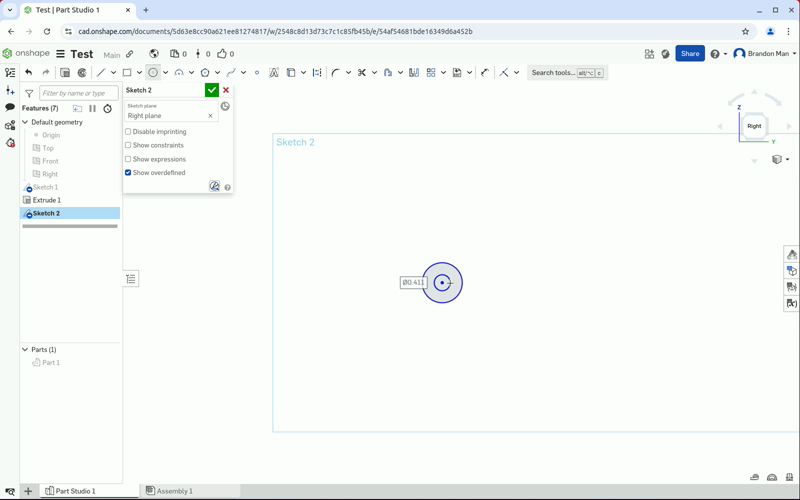
scroll(-6)
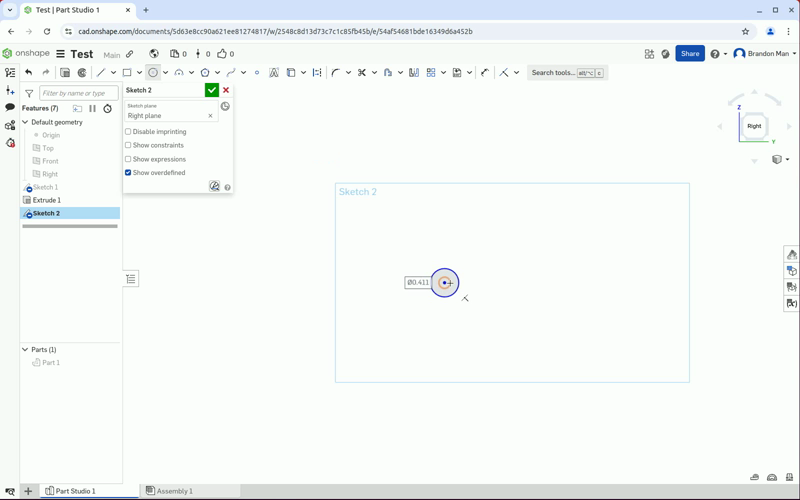
scroll(-6)
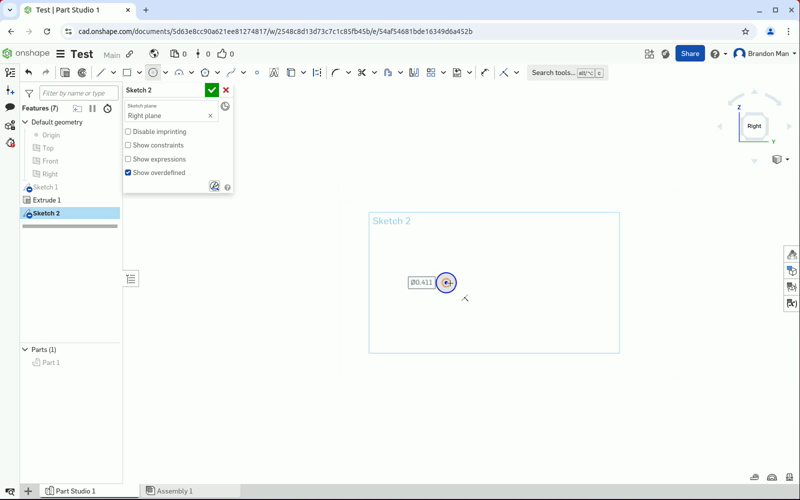
scroll(-6)
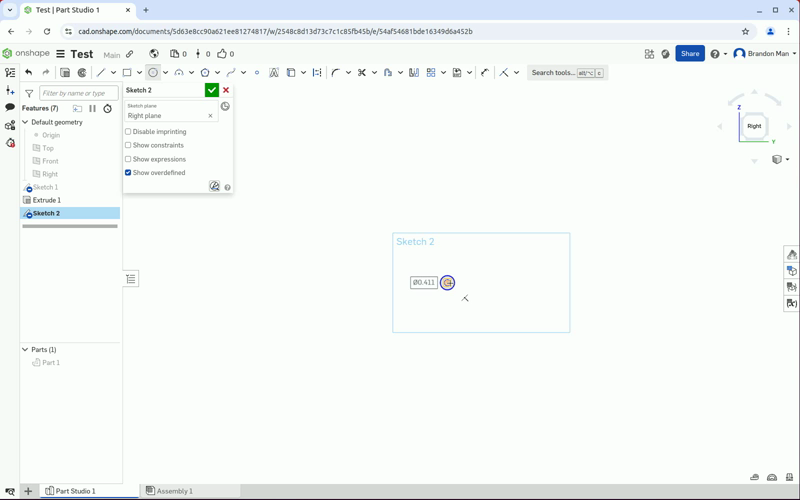
scroll(-6)
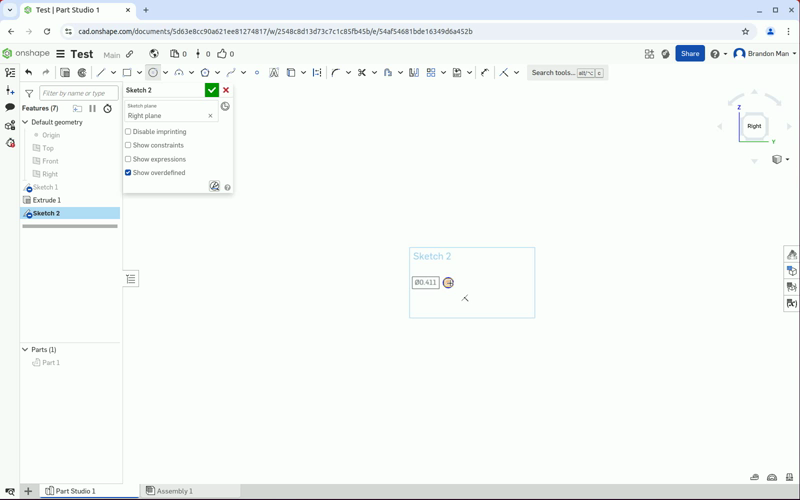
scroll(-6)
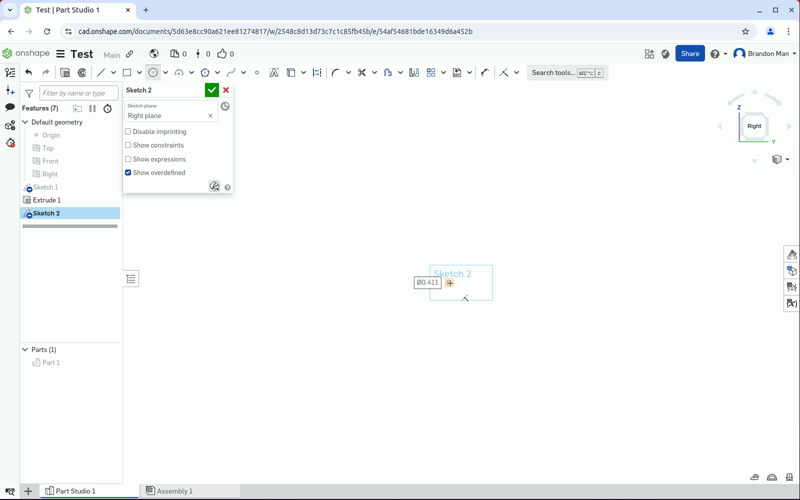
key(esc)
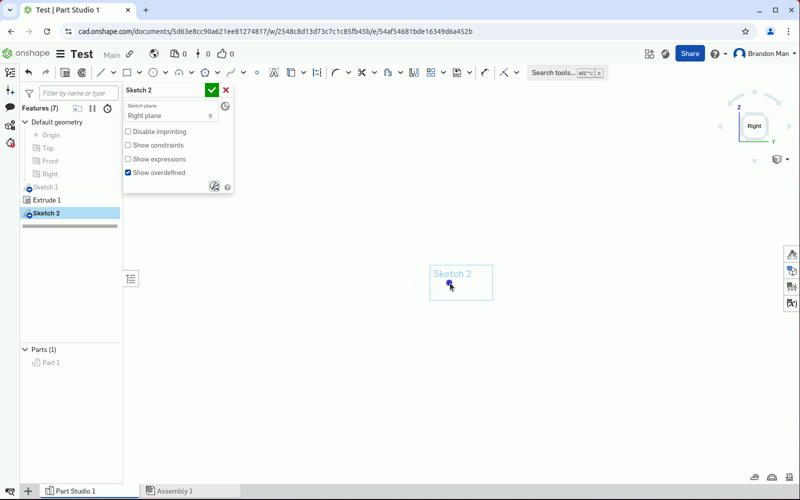
mouse_move(448, 281)
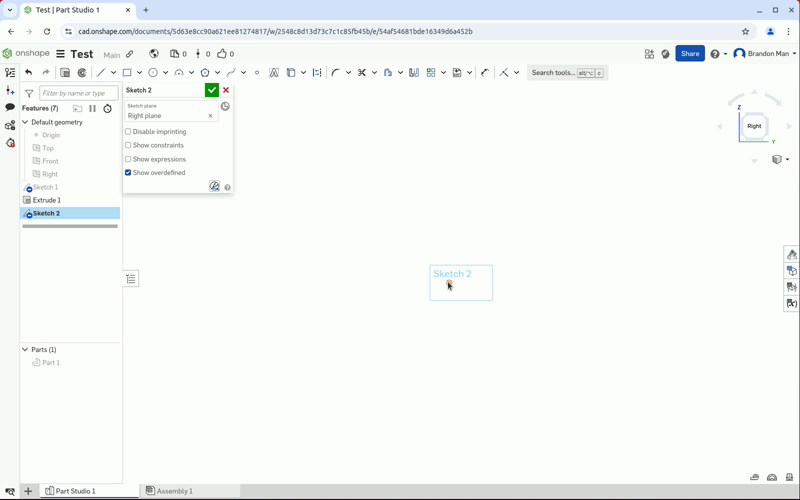
scroll(6)
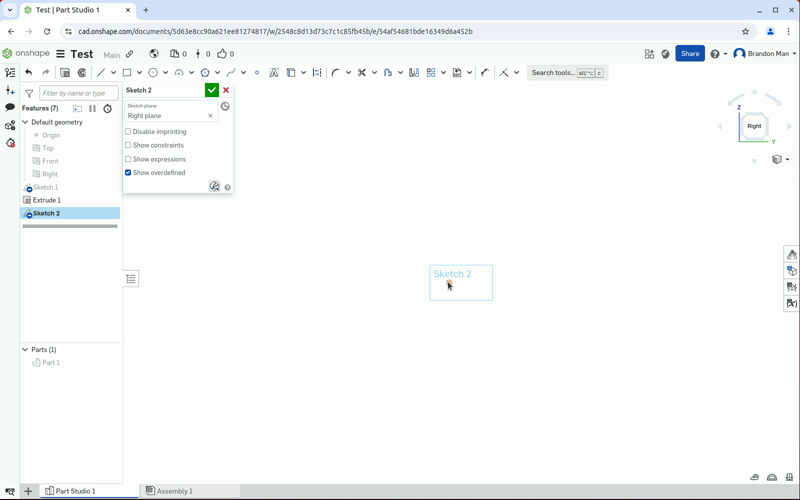
scroll(6)
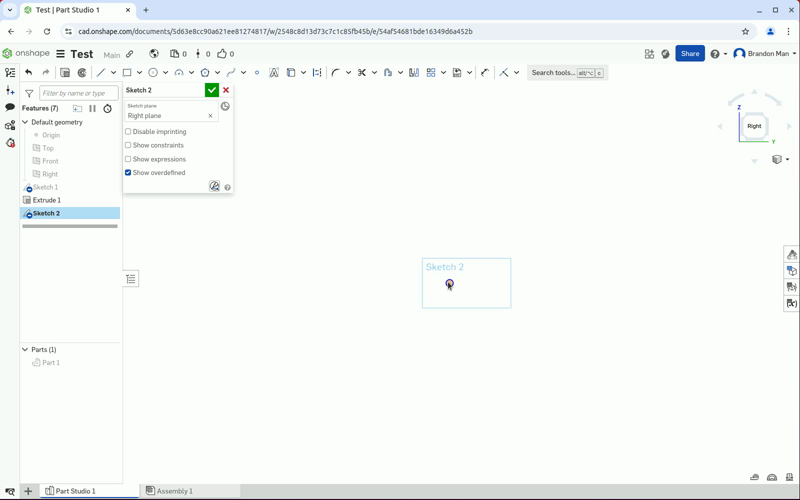
scroll(6)
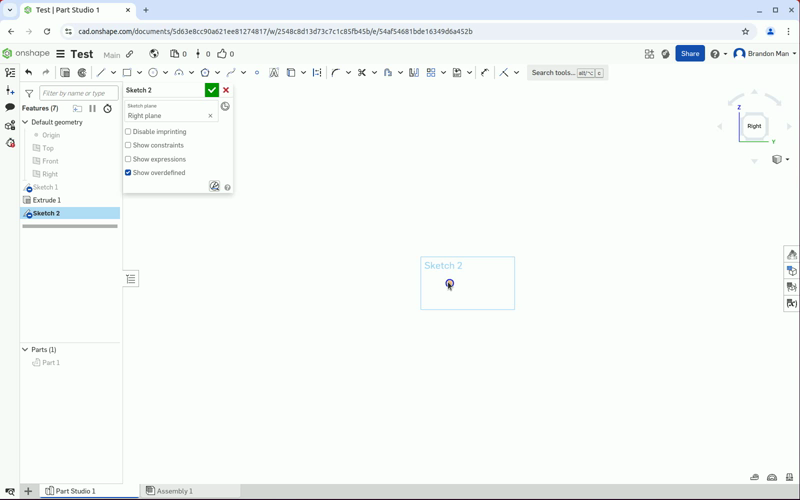
scroll(6)
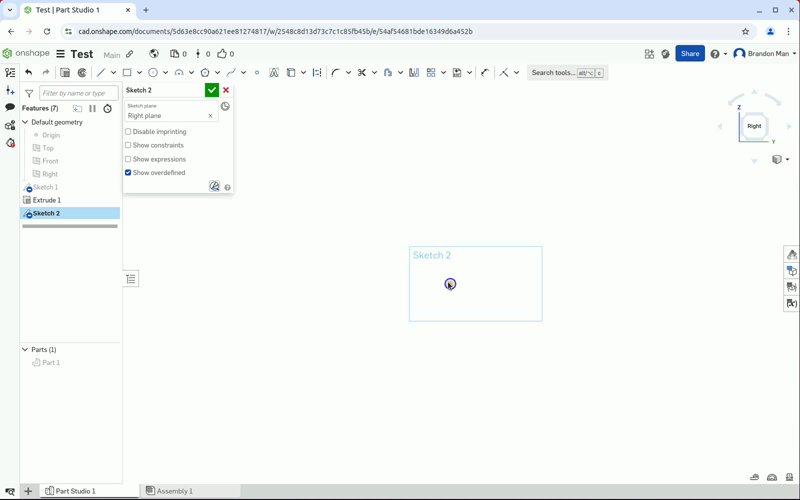
scroll(6)
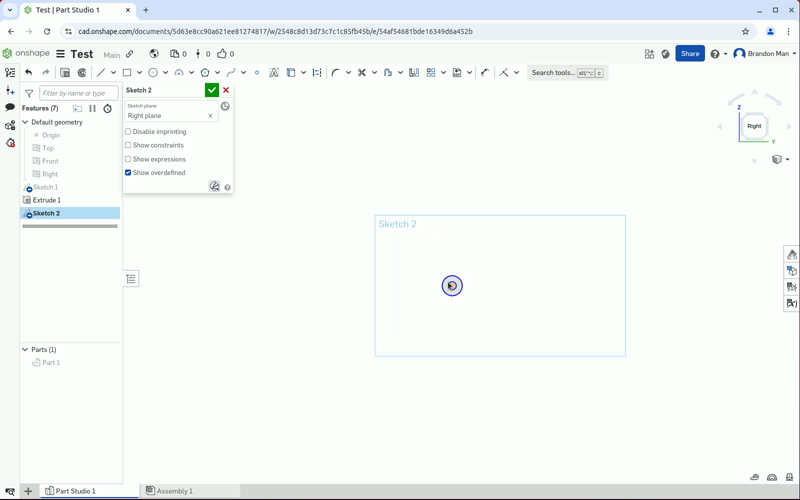
scroll(6)
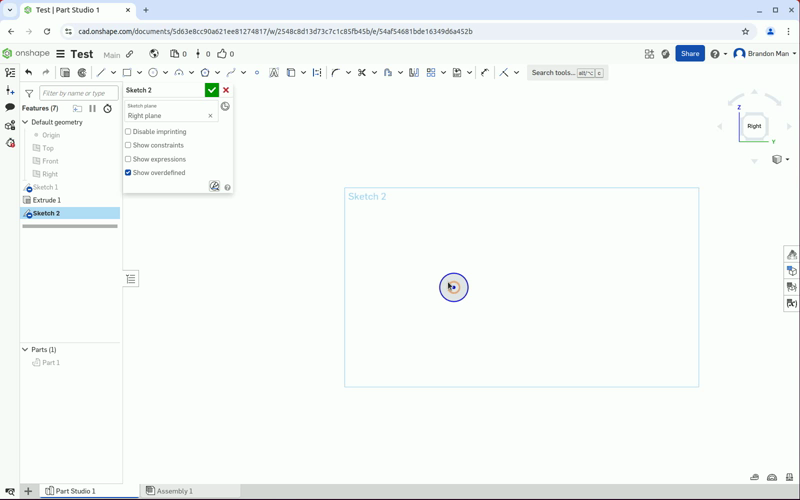
scroll(6)
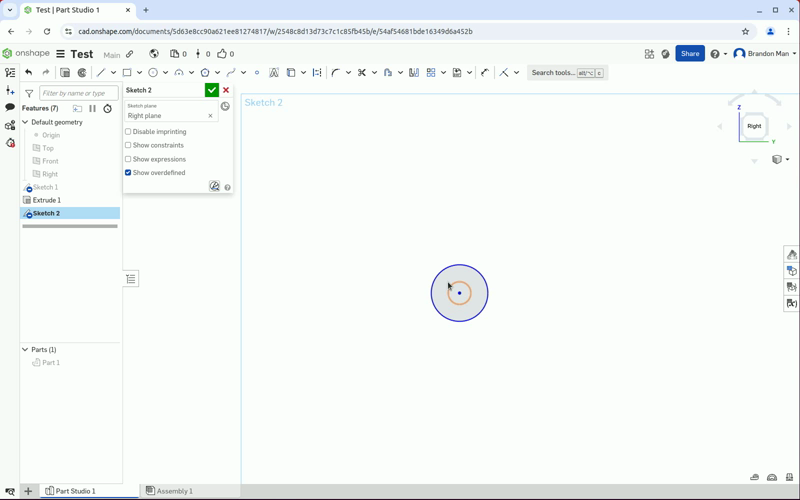
click(448, 281)
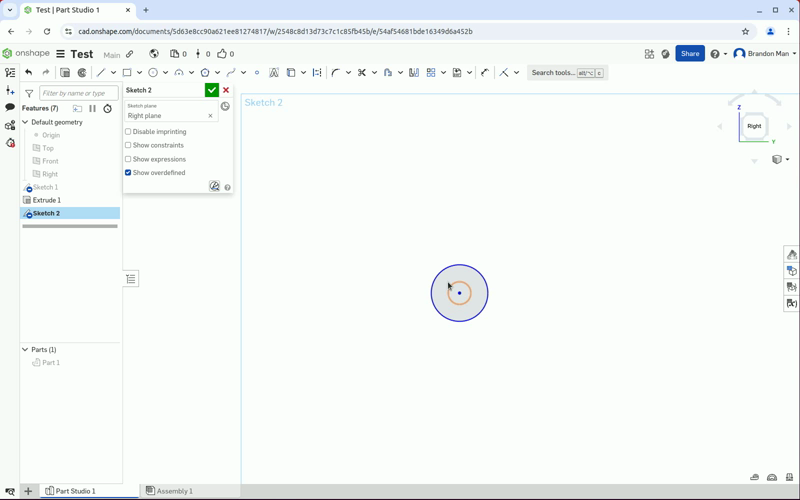
scroll(-6)
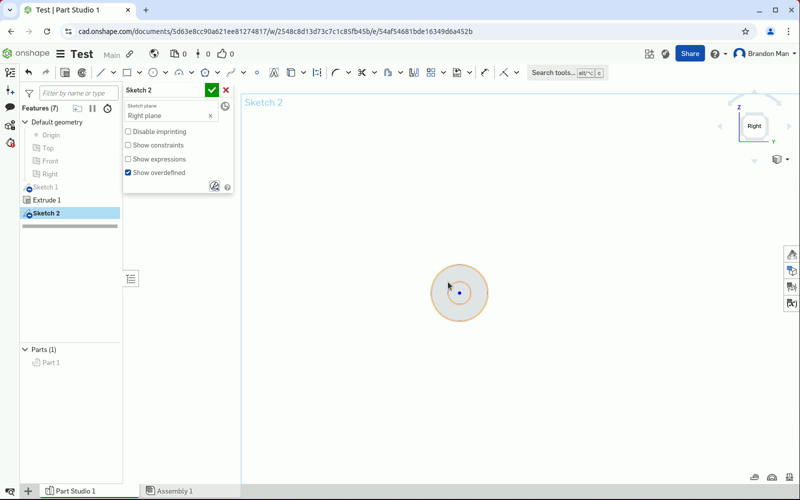
scroll(-6)
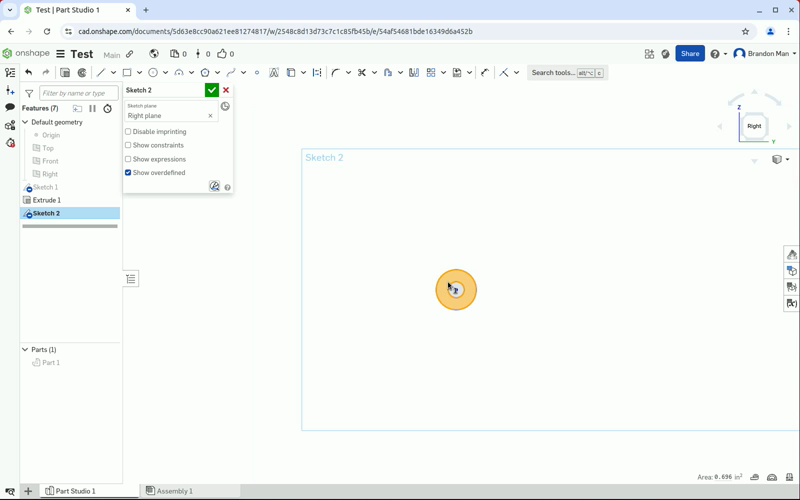
scroll(-6)
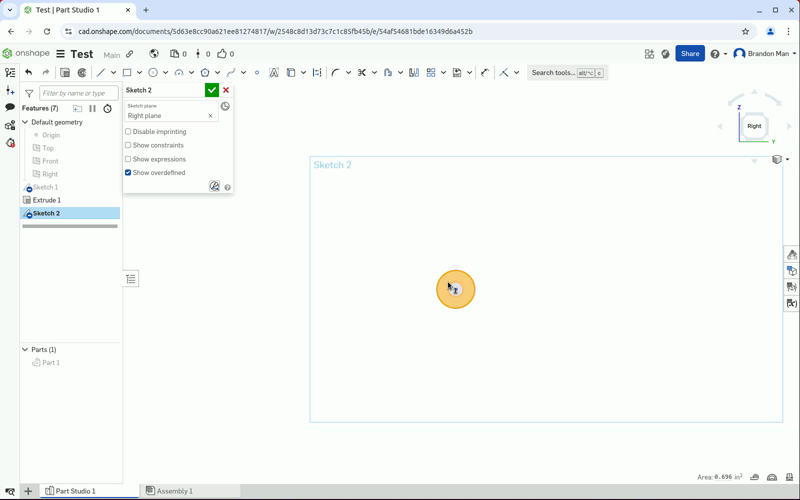
scroll(-6)
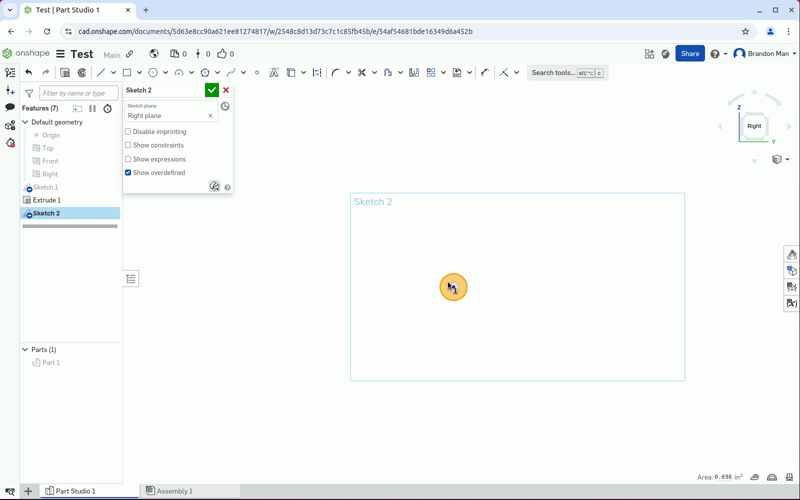
scroll(-6)
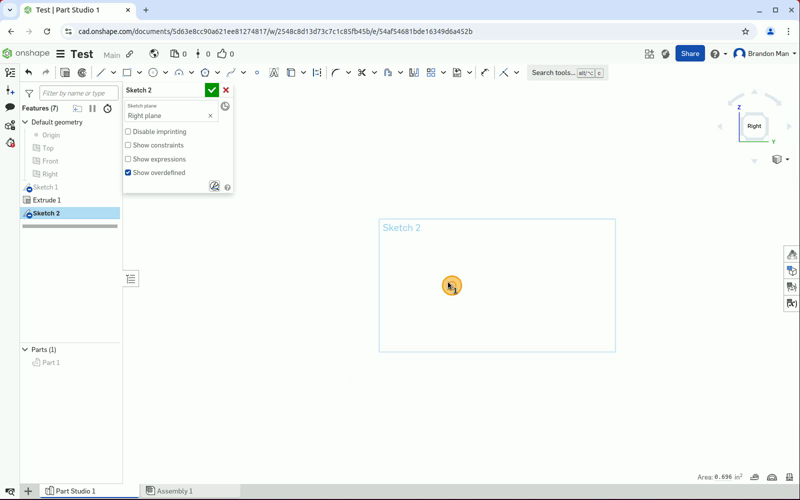
scroll(-6)
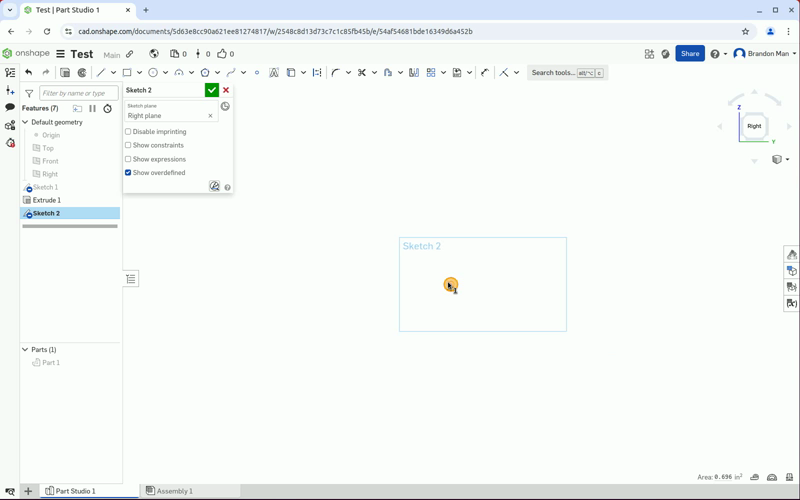
scroll(-6)
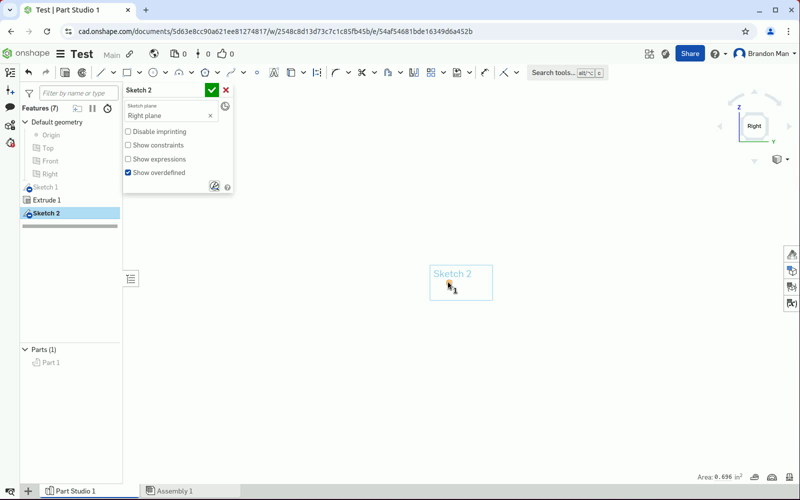
mouse_move(73, 352)
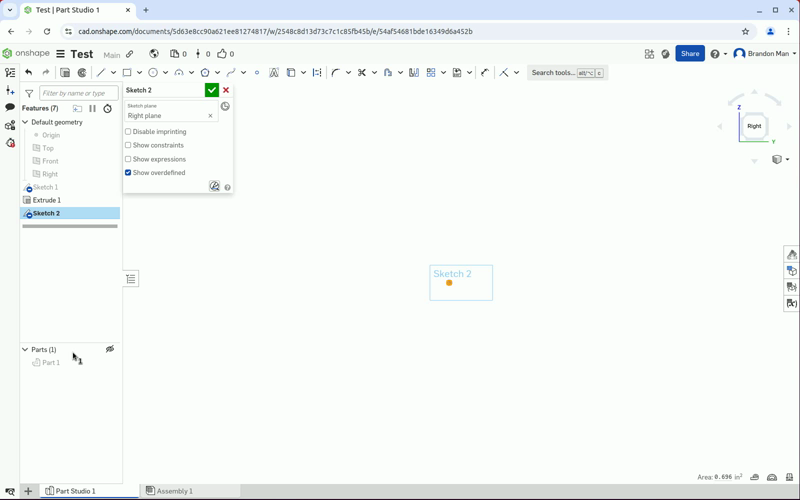
key(shift+y)
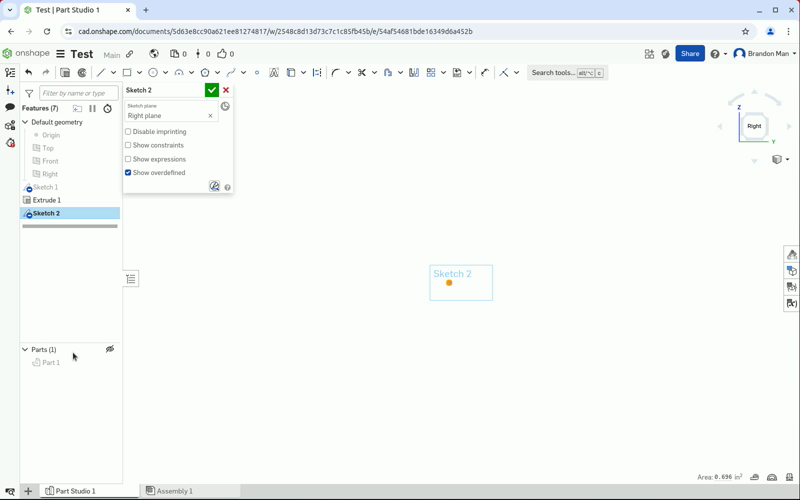
key(shift+e)
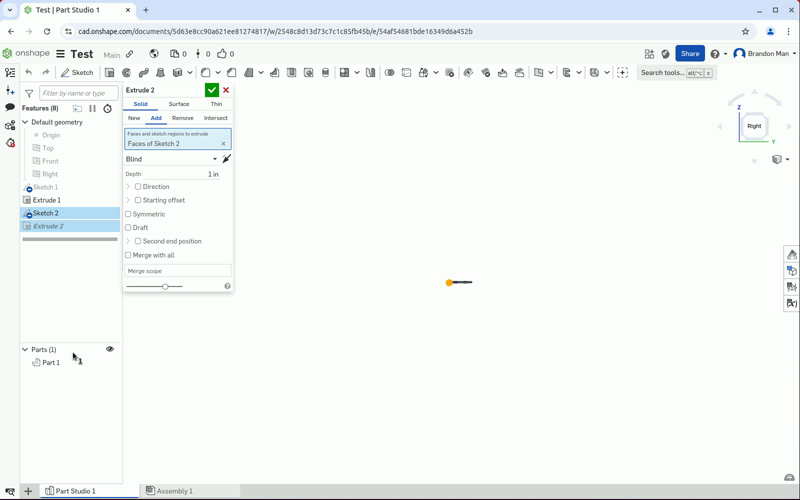
mouse_move(143, 106)
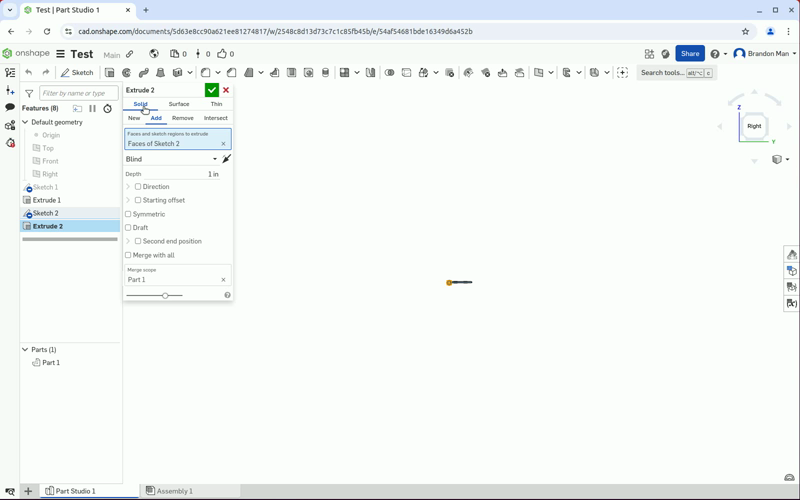
click(143, 106)
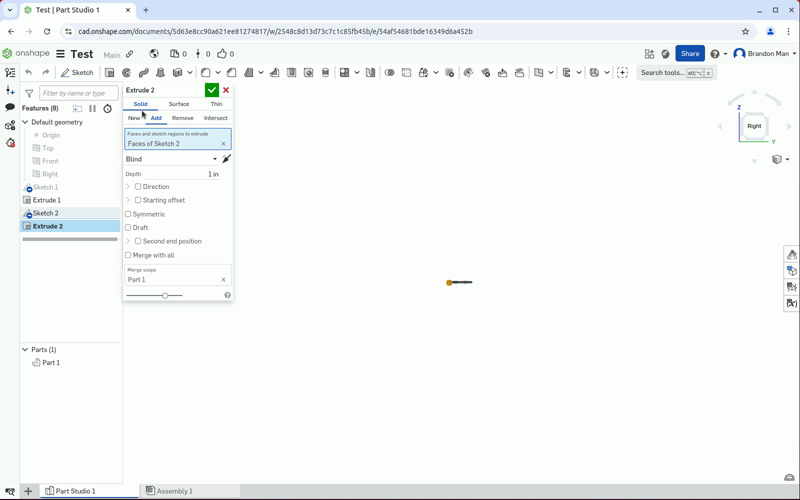
mouse_move(137, 120)
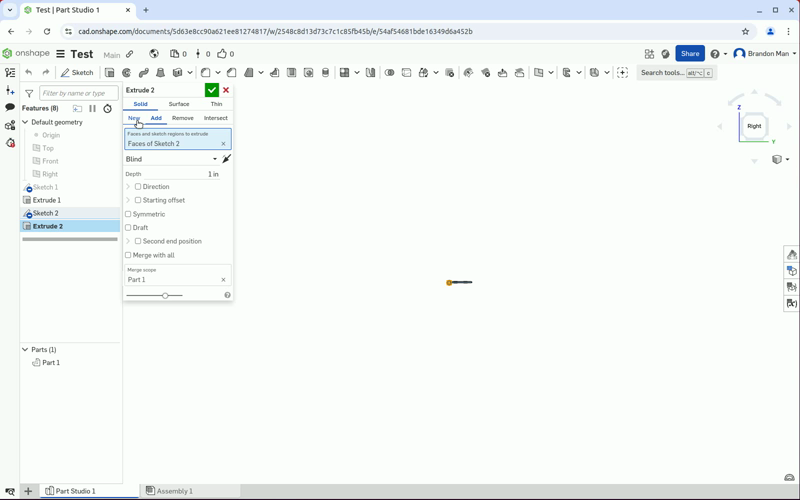
click(137, 120)
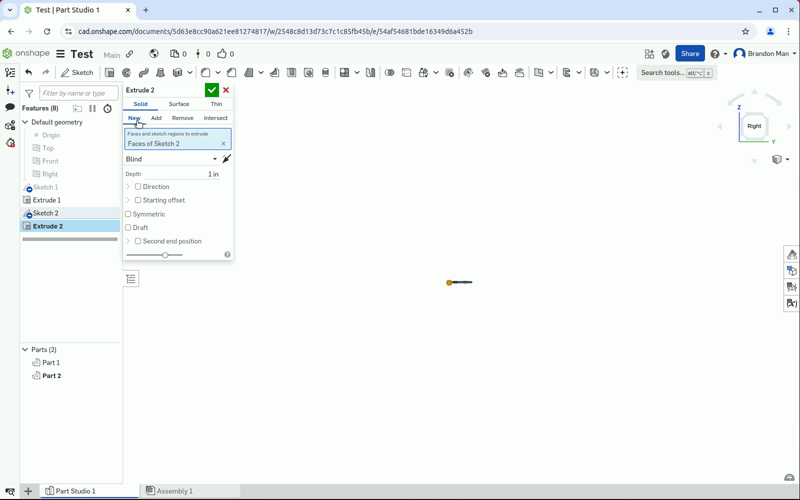
key(tab, 4)
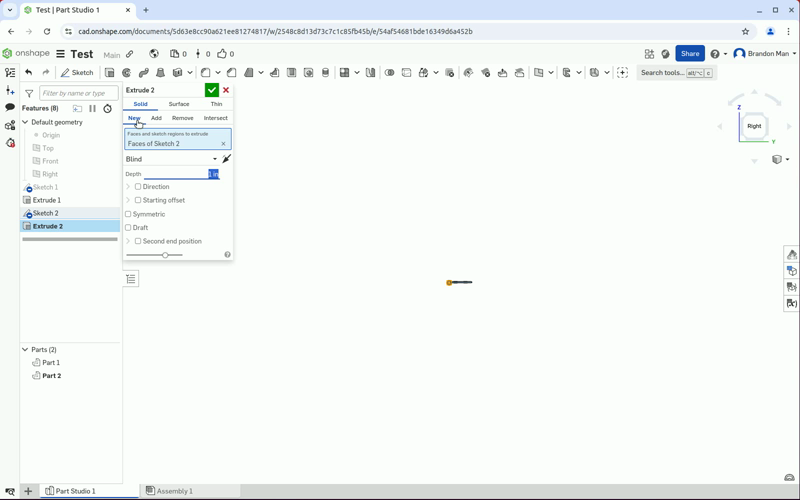
text(13.962)
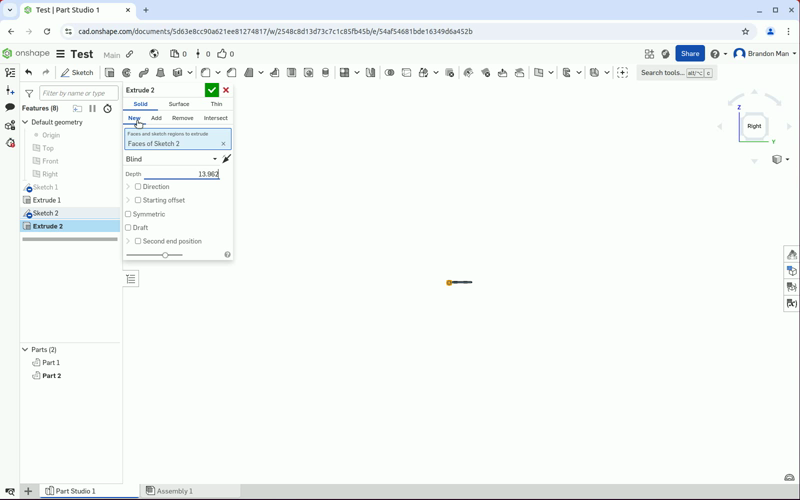
key(tab, 3)
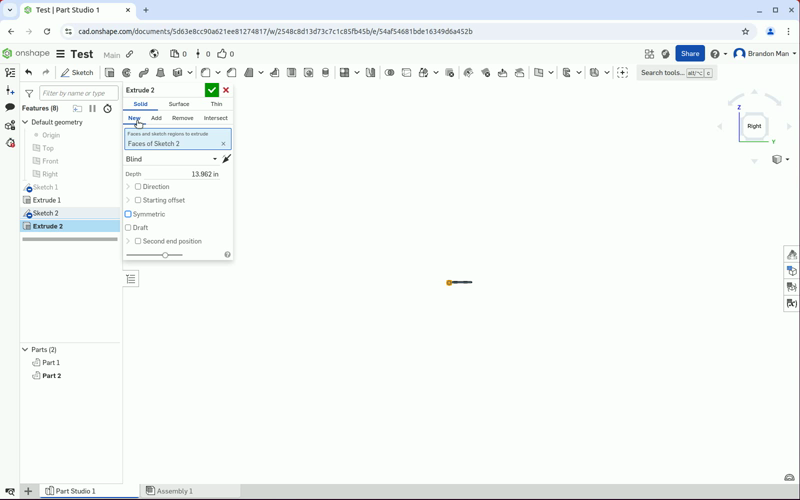
key(space)
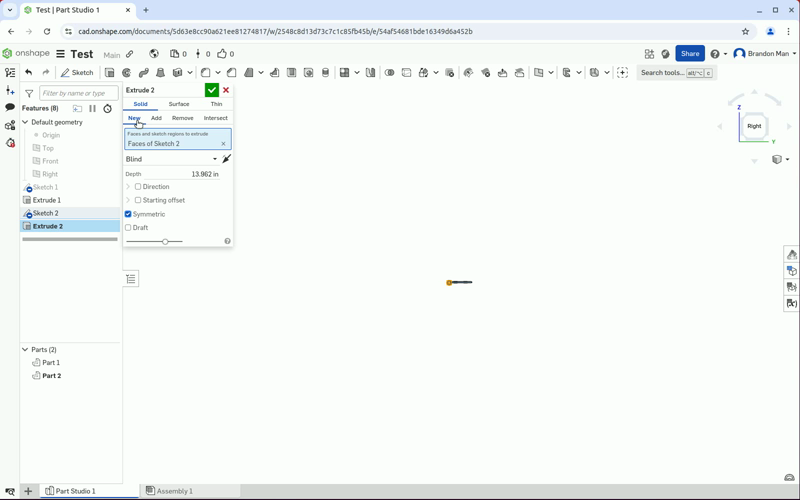
key(enter)
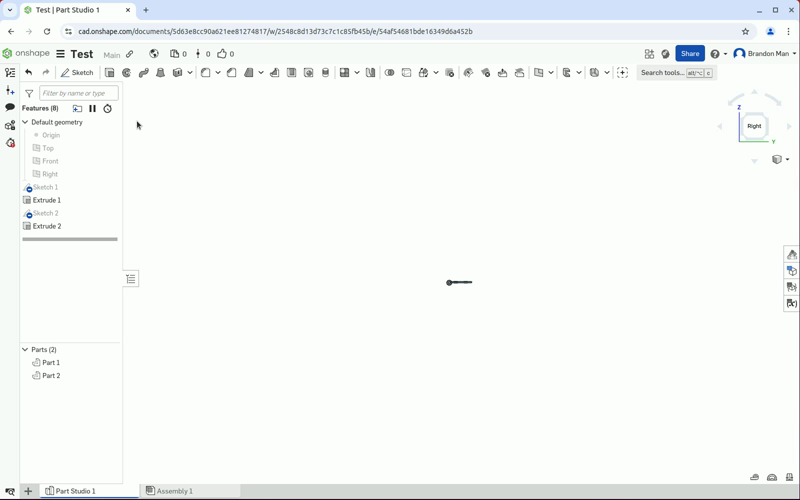
key(shift+h)
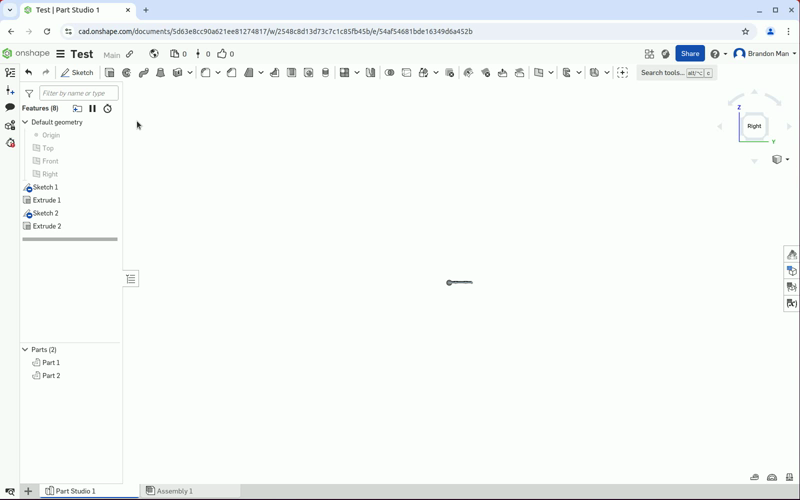
key(shift+h)
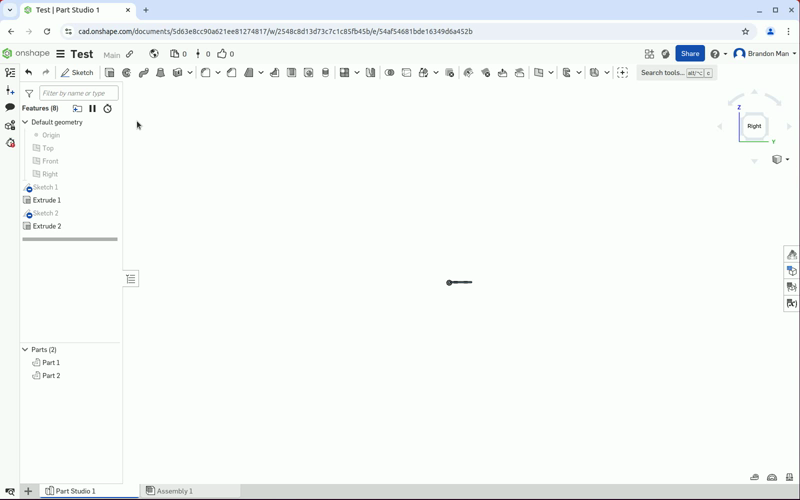
mouse_move(73, 189)
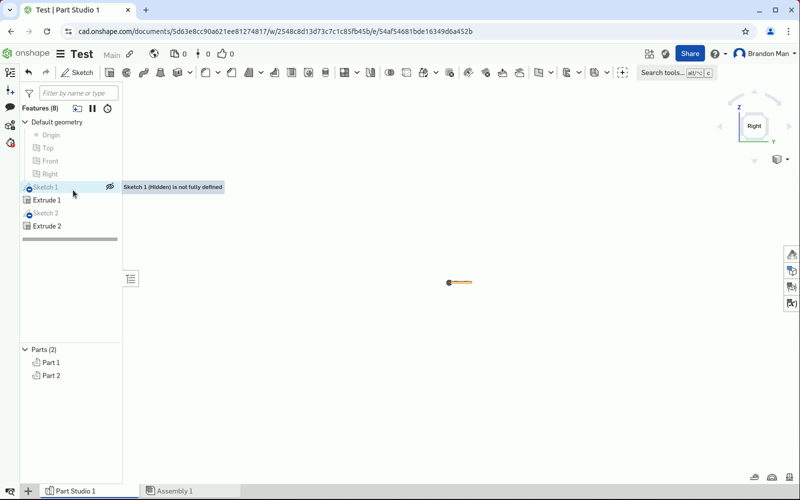
click(73, 189)
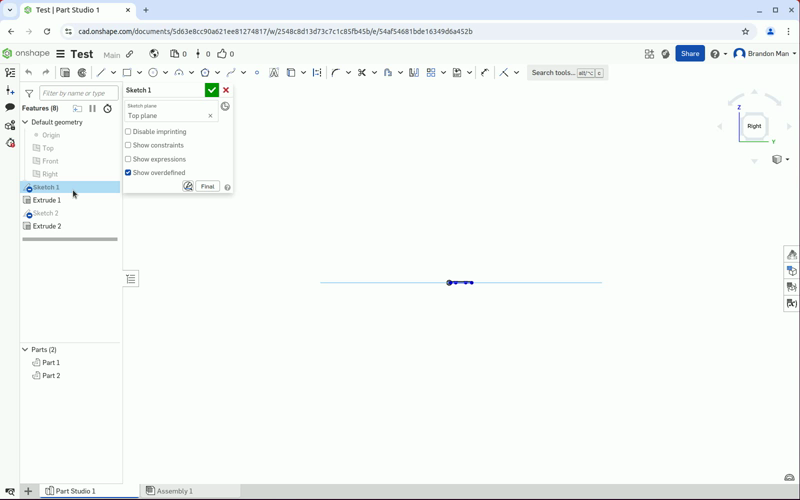
mouse_move(229, 92)
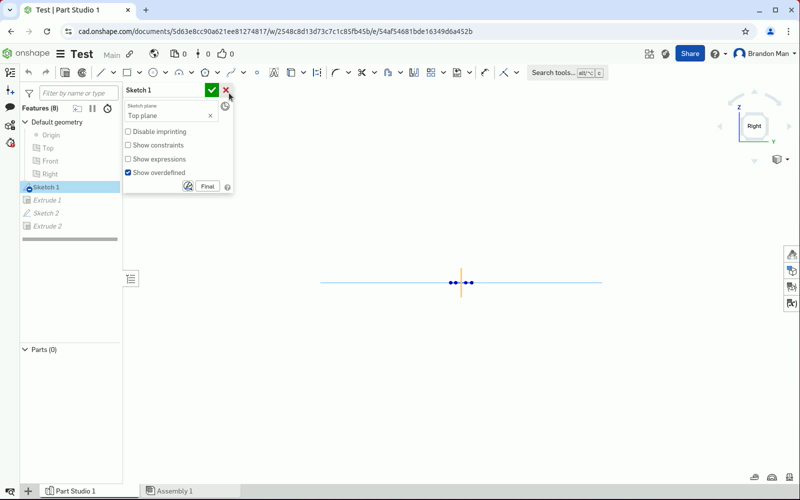
click(229, 92)
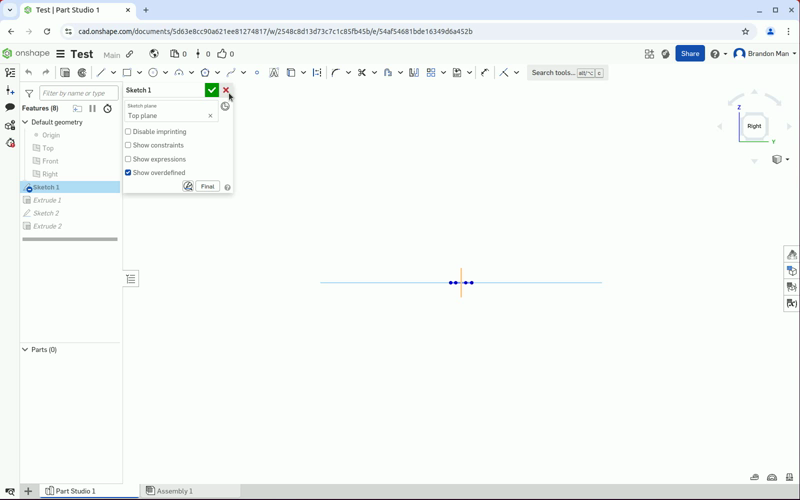
key(shift+s)
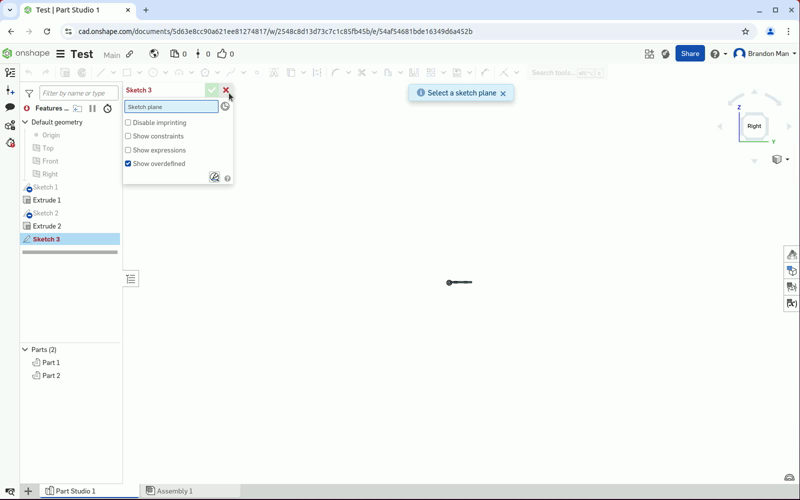
mouse_move(73, 176)
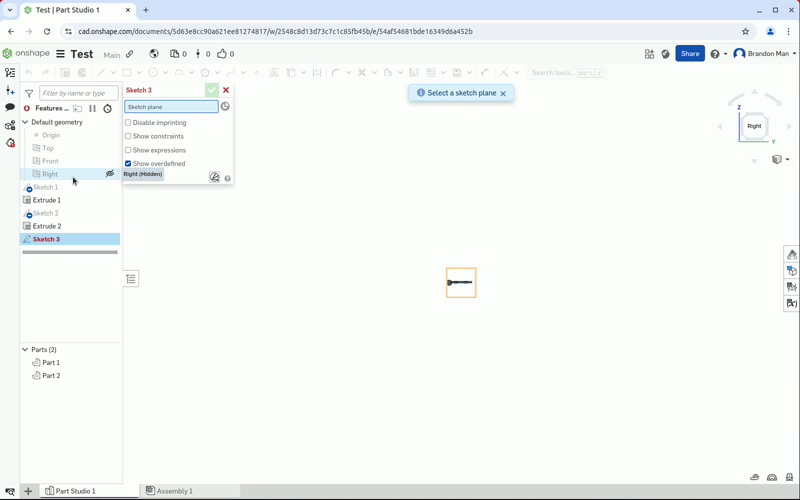
click(73, 176)
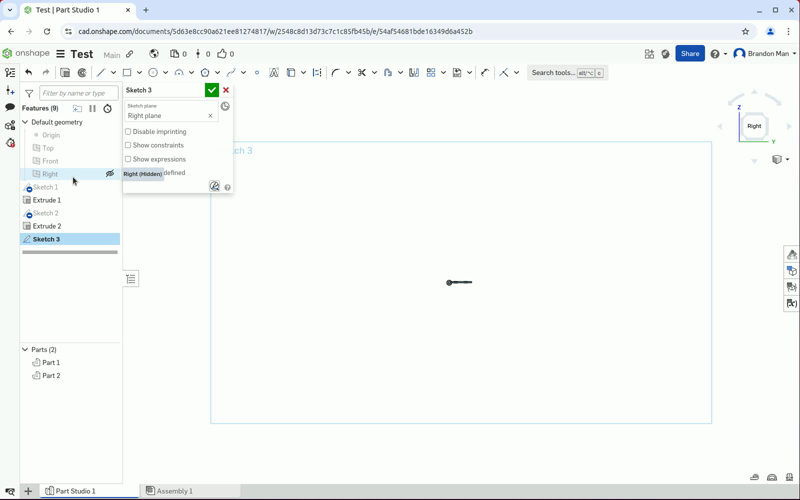
mouse_move(73, 352)
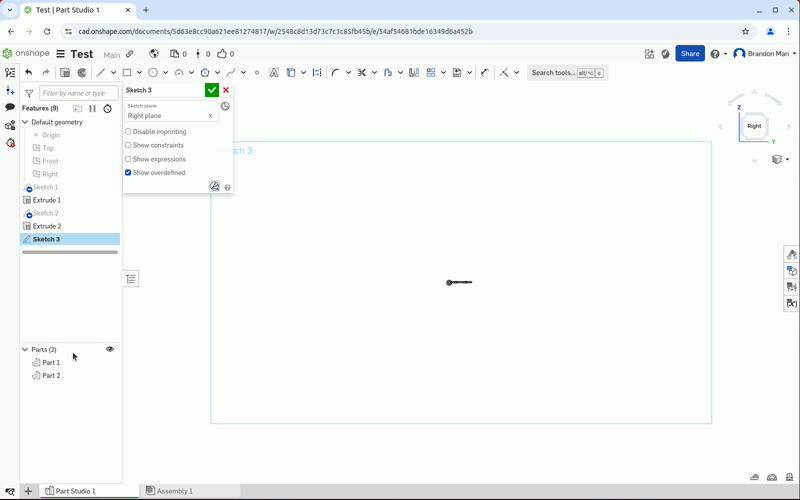
key(y)
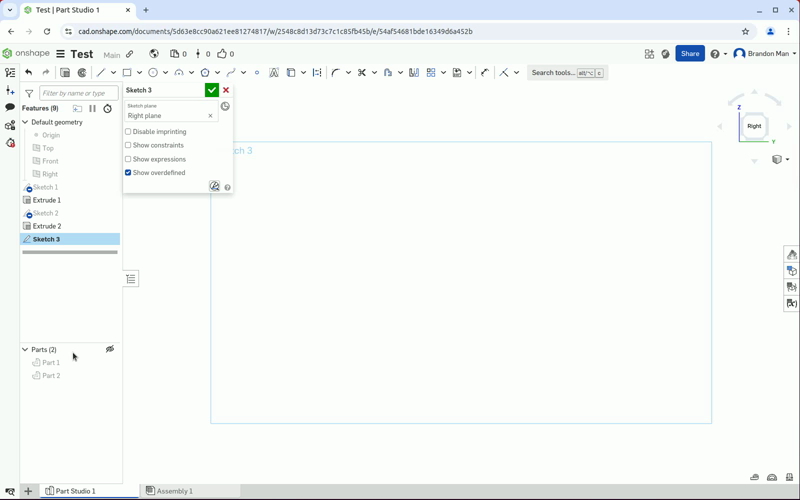
key(c)
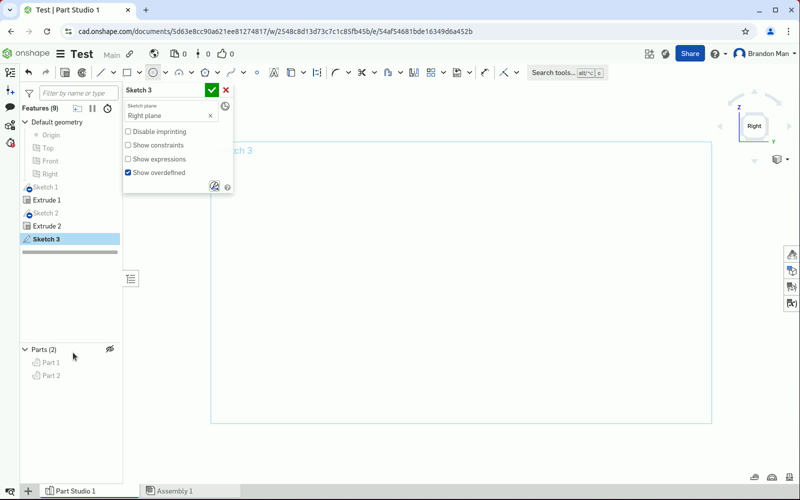
key_down(shift)
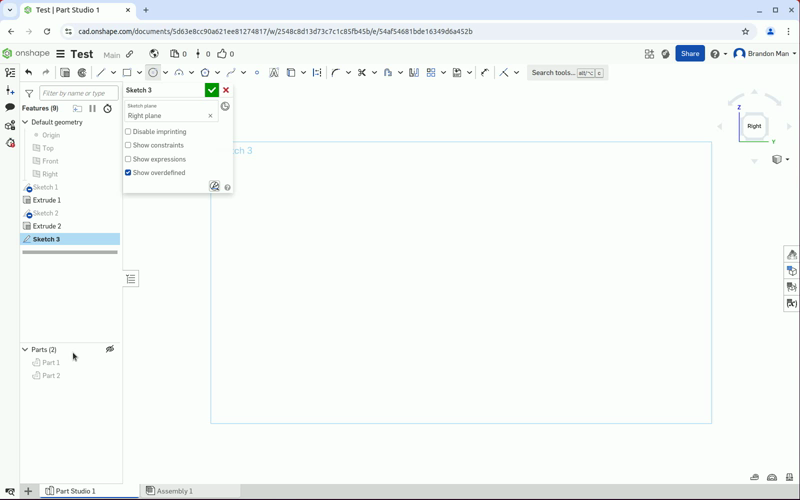
mouse_move(449, 282)
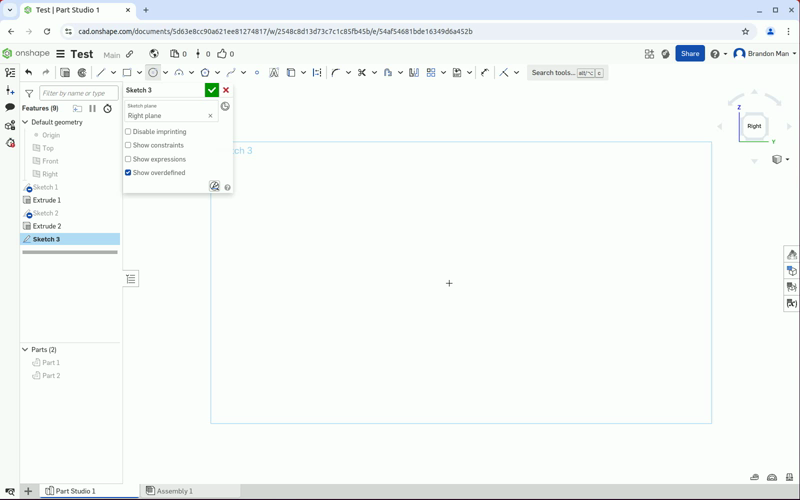
click(449, 282)
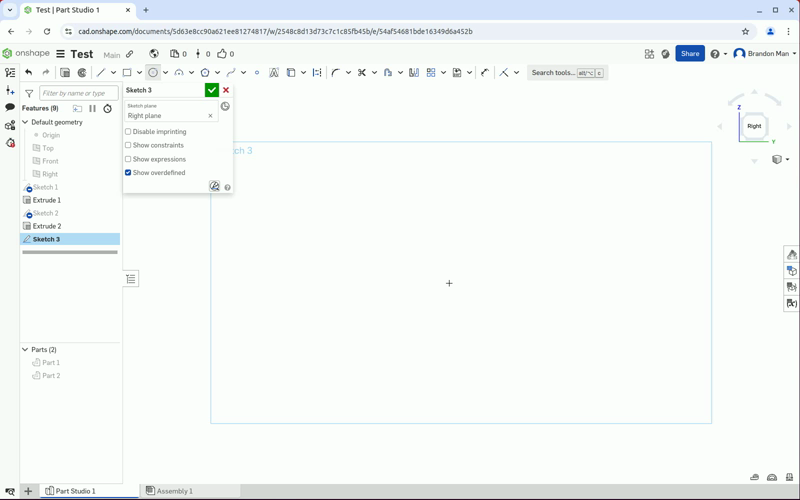
key_up(shift)
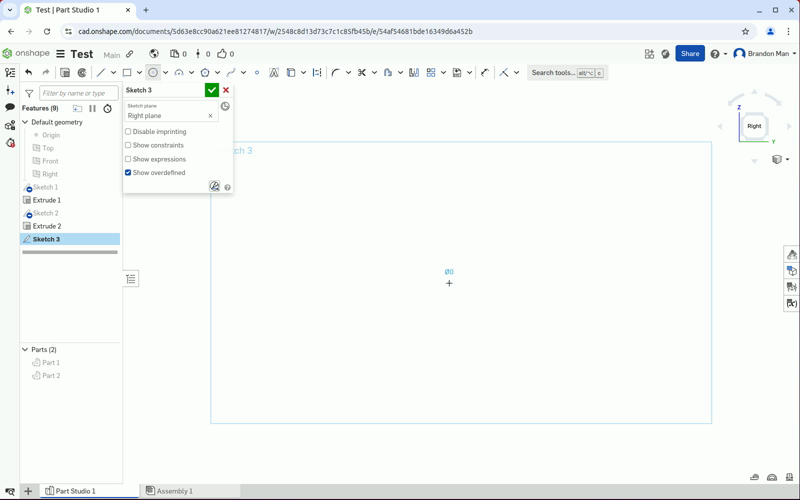
mouse_move(451, 282)
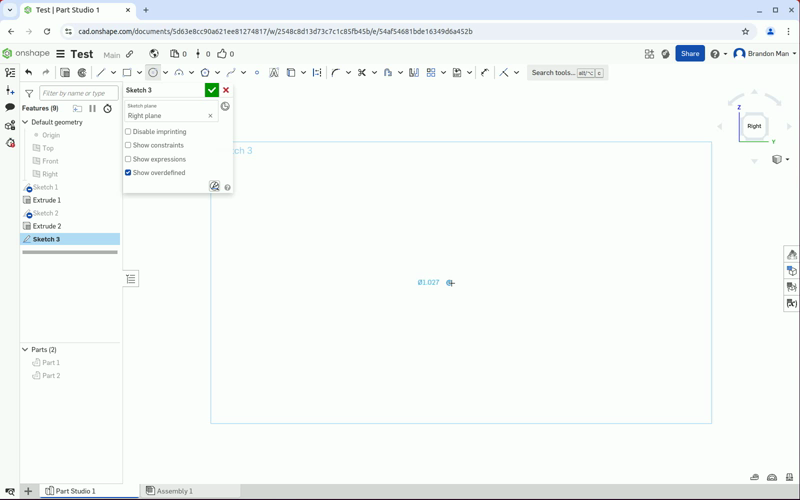
scroll(6)
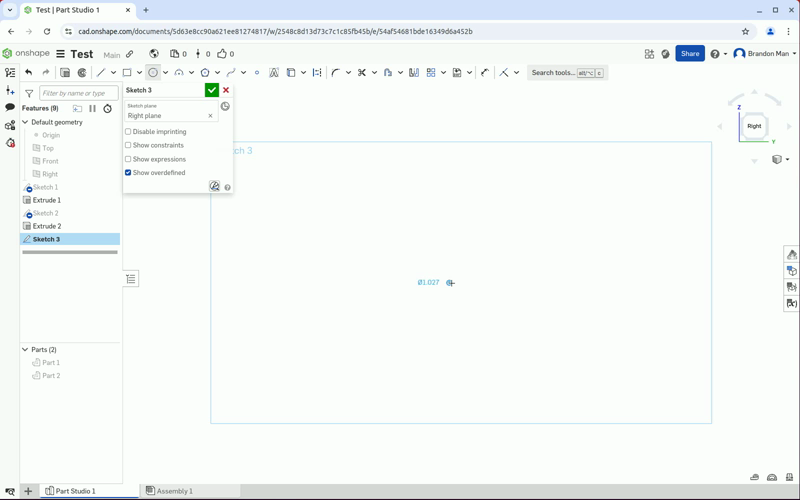
scroll(6)
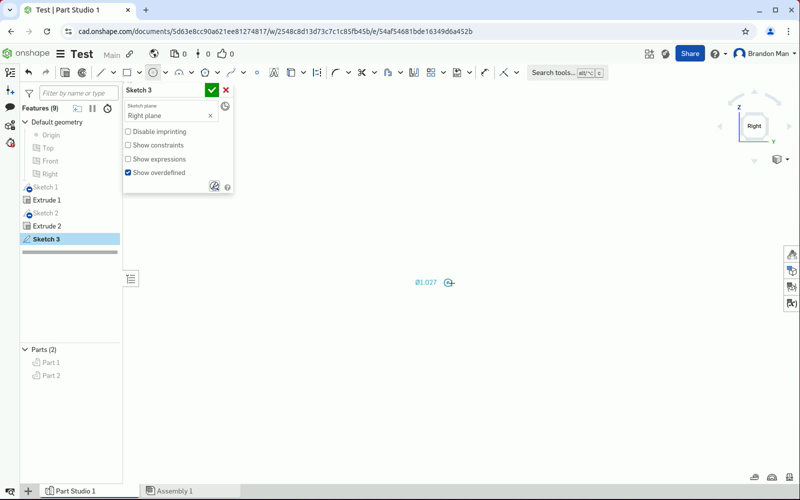
scroll(6)
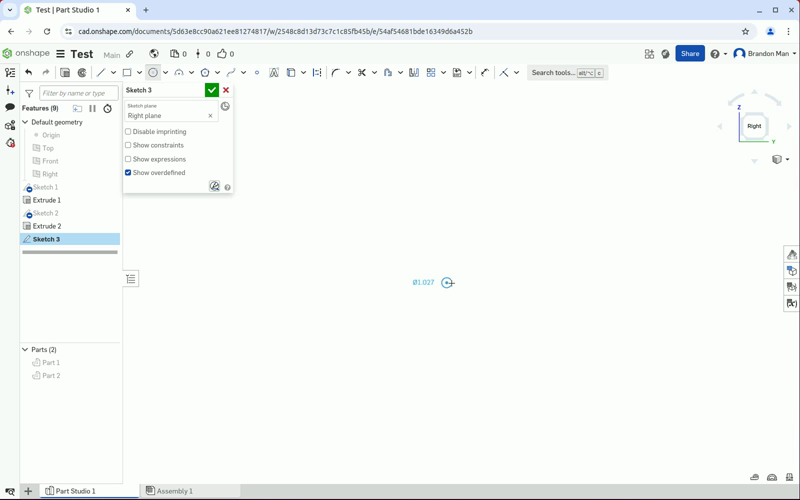
scroll(6)
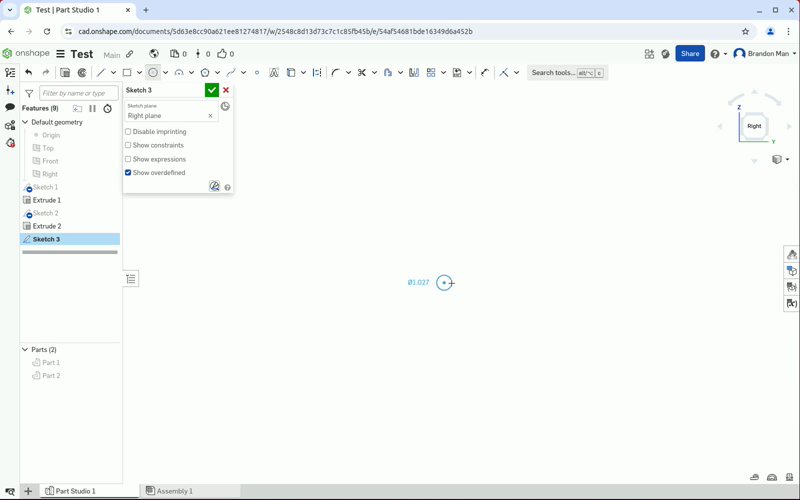
scroll(6)
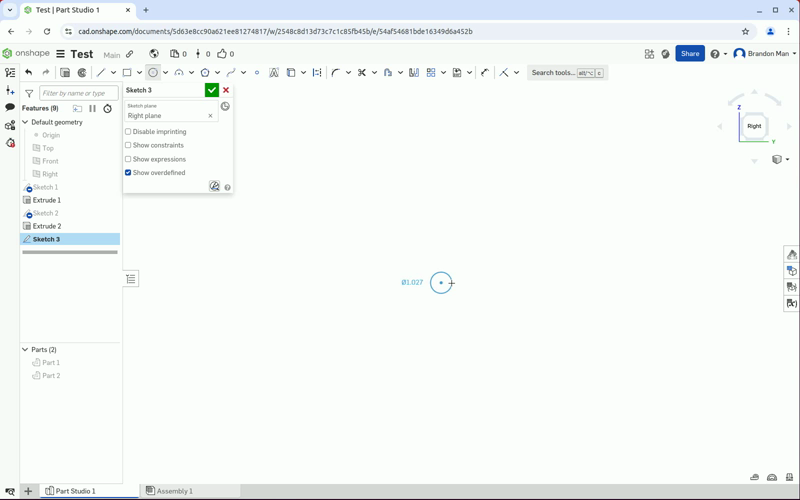
scroll(6)
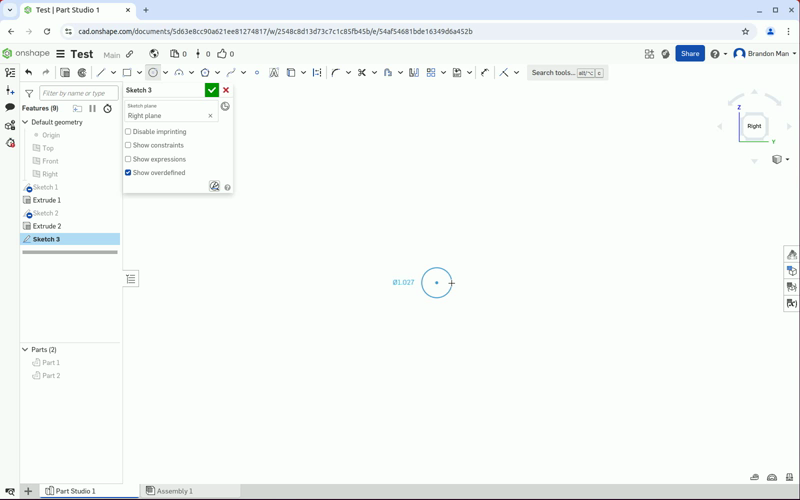
scroll(6)
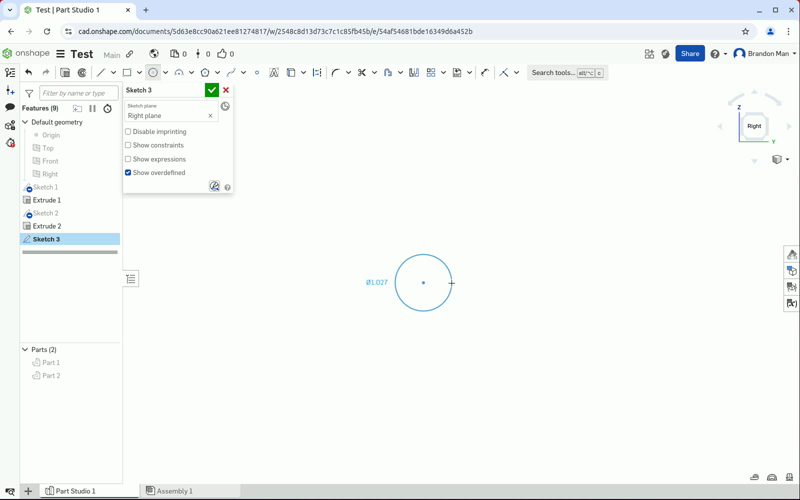
click(451, 282)
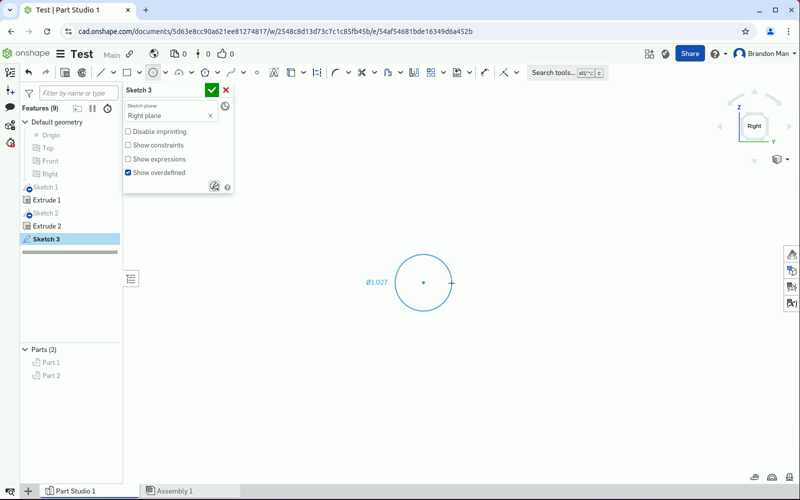
scroll(-6)
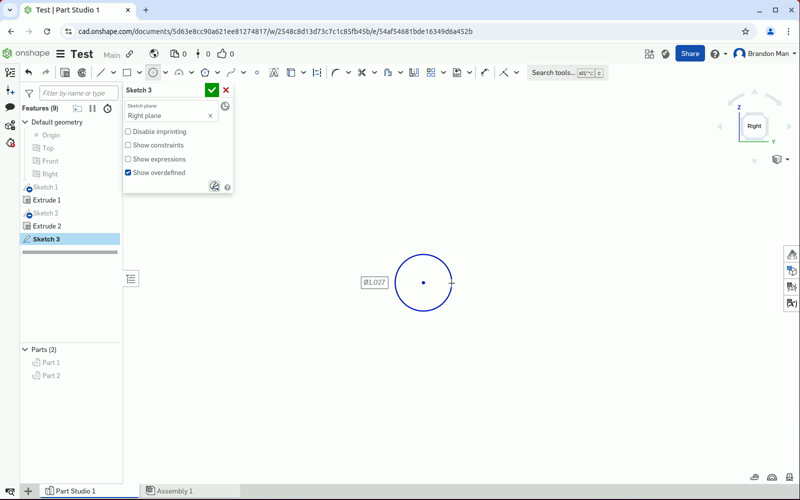
scroll(-6)
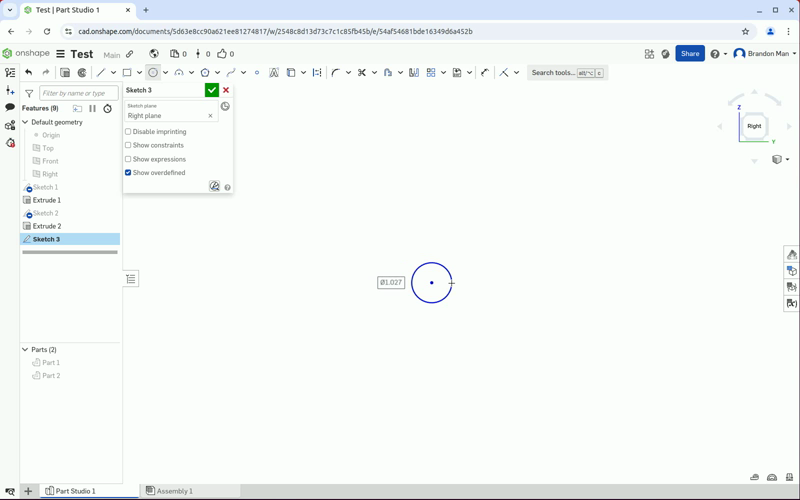
scroll(-6)
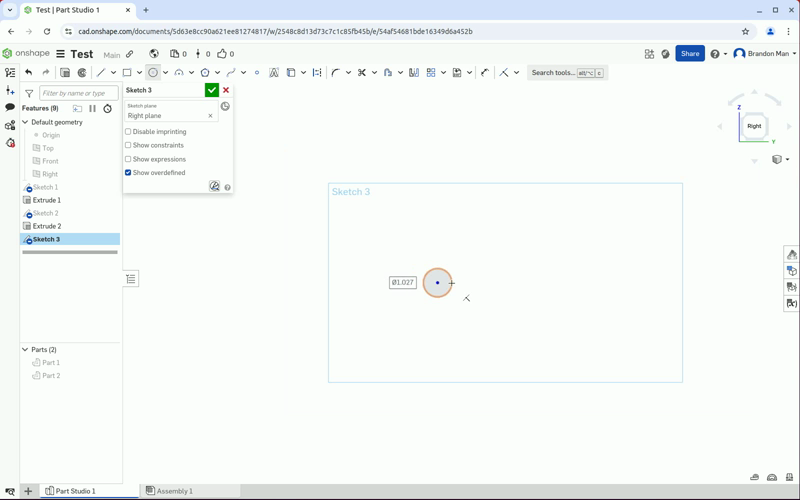
scroll(-6)
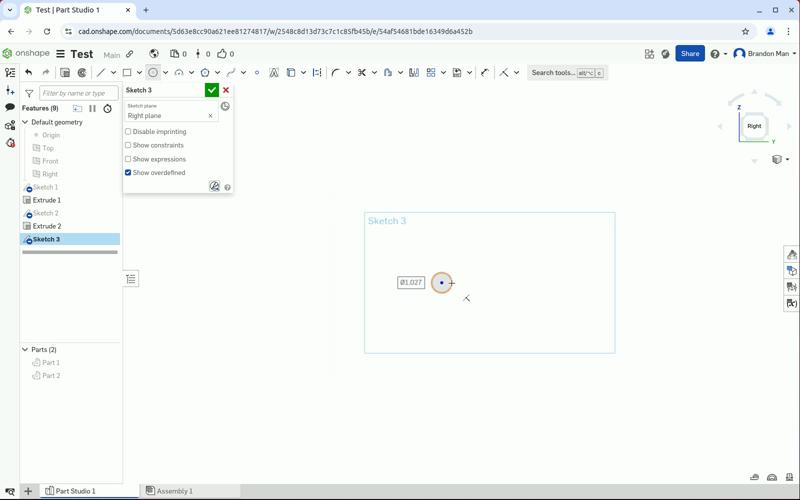
scroll(-6)
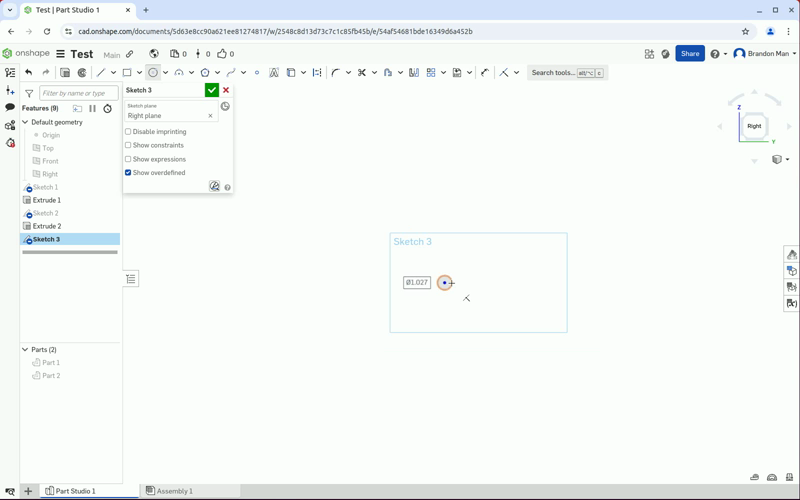
scroll(-6)
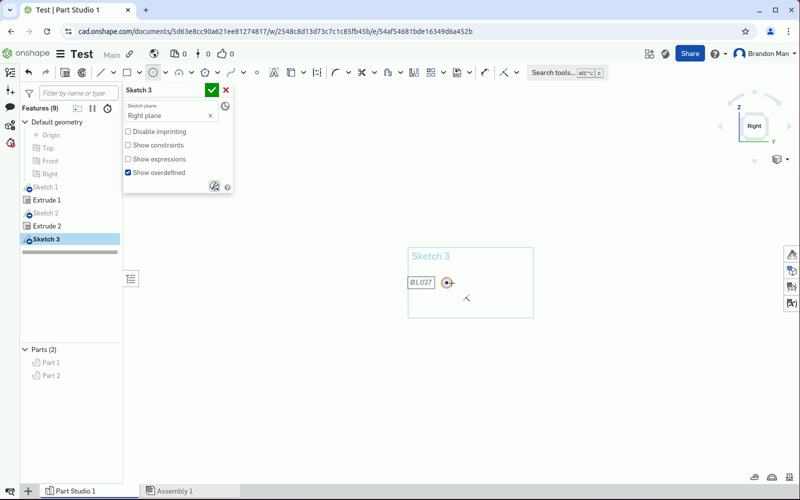
scroll(-6)
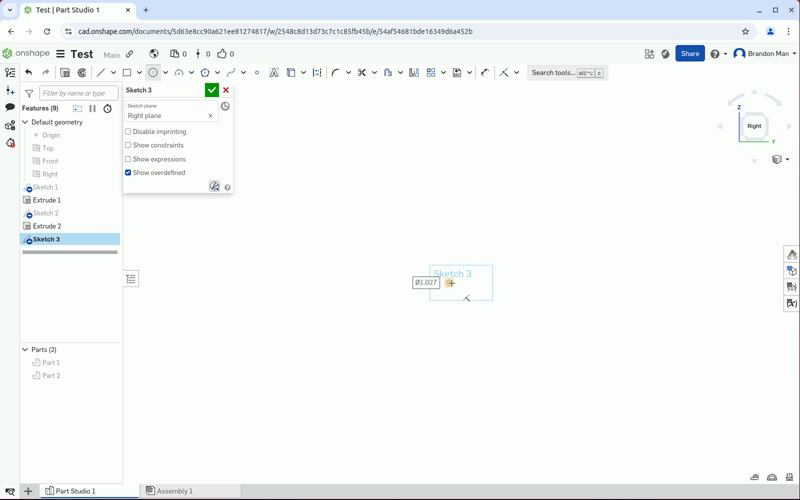
key(esc)
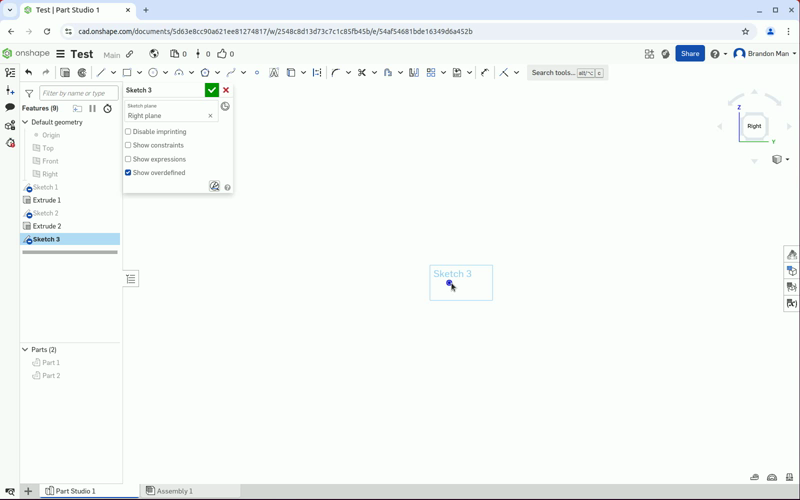
mouse_move(449, 284)
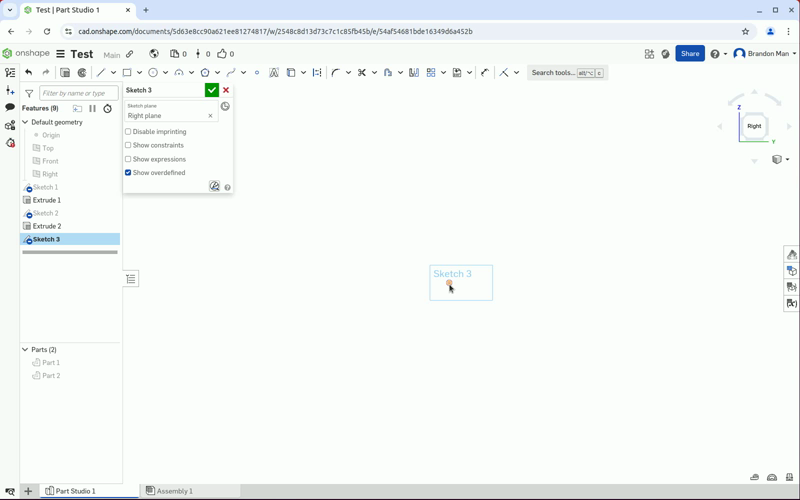
scroll(6)
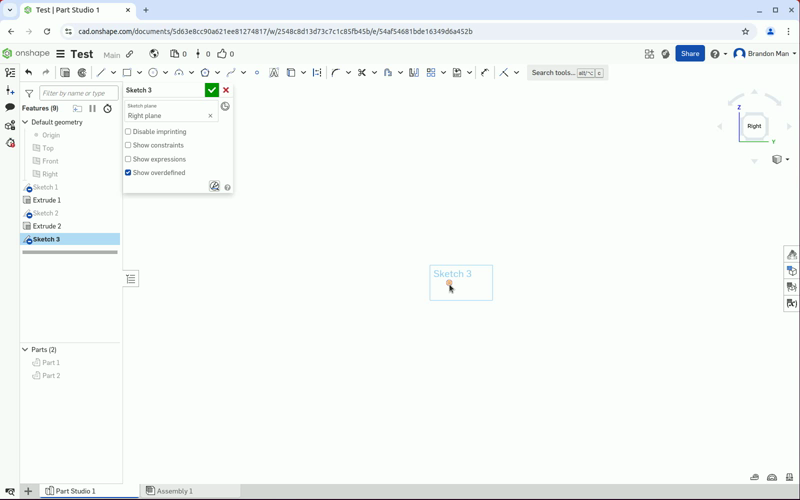
scroll(6)
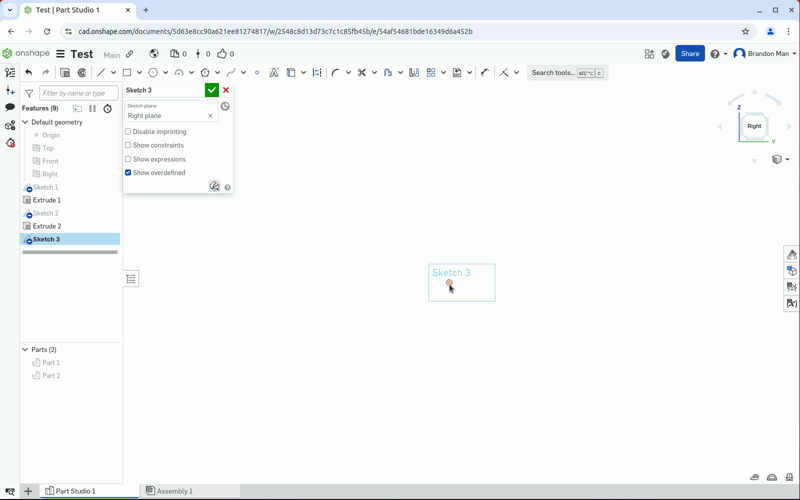
scroll(6)
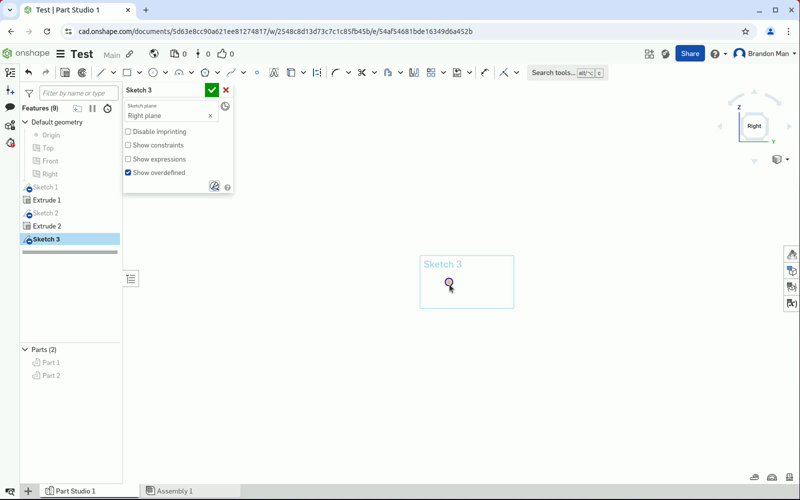
scroll(6)
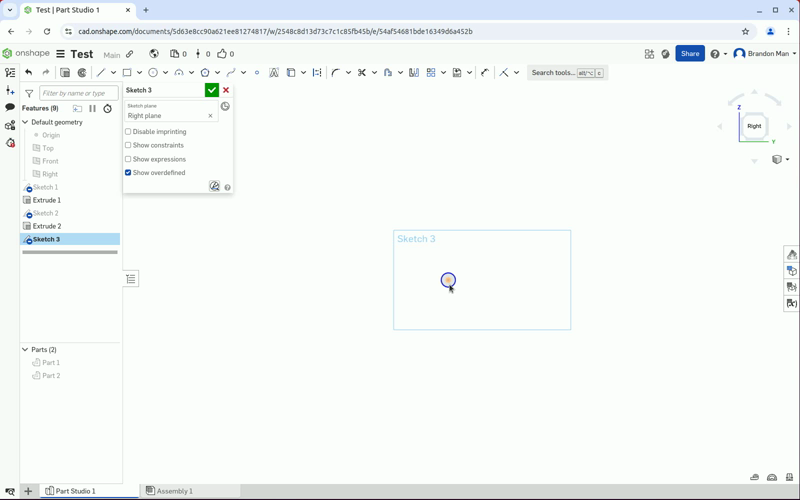
scroll(6)
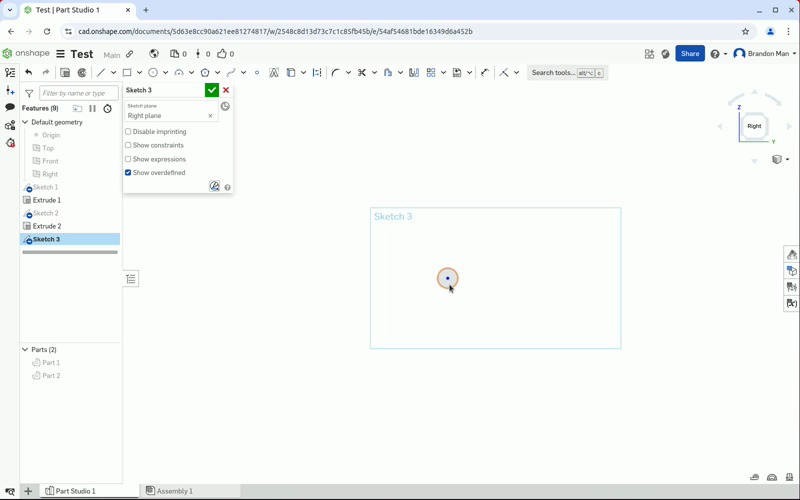
scroll(6)
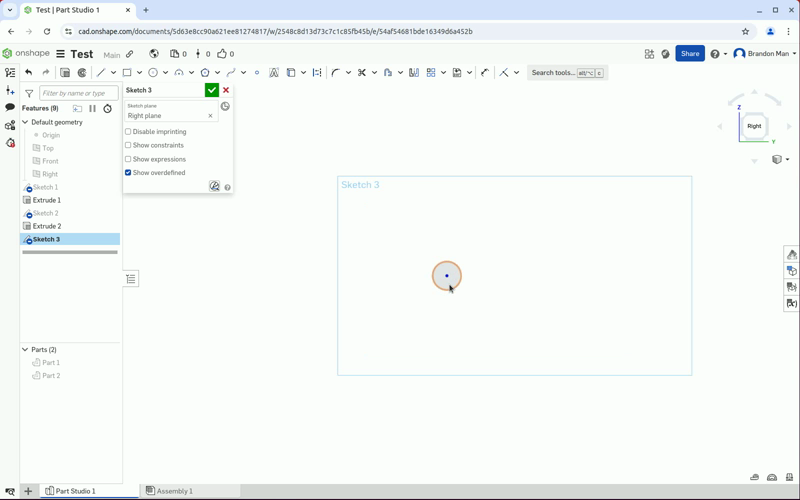
scroll(6)
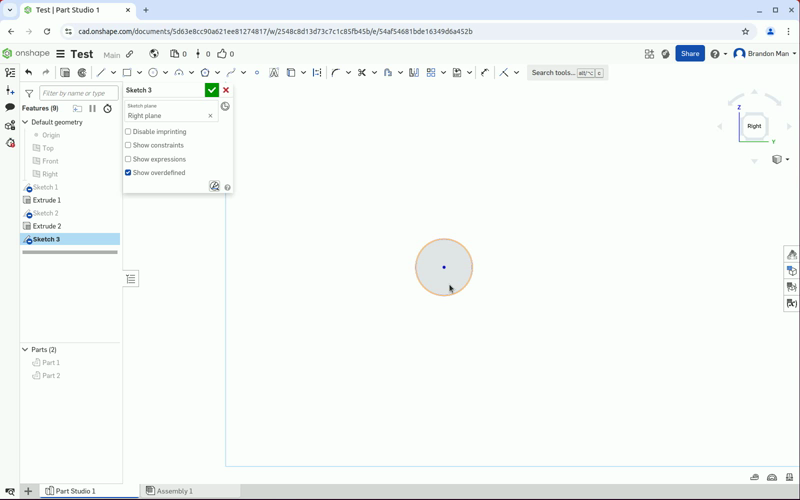
click(449, 284)
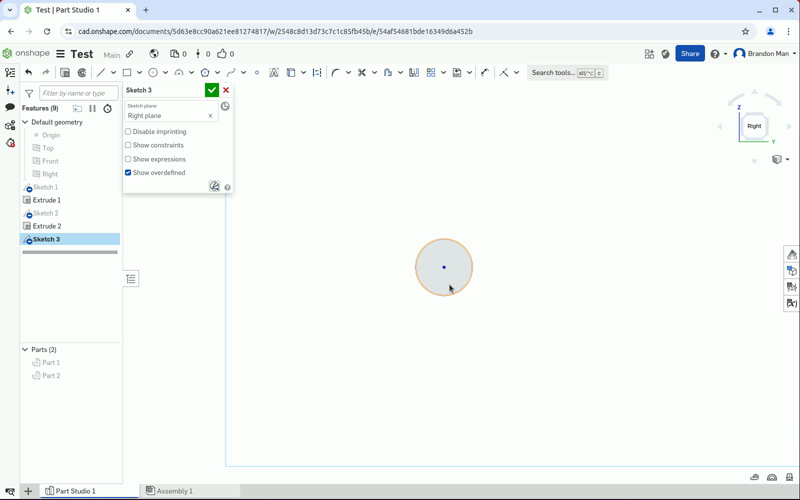
scroll(-6)
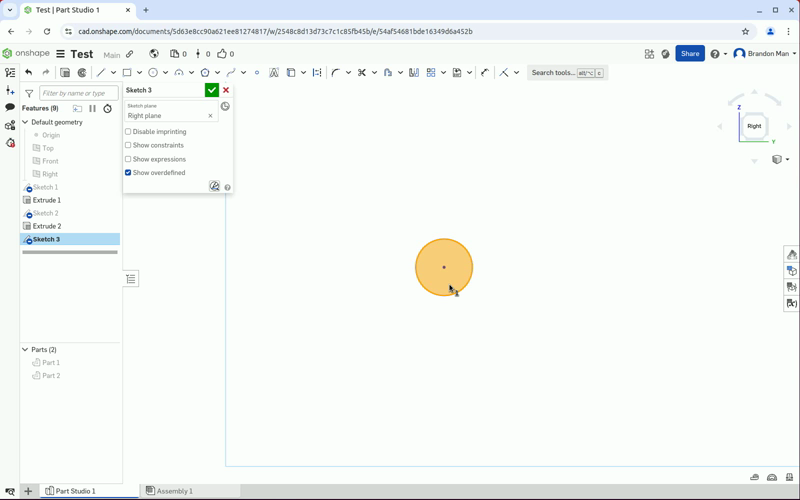
scroll(-6)
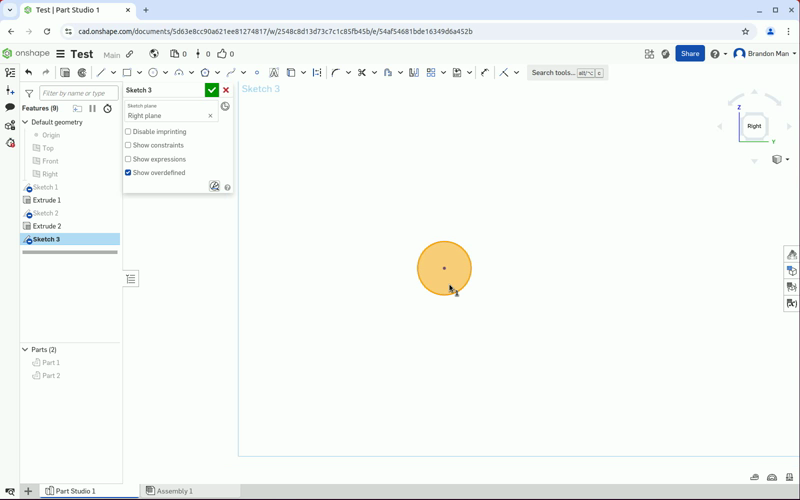
scroll(-6)
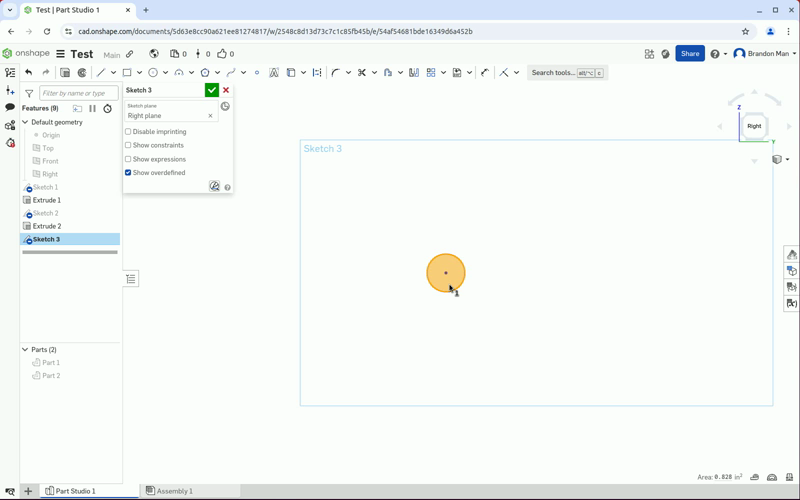
scroll(-6)
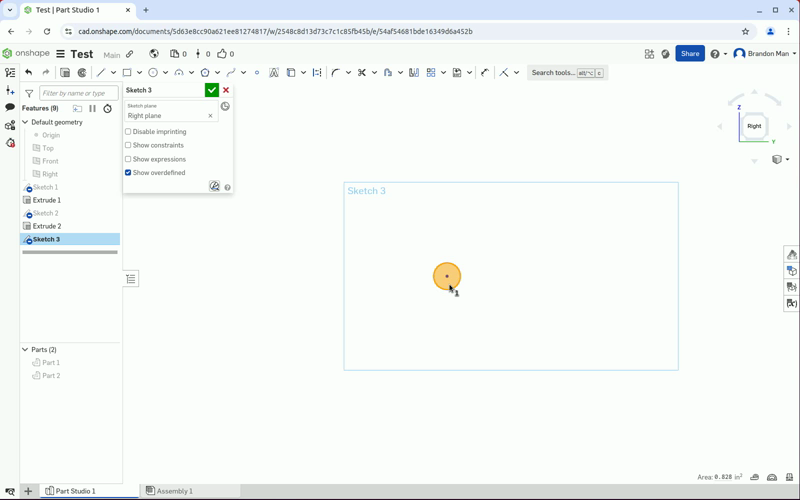
scroll(-6)
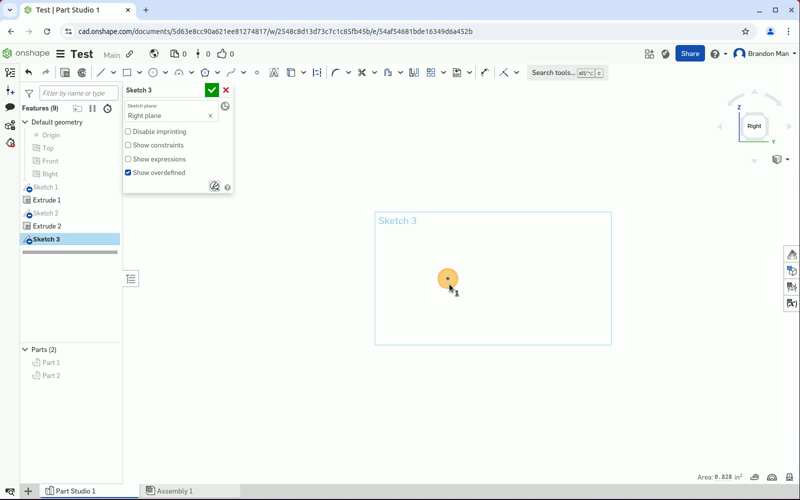
scroll(-6)
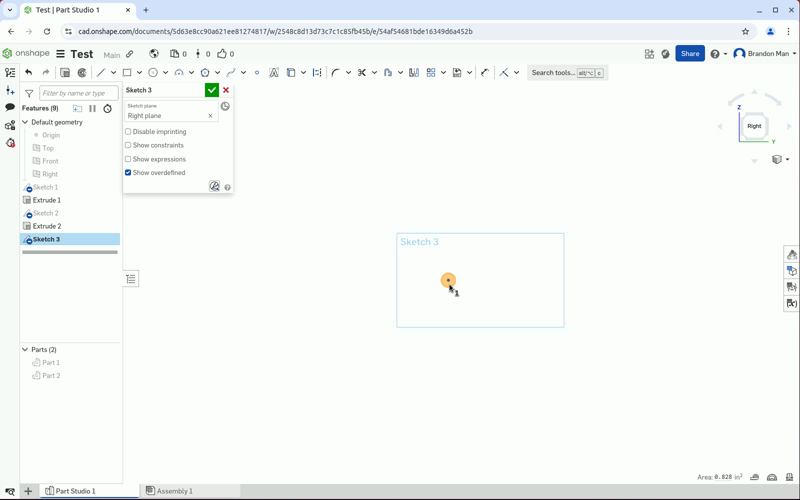
scroll(-6)
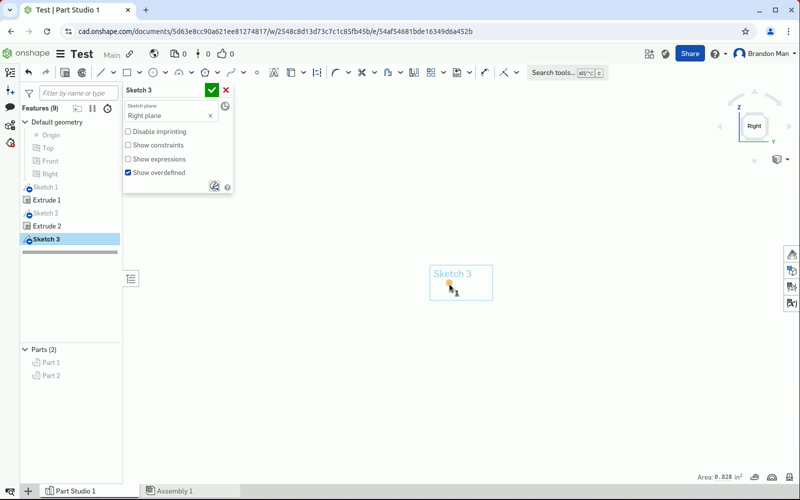
mouse_move(73, 352)
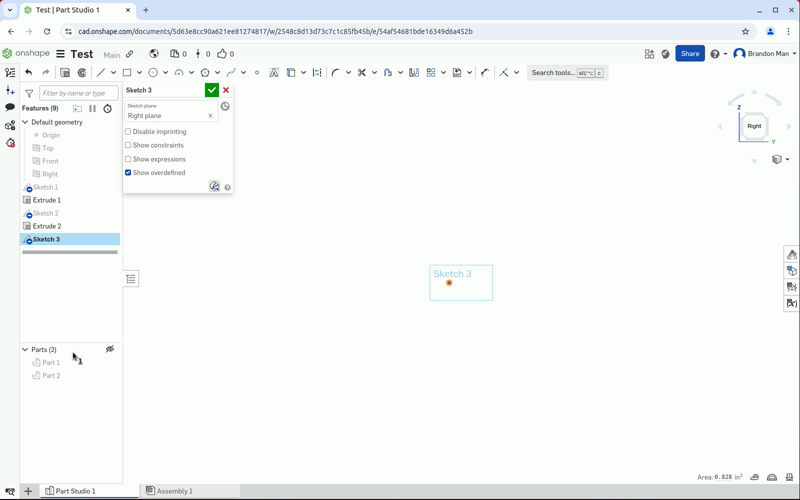
key(shift+y)
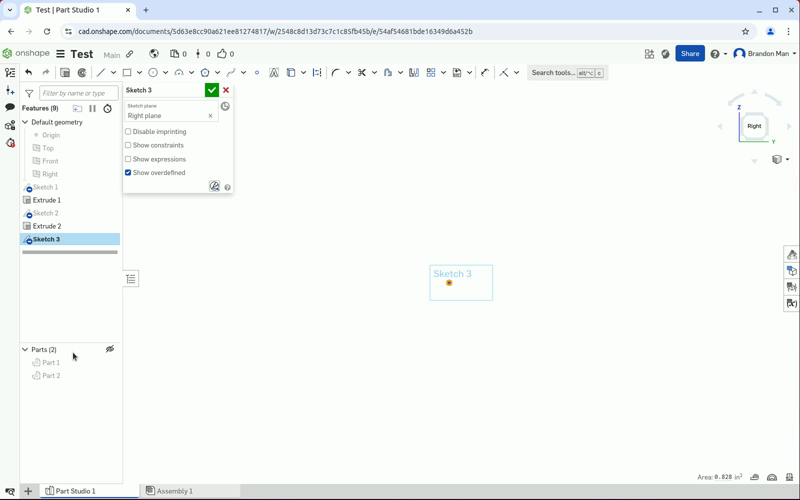
key(shift+e)
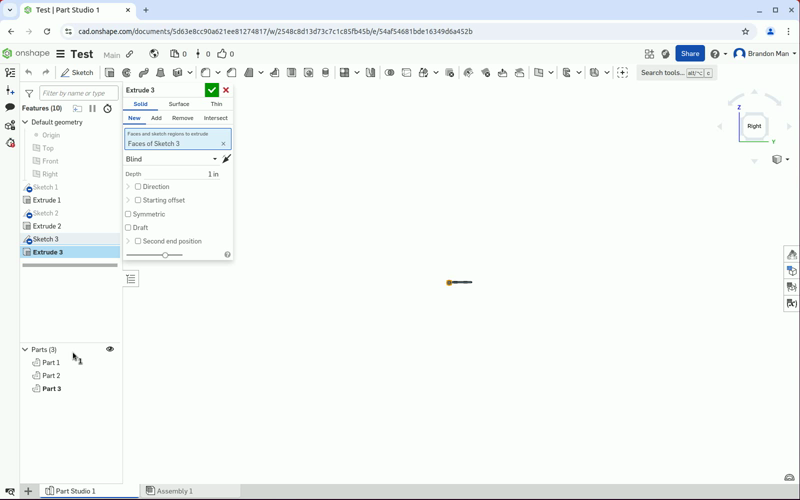
mouse_move(143, 106)
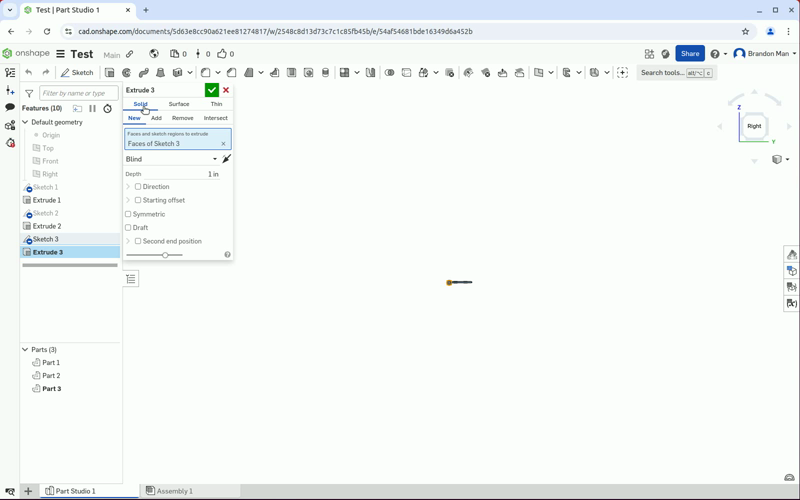
click(143, 106)
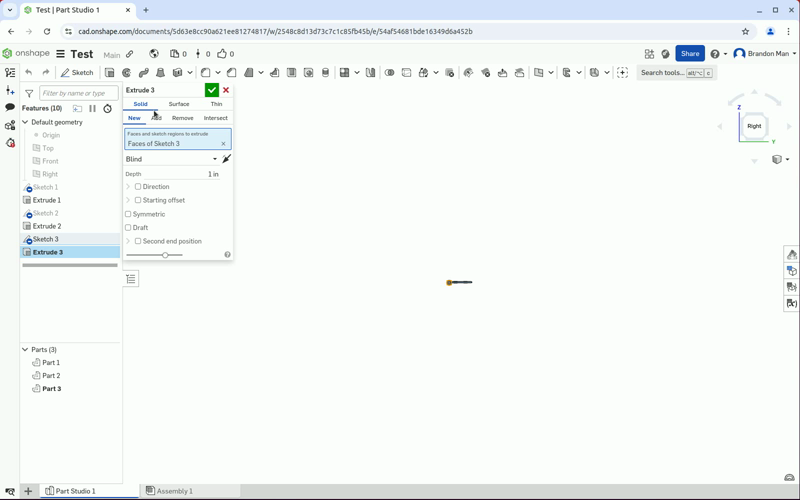
mouse_move(186, 120)
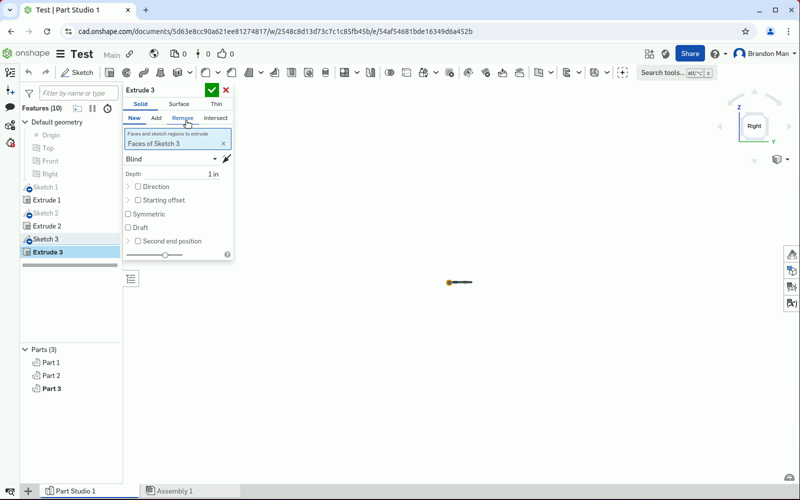
click(186, 120)
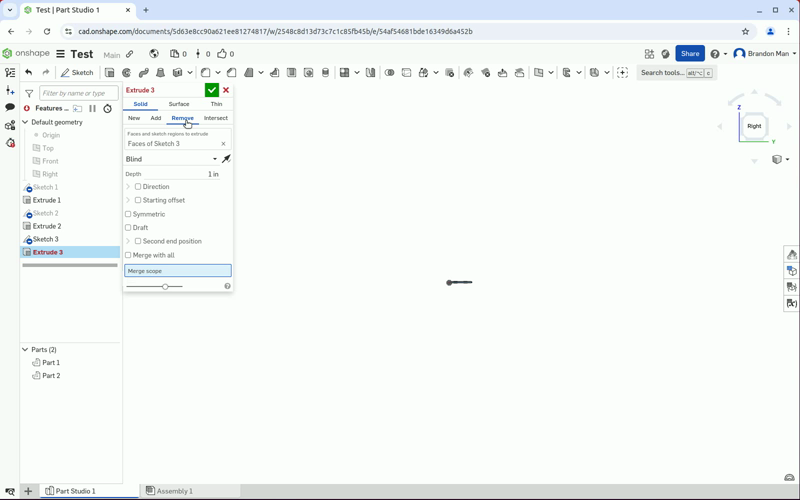
key(tab, 4)
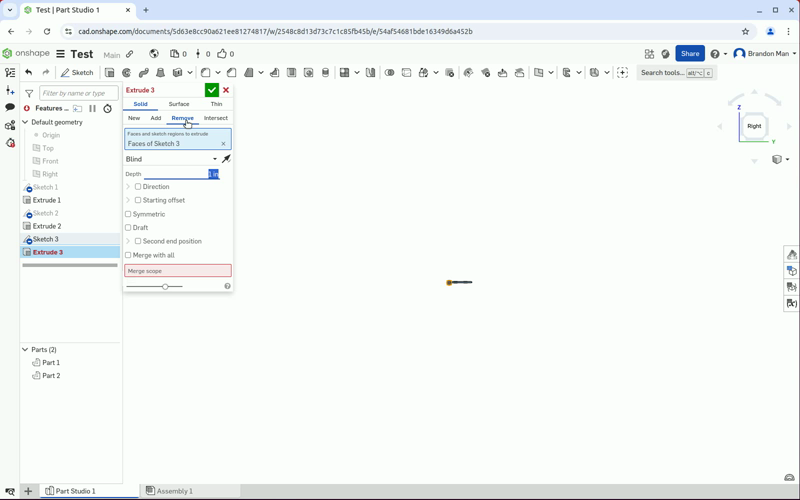
text(6.74)
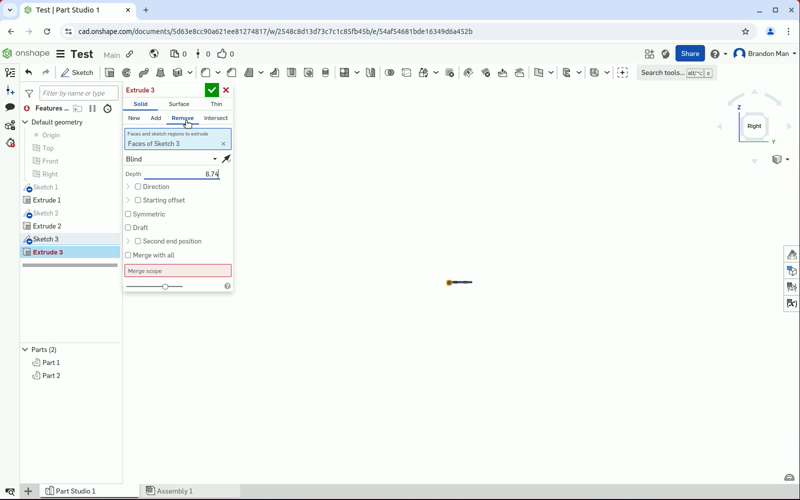
key(tab, 3)
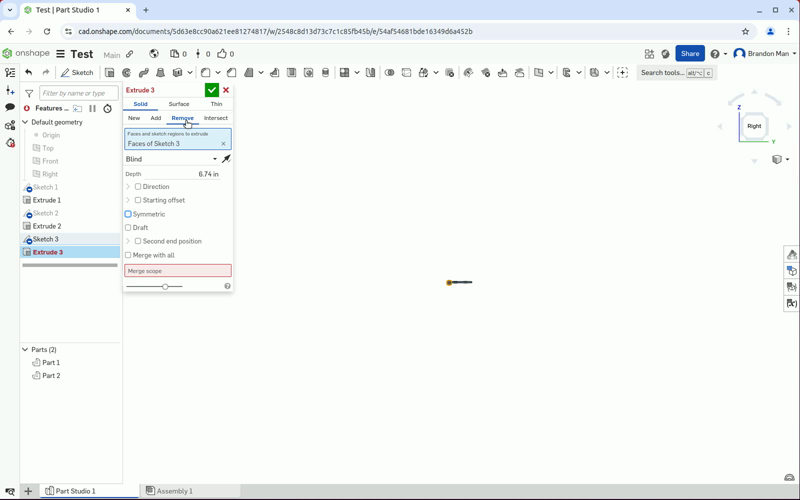
key(space)
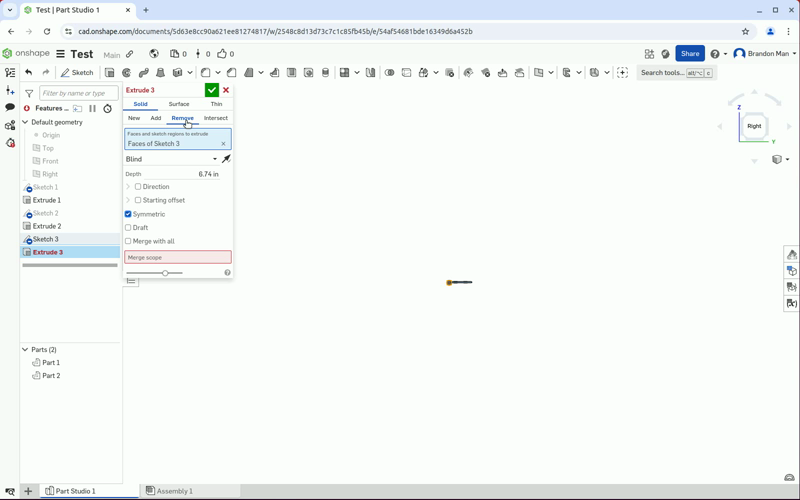
key(tab, 2)
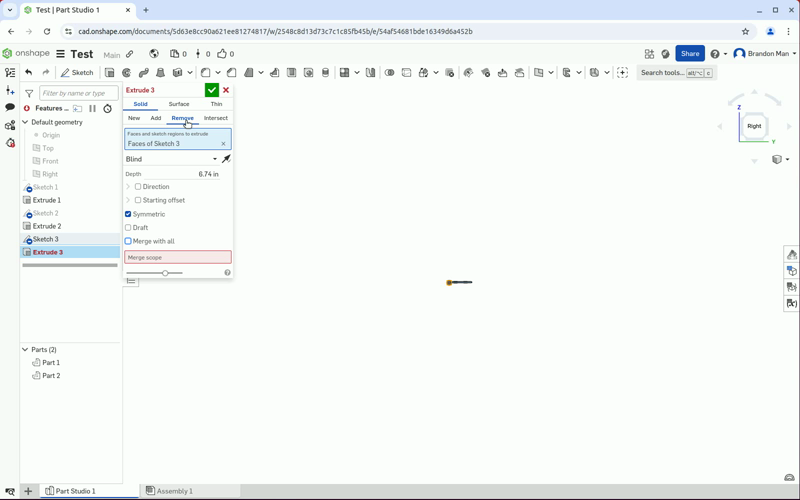
key(space)
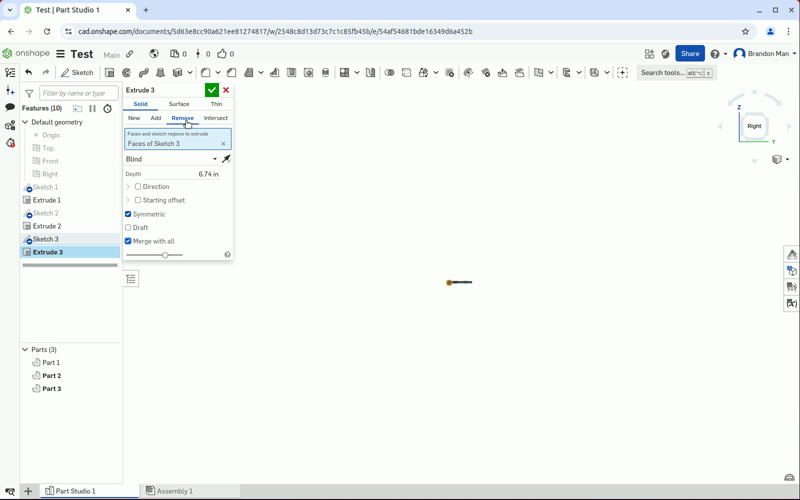
key(enter)
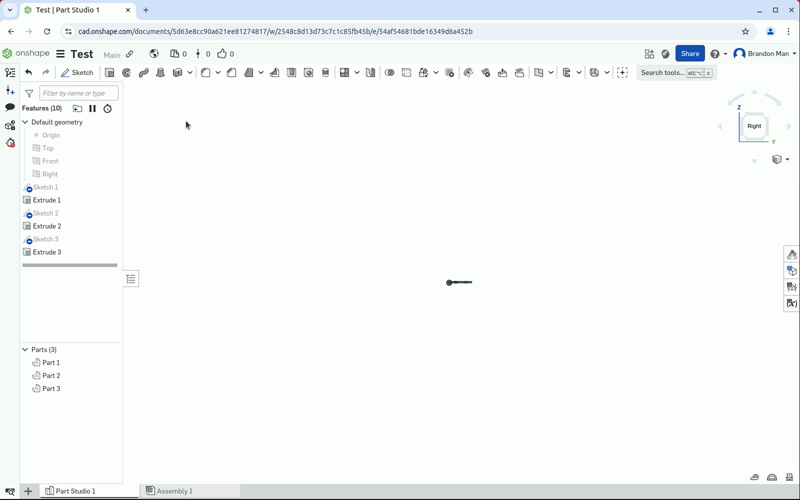
key(shift+h)
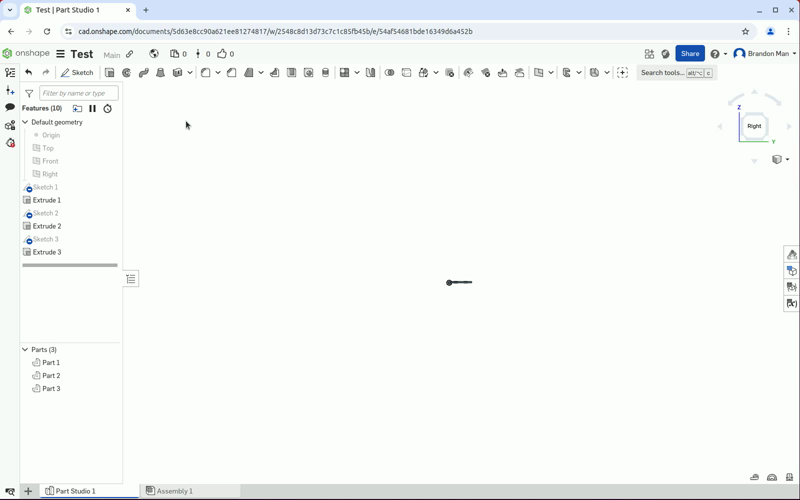
key(shift+h)
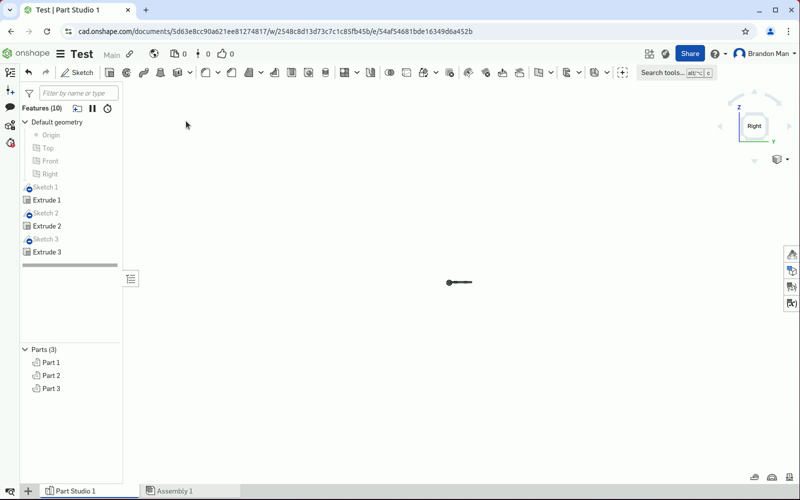
mouse_move(73, 189)
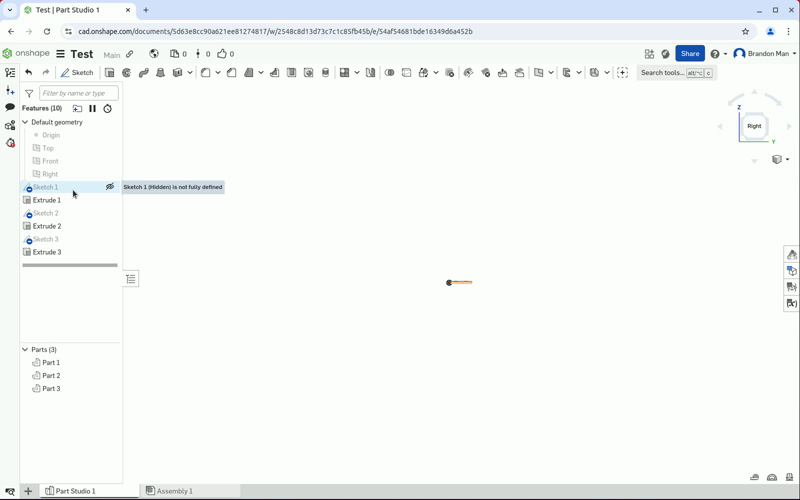
click(73, 189)
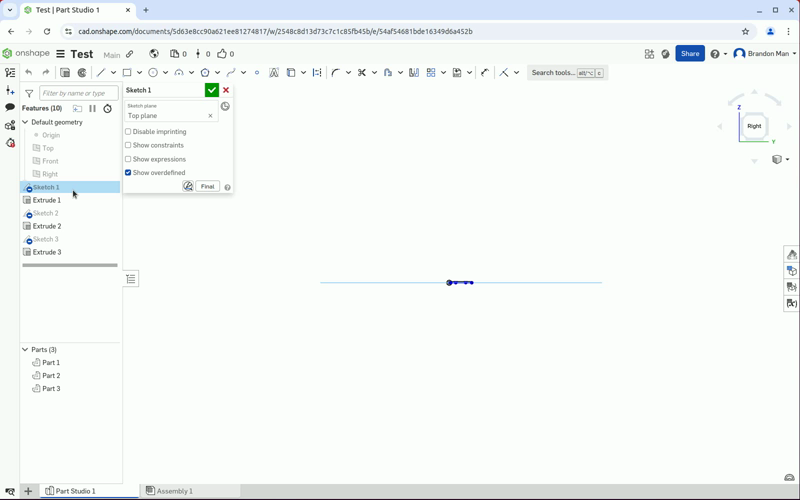
mouse_move(229, 92)
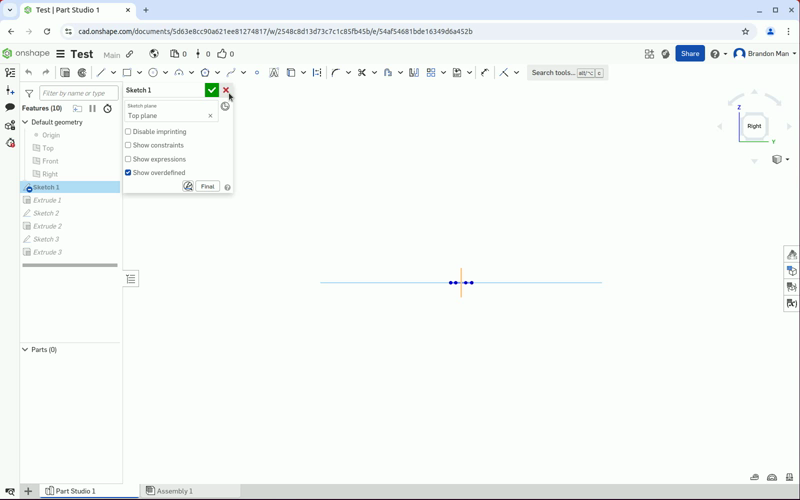
click(229, 92)
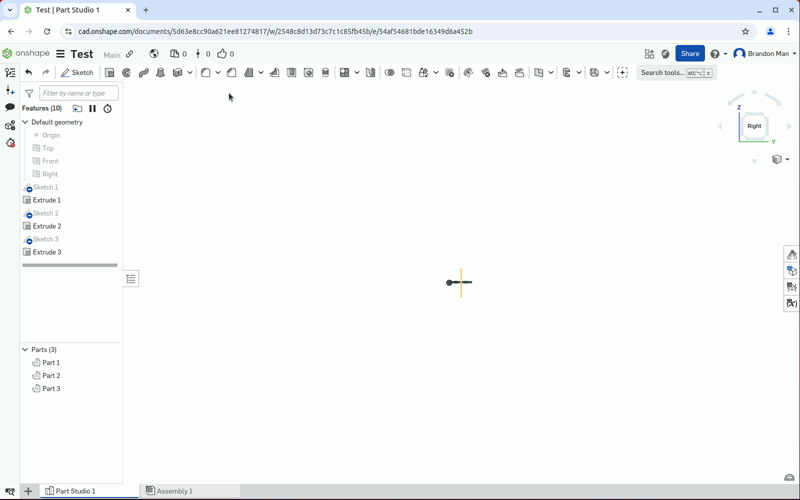
mouse_move(73, 352)
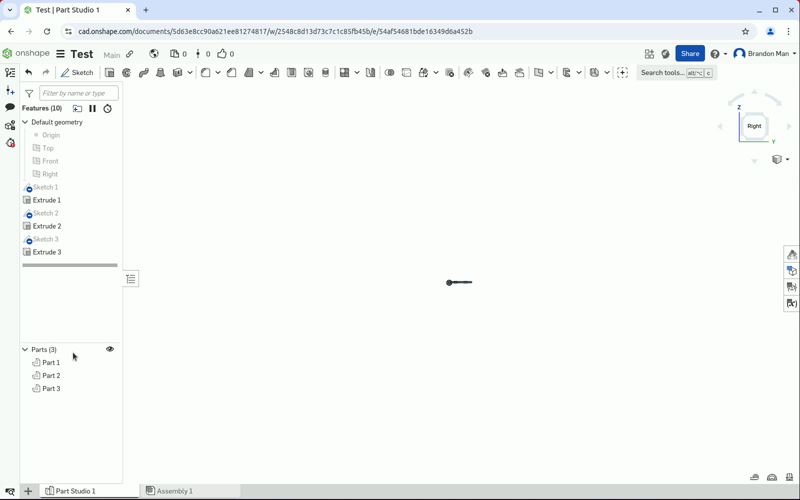
key(y)
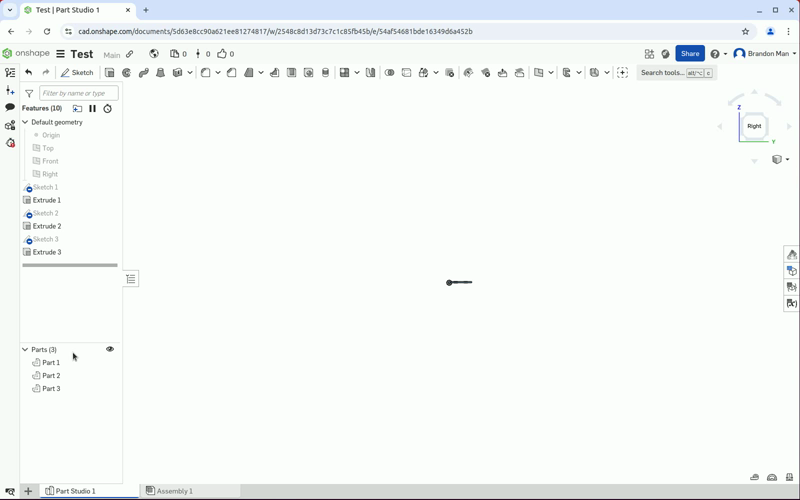
key(shift+p)
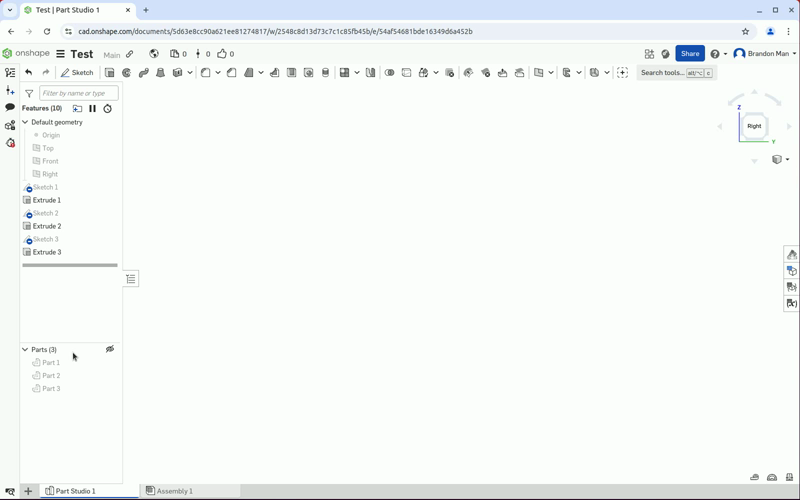
key(space)
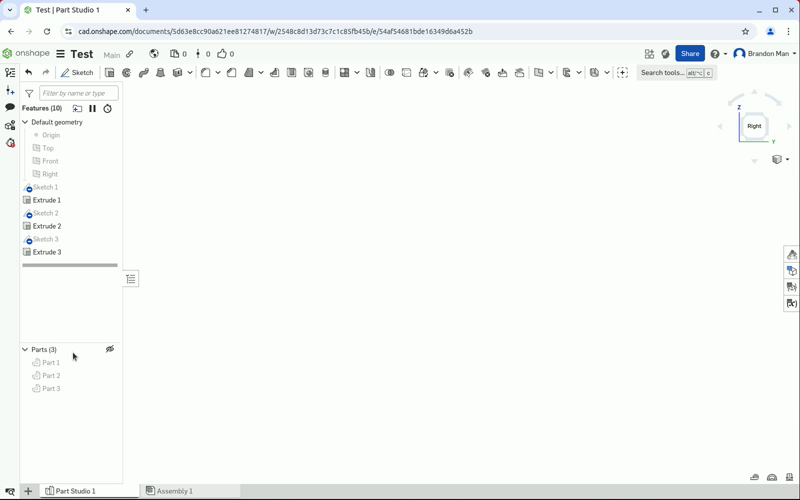
key_down(shift)
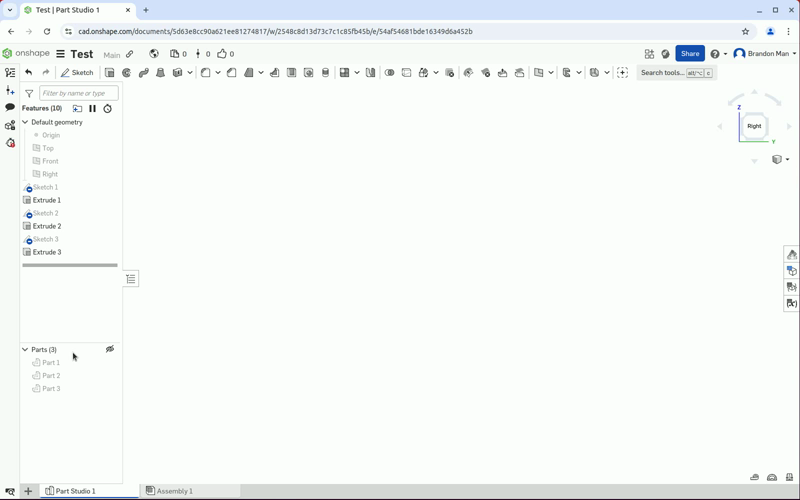
key(right)
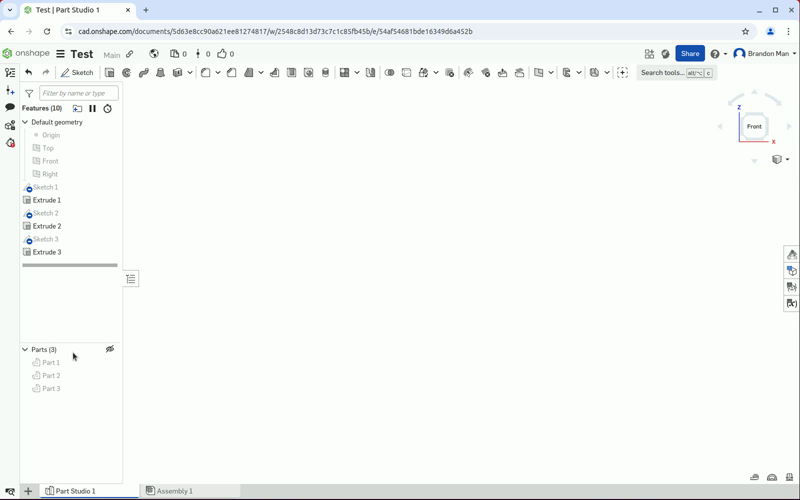
key_up(shift)
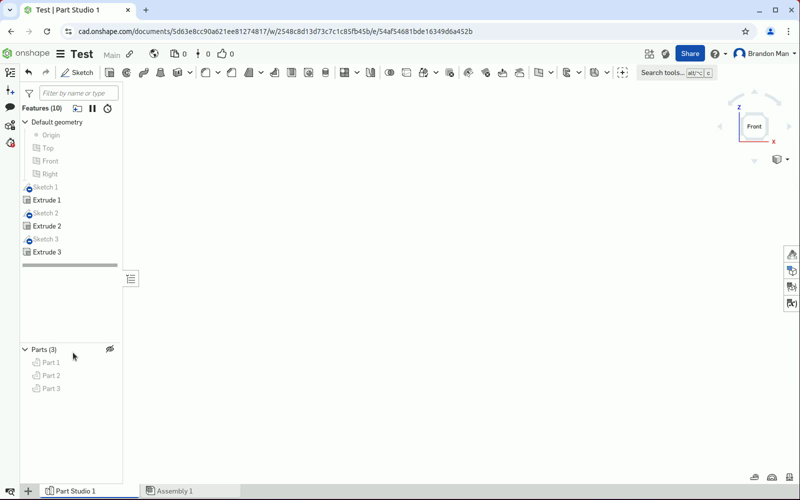
key(space)
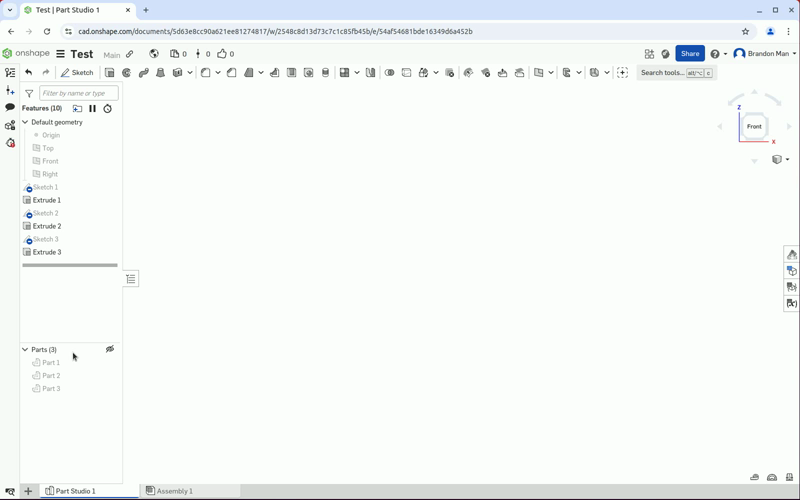
key_down(shift)
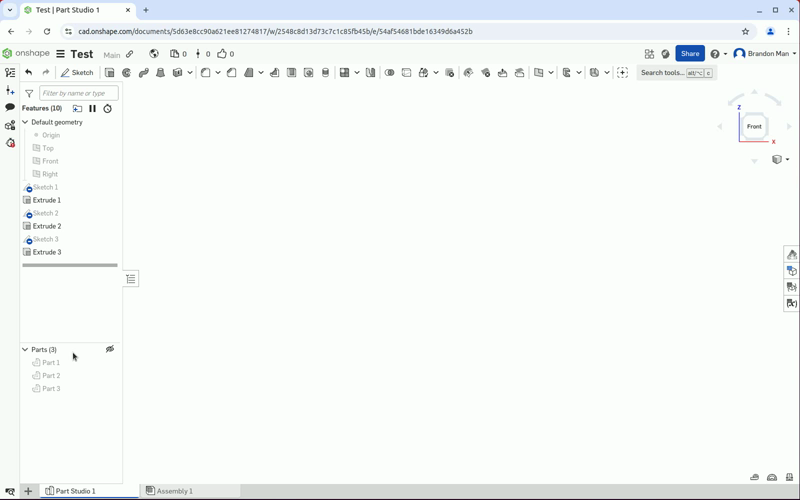
key(down)
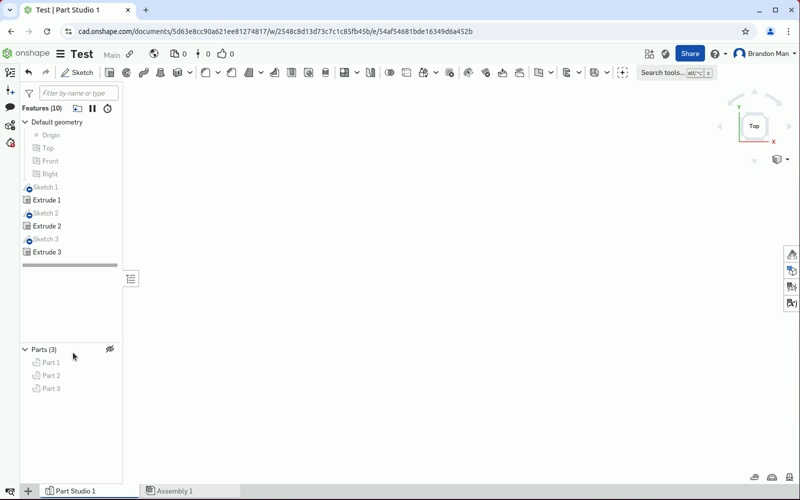
key_up(shift)
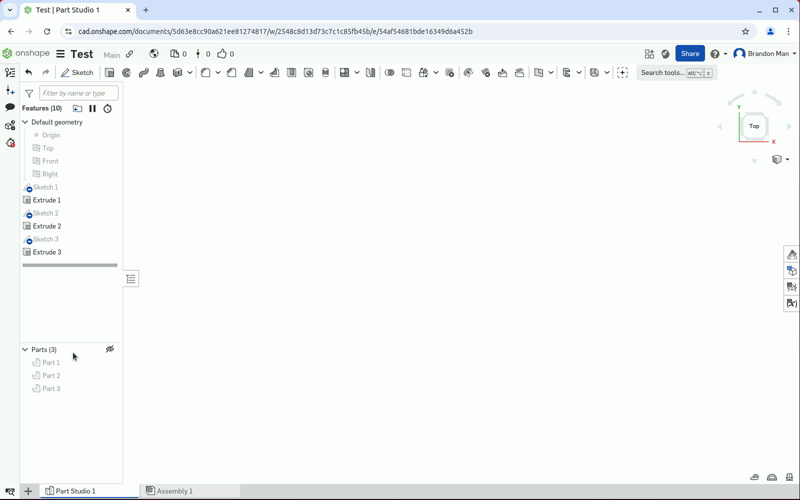
mouse_move(73, 352)
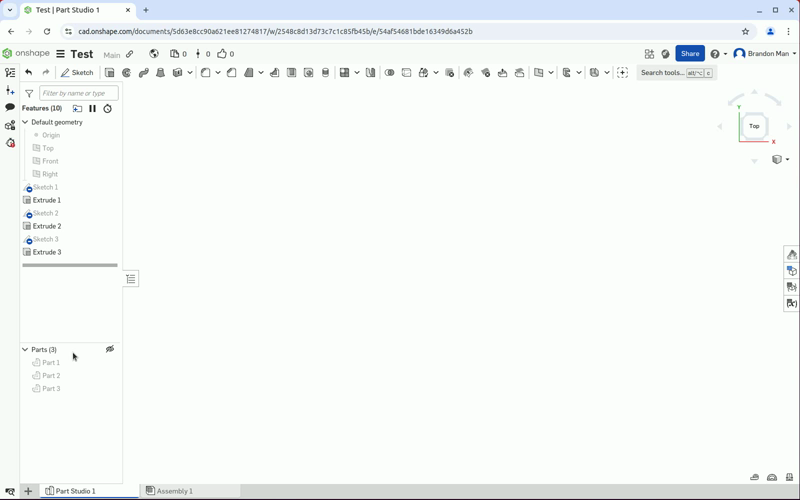
key(shift+y)
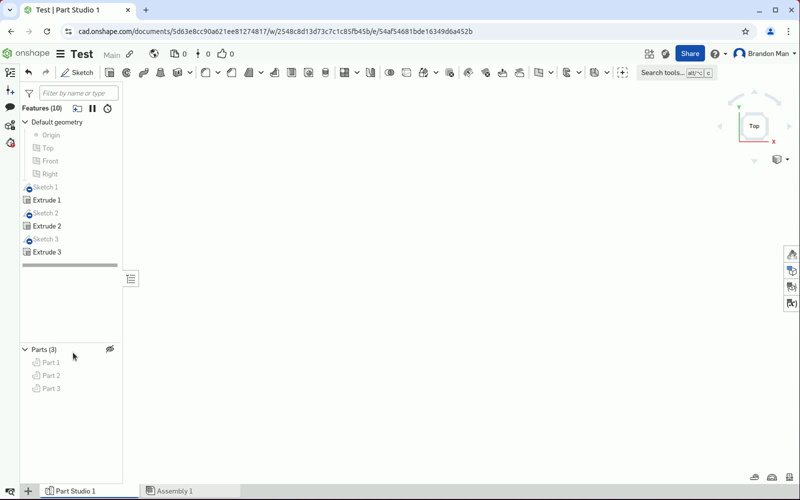
key(shift+s)
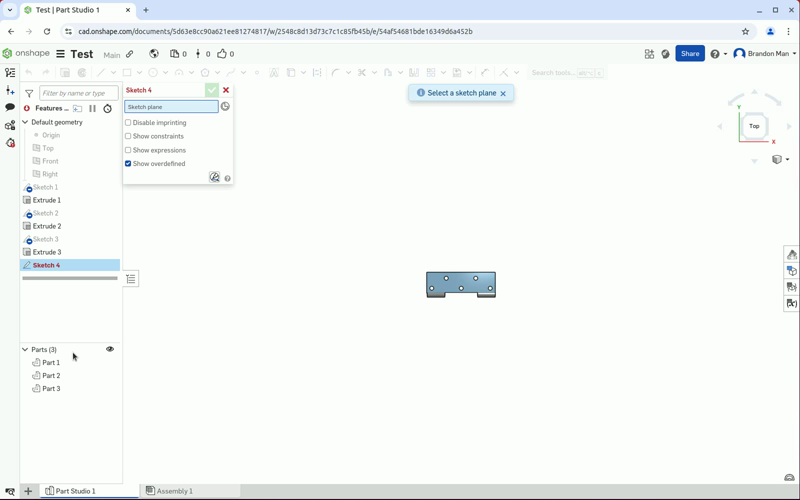
mouse_move(73, 150)
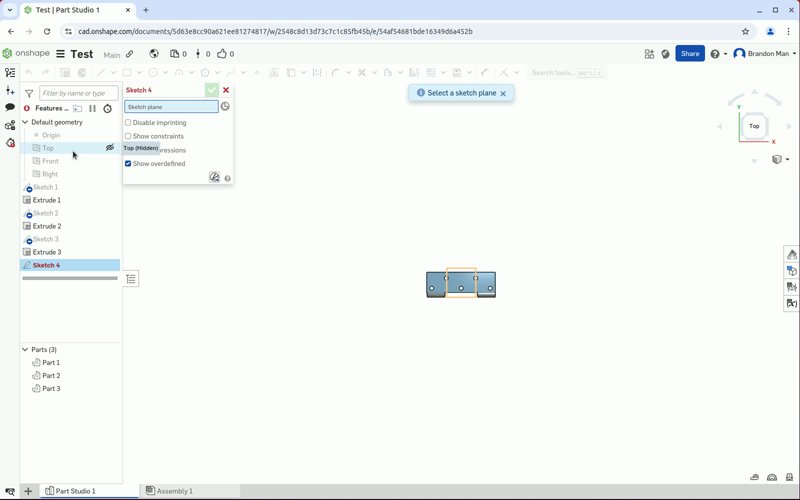
click(73, 150)
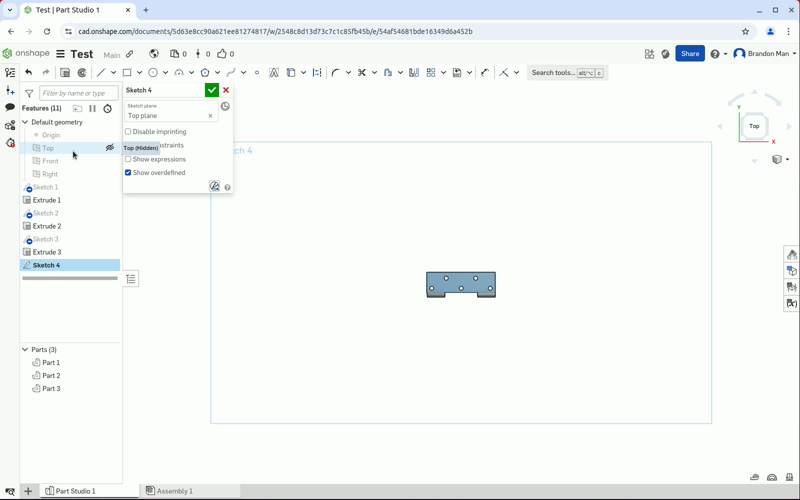
mouse_move(73, 352)
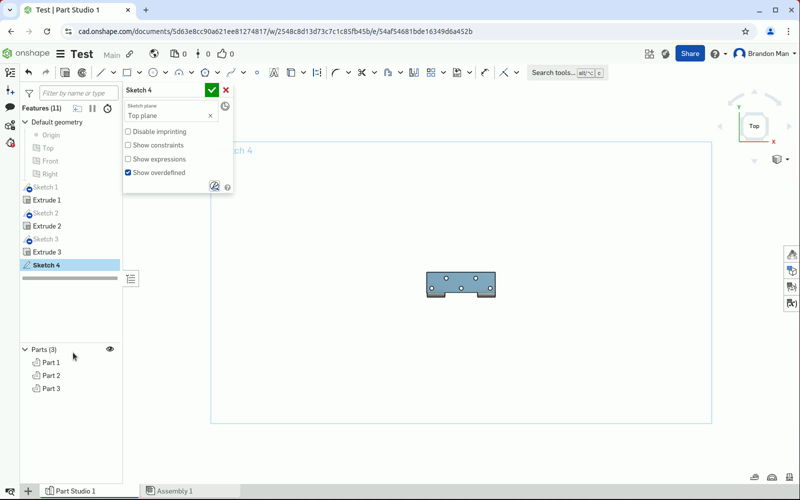
key(y)
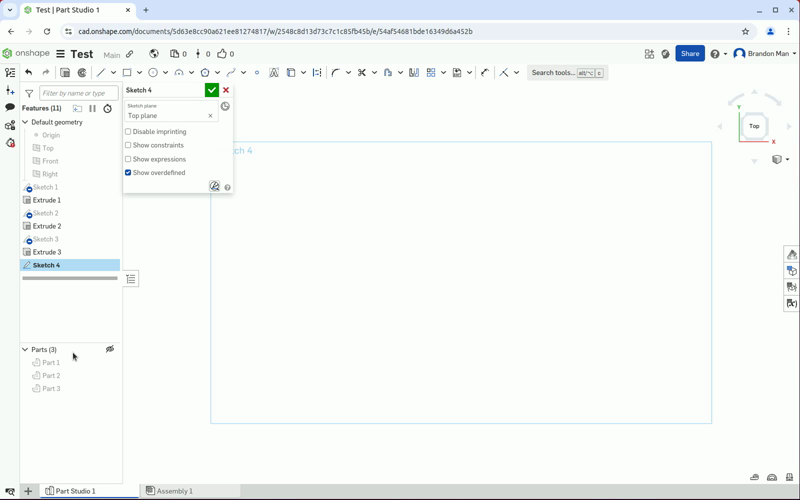
key(l)
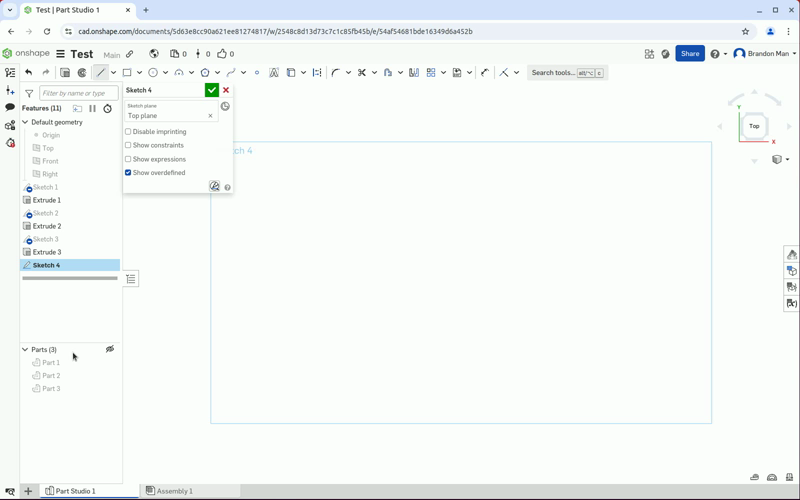
key_down(shift)
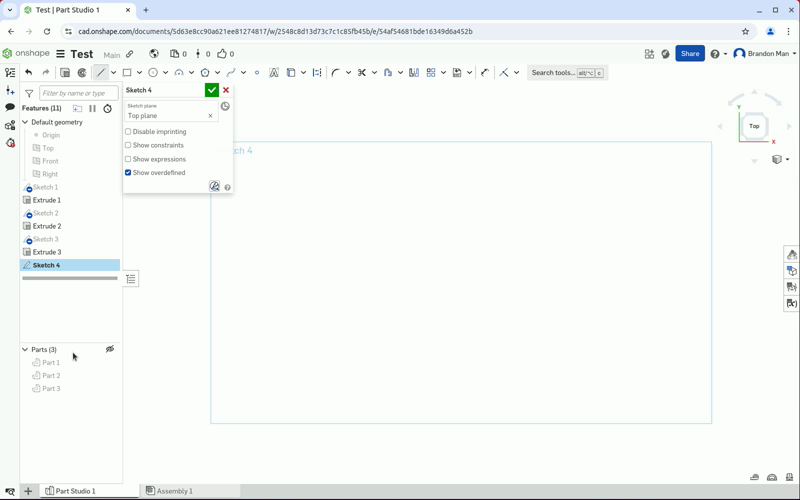
mouse_move(444, 297)
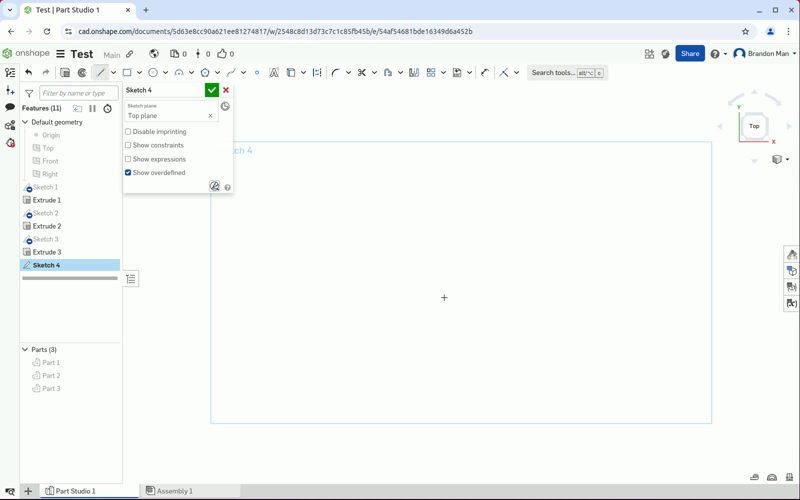
click(444, 297)
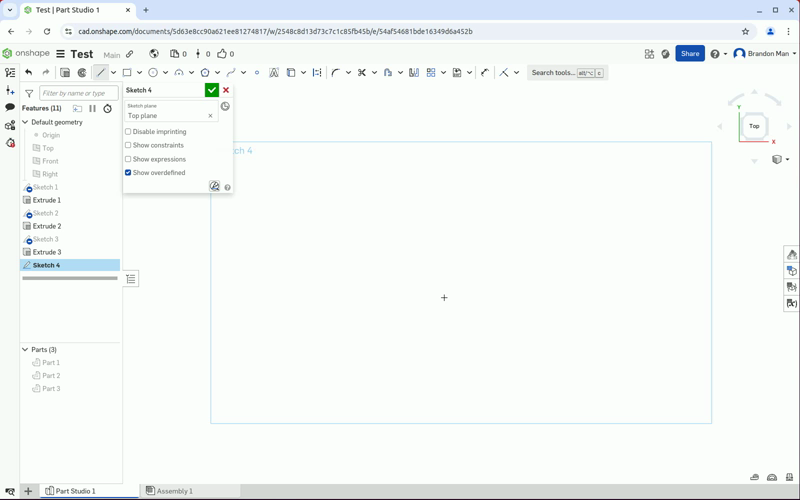
key_up(shift)
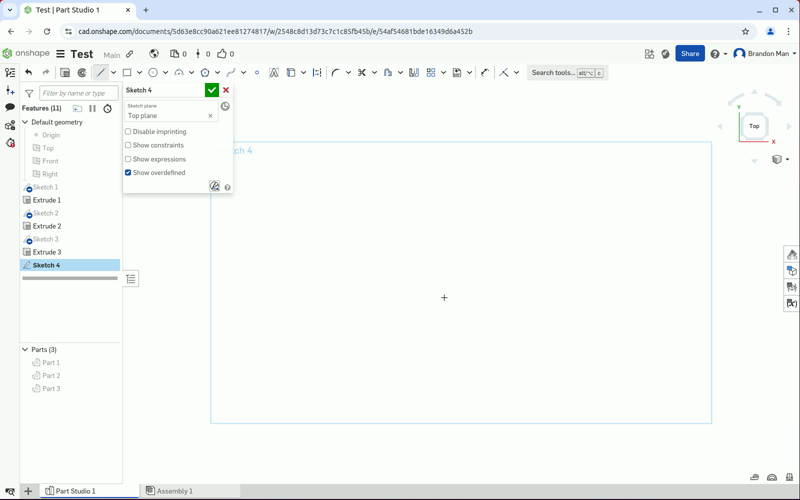
key_down(shift)
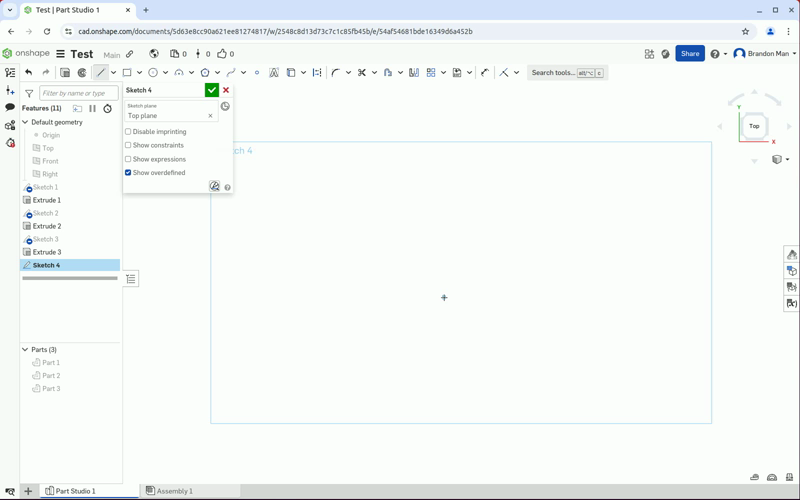
mouse_move(457, 392)
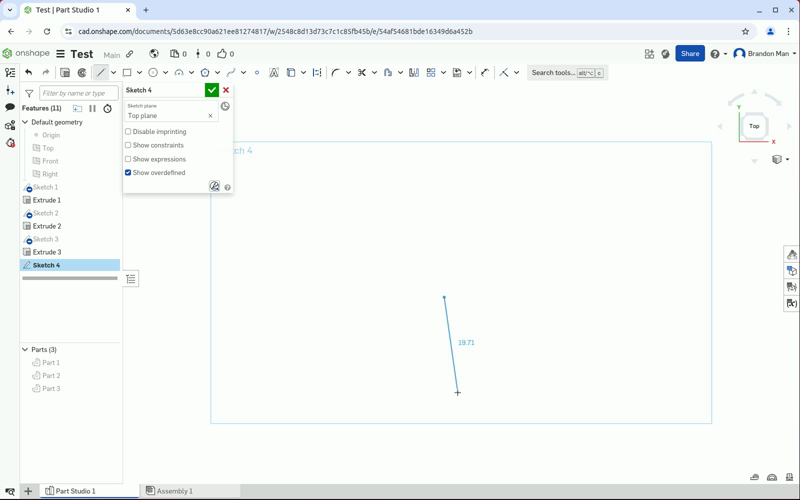
click(457, 392)
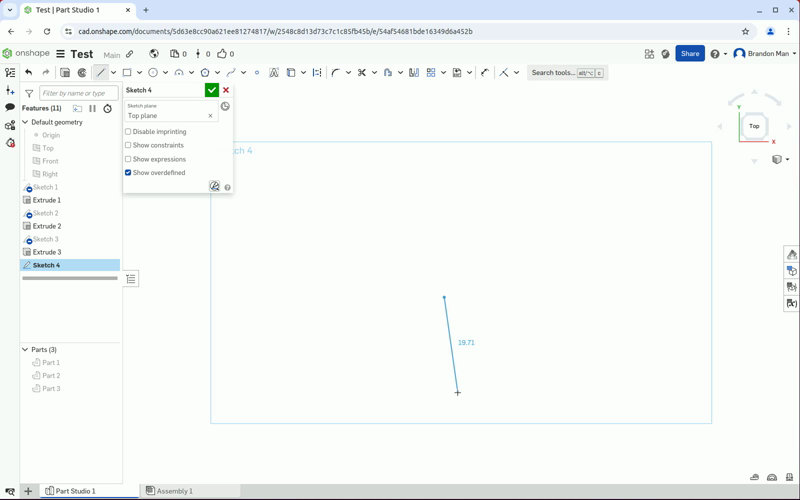
key_up(shift)
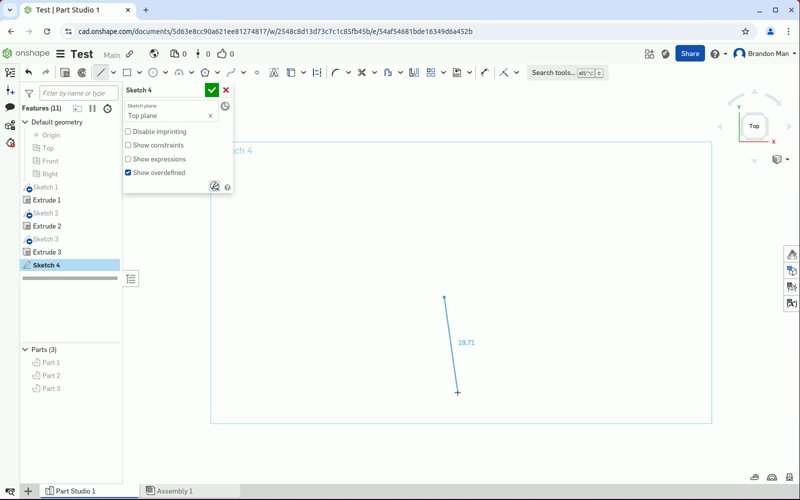
key(esc)
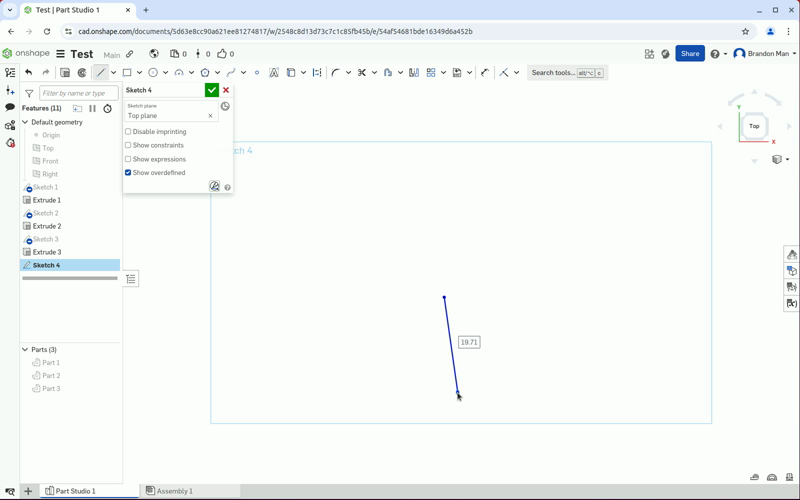
key(a)
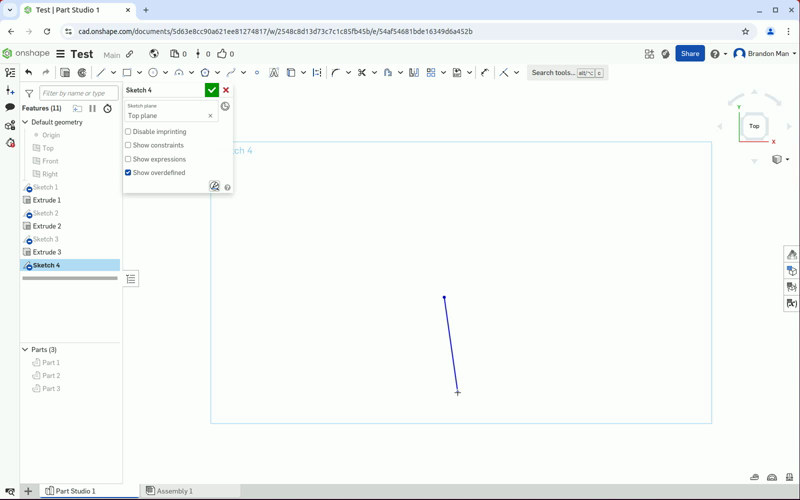
mouse_move(457, 392)
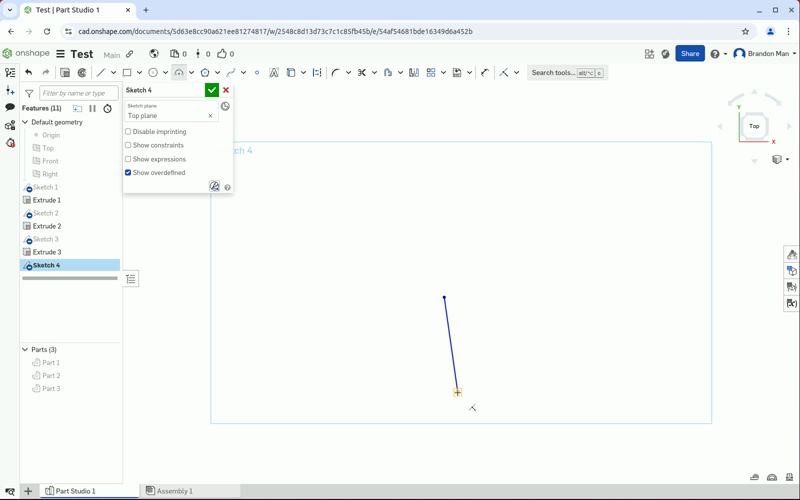
click(457, 392)
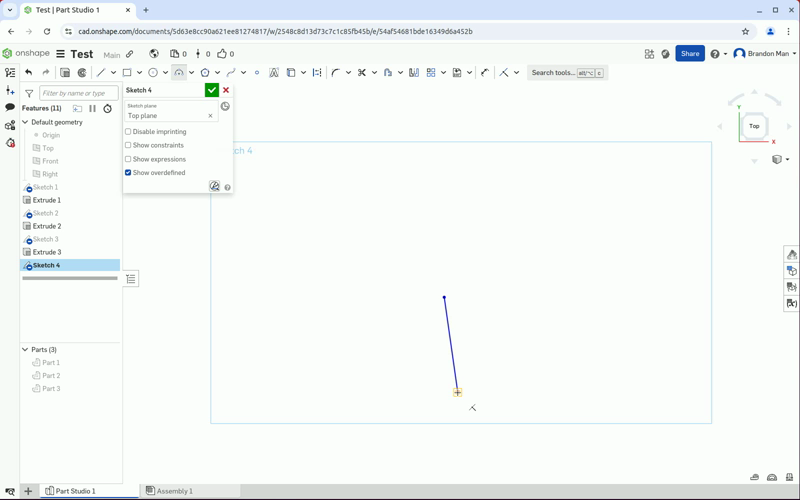
key_down(shift)
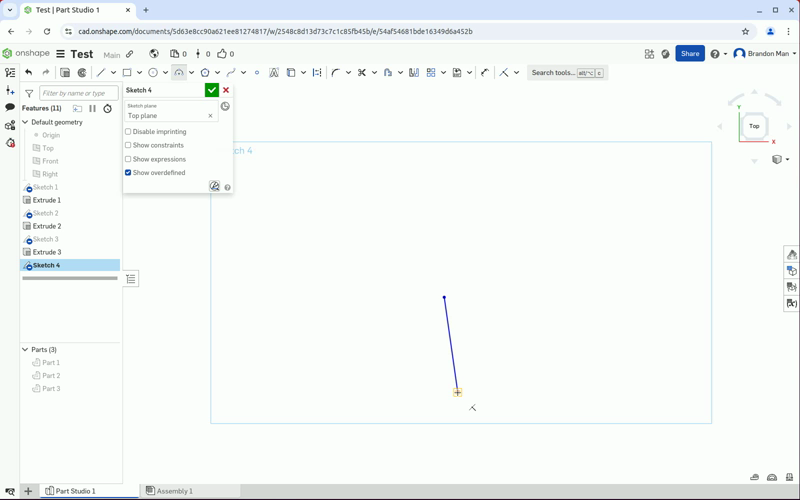
mouse_move(465, 392)
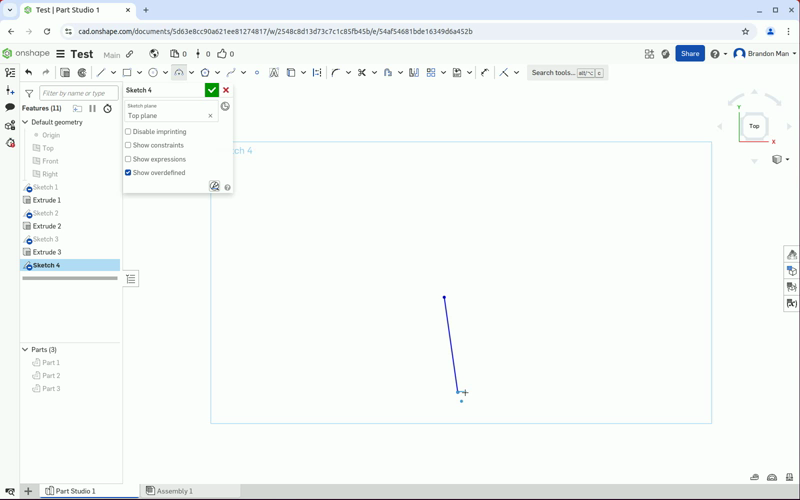
scroll(6)
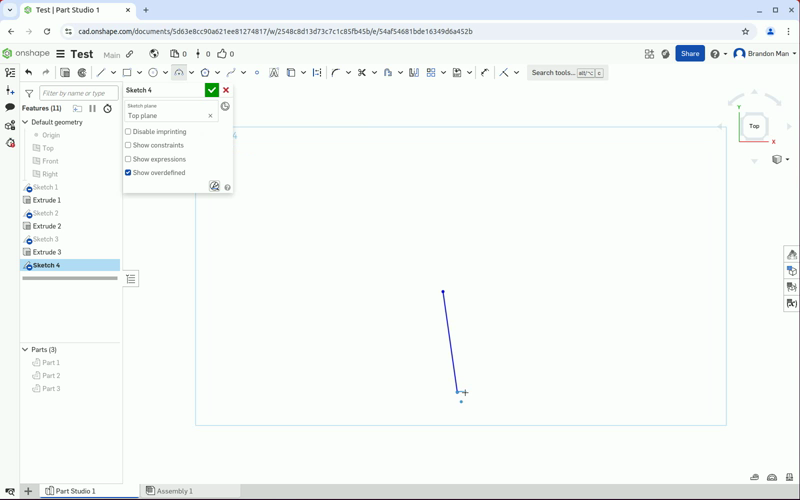
scroll(6)
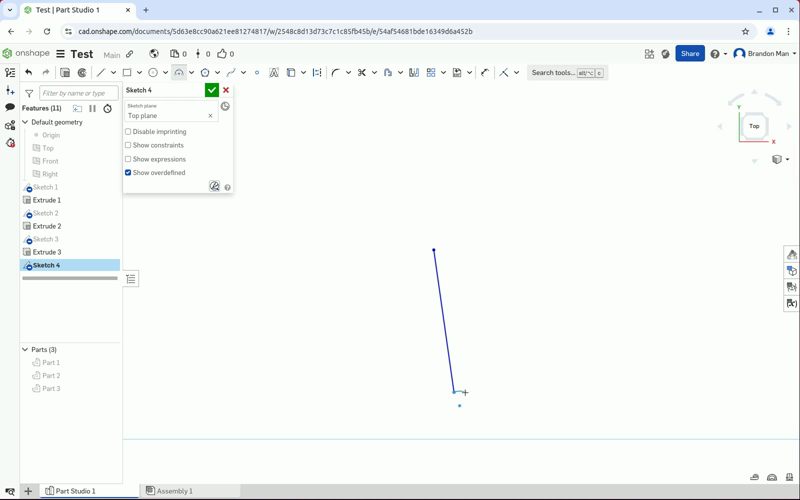
scroll(6)
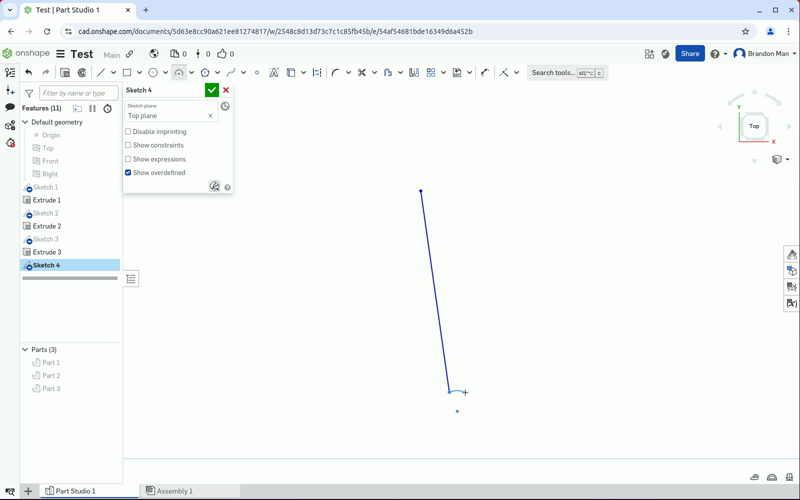
scroll(6)
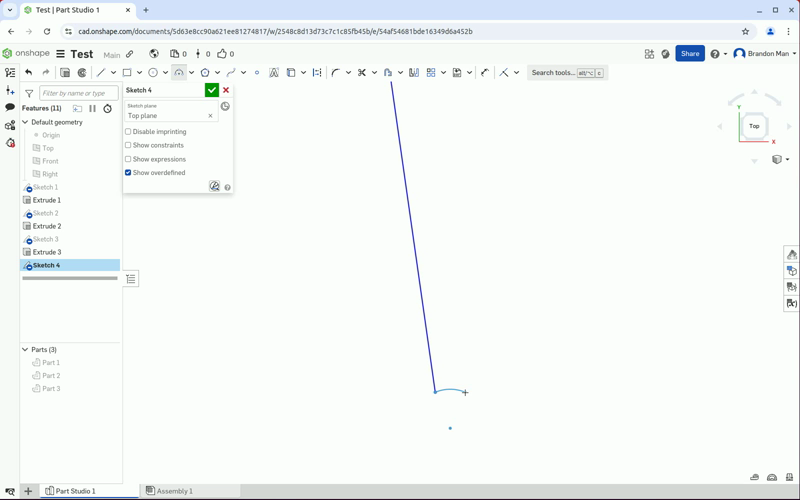
scroll(6)
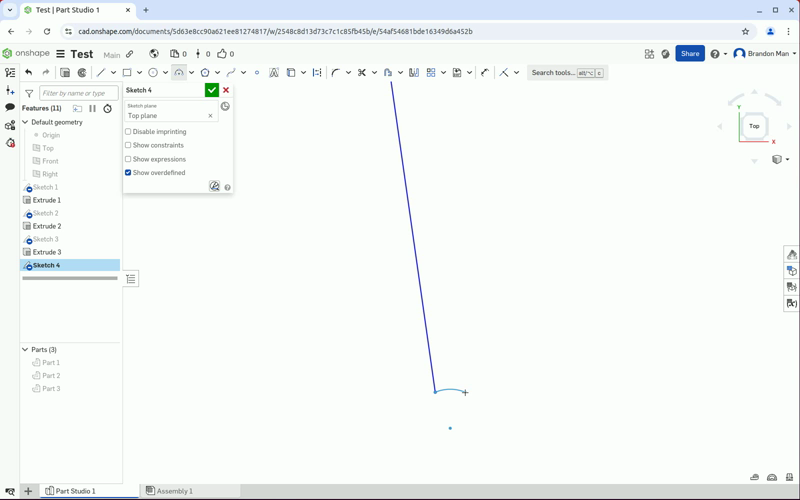
scroll(6)
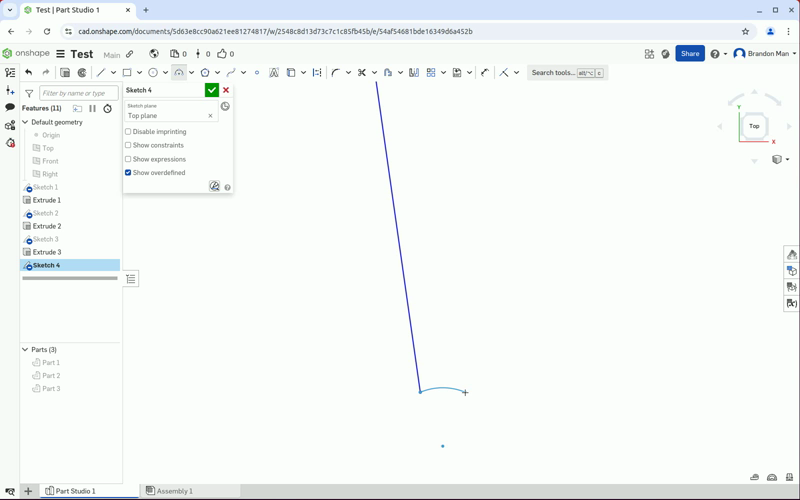
scroll(6)
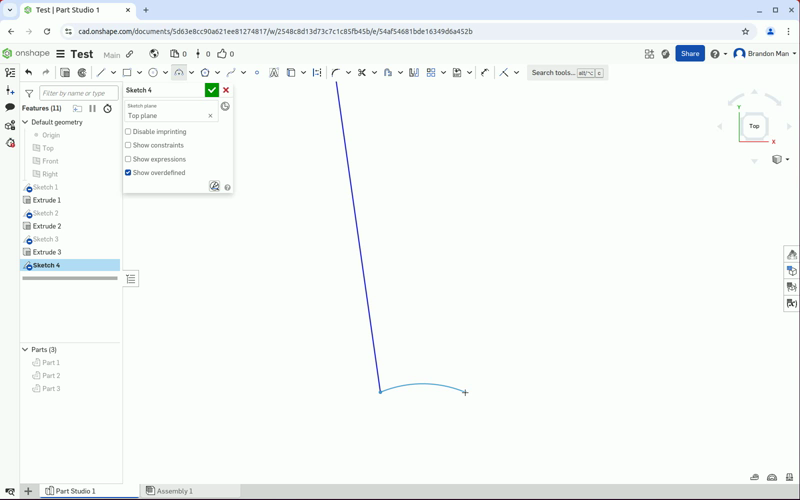
click(465, 392)
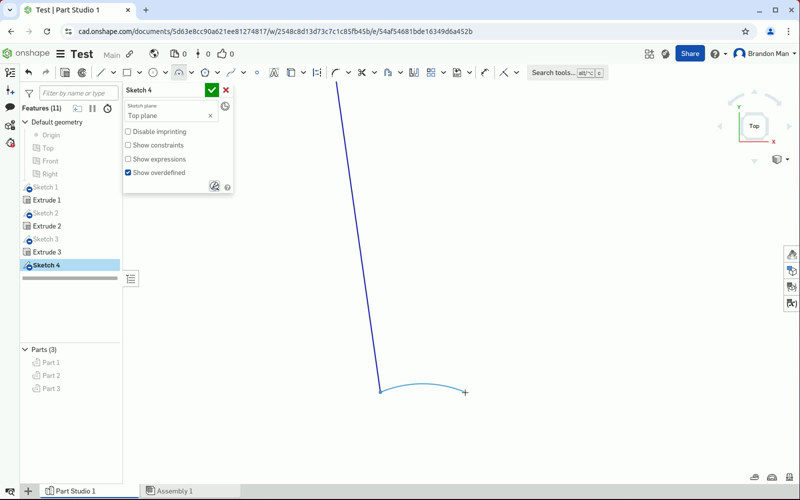
scroll(-6)
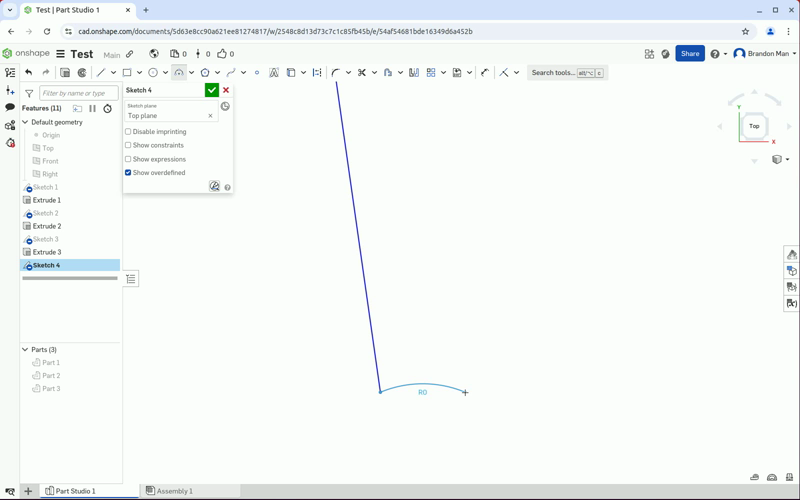
scroll(-6)
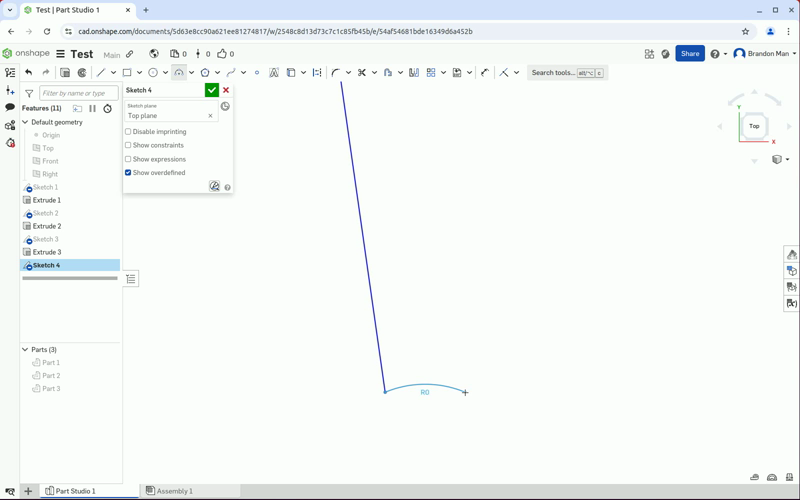
scroll(-6)
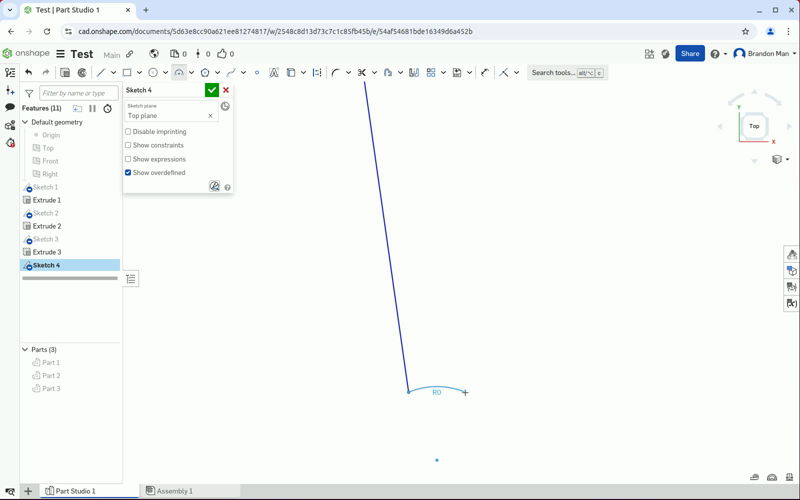
scroll(-6)
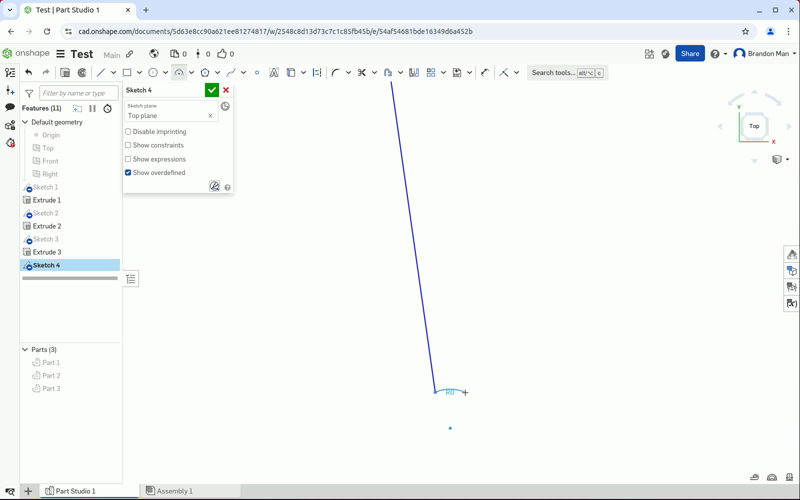
scroll(-6)
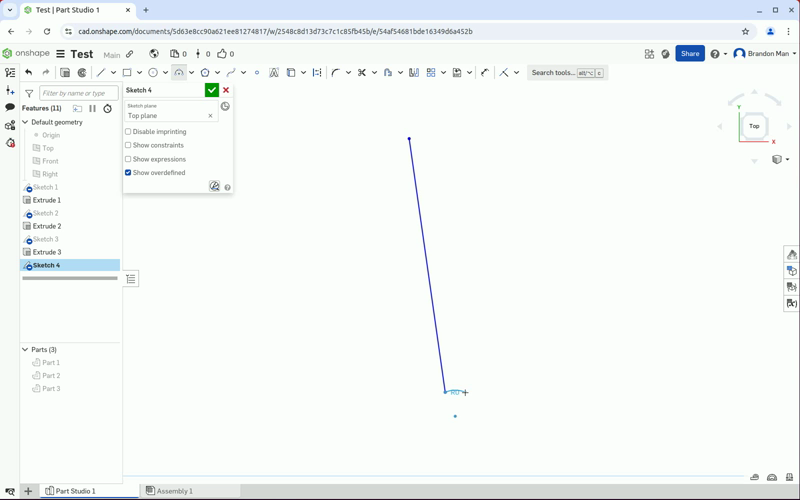
scroll(-6)
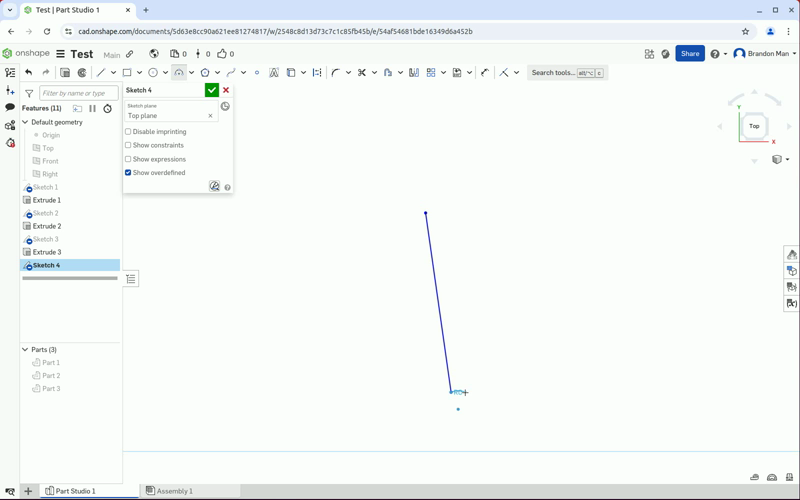
scroll(-6)
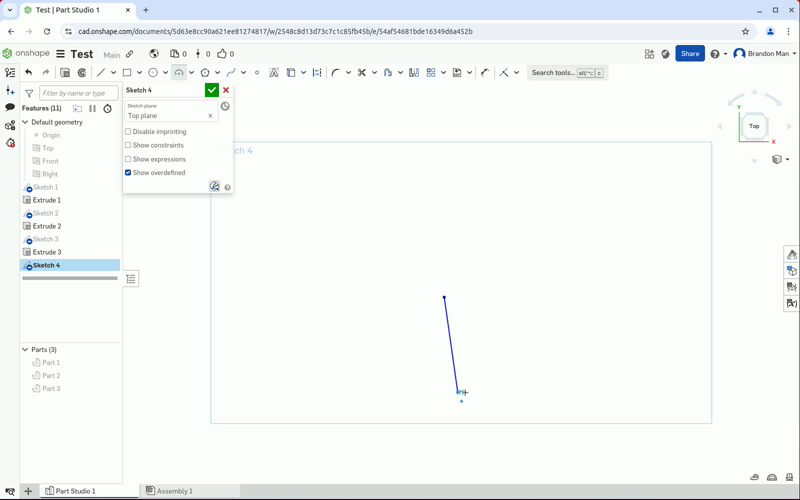
mouse_move(461, 395)
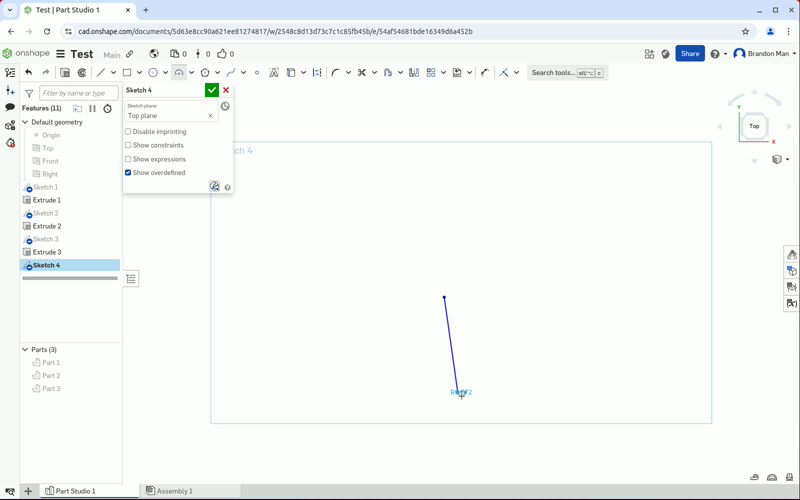
scroll(6)
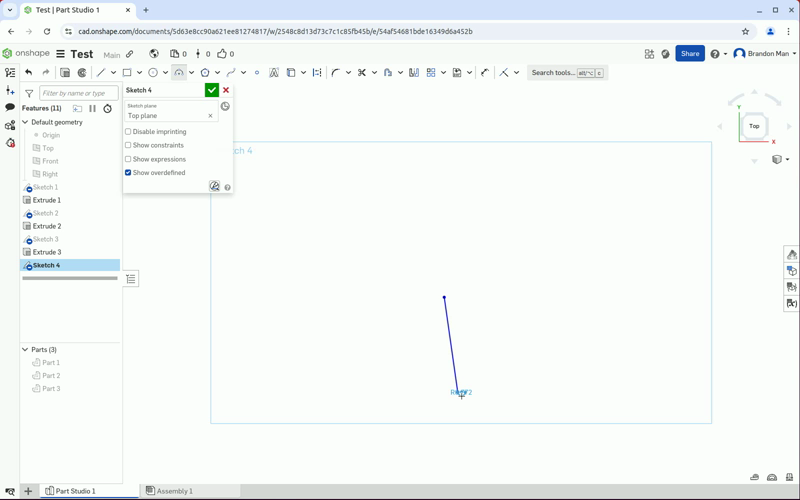
scroll(6)
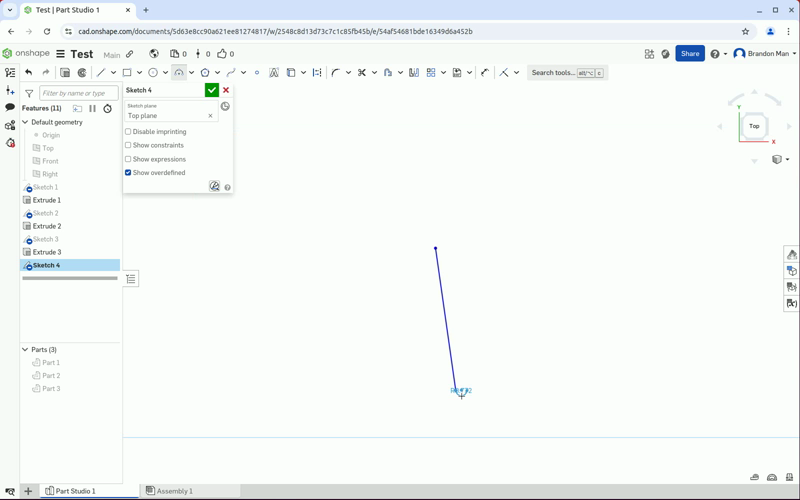
scroll(6)
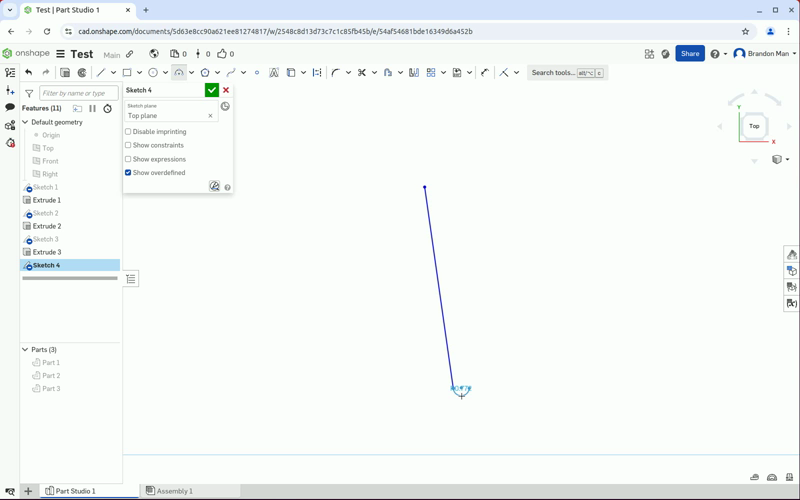
scroll(6)
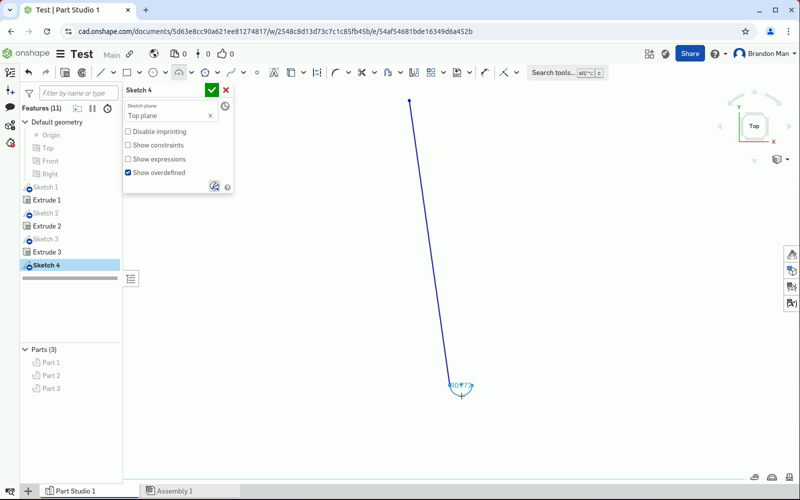
scroll(6)
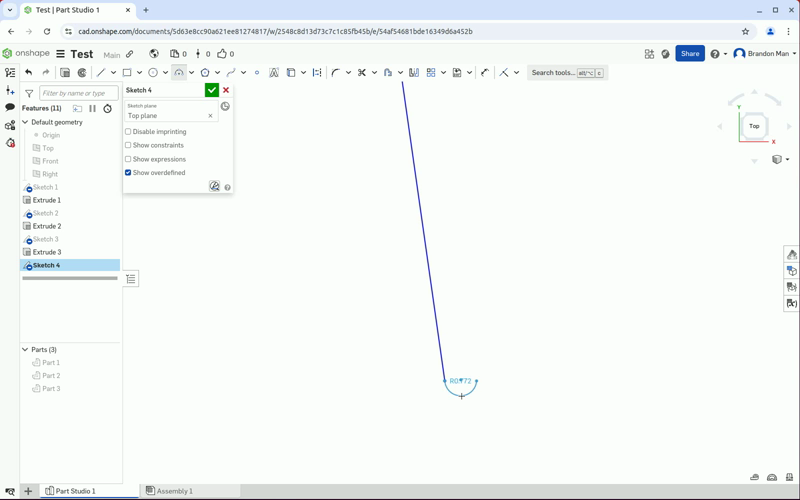
scroll(6)
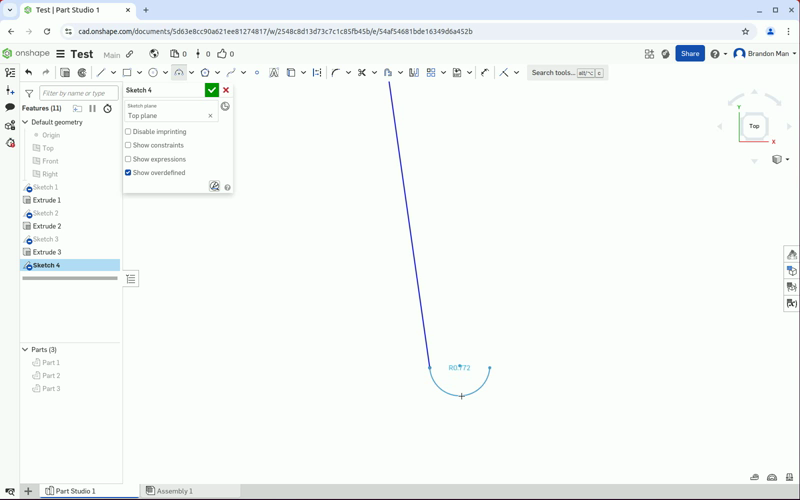
scroll(6)
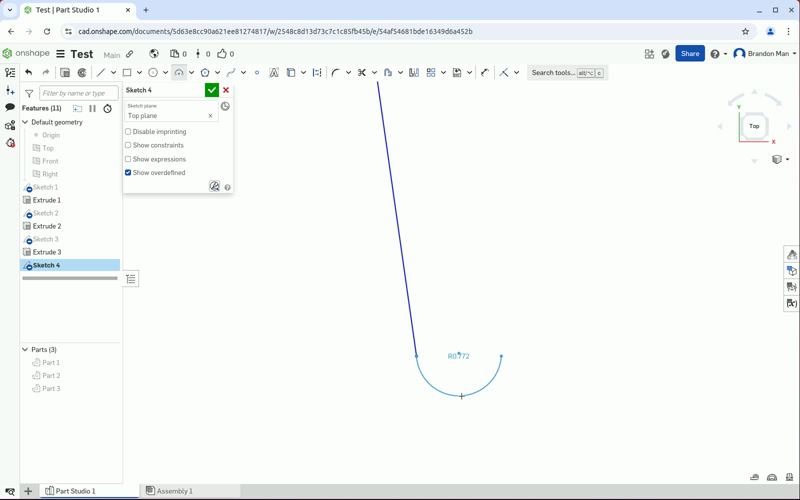
click(461, 395)
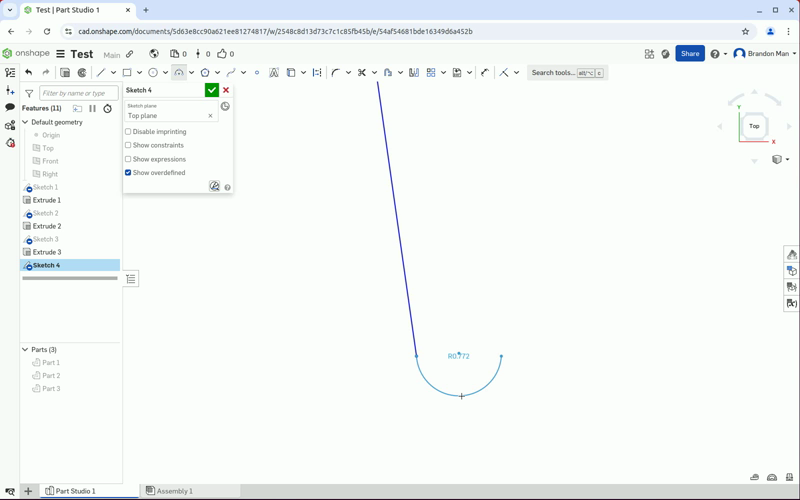
scroll(-6)
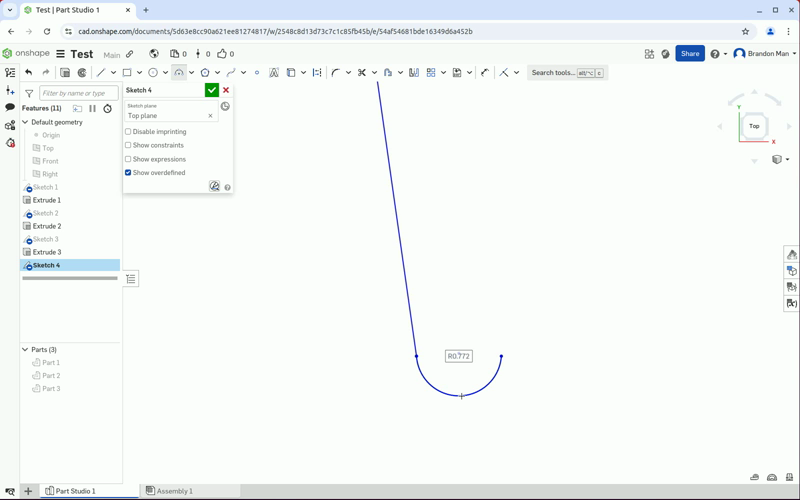
scroll(-6)
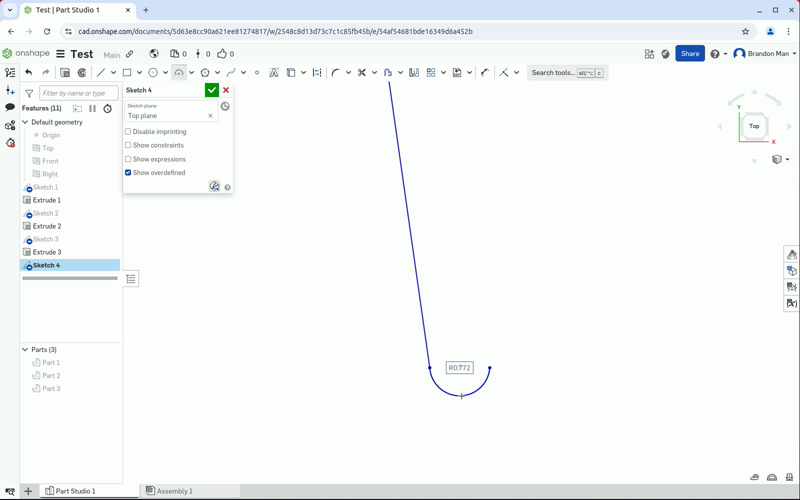
scroll(-6)
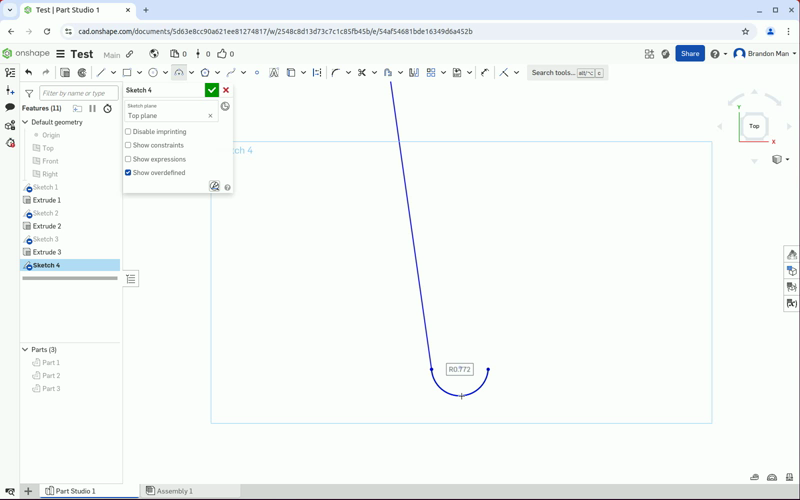
scroll(-6)
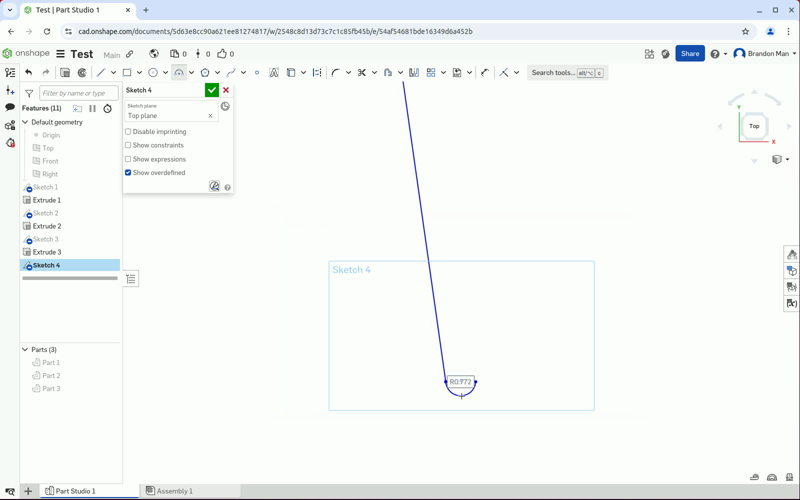
scroll(-6)
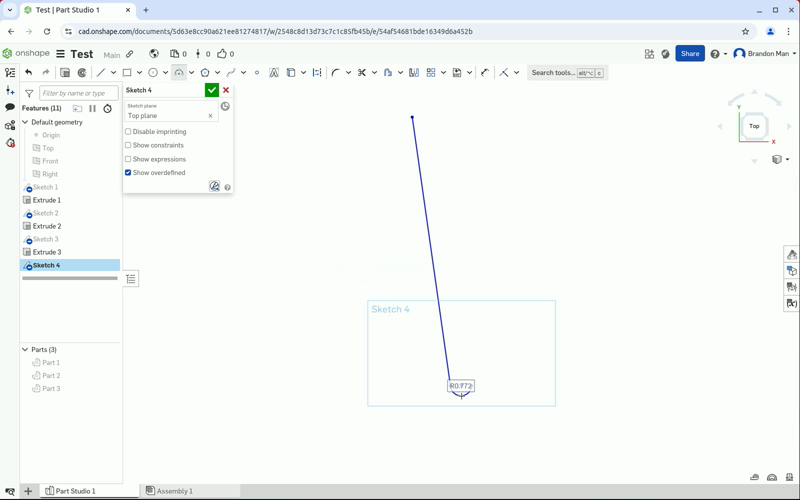
scroll(-6)
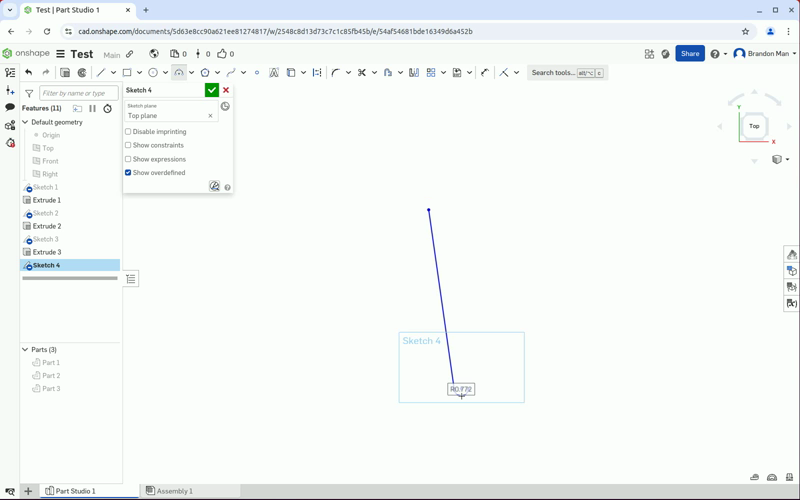
scroll(-6)
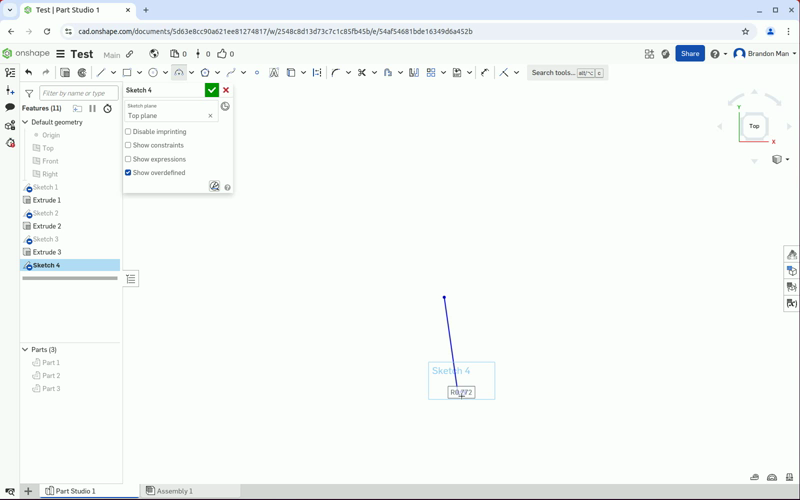
key_up(shift)
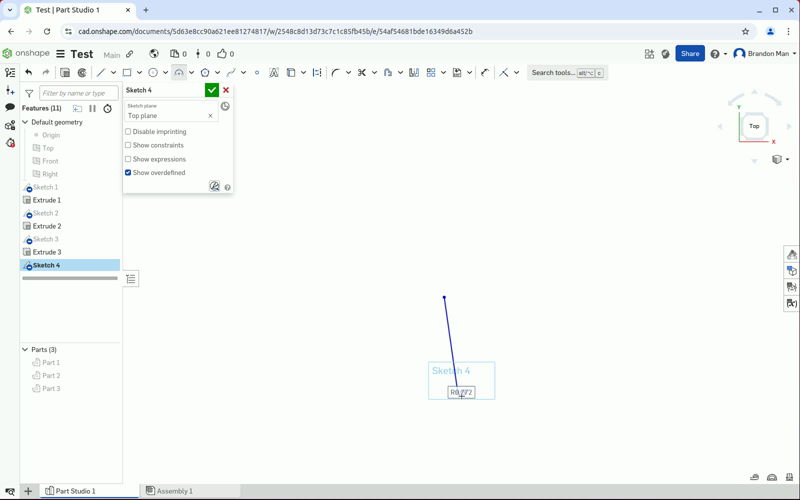
key(esc)
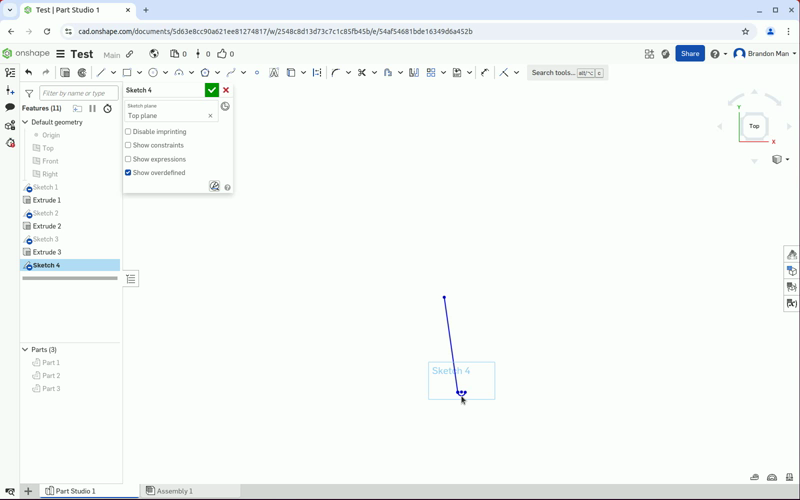
key(l)
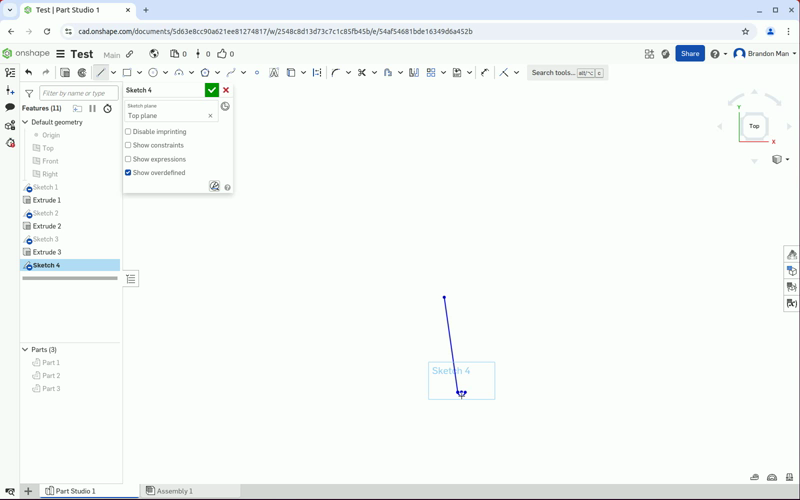
mouse_move(465, 392)
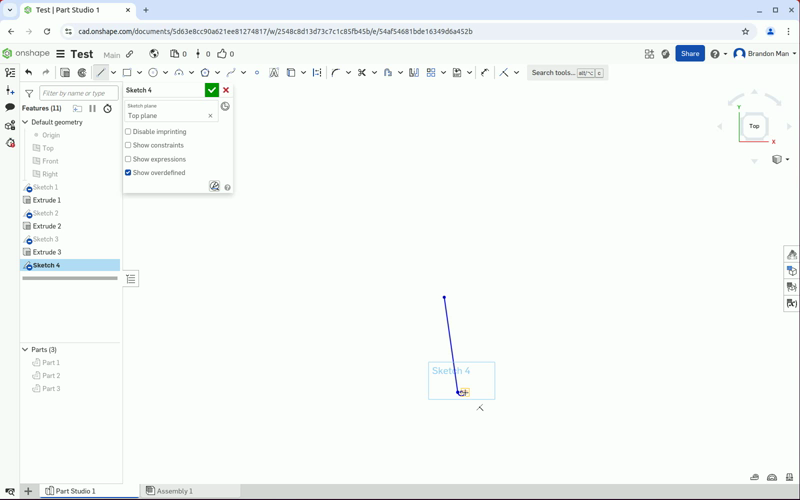
scroll(6)
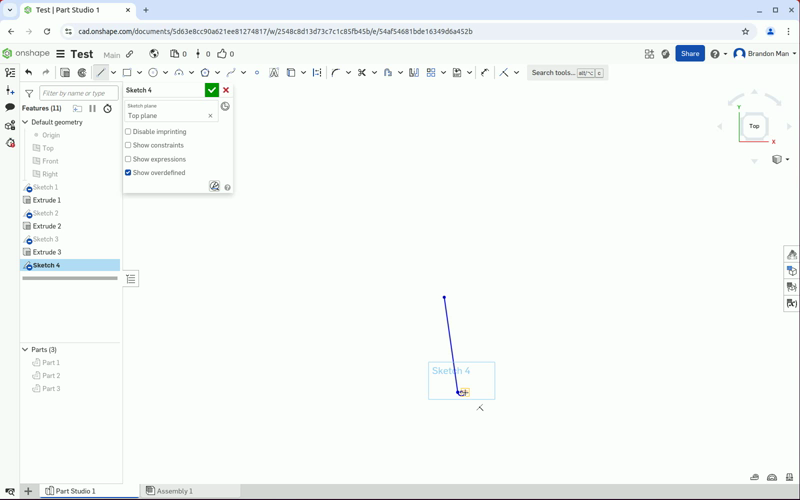
scroll(6)
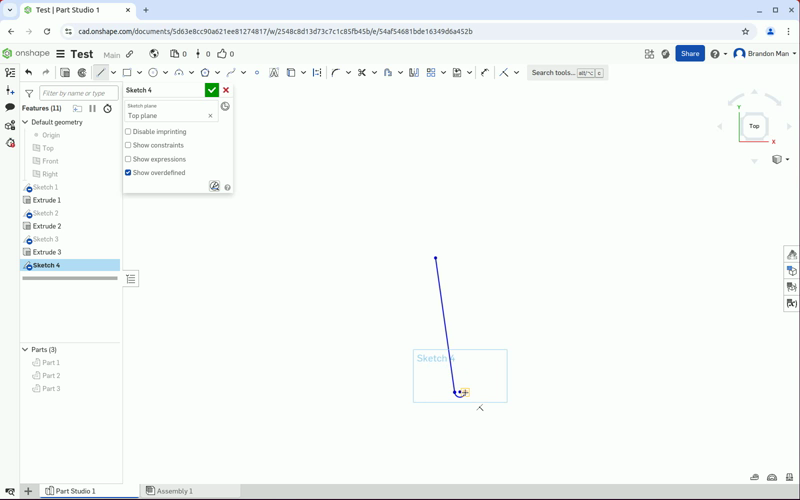
scroll(6)
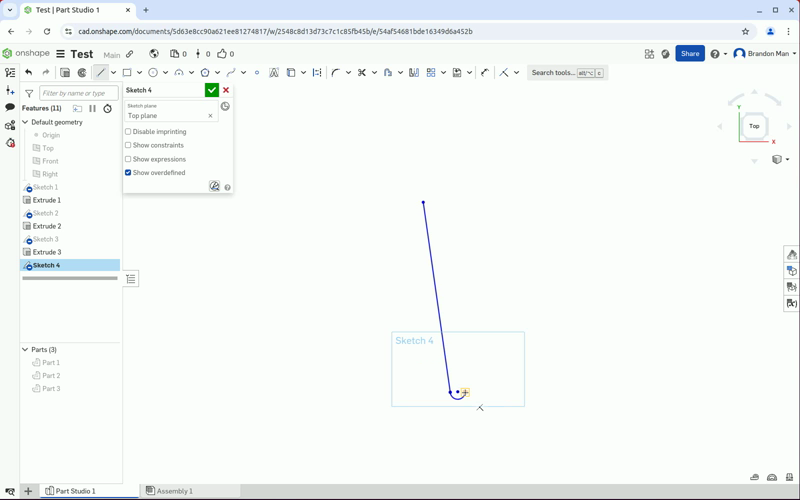
scroll(6)
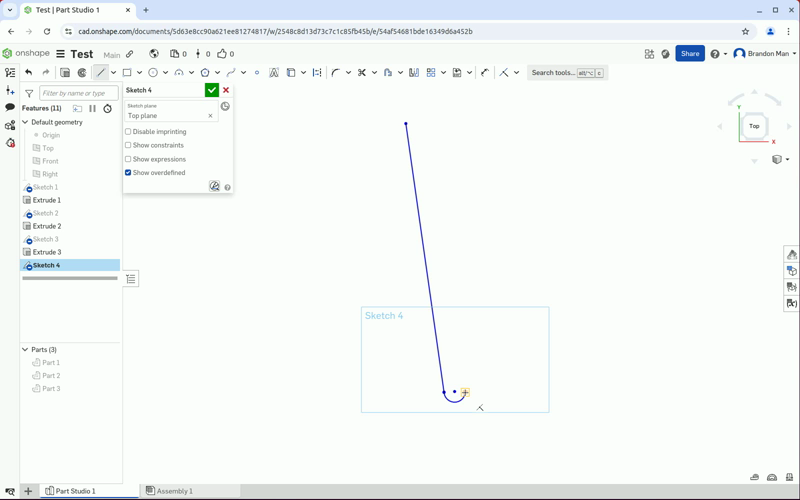
scroll(6)
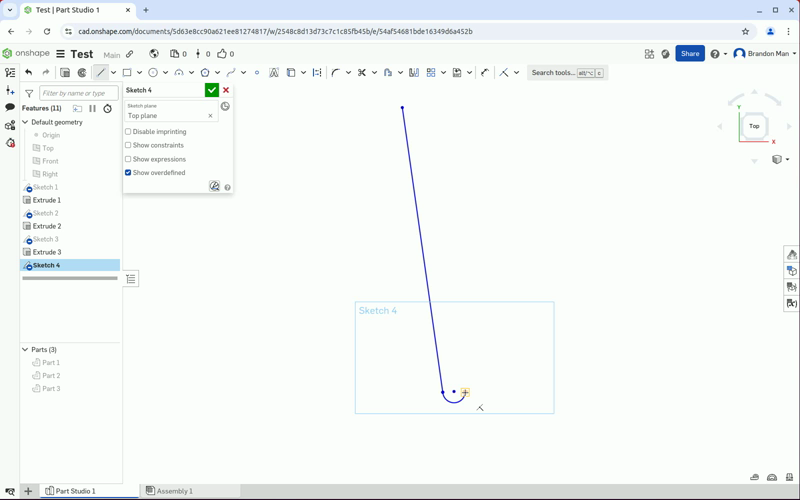
scroll(6)
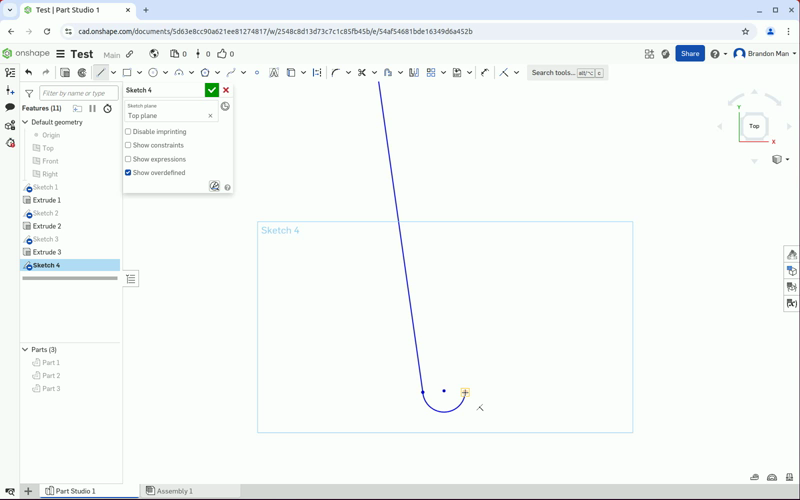
scroll(6)
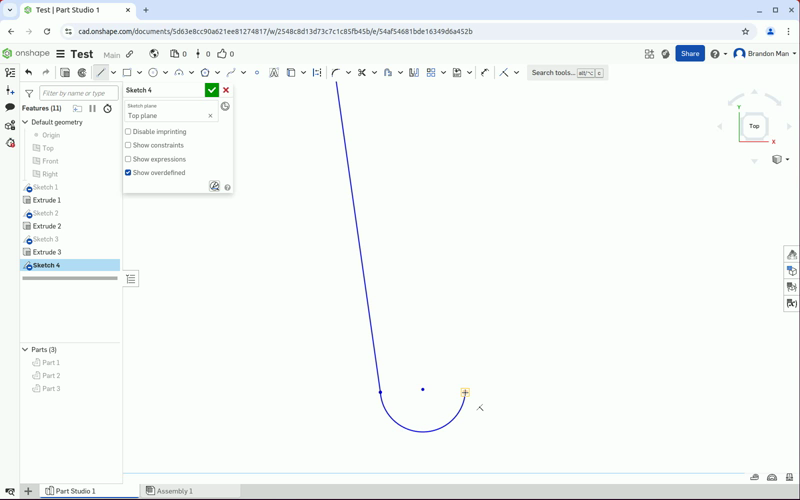
click(465, 392)
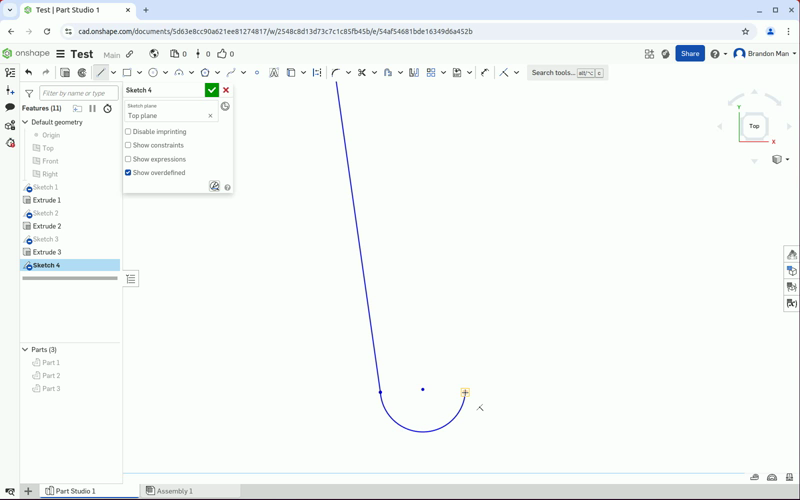
scroll(-6)
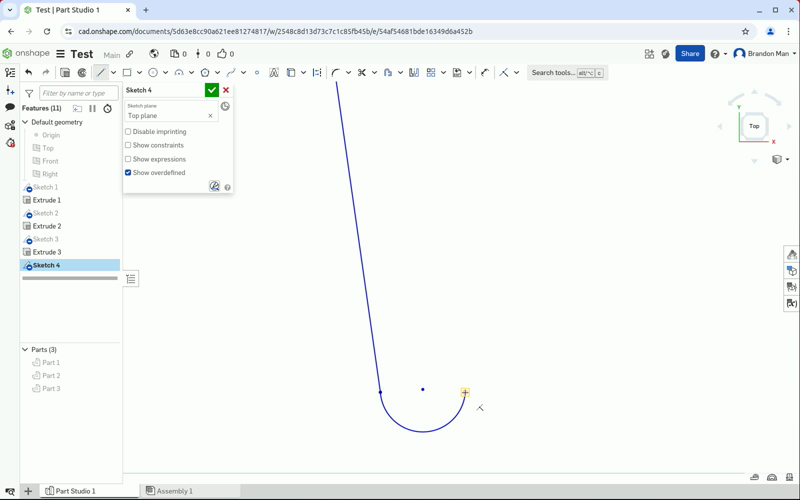
scroll(-6)
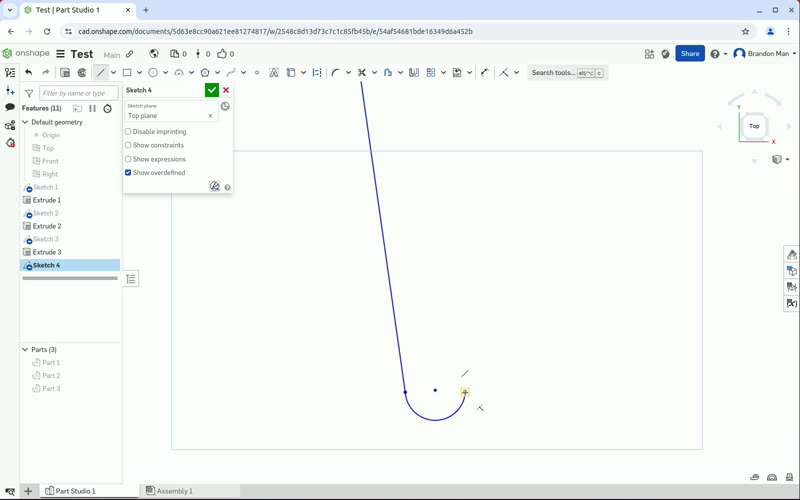
scroll(-6)
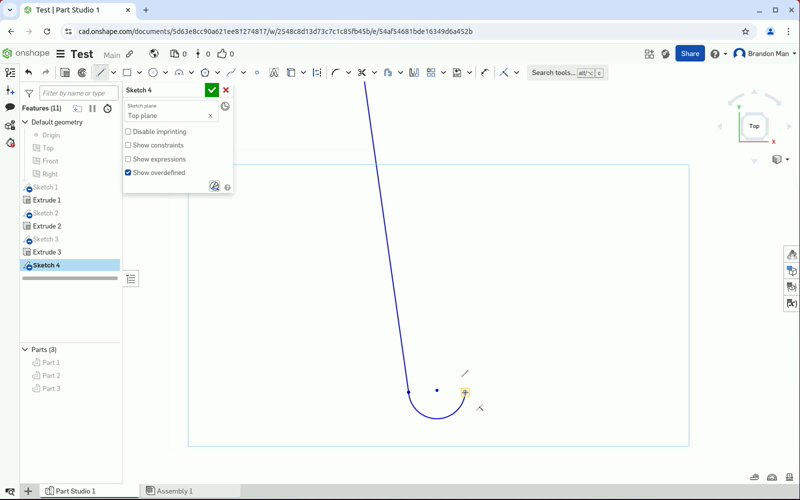
scroll(-6)
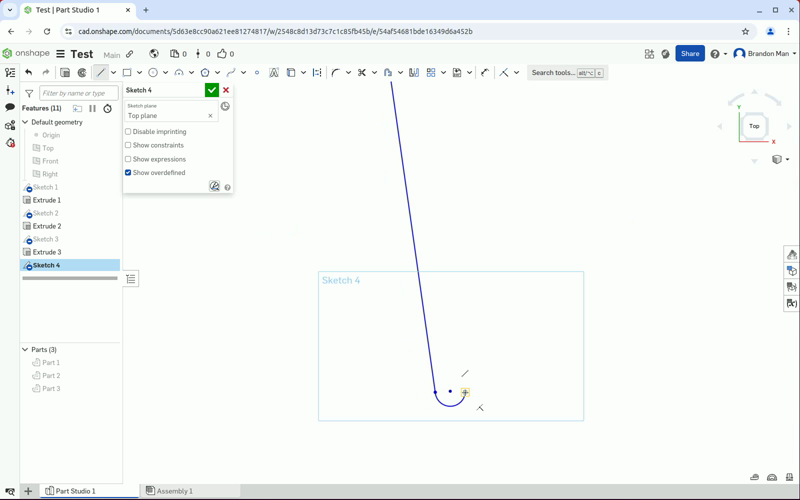
scroll(-6)
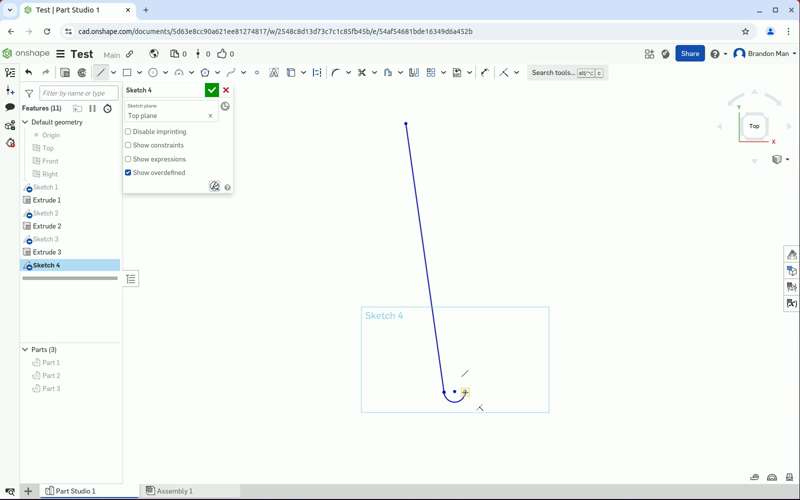
scroll(-6)
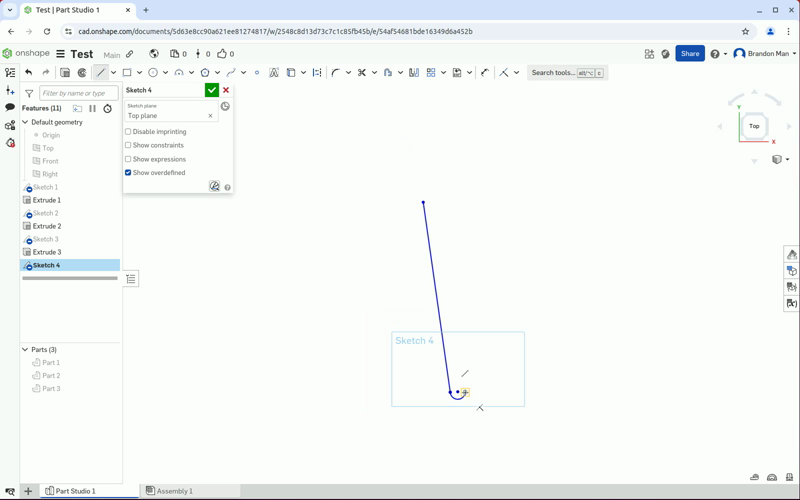
scroll(-6)
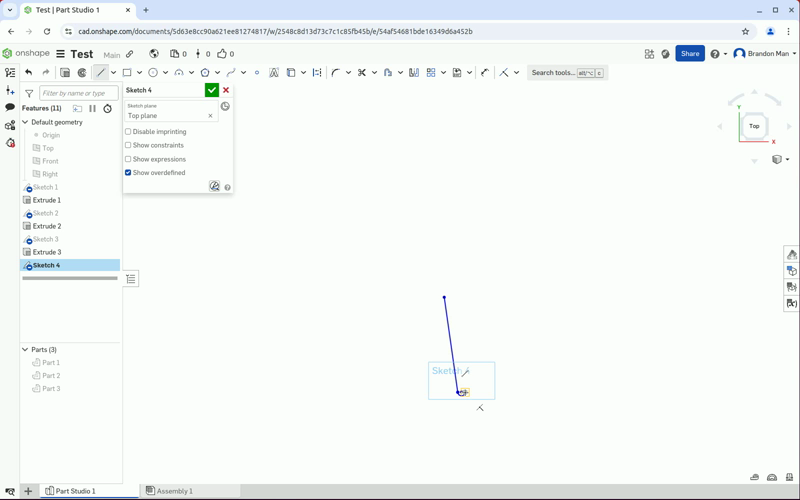
key_down(shift)
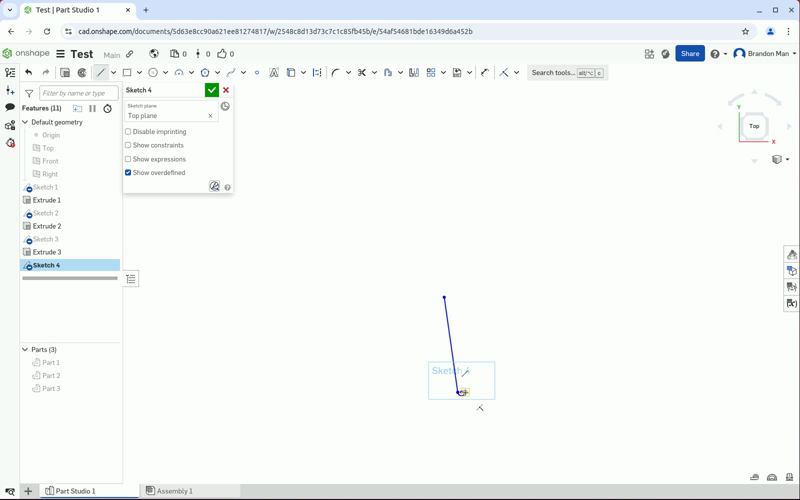
mouse_move(477, 297)
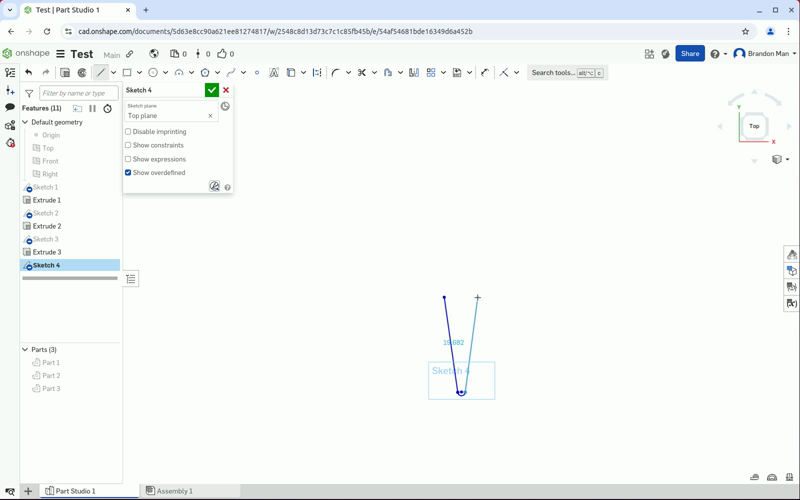
click(477, 297)
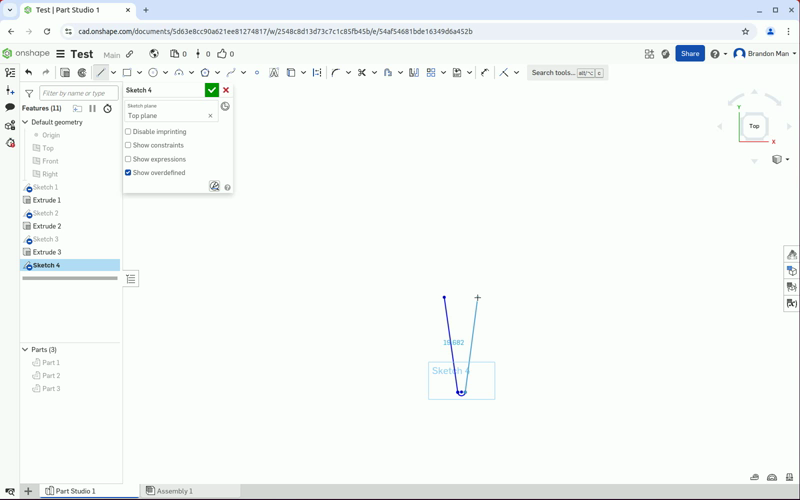
key_up(shift)
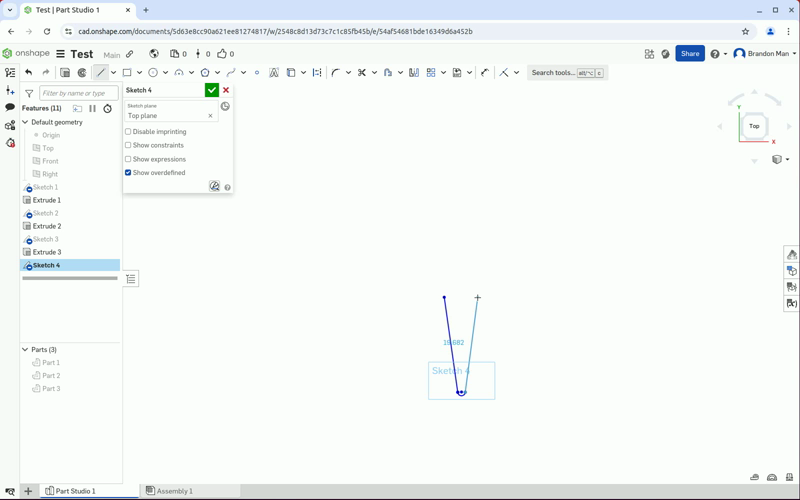
mouse_move(507, 297)
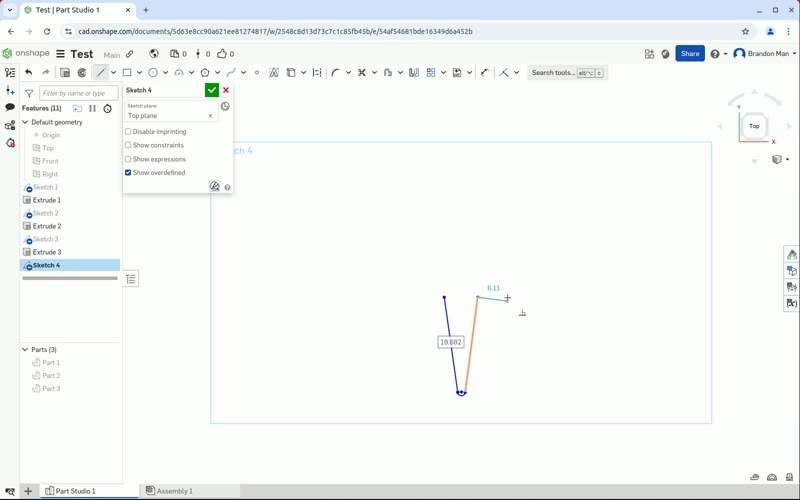
key_down(shift)
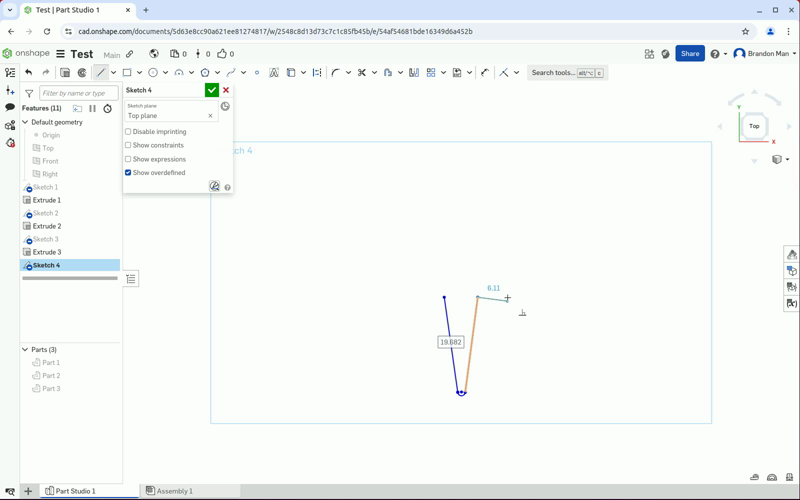
mouse_move(444, 297)
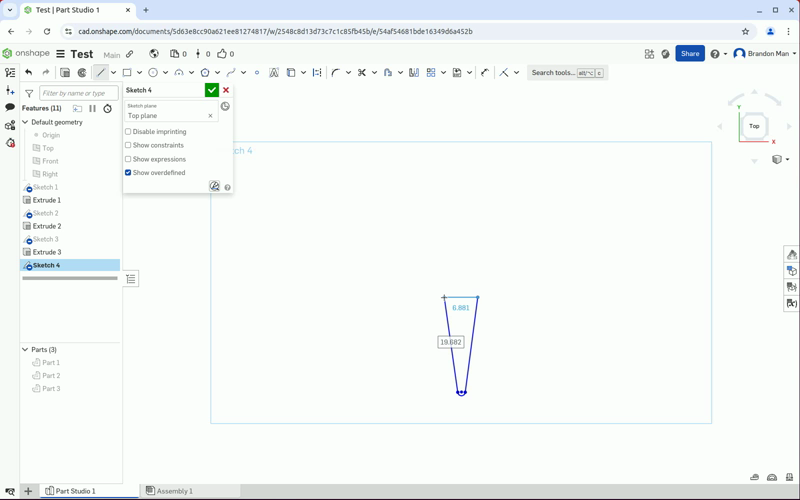
key_up(shift)
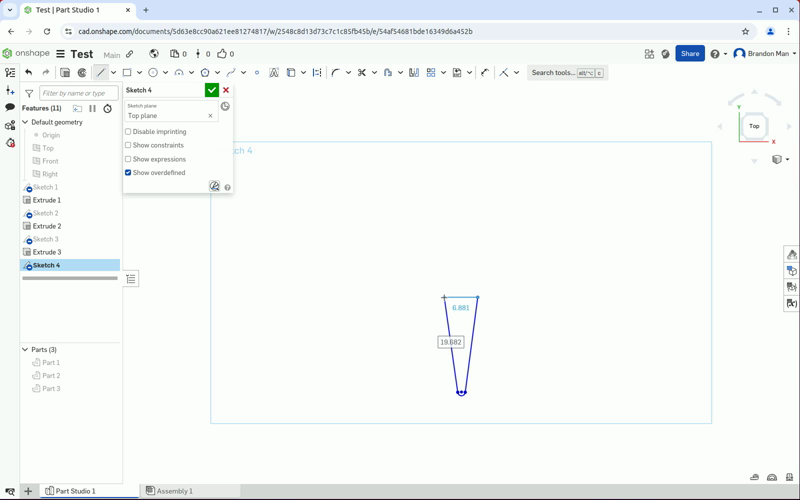
click(444, 297)
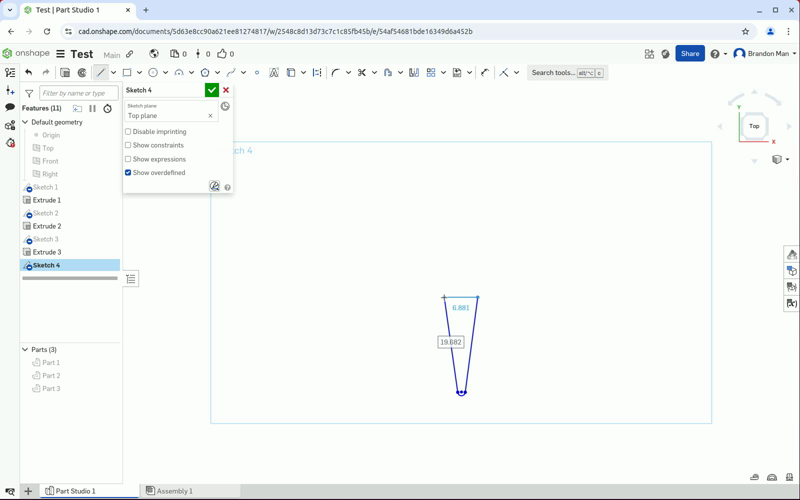
key(esc)
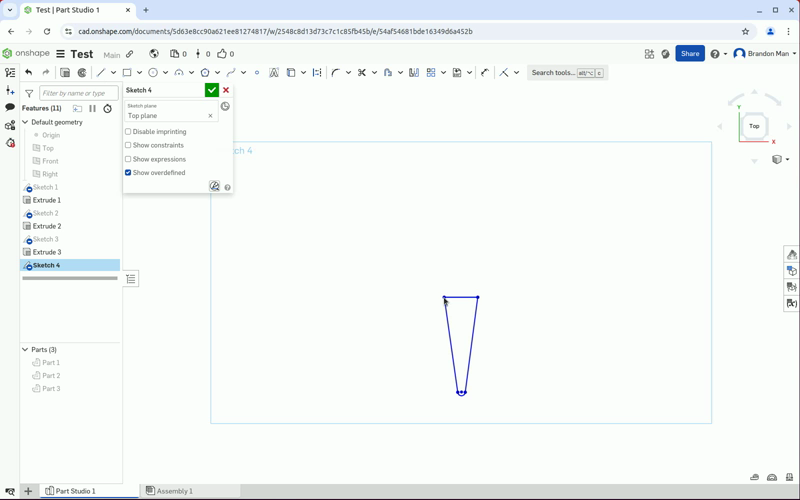
key(c)
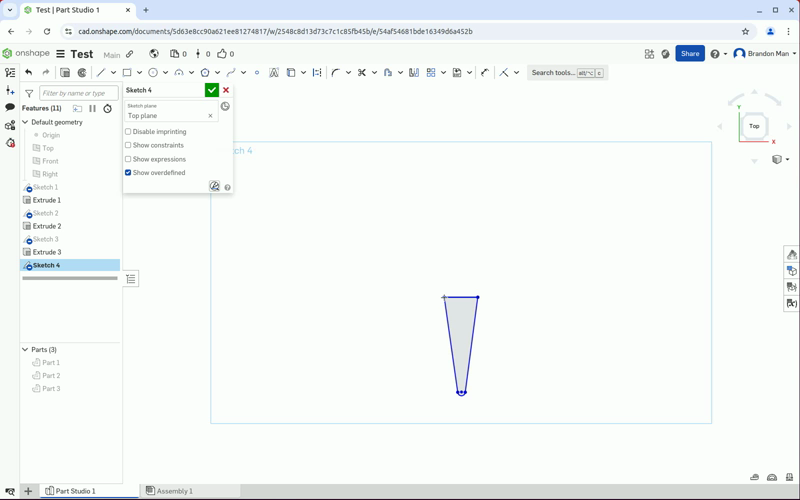
key_down(shift)
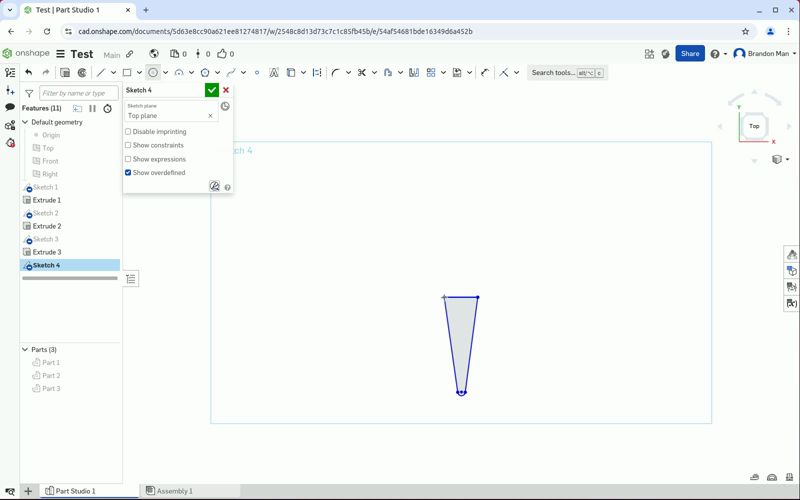
mouse_move(453, 309)
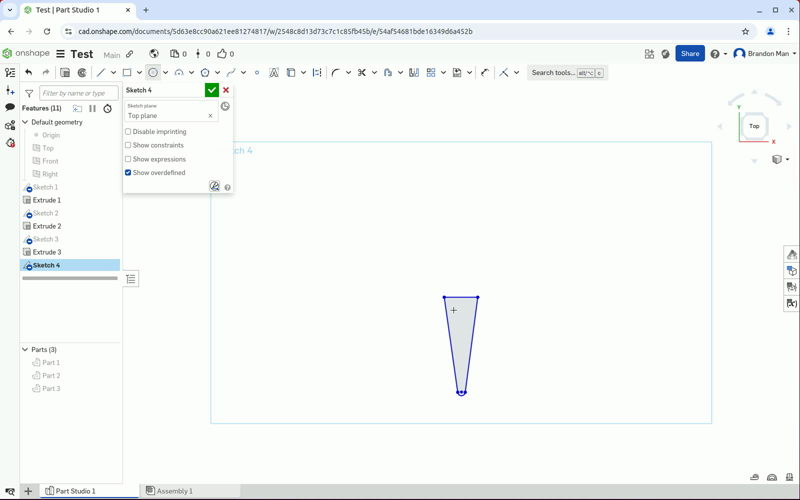
click(453, 309)
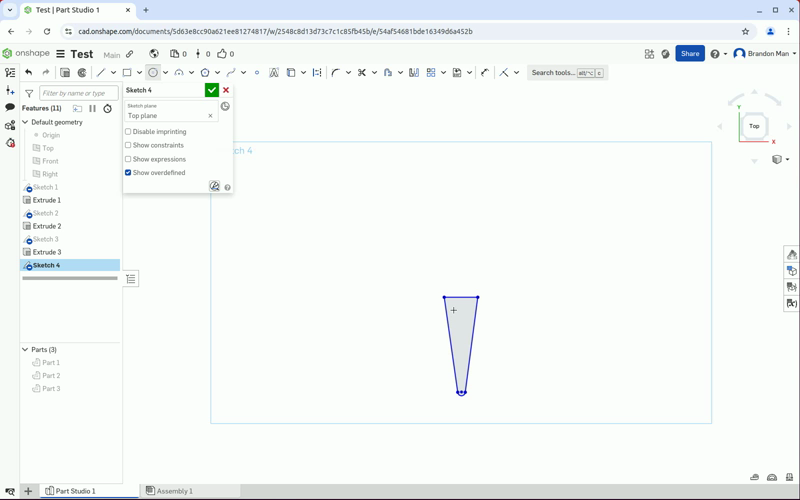
key_up(shift)
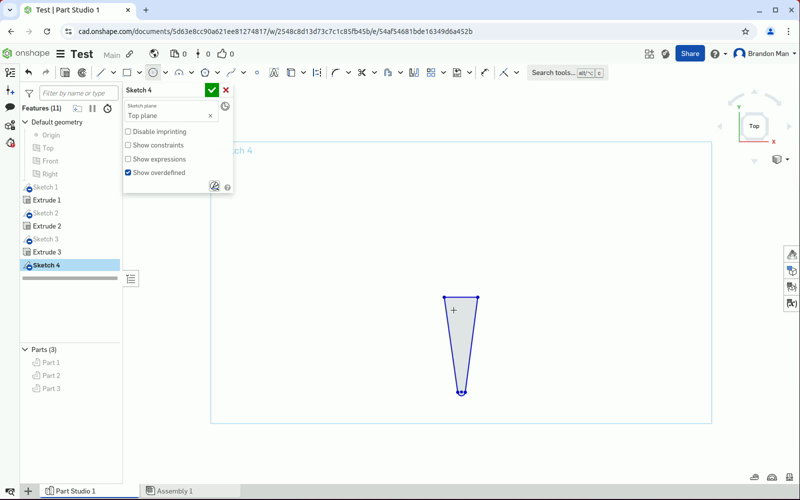
mouse_move(456, 309)
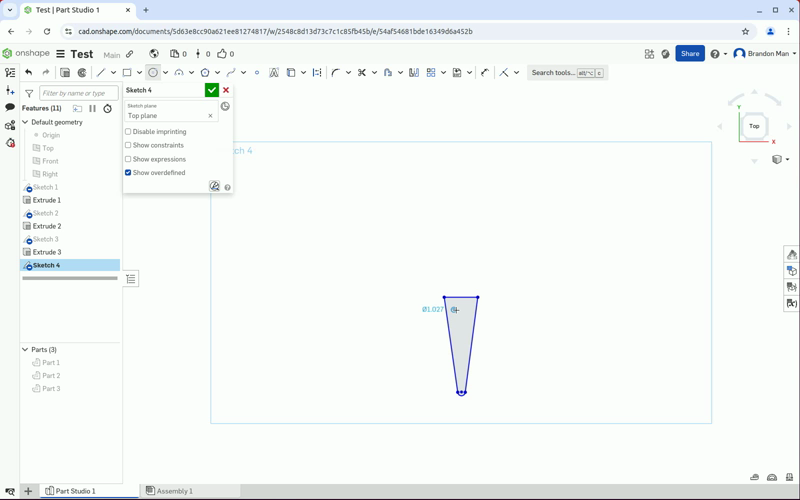
scroll(6)
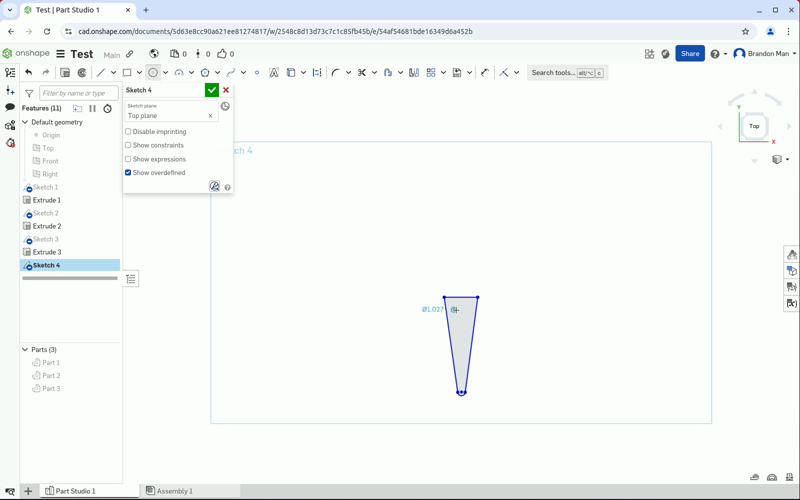
scroll(6)
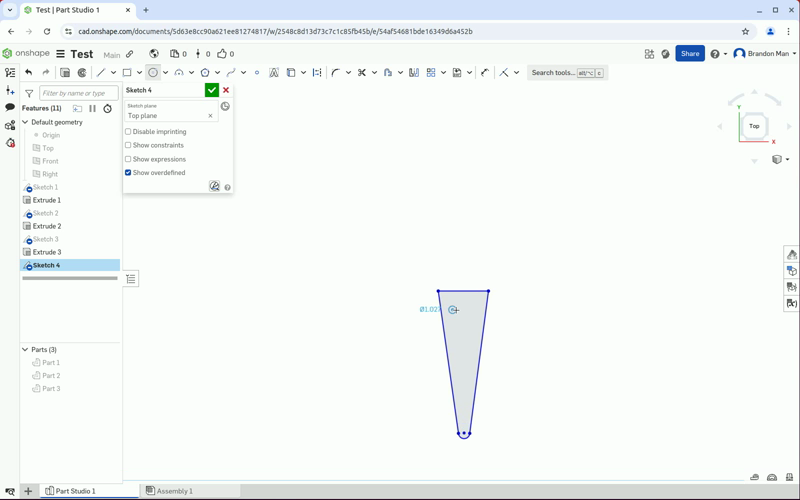
scroll(6)
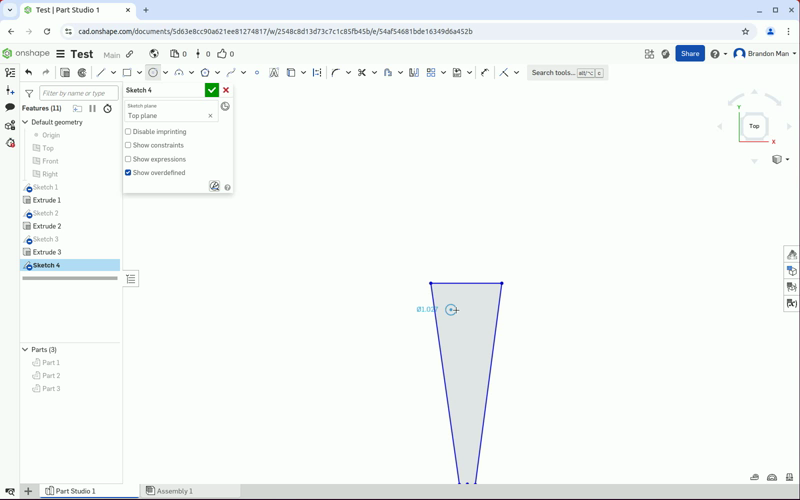
scroll(6)
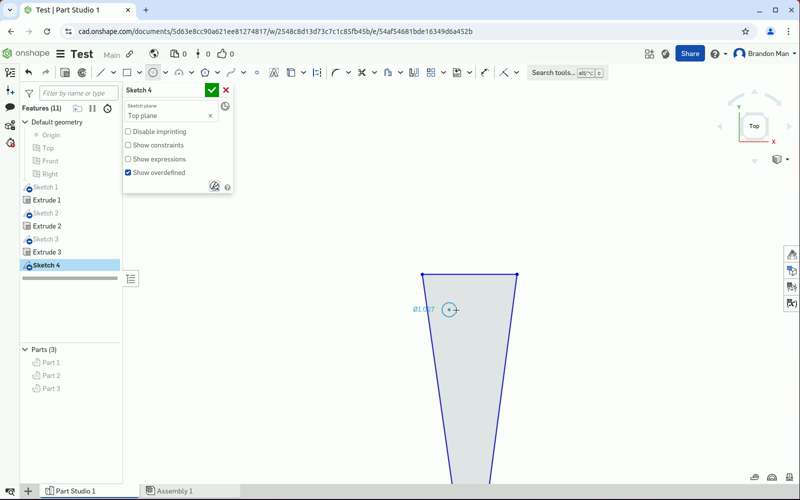
scroll(6)
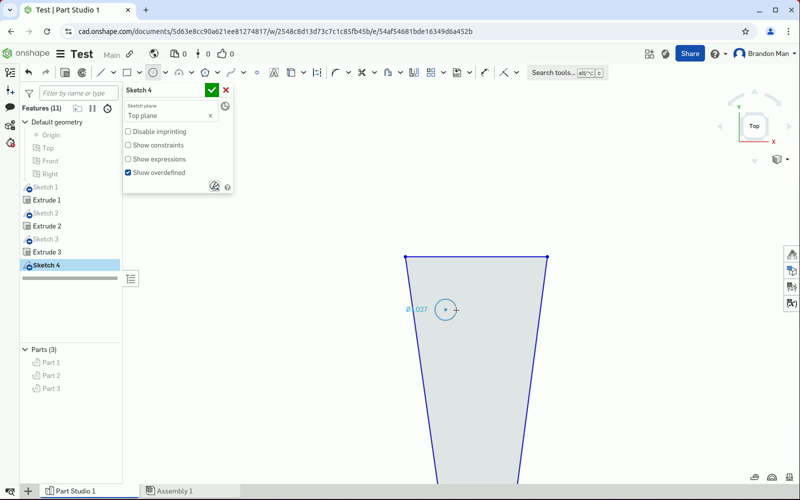
scroll(6)
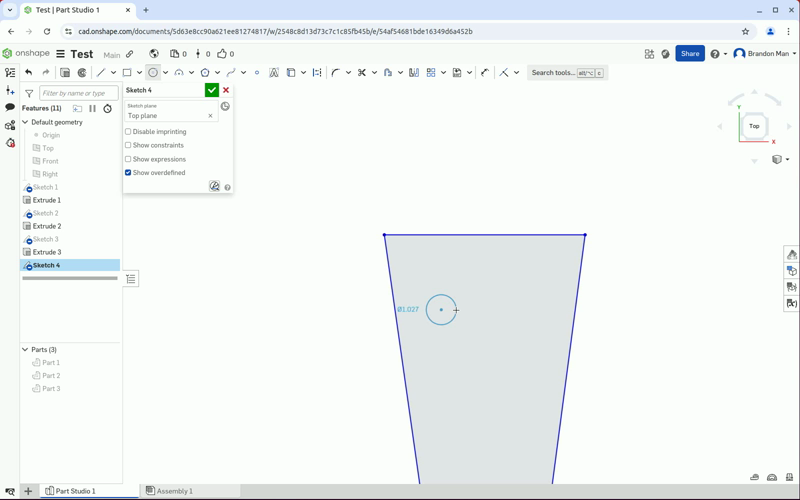
scroll(6)
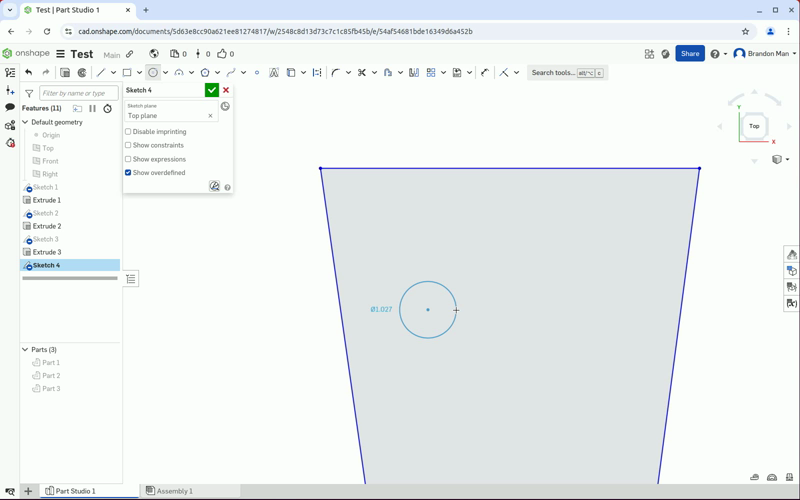
click(456, 309)
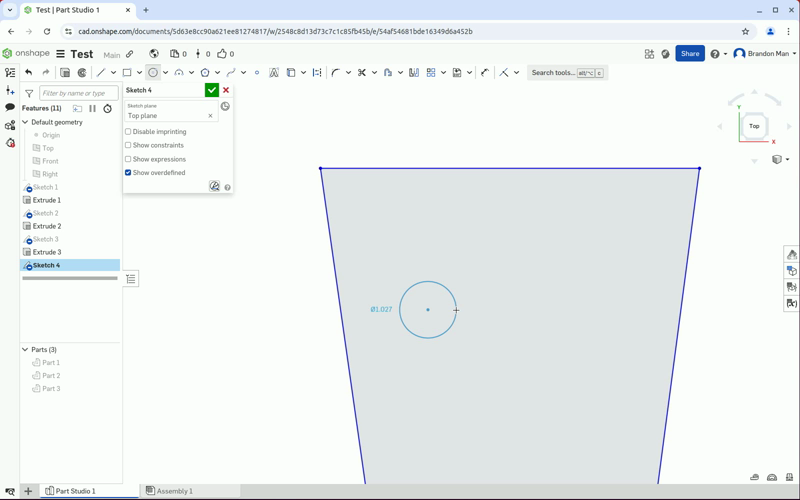
scroll(-6)
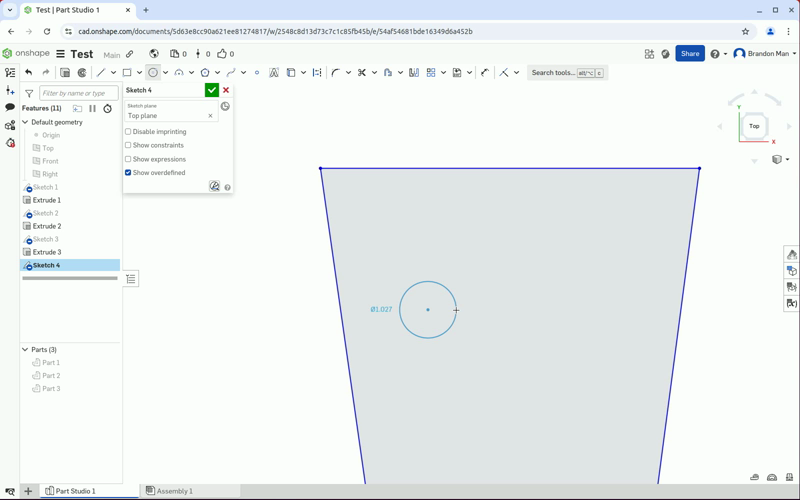
scroll(-6)
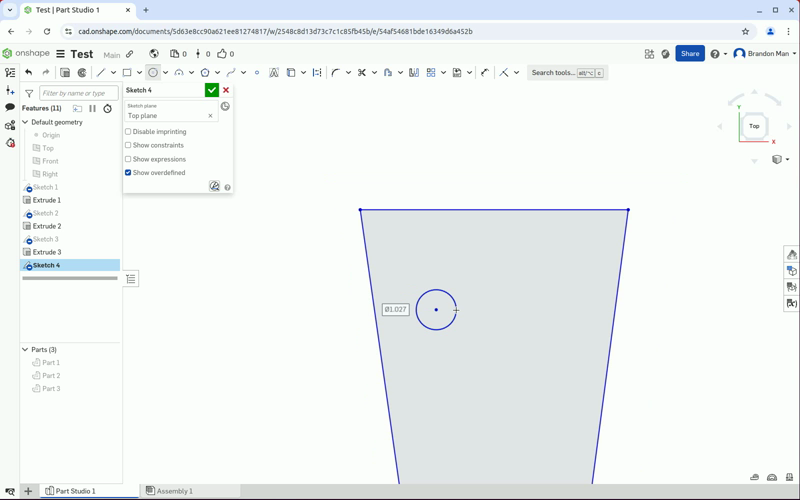
scroll(-6)
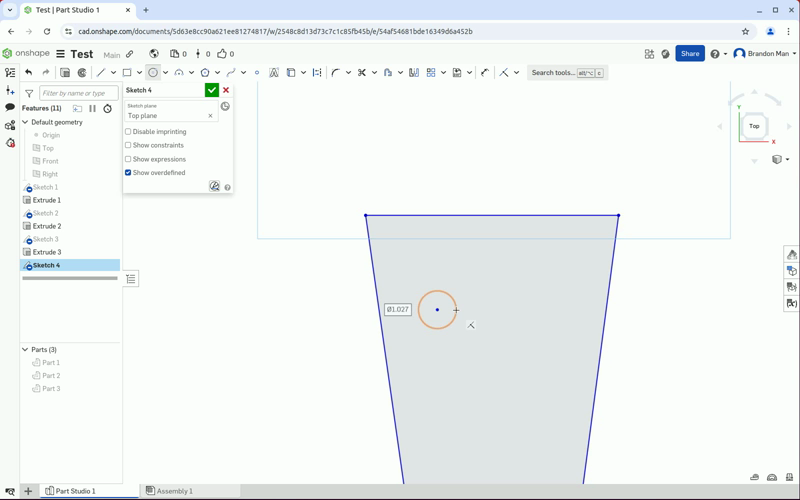
scroll(-6)
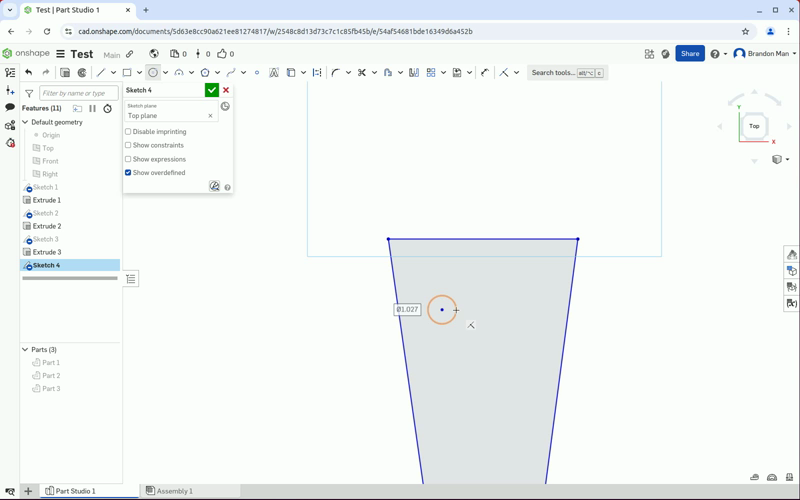
scroll(-6)
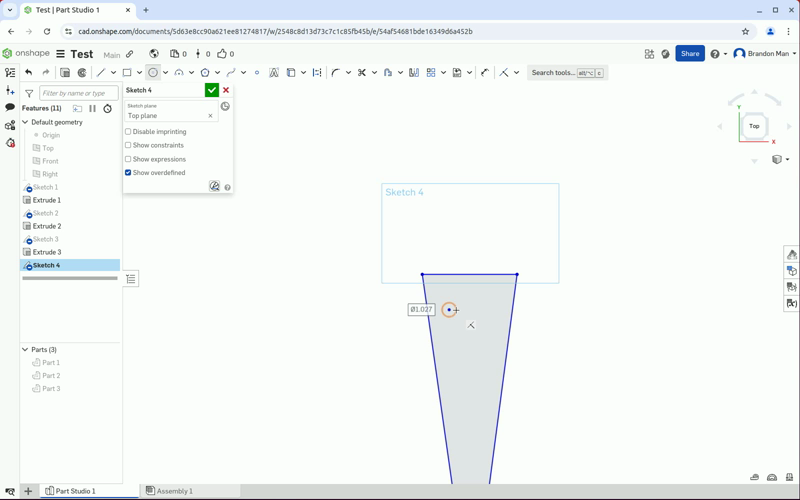
scroll(-6)
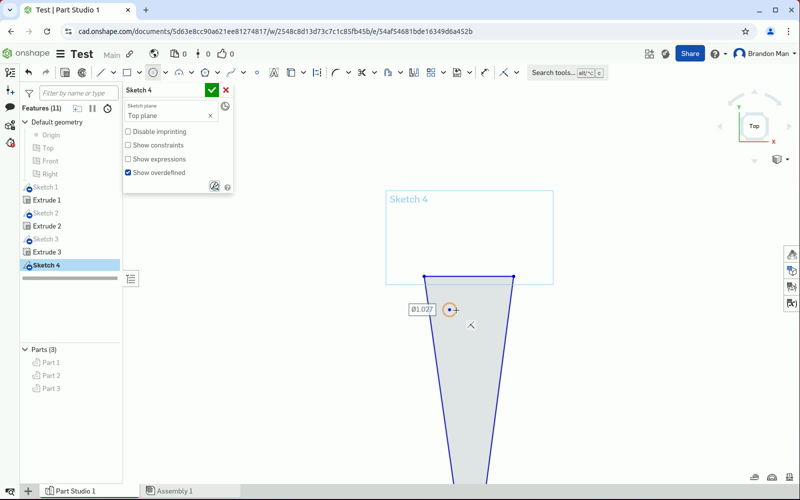
scroll(-6)
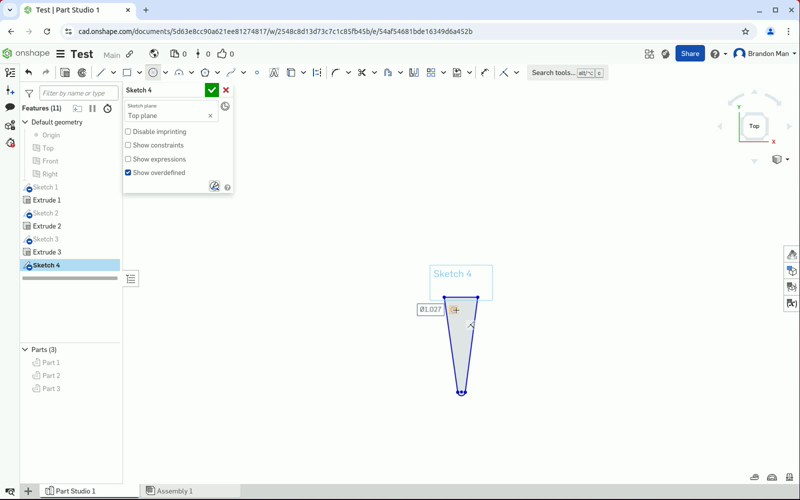
key(esc)
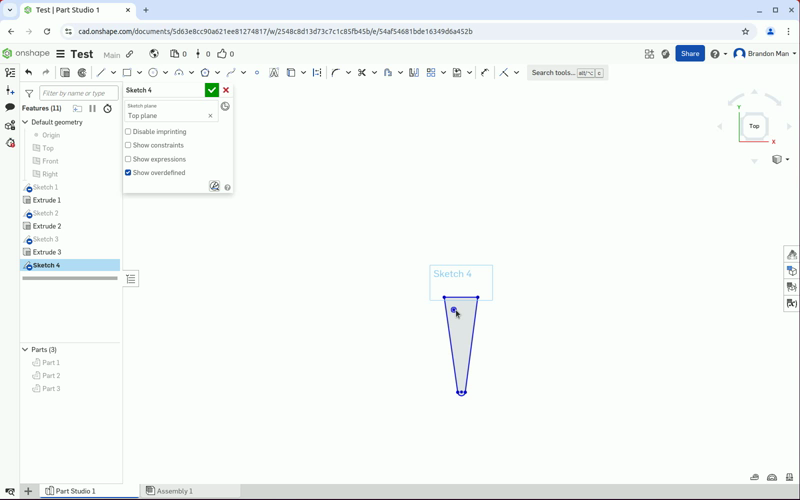
key(c)
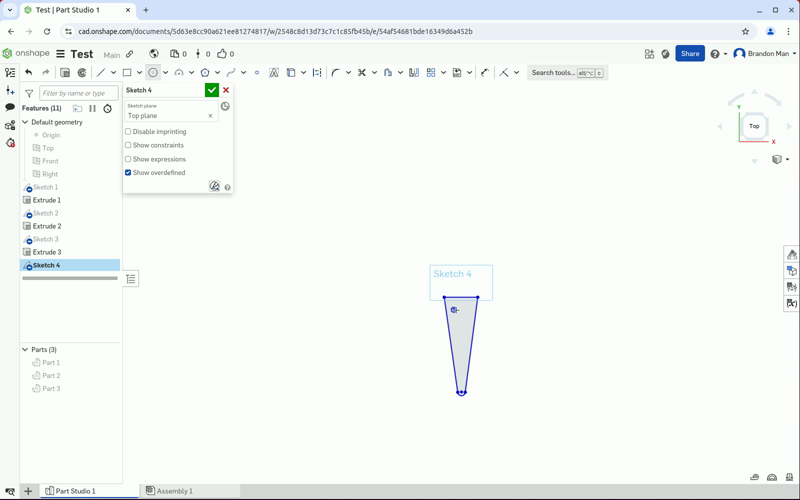
key_down(shift)
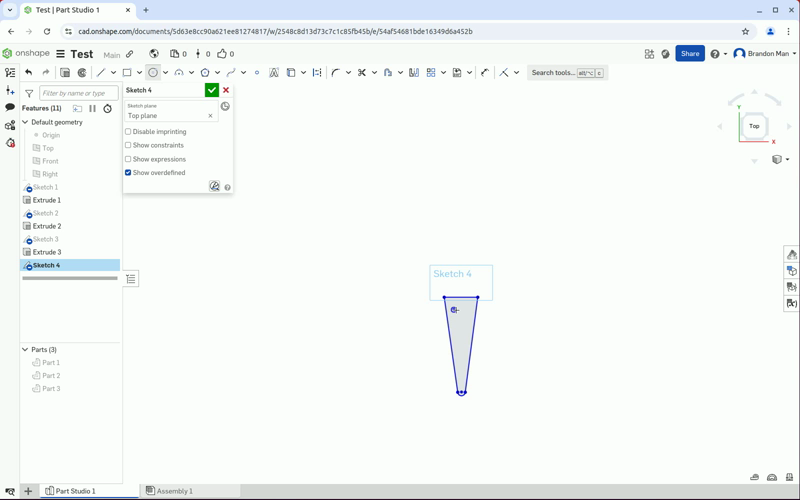
mouse_move(461, 375)
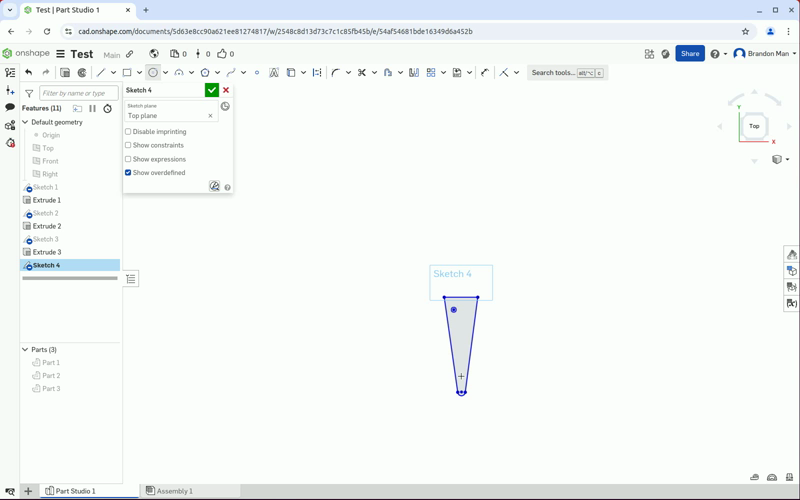
click(461, 375)
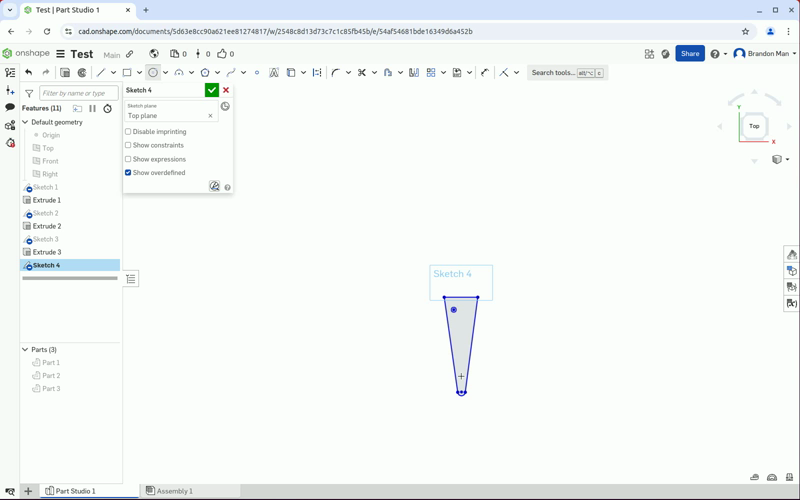
key_up(shift)
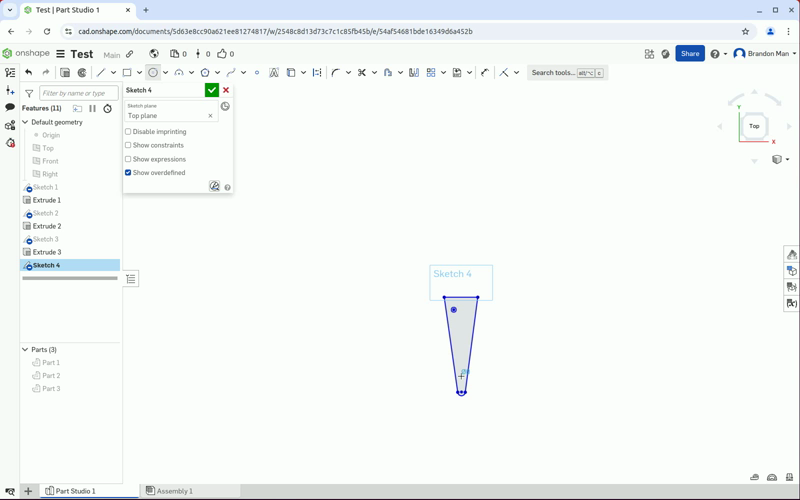
mouse_move(463, 375)
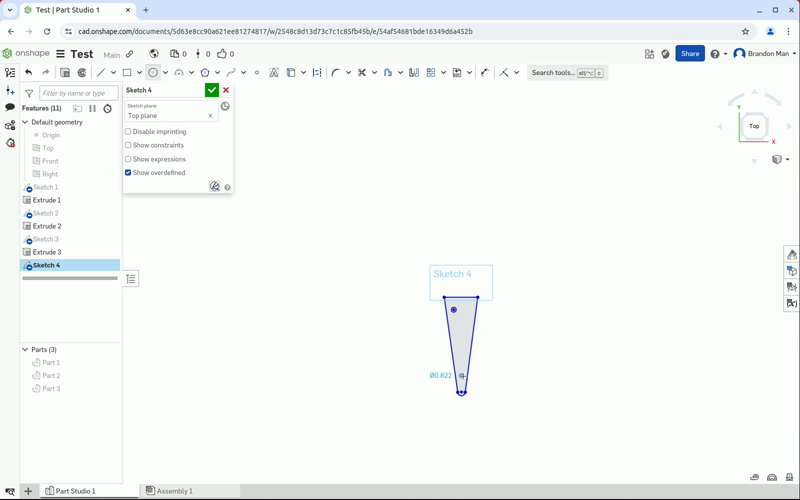
scroll(6)
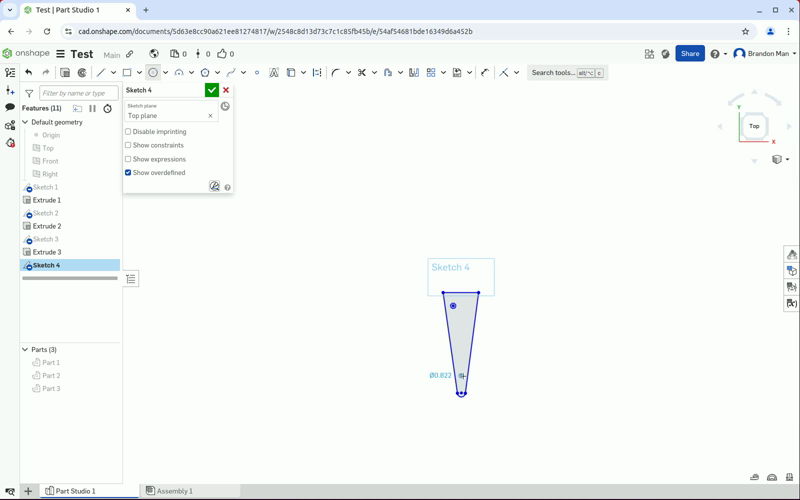
scroll(6)
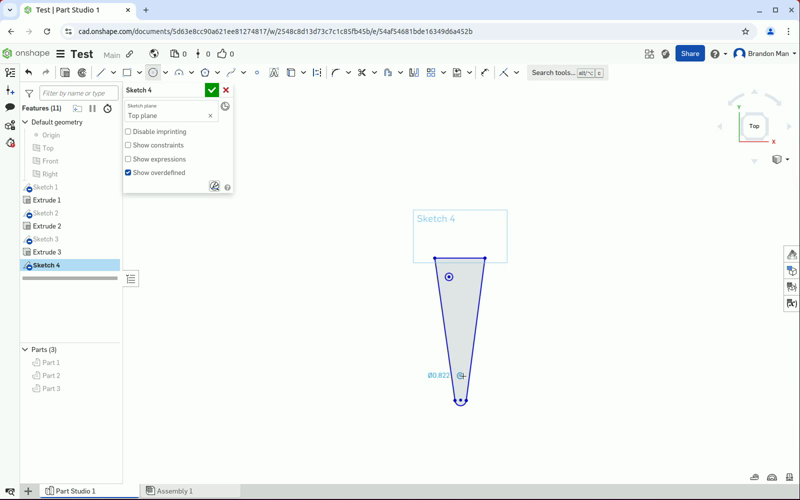
scroll(6)
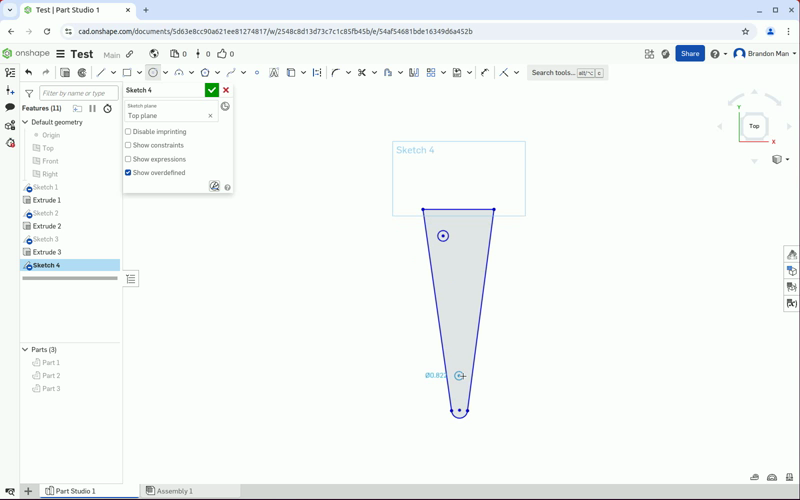
scroll(6)
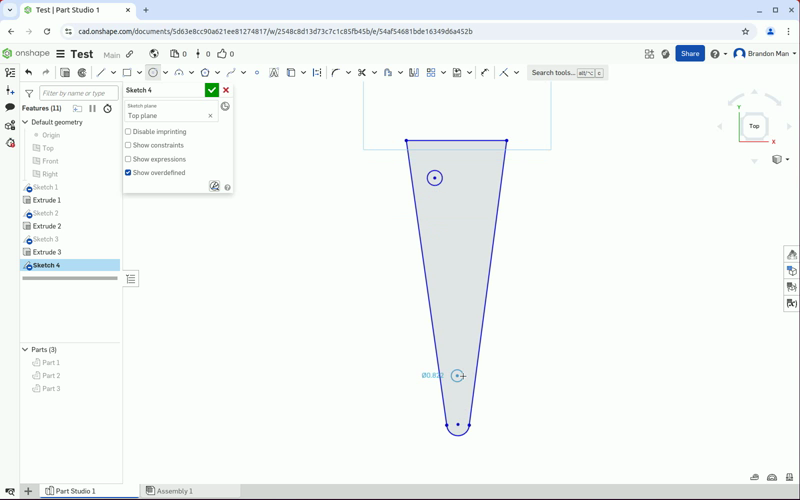
scroll(6)
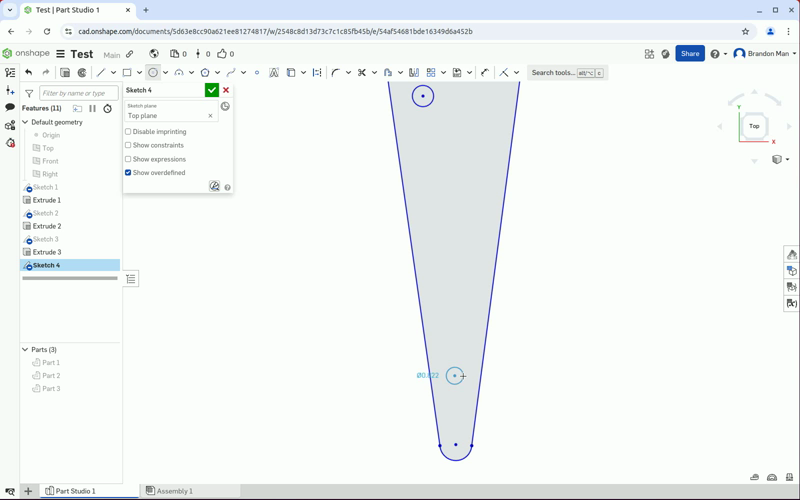
scroll(6)
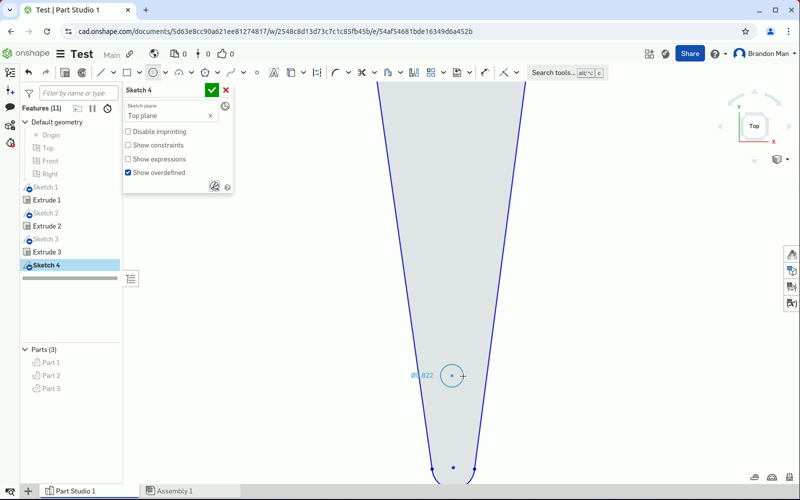
scroll(6)
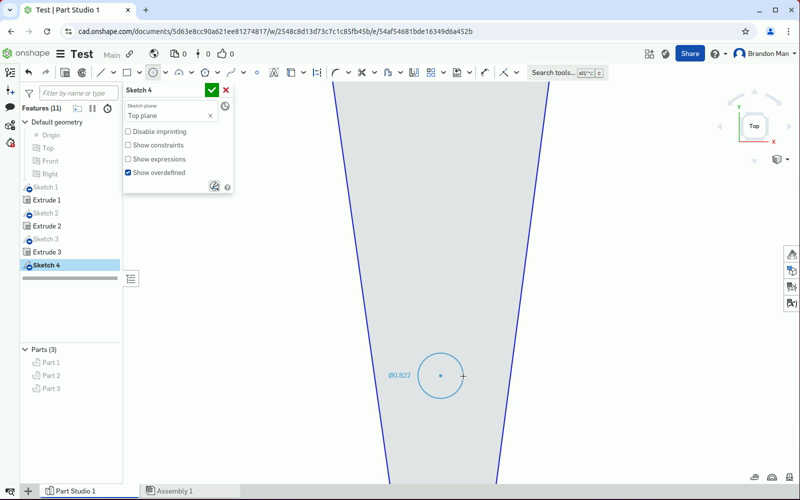
click(463, 375)
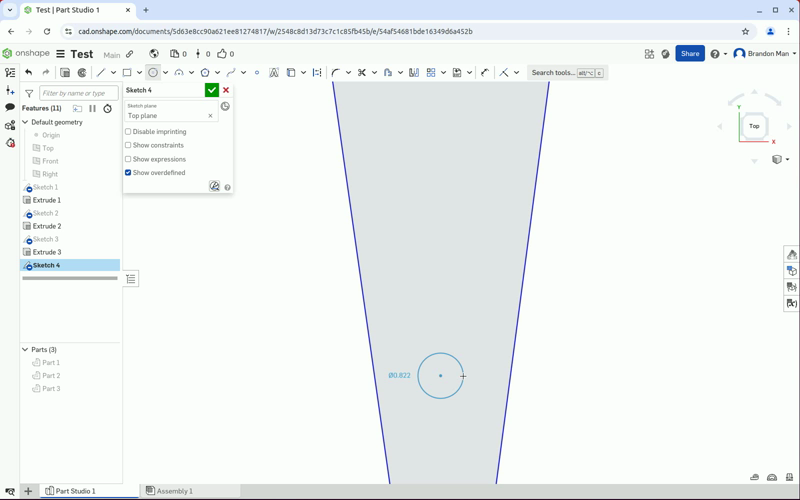
scroll(-6)
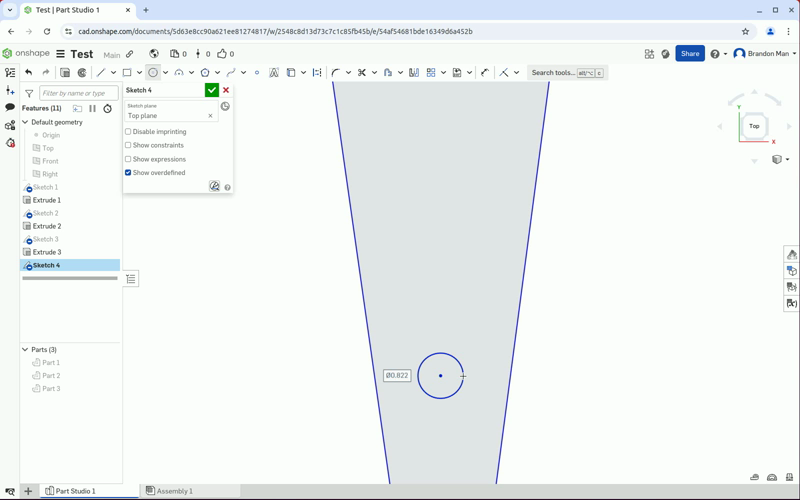
scroll(-6)
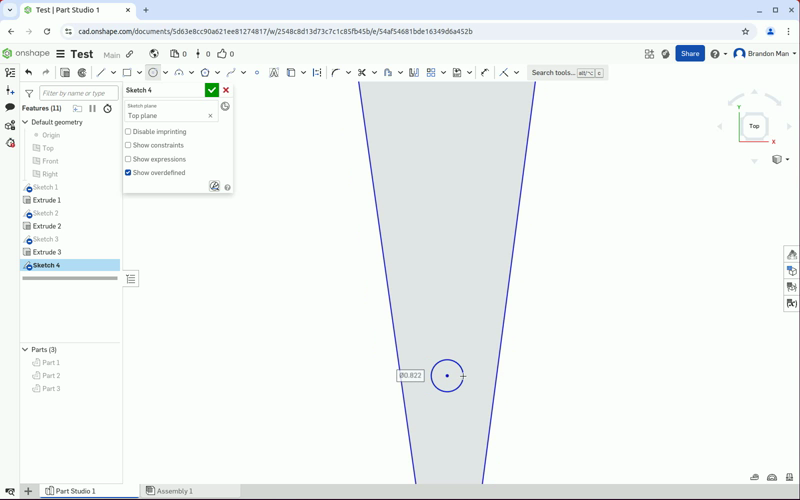
scroll(-6)
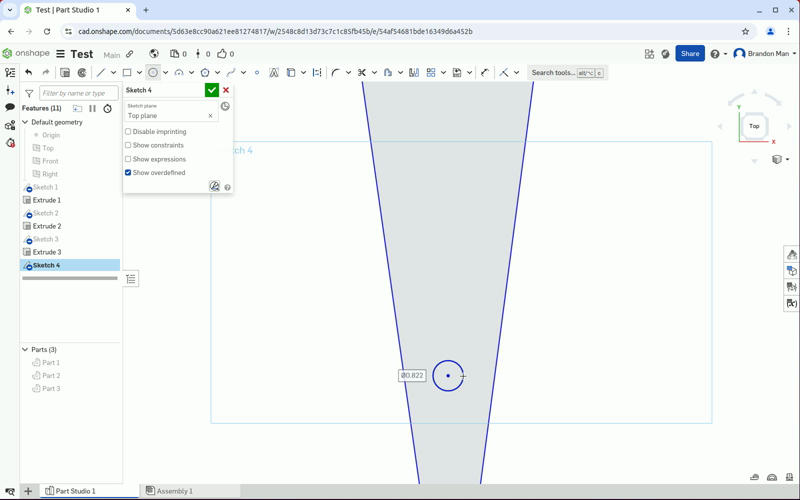
scroll(-6)
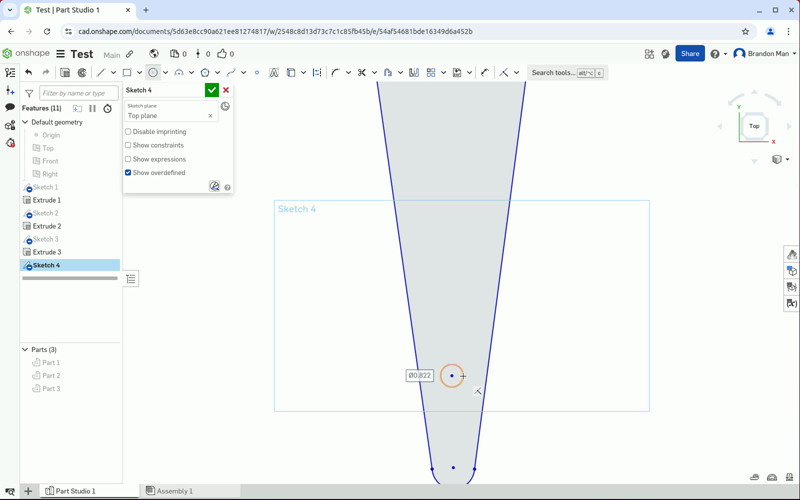
scroll(-6)
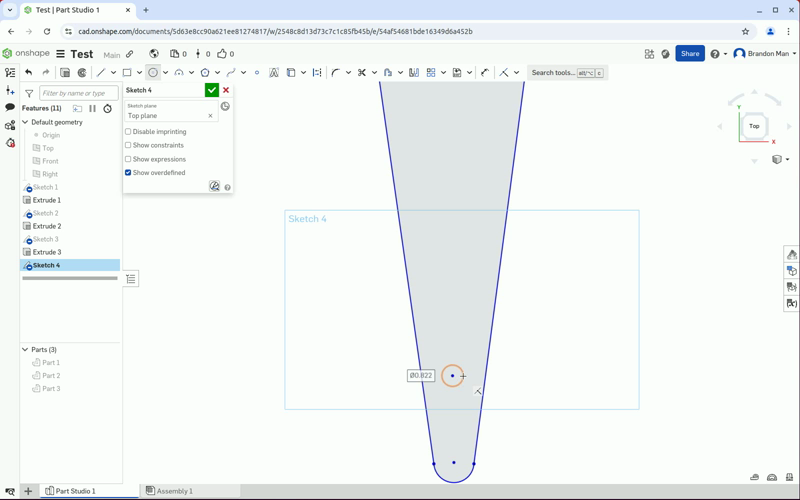
scroll(-6)
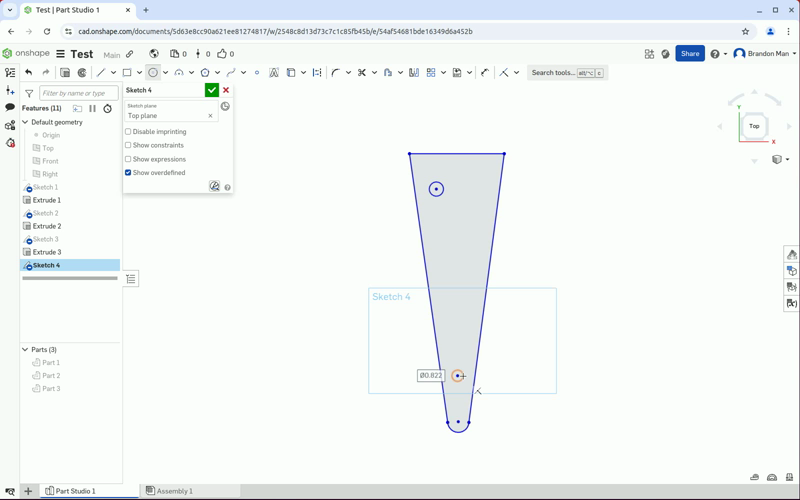
scroll(-6)
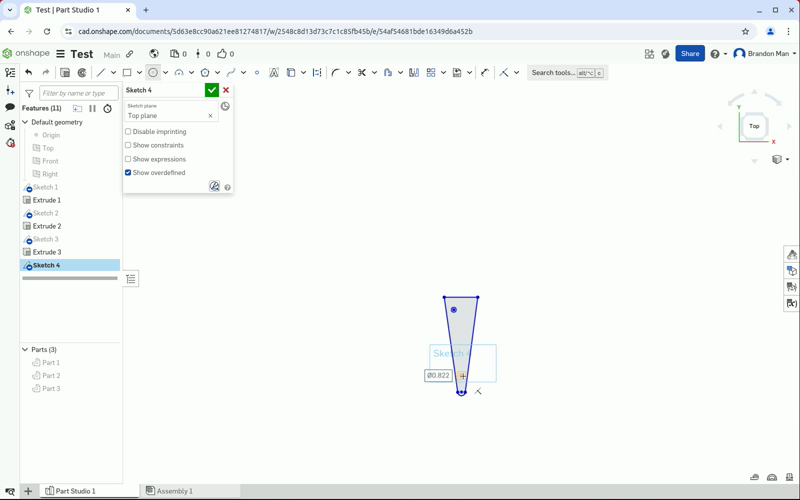
key(esc)
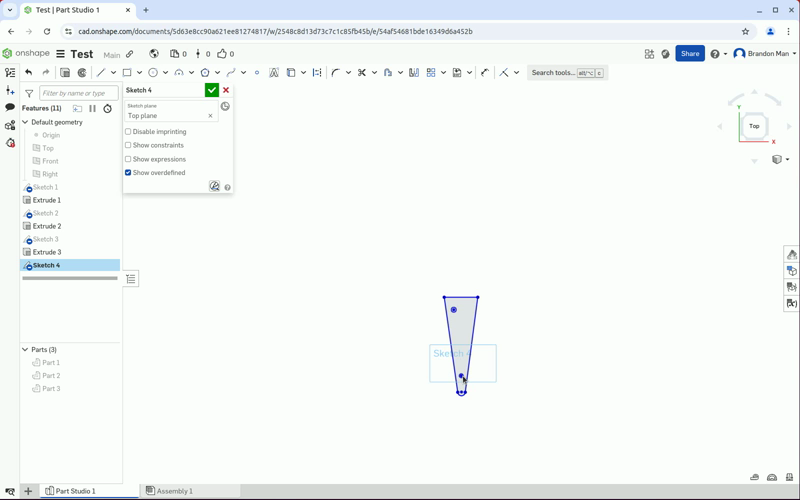
key(c)
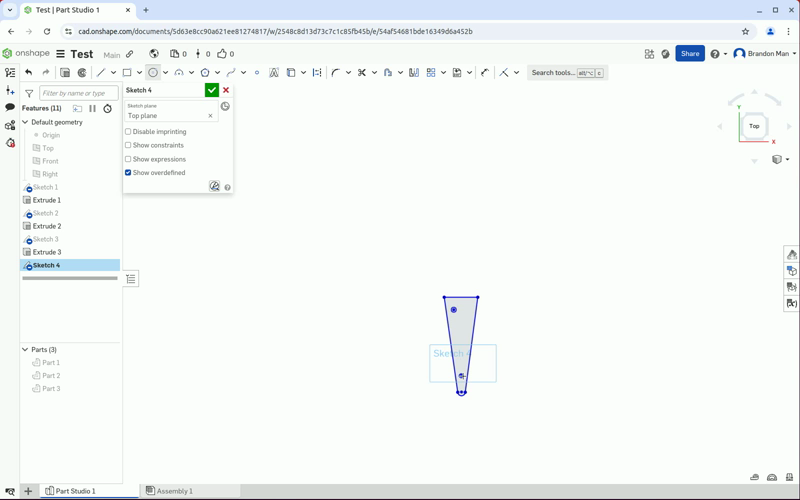
key_down(shift)
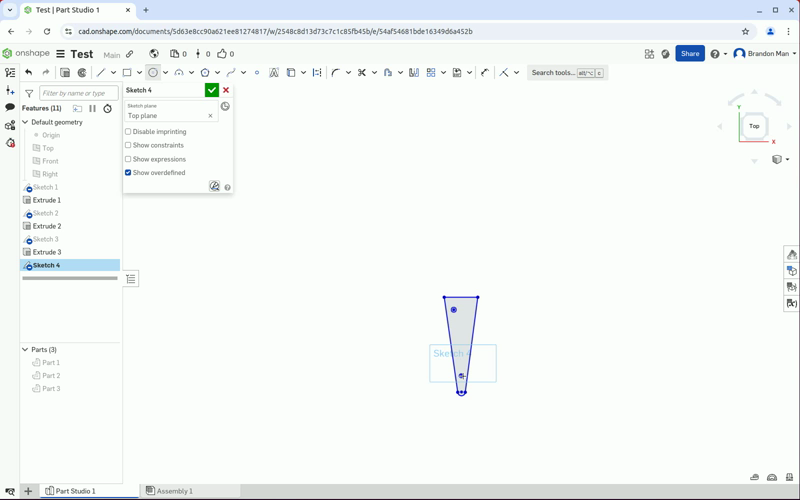
mouse_move(461, 340)
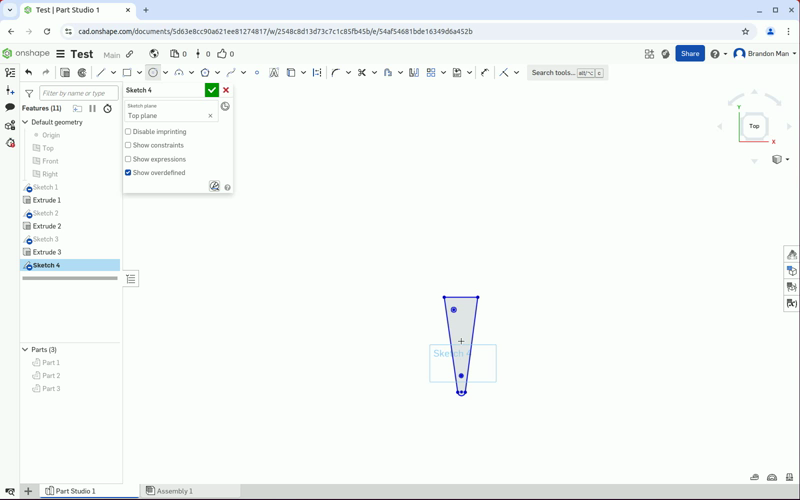
click(461, 340)
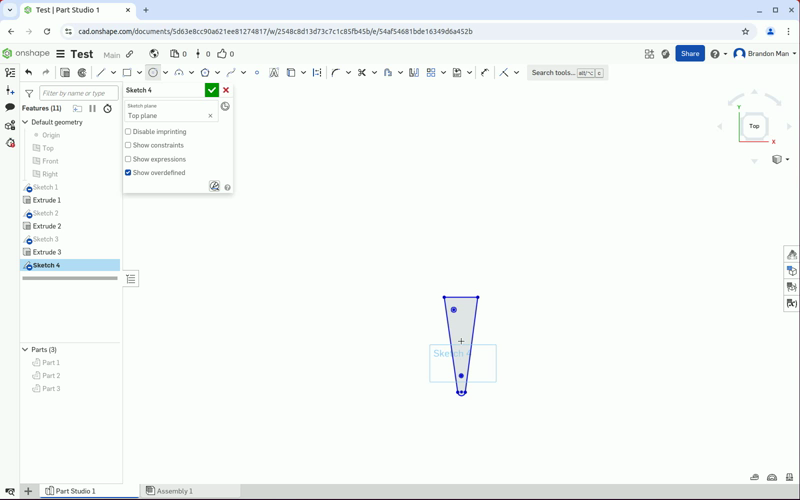
key_up(shift)
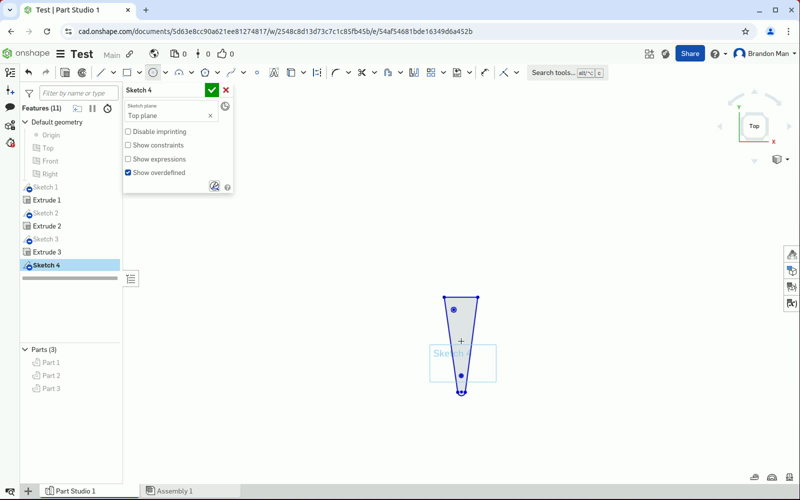
mouse_move(463, 340)
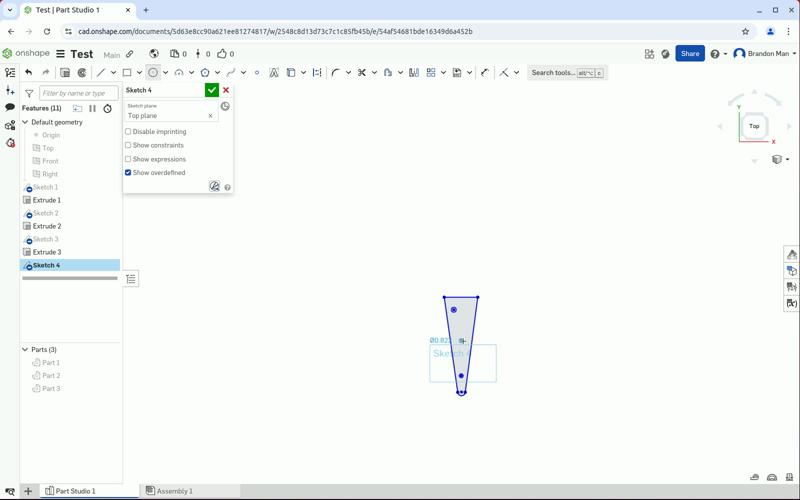
scroll(6)
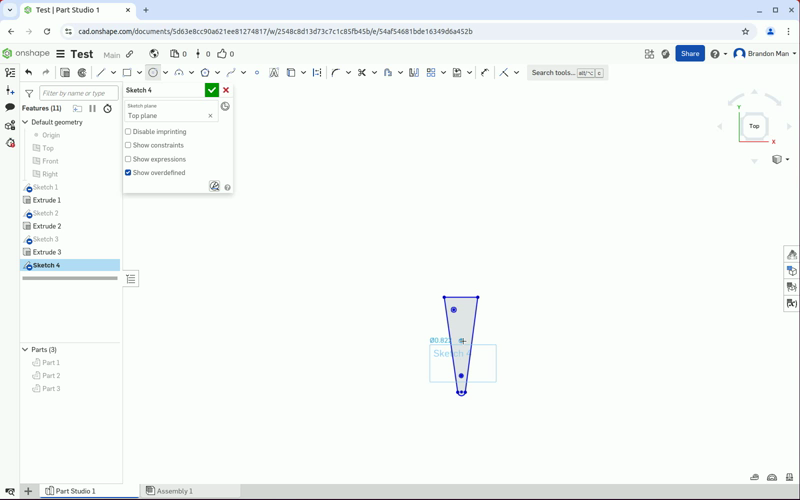
scroll(6)
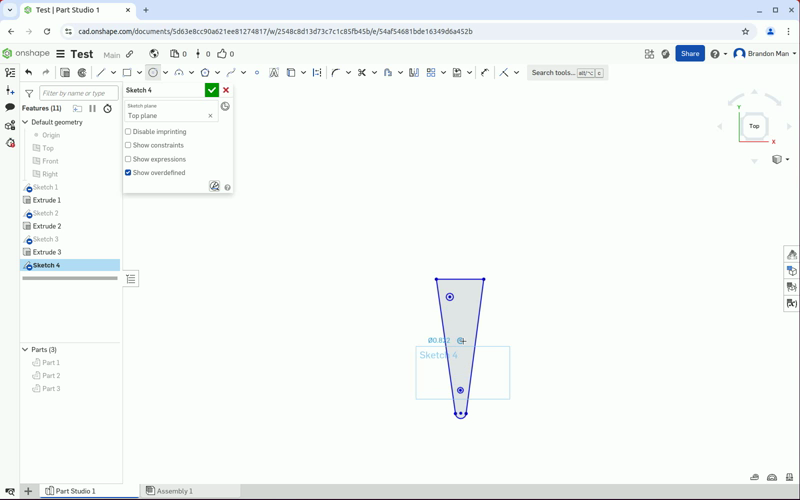
scroll(6)
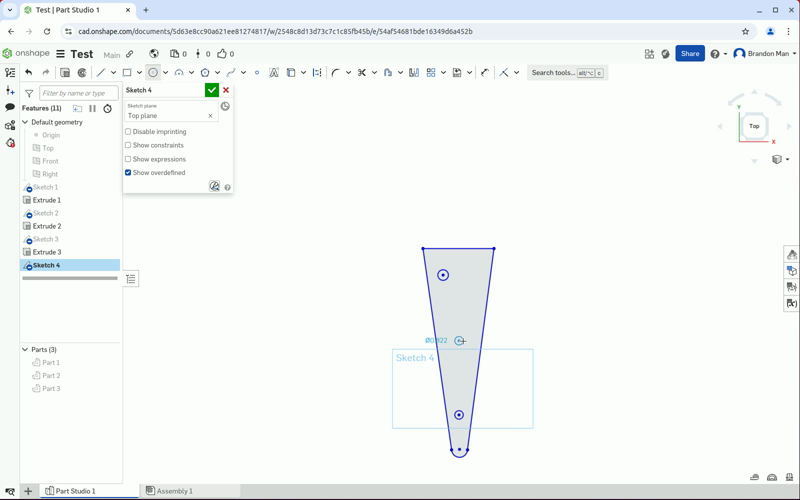
scroll(6)
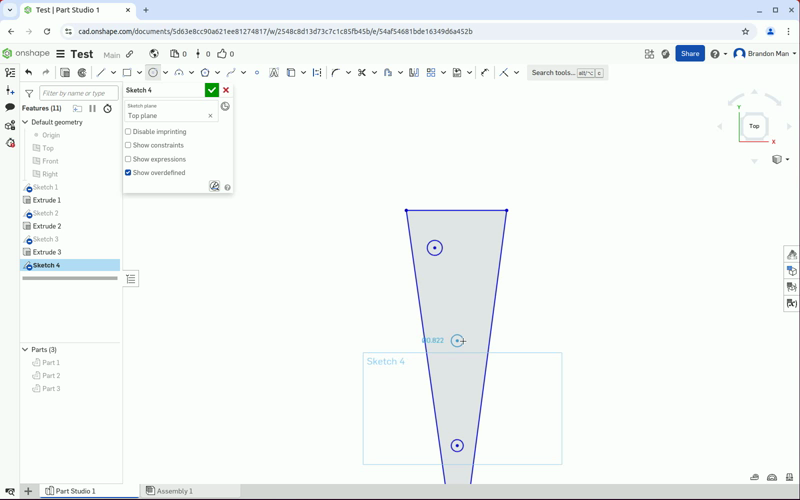
scroll(6)
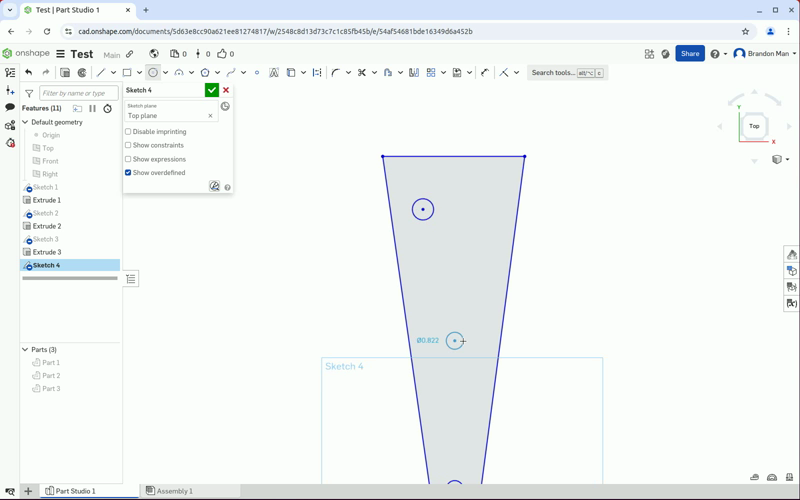
scroll(6)
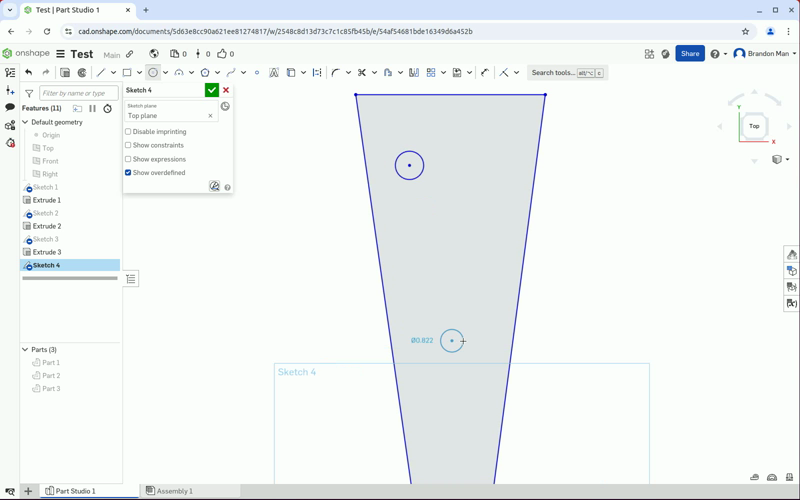
scroll(6)
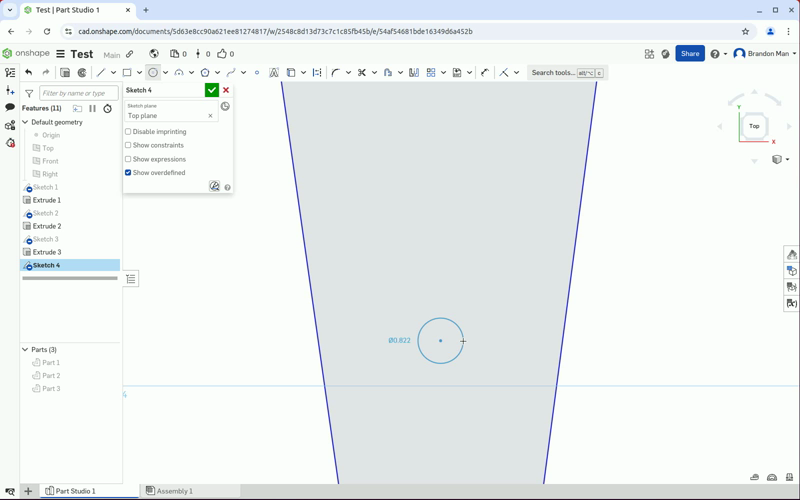
click(463, 340)
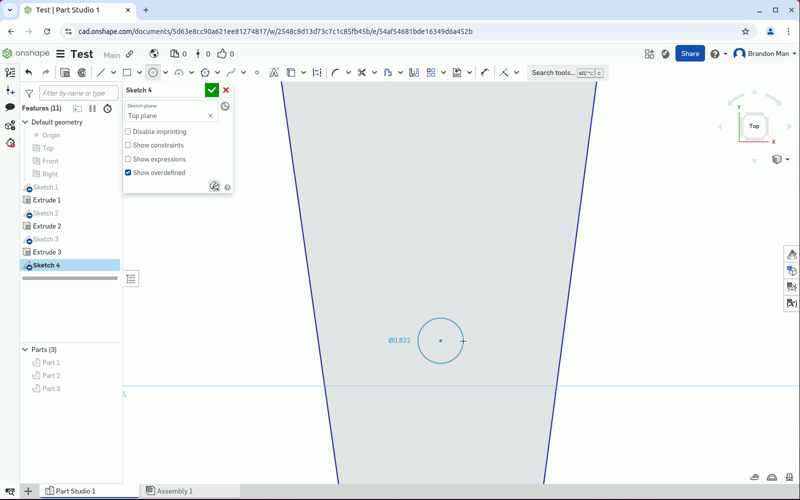
scroll(-6)
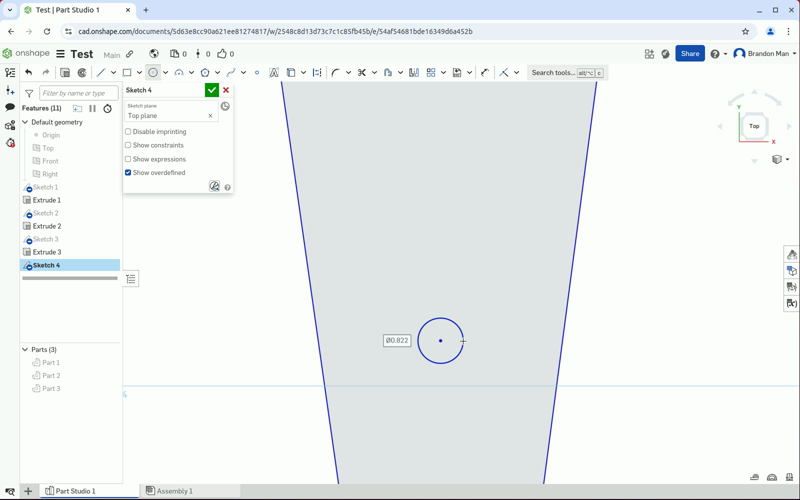
scroll(-6)
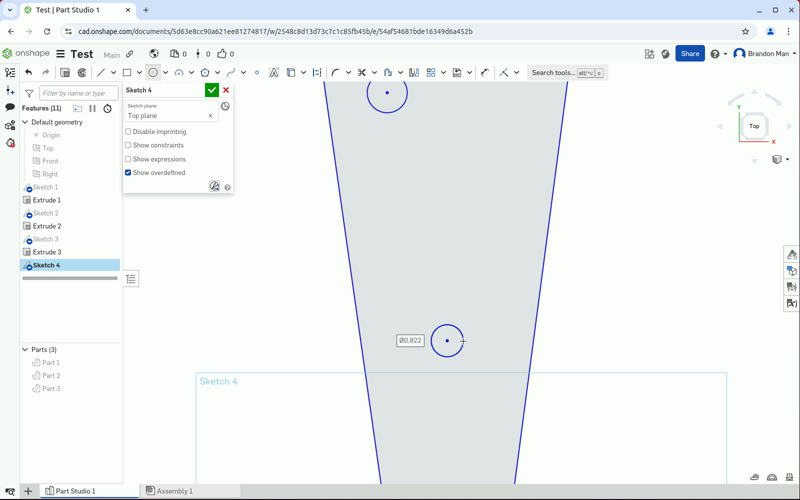
scroll(-6)
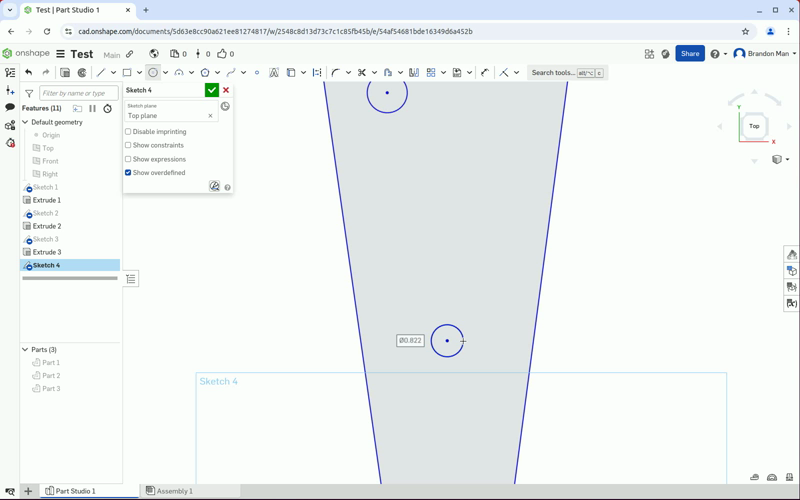
scroll(-6)
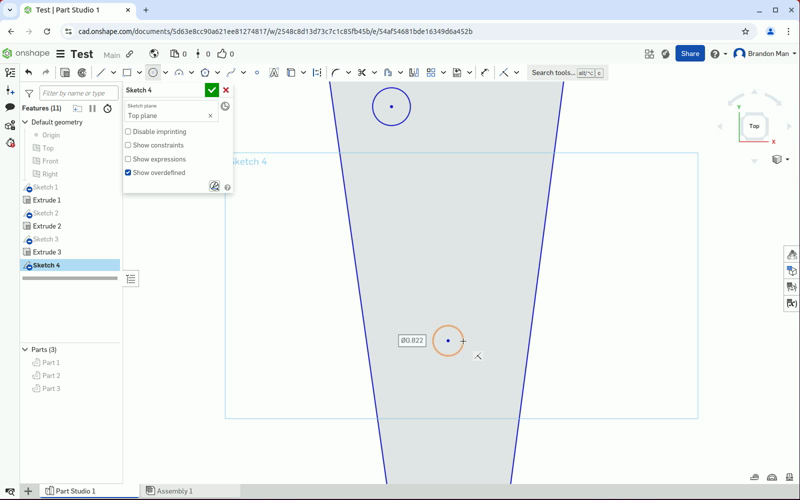
scroll(-6)
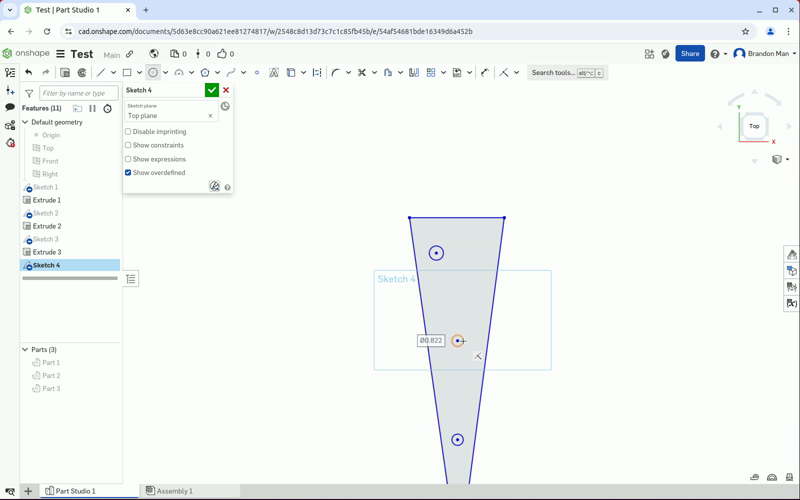
scroll(-6)
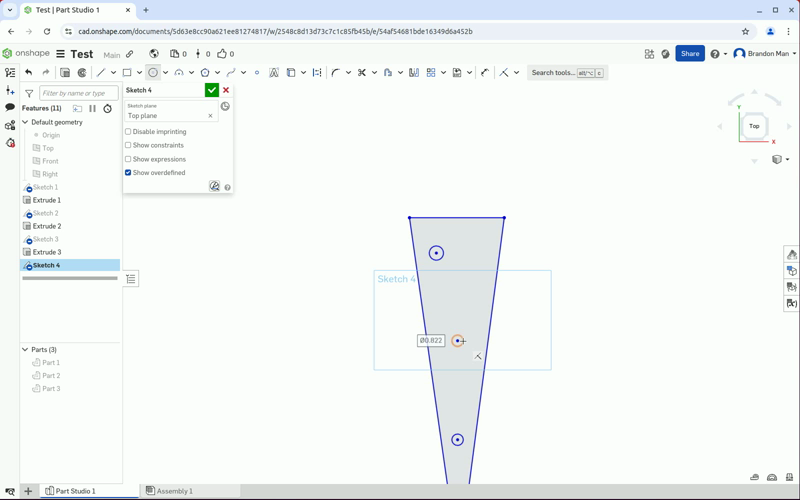
scroll(-6)
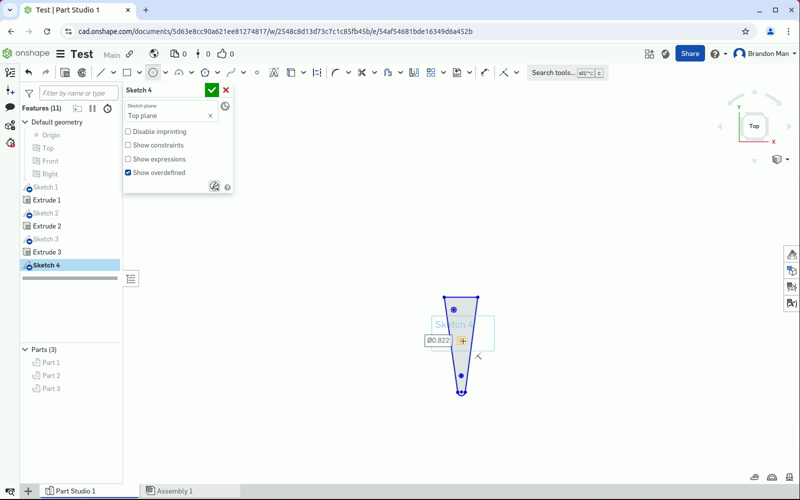
key(esc)
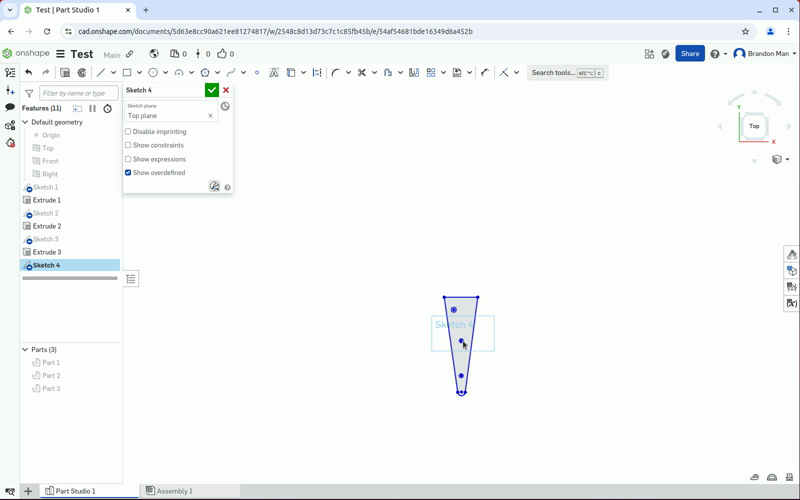
key(c)
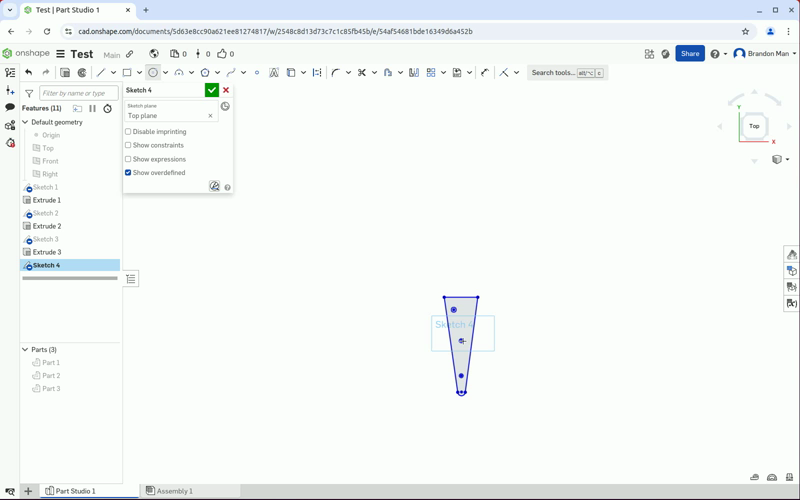
key_down(shift)
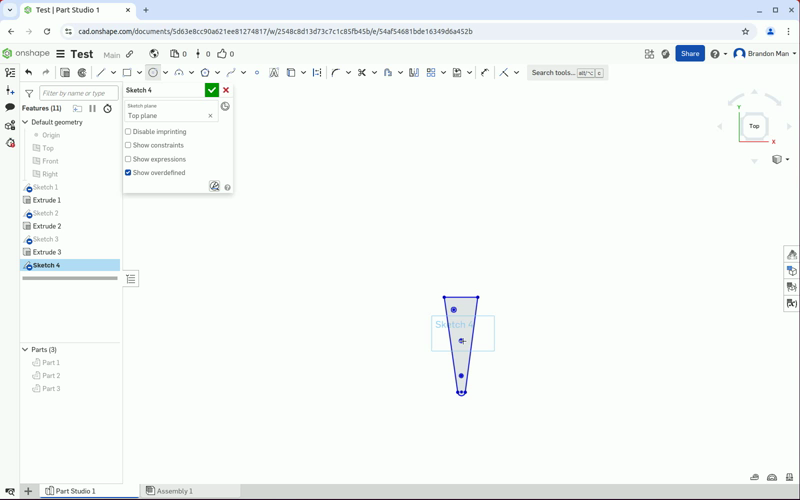
mouse_move(470, 311)
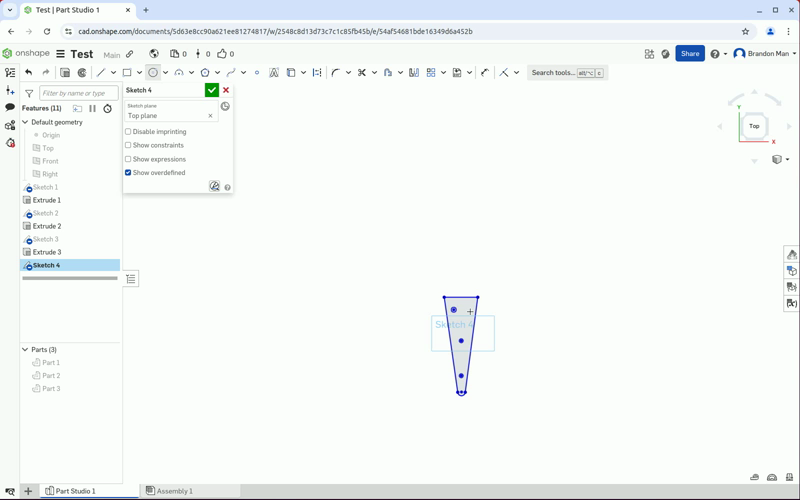
click(470, 311)
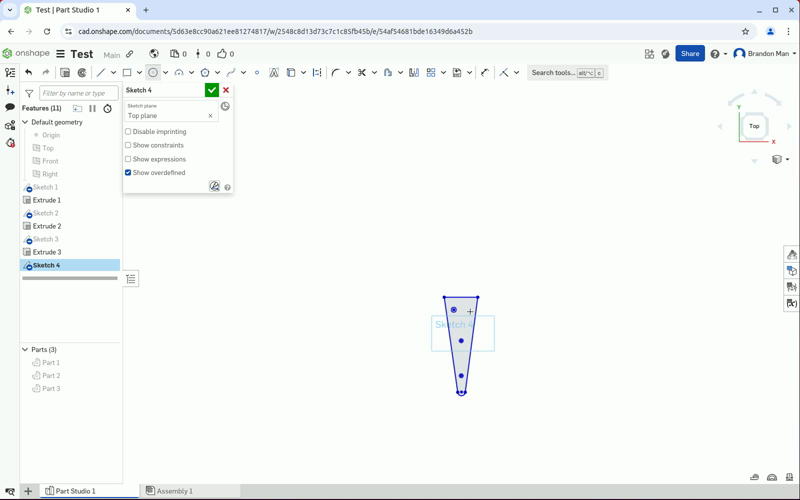
key_up(shift)
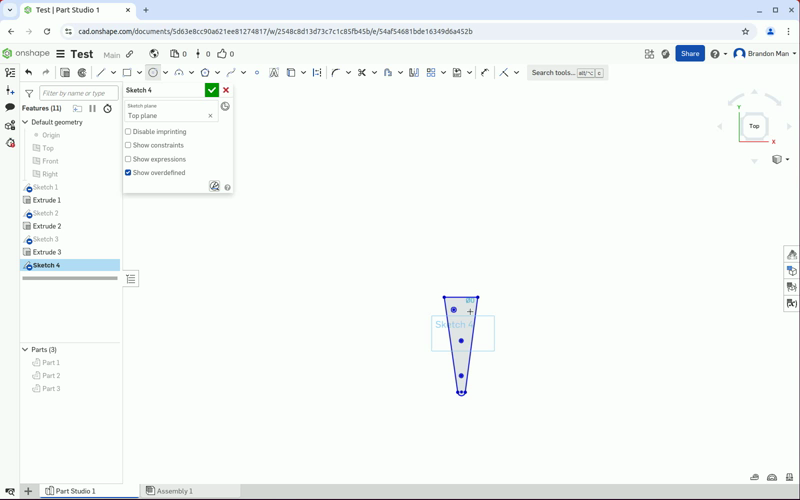
mouse_move(472, 311)
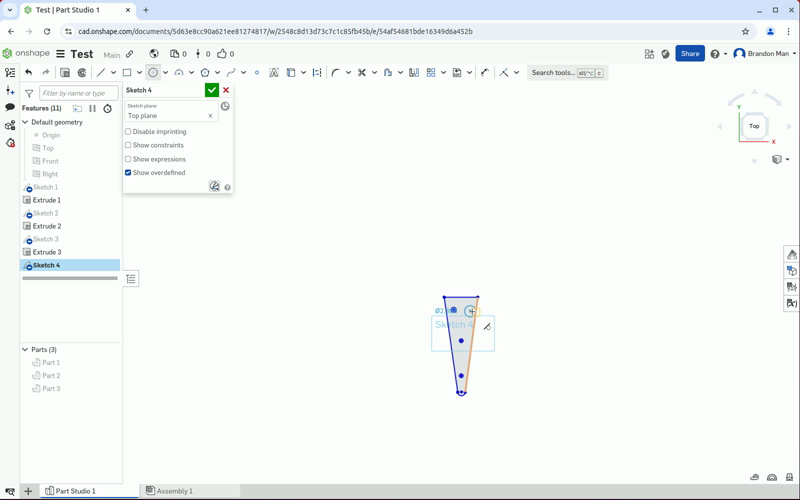
scroll(6)
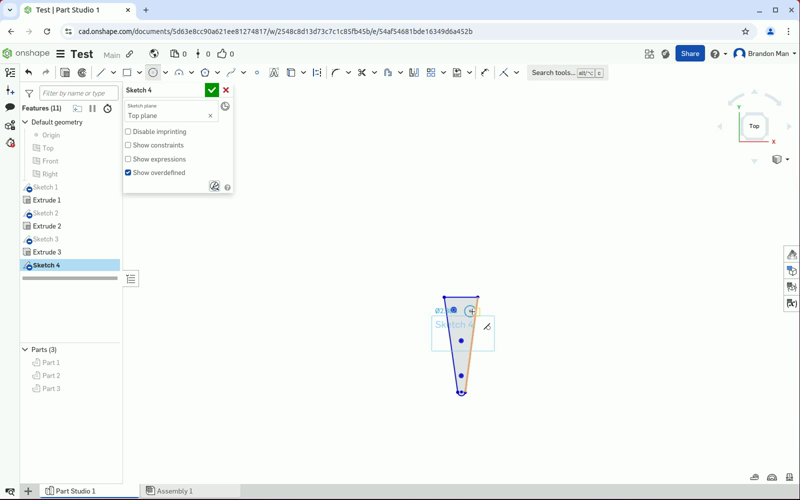
scroll(6)
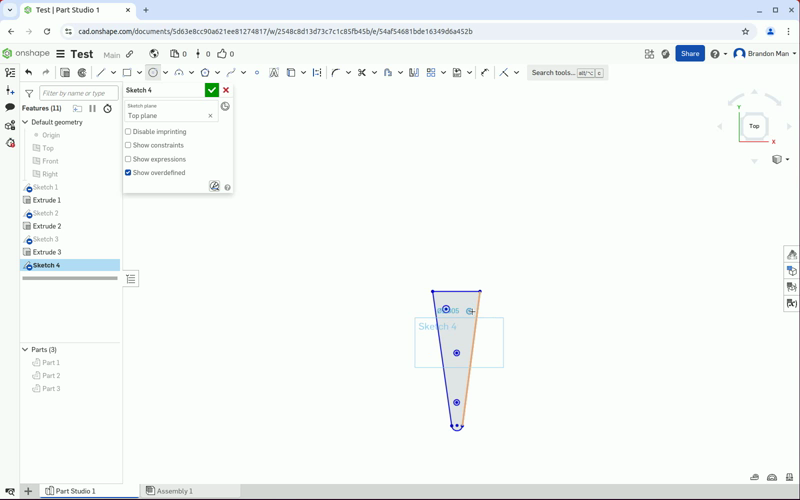
scroll(6)
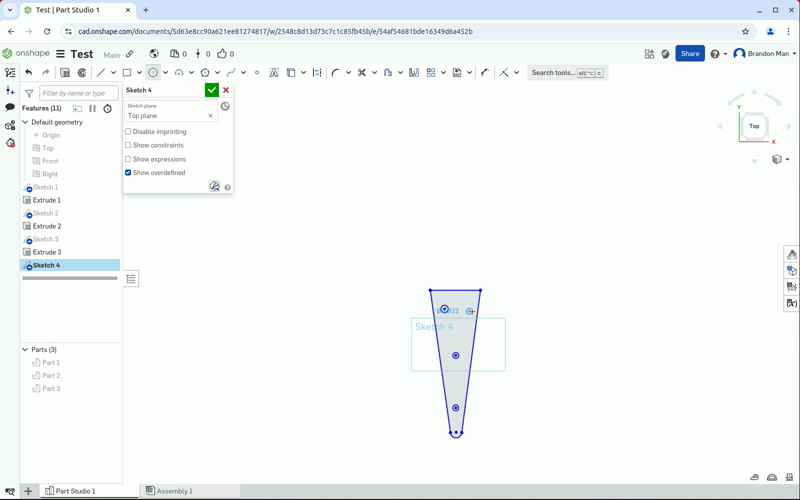
scroll(6)
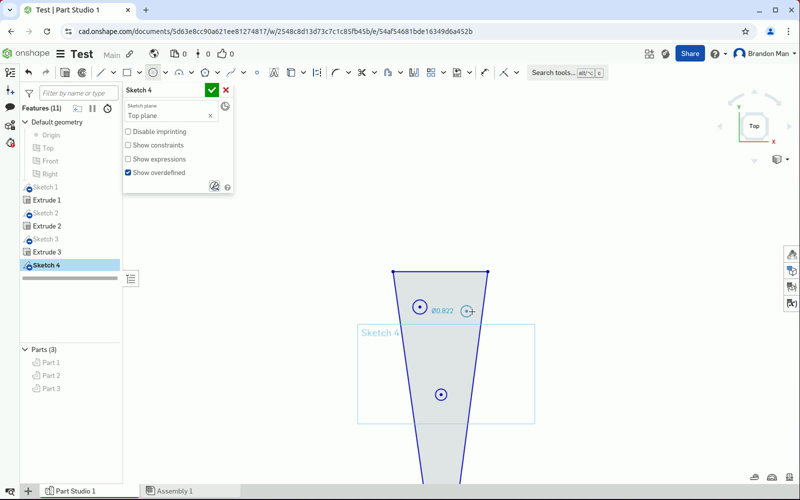
scroll(6)
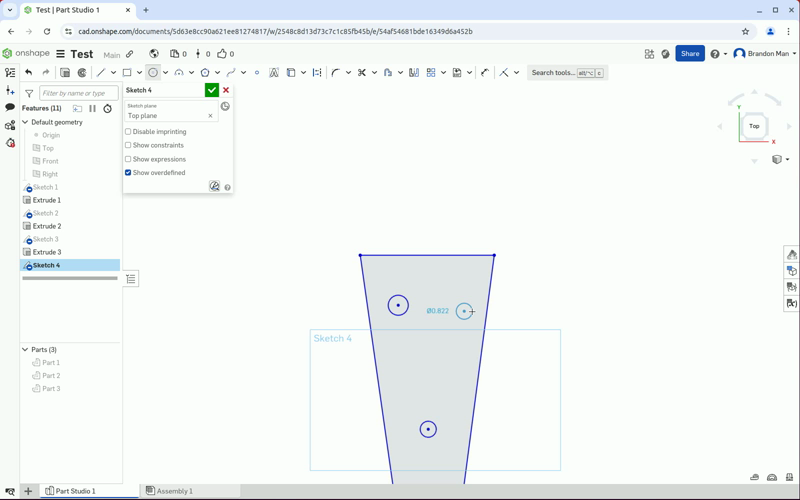
scroll(6)
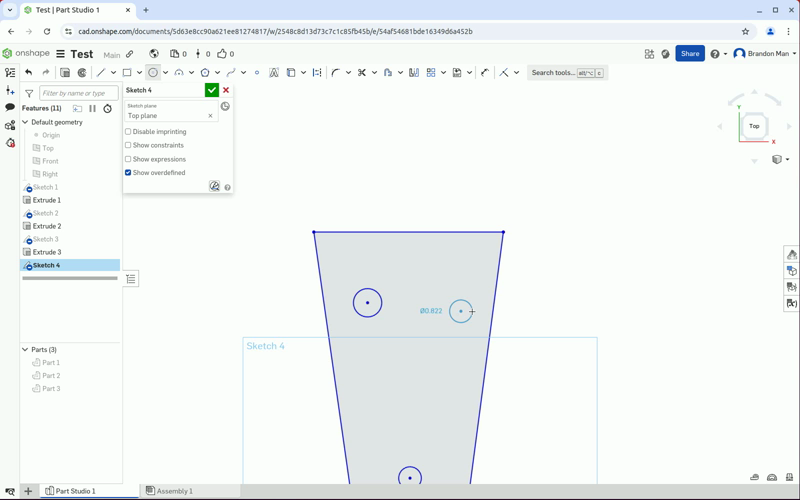
scroll(6)
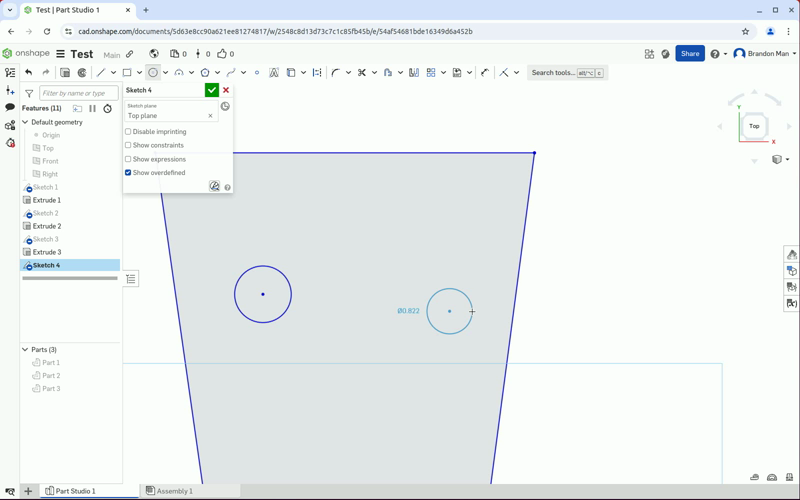
click(472, 311)
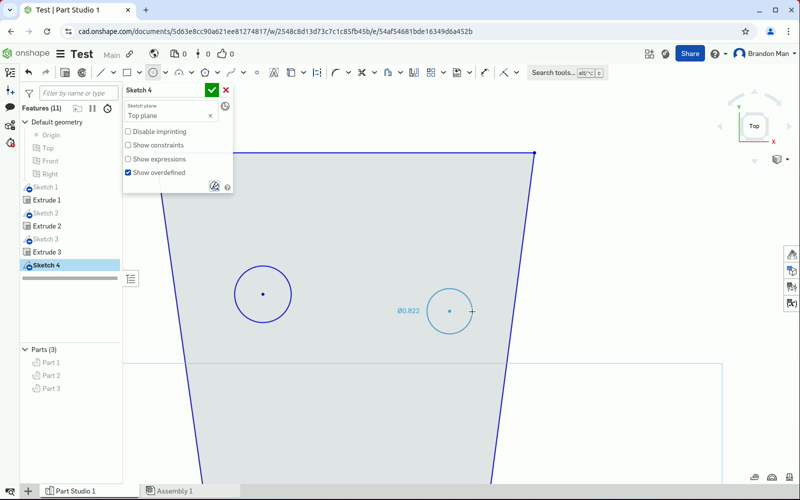
scroll(-6)
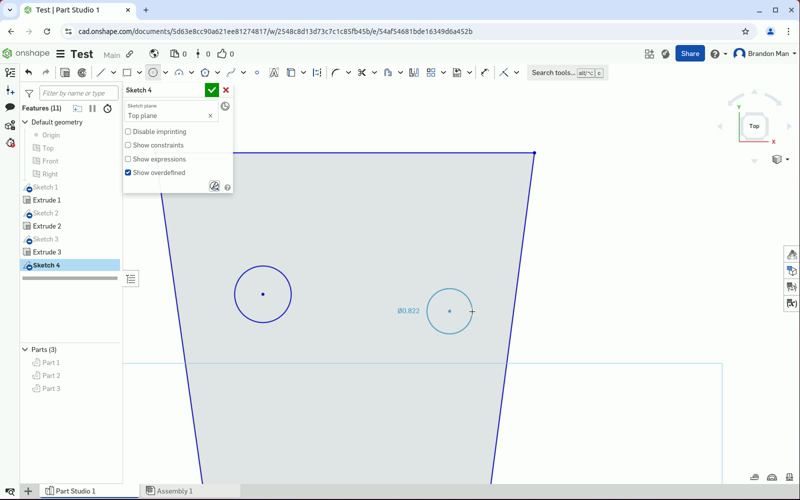
scroll(-6)
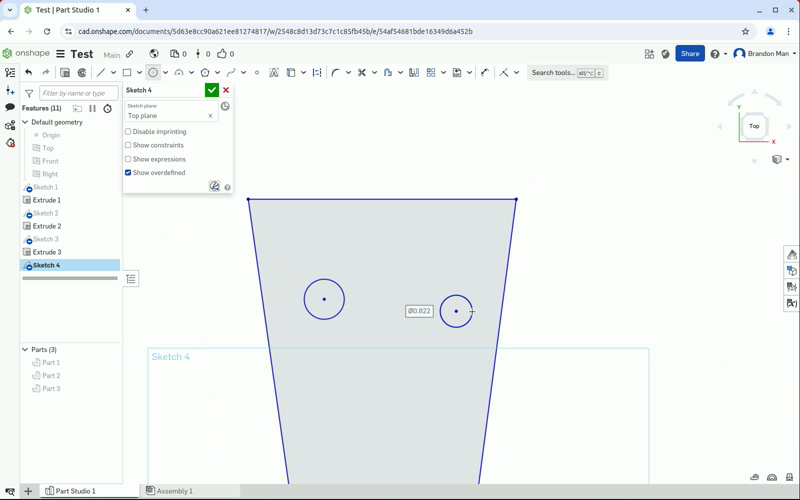
scroll(-6)
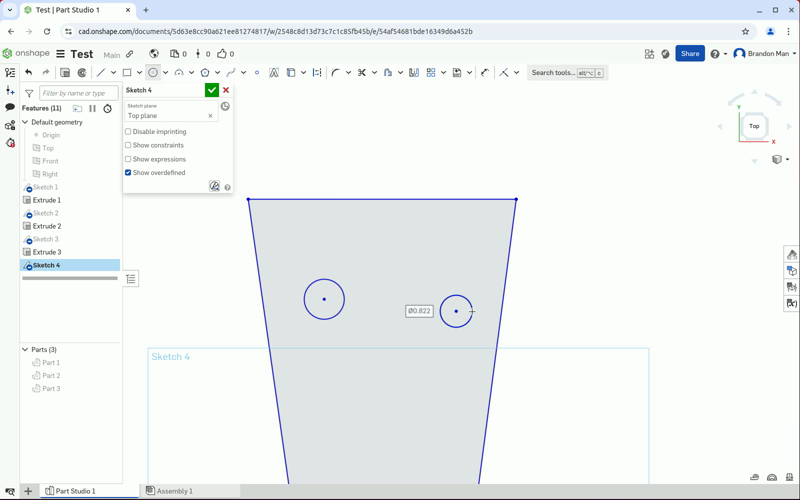
scroll(-6)
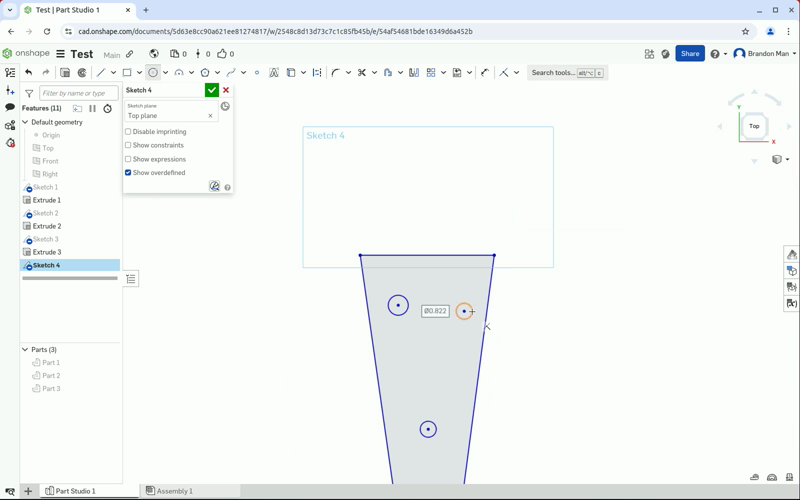
scroll(-6)
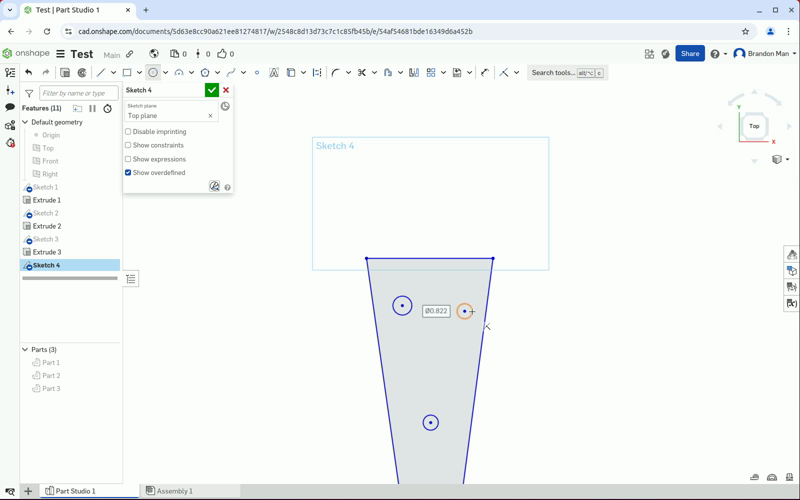
scroll(-6)
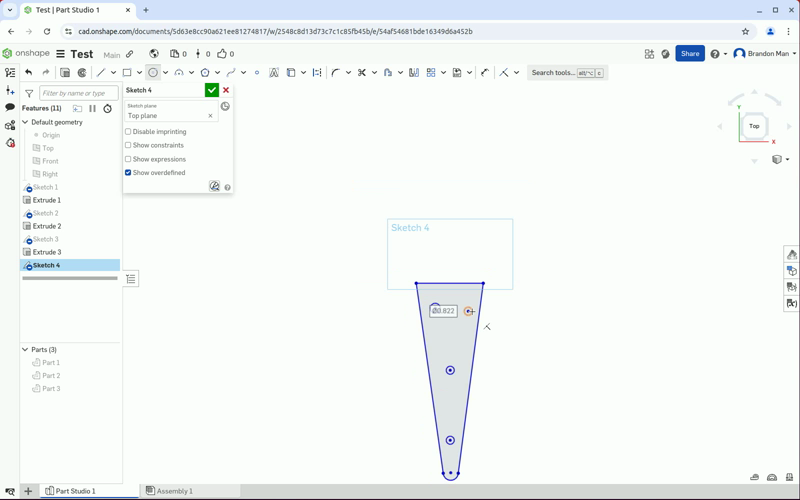
scroll(-6)
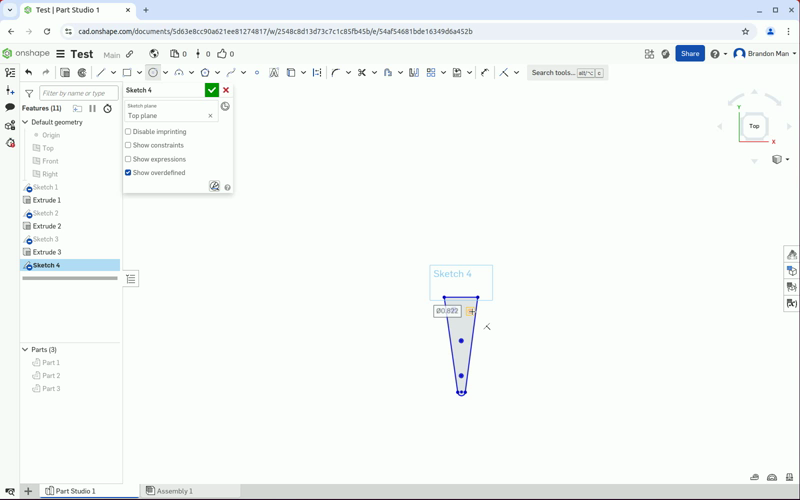
key(esc)
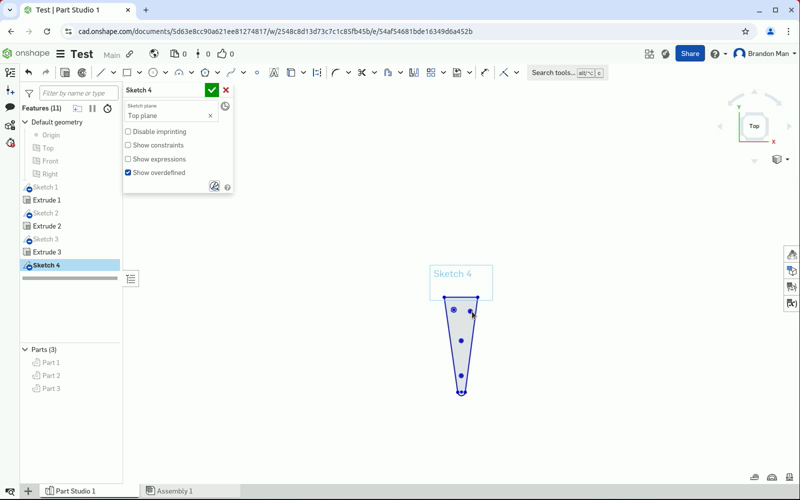
mouse_move(460, 317)
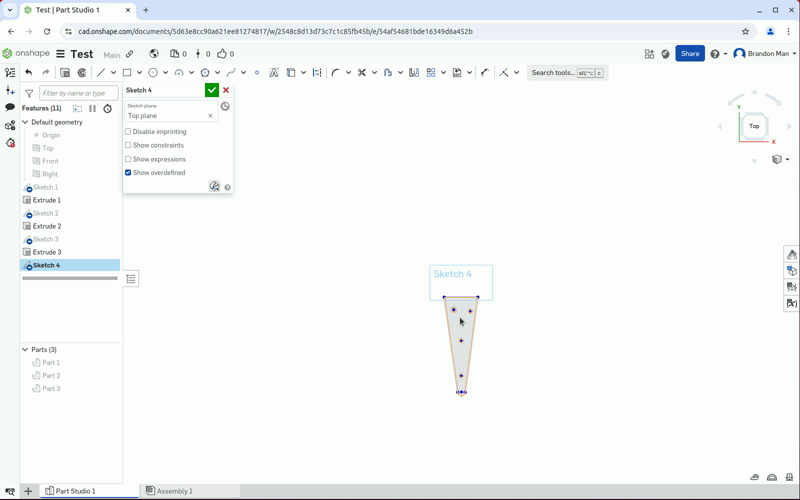
click(460, 317)
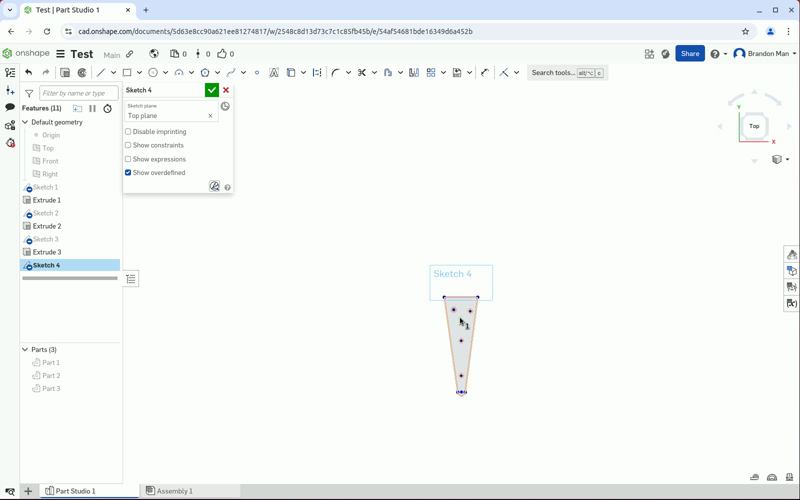
mouse_move(73, 352)
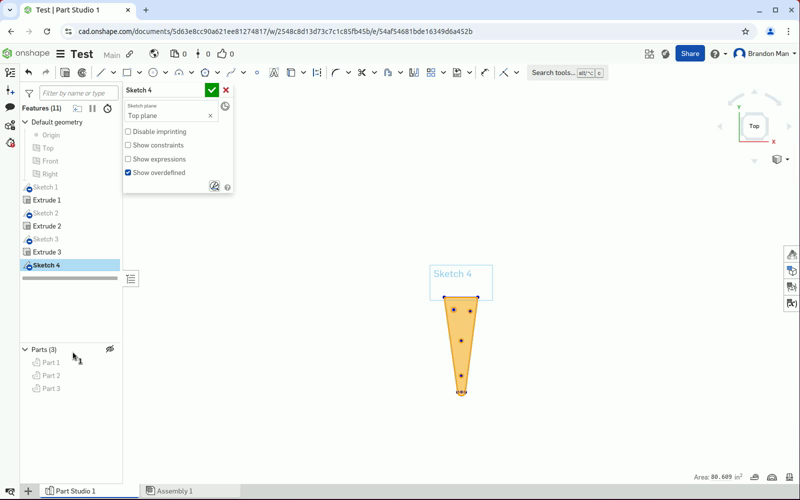
key(shift+y)
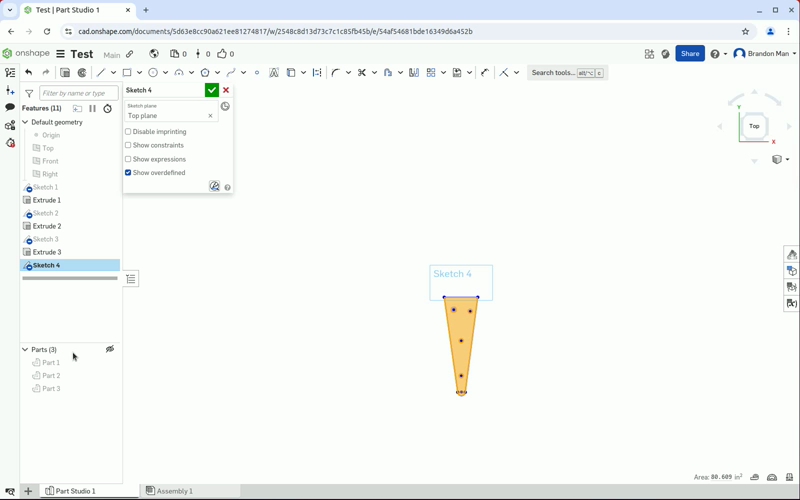
key(shift+e)
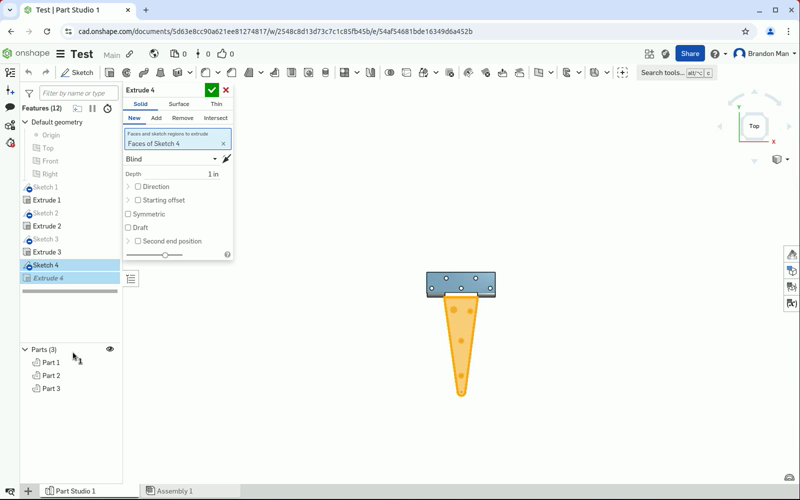
mouse_move(143, 106)
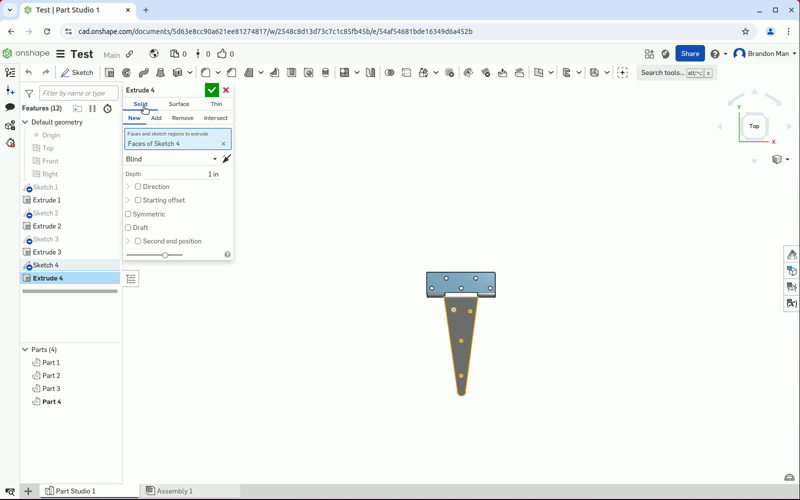
click(143, 106)
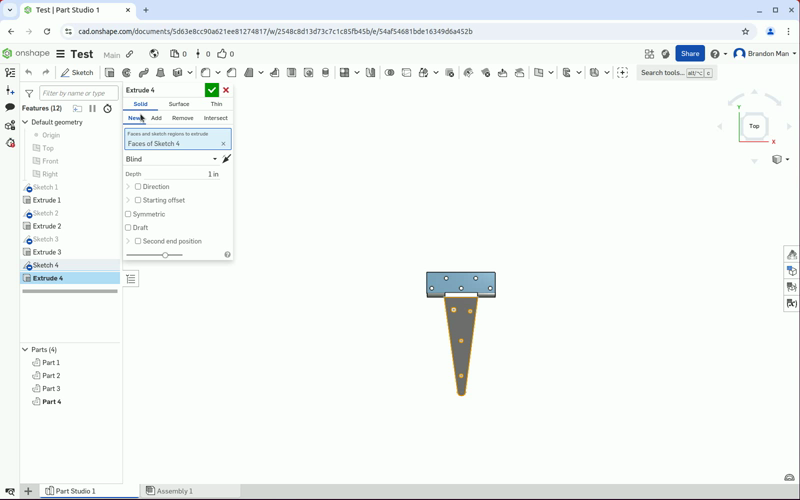
mouse_move(137, 120)
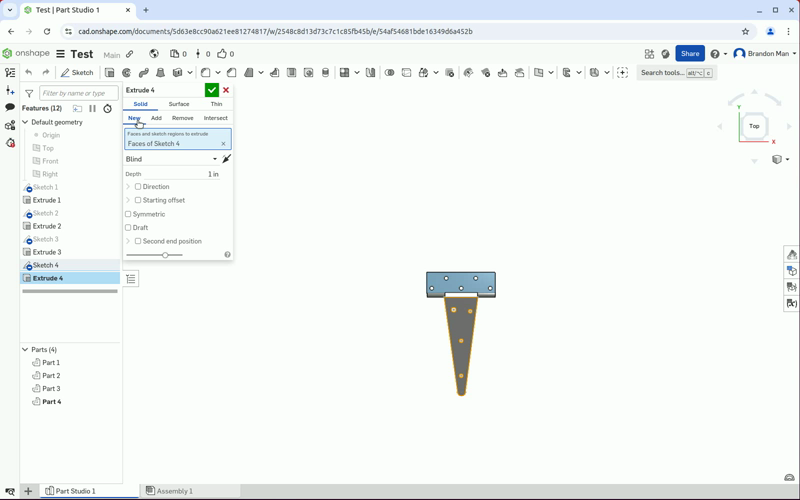
click(137, 120)
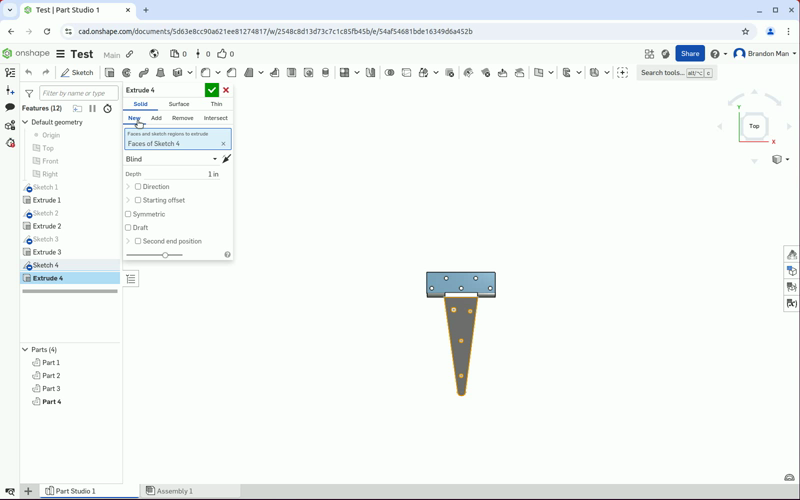
key(tab, 4)
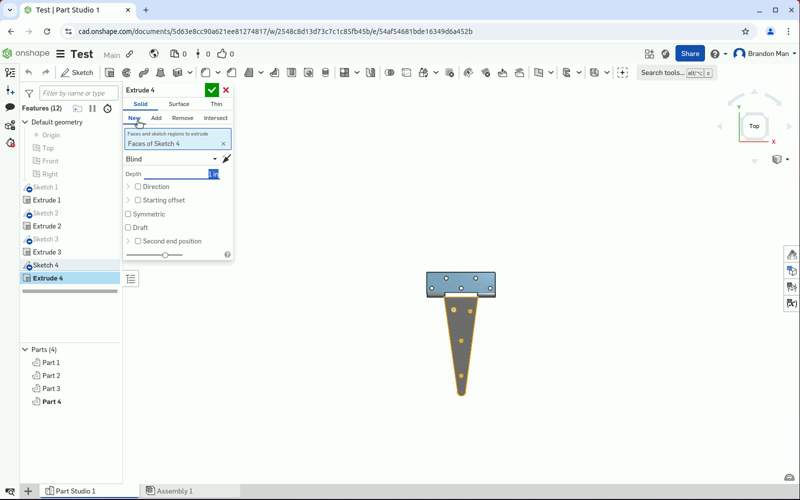
text(0.241)
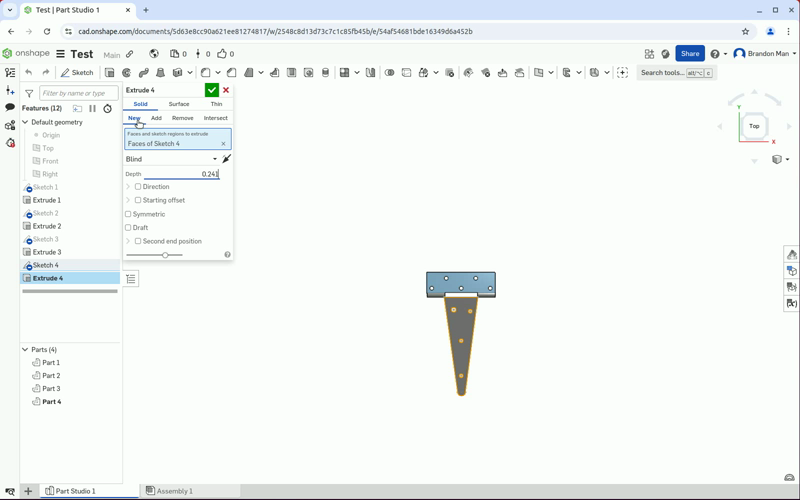
key(enter)
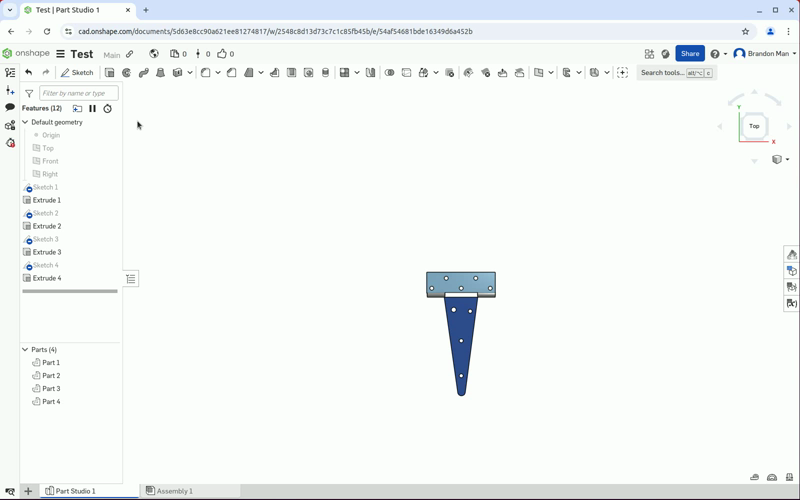
key(shift+h)
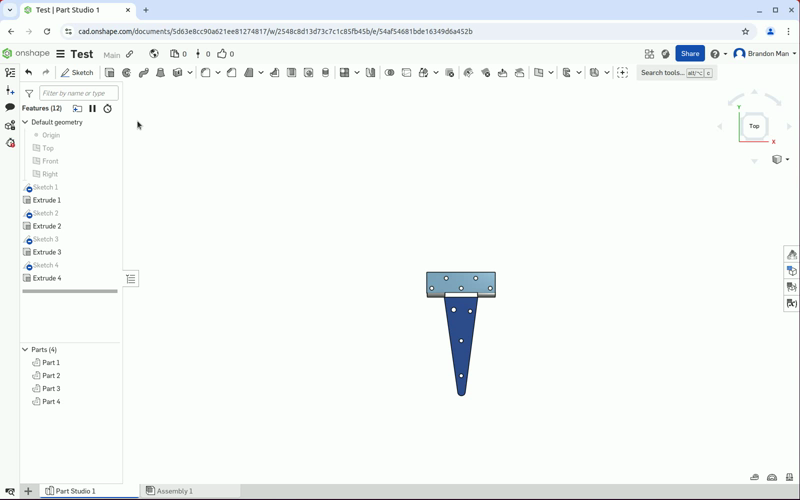
key(shift+h)
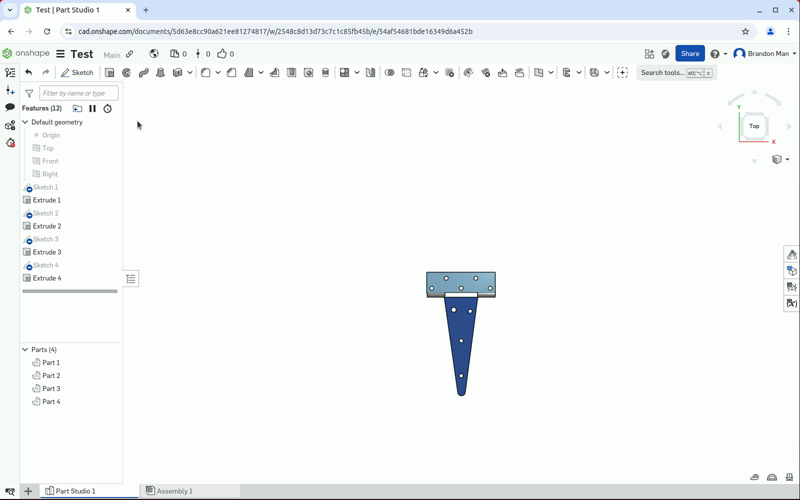
mouse_move(73, 189)
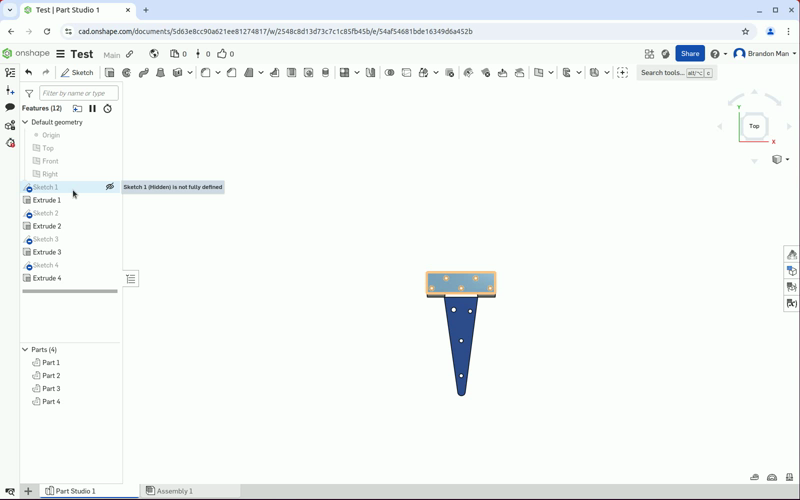
click(73, 189)
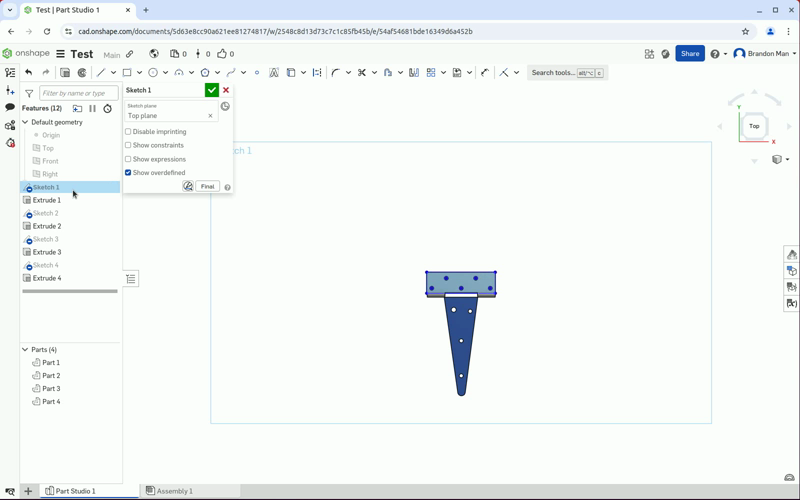
mouse_move(229, 92)
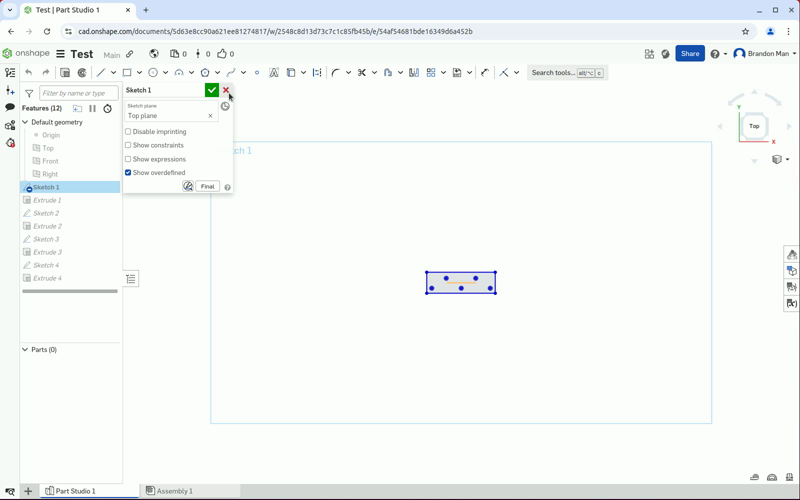
click(229, 92)
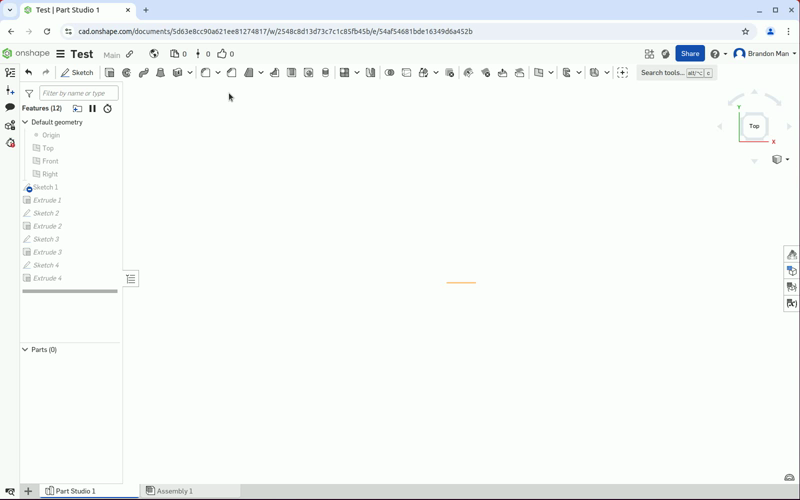
mouse_move(73, 352)
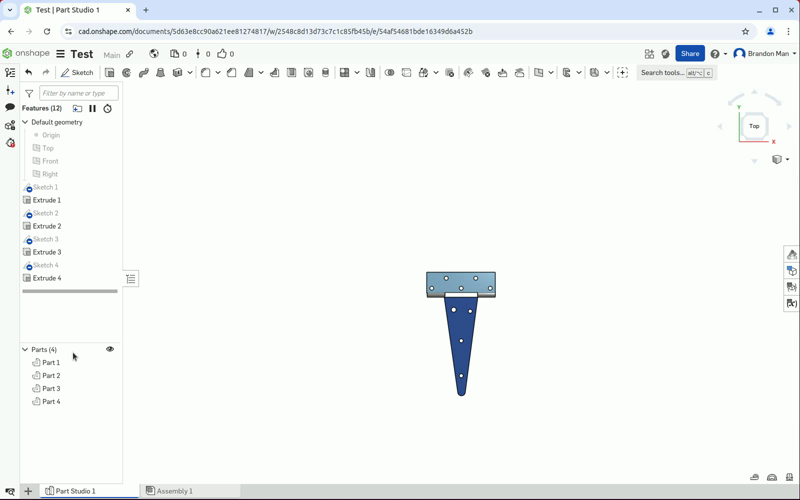
key(y)
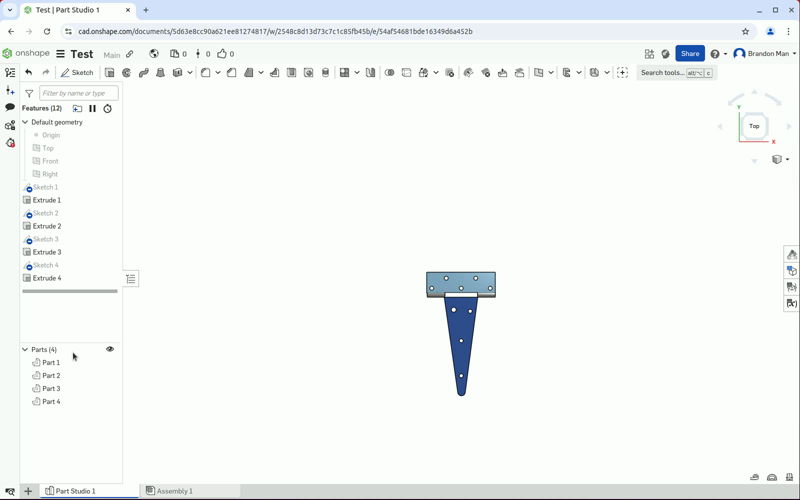
key(shift+p)
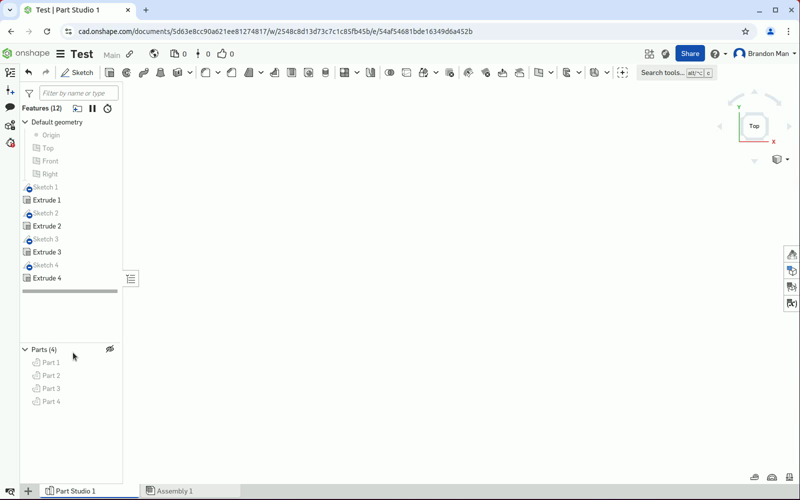
key(space)
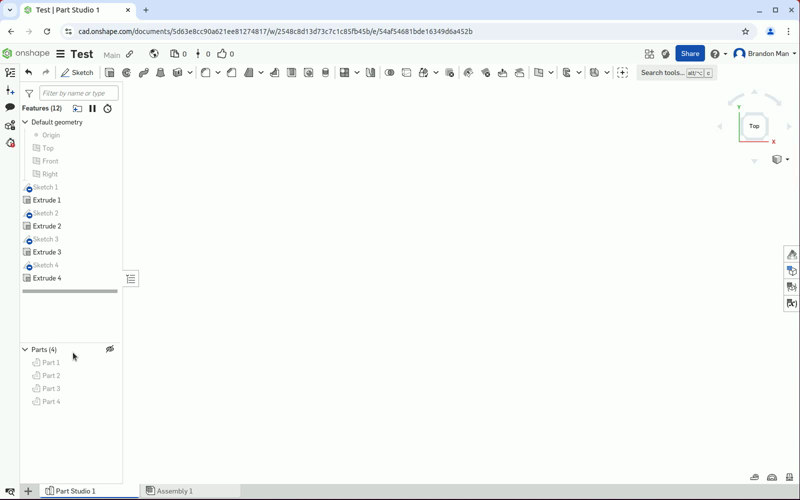
key_down(shift)
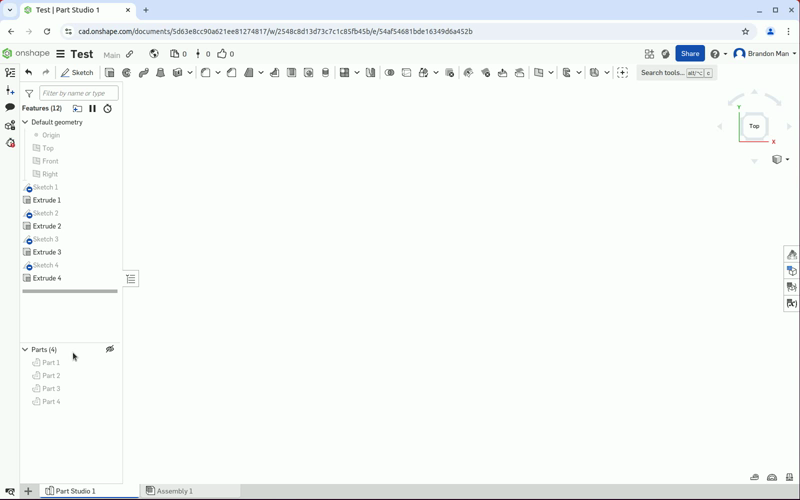
key(up)
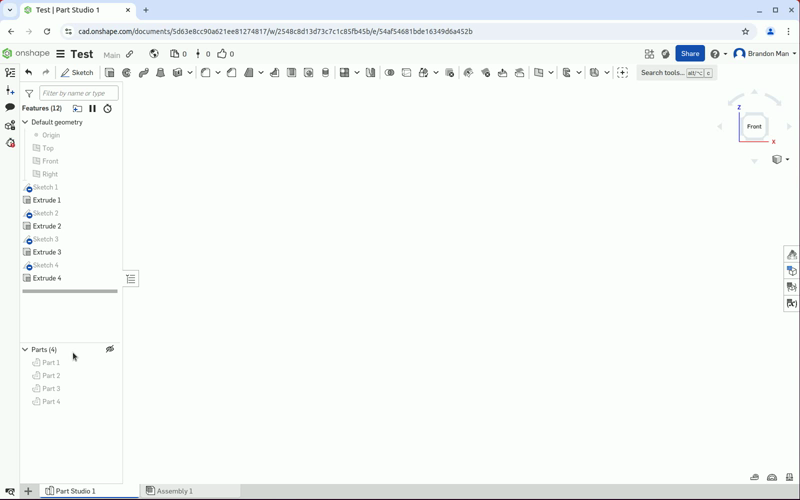
key_up(shift)
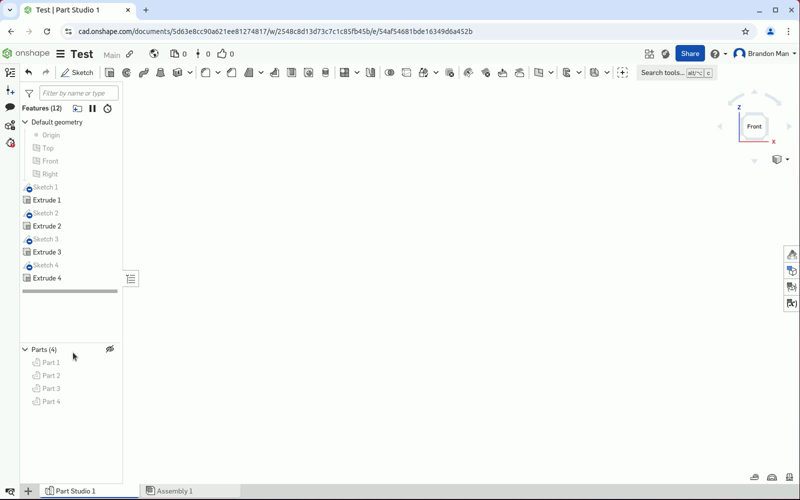
key(space)
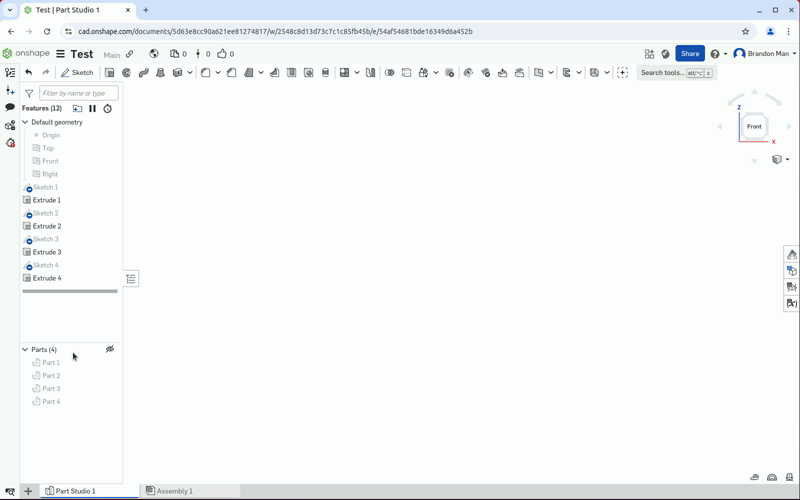
key_down(shift)
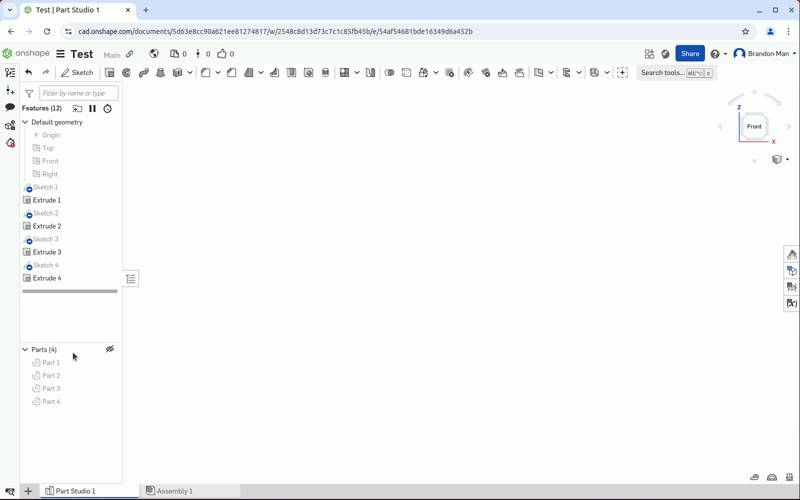
key(left)
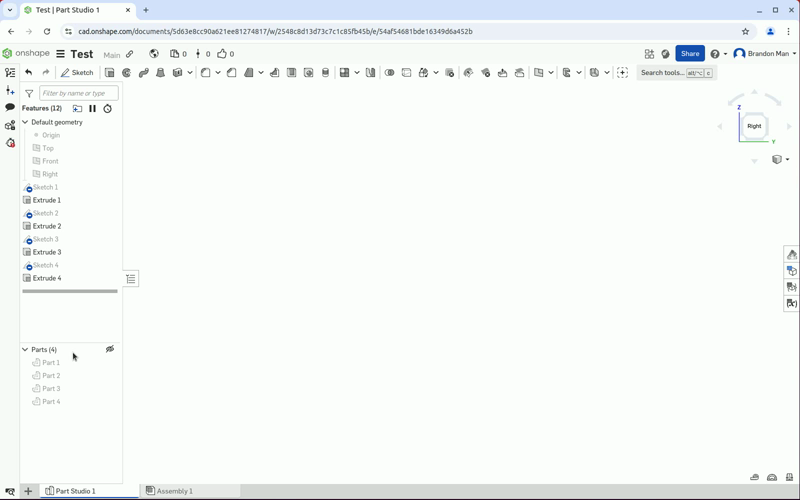
key_up(shift)
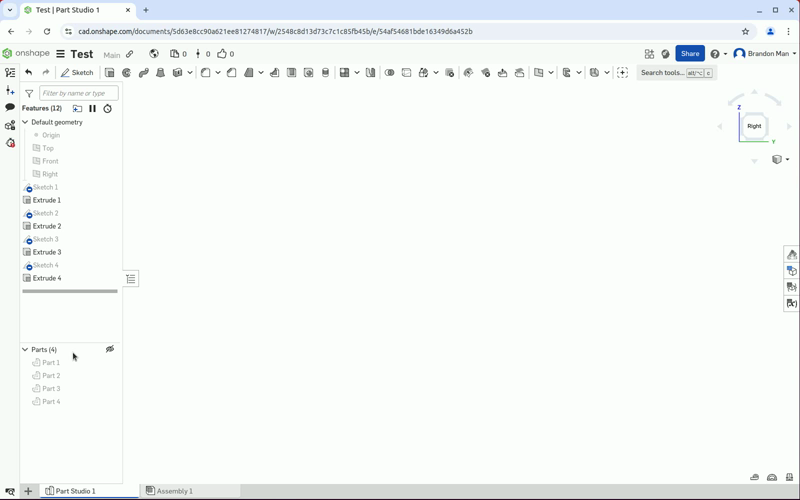
mouse_move(73, 352)
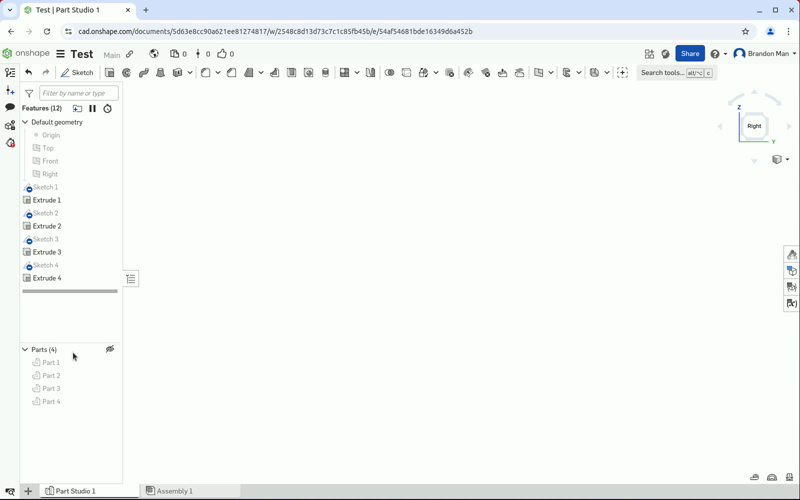
key(shift+y)
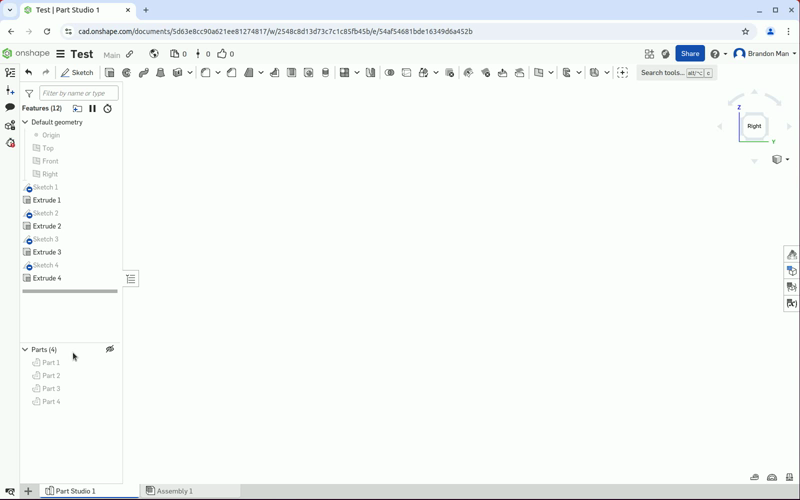
key(shift+s)
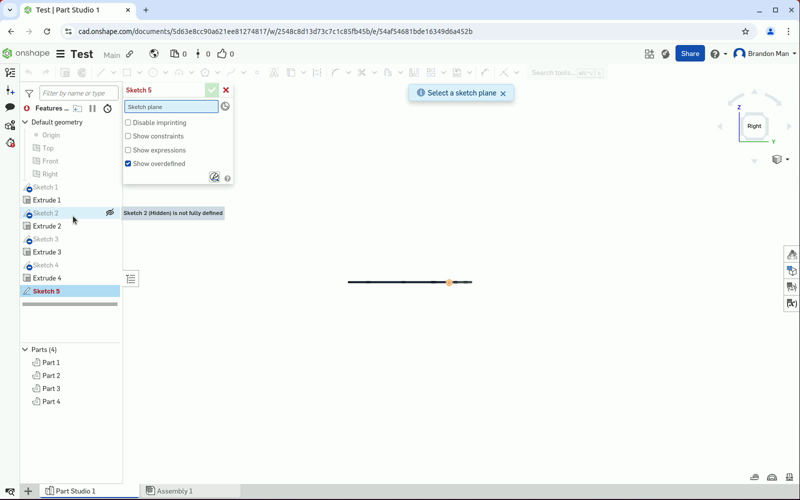
scroll(3)
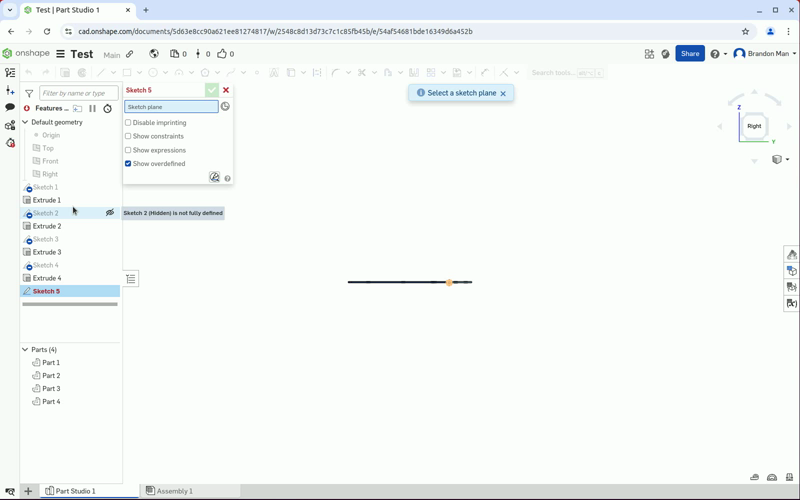
mouse_move(73, 176)
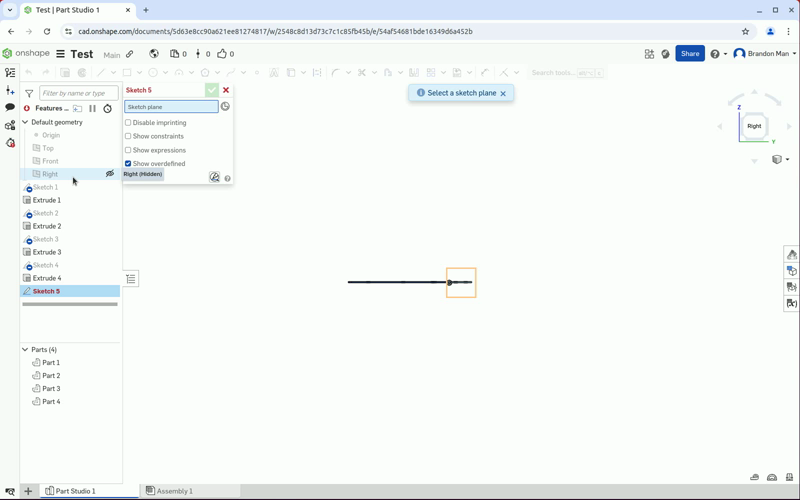
click(73, 176)
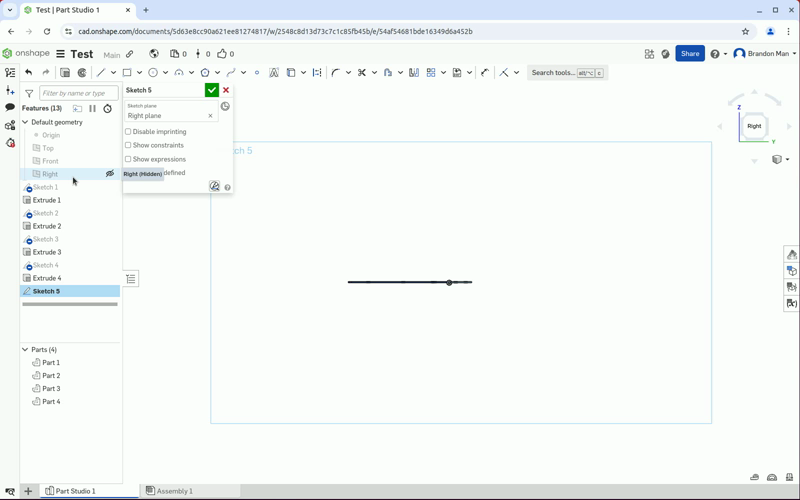
mouse_move(73, 352)
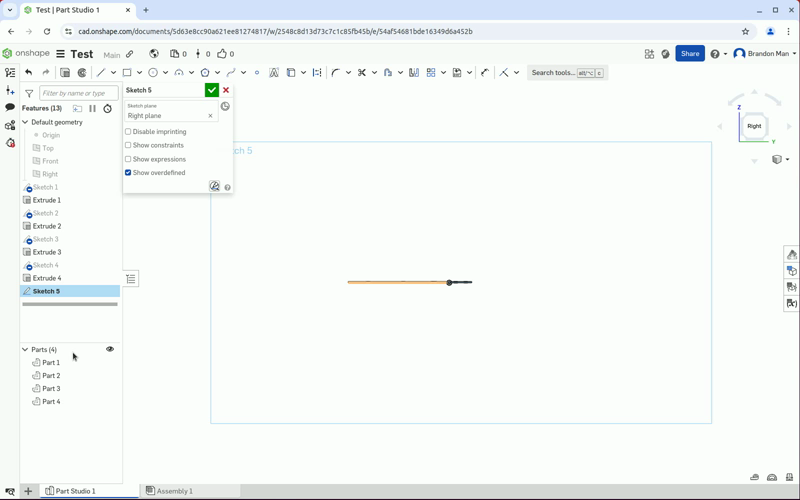
key(y)
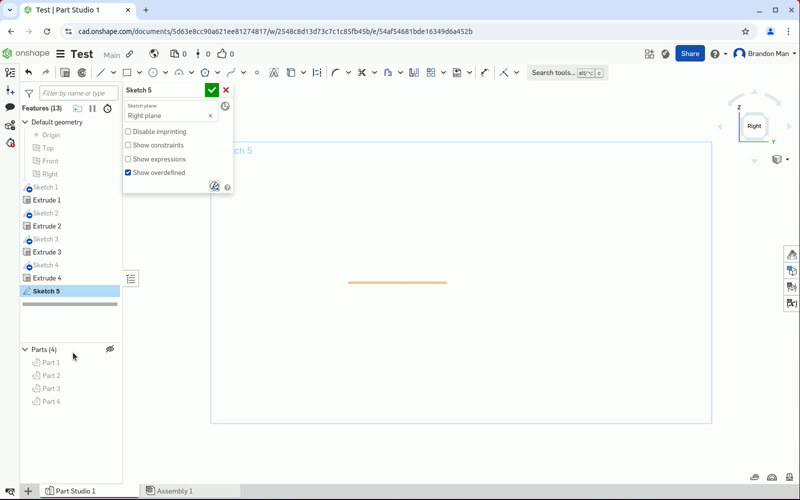
key(c)
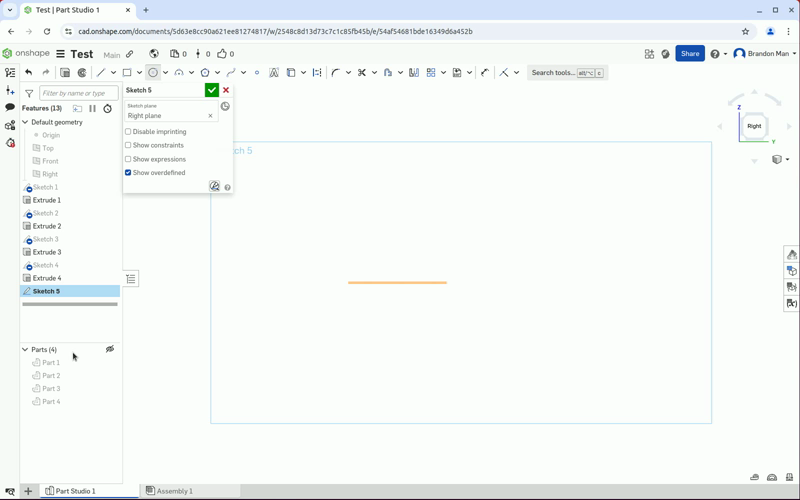
key_down(shift)
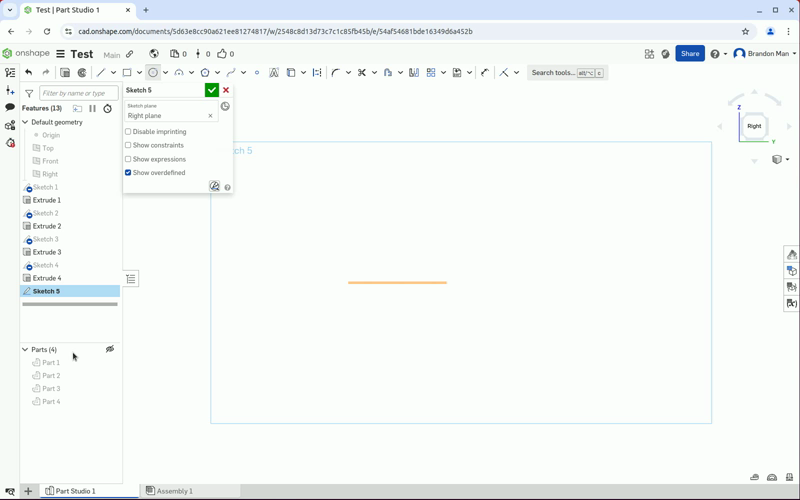
mouse_move(449, 282)
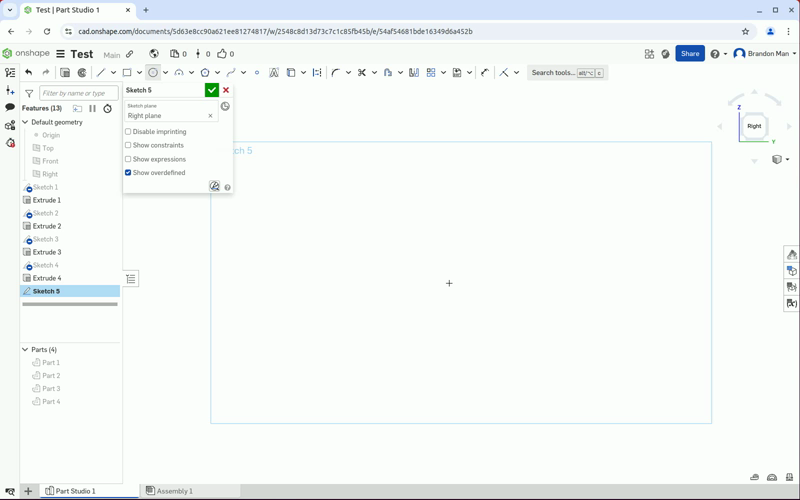
click(449, 282)
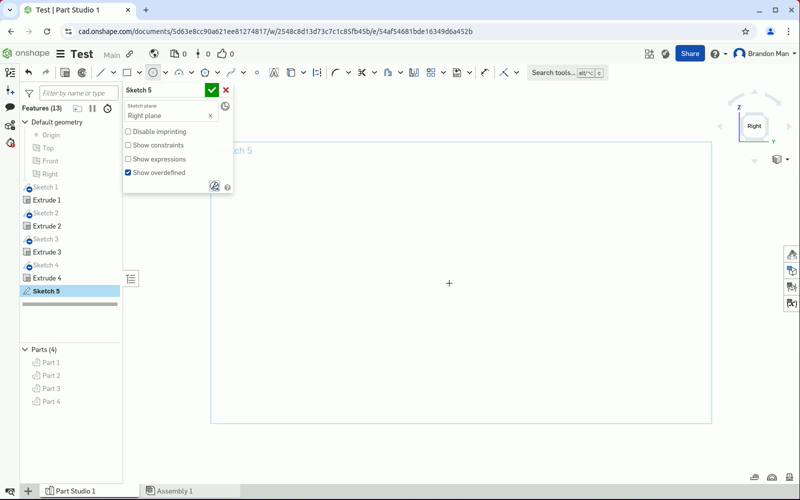
key_up(shift)
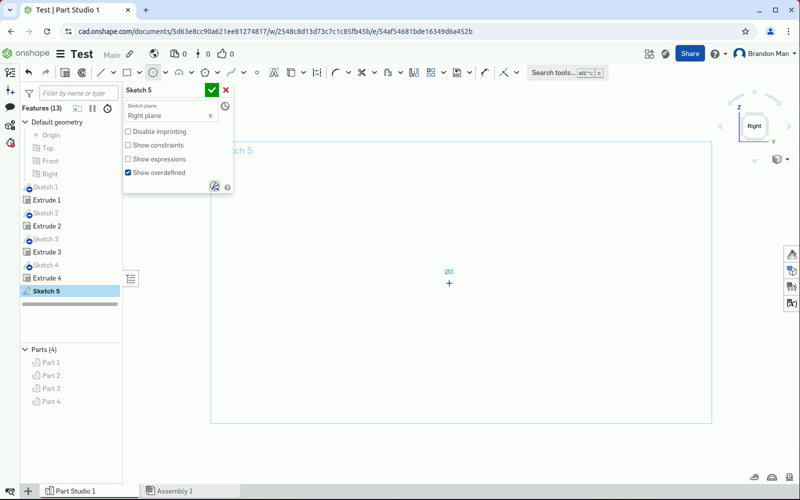
mouse_move(451, 282)
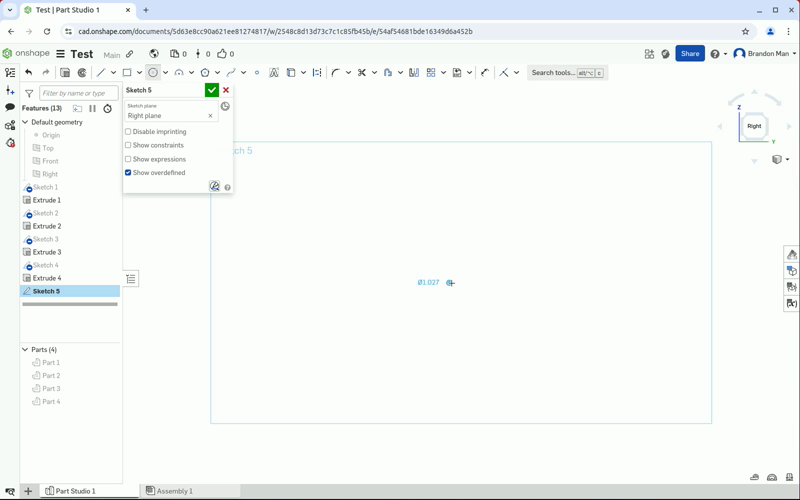
scroll(6)
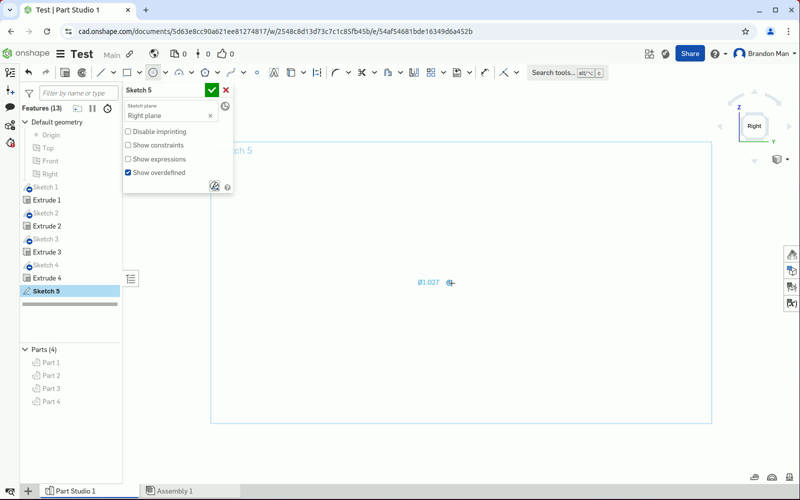
scroll(6)
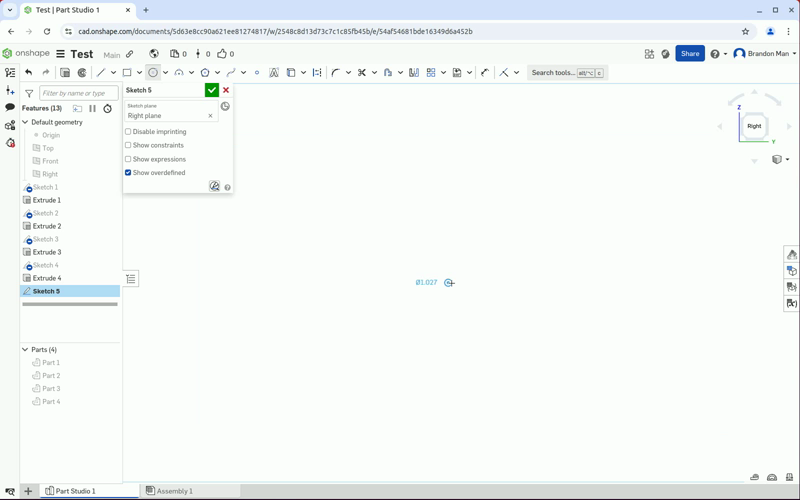
scroll(6)
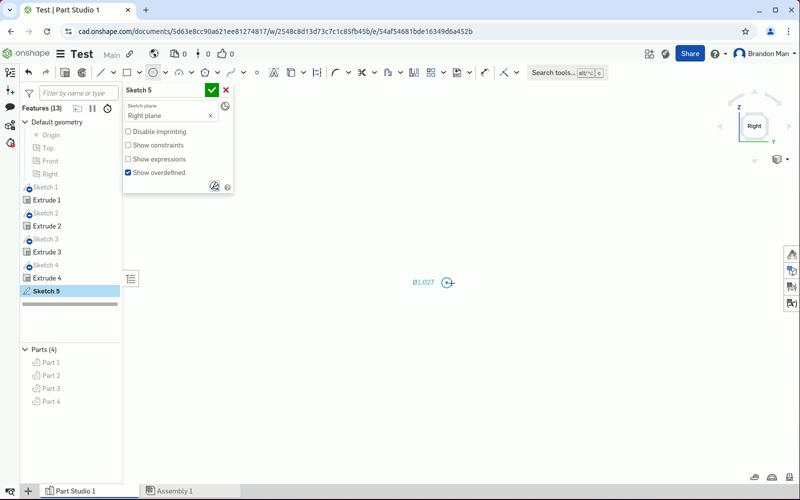
scroll(6)
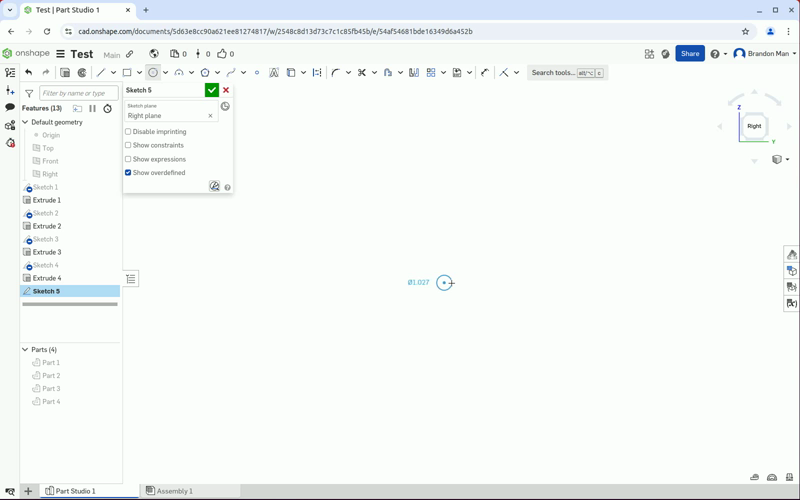
scroll(6)
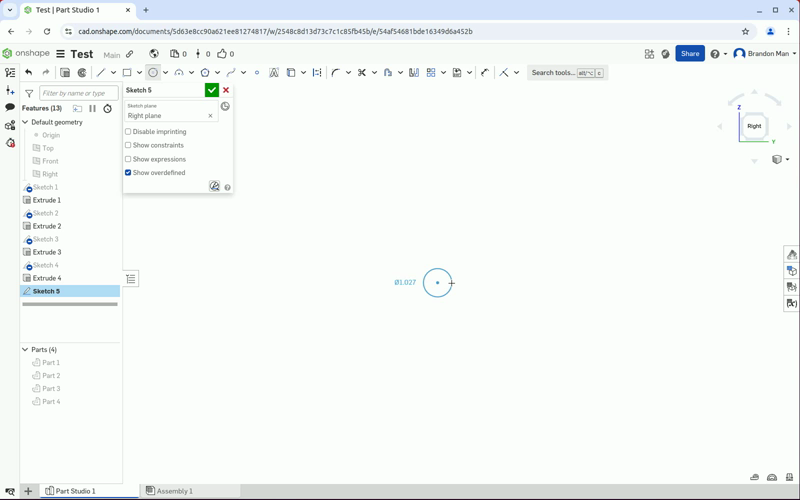
scroll(6)
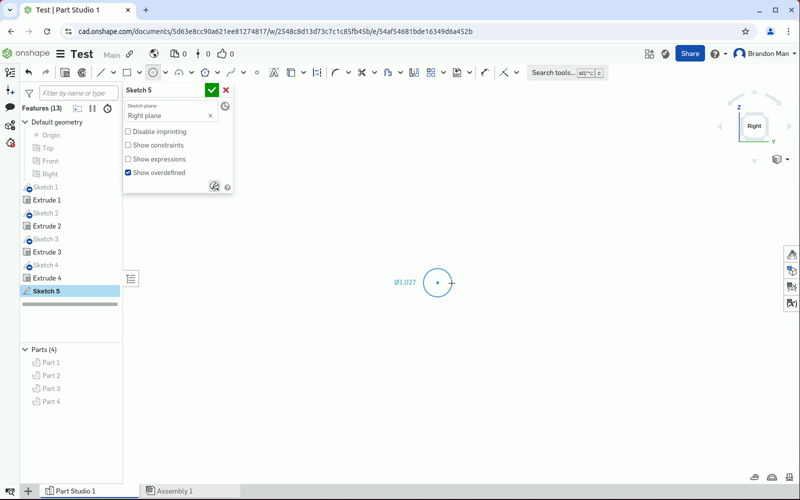
scroll(6)
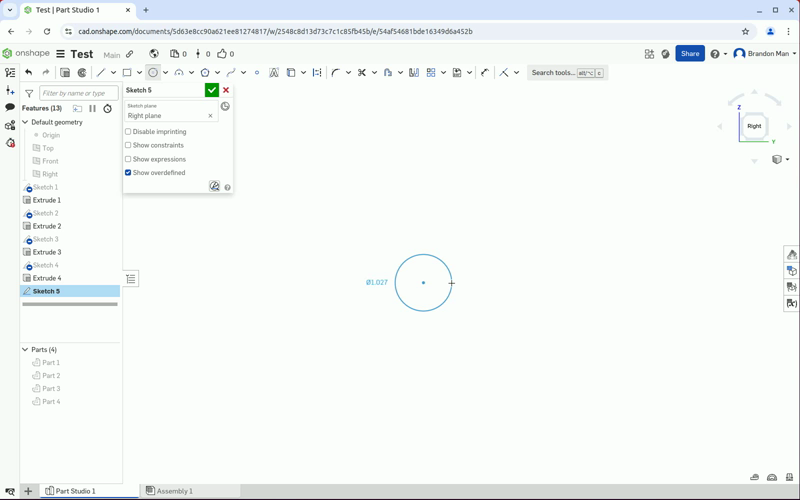
click(451, 282)
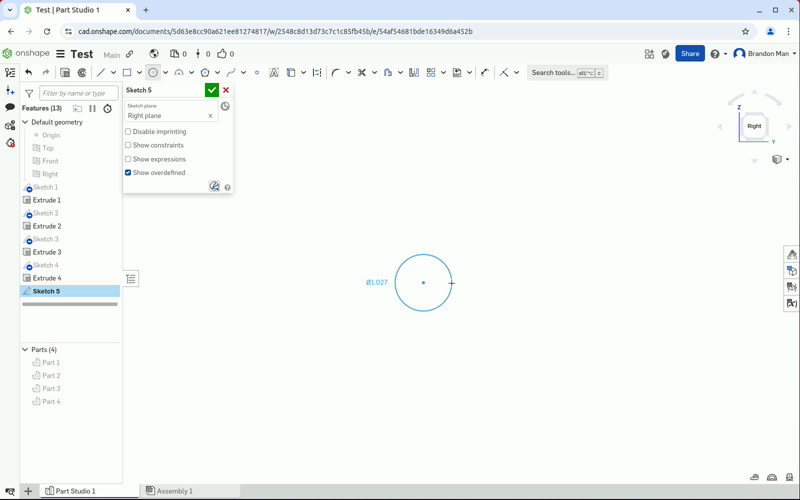
scroll(-6)
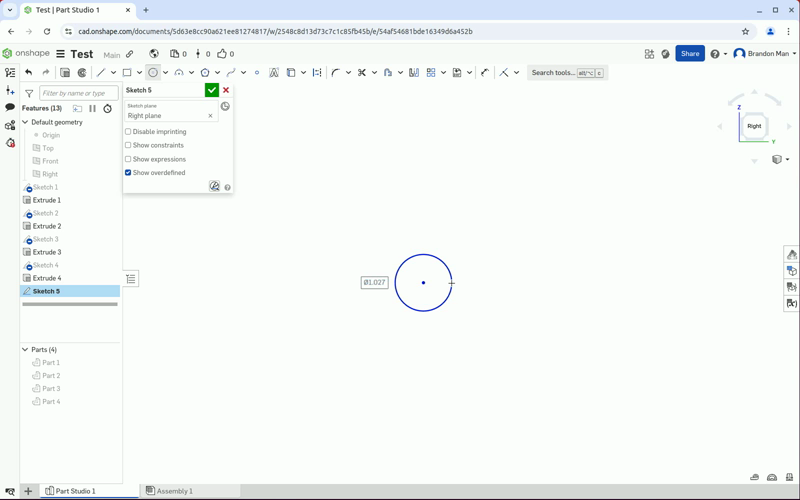
scroll(-6)
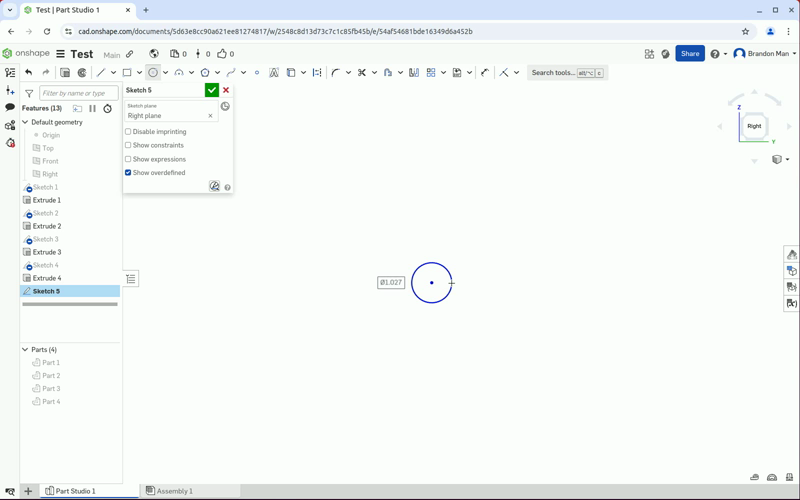
scroll(-6)
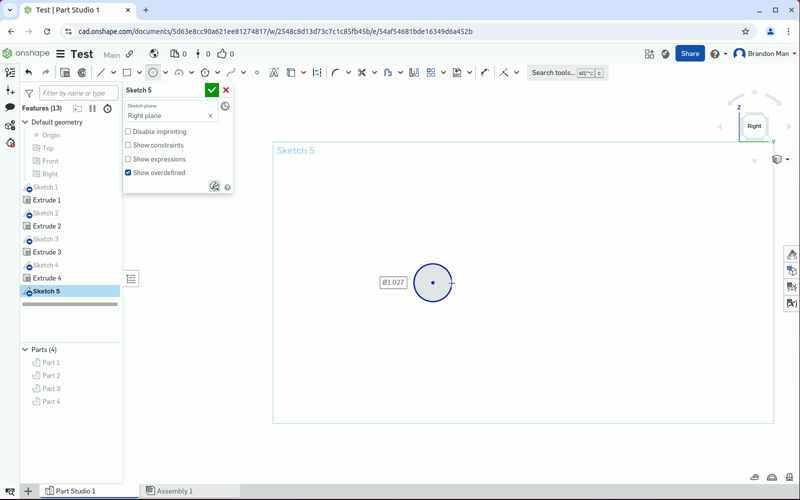
scroll(-6)
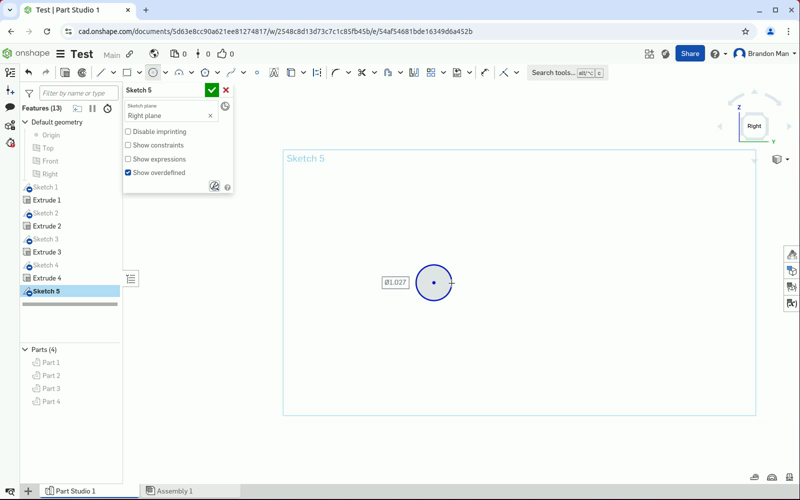
scroll(-6)
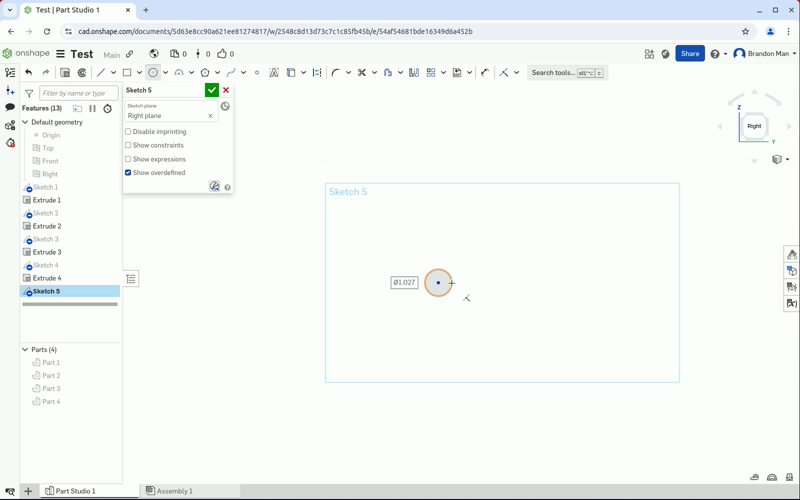
scroll(-6)
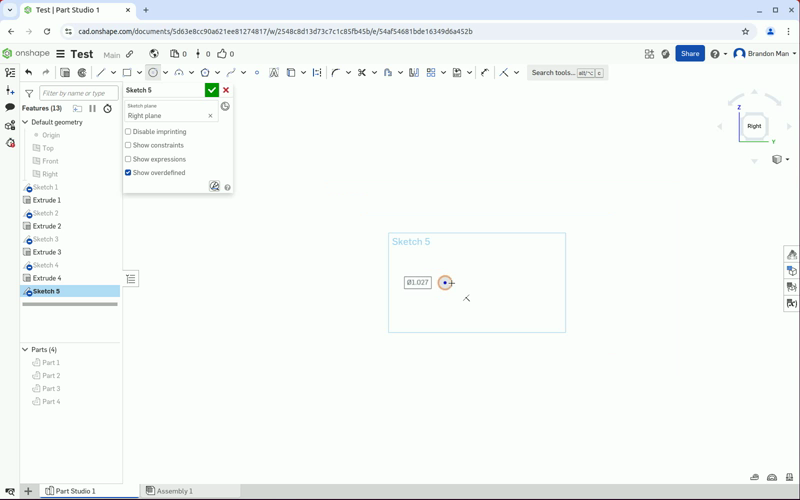
scroll(-6)
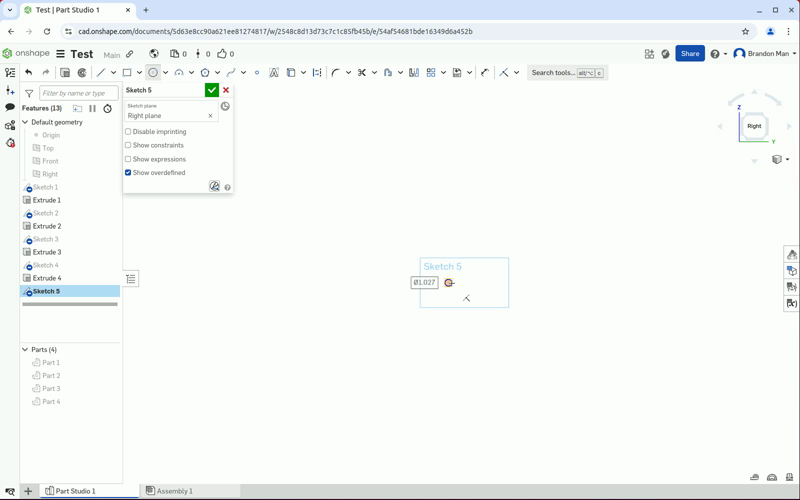
key(esc)
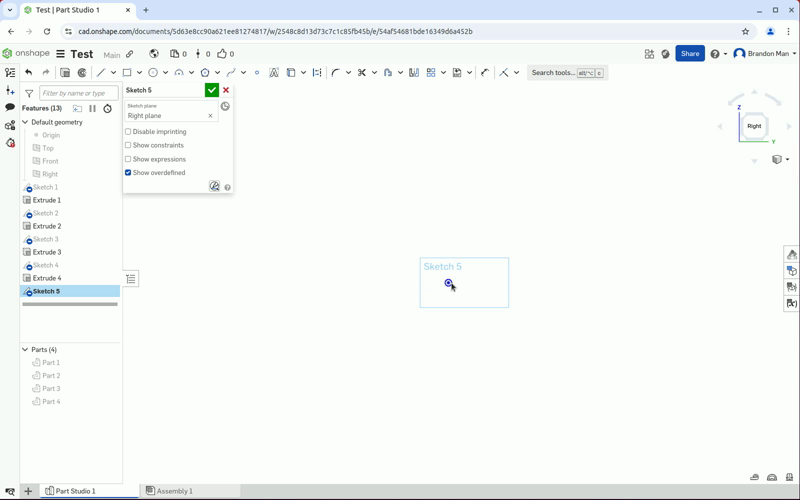
key(c)
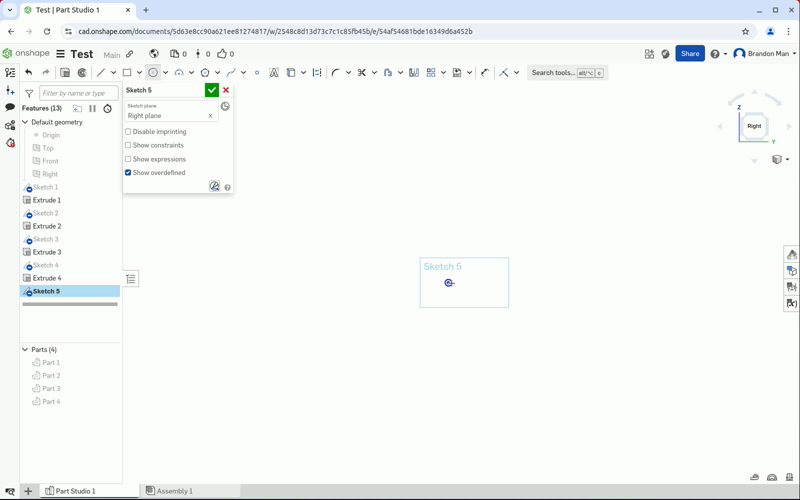
key_down(shift)
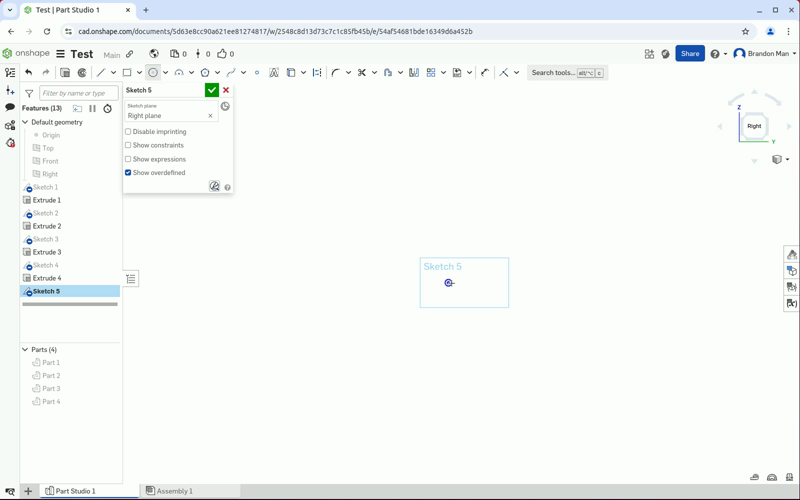
mouse_move(449, 282)
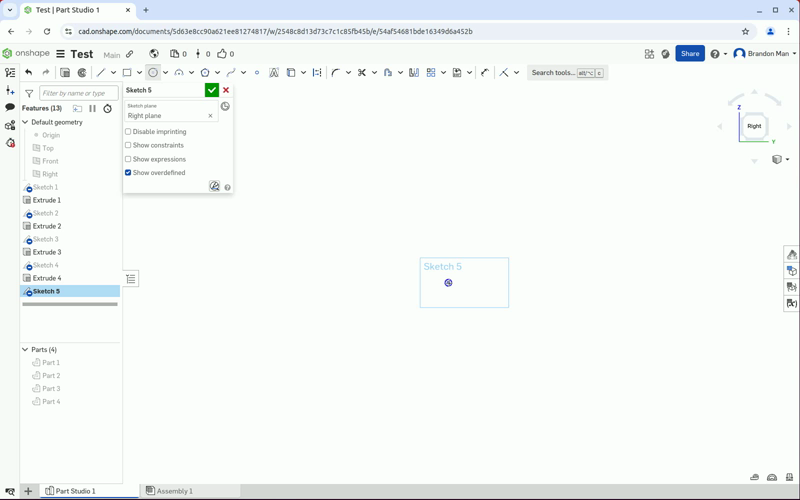
scroll(6)
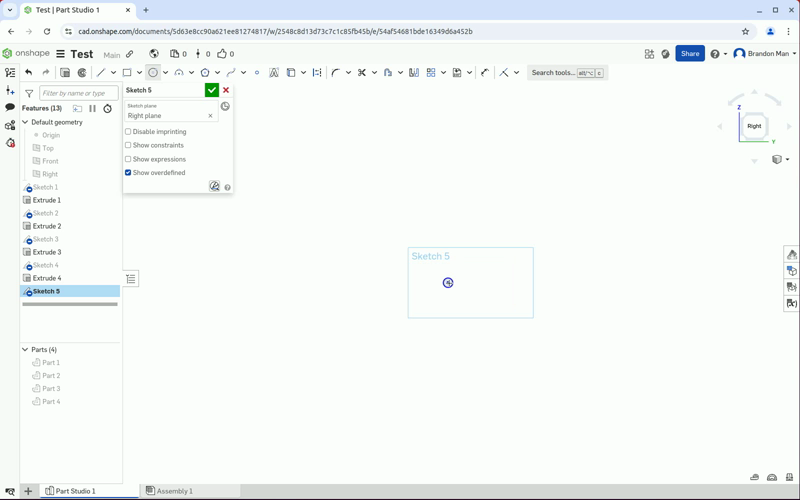
scroll(6)
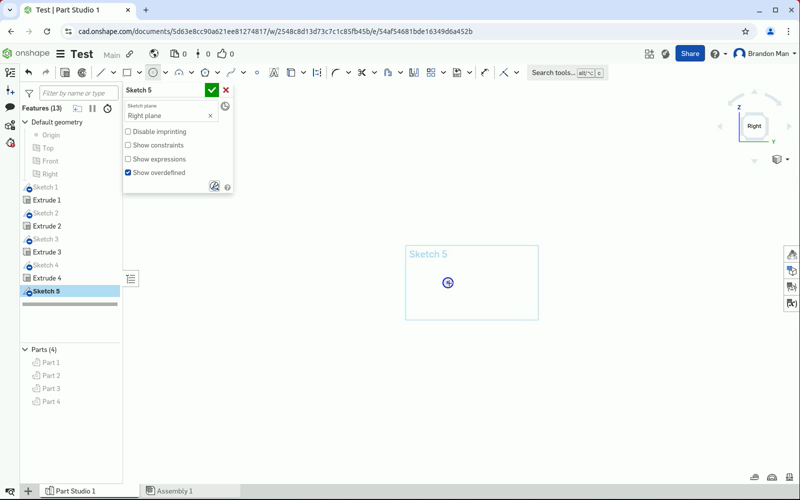
scroll(6)
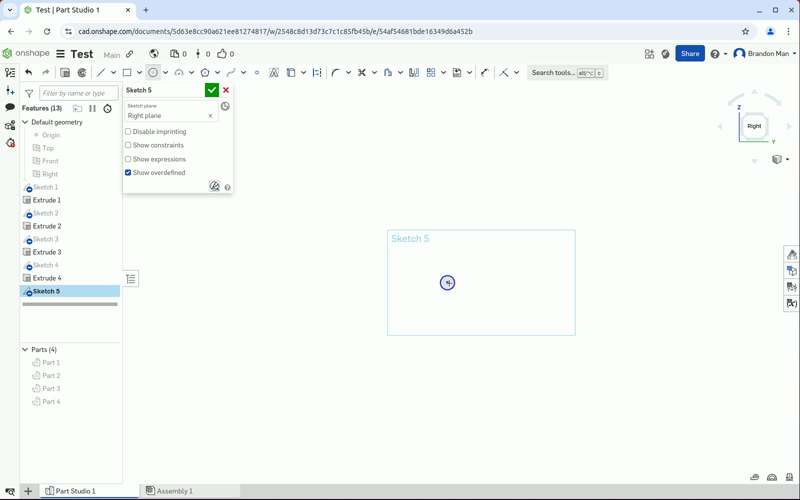
scroll(6)
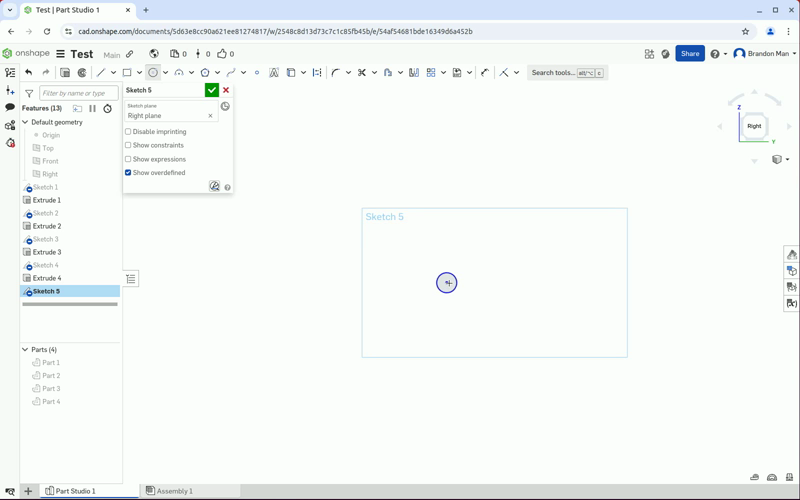
scroll(6)
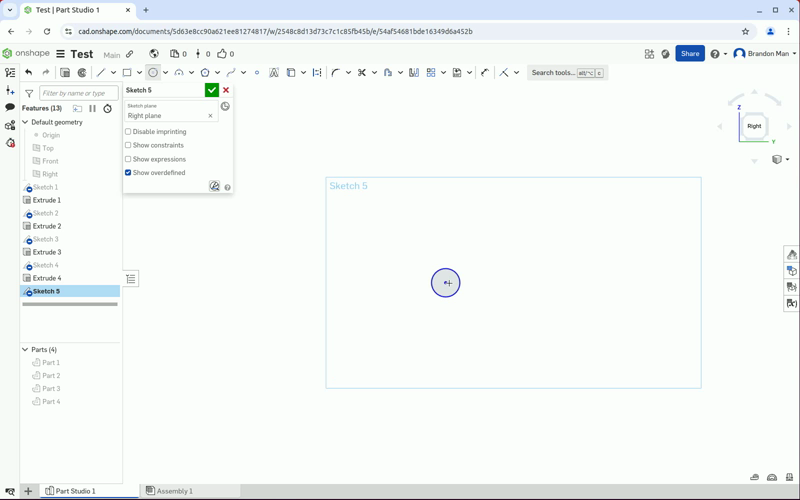
scroll(6)
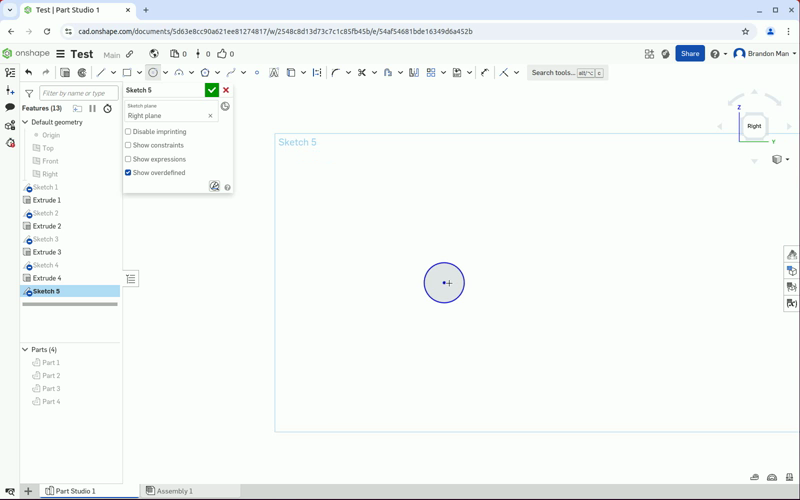
scroll(6)
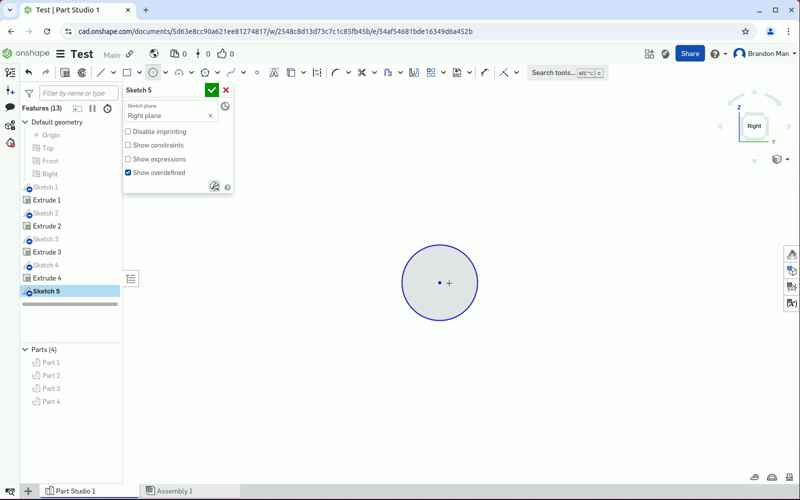
click(449, 282)
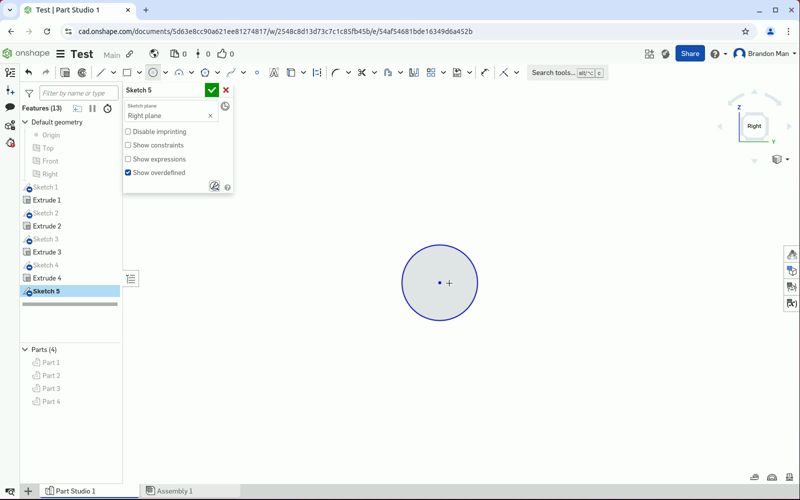
scroll(-6)
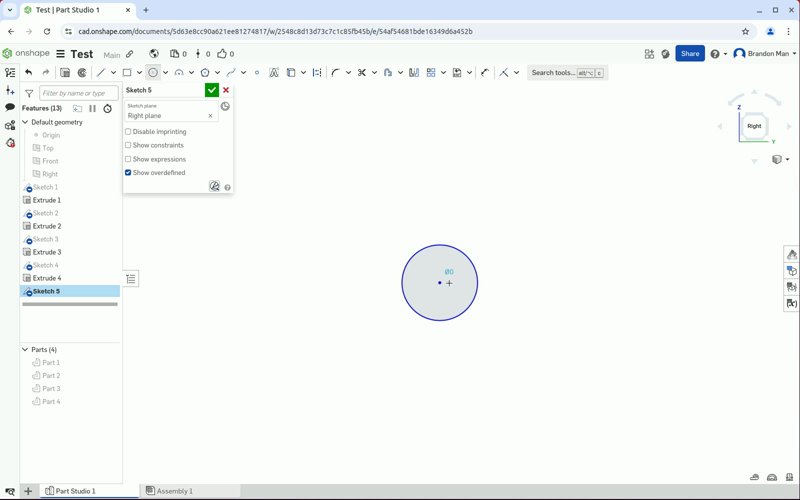
scroll(-6)
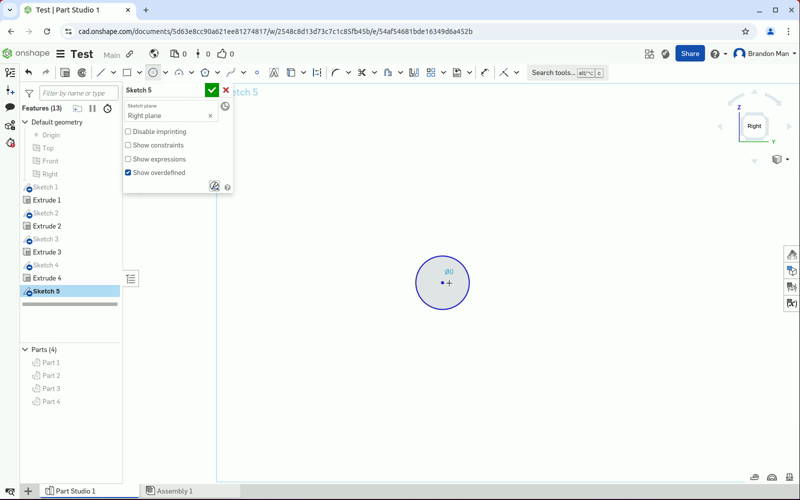
scroll(-6)
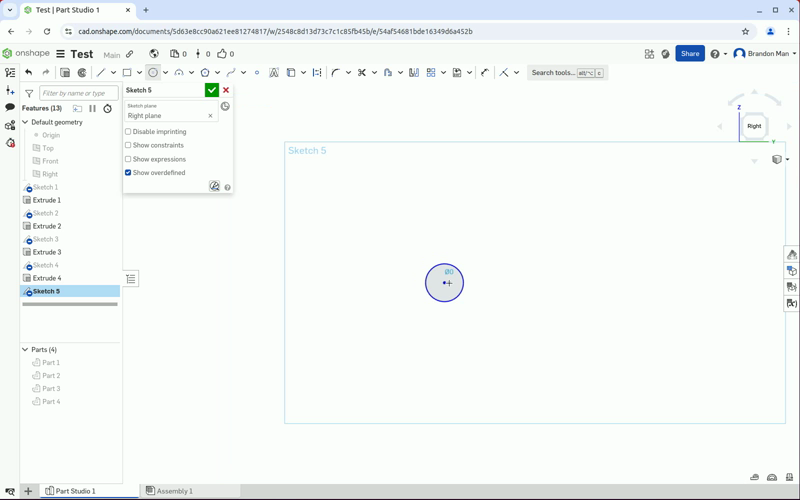
scroll(-6)
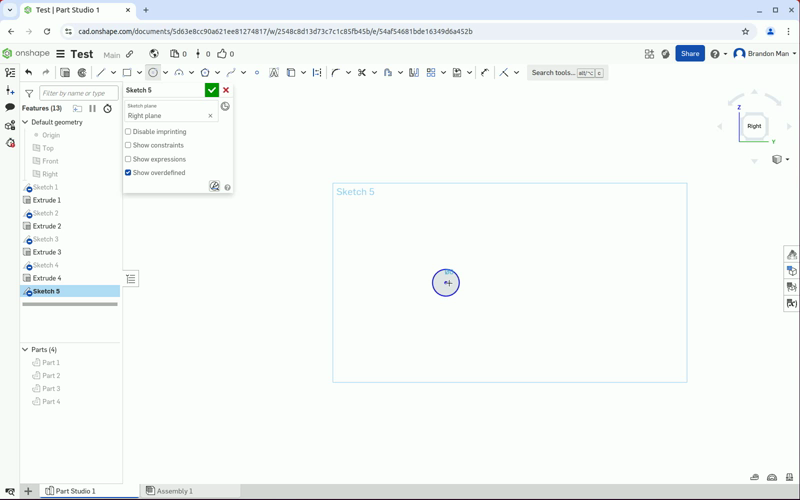
scroll(-6)
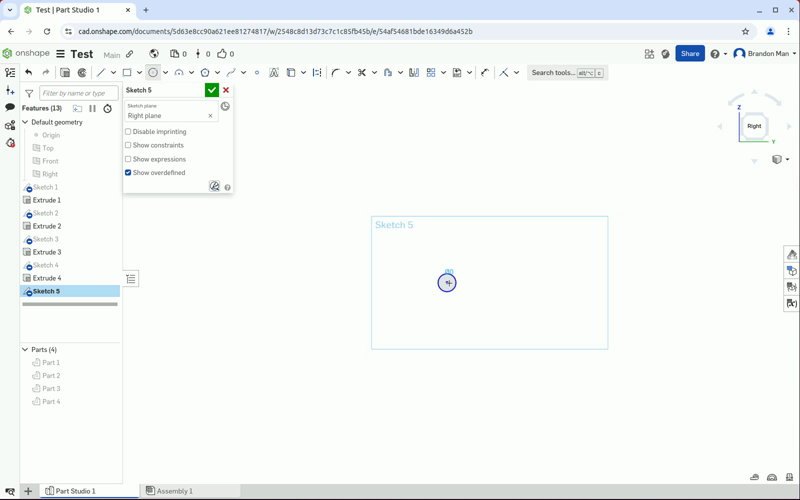
scroll(-6)
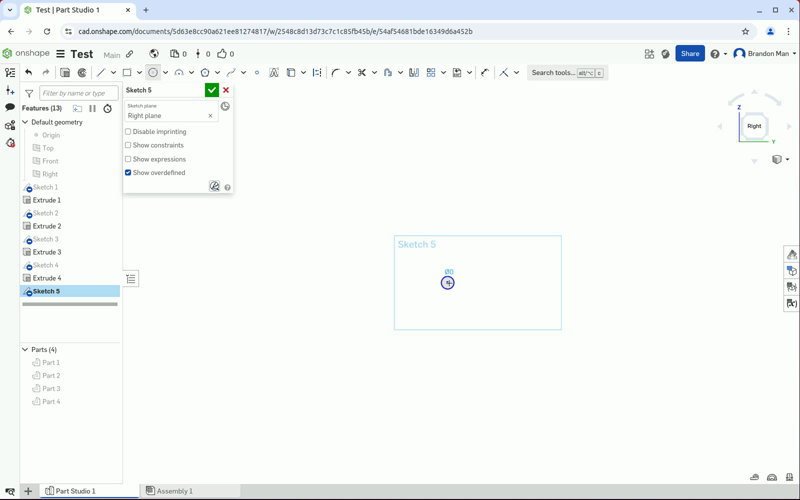
scroll(-6)
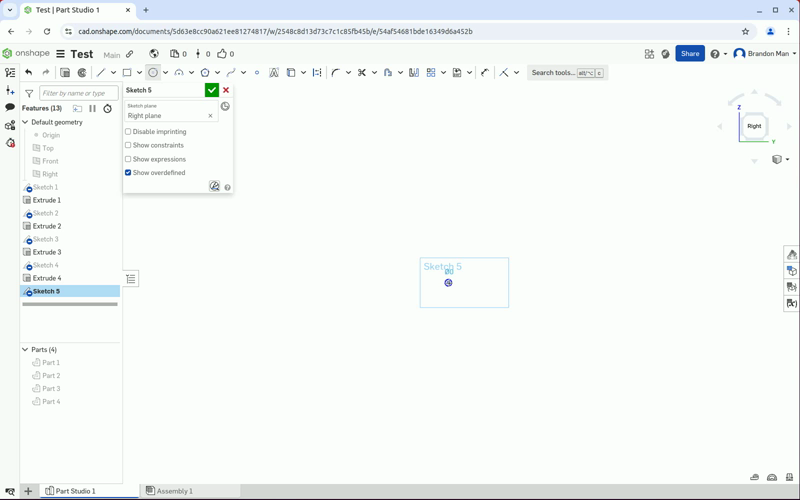
key_up(shift)
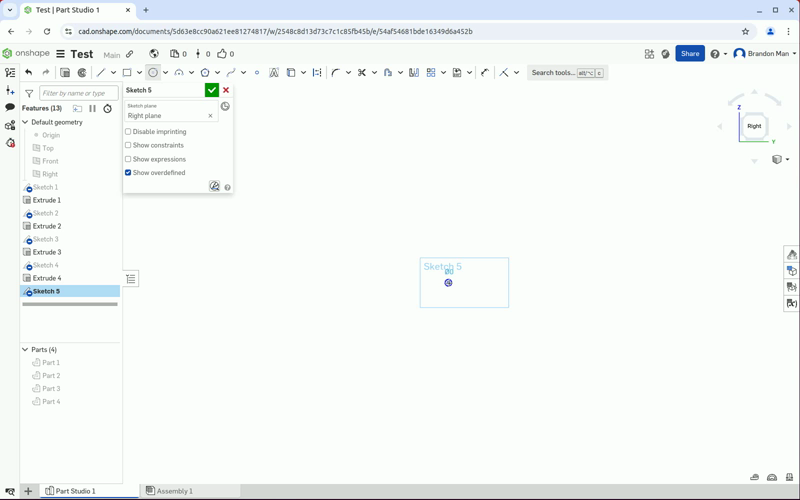
mouse_move(450, 282)
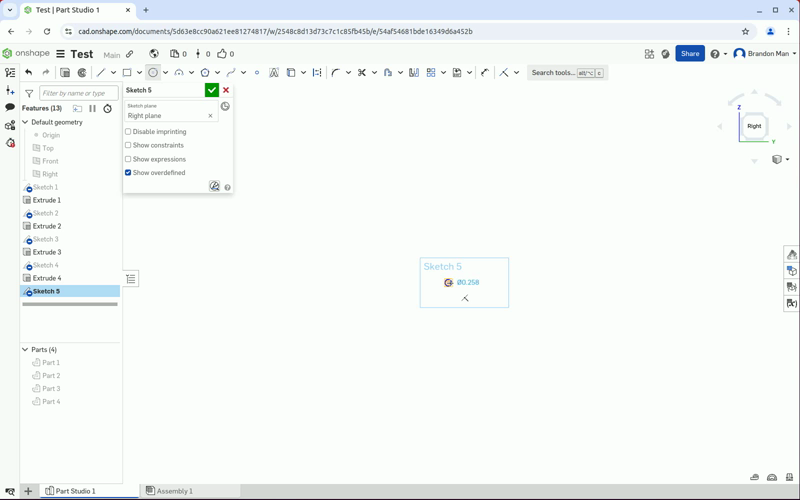
scroll(6)
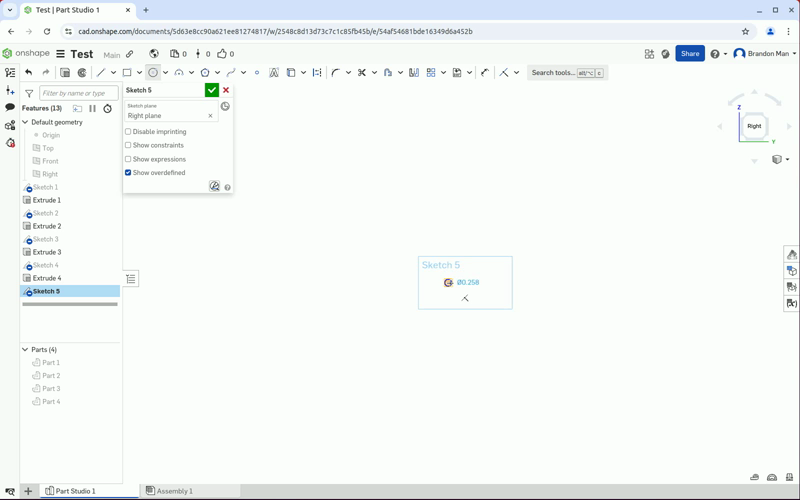
scroll(6)
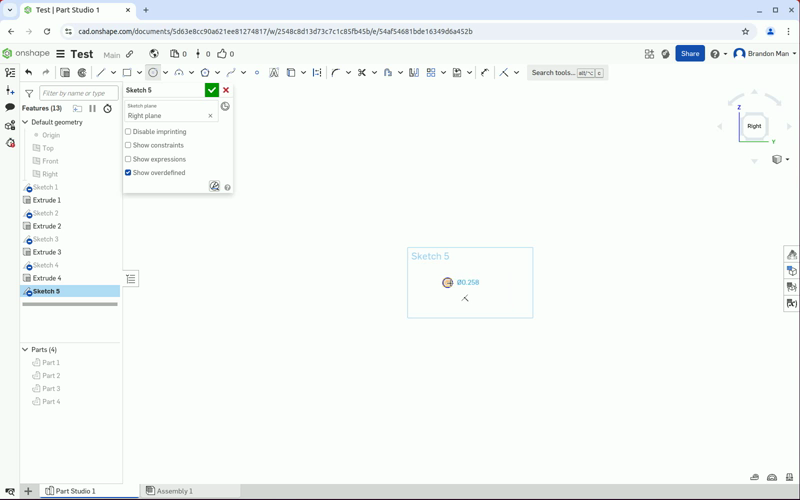
scroll(6)
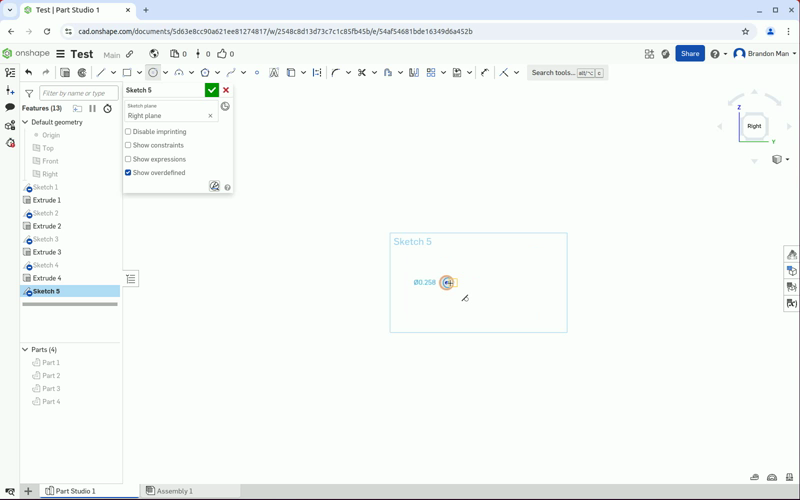
scroll(6)
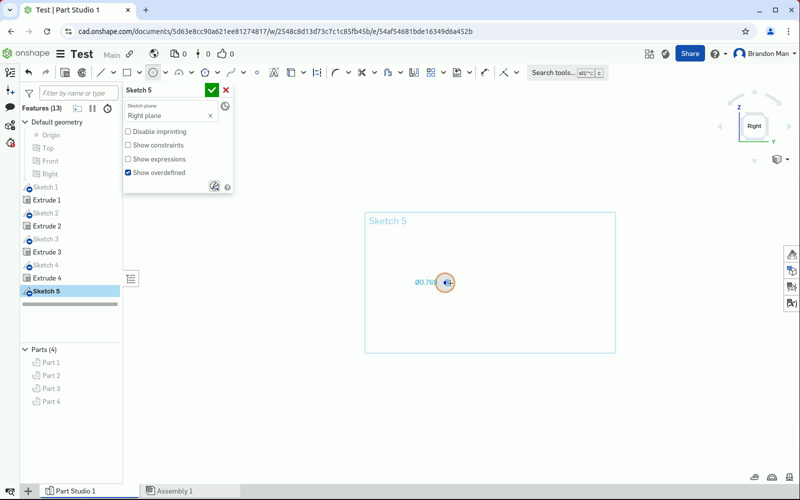
scroll(6)
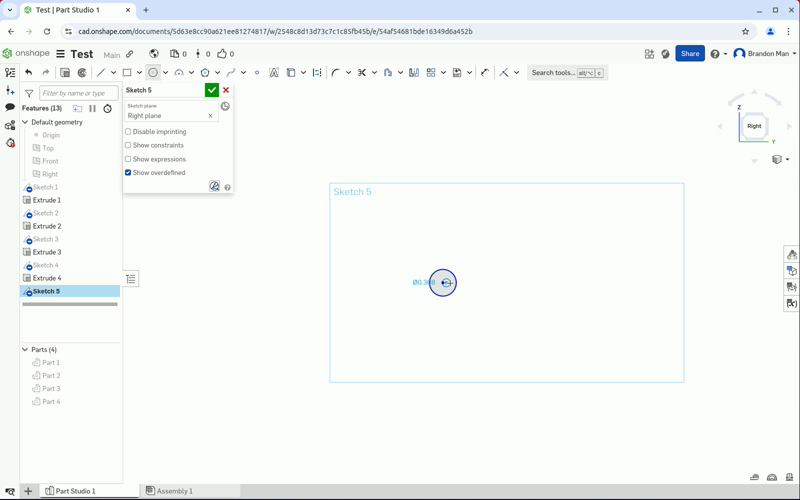
scroll(6)
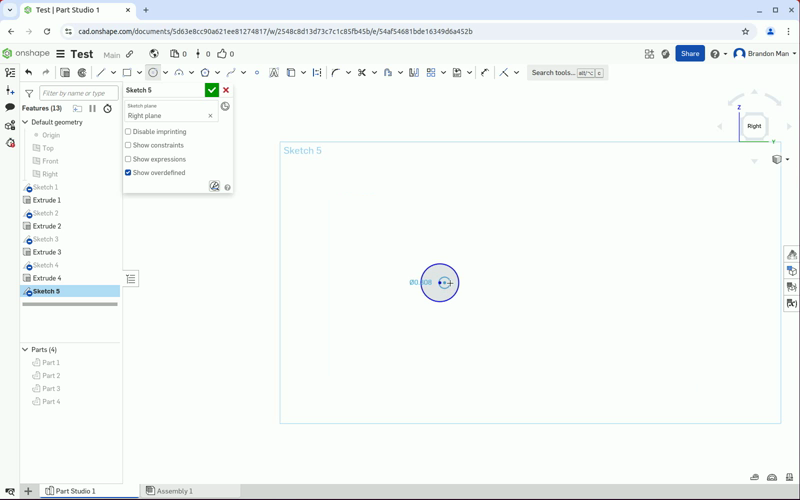
scroll(6)
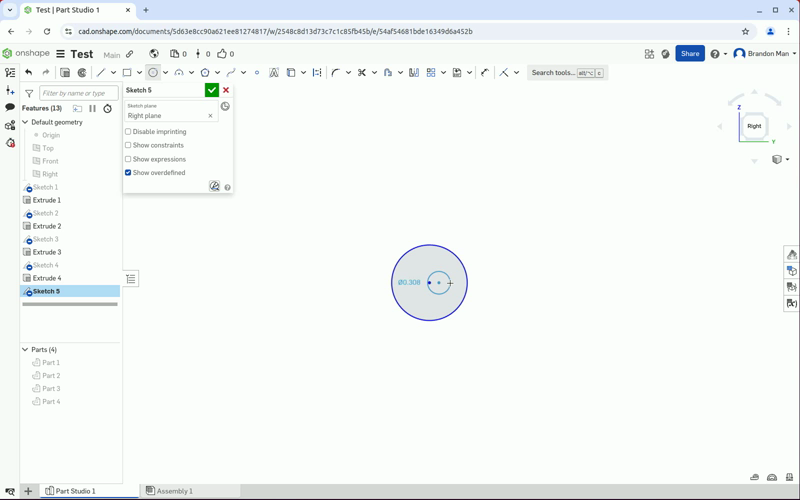
click(450, 282)
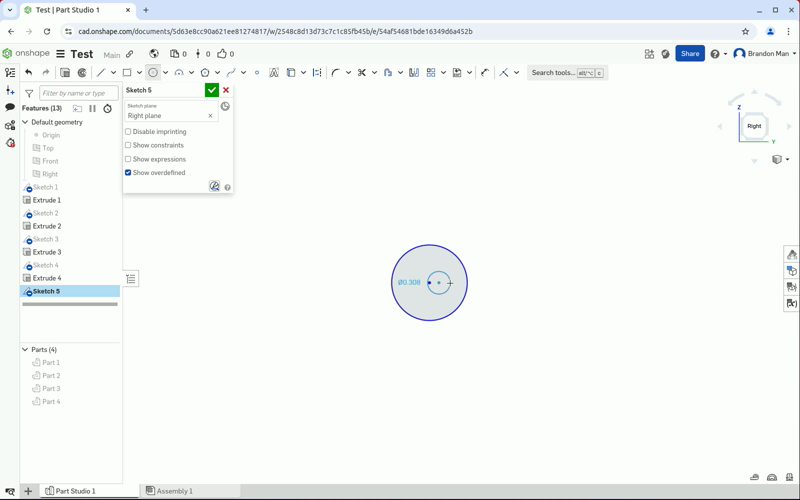
scroll(-6)
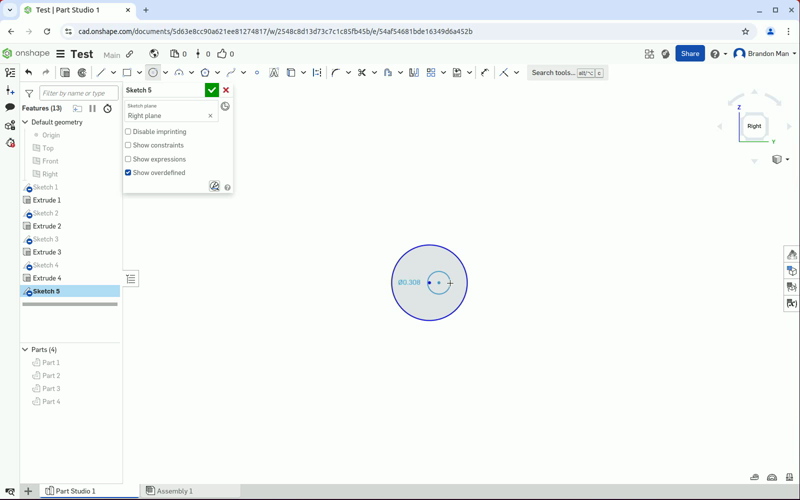
scroll(-6)
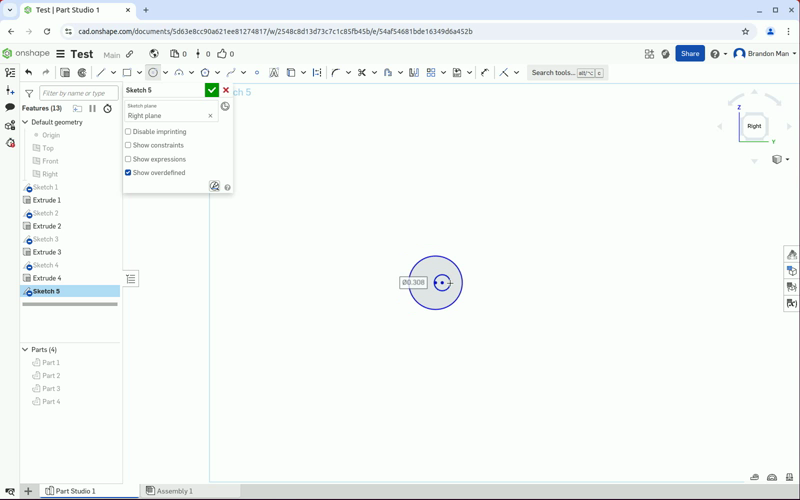
scroll(-6)
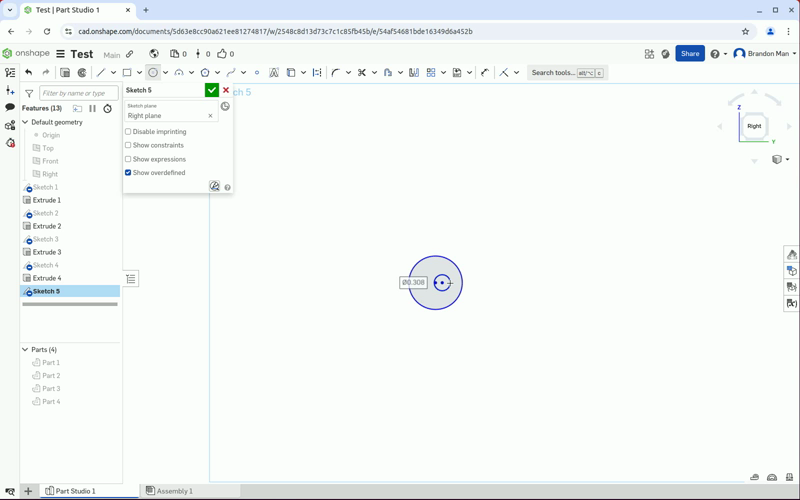
scroll(-6)
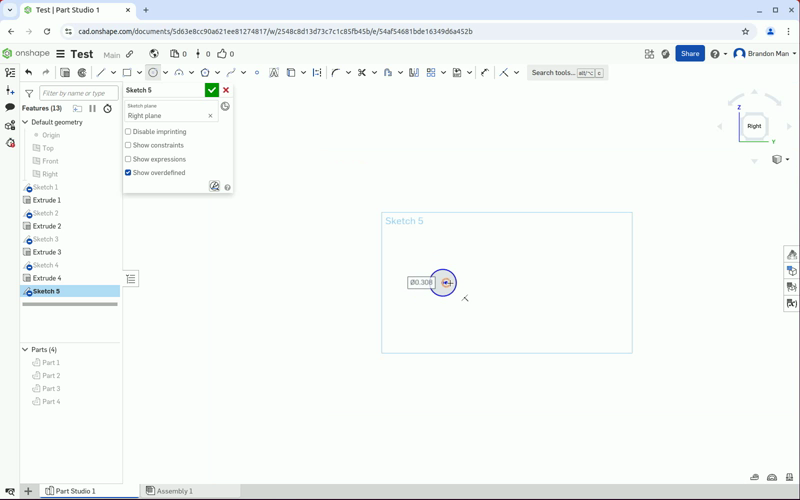
scroll(-6)
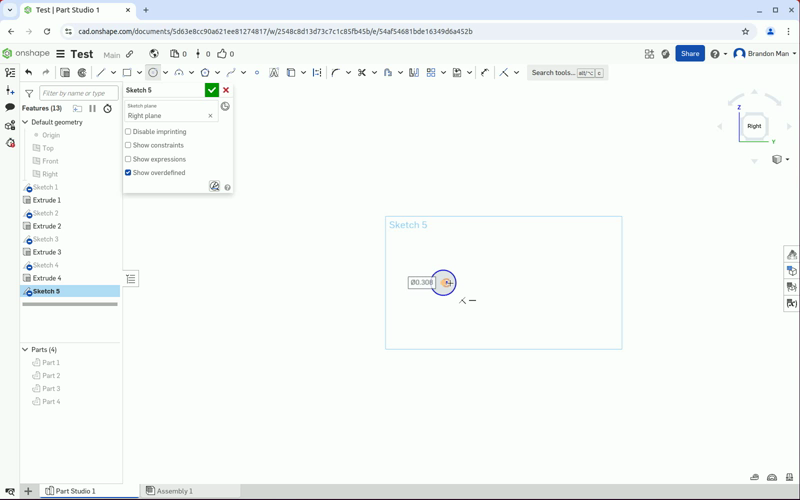
scroll(-6)
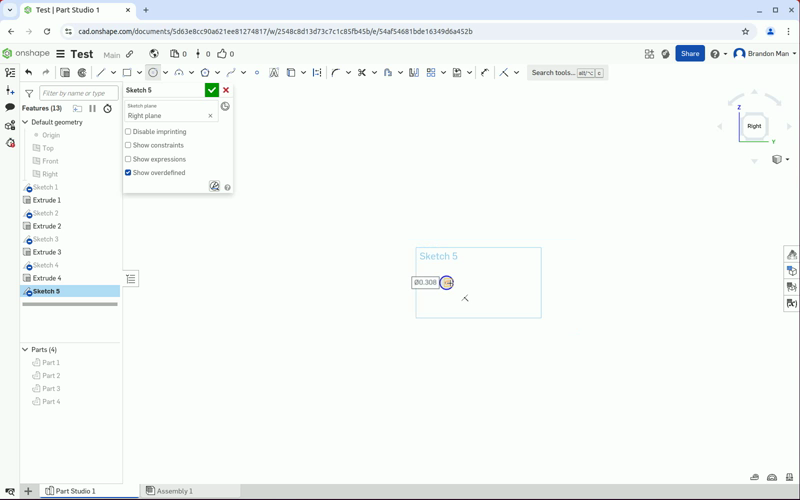
scroll(-6)
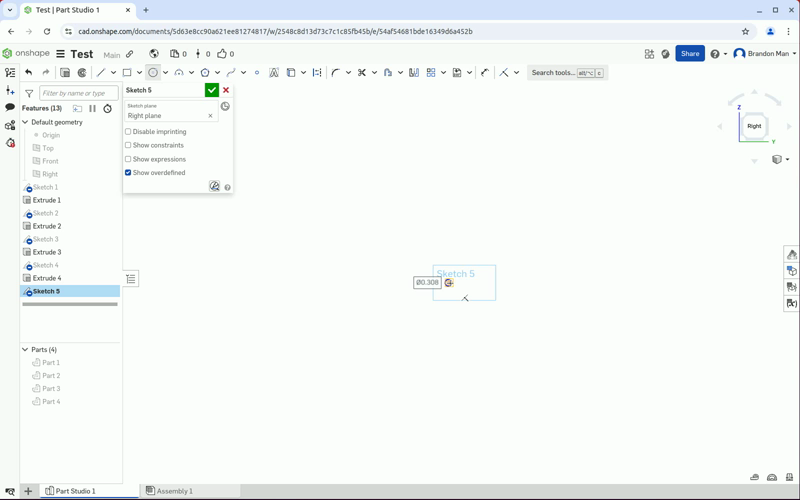
key(esc)
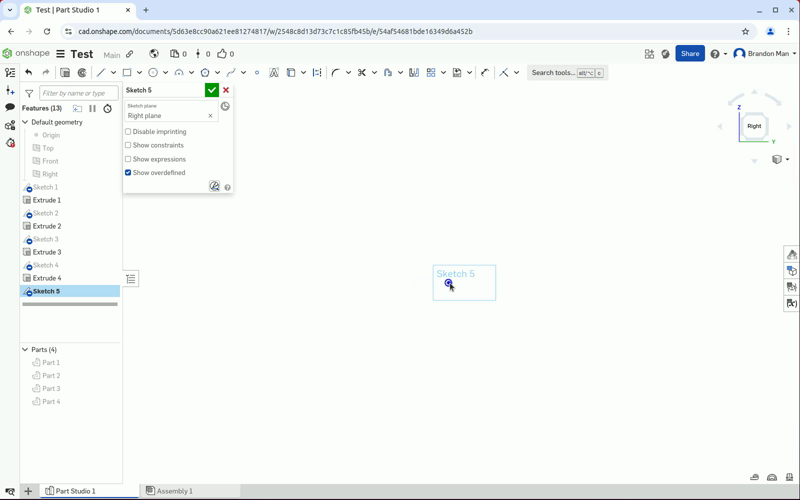
mouse_move(450, 282)
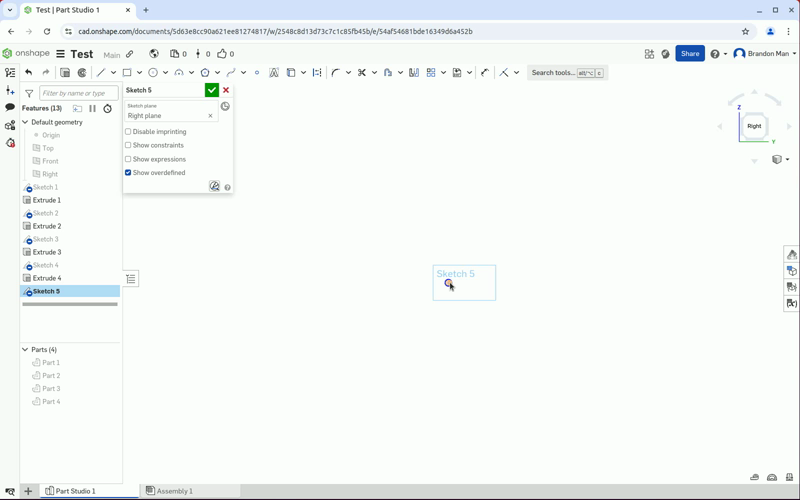
scroll(6)
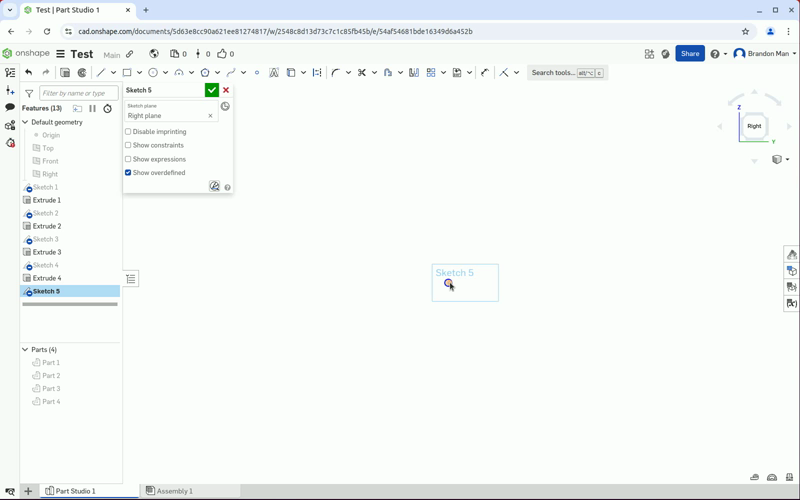
scroll(6)
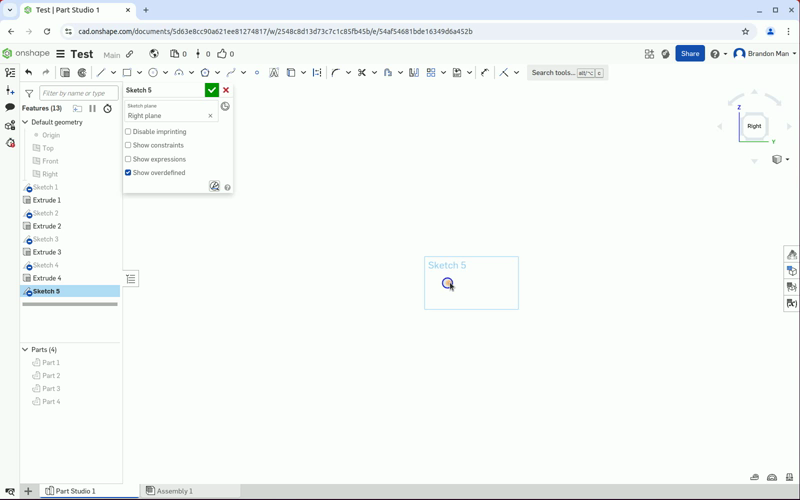
scroll(6)
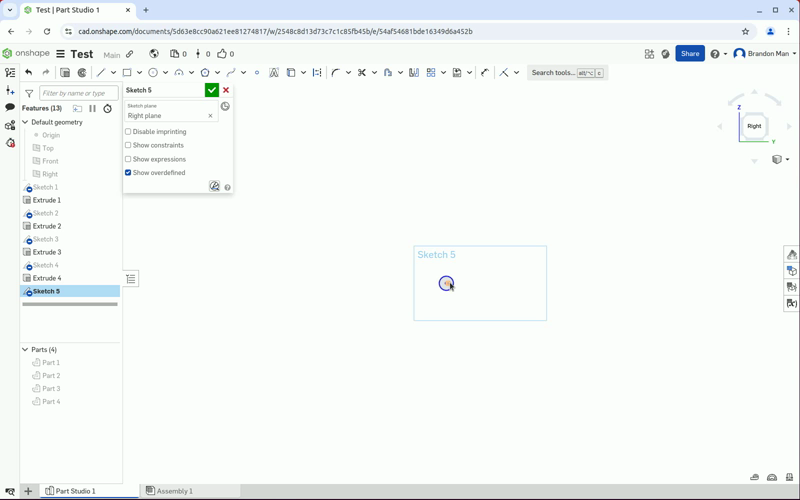
scroll(6)
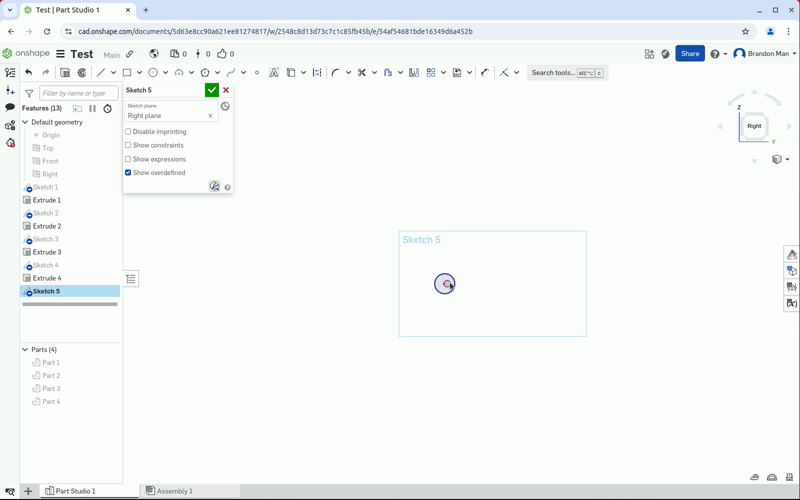
scroll(6)
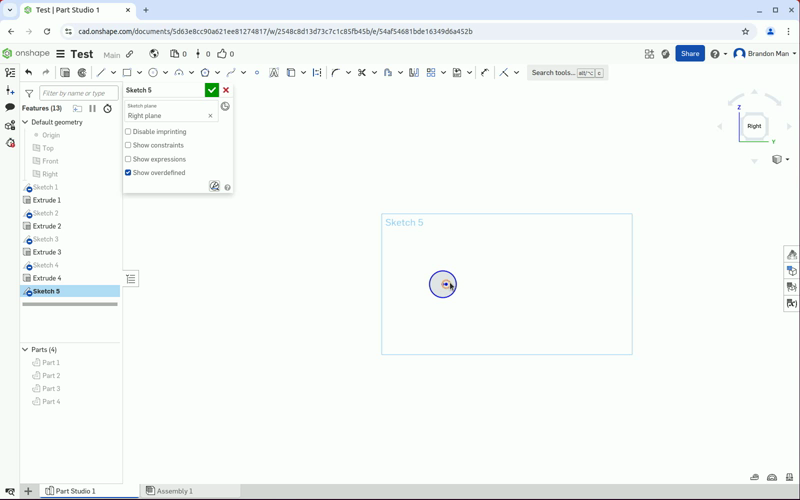
scroll(6)
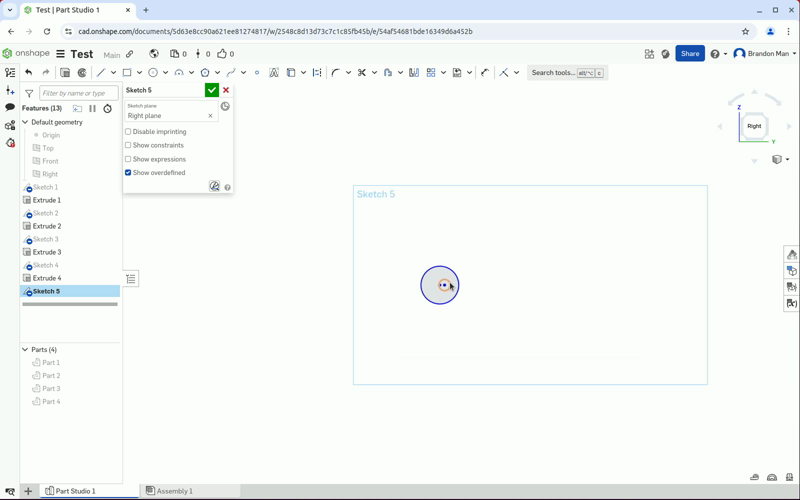
scroll(6)
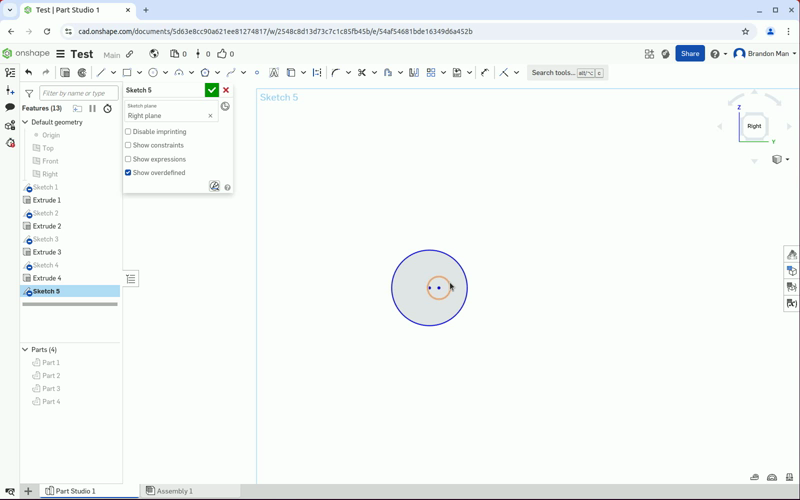
click(450, 282)
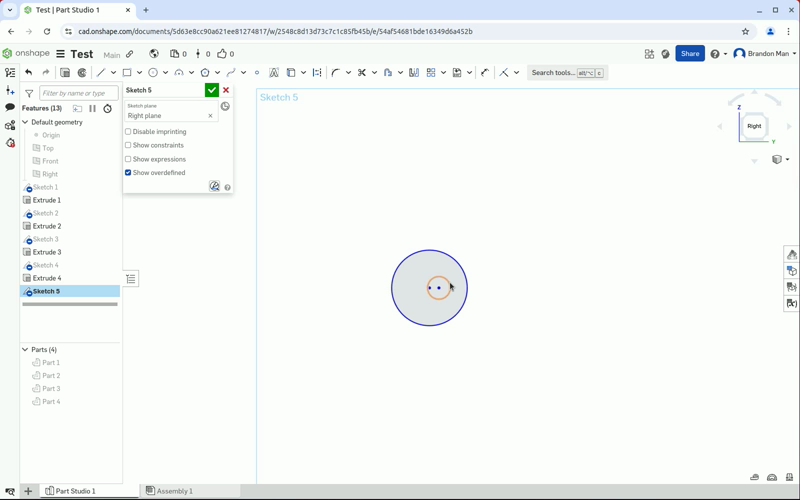
scroll(-6)
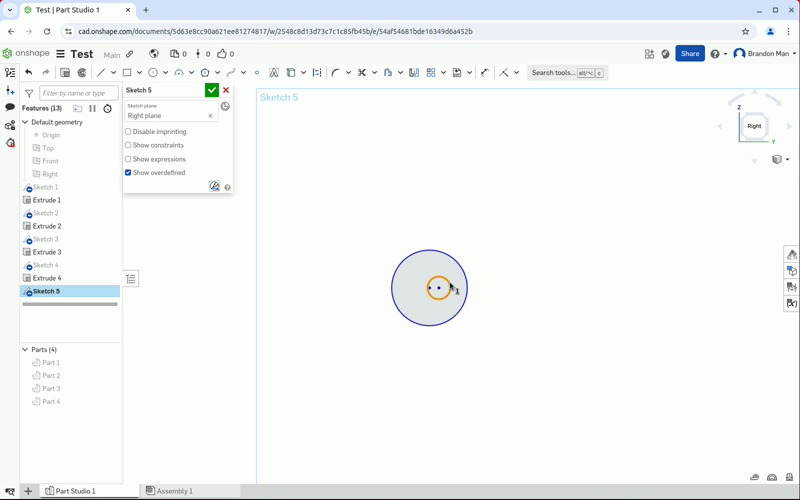
scroll(-6)
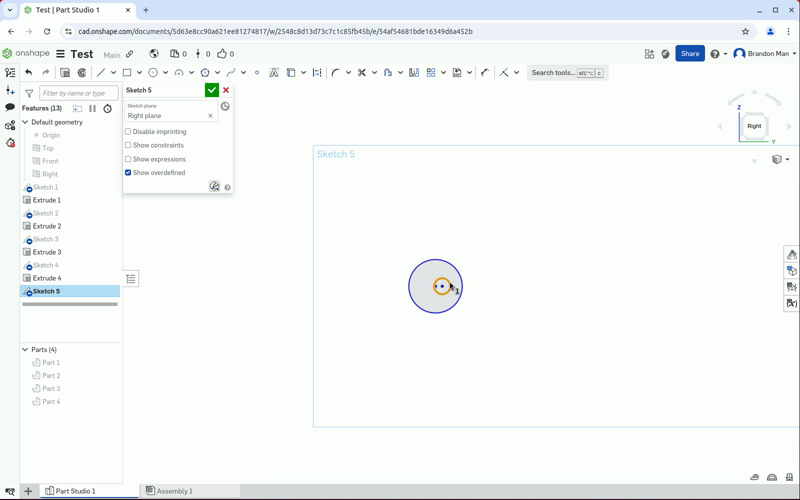
scroll(-6)
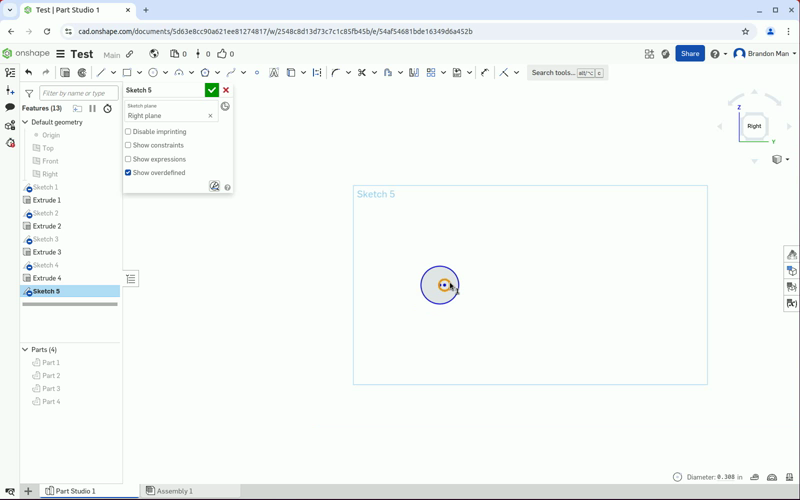
scroll(-6)
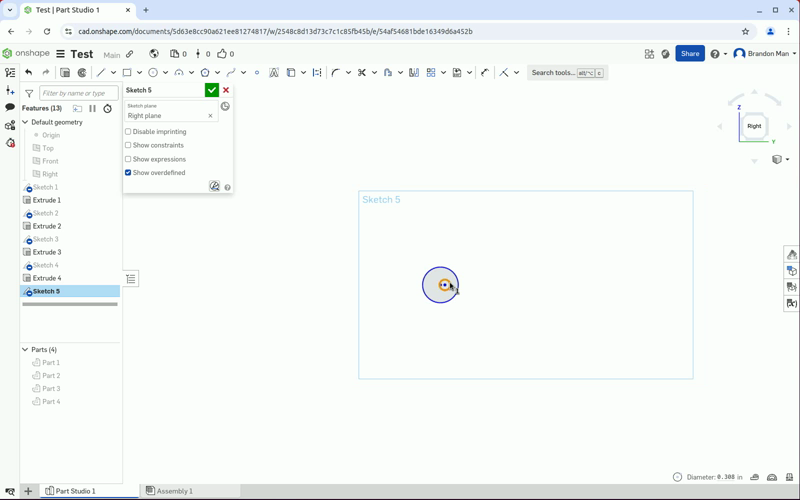
scroll(-6)
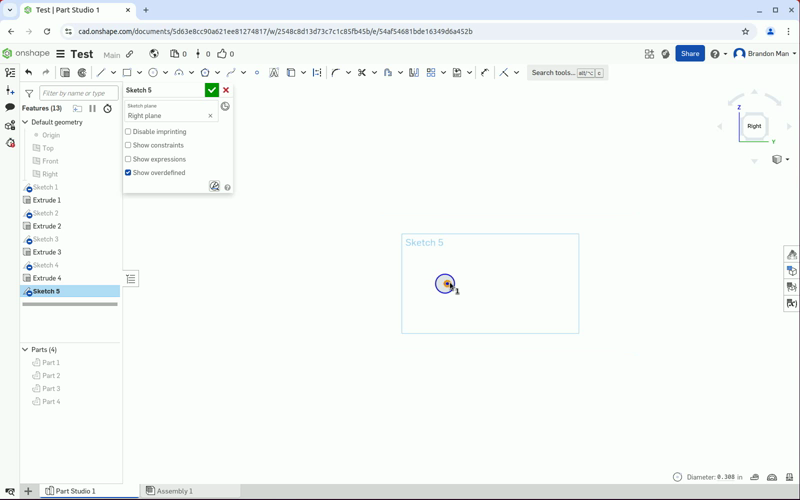
scroll(-6)
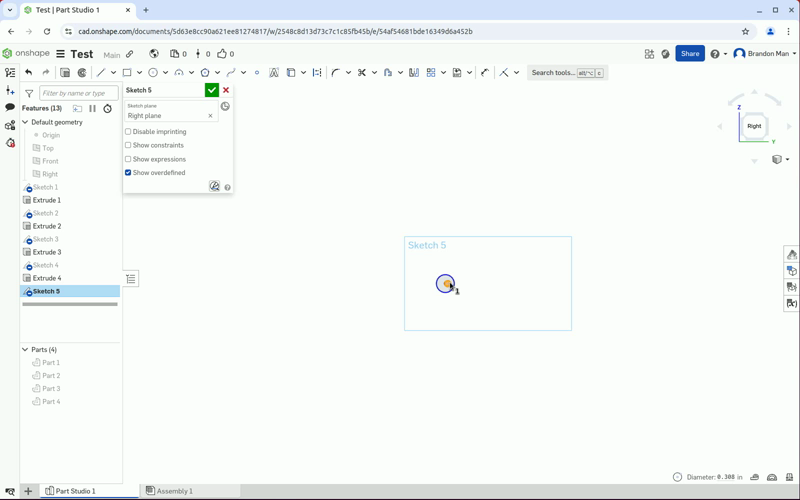
scroll(-6)
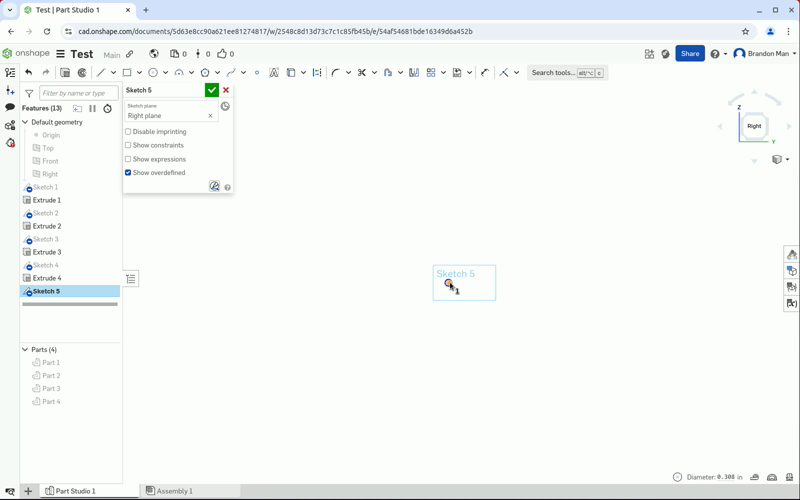
mouse_move(73, 352)
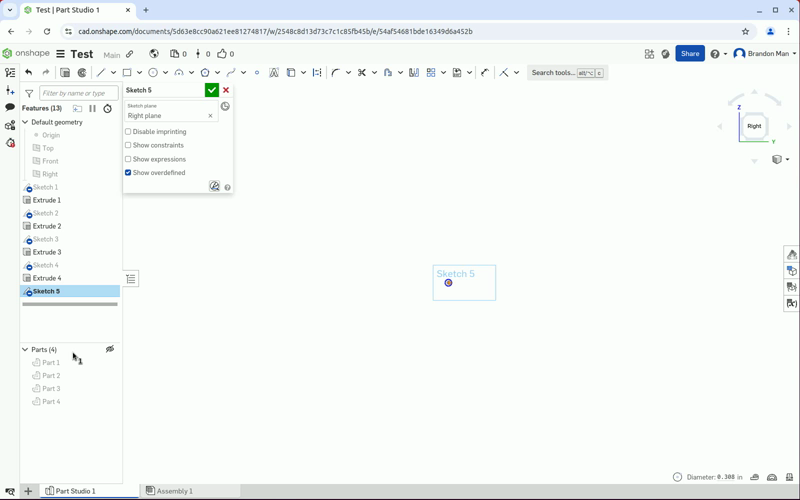
key(shift+y)
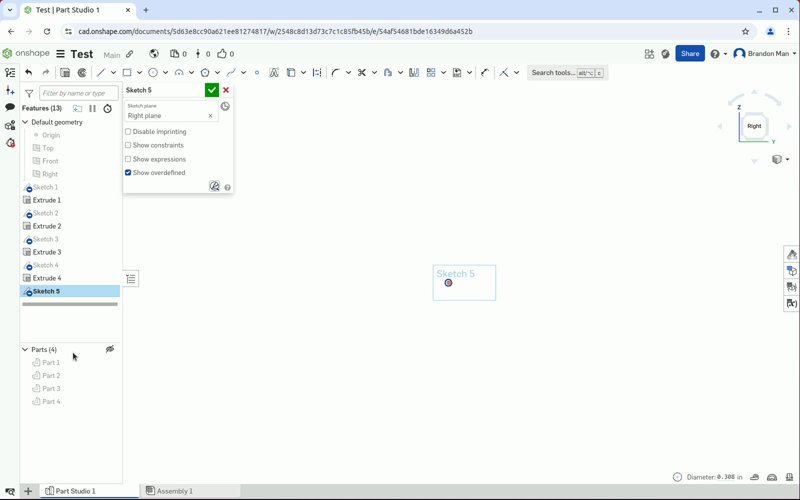
key(shift+e)
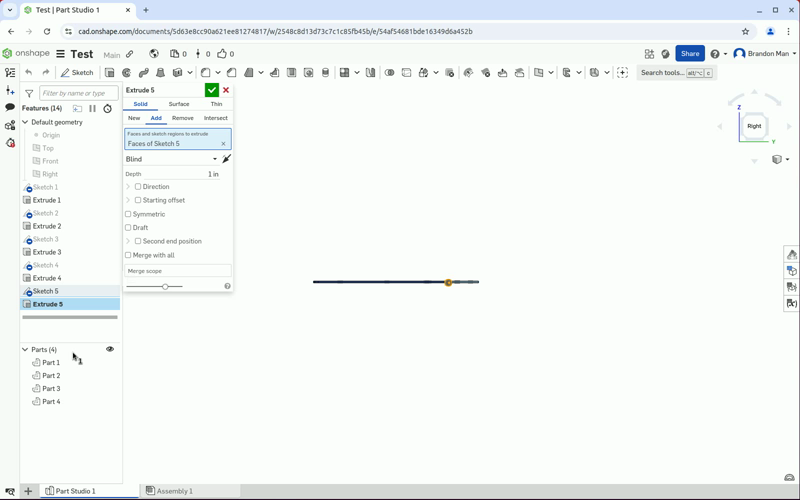
mouse_move(143, 106)
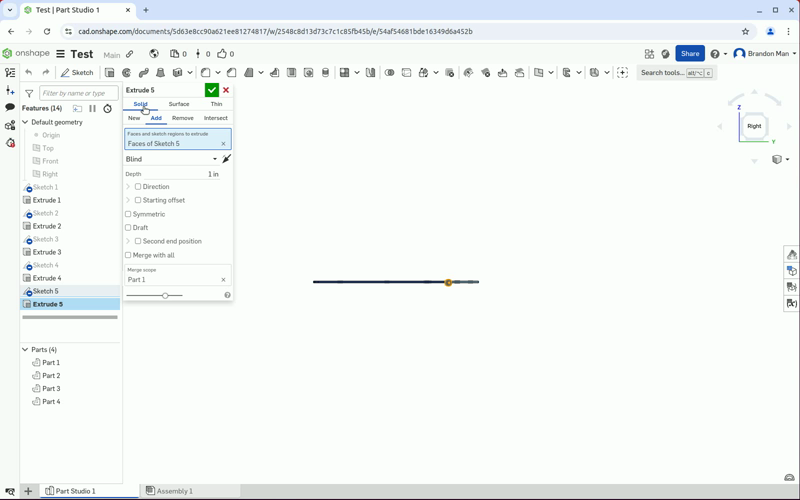
click(143, 106)
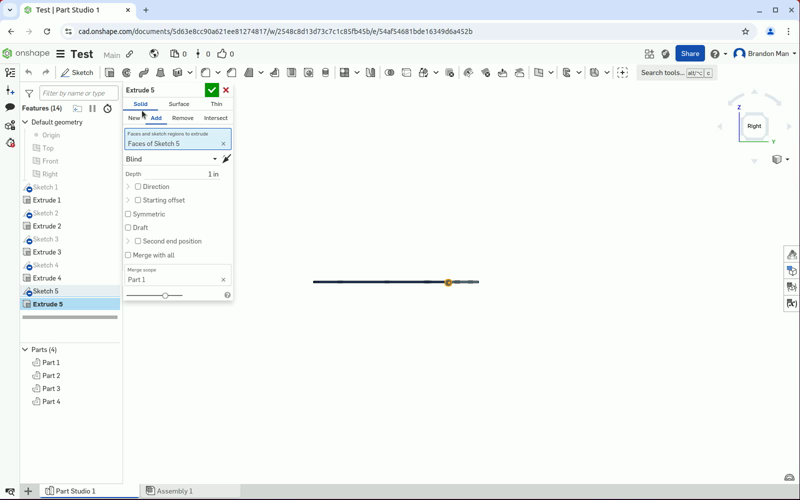
mouse_move(137, 120)
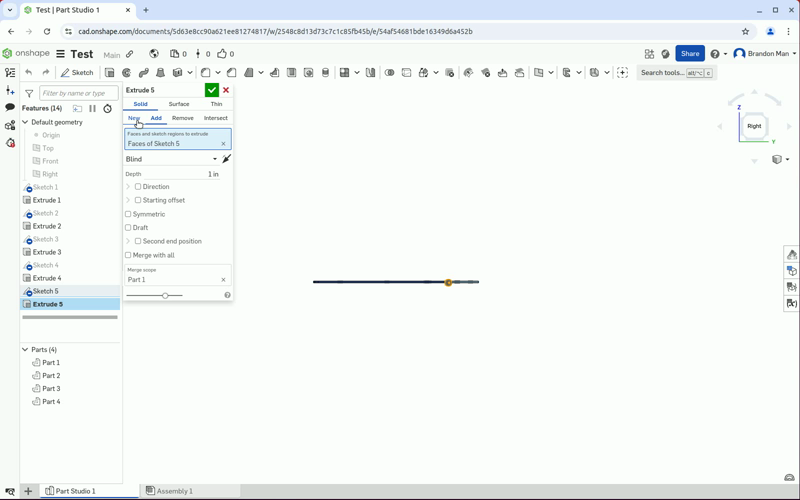
click(137, 120)
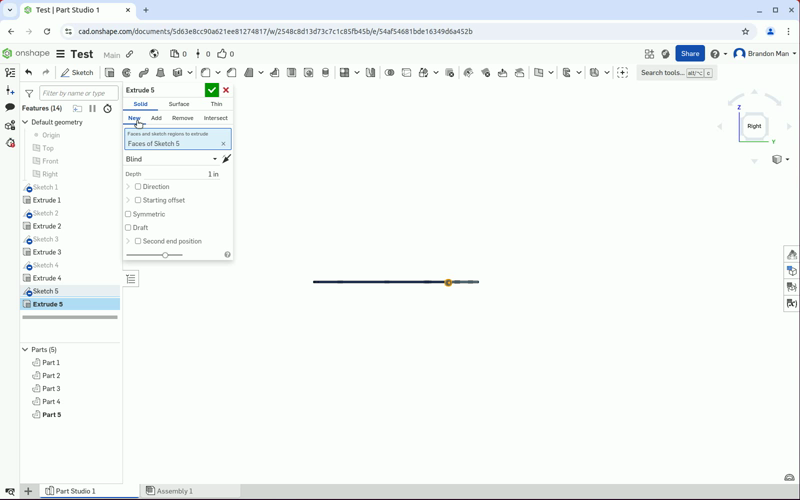
key(tab, 4)
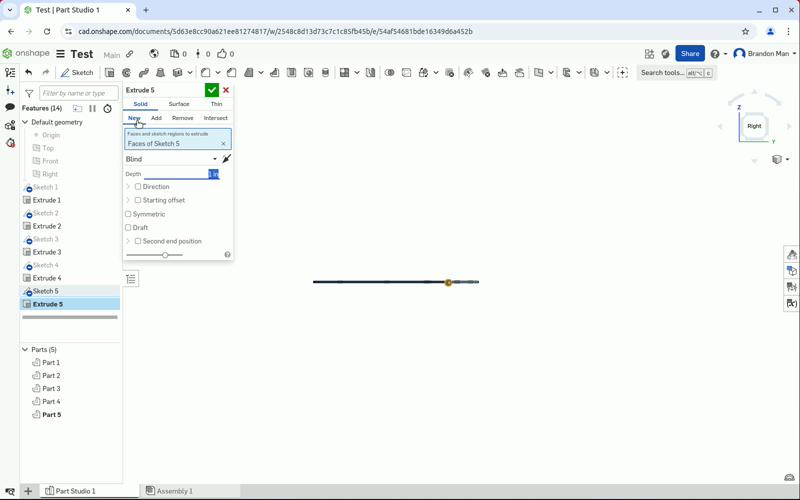
text(6.74)
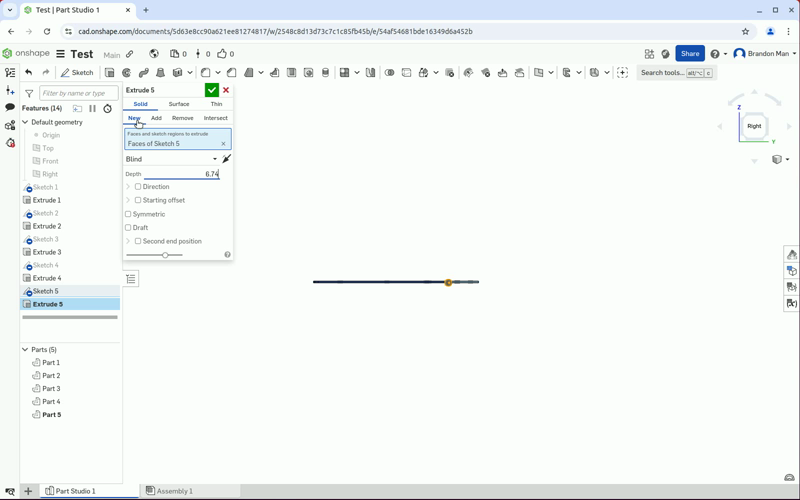
key(tab, 3)
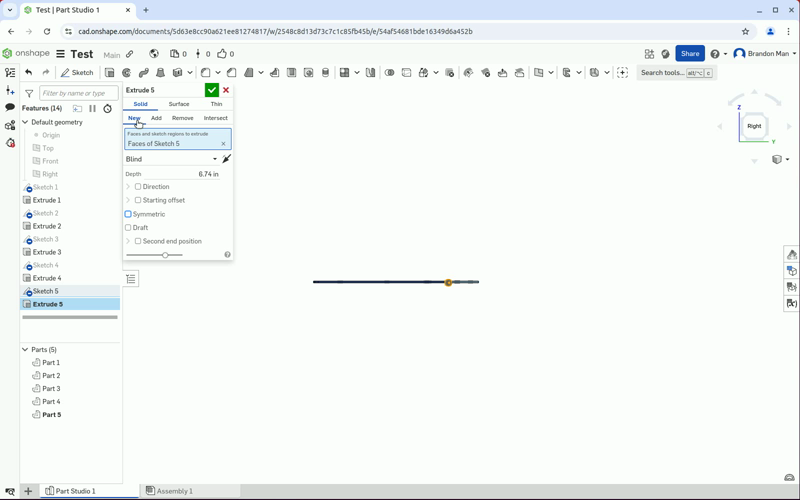
key(space)
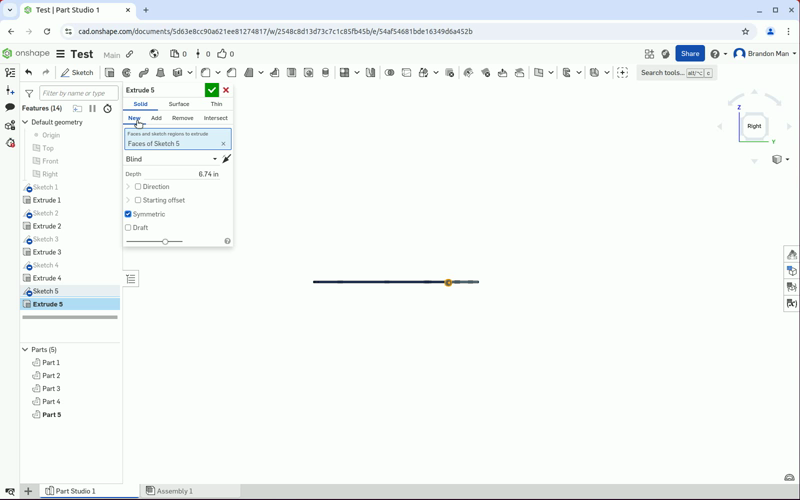
key(enter)
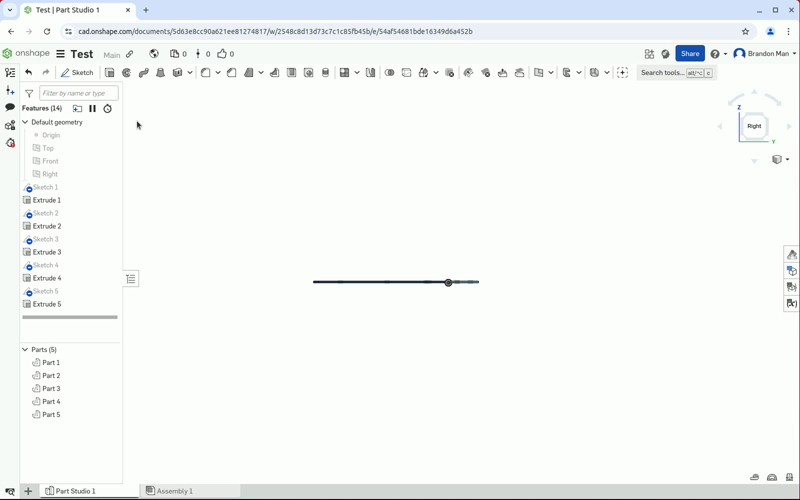
key(shift+h)
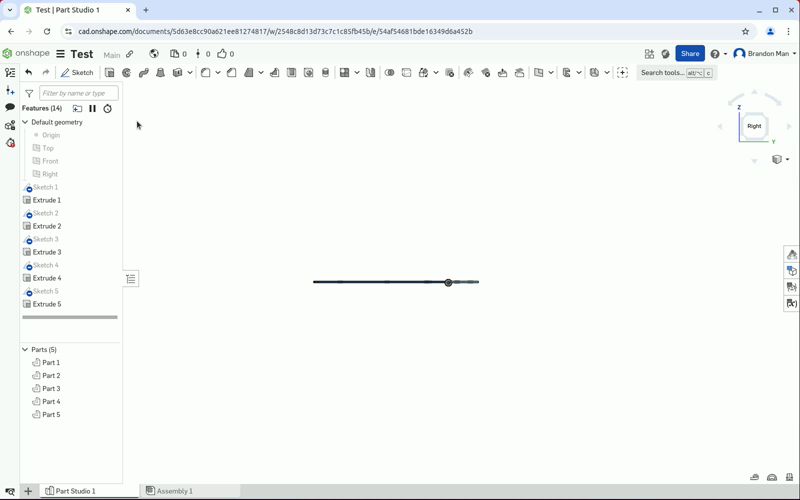
key(shift+h)
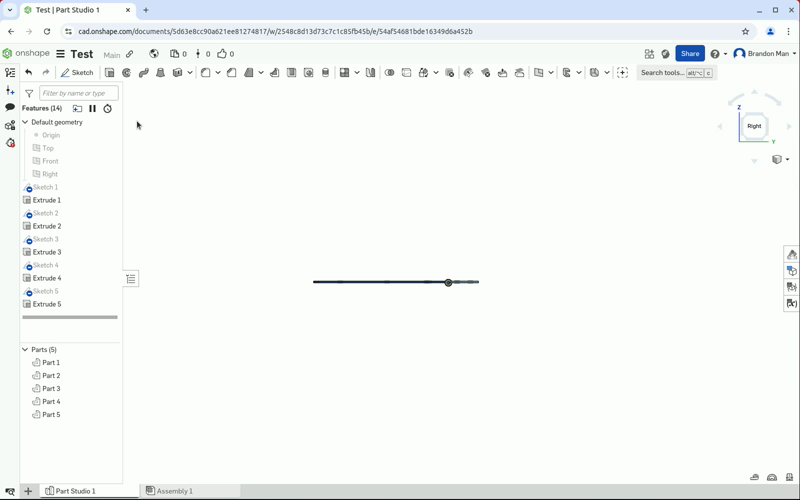
mouse_move(73, 189)
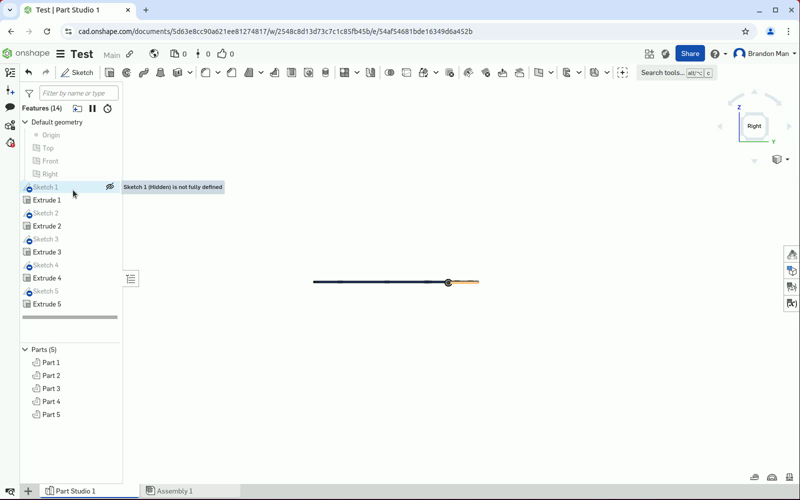
click(73, 189)
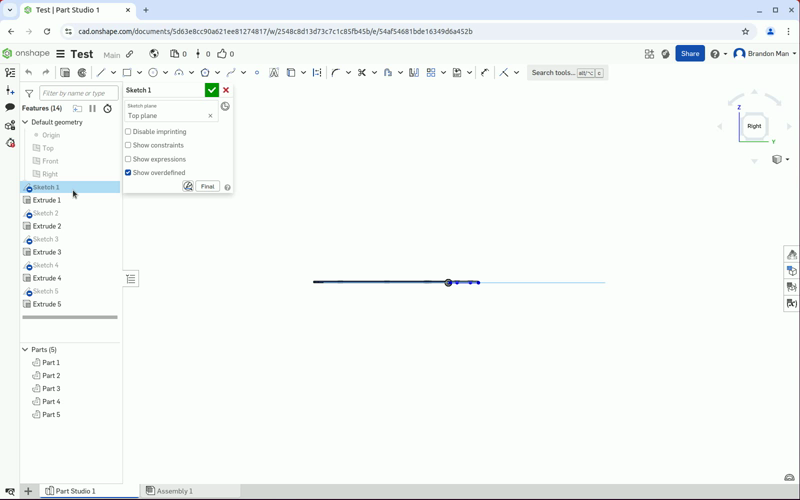
mouse_move(229, 92)
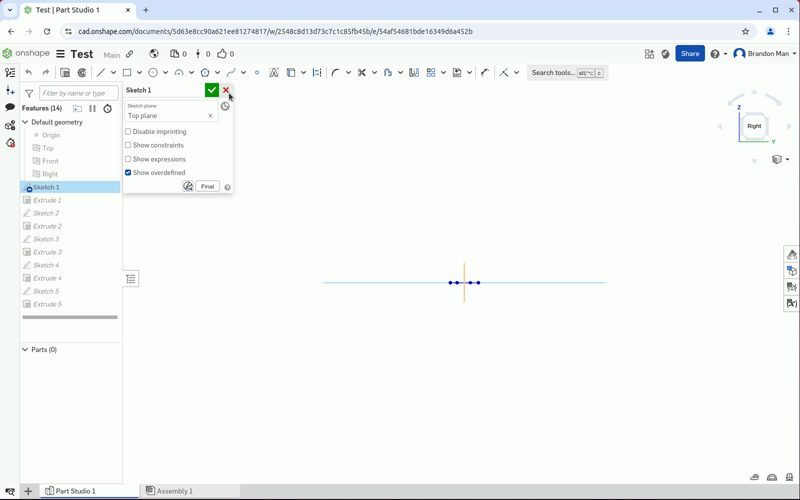
click(229, 92)
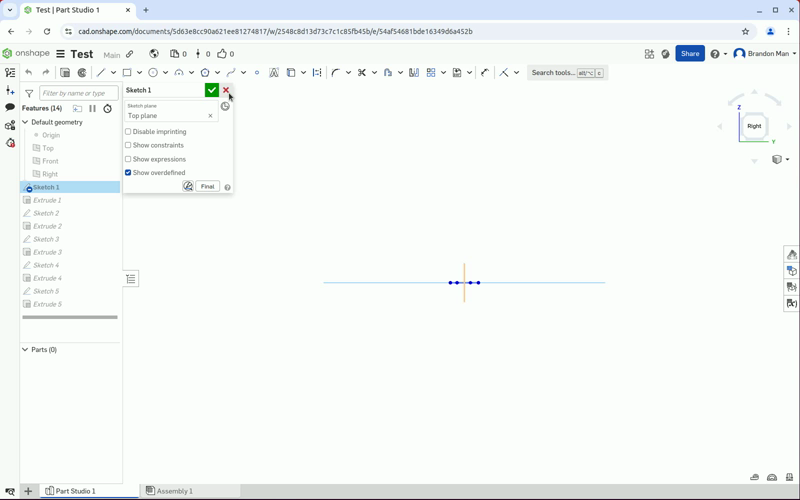
key(shift+s)
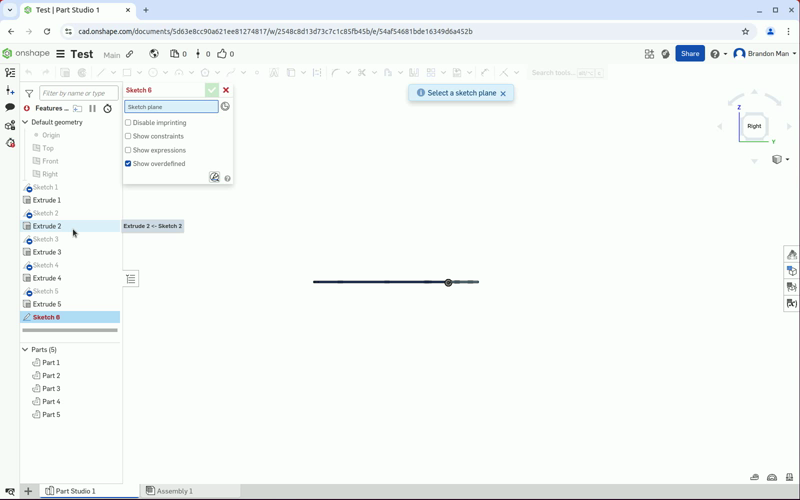
scroll(3)
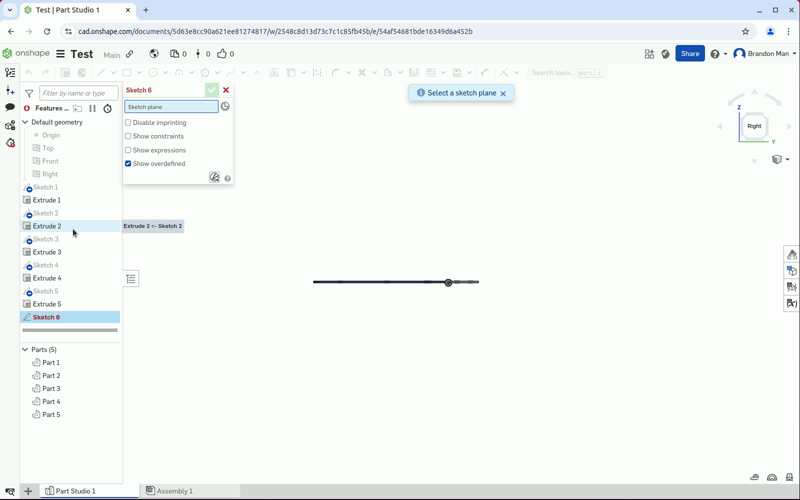
mouse_move(73, 176)
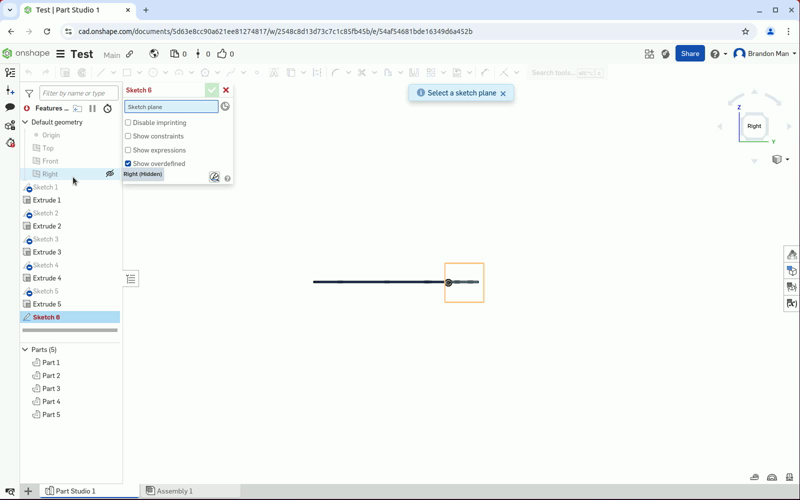
click(73, 176)
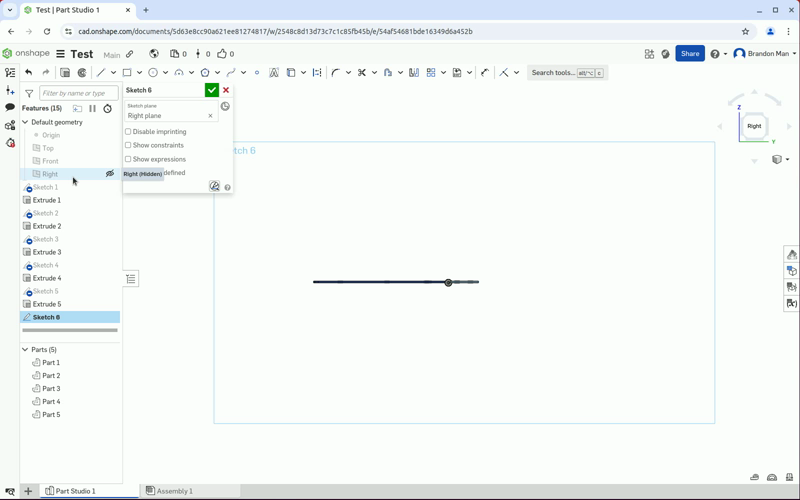
mouse_move(73, 352)
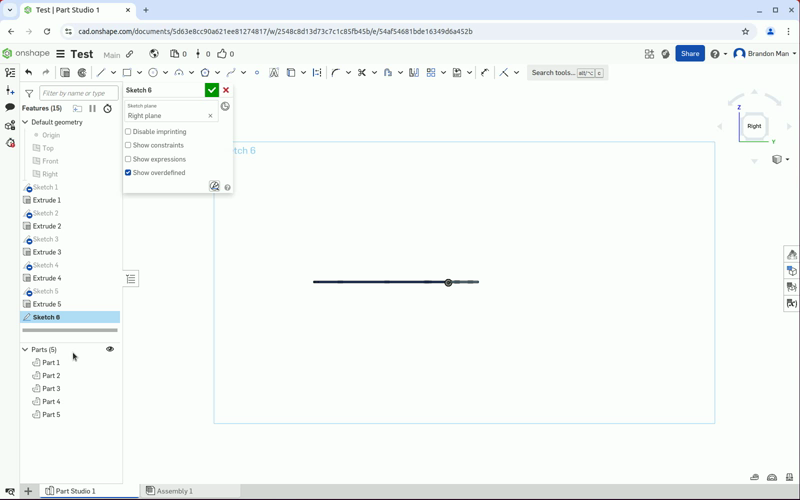
key(y)
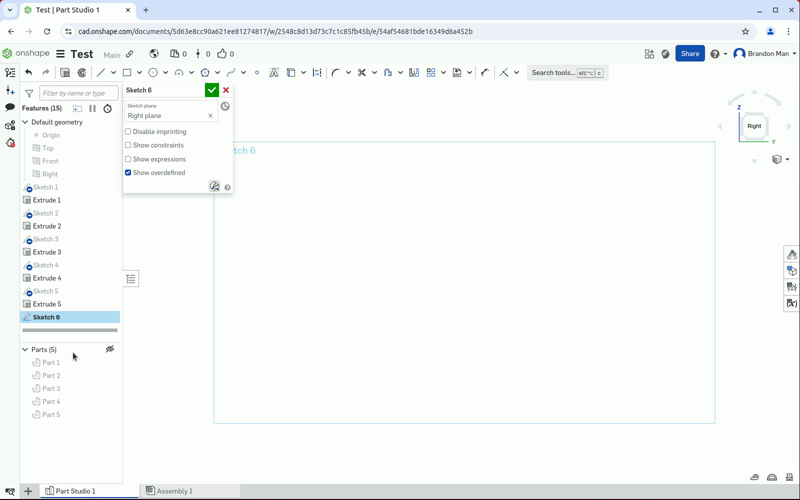
key(c)
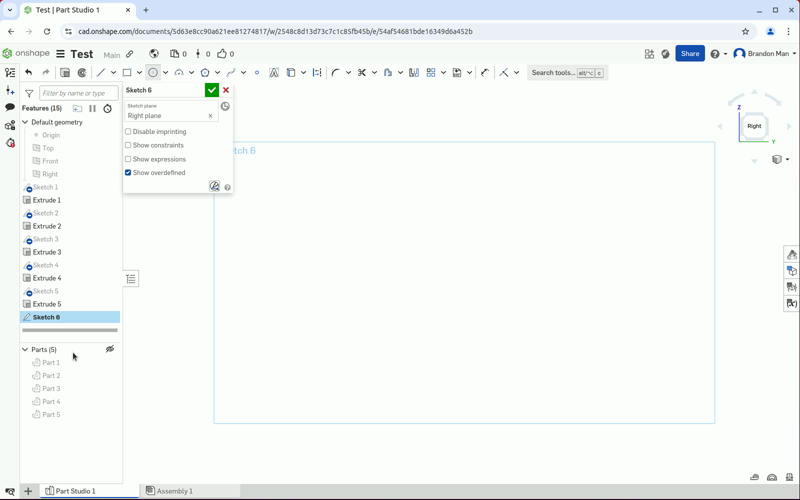
key_down(shift)
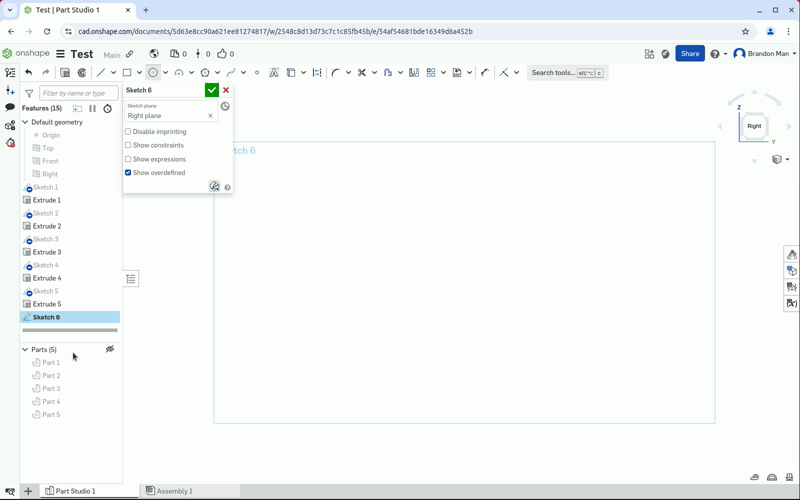
mouse_move(449, 282)
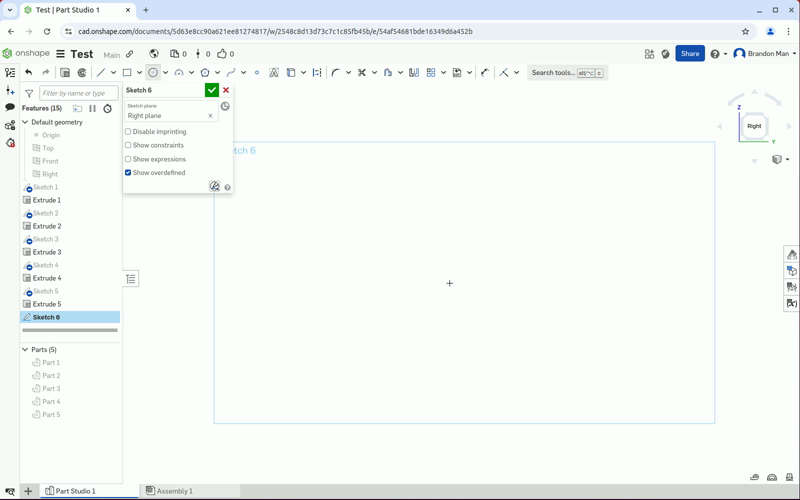
click(449, 282)
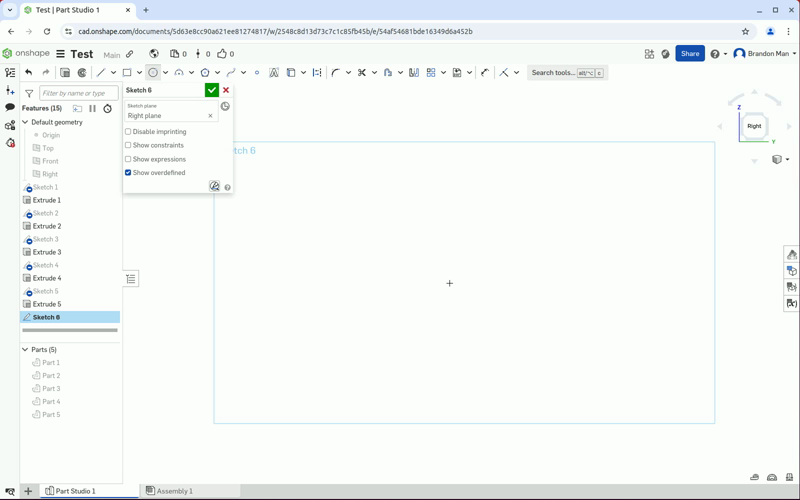
key_up(shift)
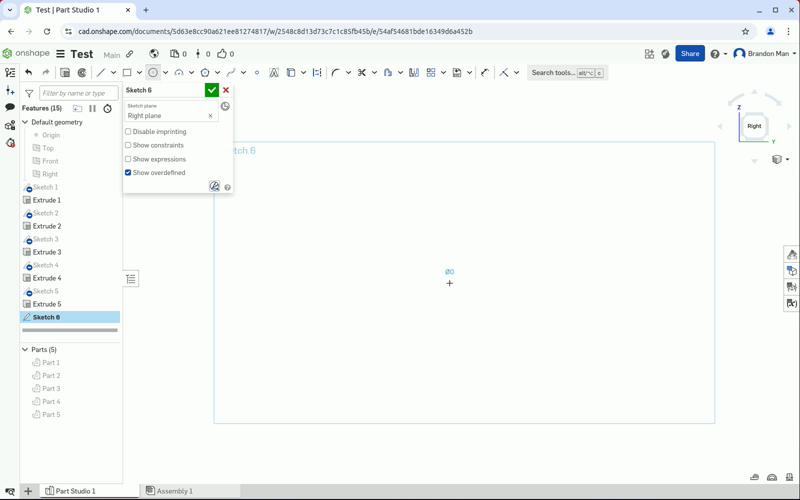
mouse_move(451, 282)
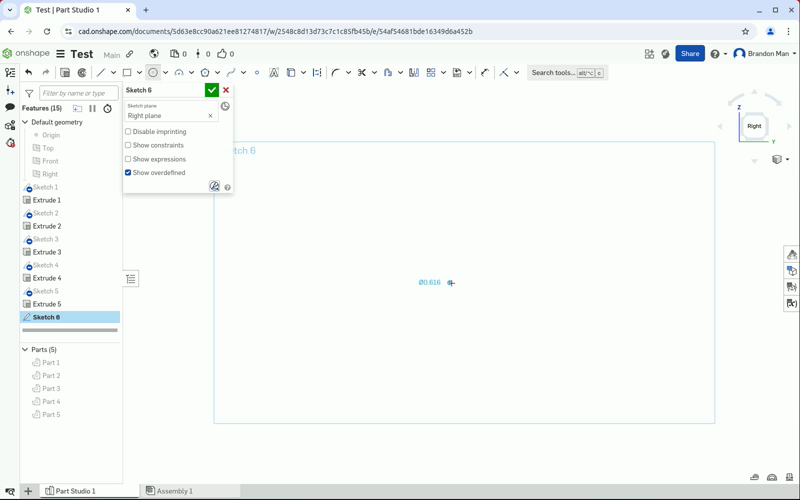
scroll(6)
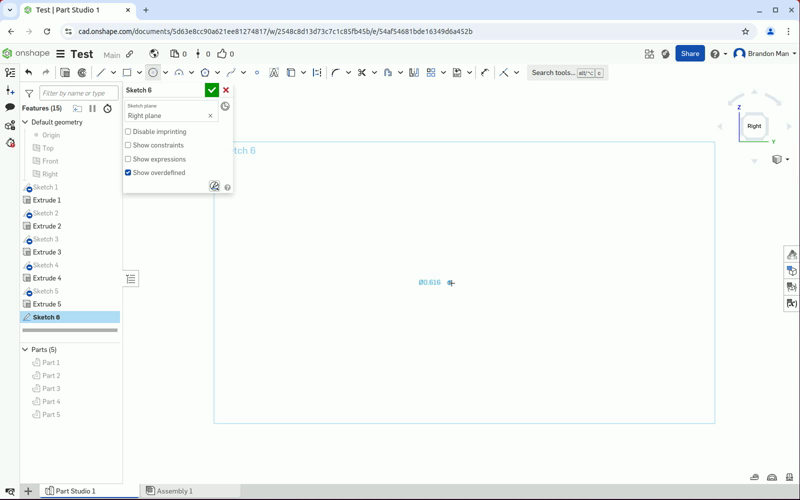
scroll(6)
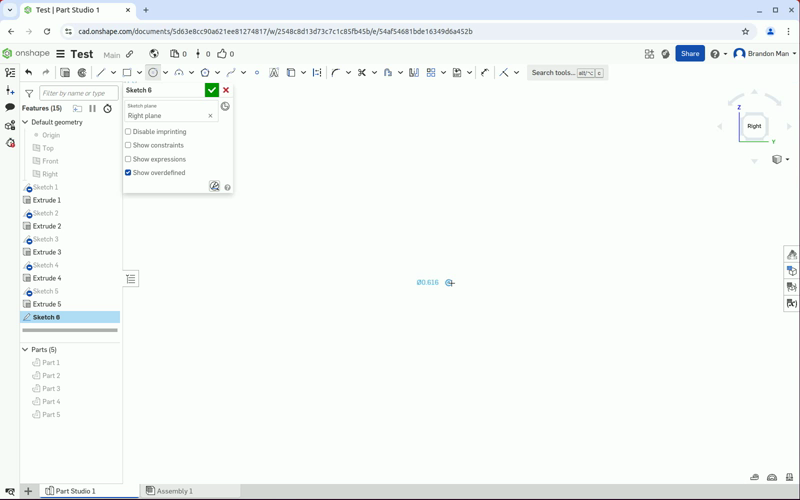
scroll(6)
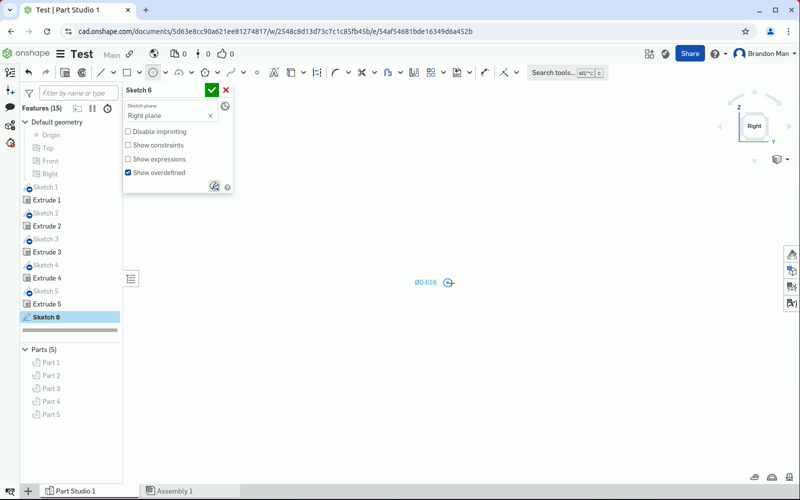
scroll(6)
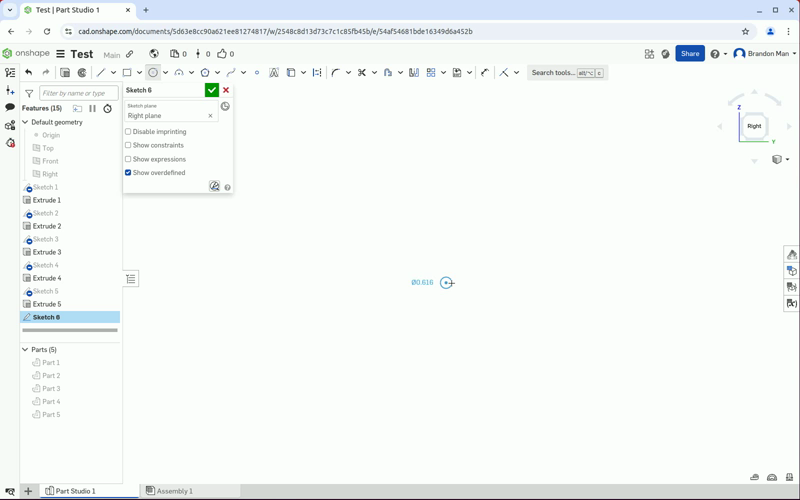
scroll(6)
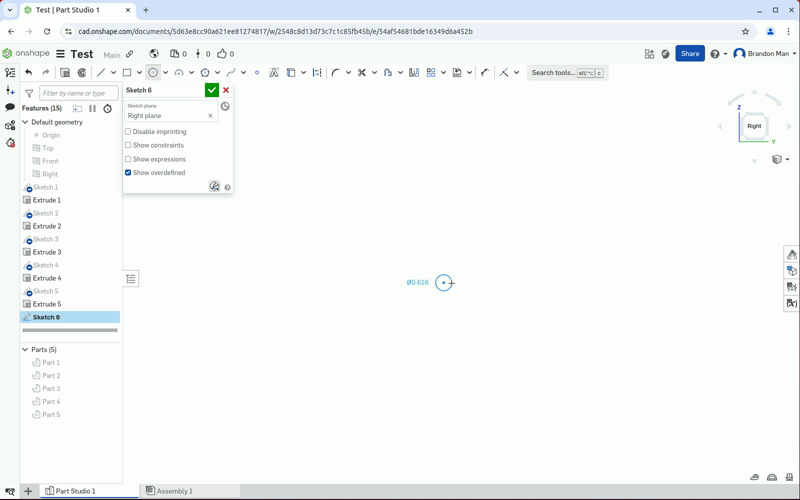
scroll(6)
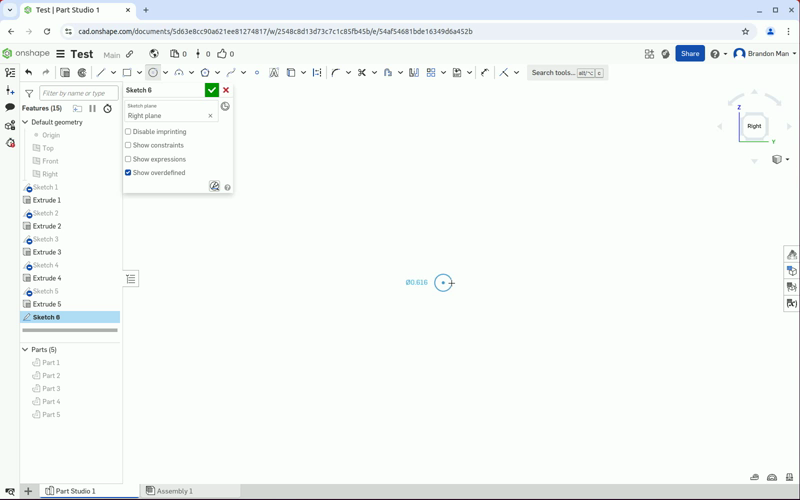
scroll(6)
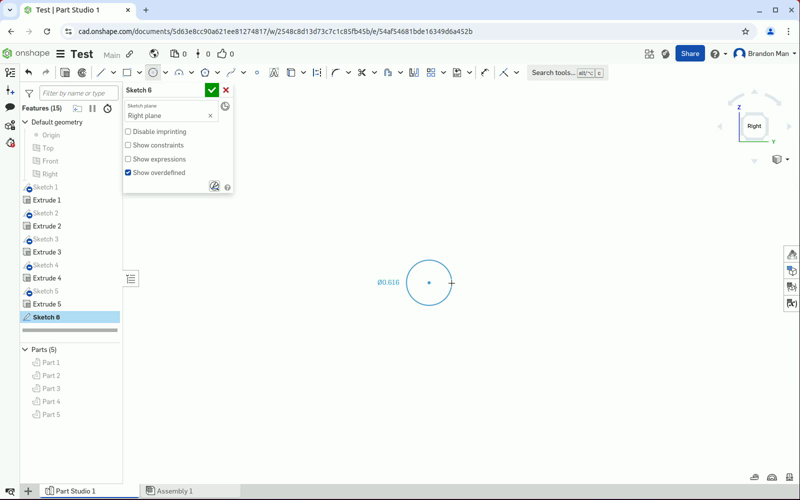
click(451, 282)
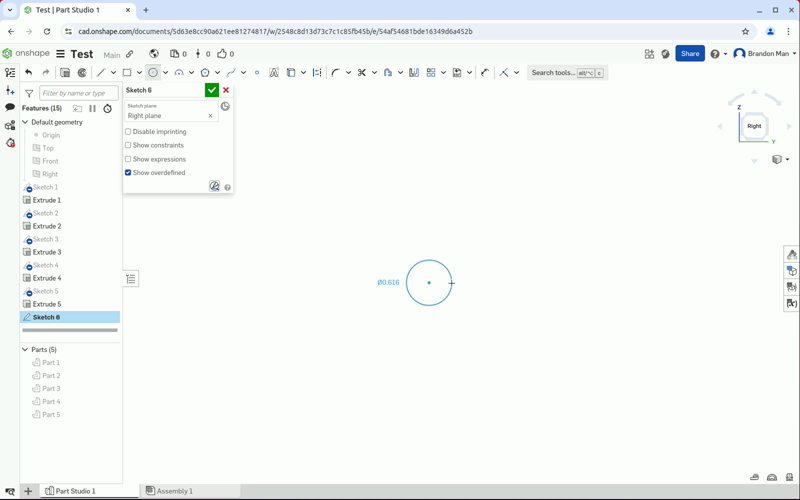
scroll(-6)
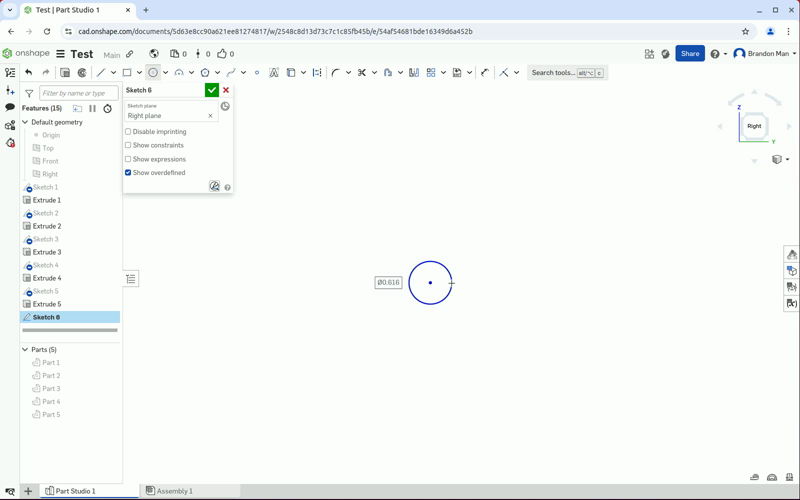
scroll(-6)
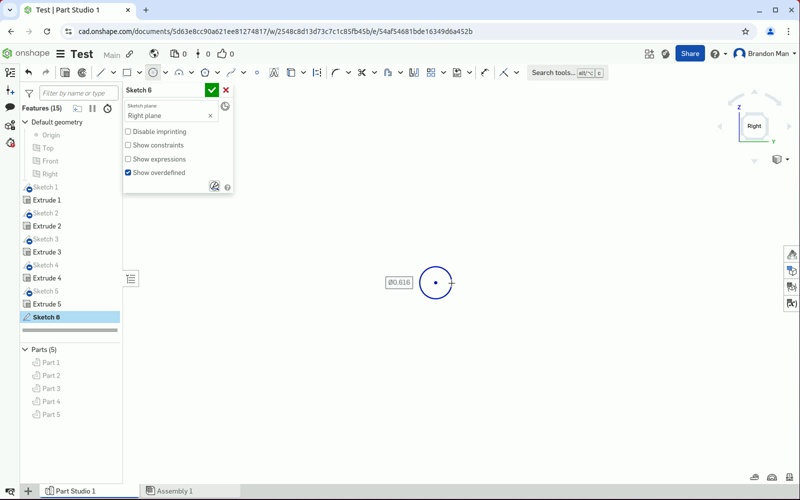
scroll(-6)
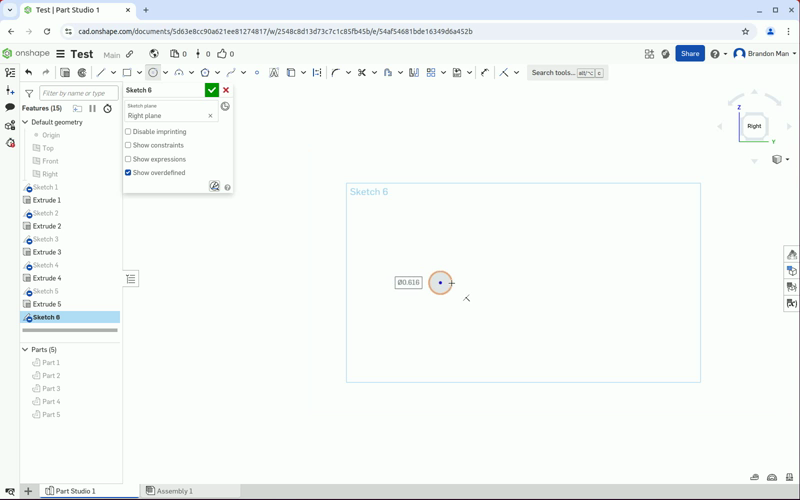
scroll(-6)
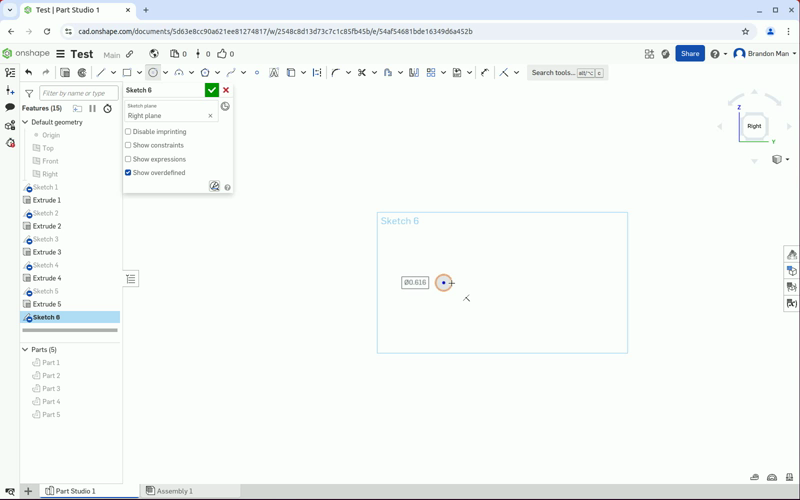
scroll(-6)
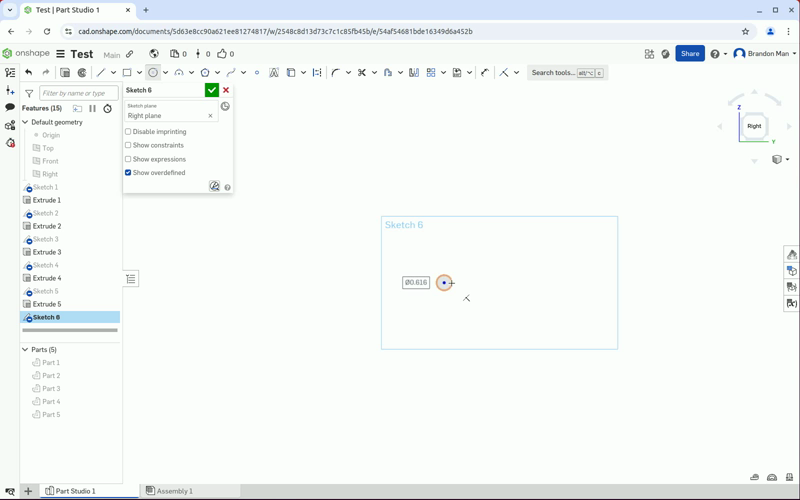
scroll(-6)
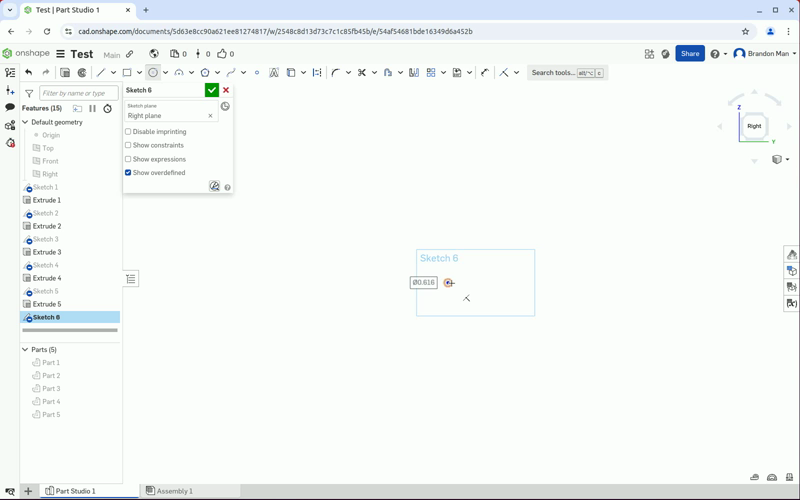
scroll(-6)
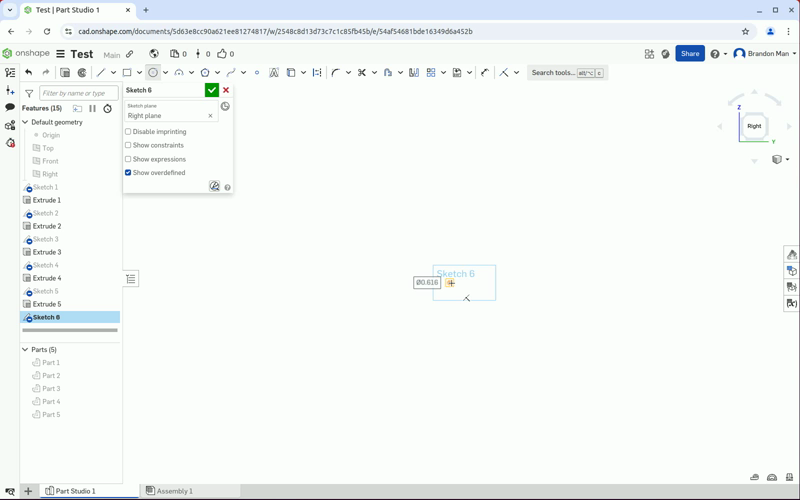
key(esc)
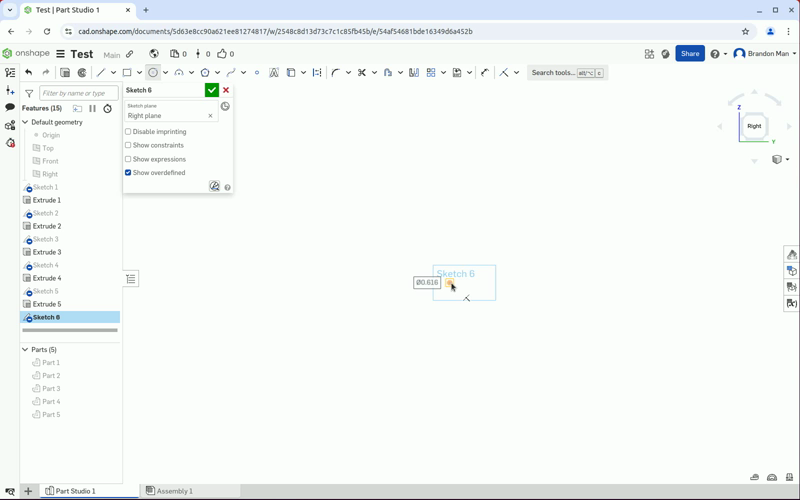
mouse_move(449, 282)
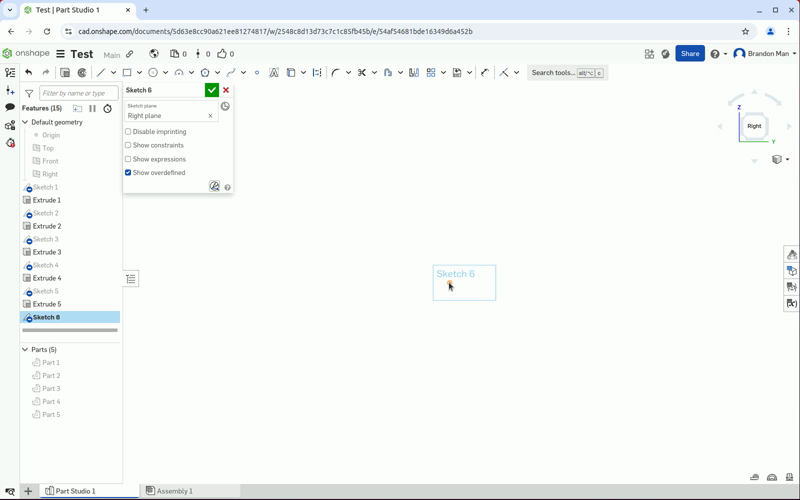
scroll(6)
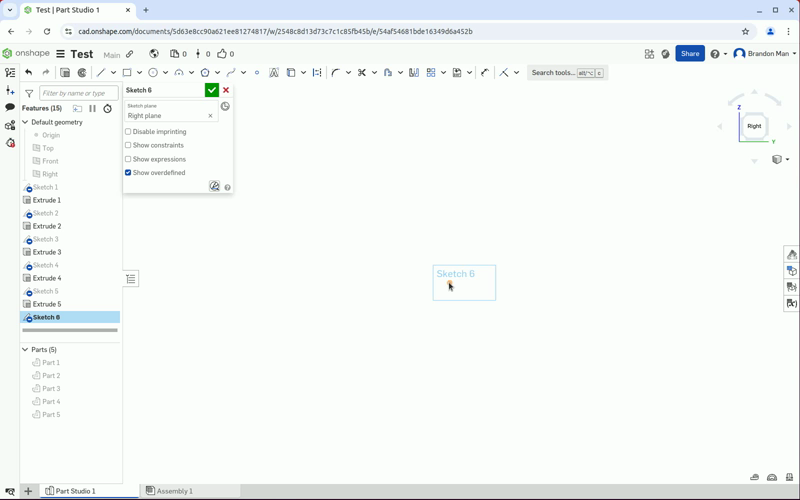
scroll(6)
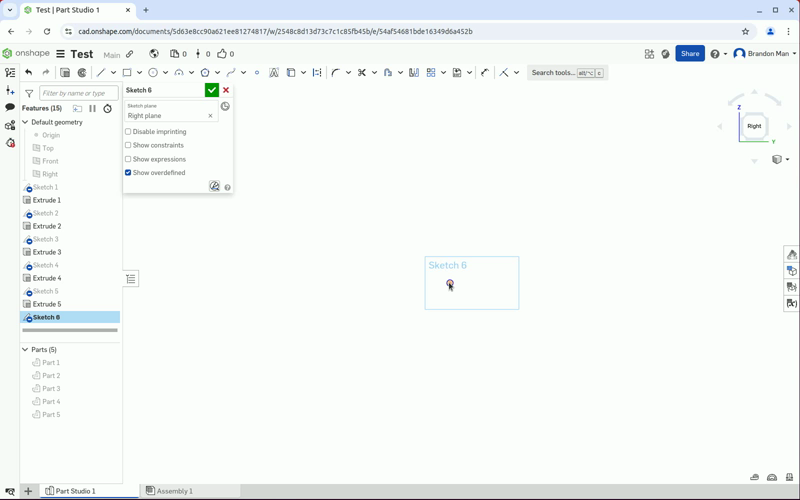
scroll(6)
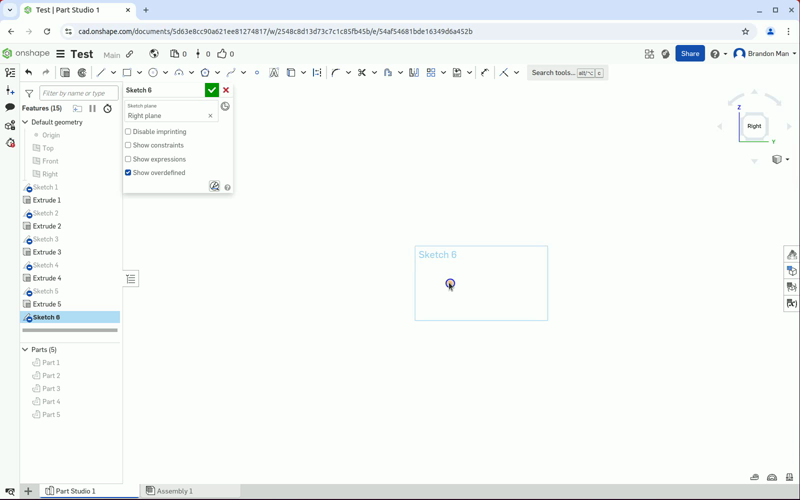
scroll(6)
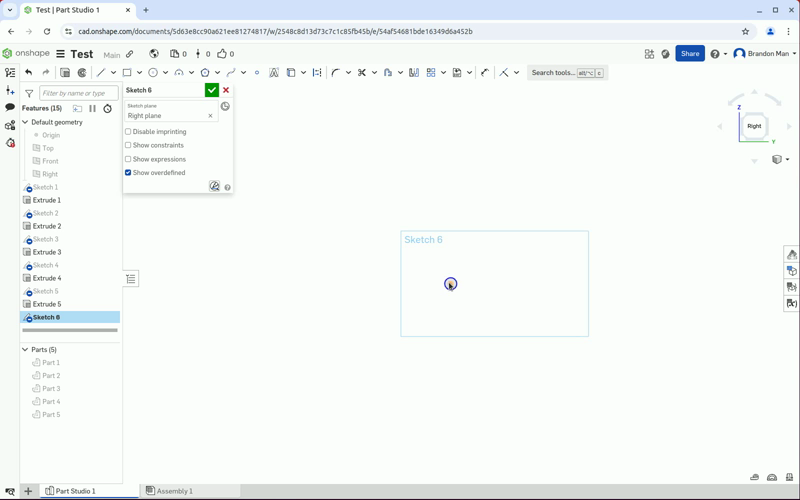
scroll(6)
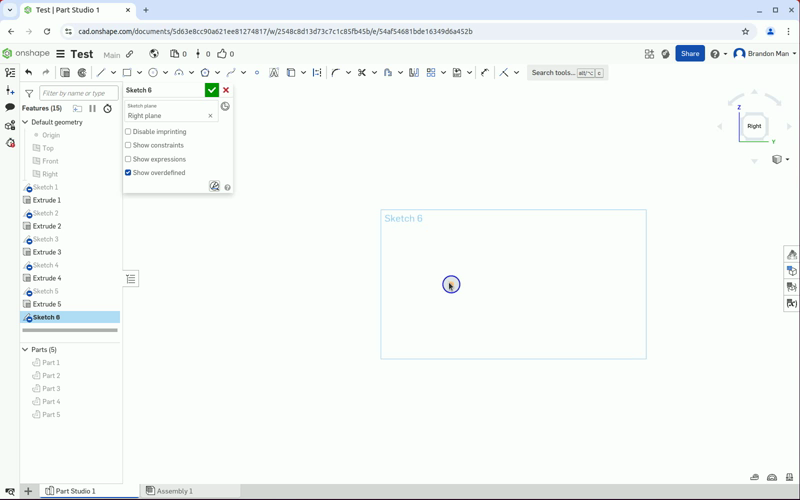
scroll(6)
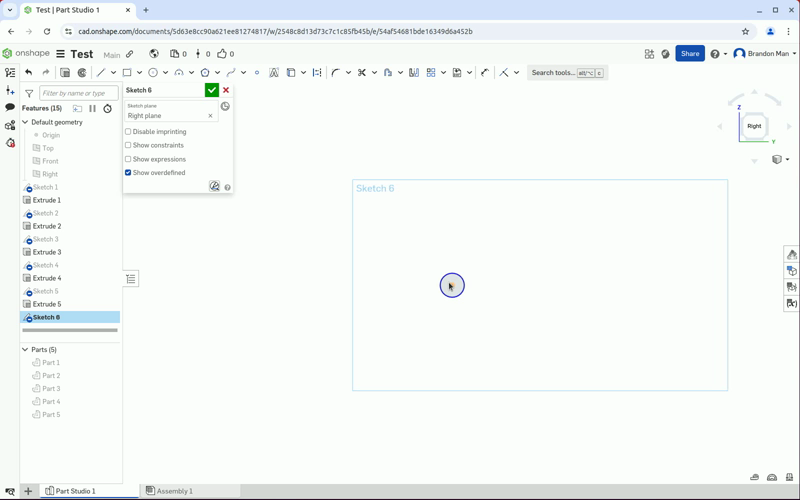
scroll(6)
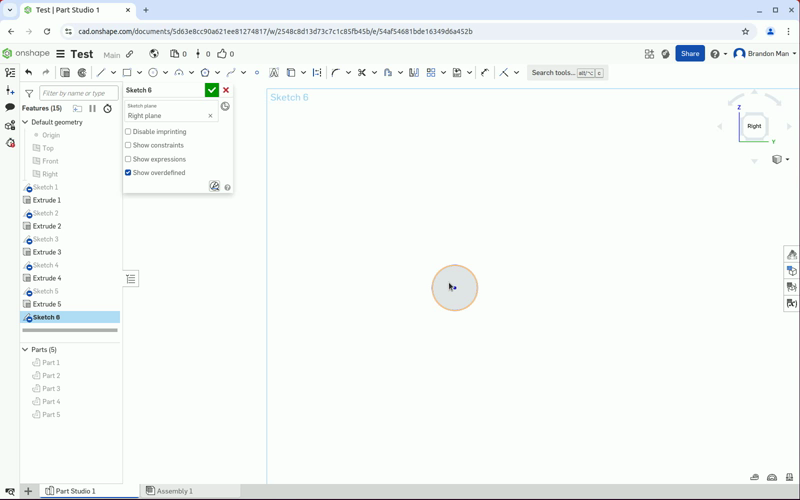
click(449, 282)
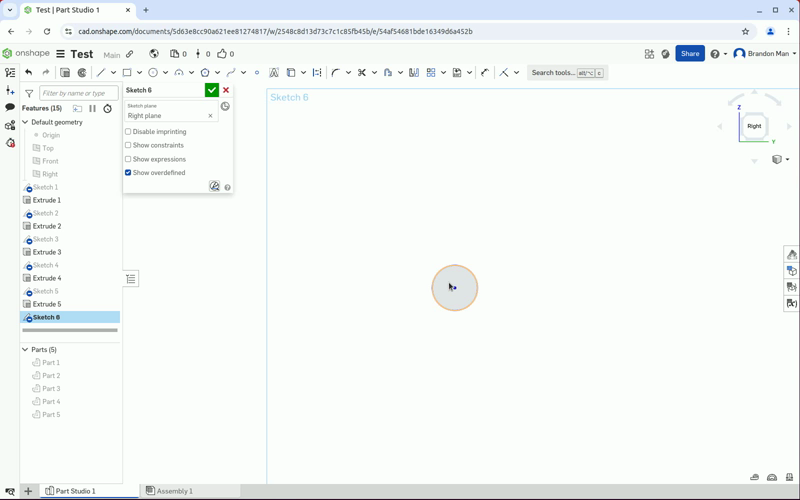
scroll(-6)
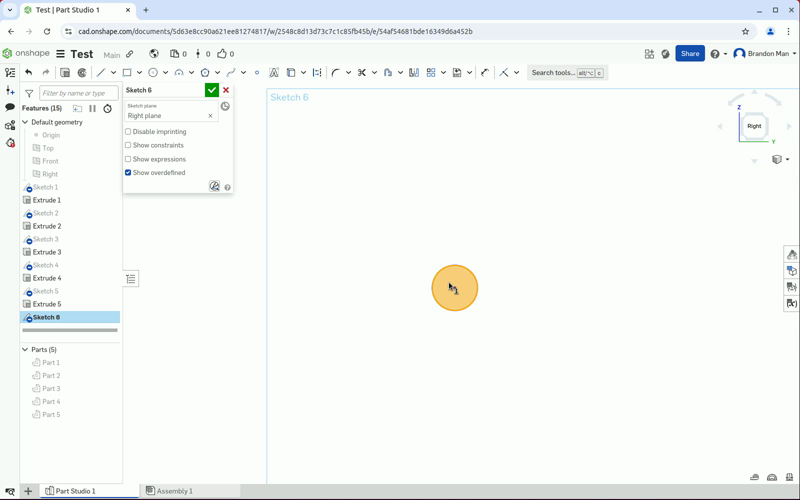
scroll(-6)
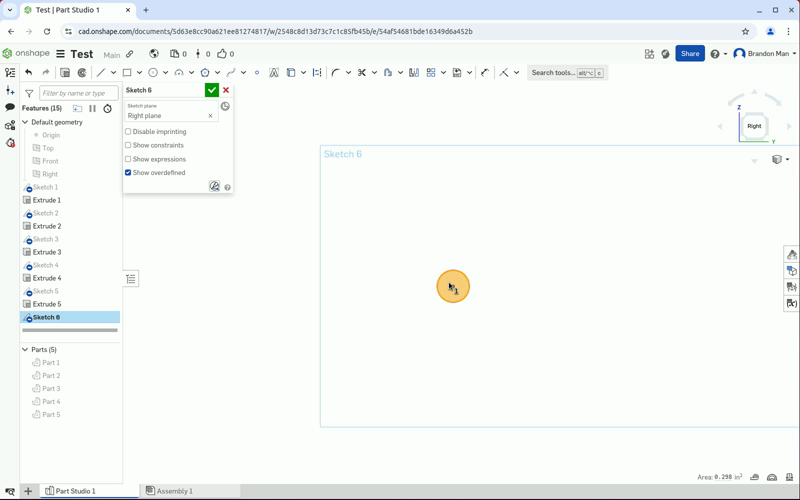
scroll(-6)
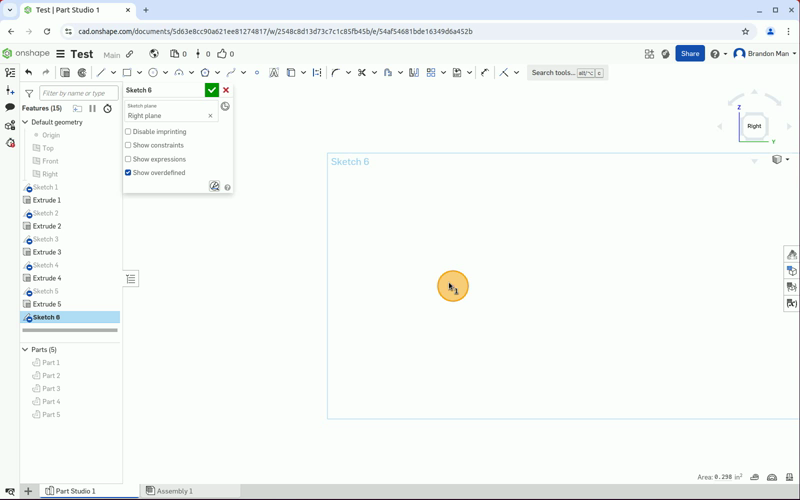
scroll(-6)
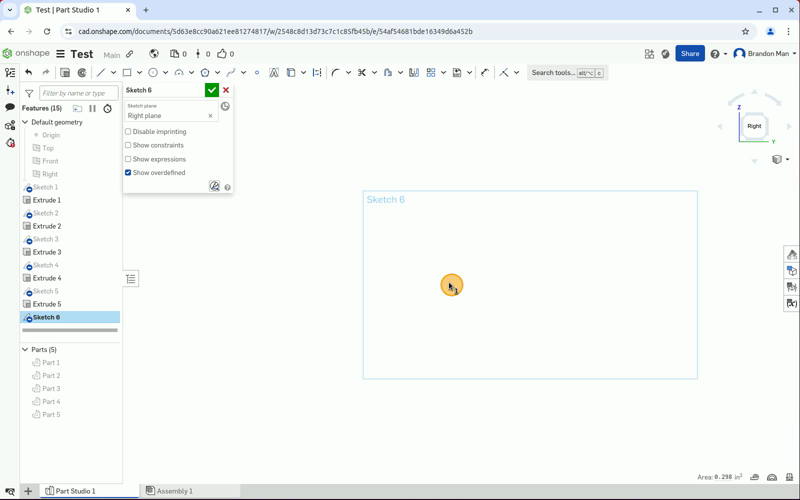
scroll(-6)
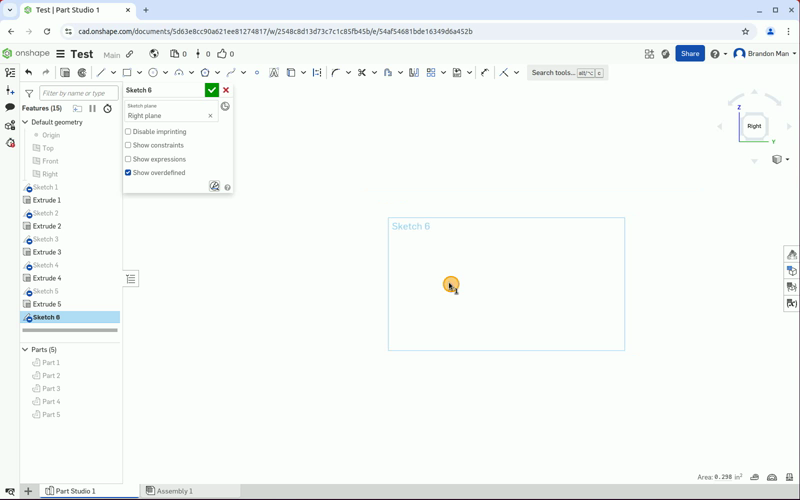
scroll(-6)
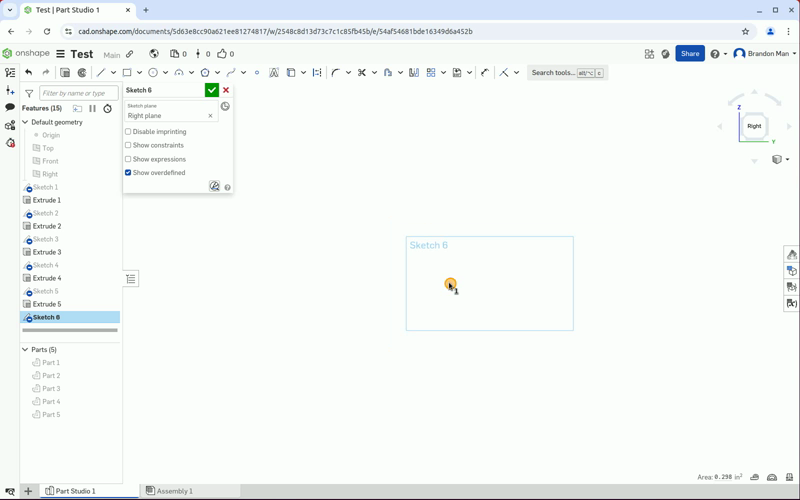
scroll(-6)
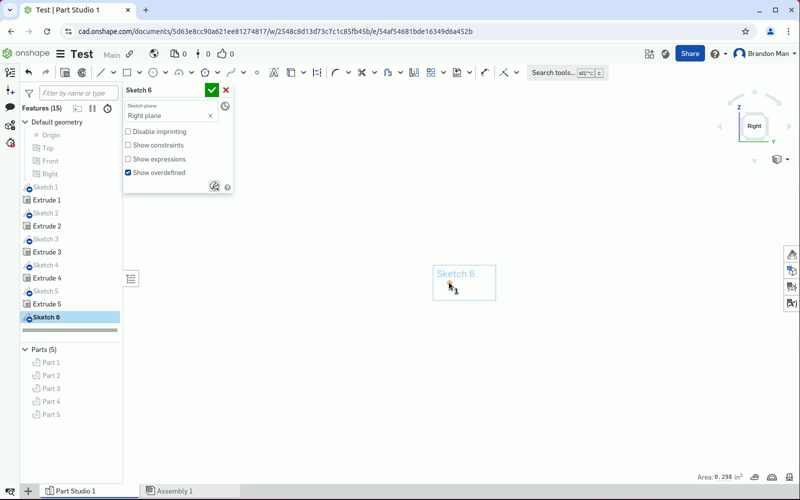
mouse_move(73, 352)
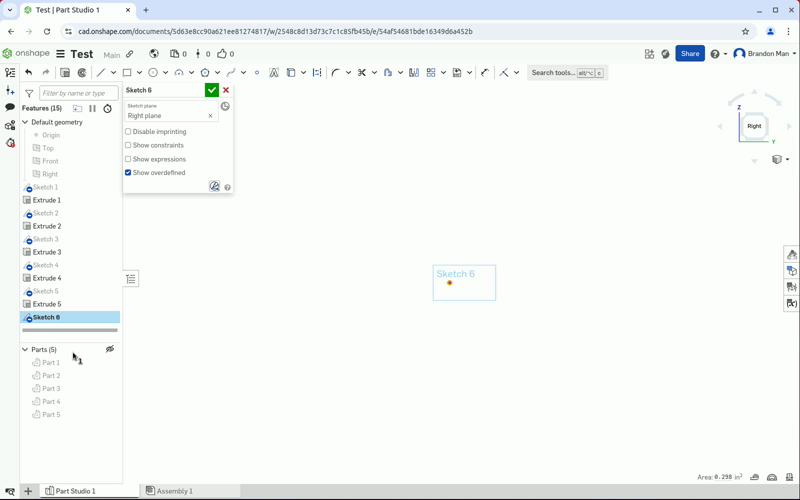
key(shift+y)
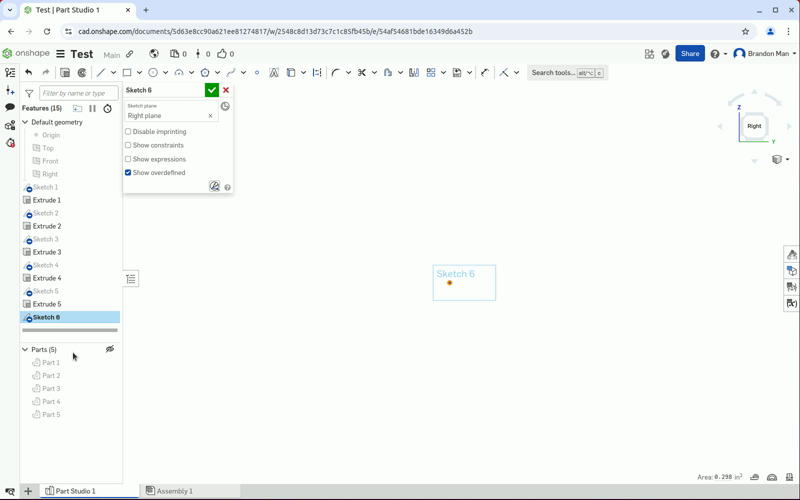
key(shift+e)
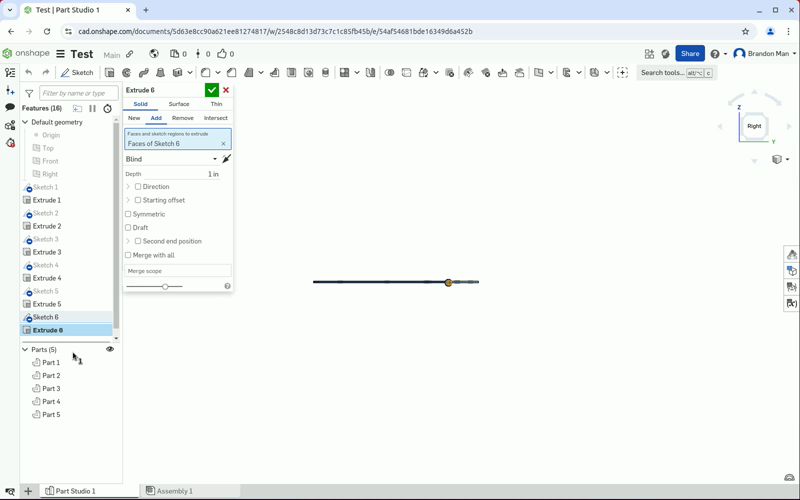
mouse_move(143, 106)
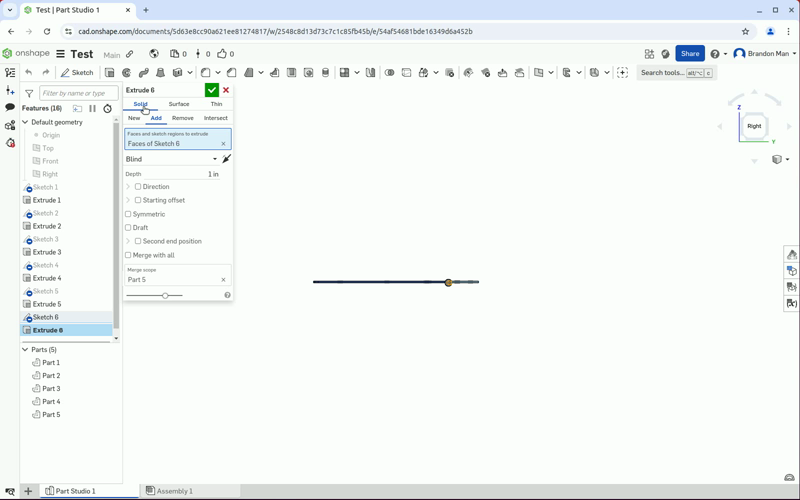
click(143, 106)
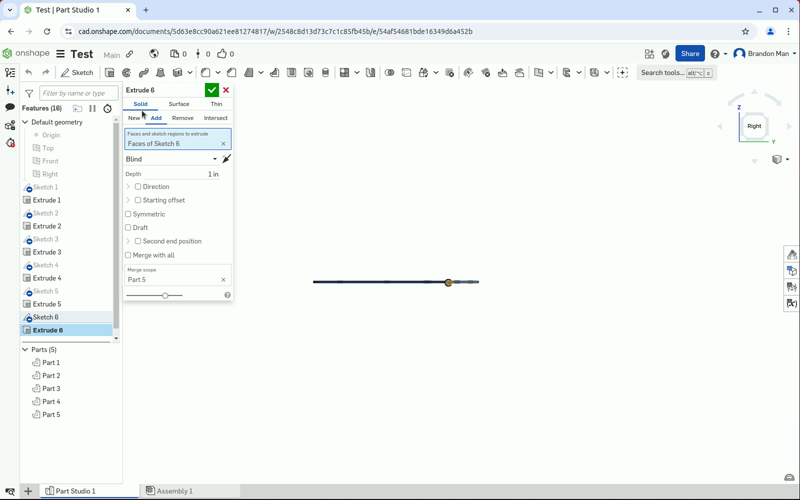
mouse_move(137, 120)
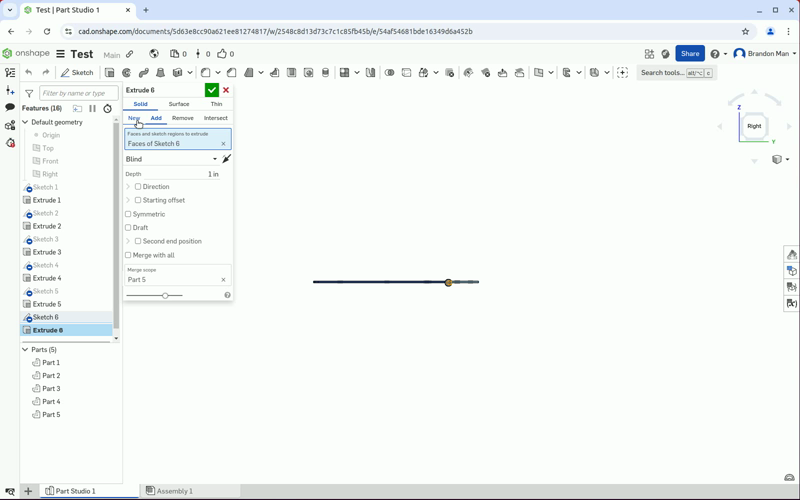
click(137, 120)
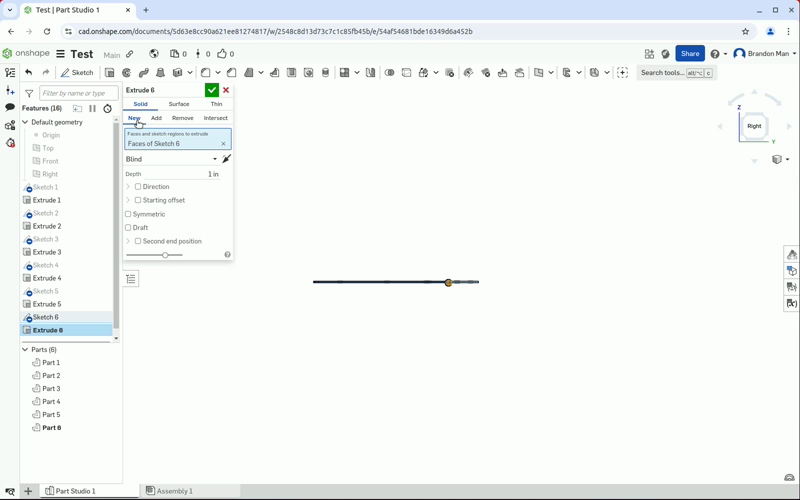
key(tab, 4)
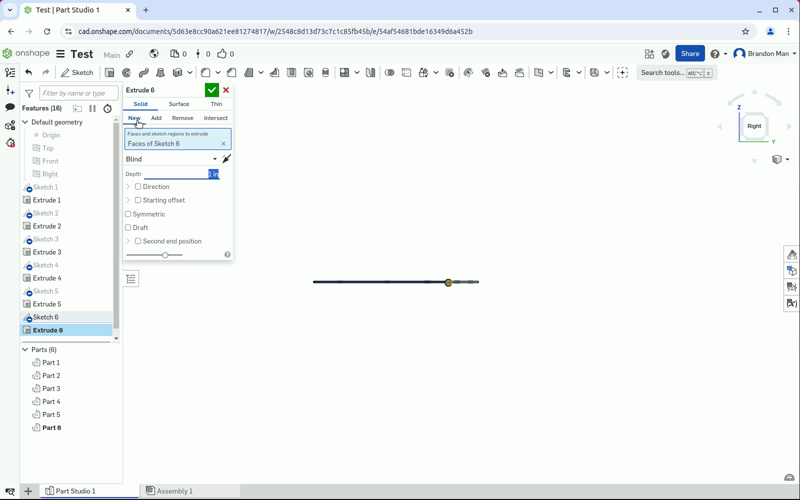
text(13.962)
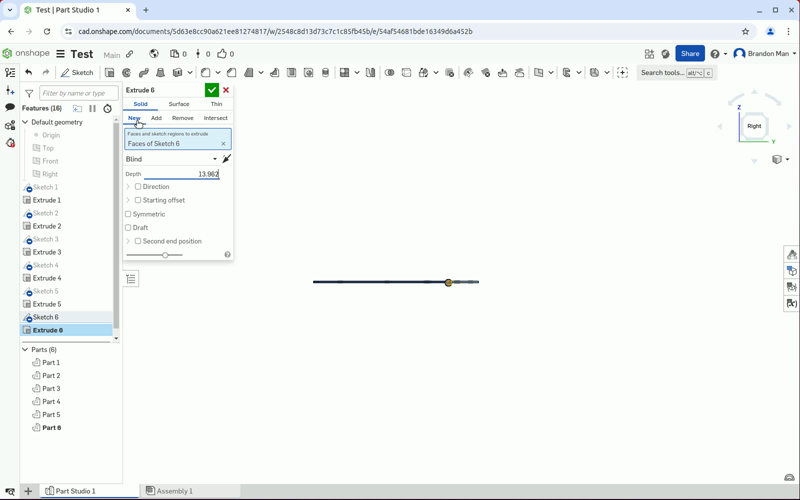
key(tab, 3)
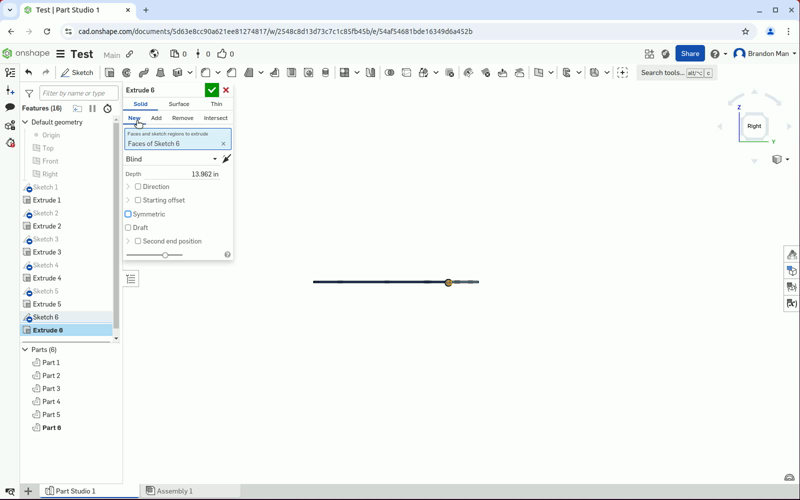
key(space)
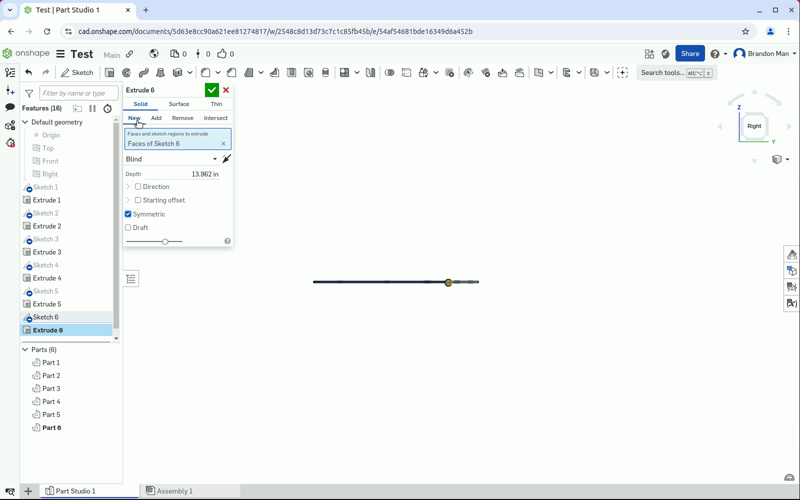
key(enter)
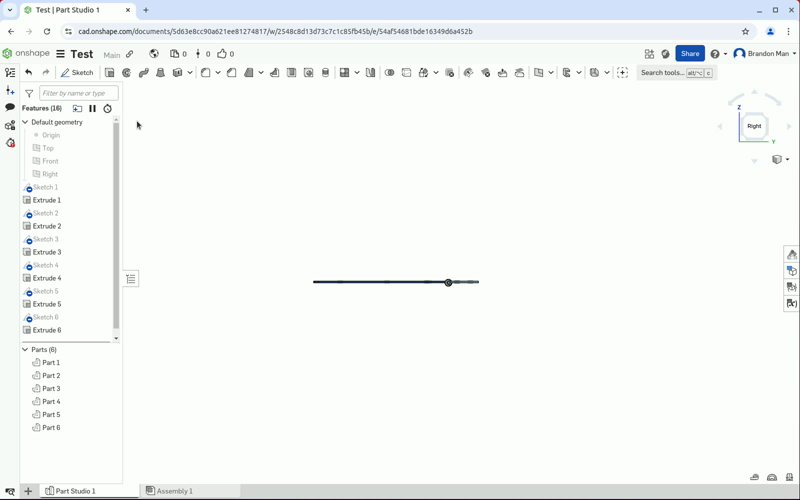
key(shift+h)
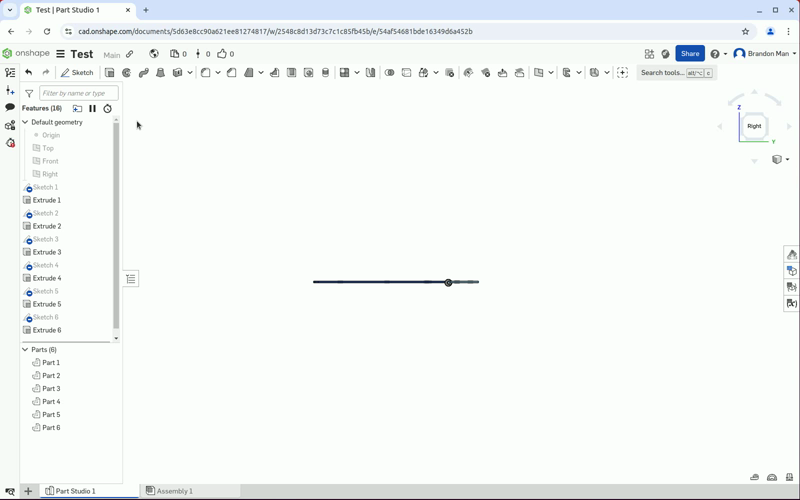
key(shift+h)
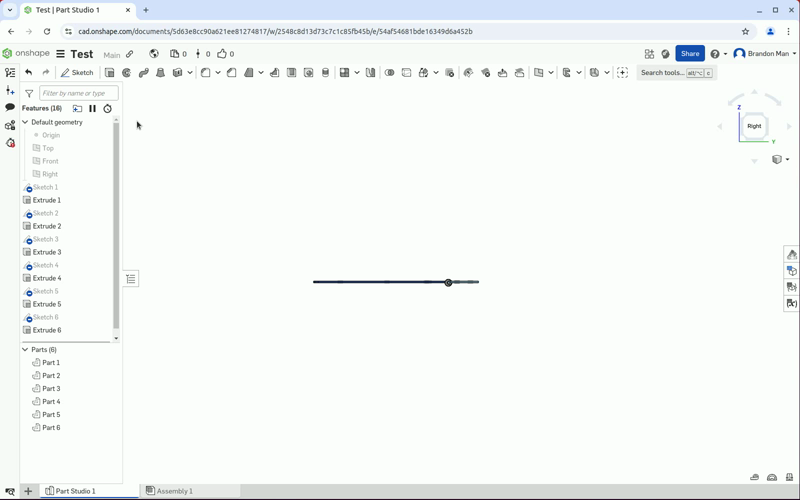
key(shift+7)
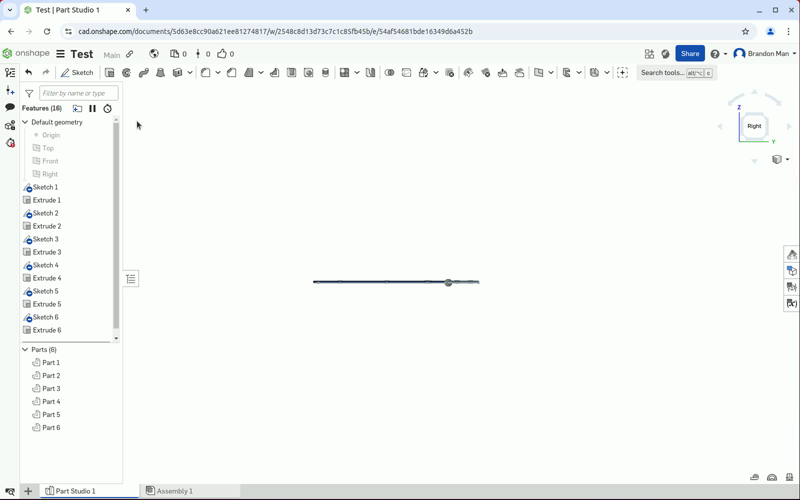
key(right, 2)
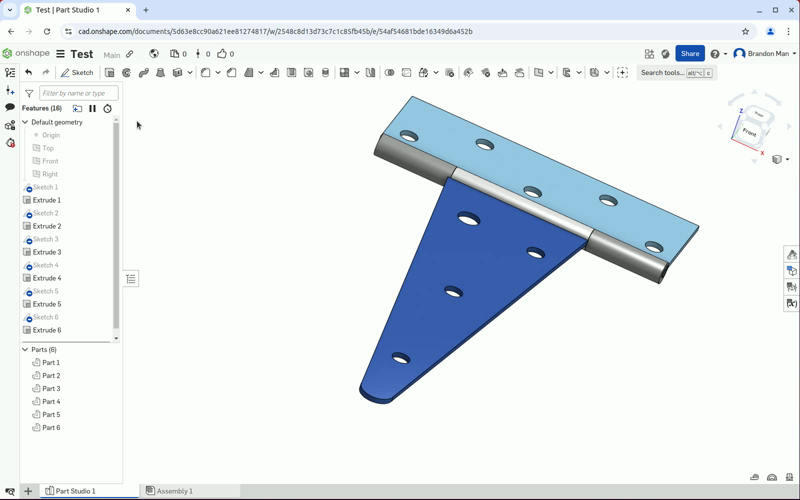
key(down, 2)
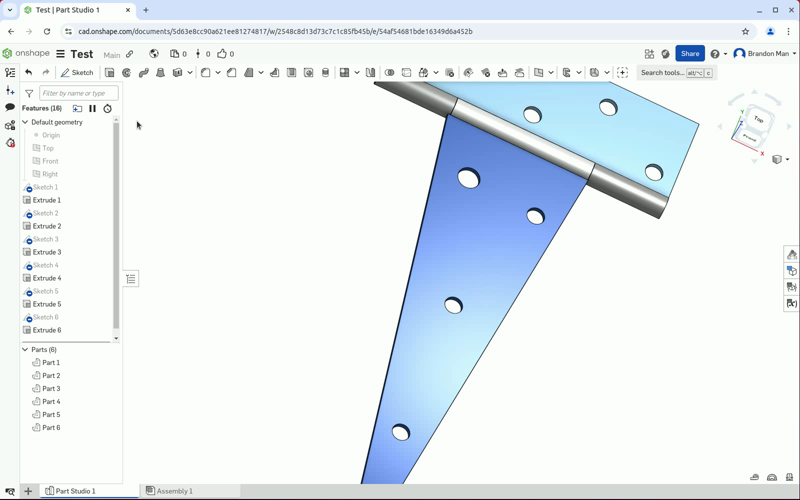
key(up, 2)
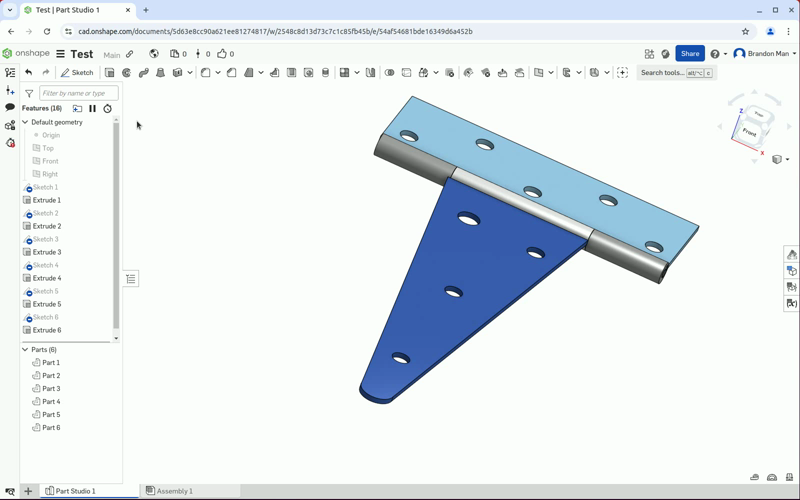
key(left, 2)
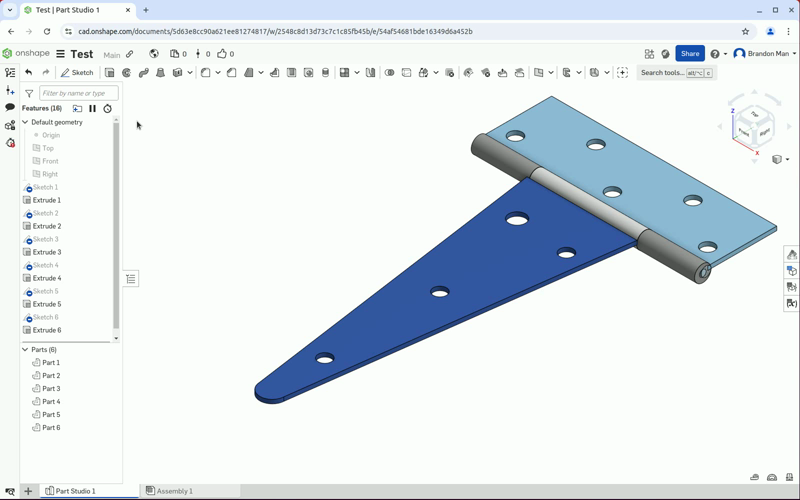
mouse_move(69, 189)
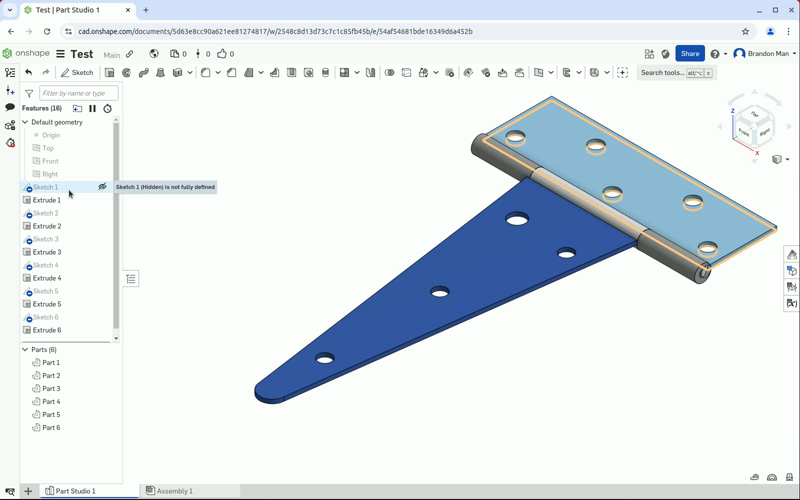
click(69, 189)